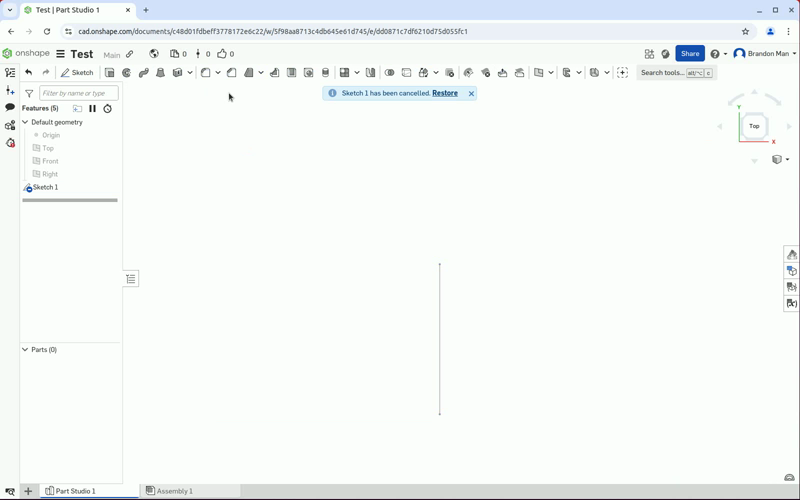
key(shift+h)
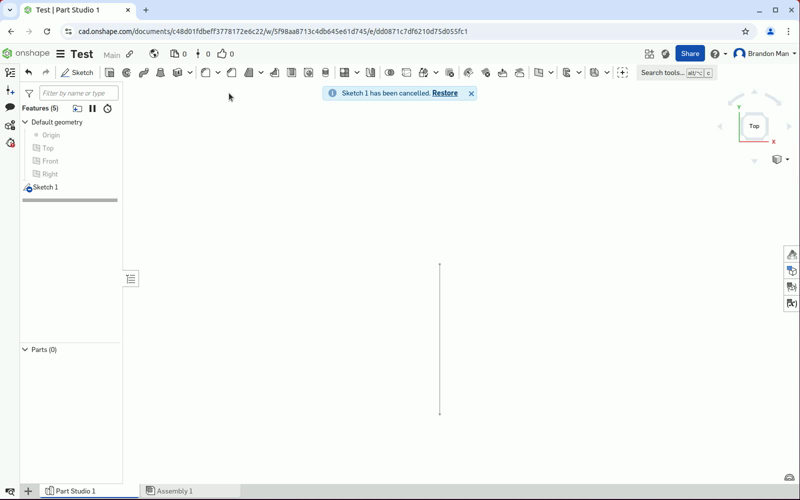
key(shift+s)
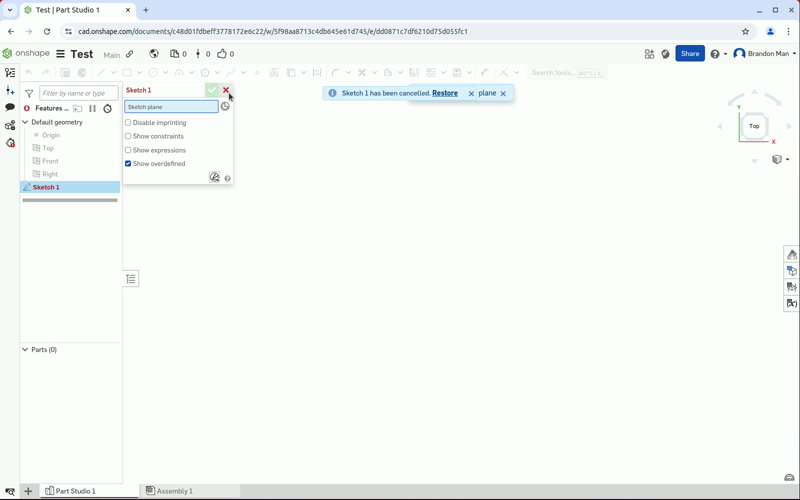
mouse_move(73, 150)
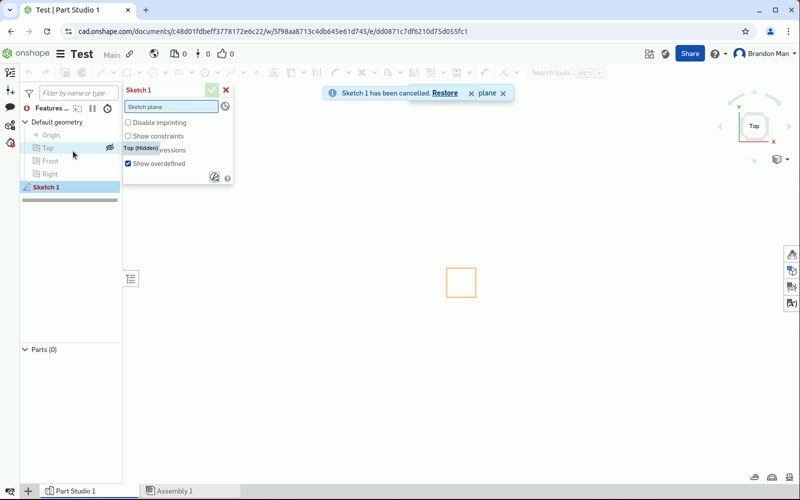
click(73, 150)
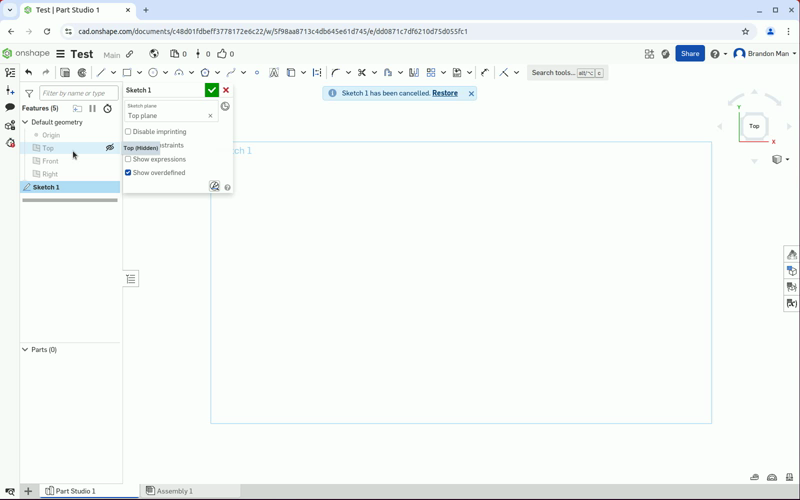
mouse_move(73, 352)
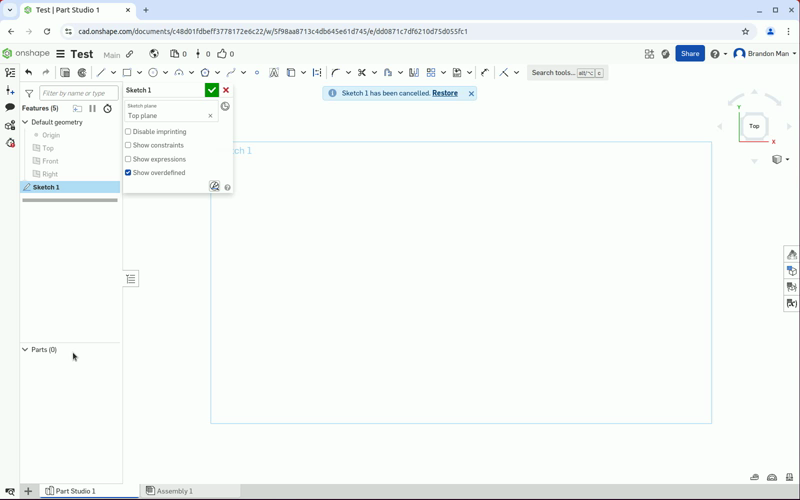
key(y)
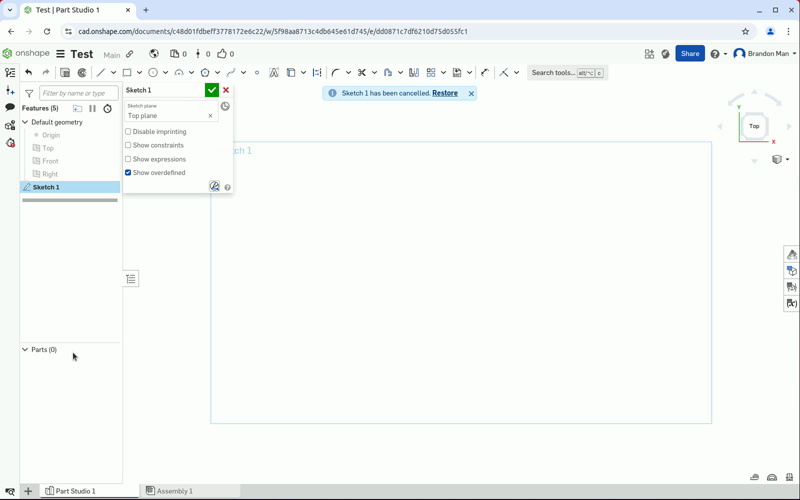
key(l)
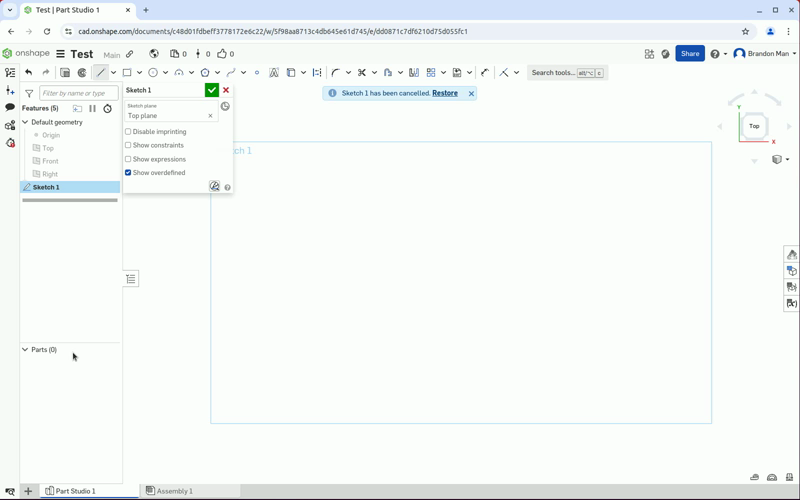
key_down(shift)
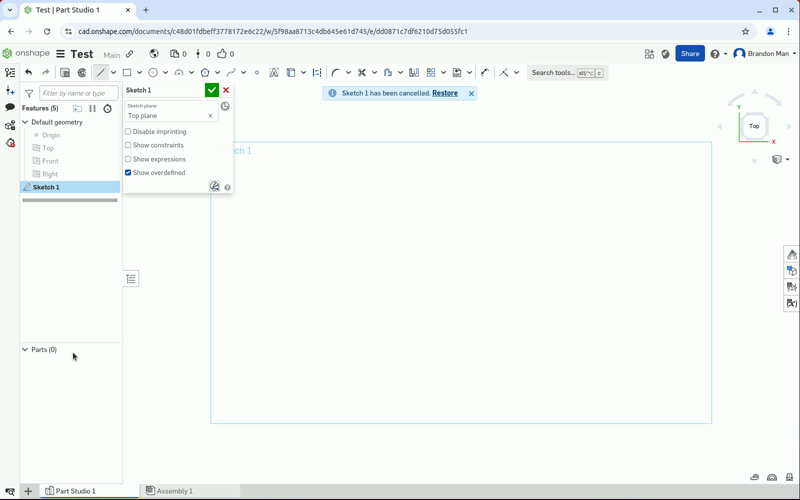
mouse_move(460, 282)
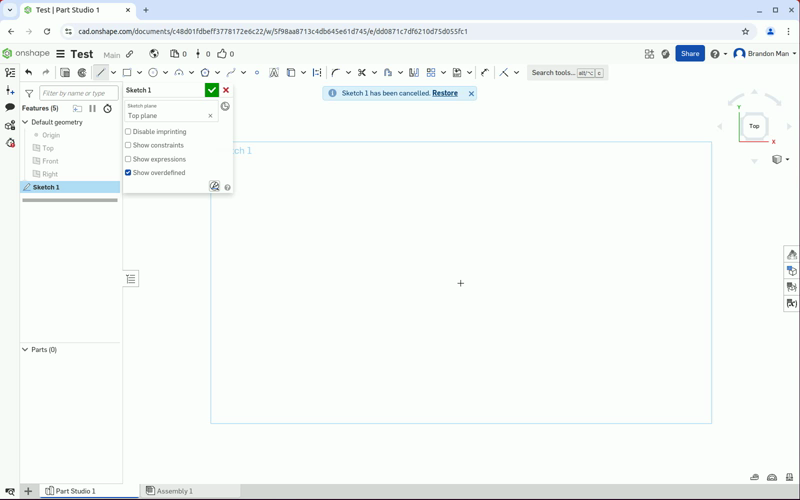
click(460, 282)
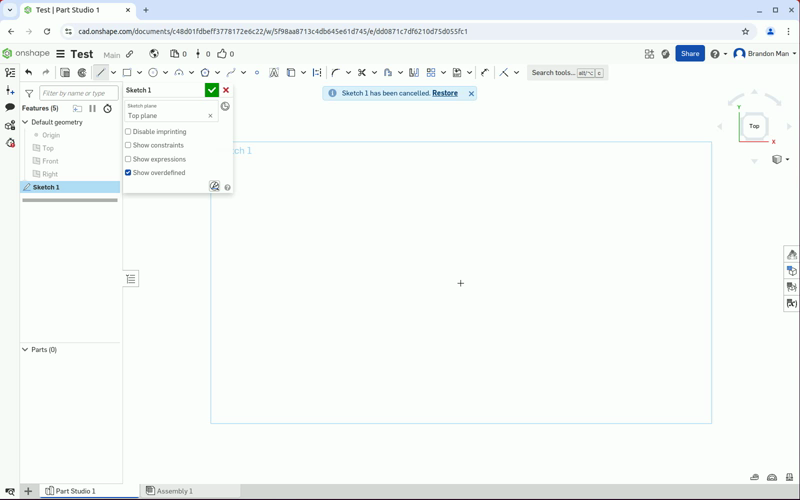
key_up(shift)
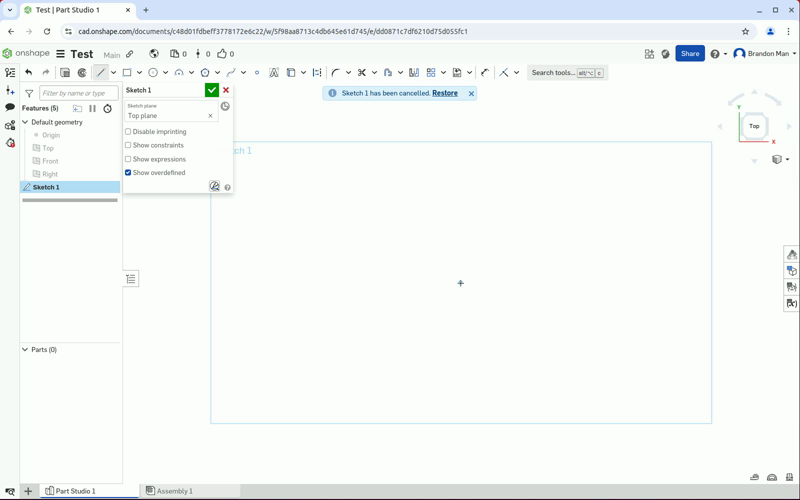
key_down(shift)
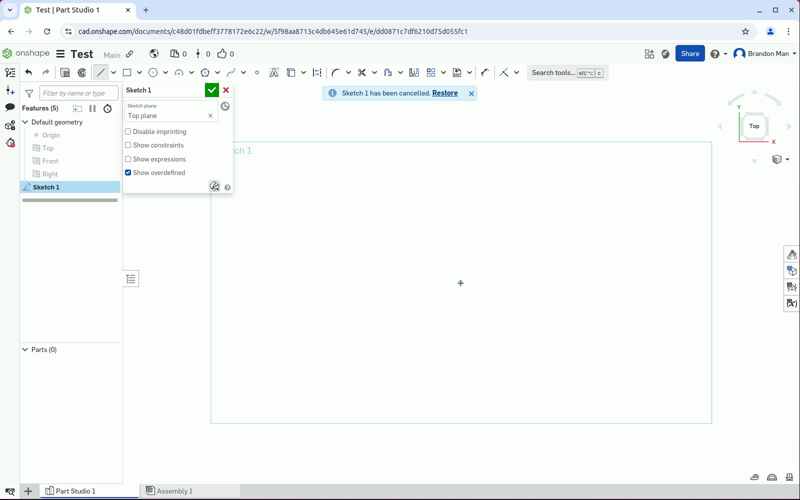
mouse_move(536, 282)
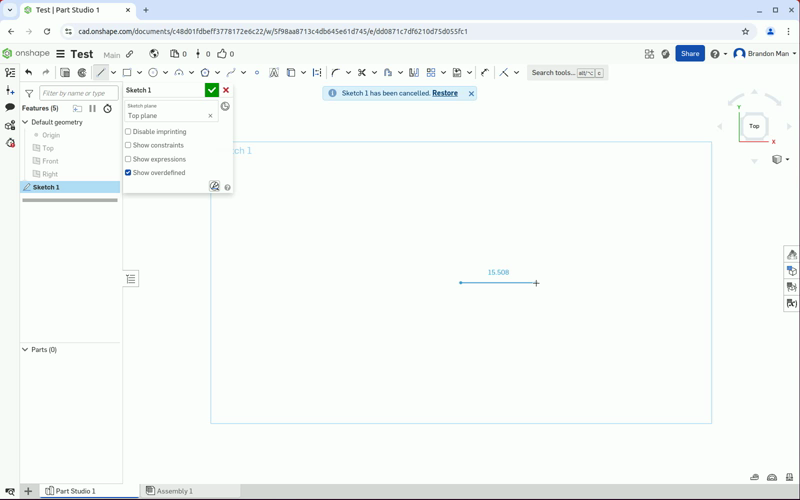
click(536, 282)
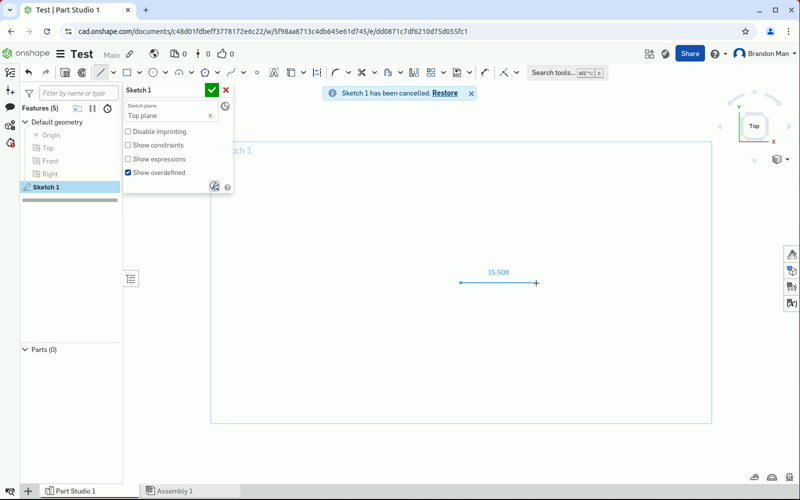
key_up(shift)
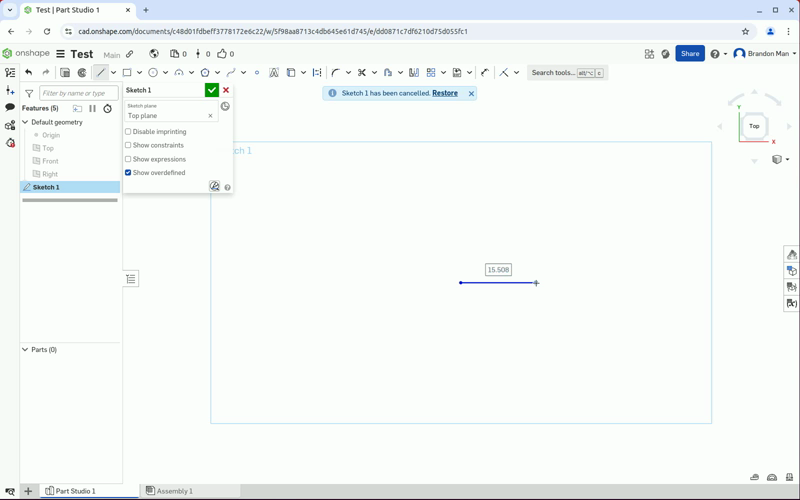
key_down(shift)
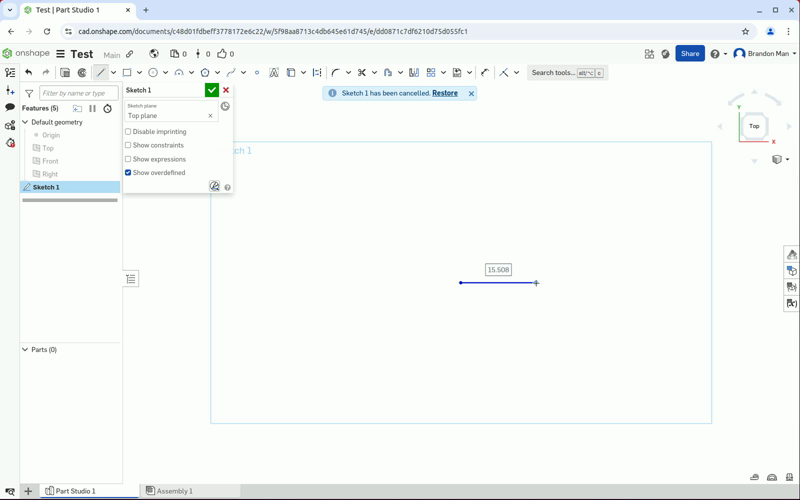
mouse_move(566, 282)
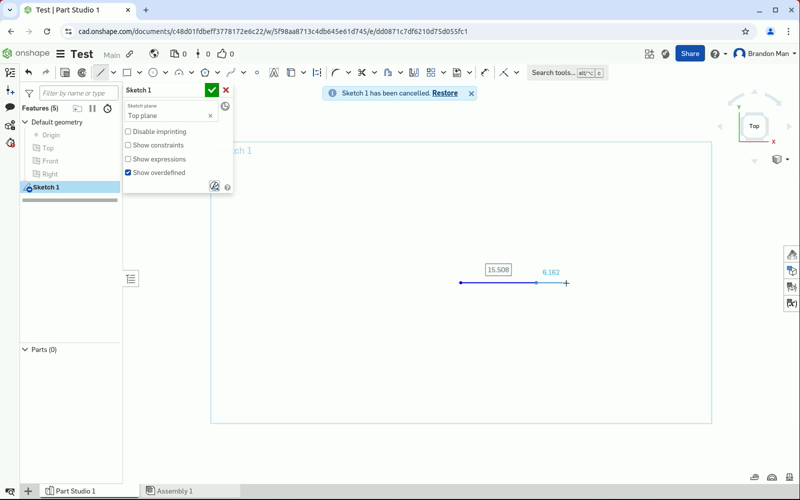
mouse_move(536, 232)
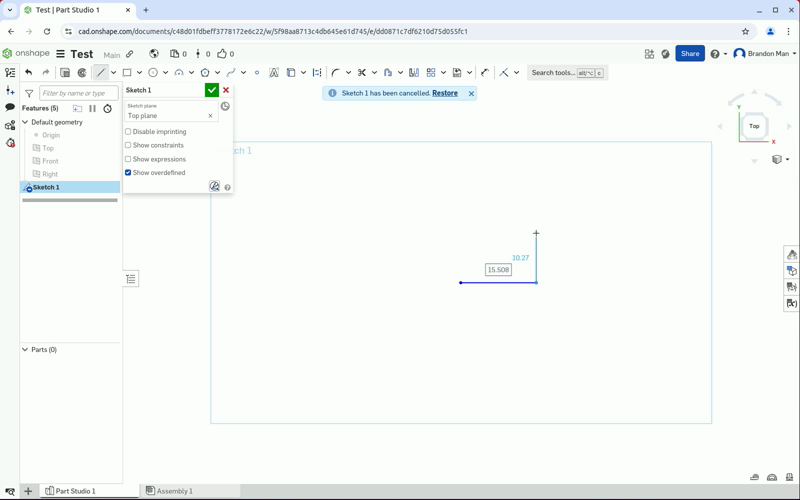
click(536, 232)
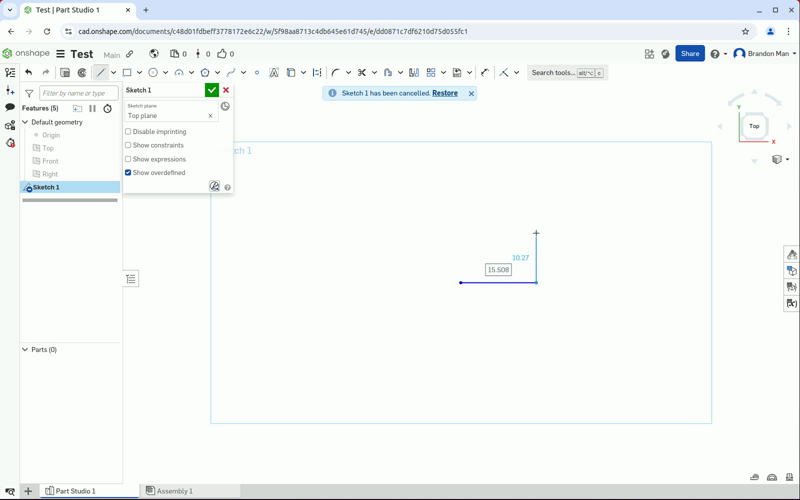
key_up(shift)
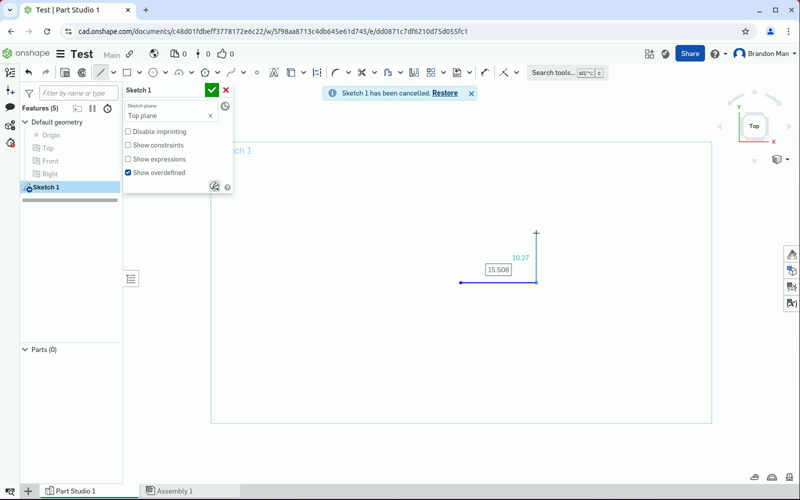
key(esc)
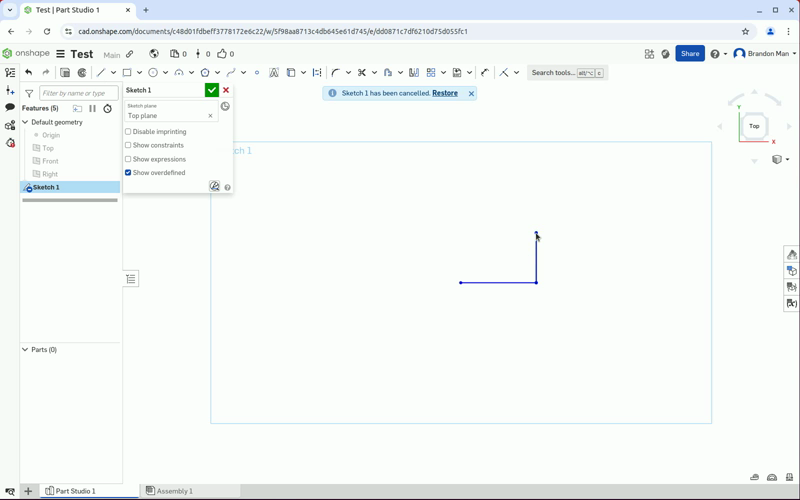
key(a)
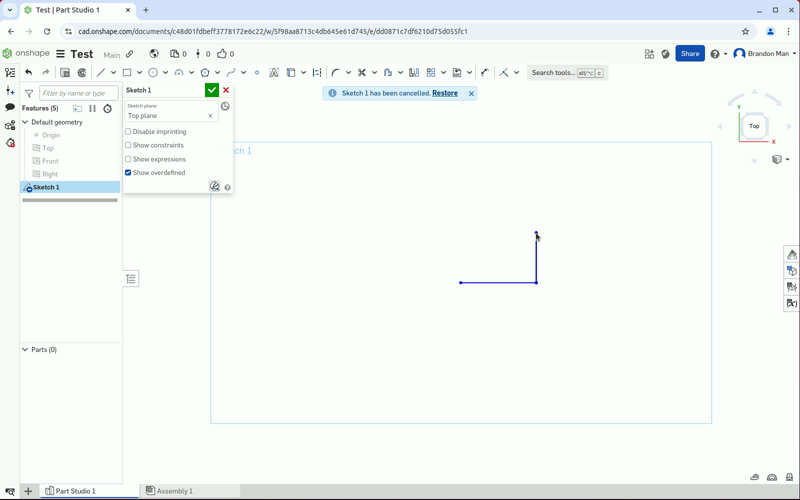
mouse_move(536, 232)
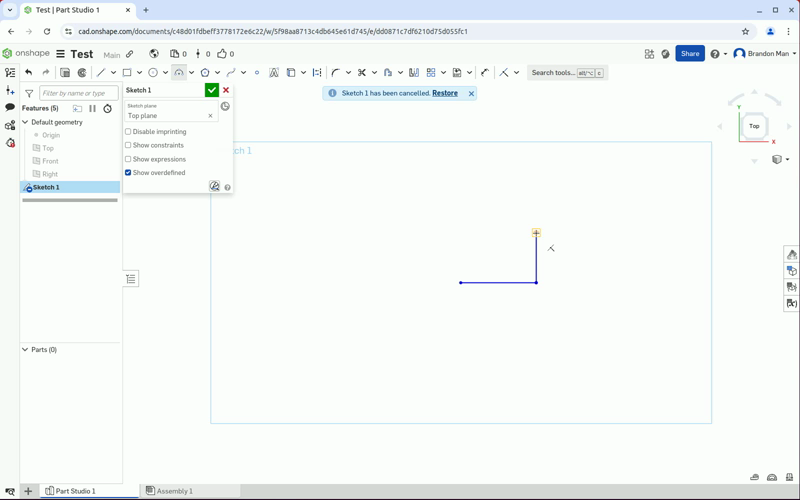
click(536, 232)
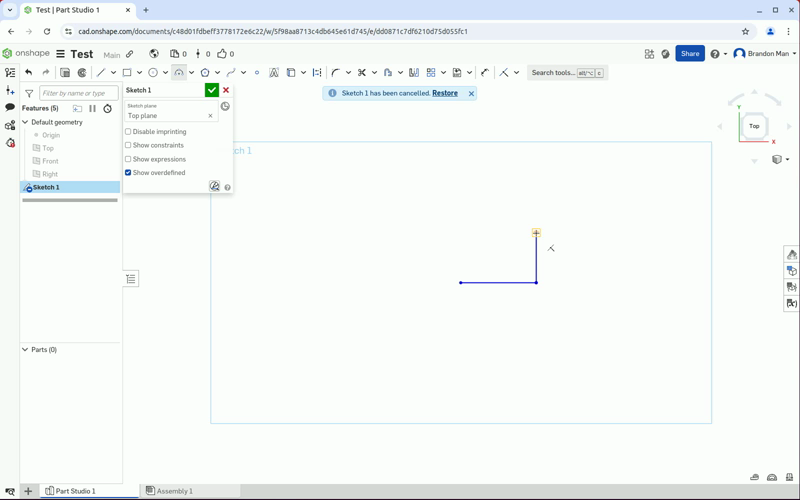
key_down(shift)
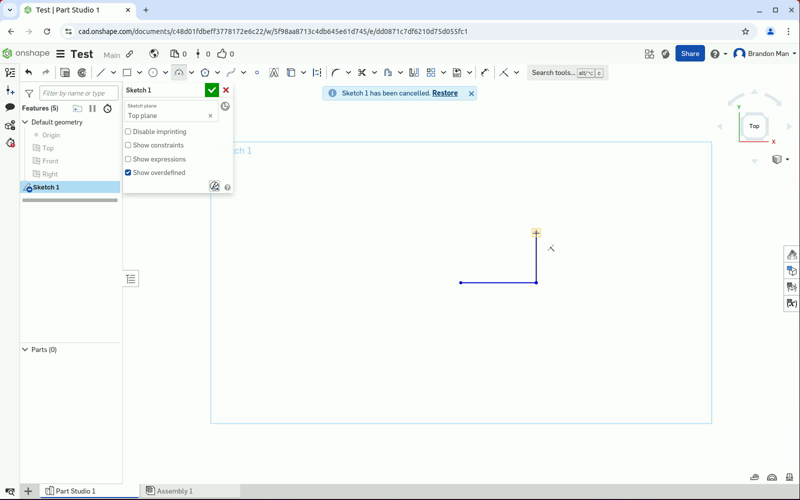
mouse_move(531, 240)
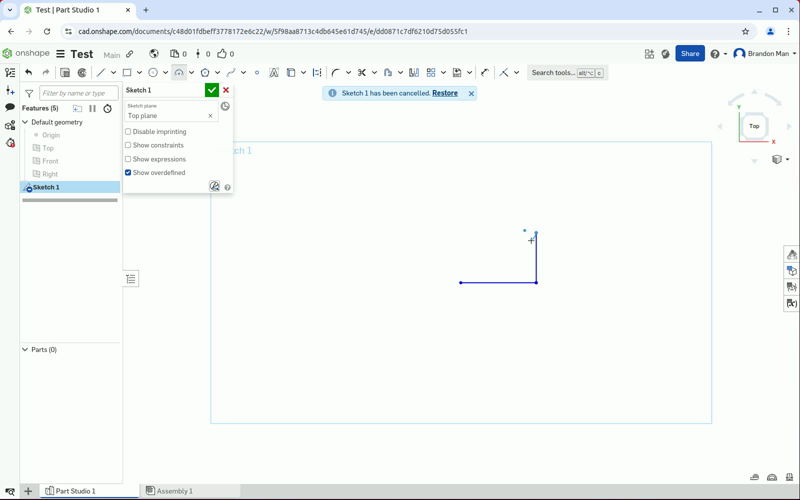
click(531, 240)
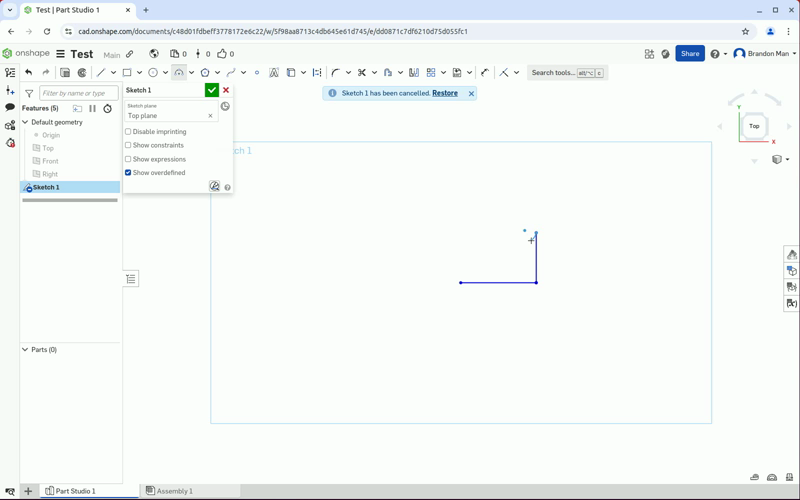
mouse_move(534, 236)
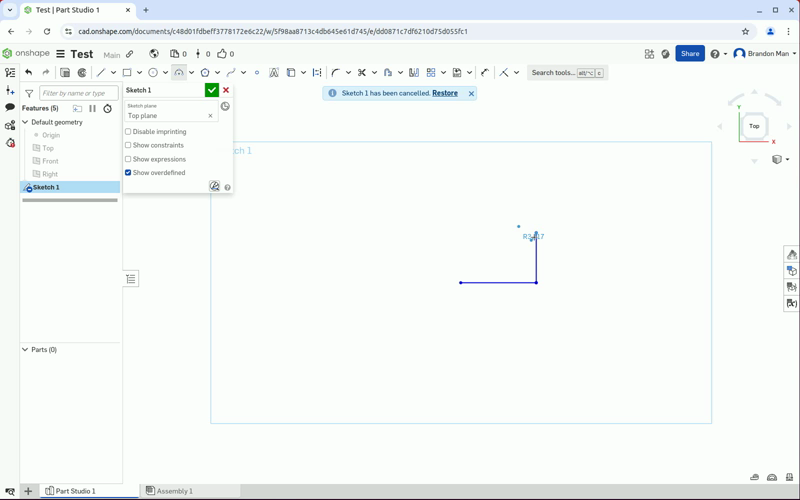
scroll(6)
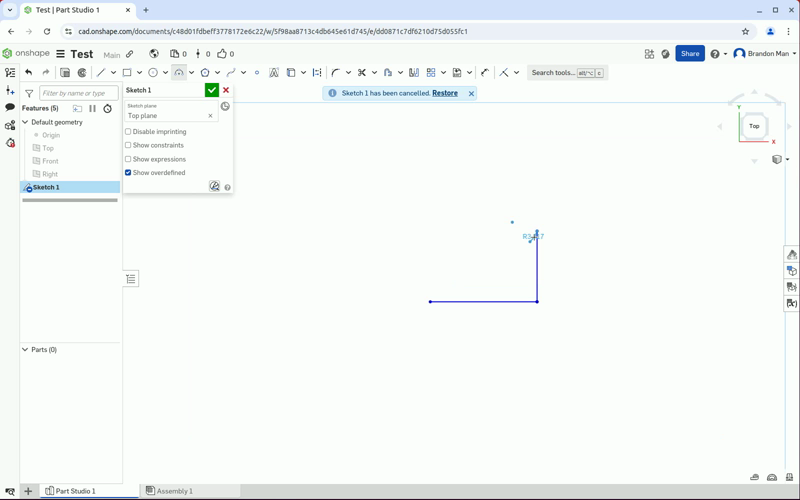
scroll(6)
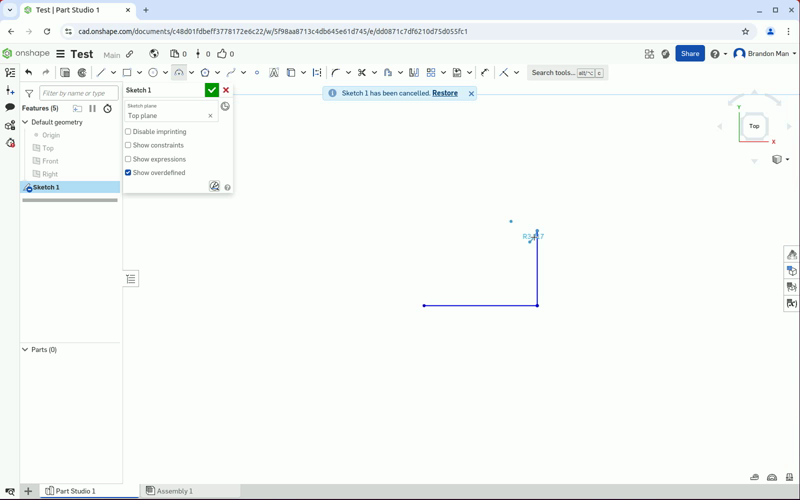
scroll(6)
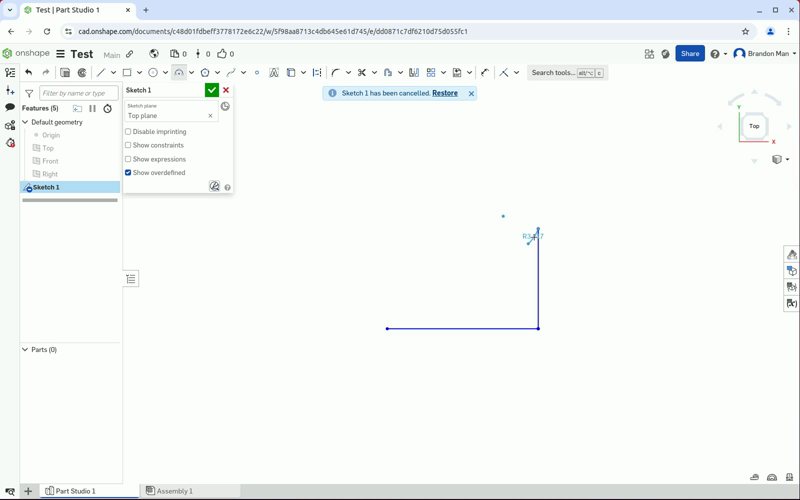
scroll(6)
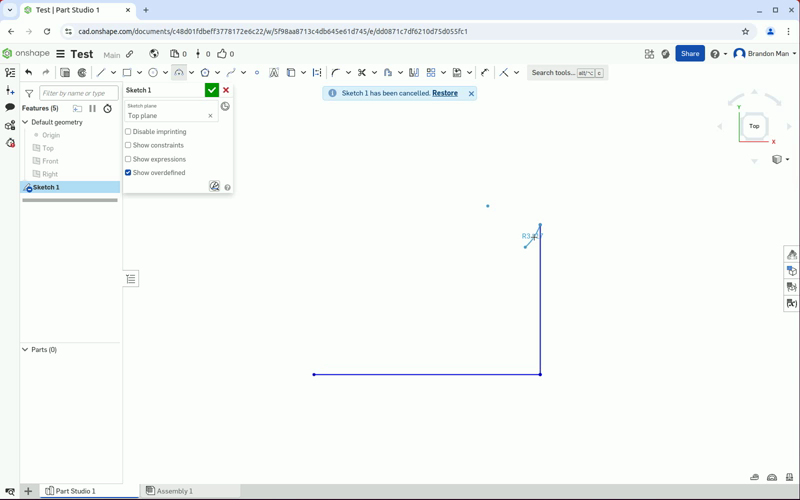
scroll(6)
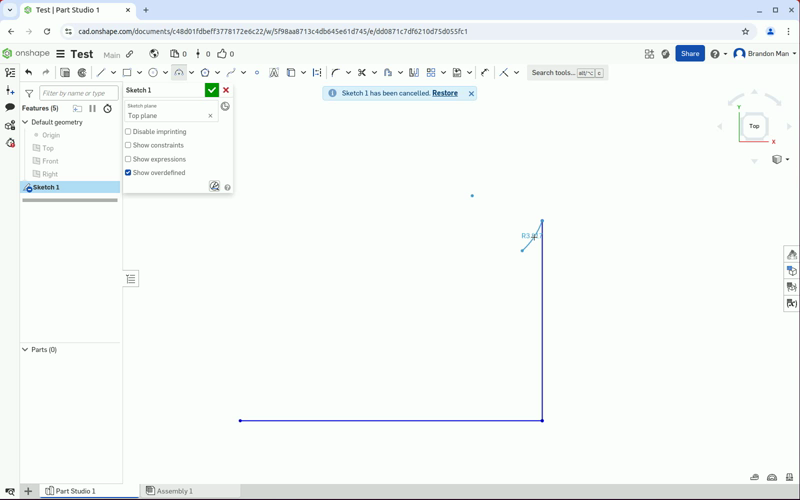
scroll(6)
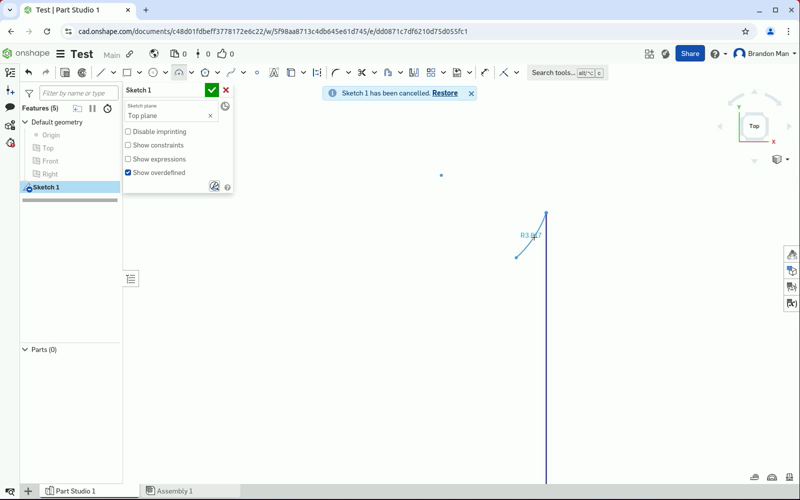
scroll(6)
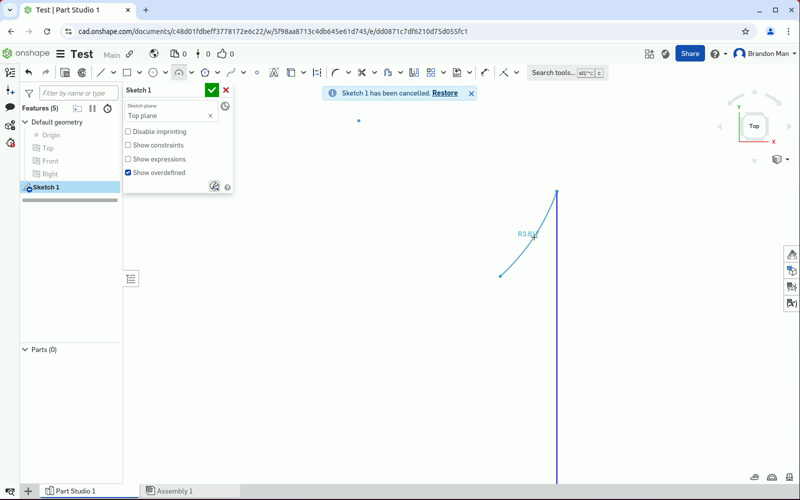
click(534, 236)
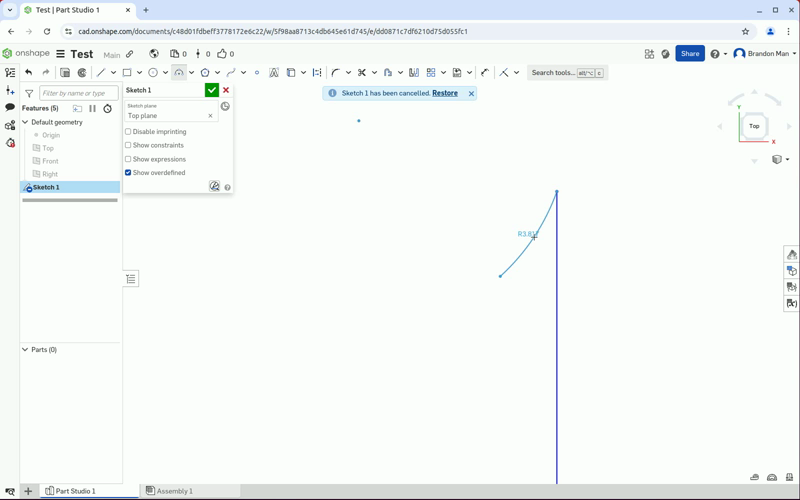
scroll(-6)
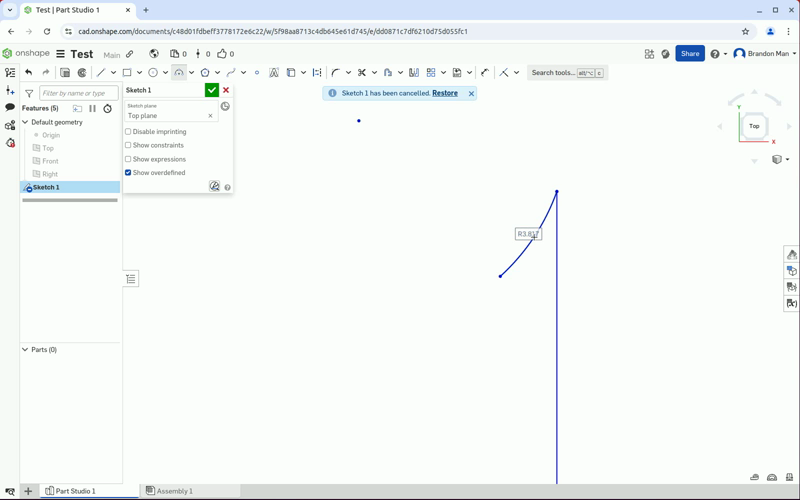
scroll(-6)
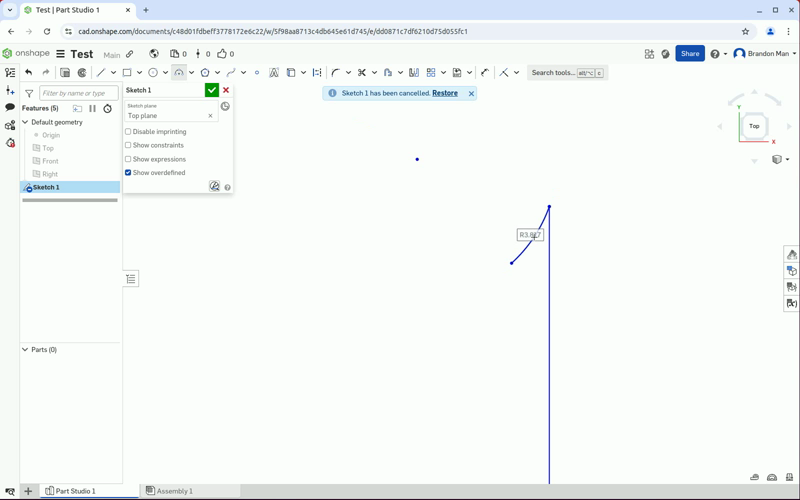
scroll(-6)
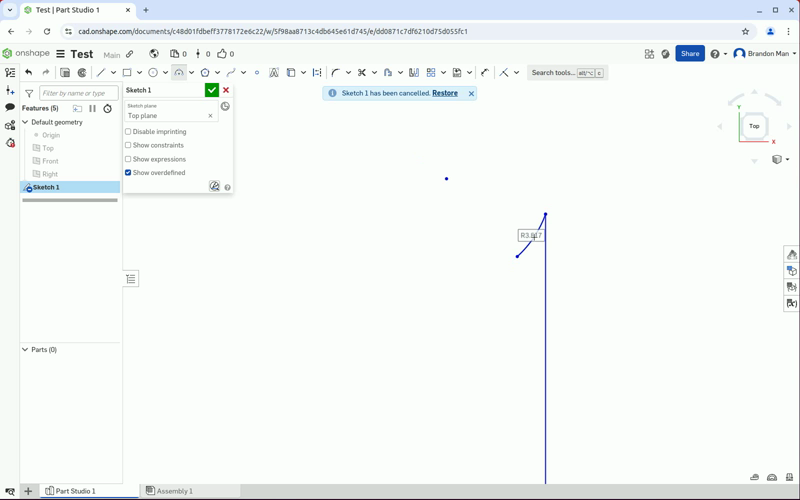
scroll(-6)
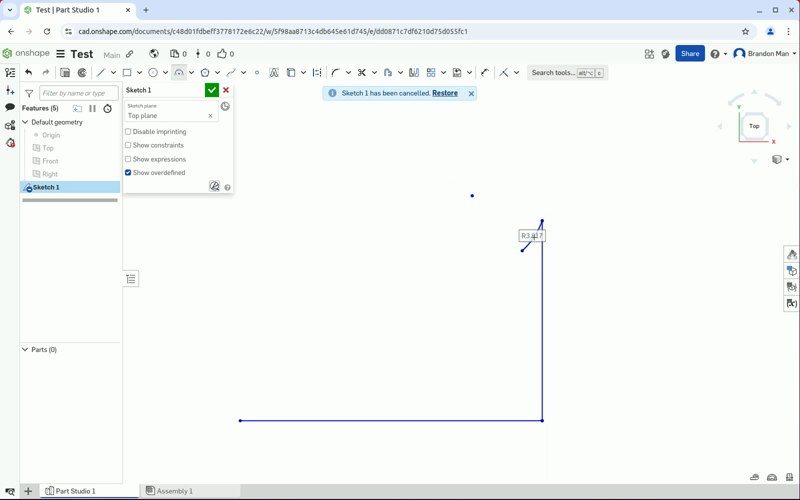
scroll(-6)
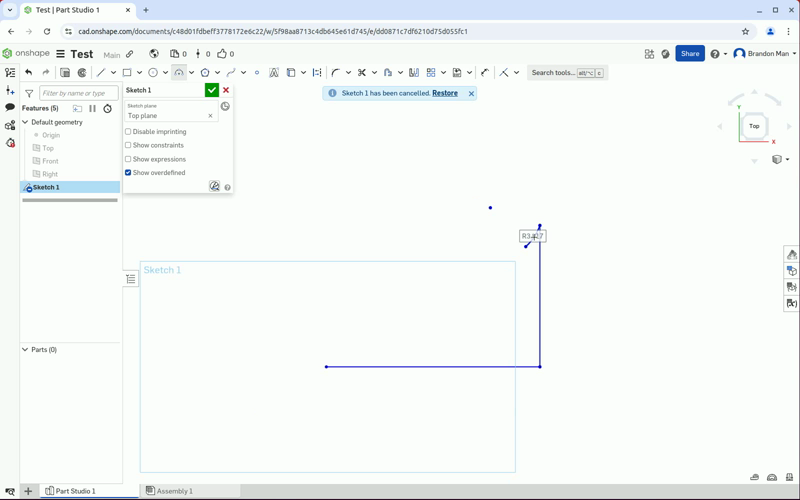
scroll(-6)
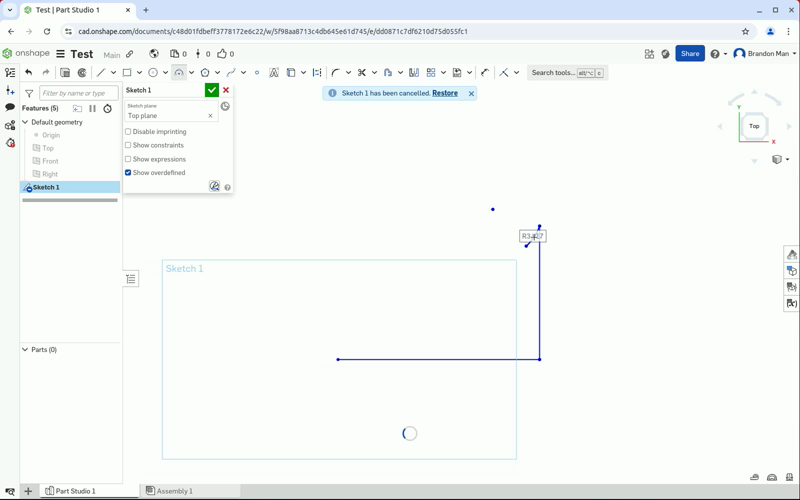
scroll(-6)
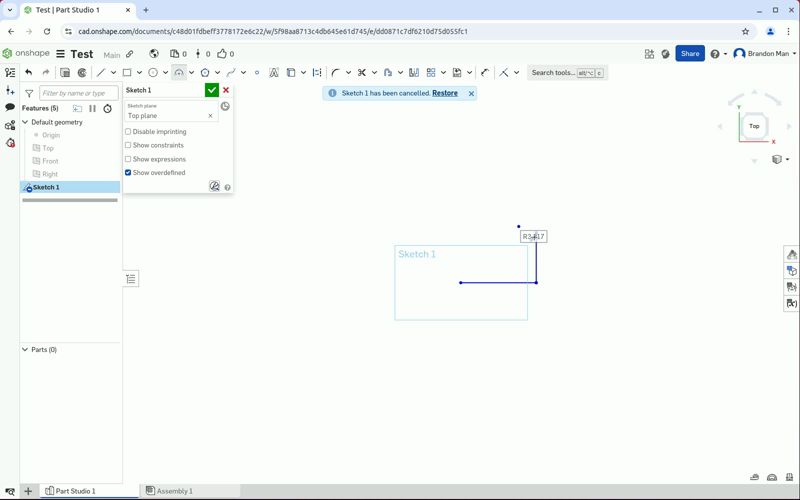
key_up(shift)
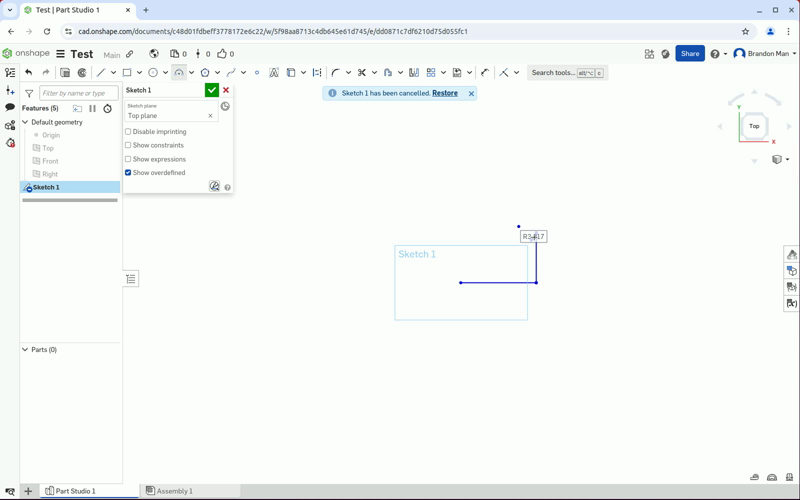
mouse_move(531, 240)
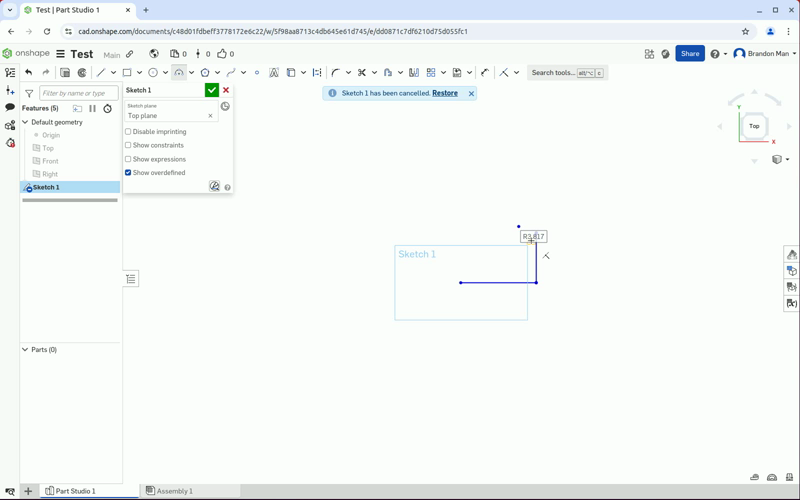
scroll(6)
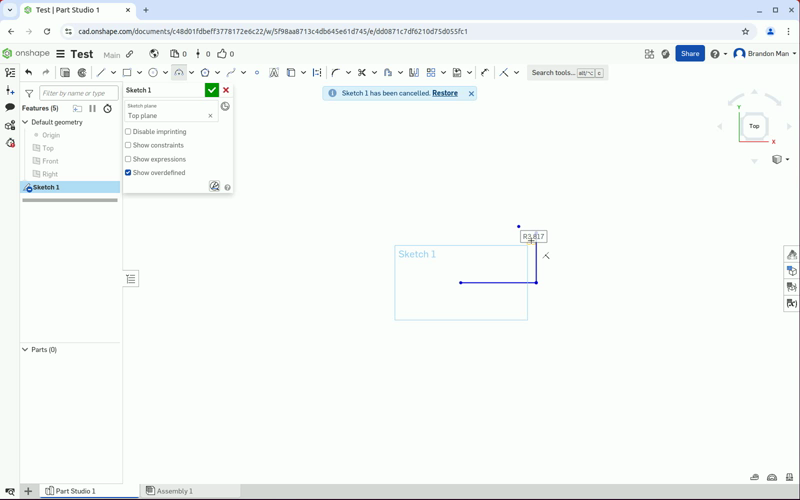
scroll(6)
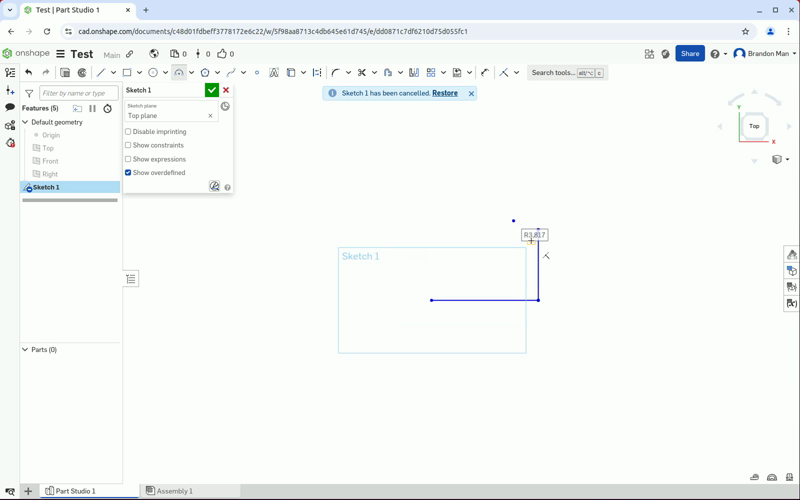
scroll(6)
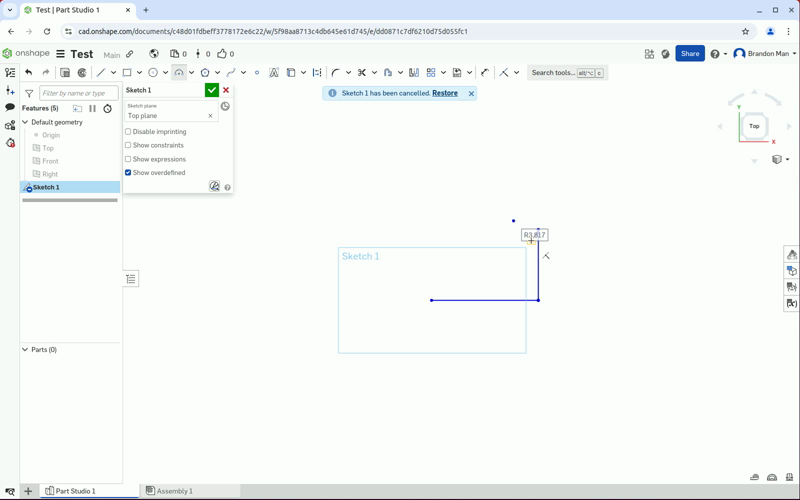
scroll(6)
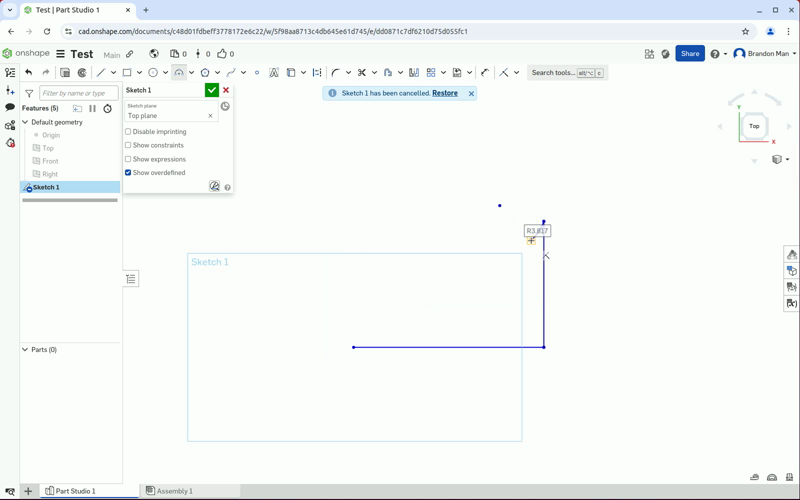
scroll(6)
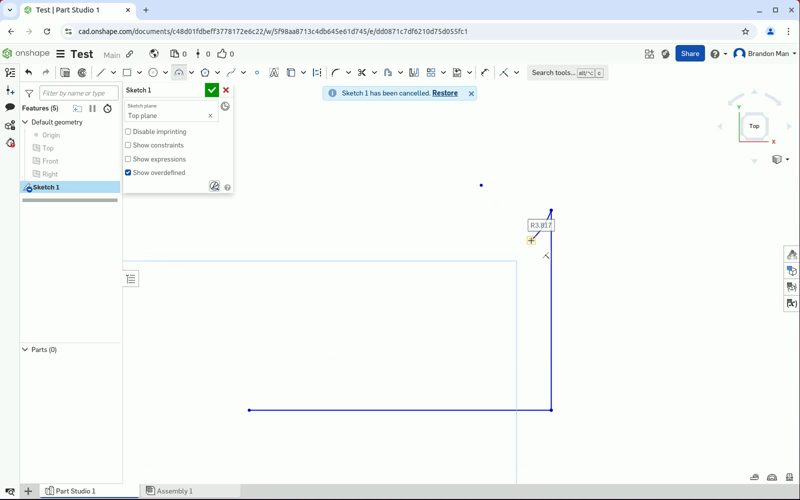
scroll(6)
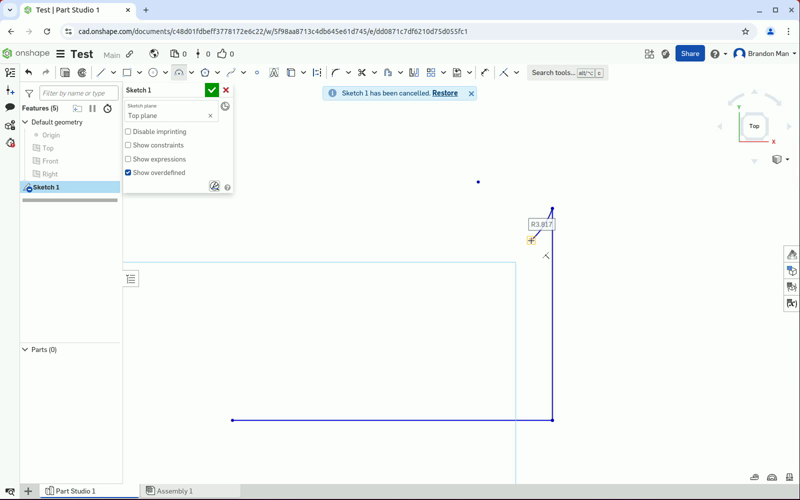
scroll(6)
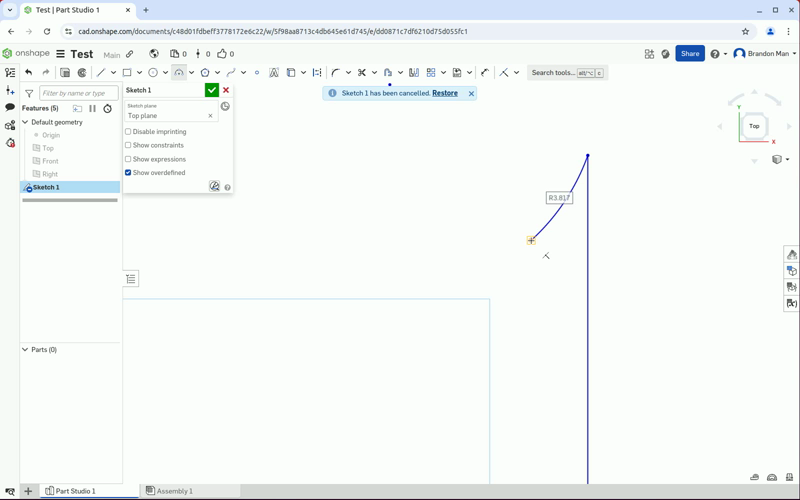
click(531, 240)
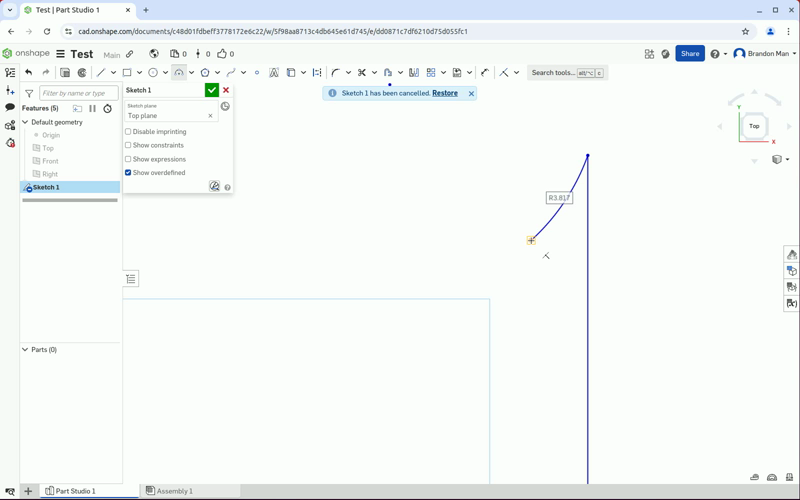
scroll(-6)
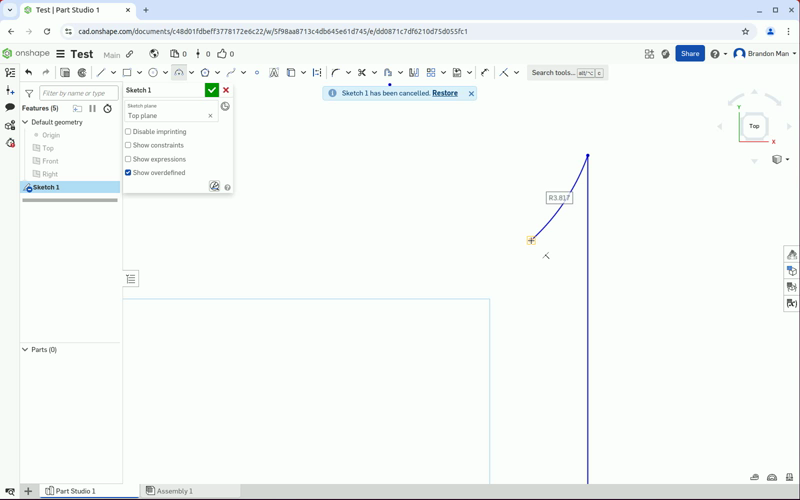
scroll(-6)
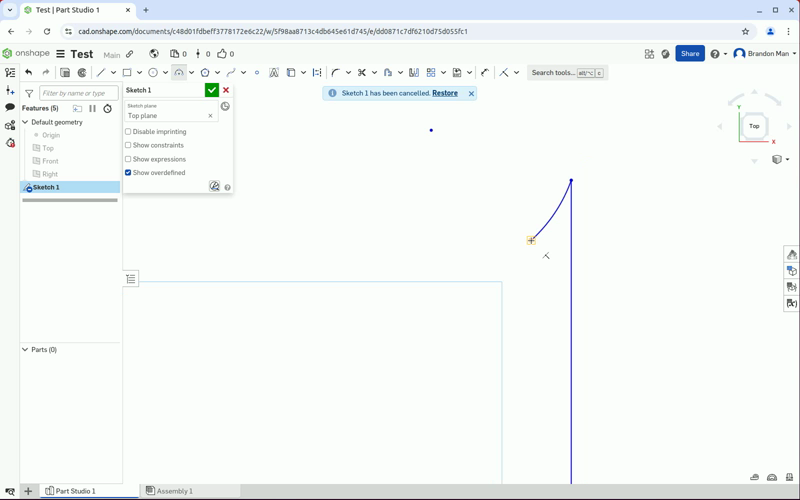
scroll(-6)
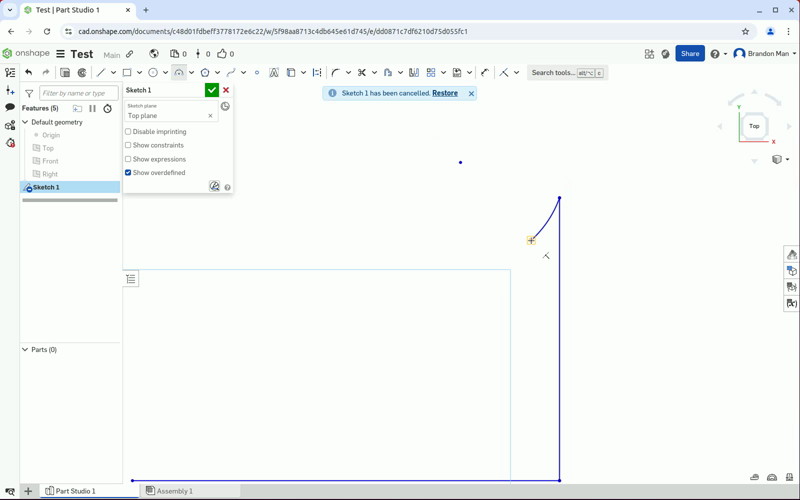
scroll(-6)
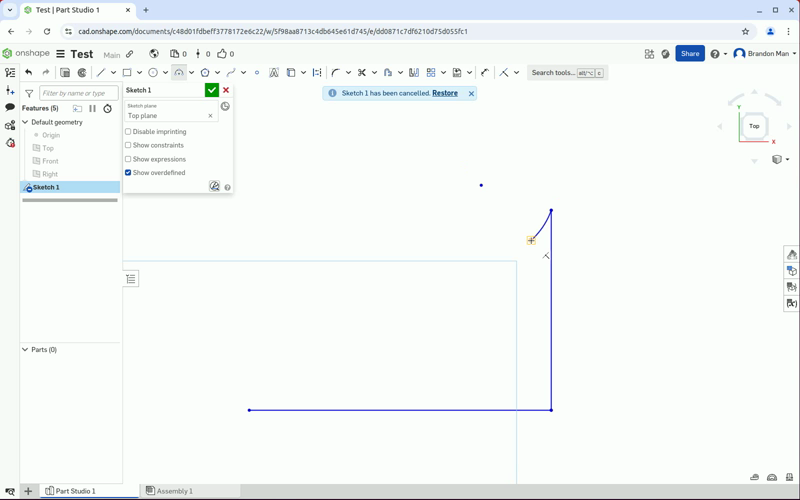
scroll(-6)
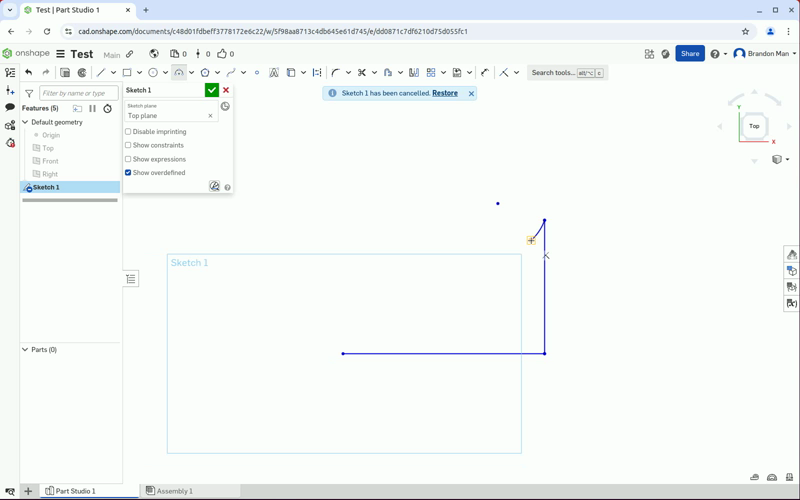
scroll(-6)
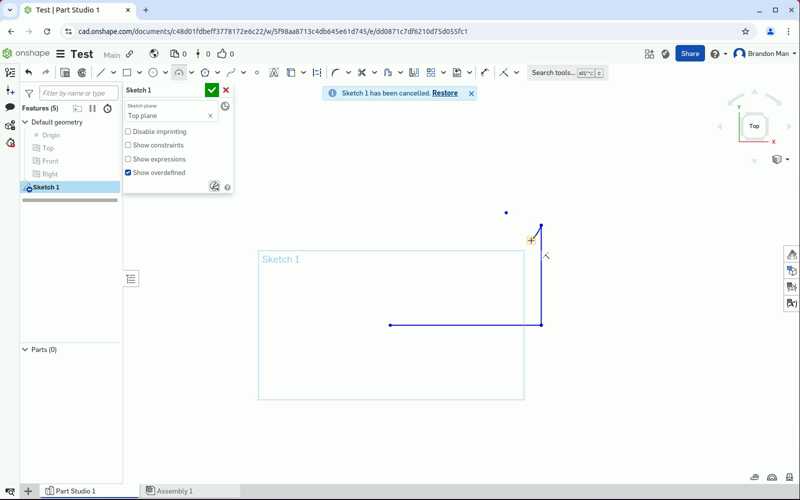
scroll(-6)
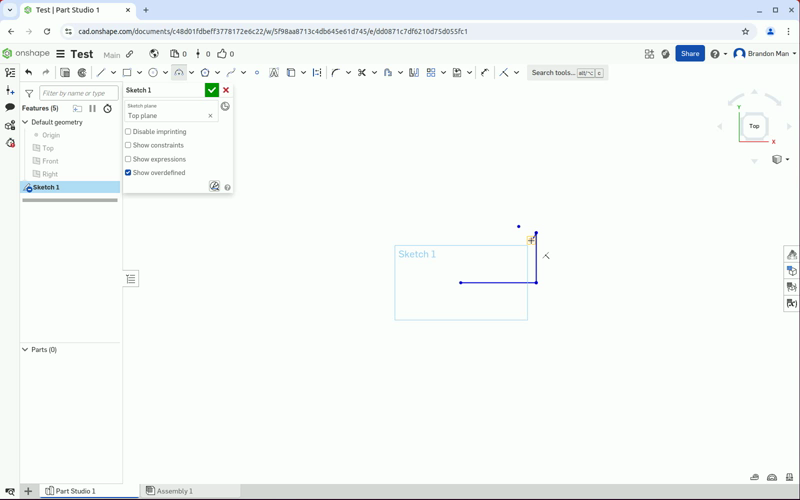
key_down(shift)
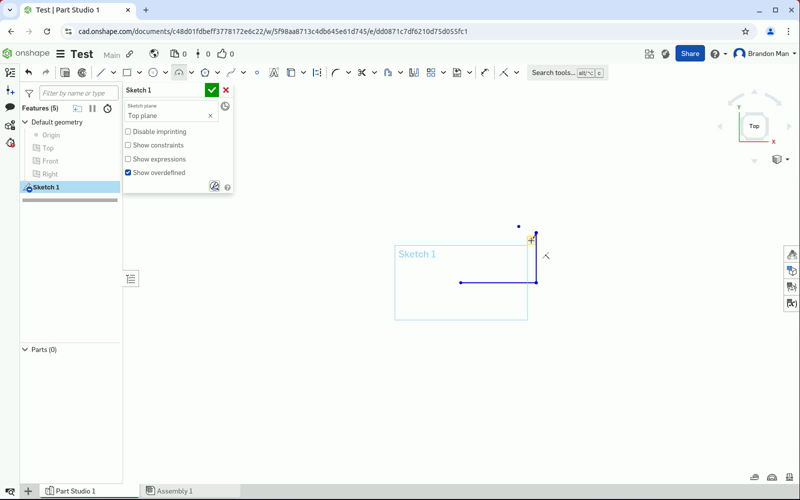
mouse_move(527, 243)
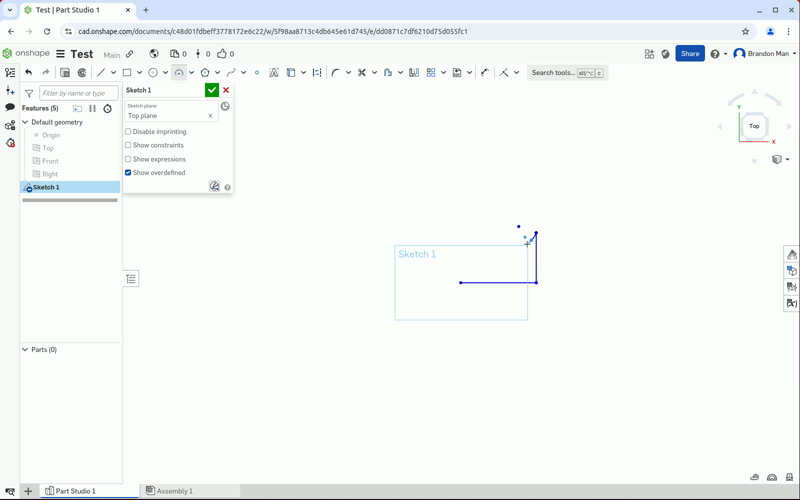
scroll(6)
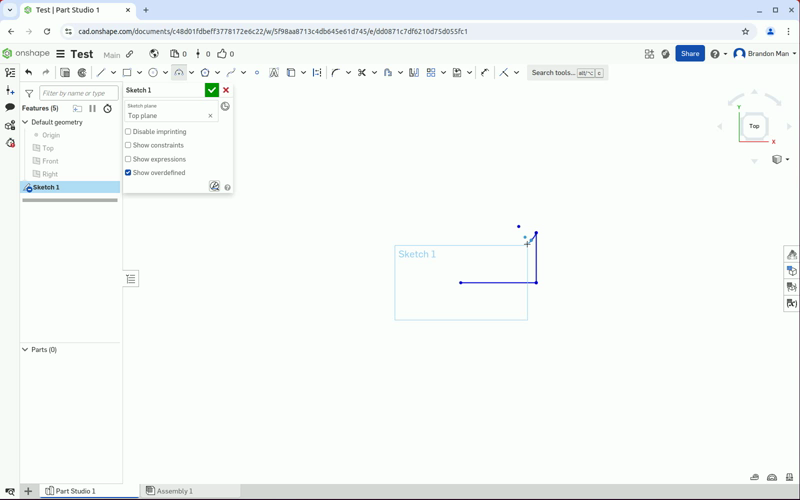
scroll(6)
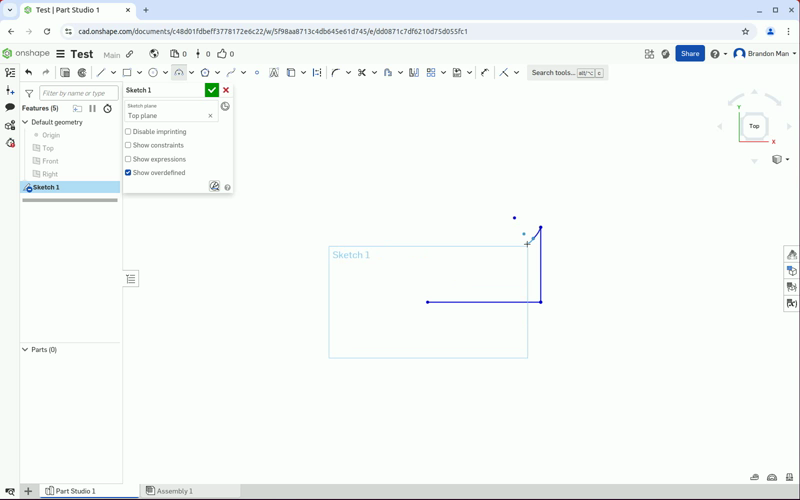
scroll(6)
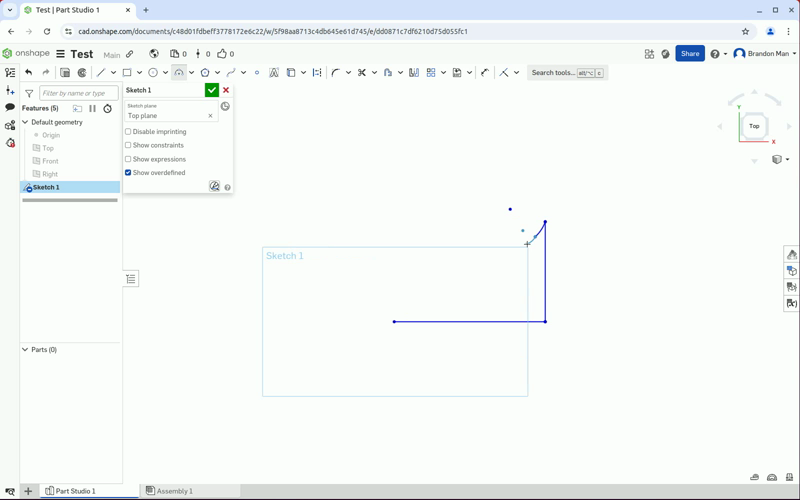
scroll(6)
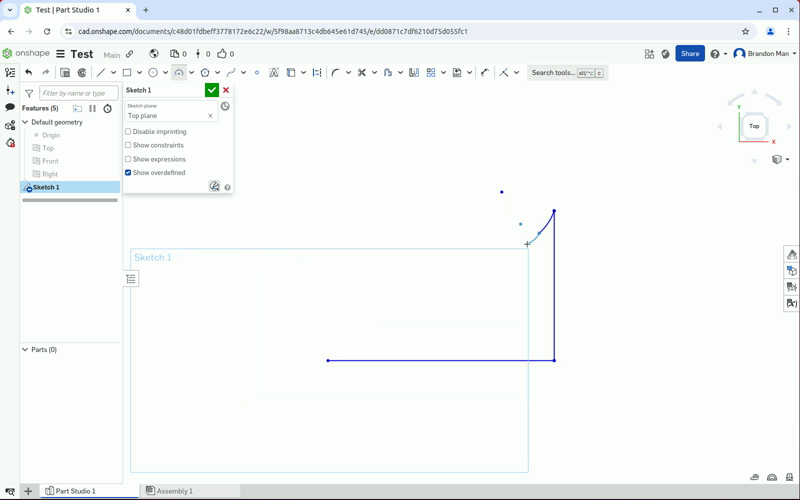
scroll(6)
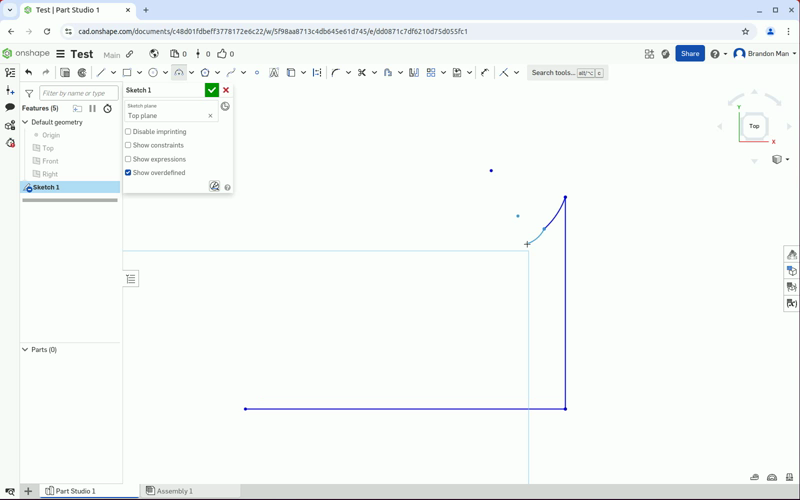
scroll(6)
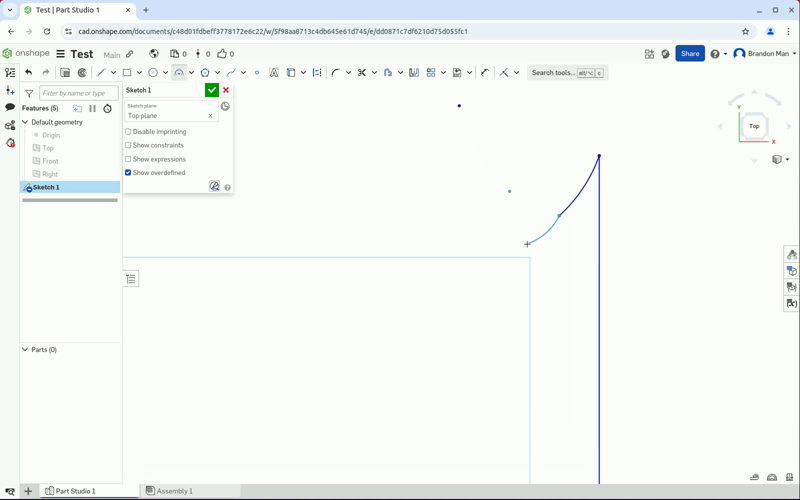
scroll(6)
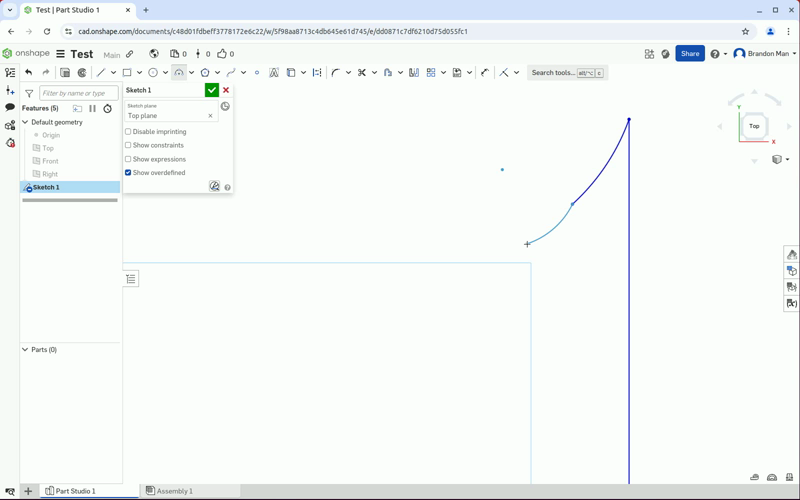
click(527, 243)
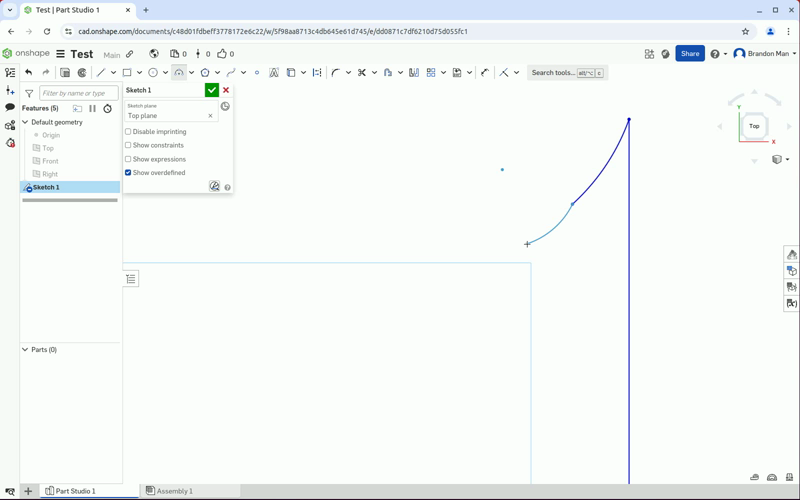
scroll(-6)
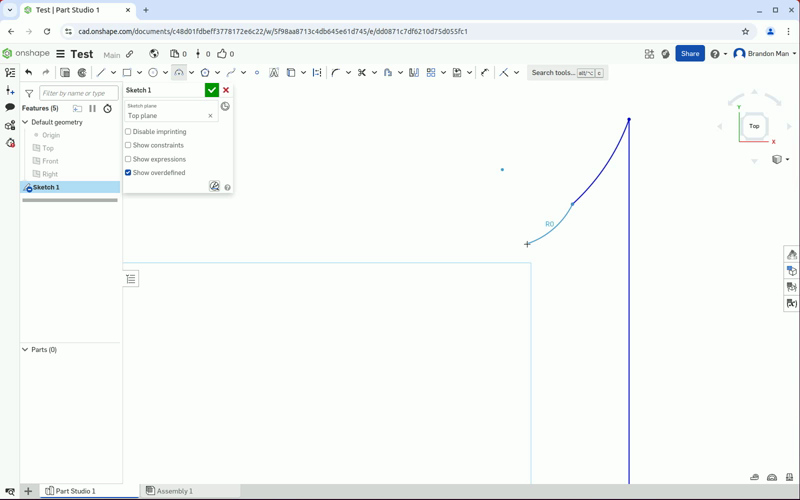
scroll(-6)
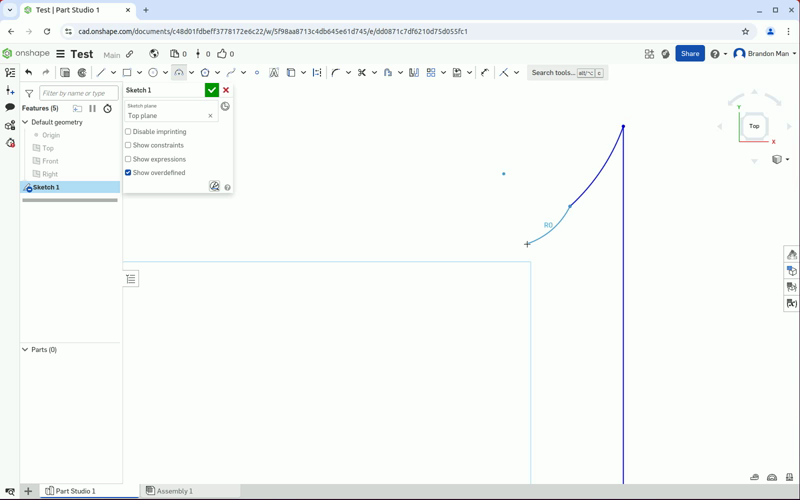
scroll(-6)
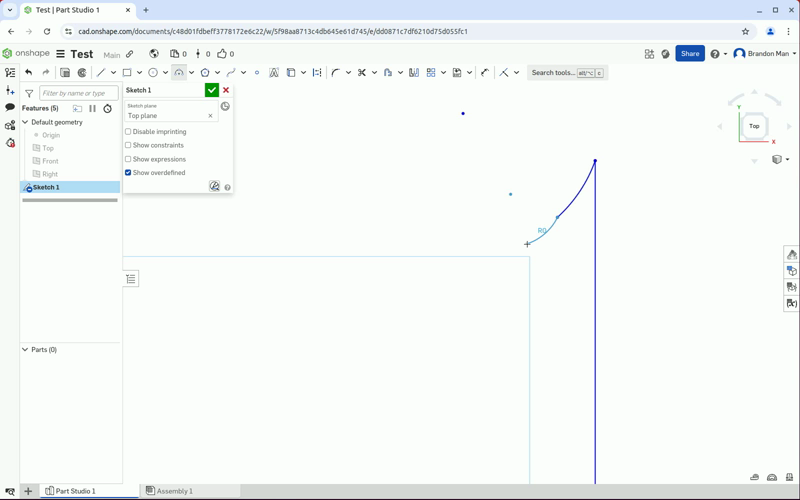
scroll(-6)
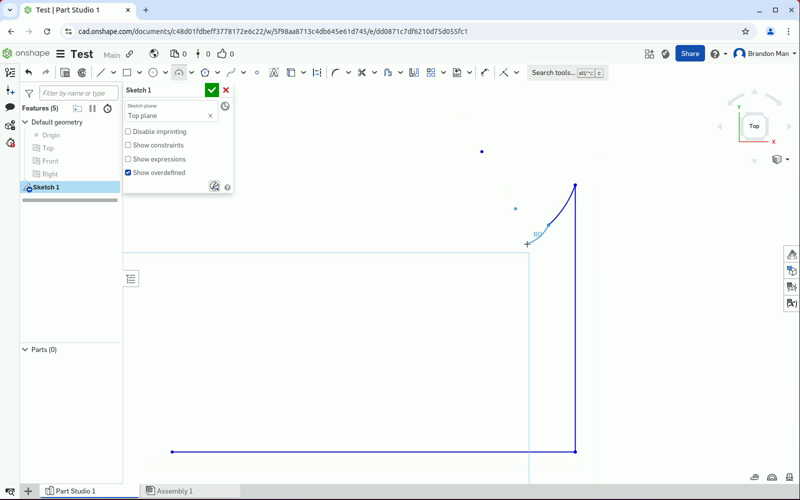
scroll(-6)
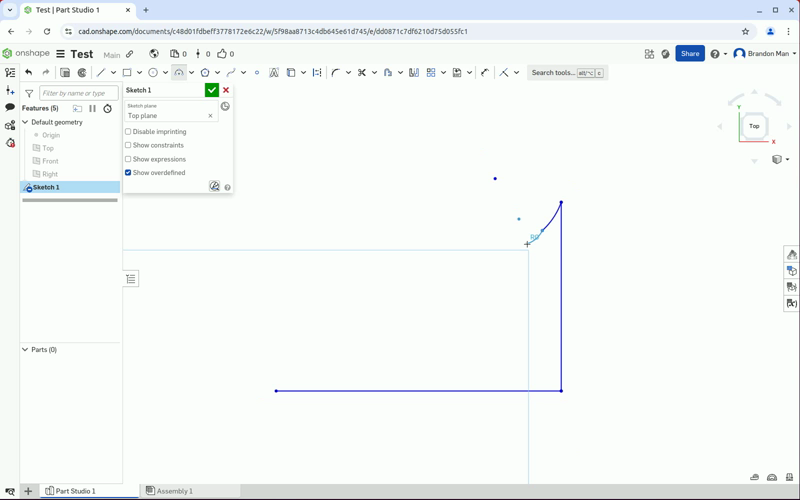
scroll(-6)
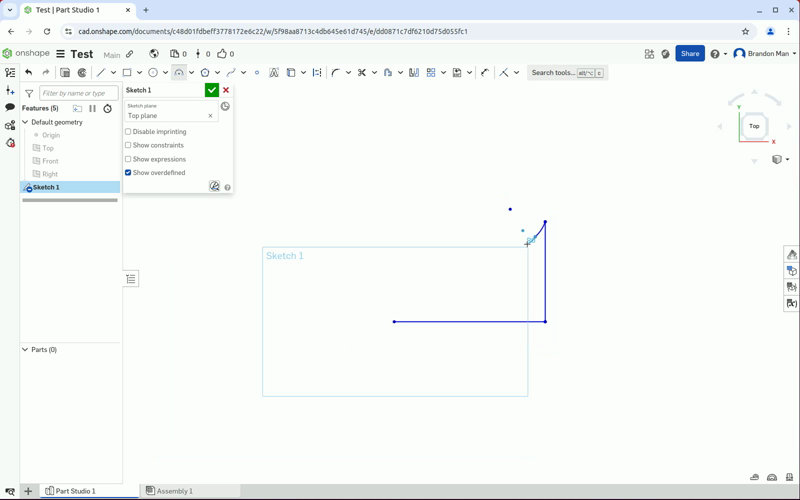
scroll(-6)
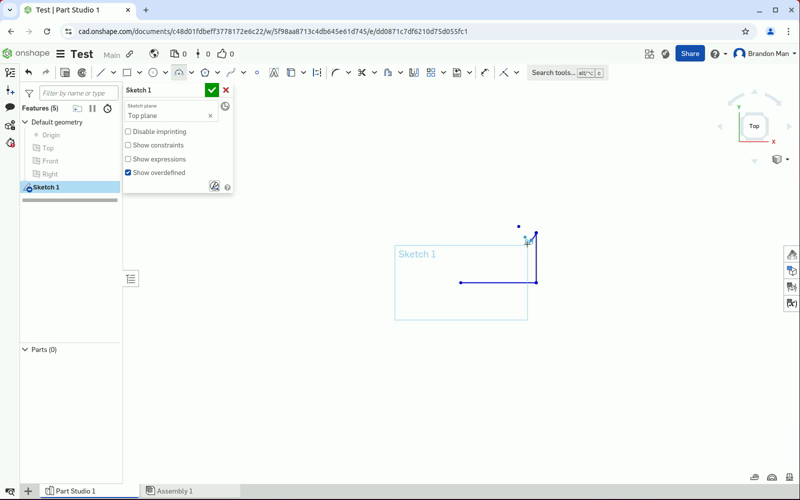
mouse_move(531, 244)
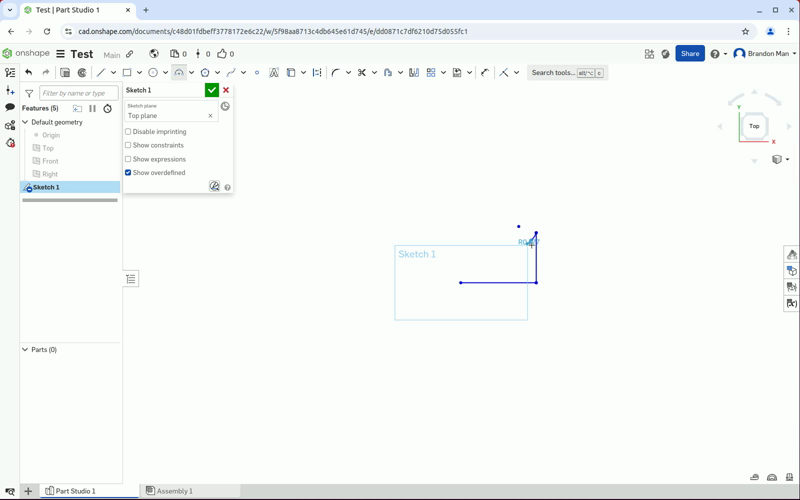
scroll(6)
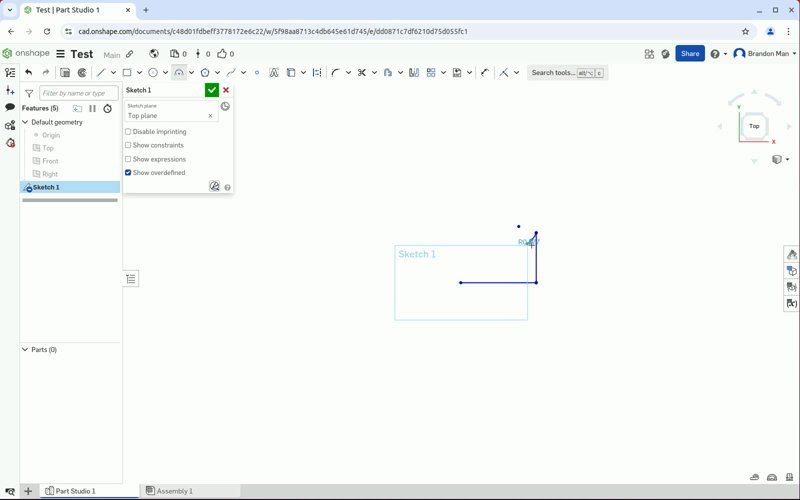
scroll(6)
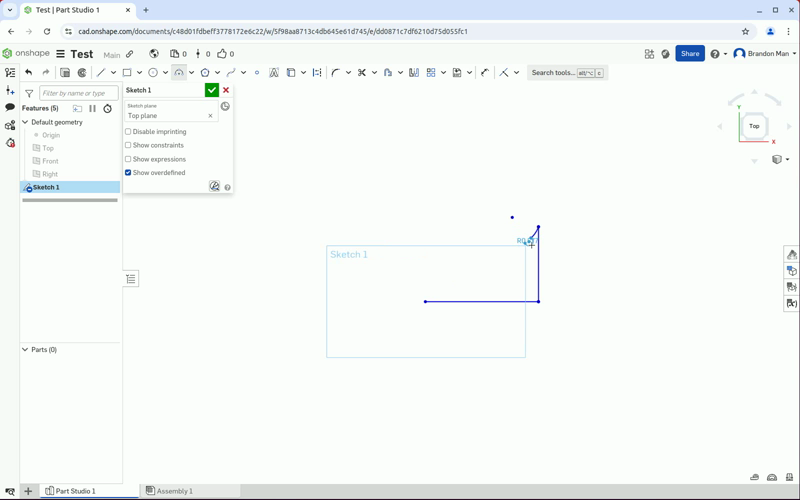
scroll(6)
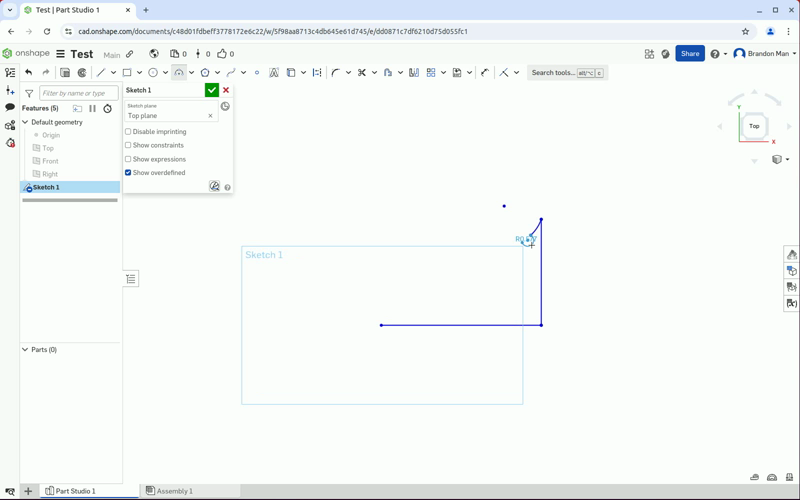
scroll(6)
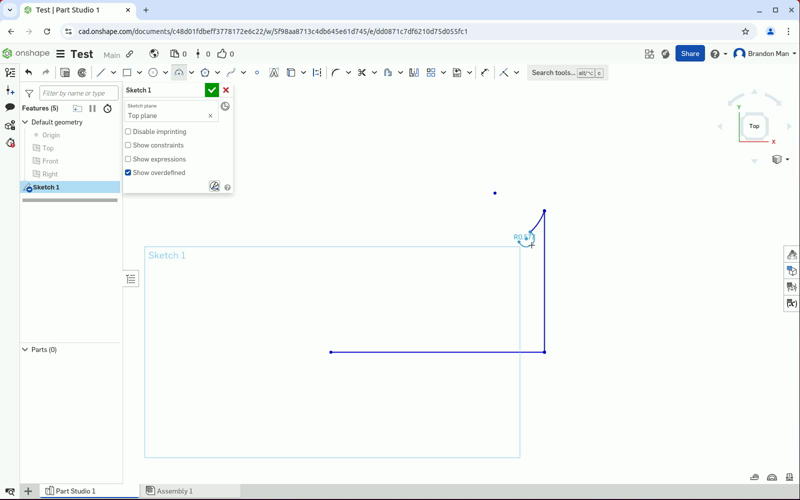
scroll(6)
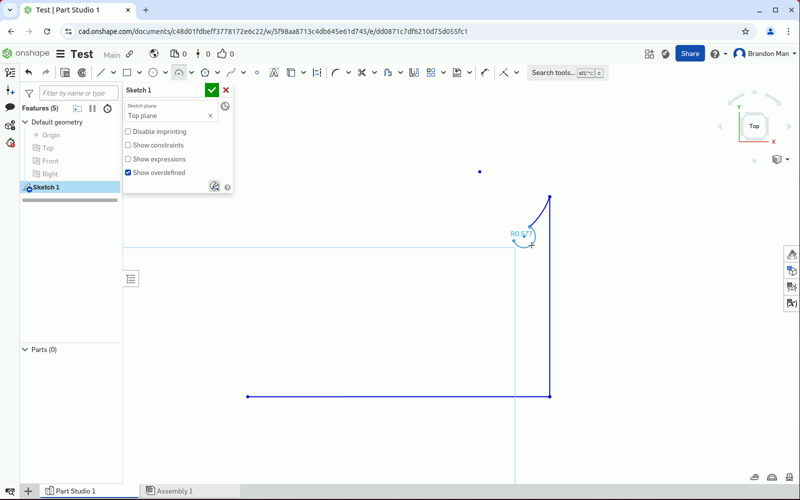
scroll(6)
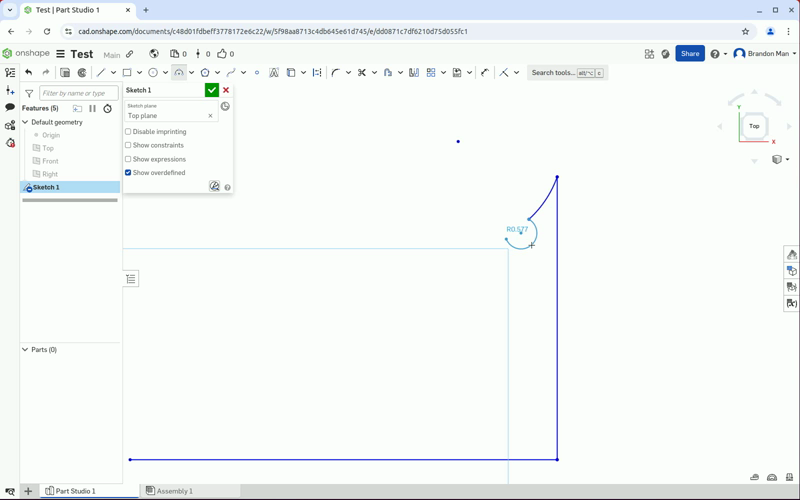
scroll(6)
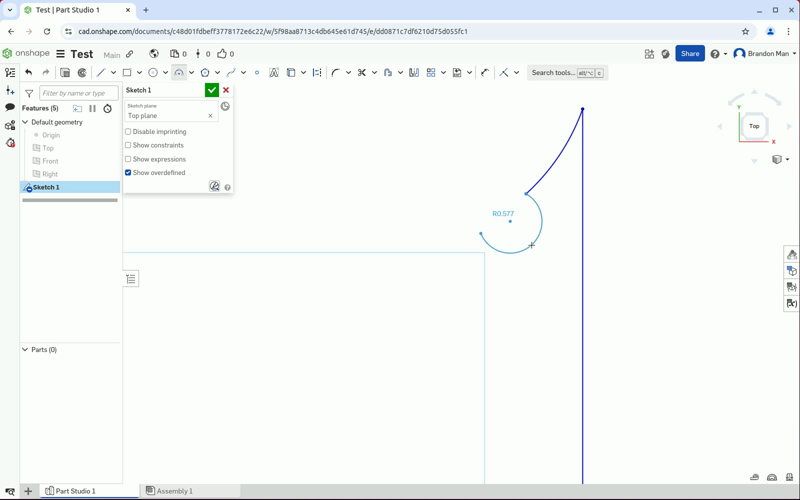
click(531, 244)
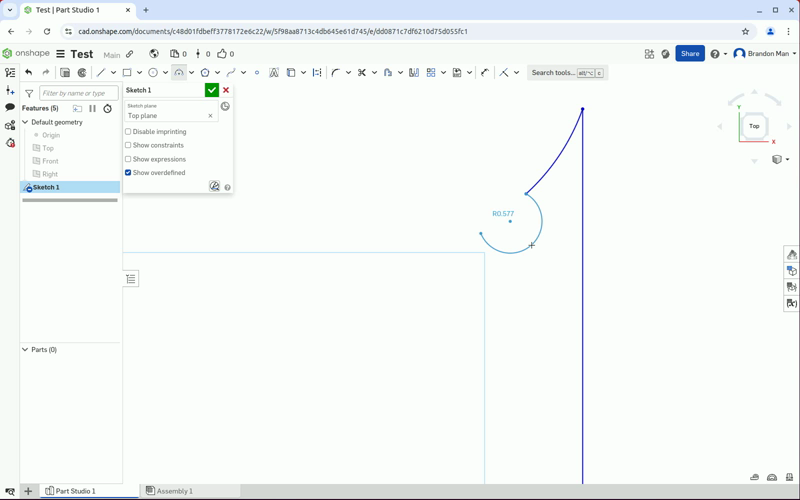
scroll(-6)
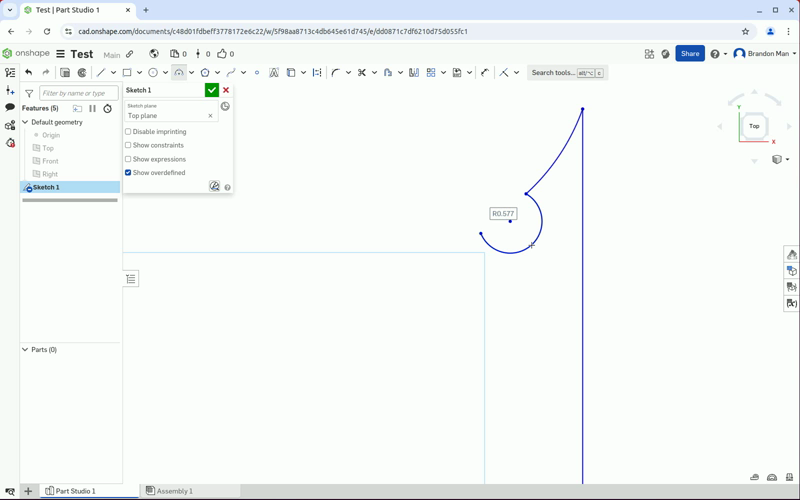
scroll(-6)
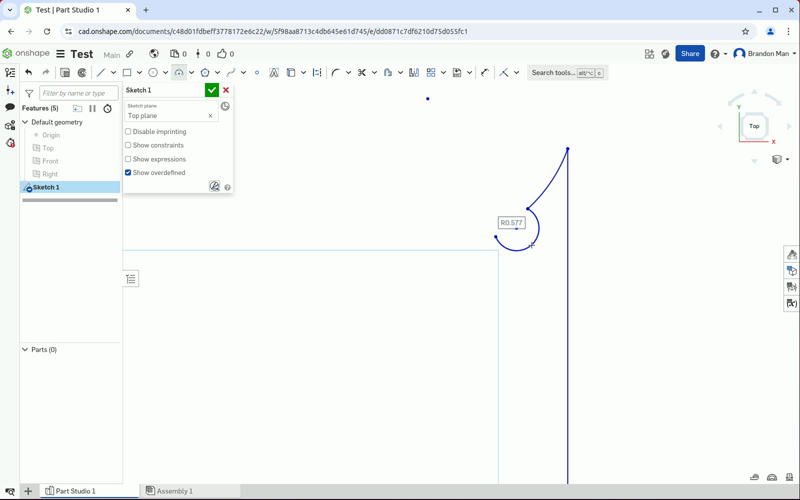
scroll(-6)
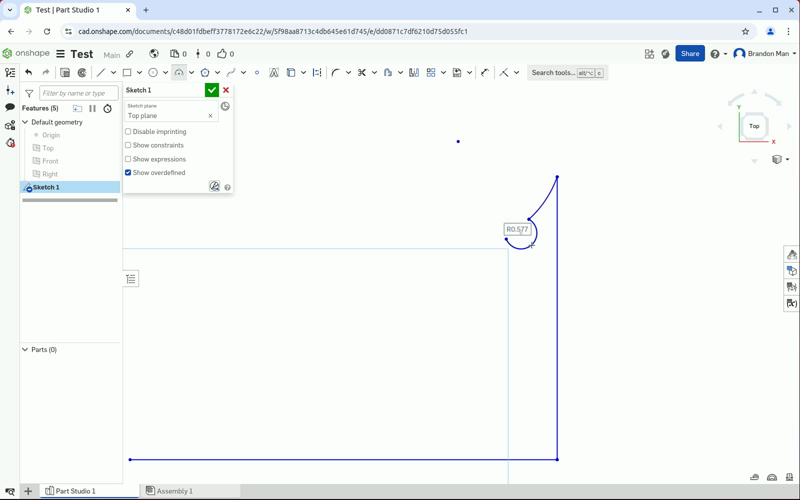
scroll(-6)
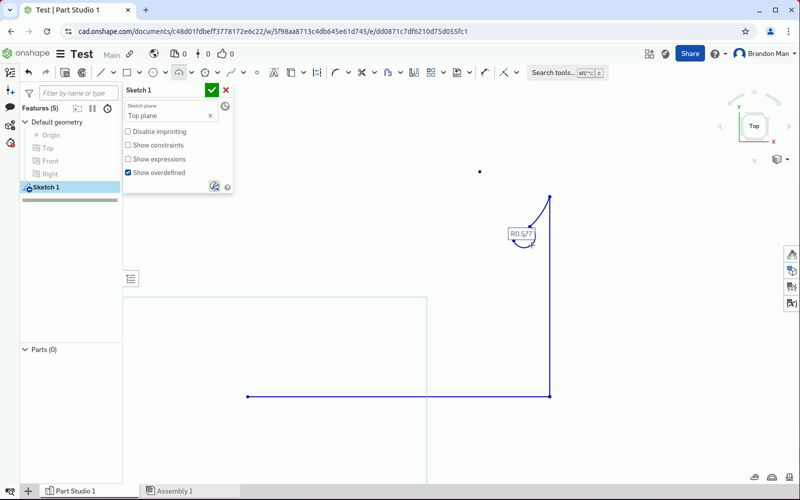
scroll(-6)
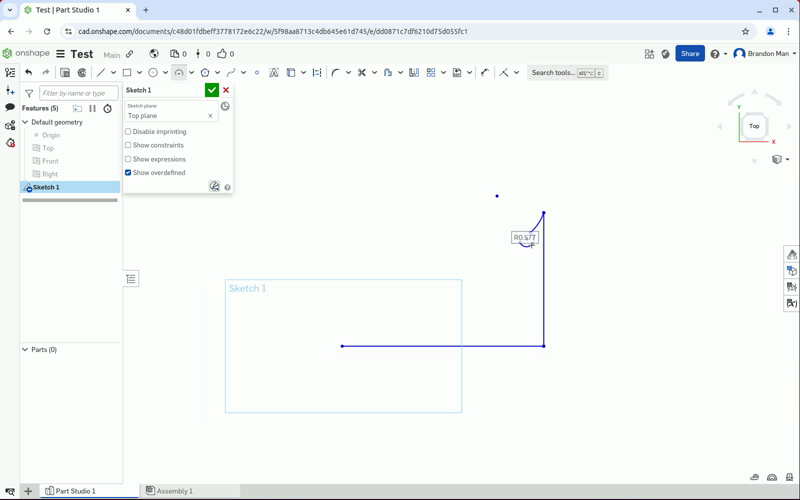
scroll(-6)
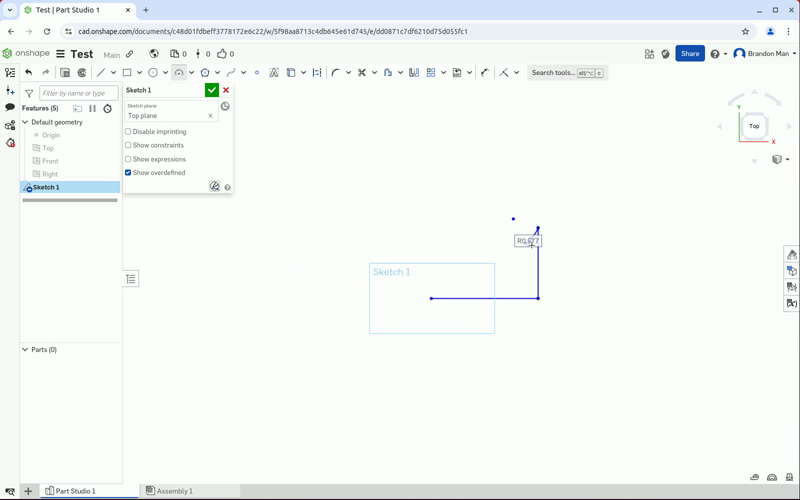
scroll(-6)
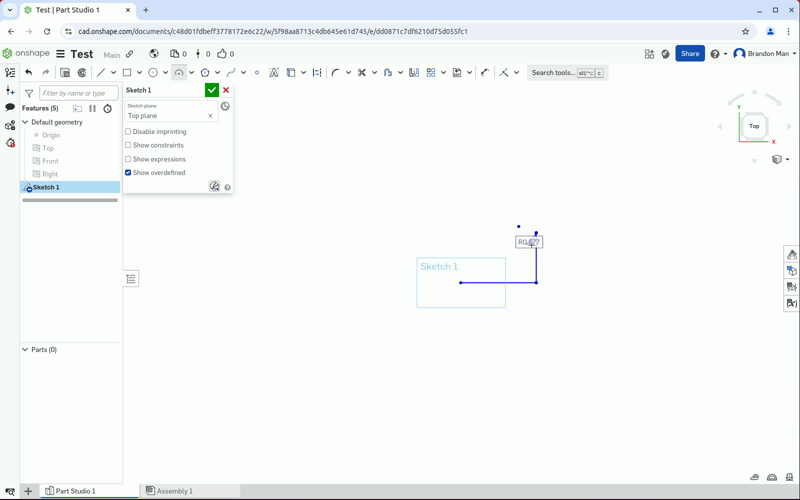
key_up(shift)
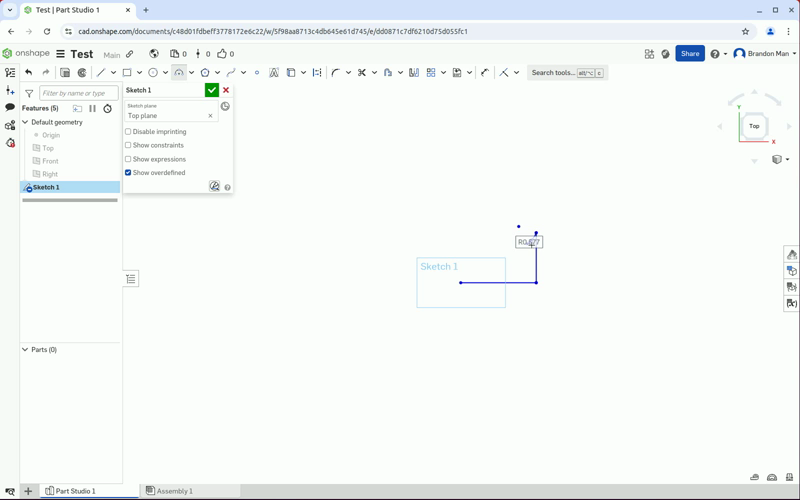
mouse_move(527, 243)
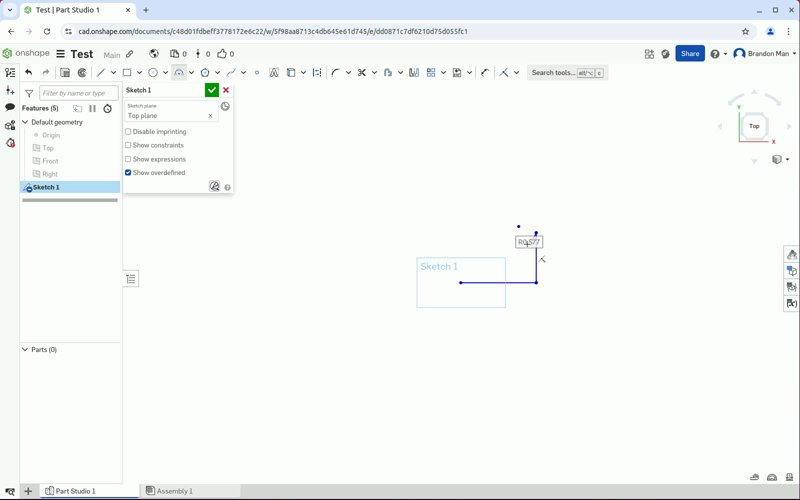
scroll(6)
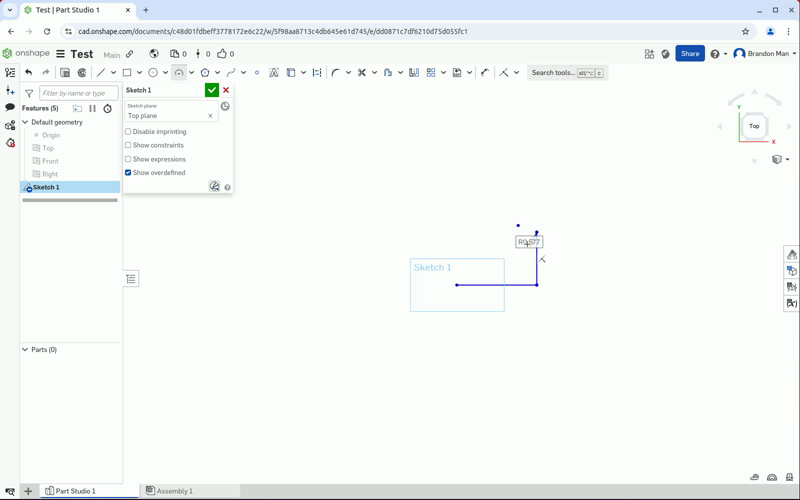
scroll(6)
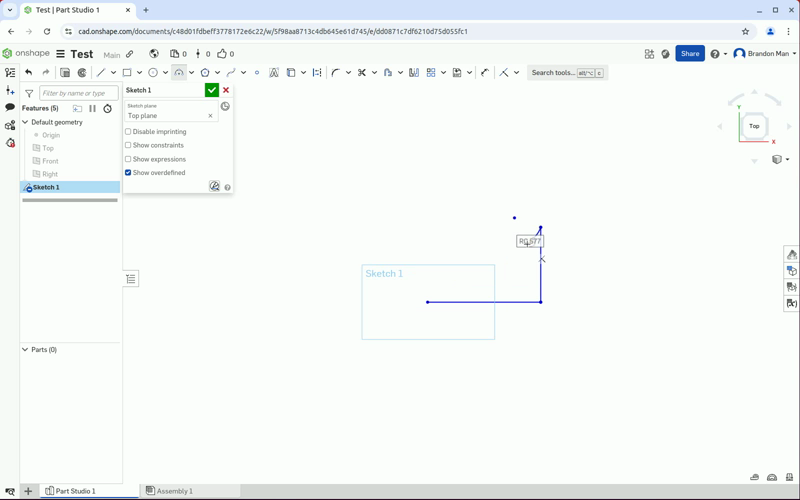
scroll(6)
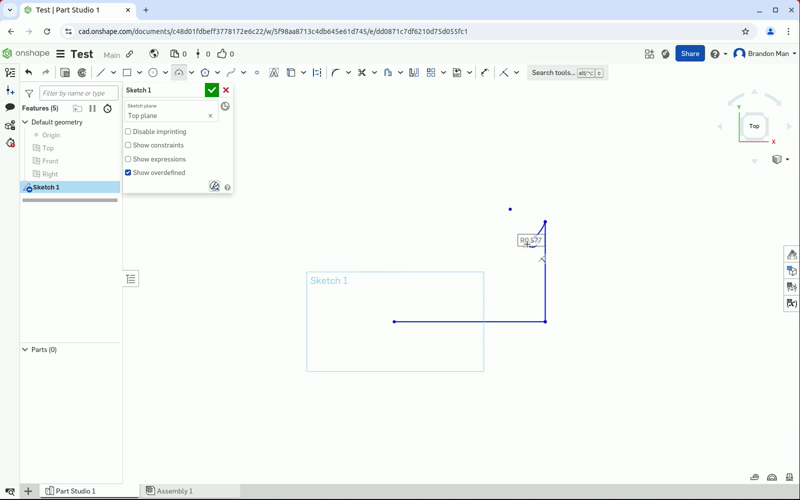
scroll(6)
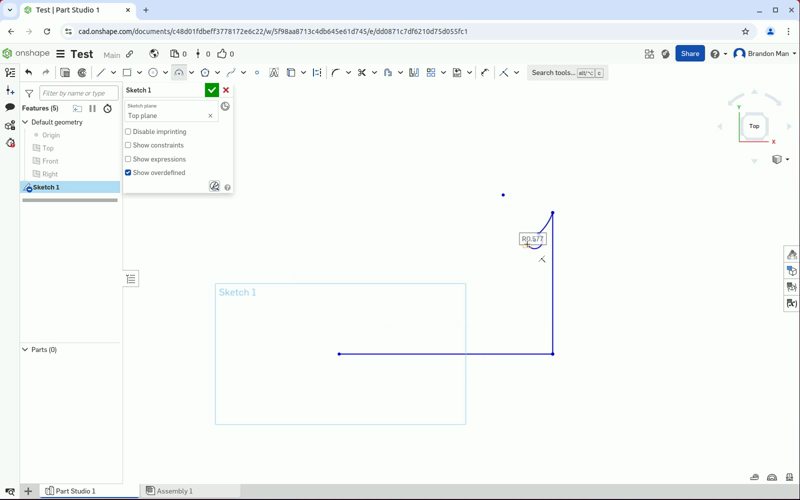
scroll(6)
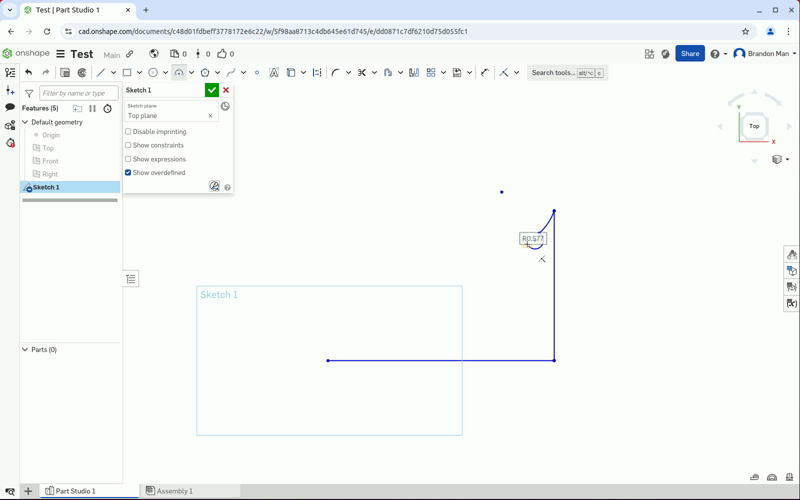
scroll(6)
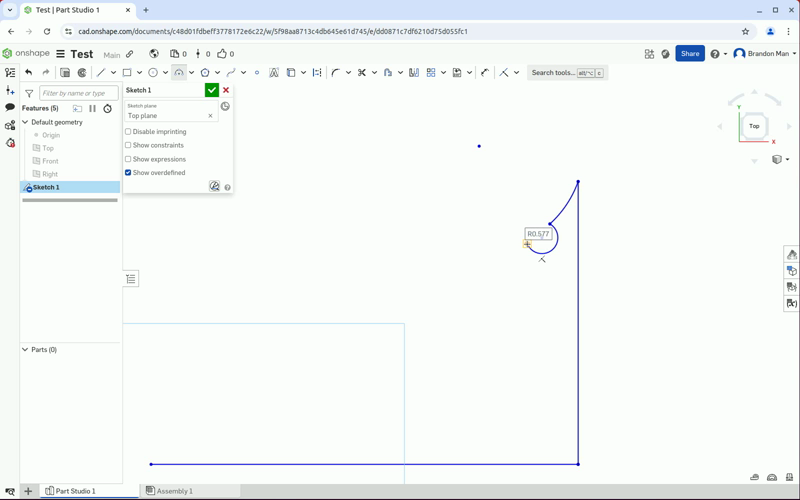
scroll(6)
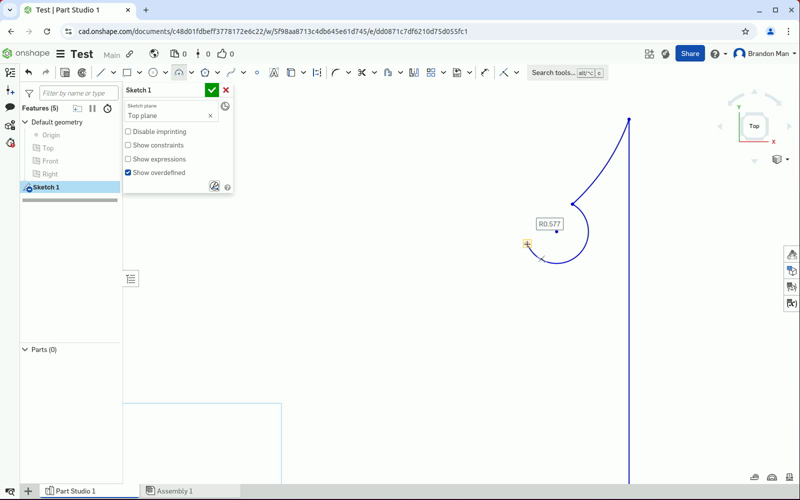
click(527, 243)
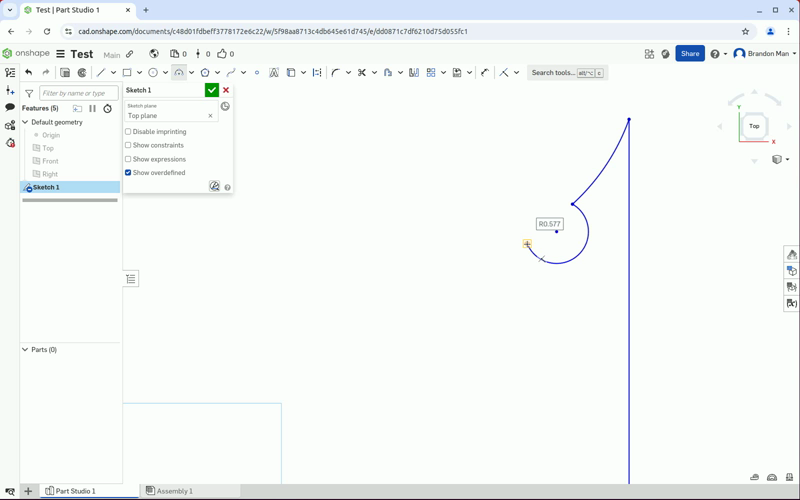
scroll(-6)
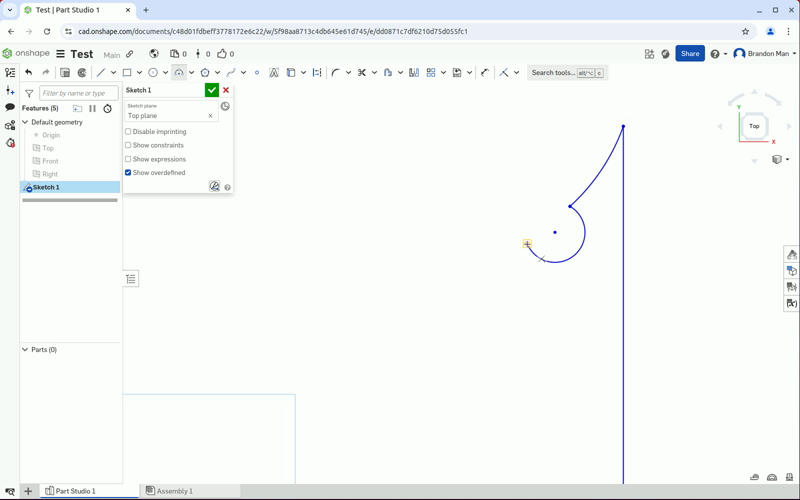
scroll(-6)
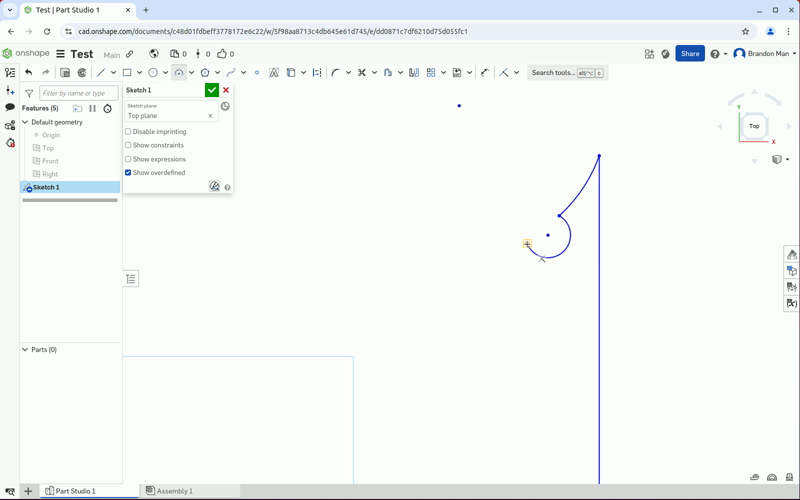
scroll(-6)
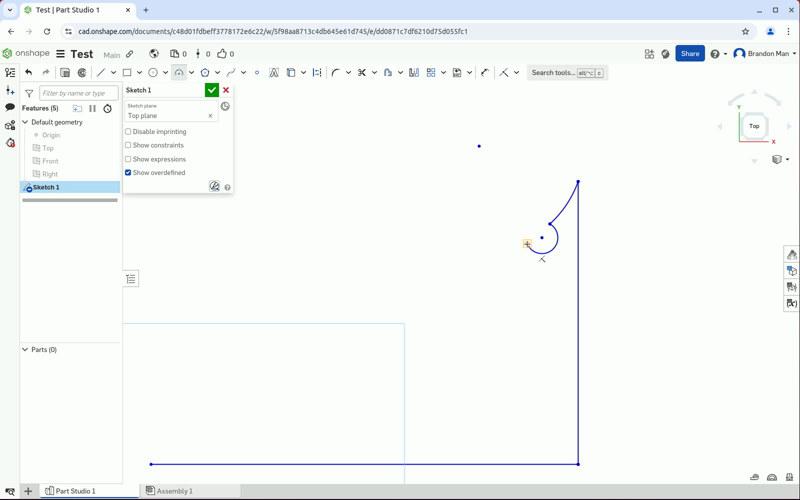
scroll(-6)
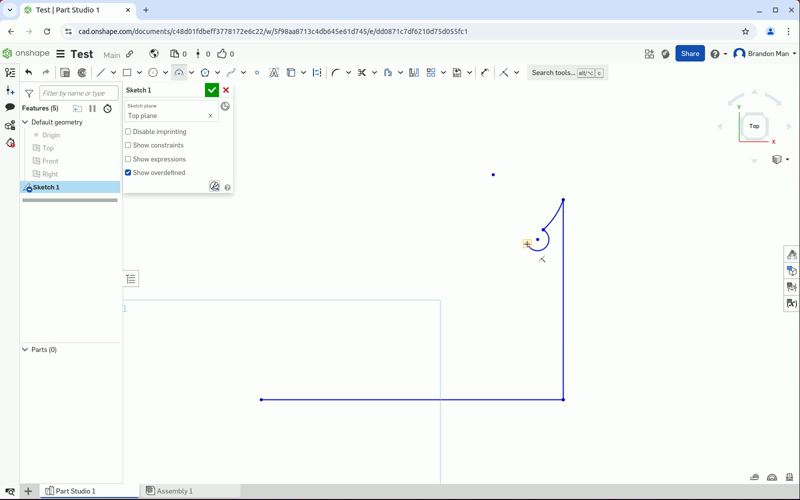
scroll(-6)
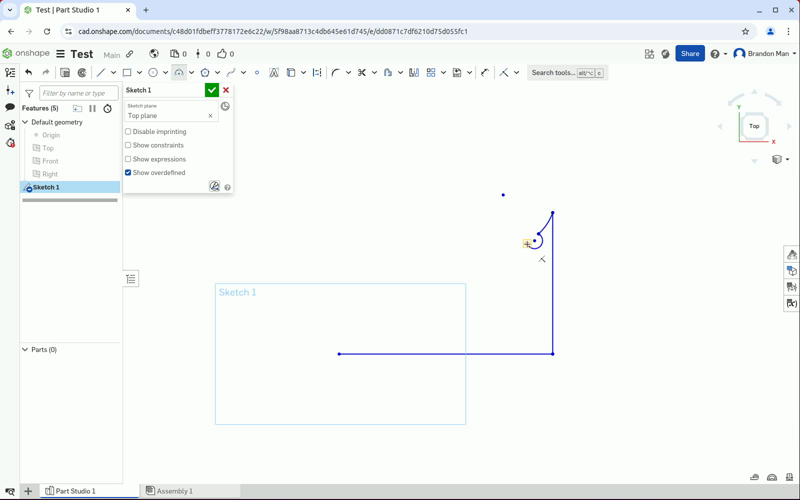
scroll(-6)
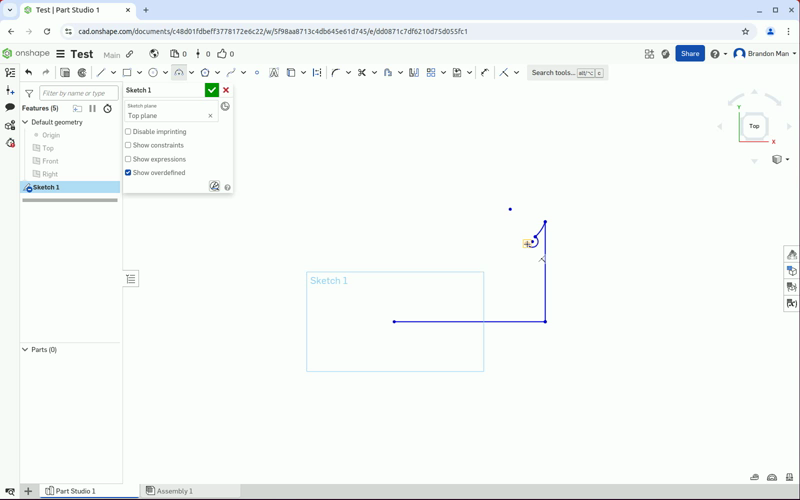
scroll(-6)
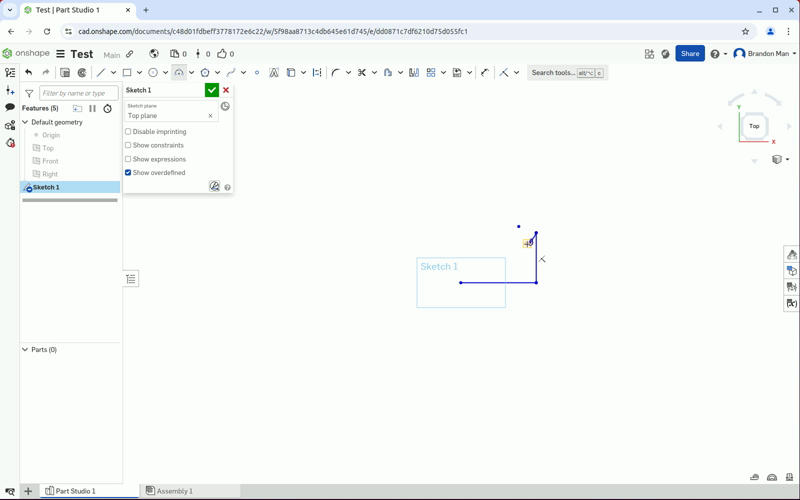
key_down(shift)
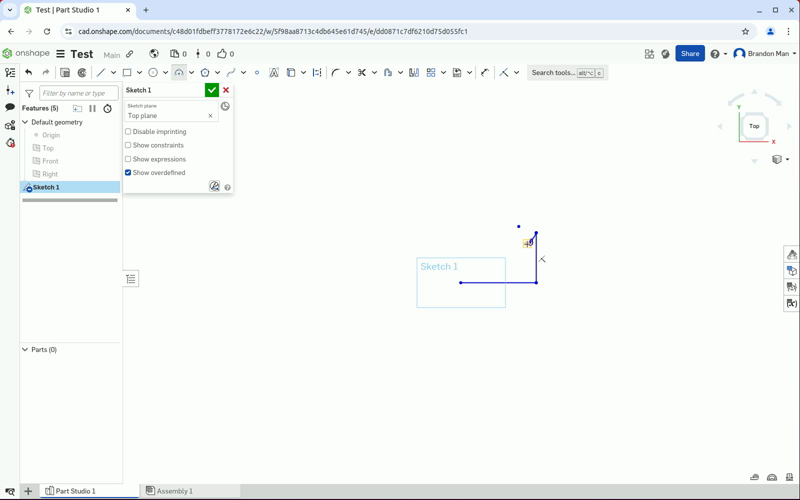
mouse_move(525, 246)
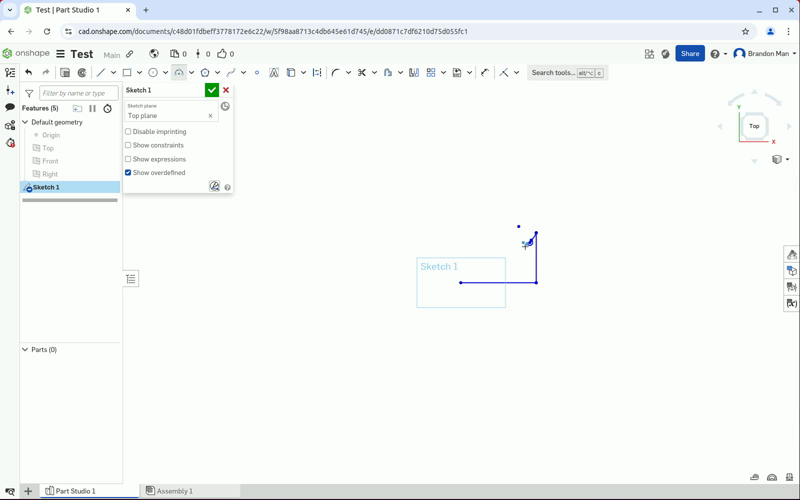
scroll(6)
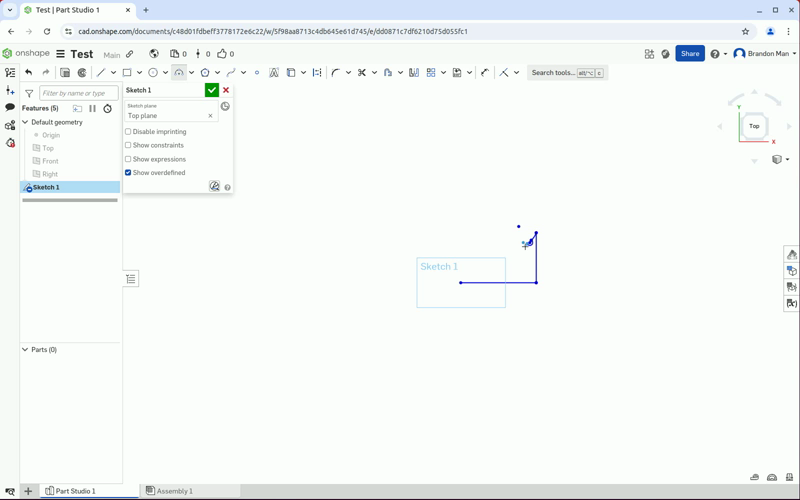
scroll(6)
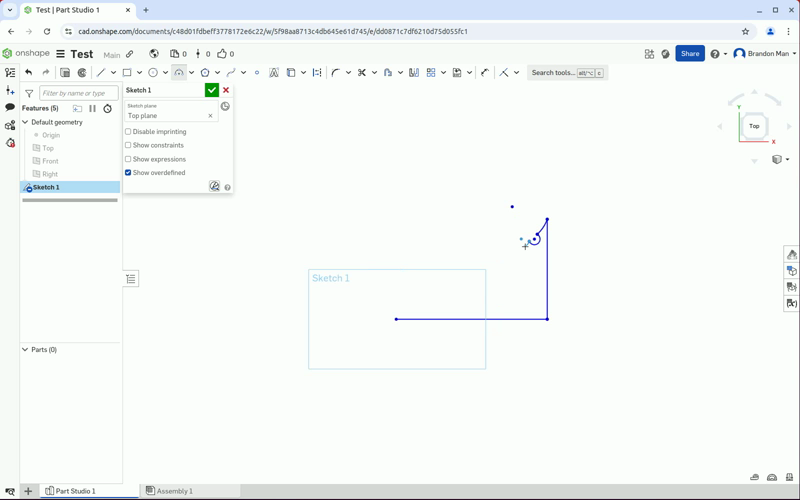
scroll(6)
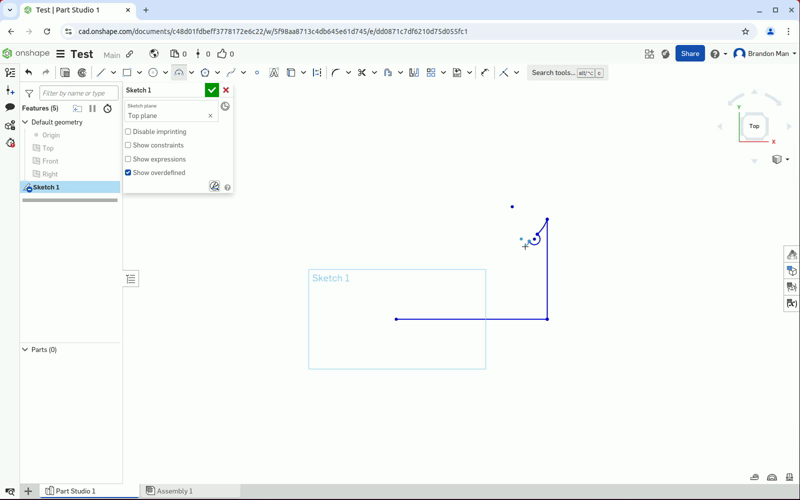
scroll(6)
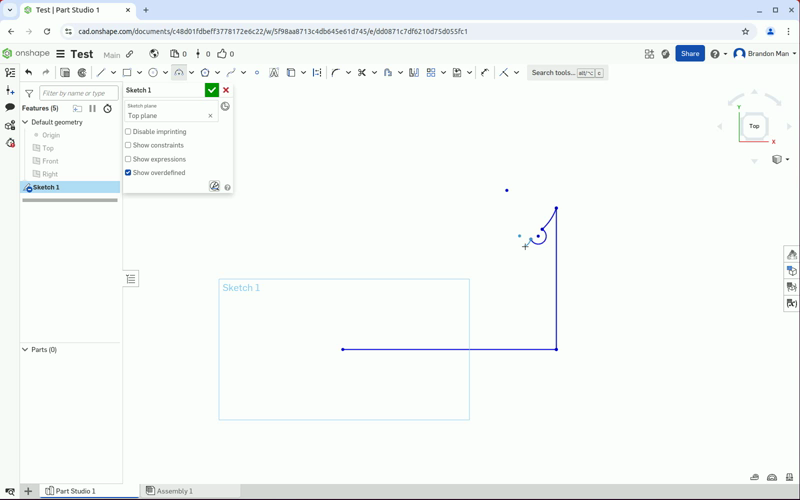
scroll(6)
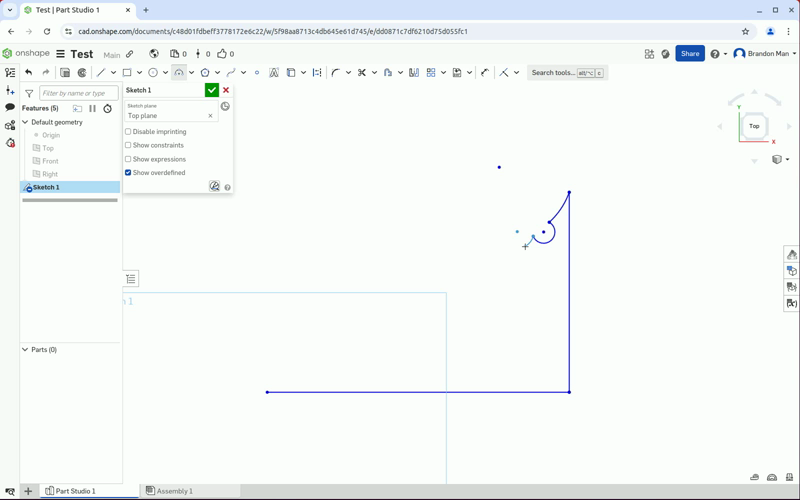
scroll(6)
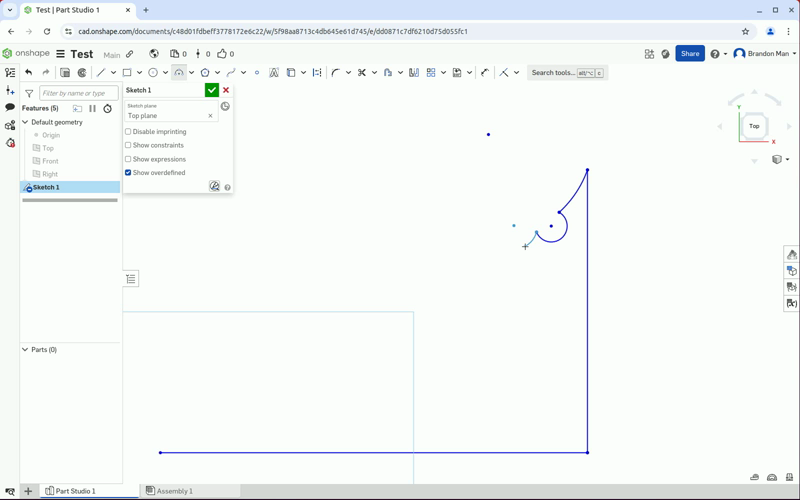
scroll(6)
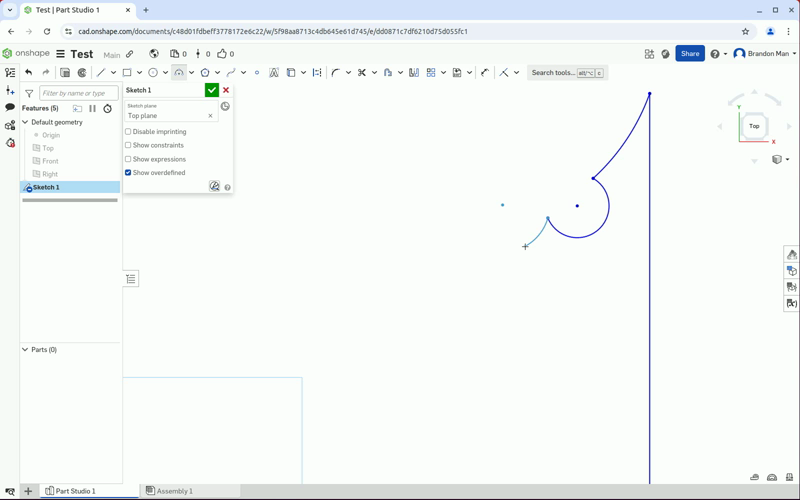
click(525, 246)
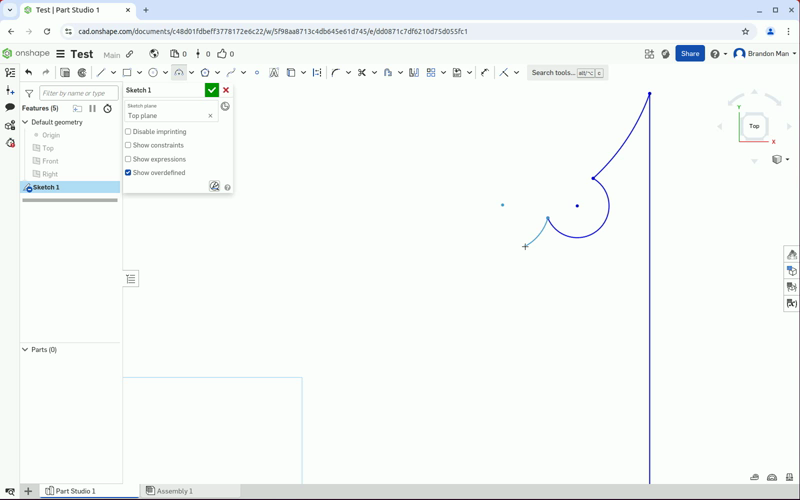
scroll(-6)
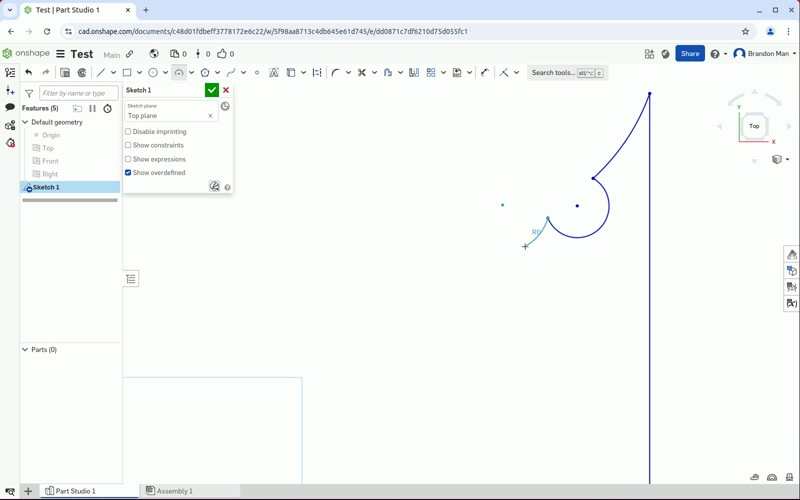
scroll(-6)
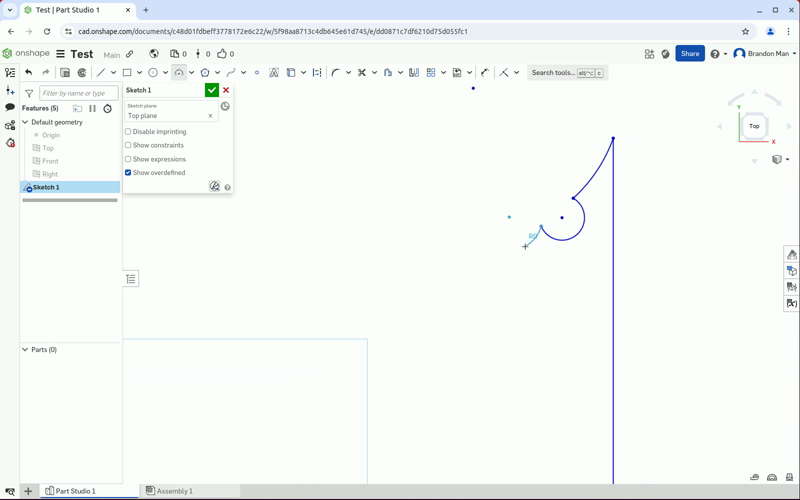
scroll(-6)
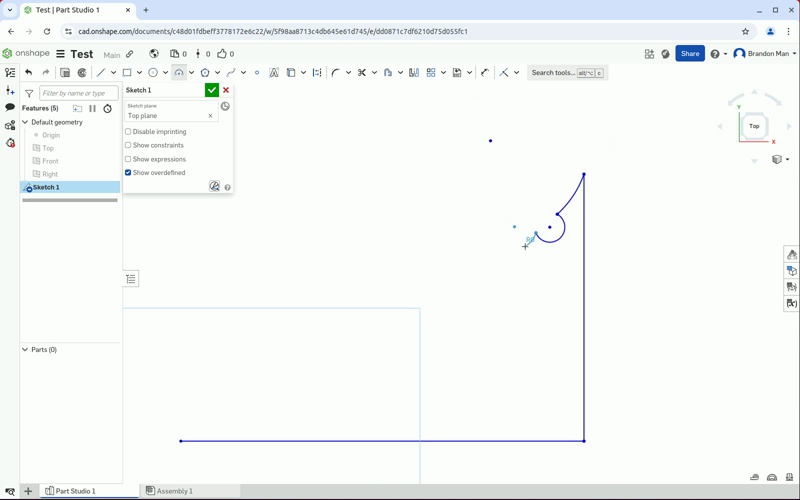
scroll(-6)
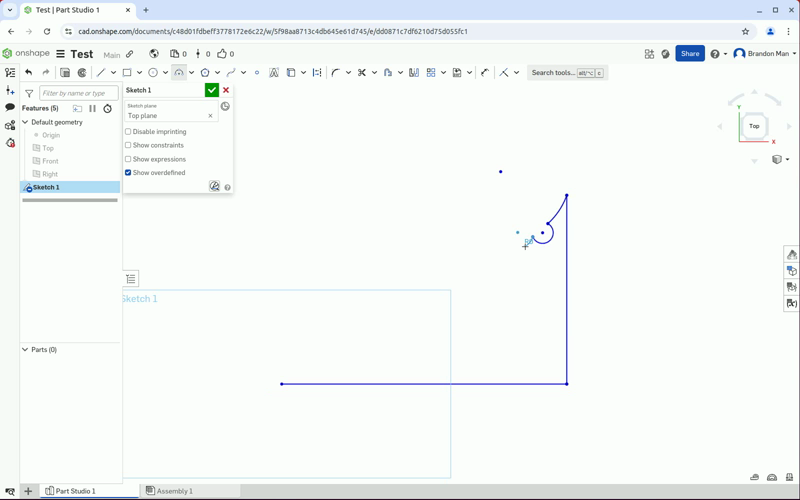
scroll(-6)
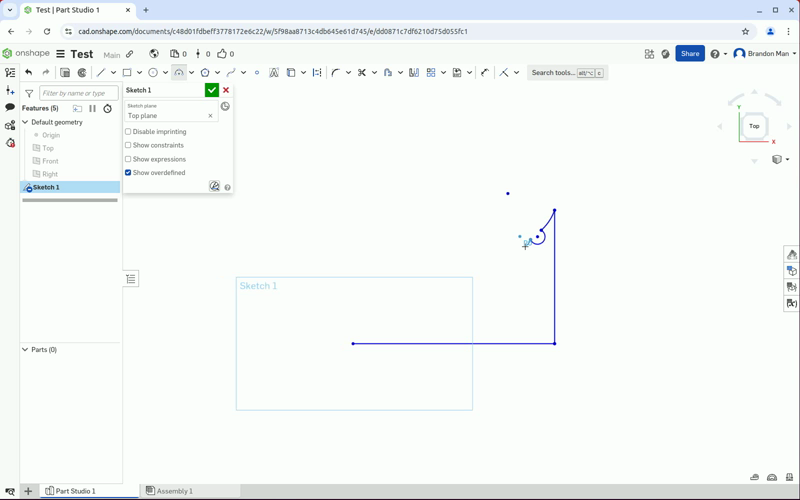
scroll(-6)
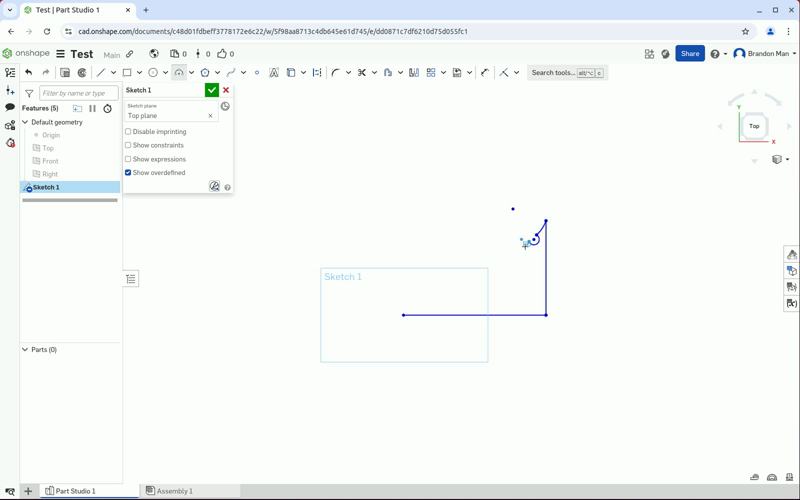
scroll(-6)
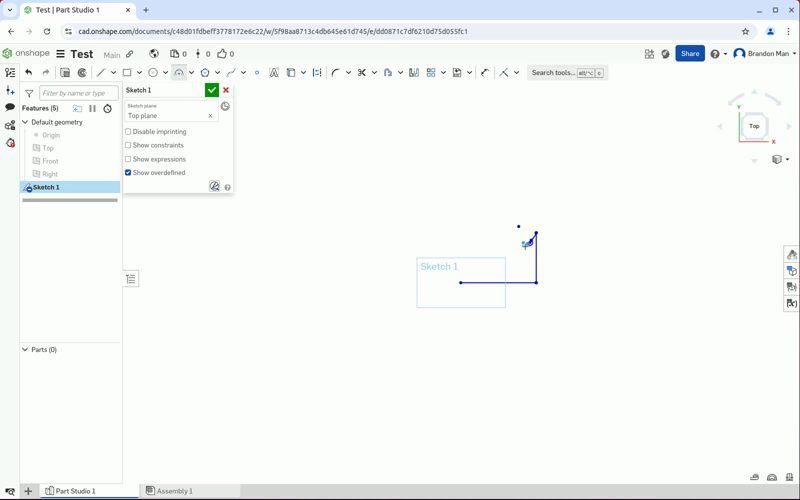
mouse_move(526, 245)
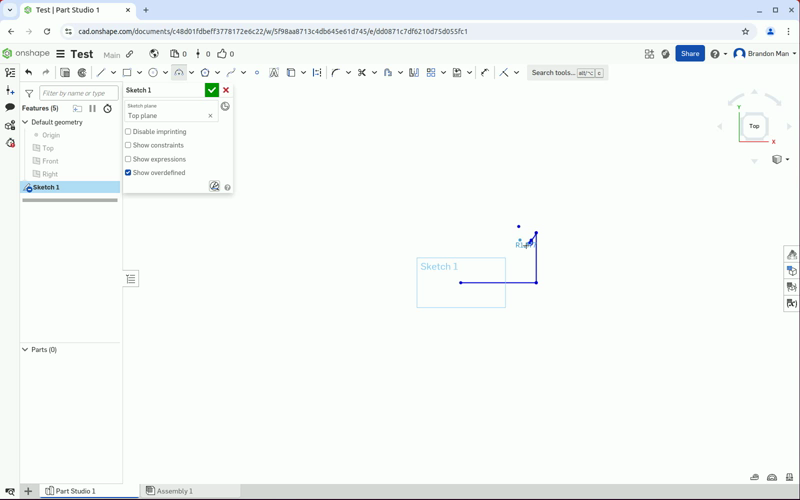
scroll(6)
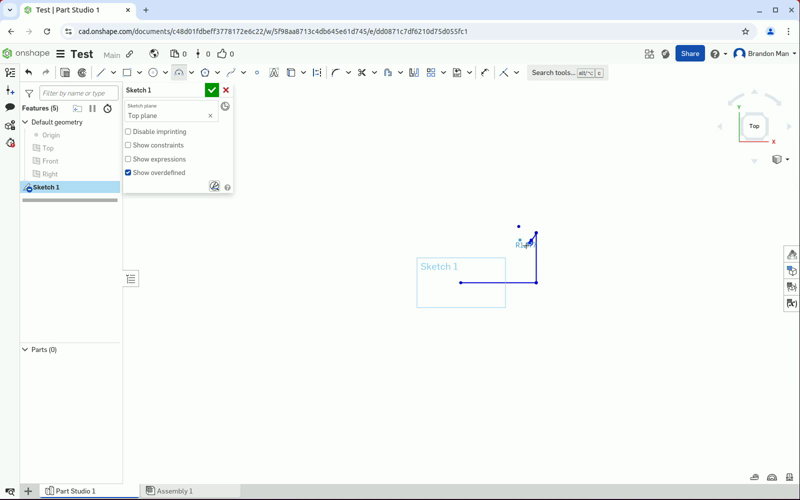
scroll(6)
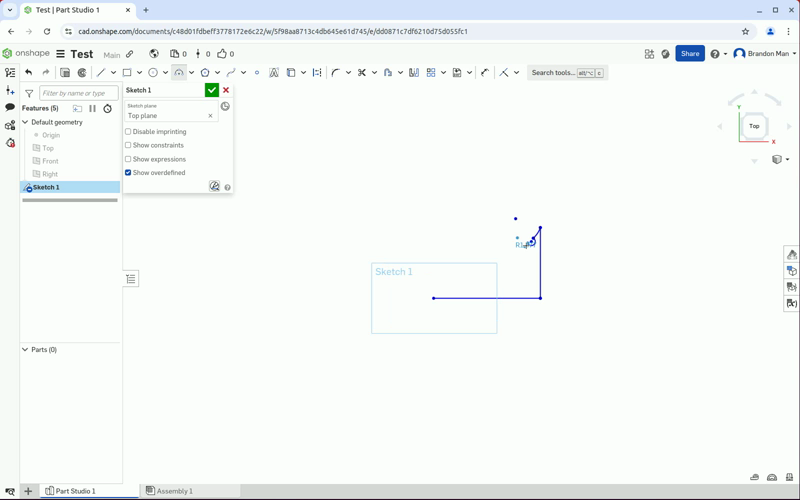
scroll(6)
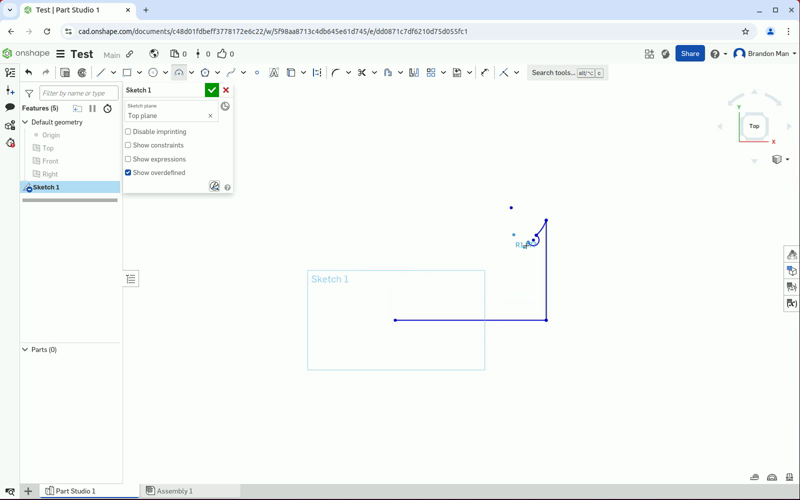
scroll(6)
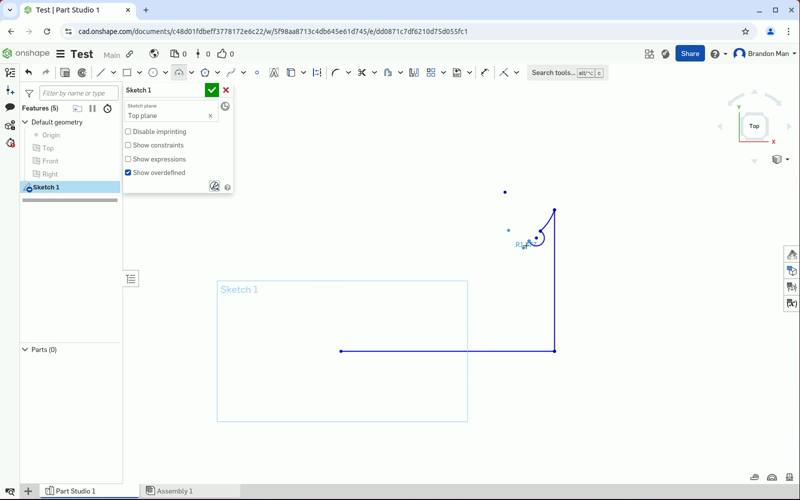
scroll(6)
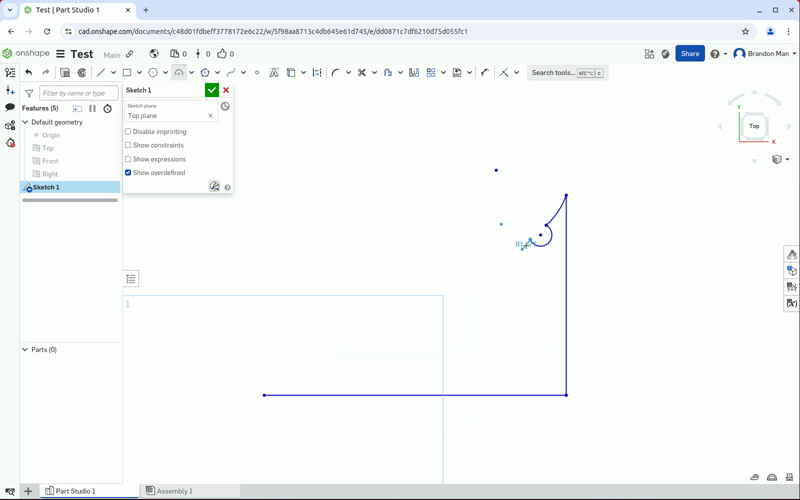
scroll(6)
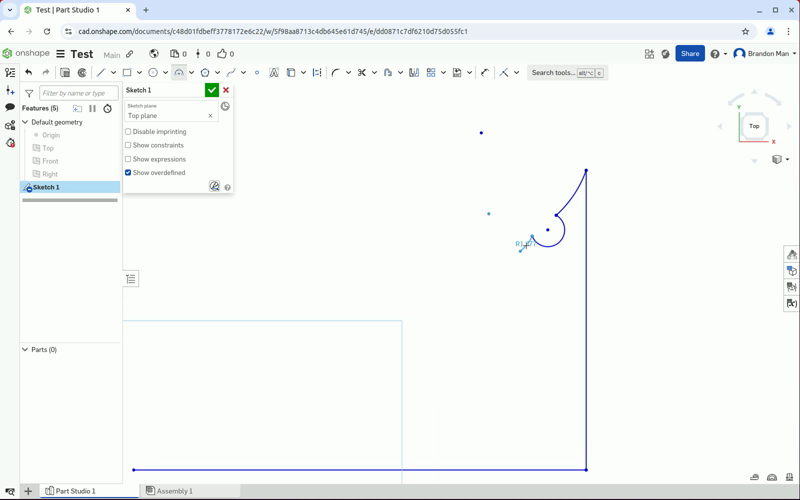
scroll(6)
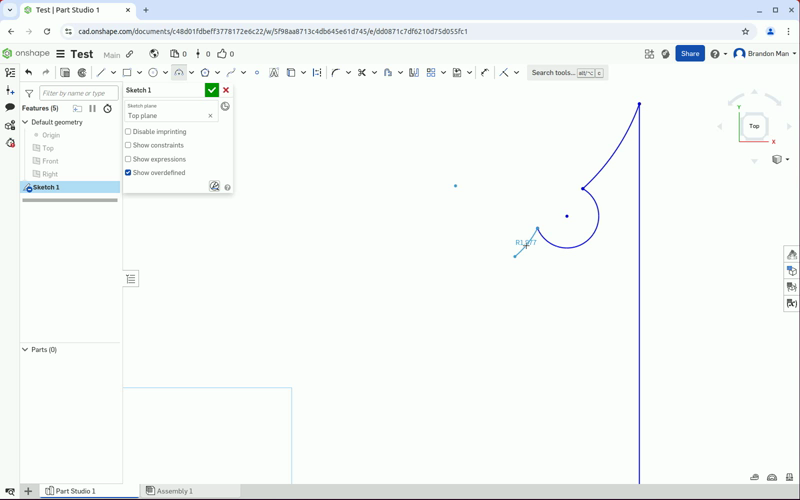
click(526, 245)
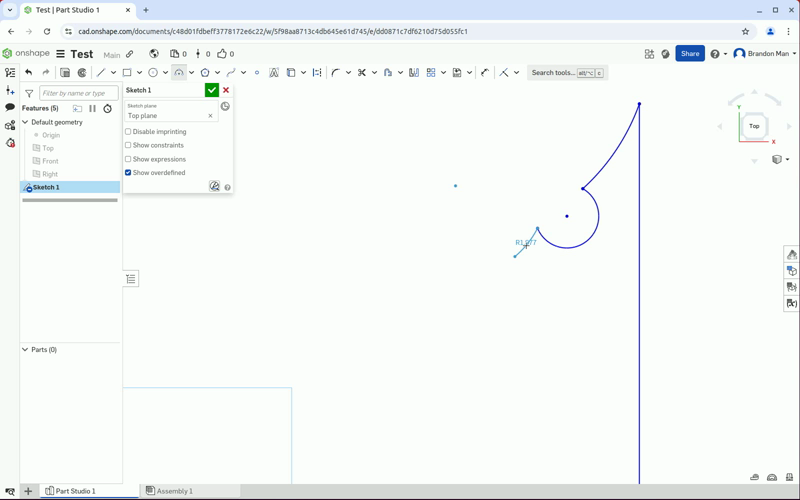
scroll(-6)
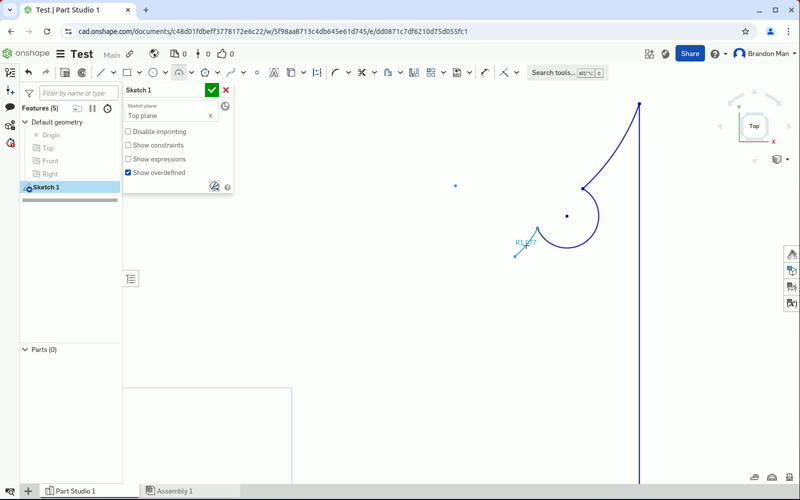
scroll(-6)
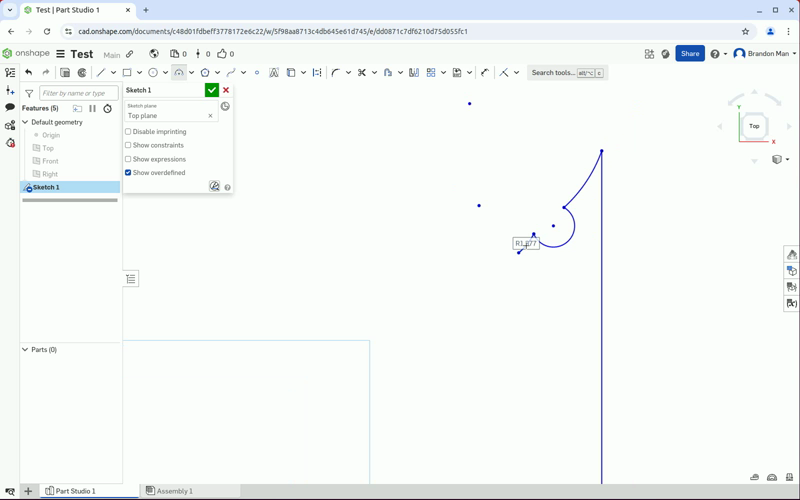
scroll(-6)
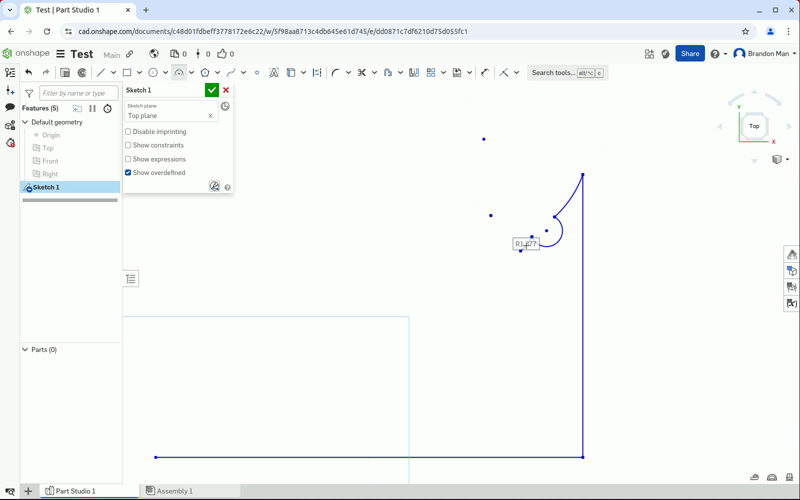
scroll(-6)
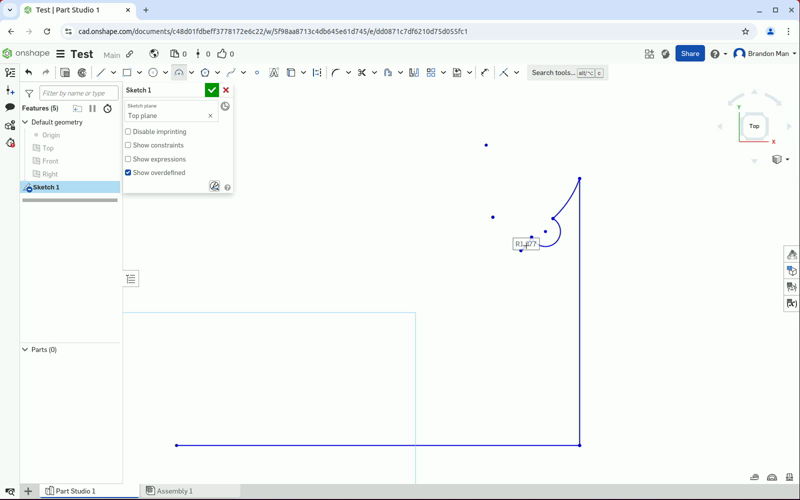
scroll(-6)
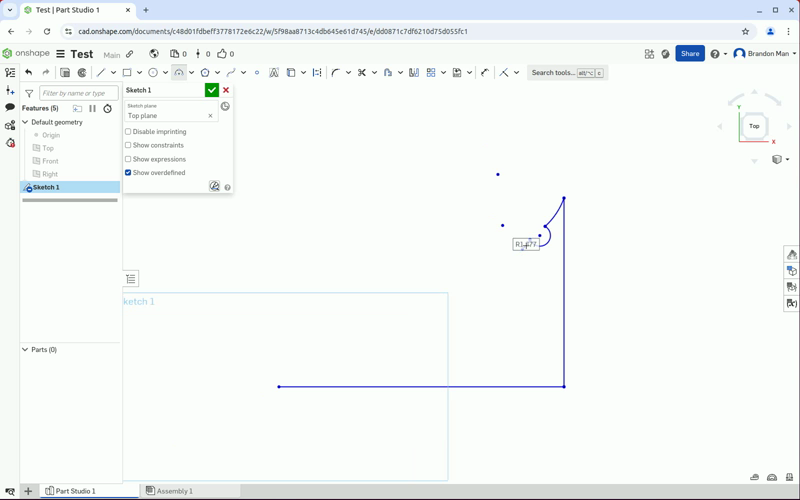
scroll(-6)
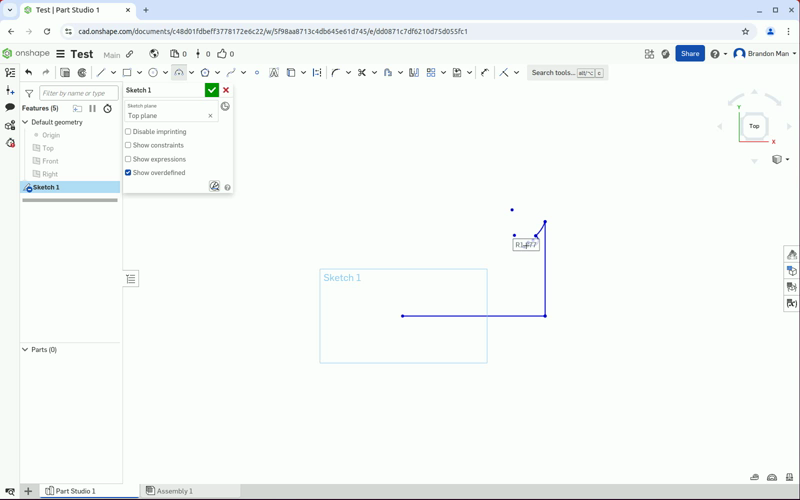
scroll(-6)
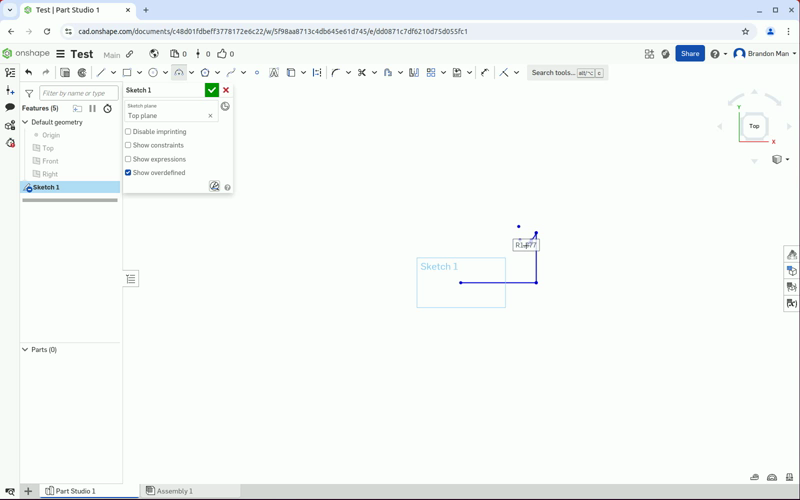
key_up(shift)
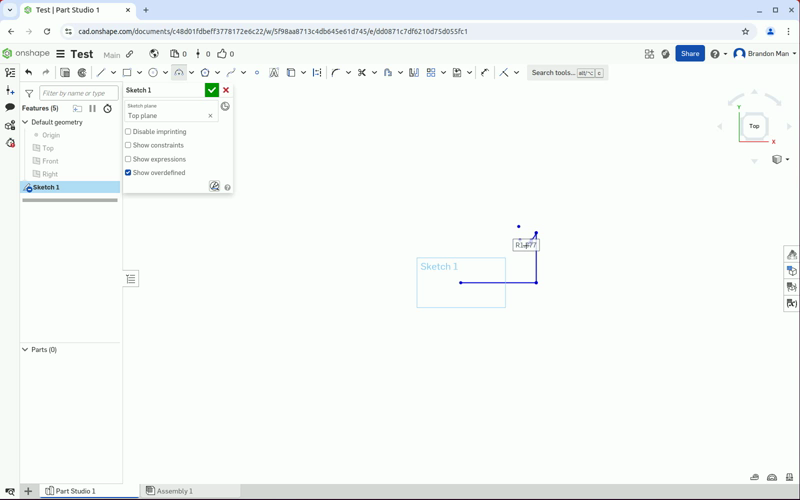
key(esc)
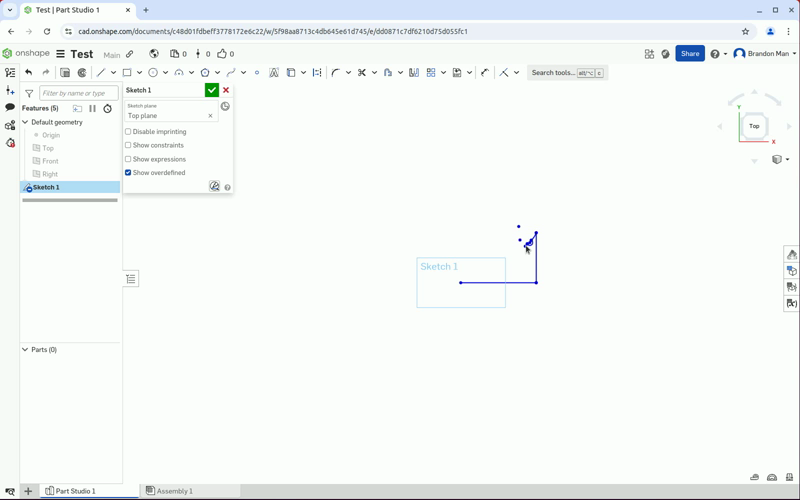
key(l)
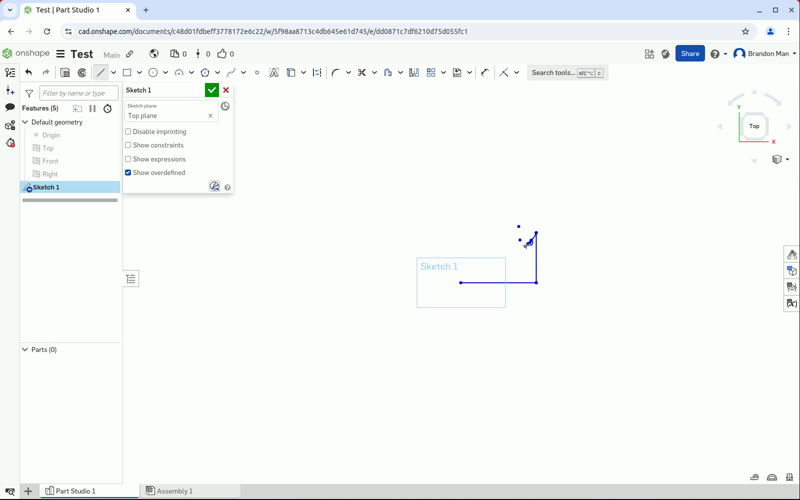
mouse_move(525, 246)
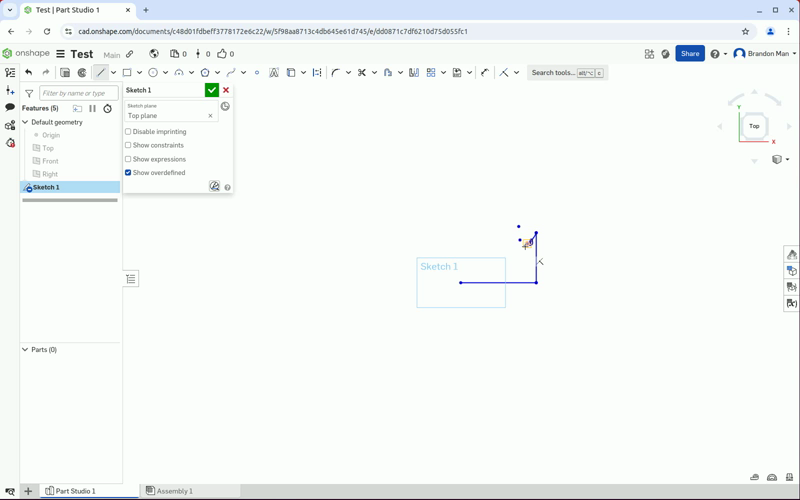
scroll(6)
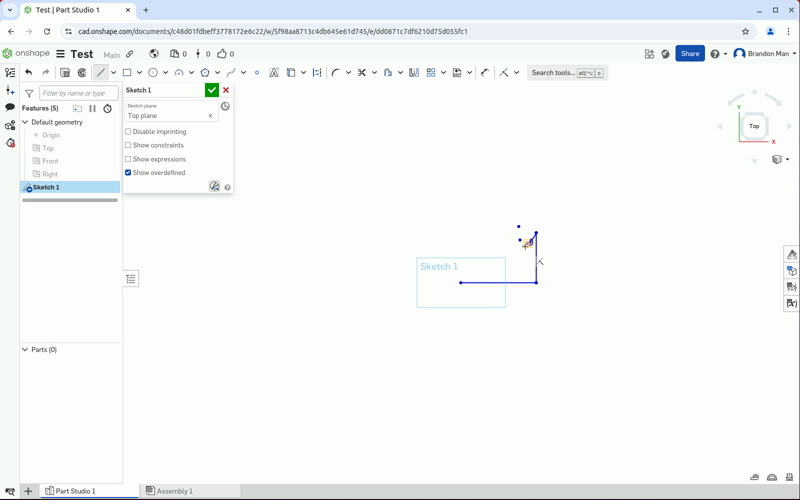
scroll(6)
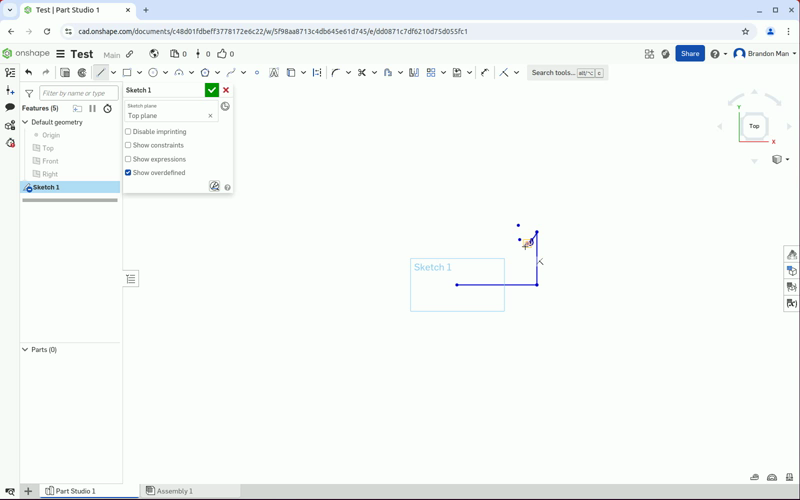
scroll(6)
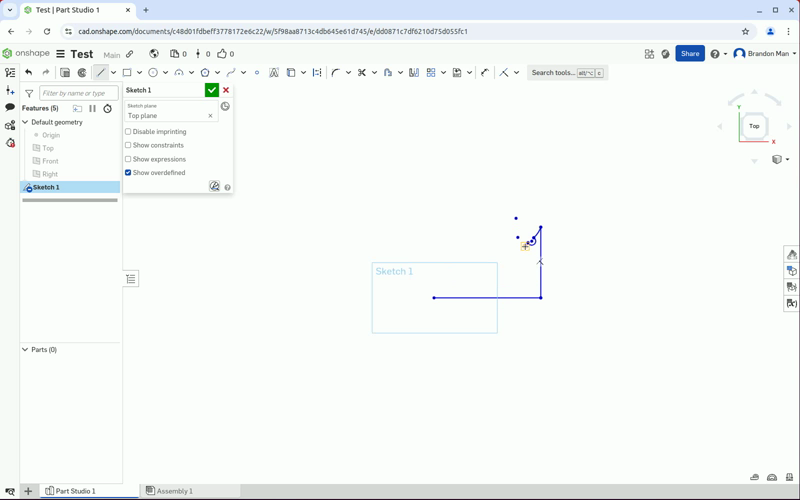
scroll(6)
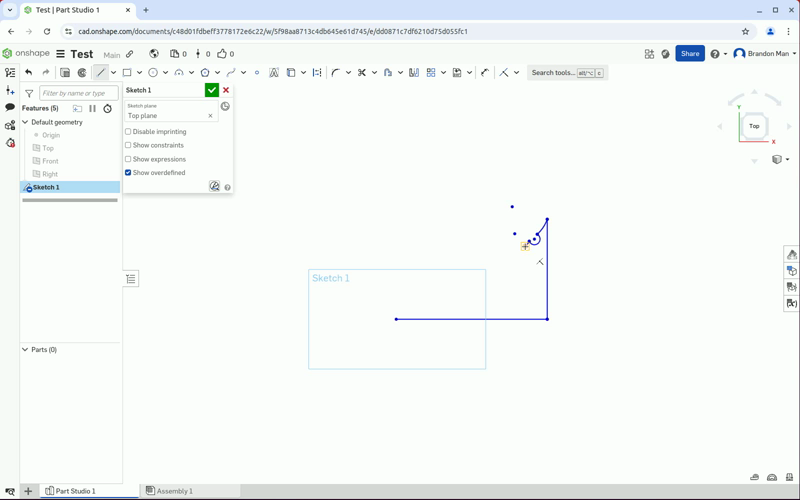
scroll(6)
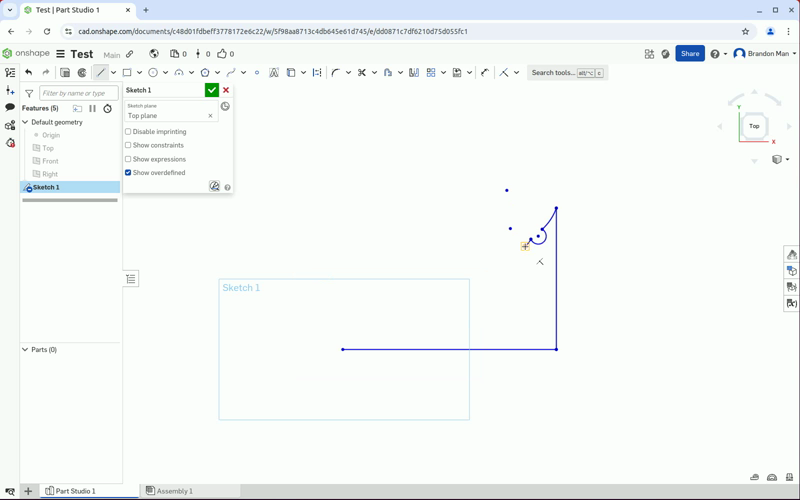
scroll(6)
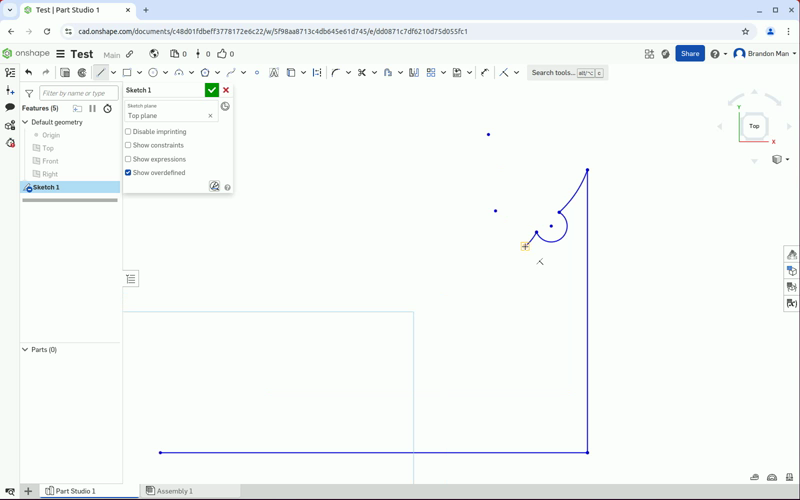
scroll(6)
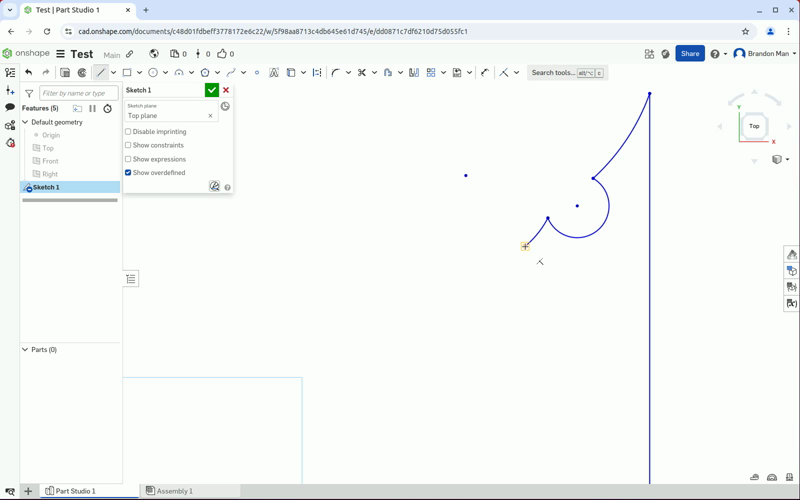
click(525, 246)
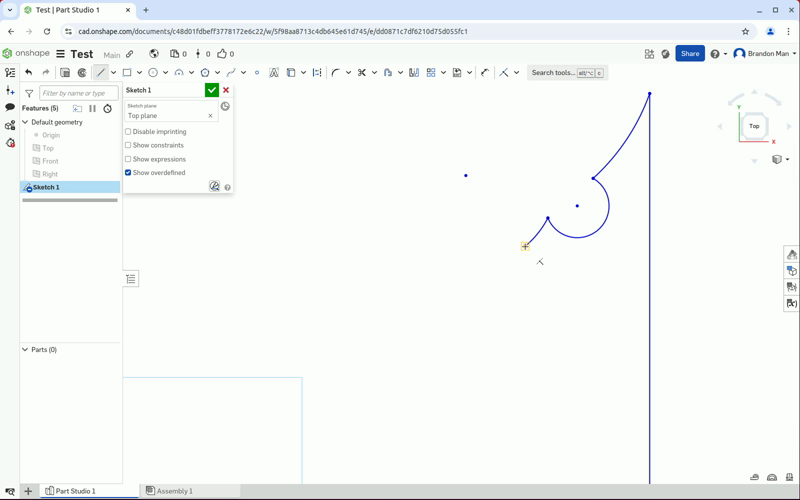
scroll(-6)
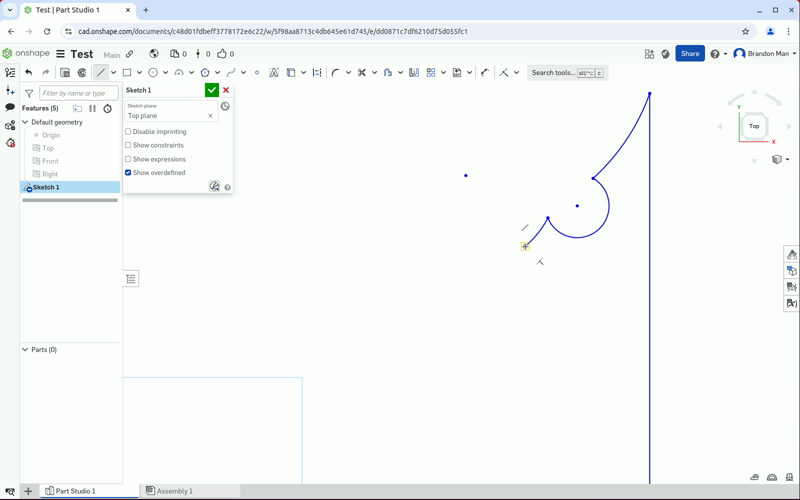
scroll(-6)
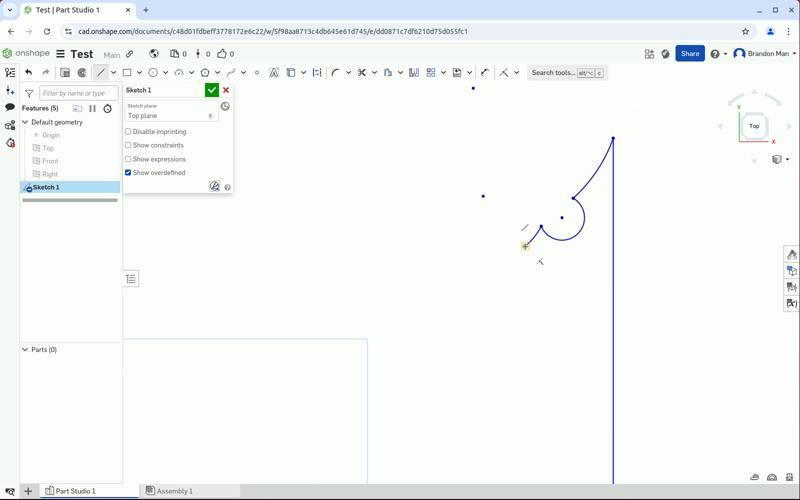
scroll(-6)
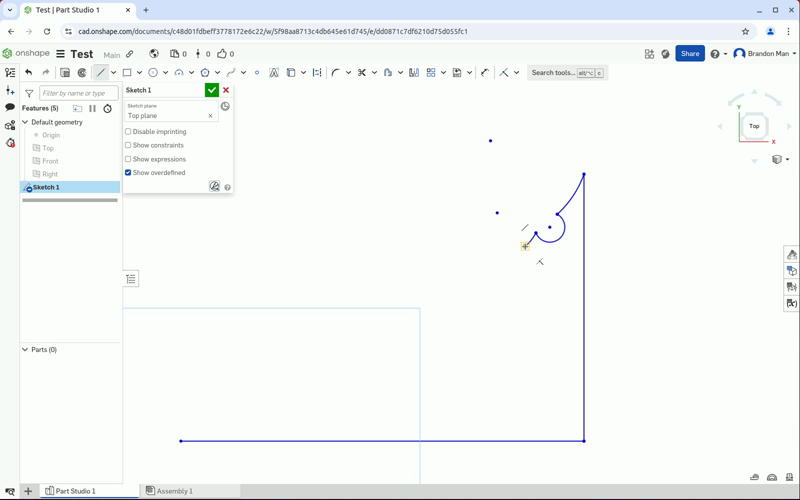
scroll(-6)
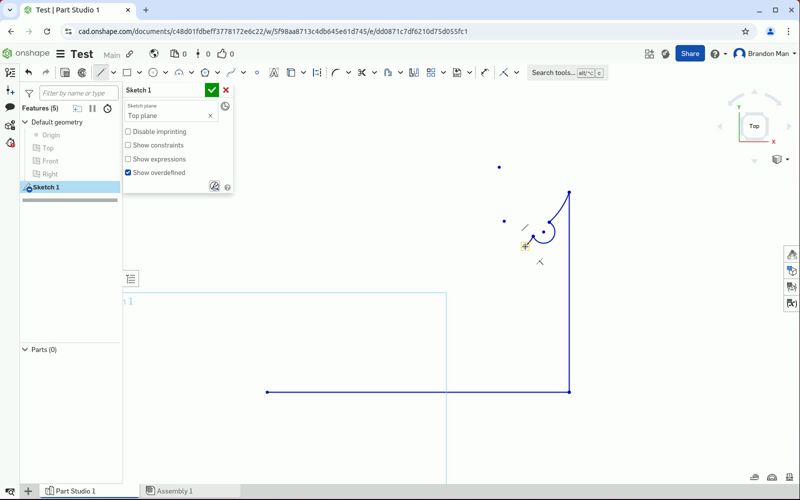
scroll(-6)
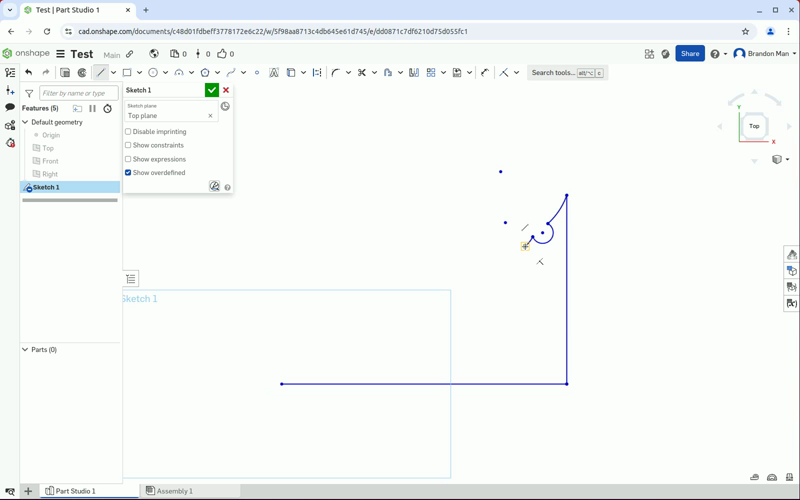
scroll(-6)
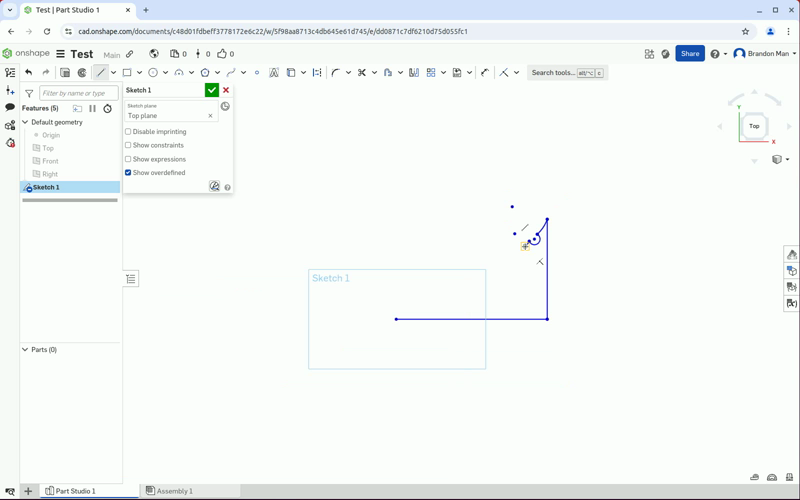
scroll(-6)
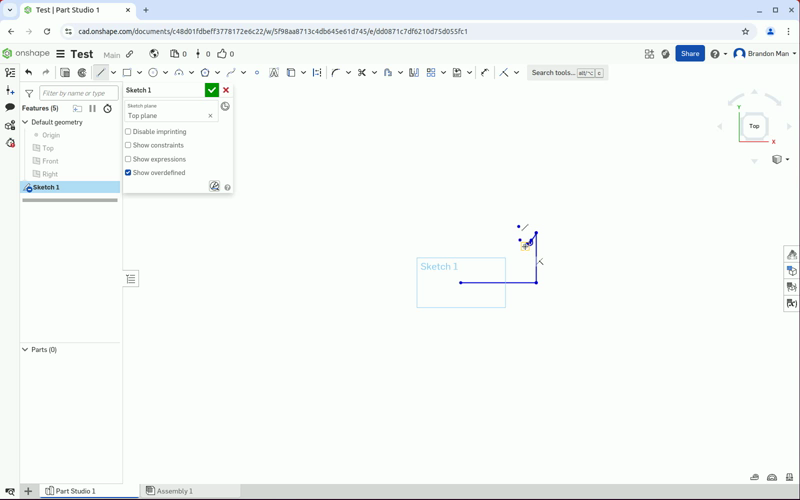
key_down(shift)
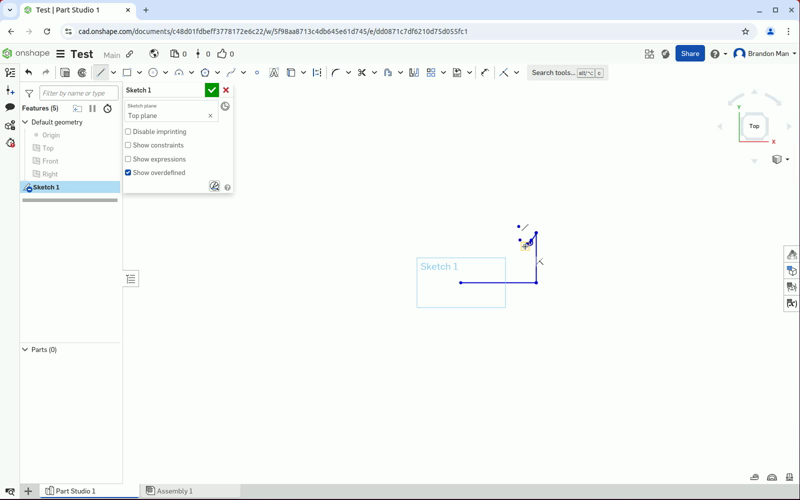
mouse_move(555, 246)
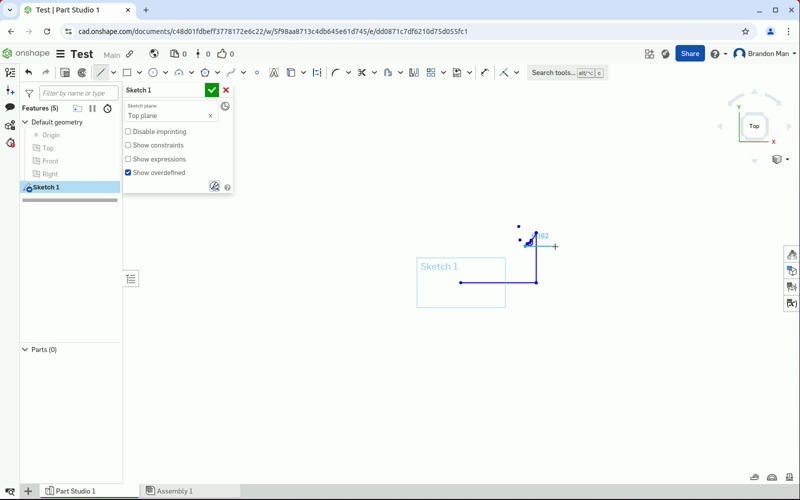
mouse_move(525, 247)
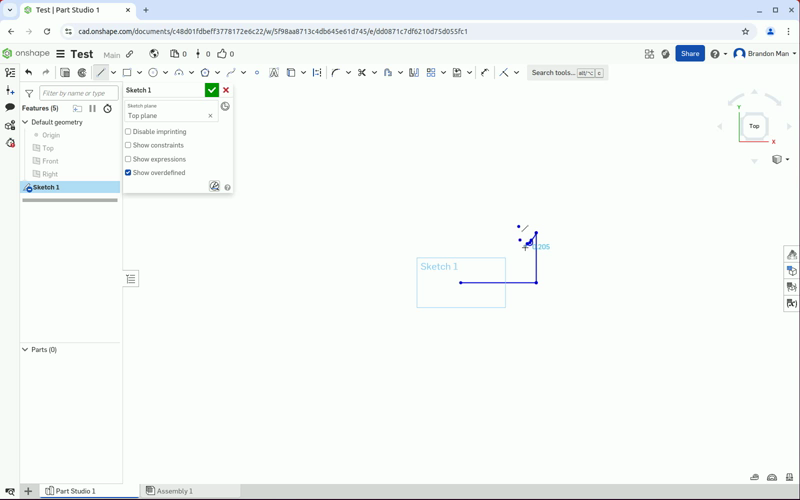
scroll(6)
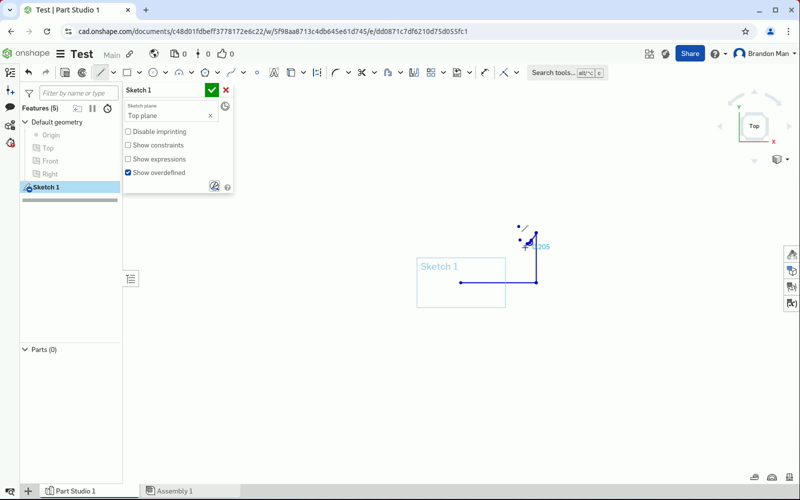
scroll(6)
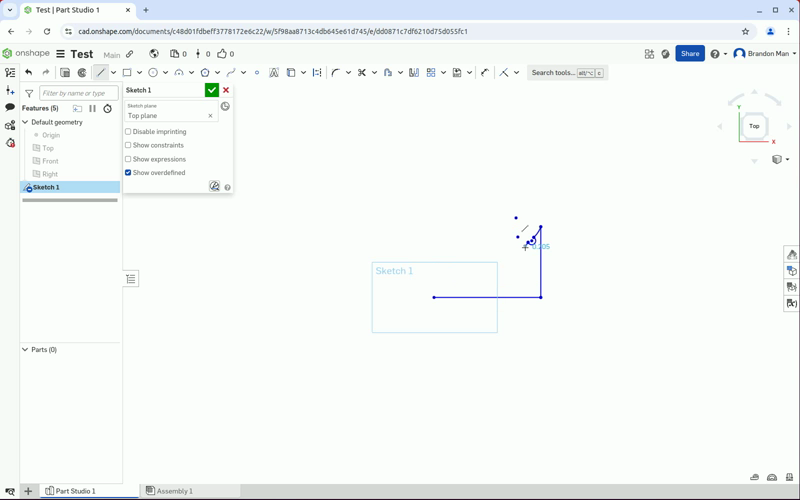
scroll(6)
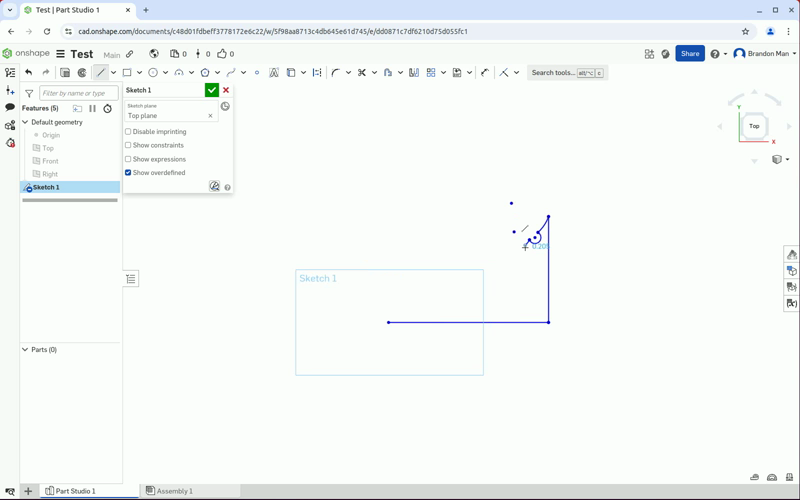
scroll(6)
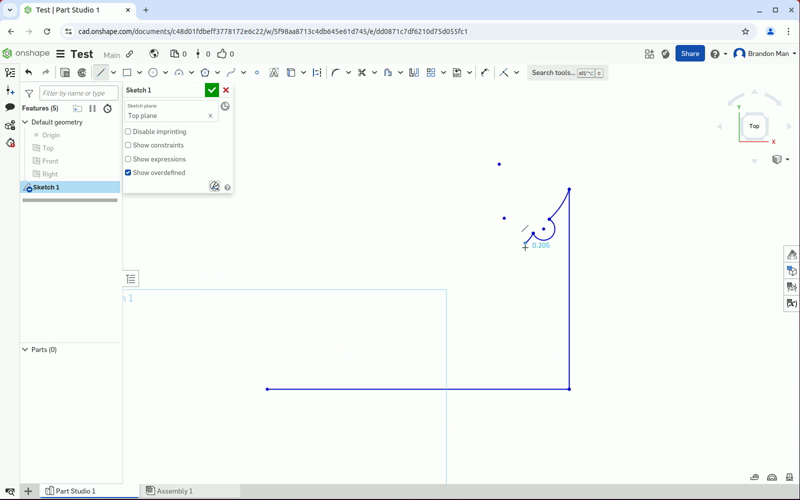
scroll(6)
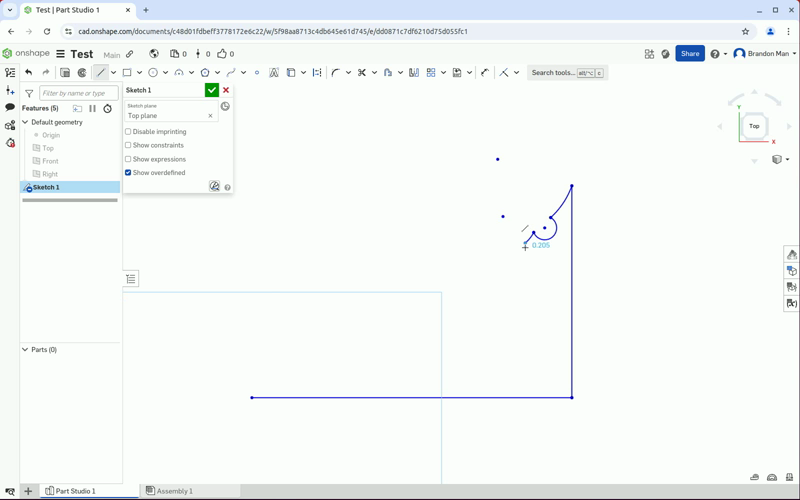
scroll(6)
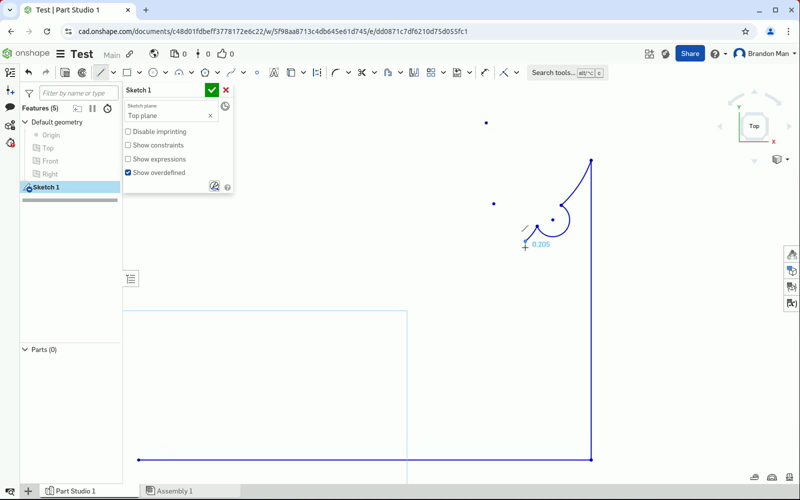
scroll(6)
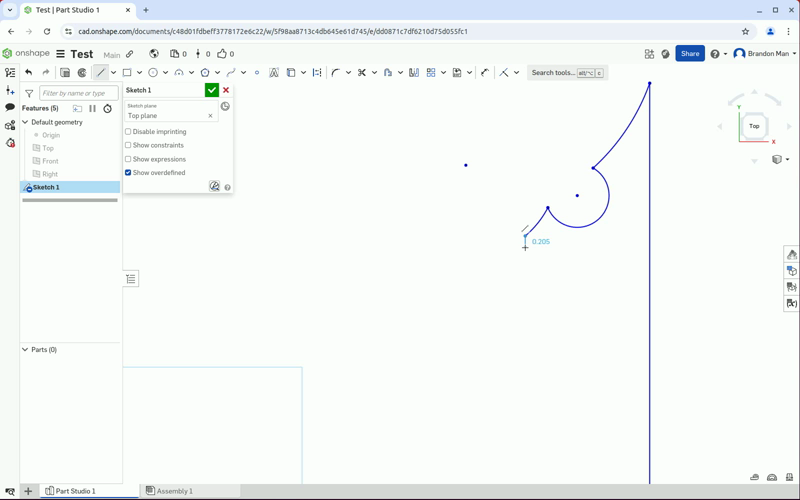
click(525, 247)
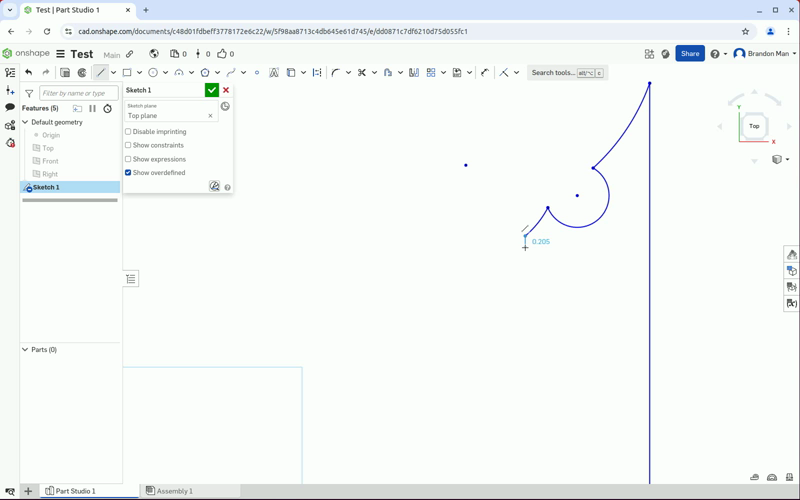
scroll(-6)
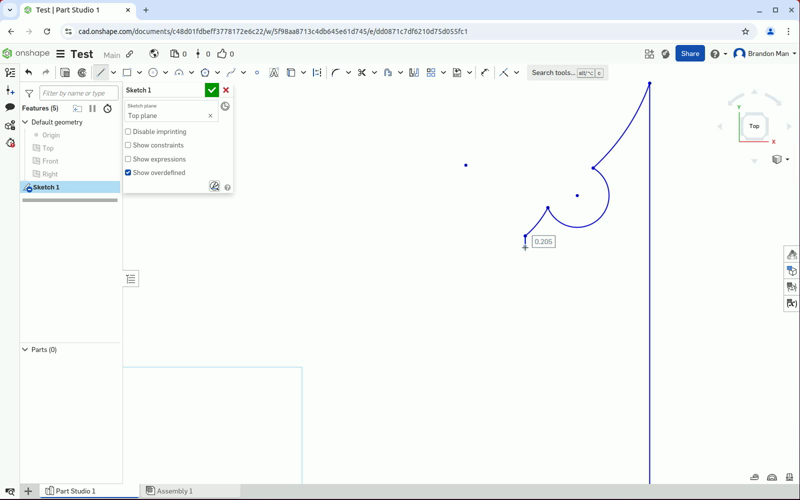
scroll(-6)
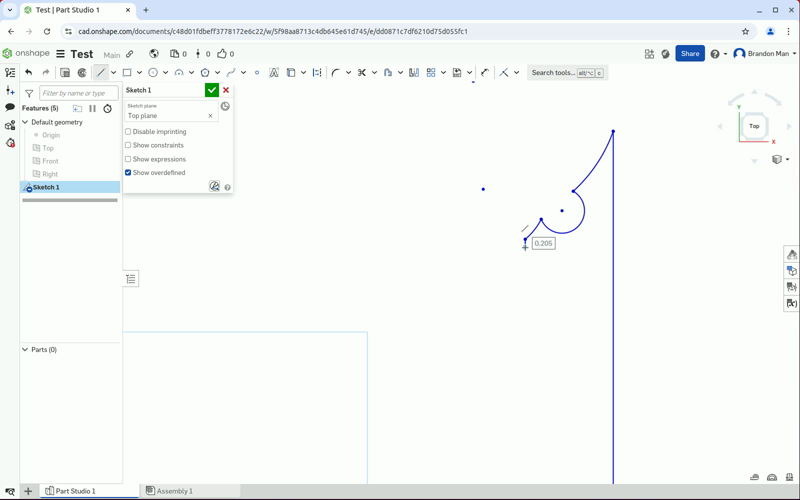
scroll(-6)
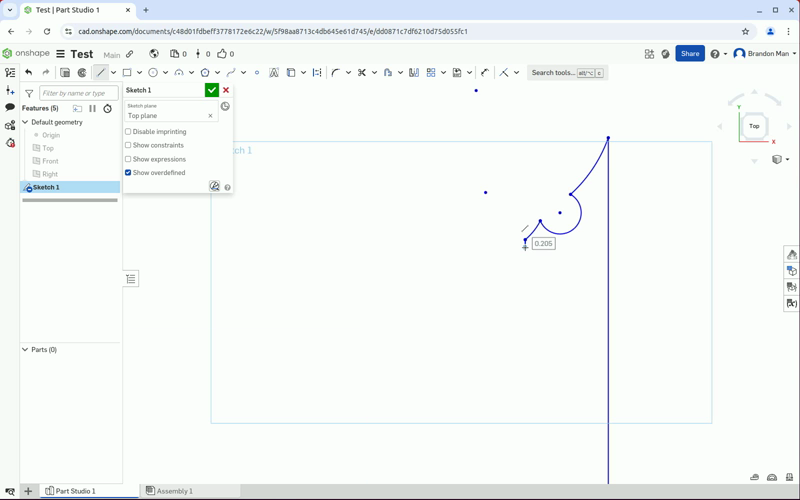
scroll(-6)
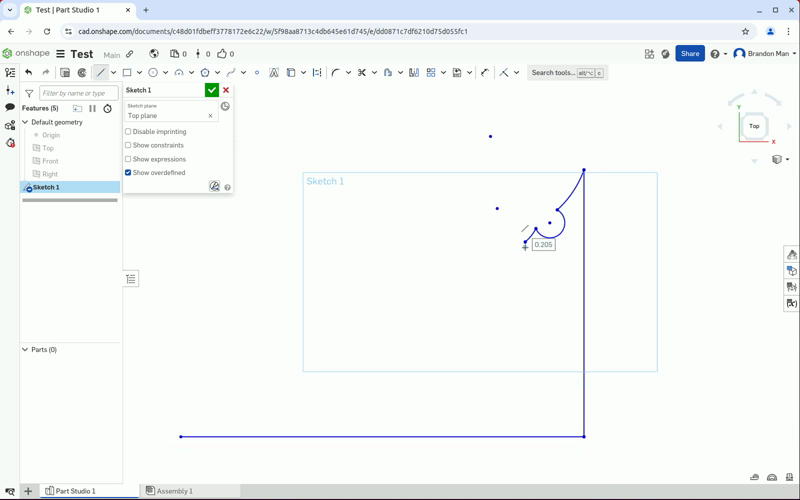
scroll(-6)
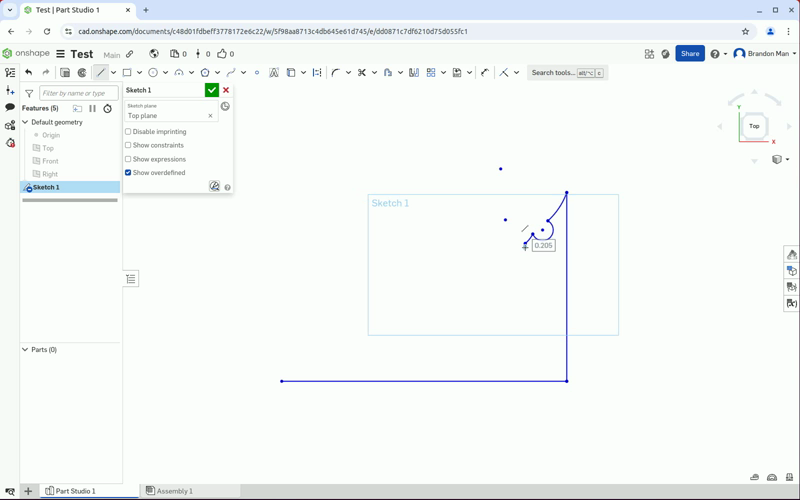
scroll(-6)
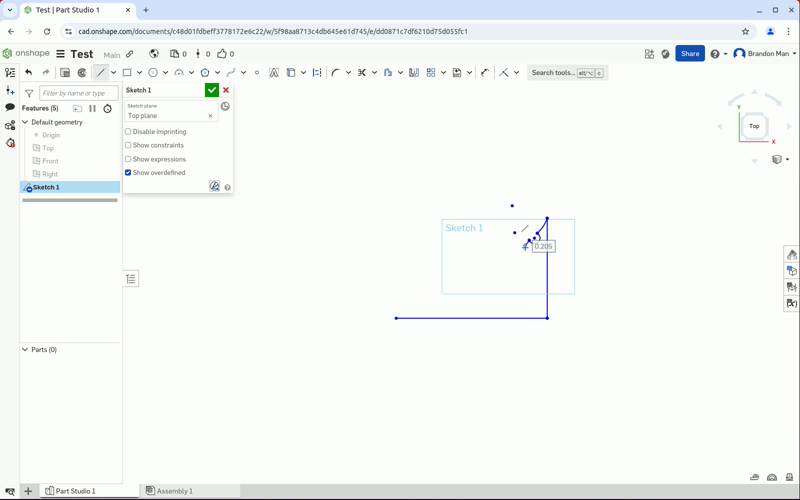
scroll(-6)
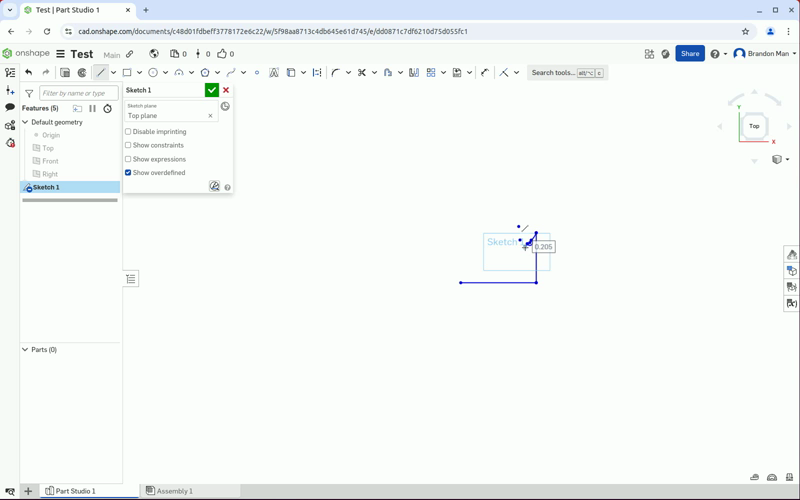
key_up(shift)
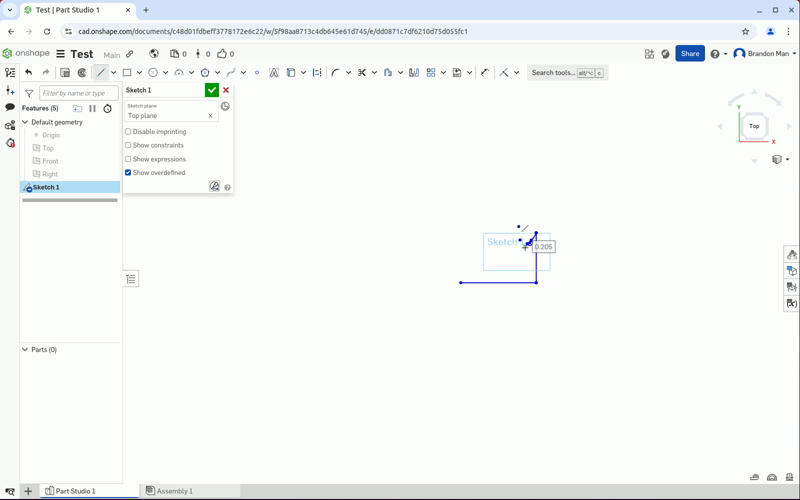
key_down(shift)
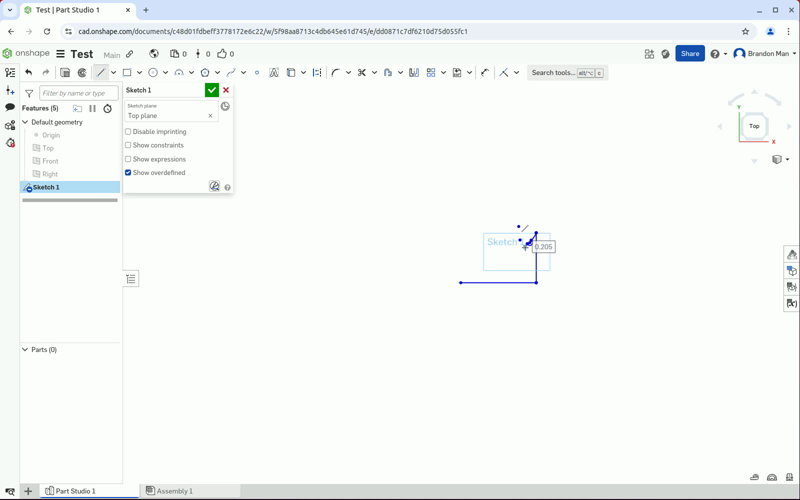
mouse_move(555, 247)
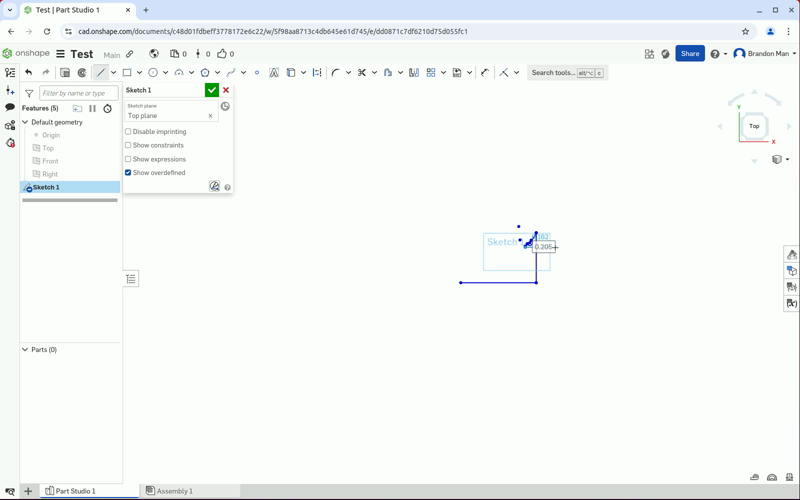
mouse_move(523, 247)
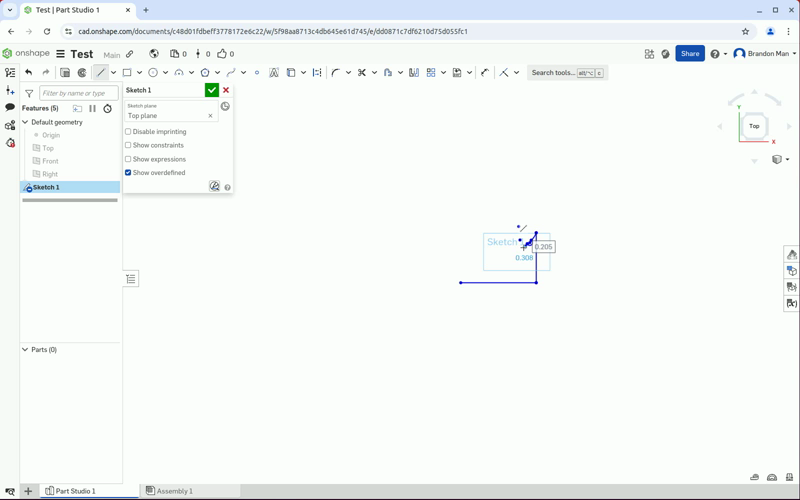
scroll(6)
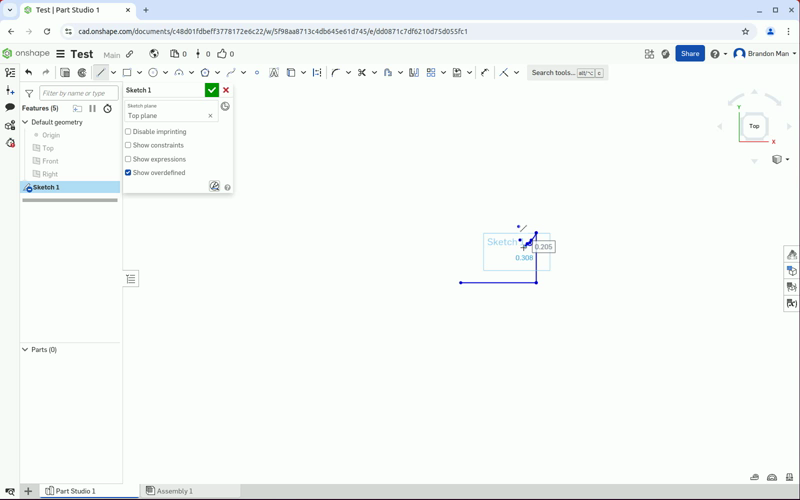
scroll(6)
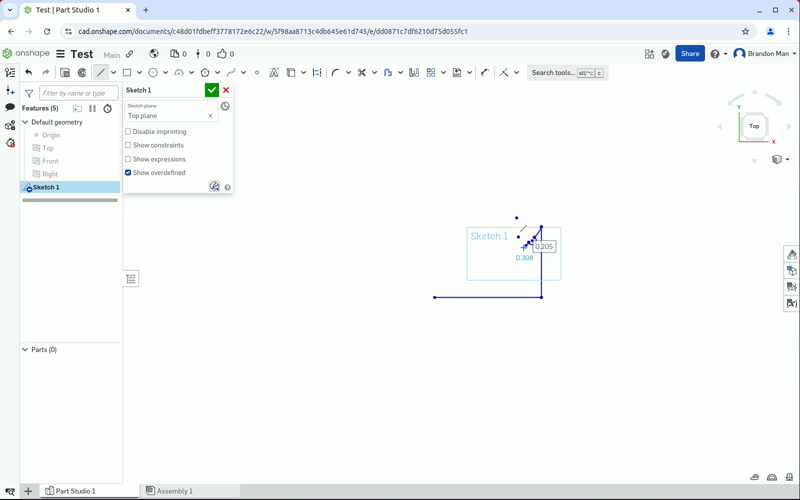
scroll(6)
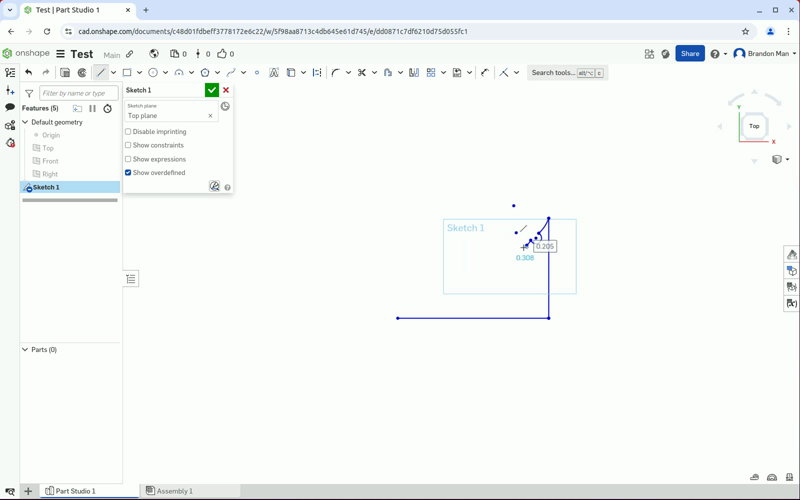
scroll(6)
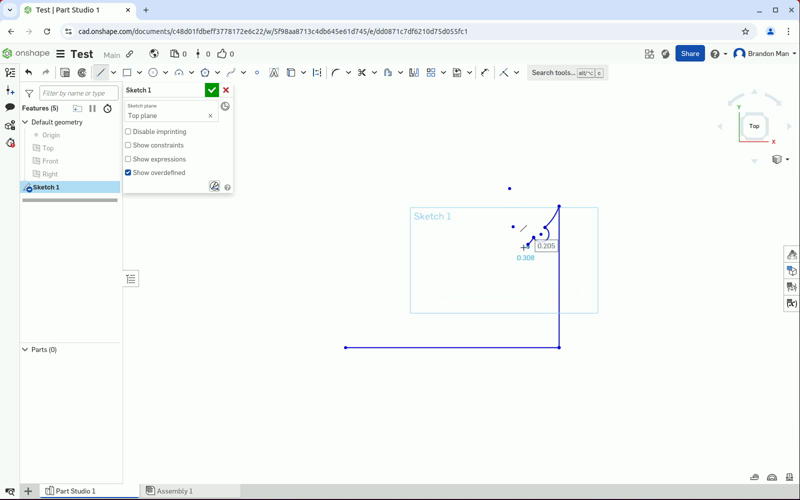
scroll(6)
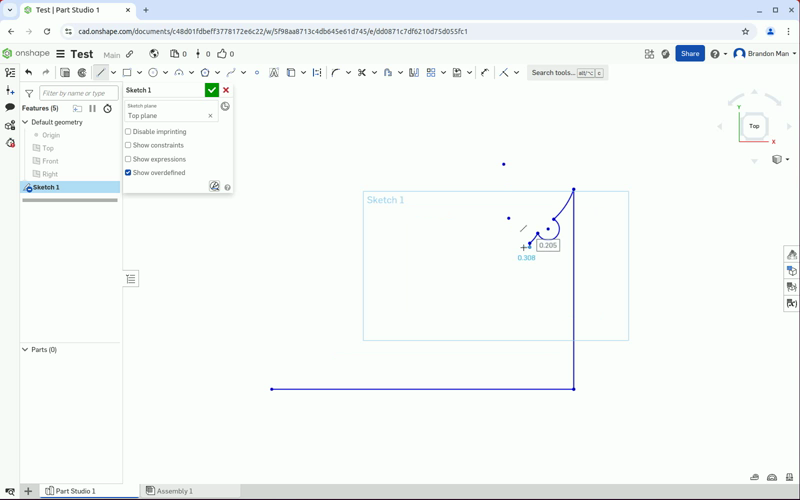
scroll(6)
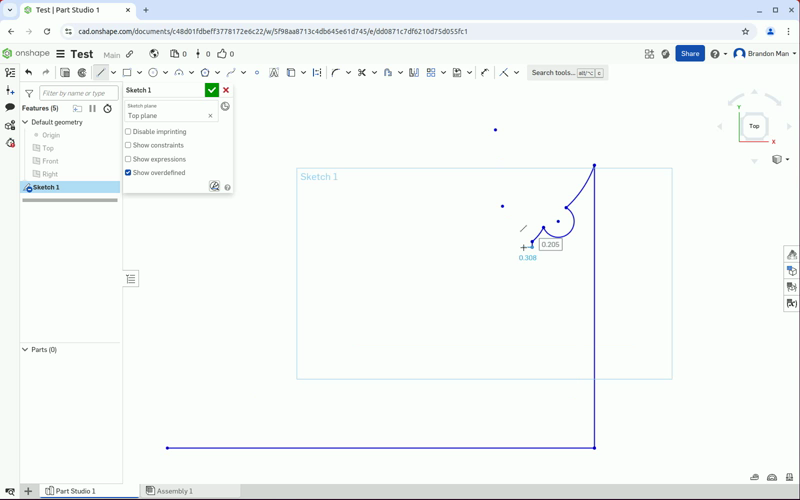
scroll(6)
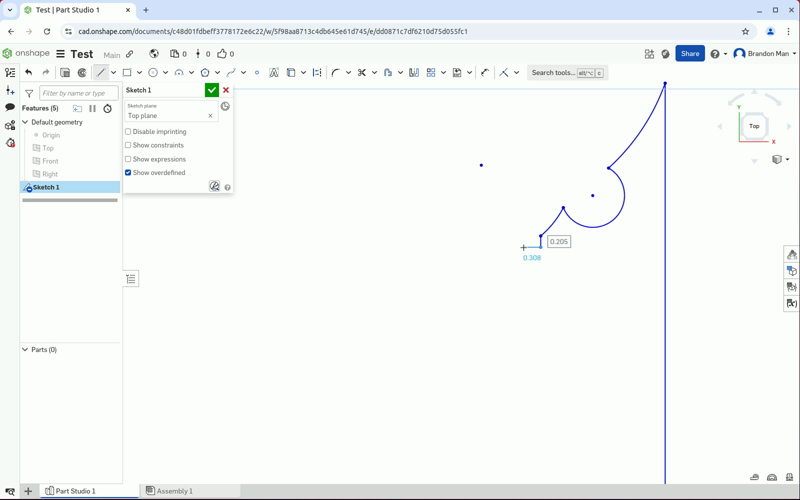
click(523, 247)
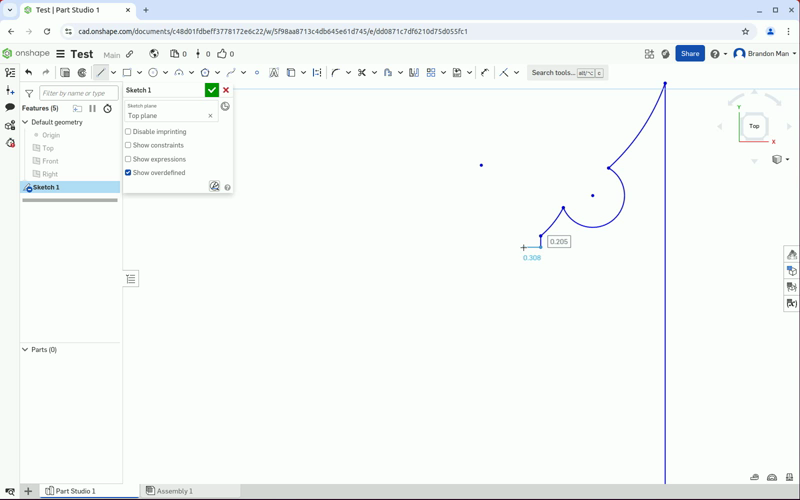
scroll(-6)
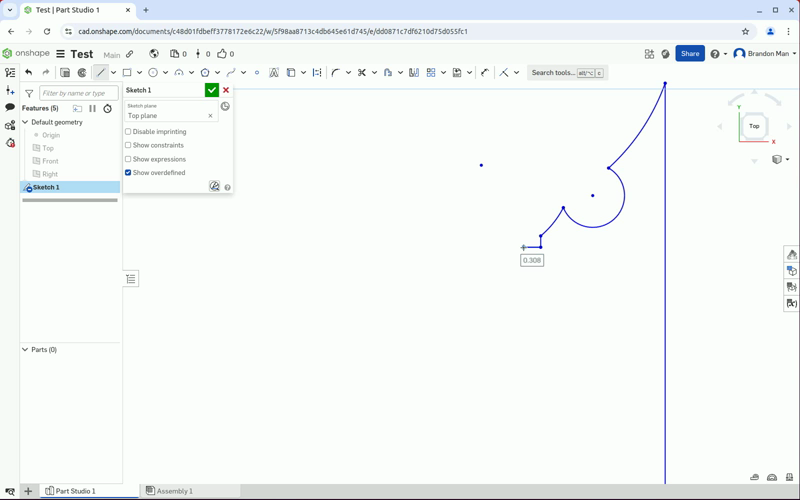
scroll(-6)
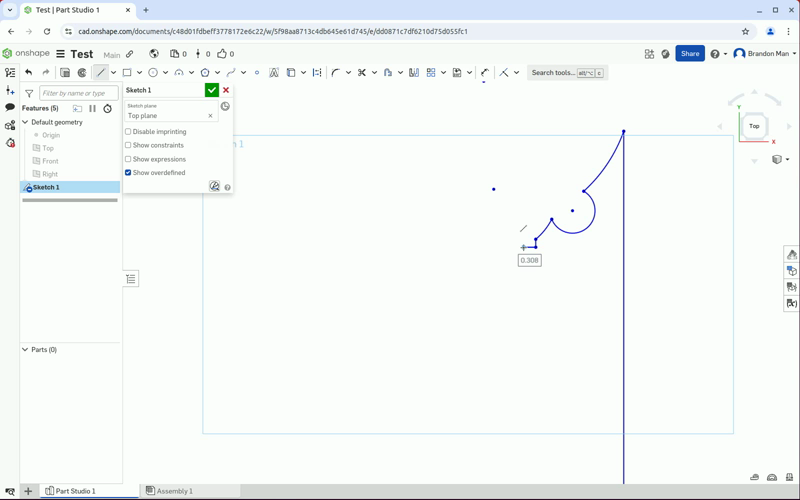
scroll(-6)
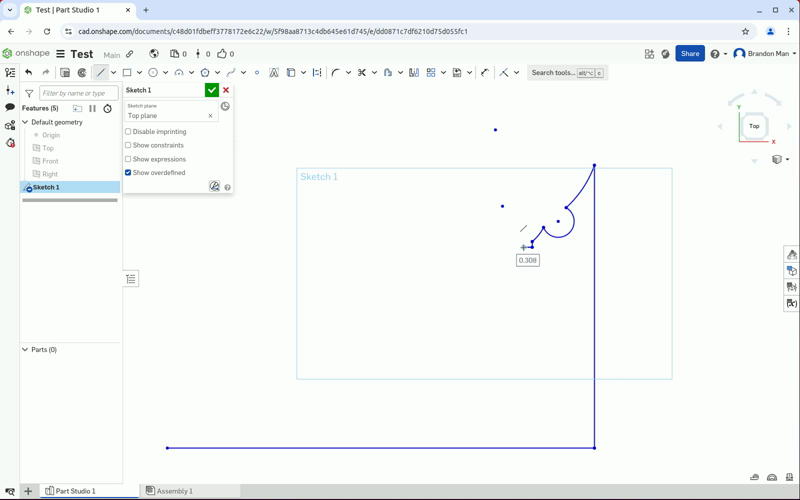
scroll(-6)
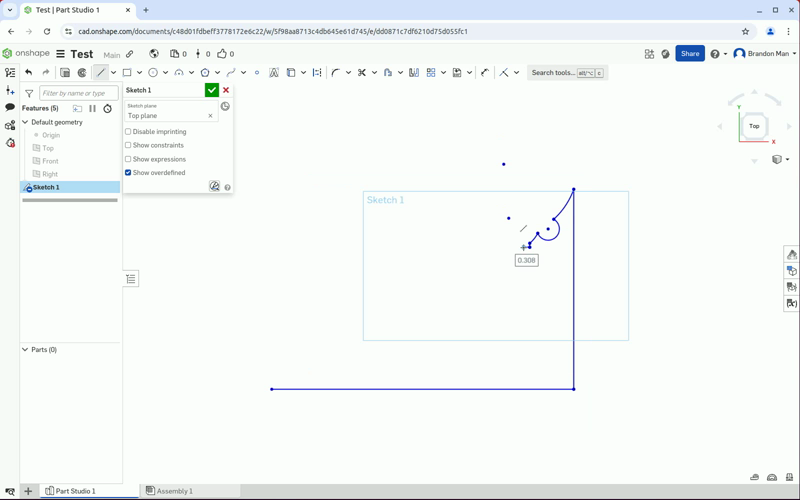
scroll(-6)
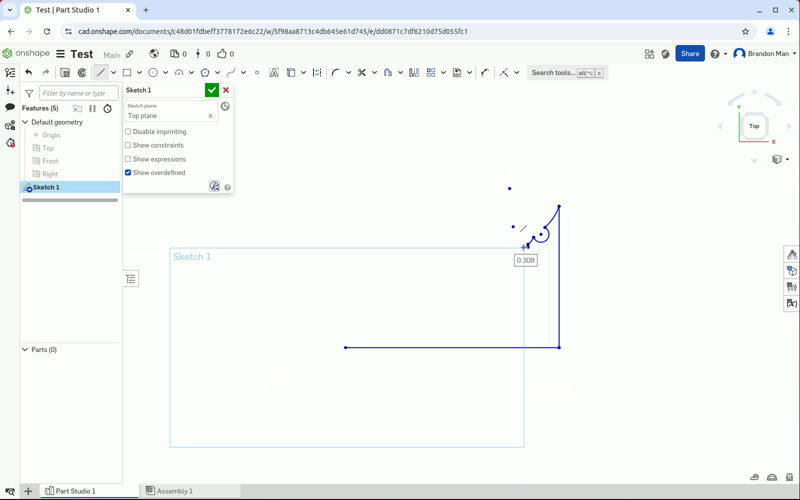
scroll(-6)
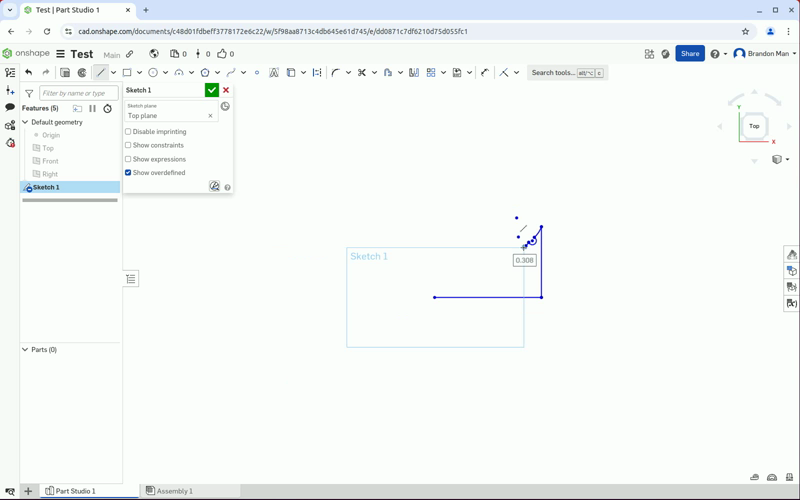
scroll(-6)
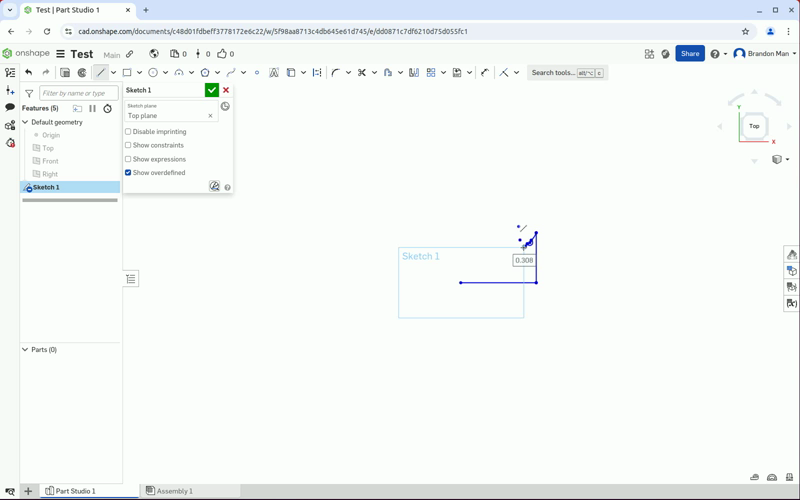
key_up(shift)
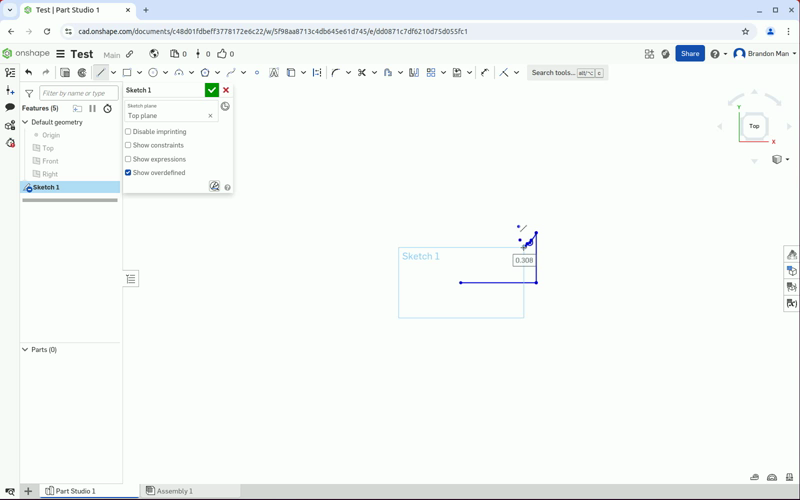
key(esc)
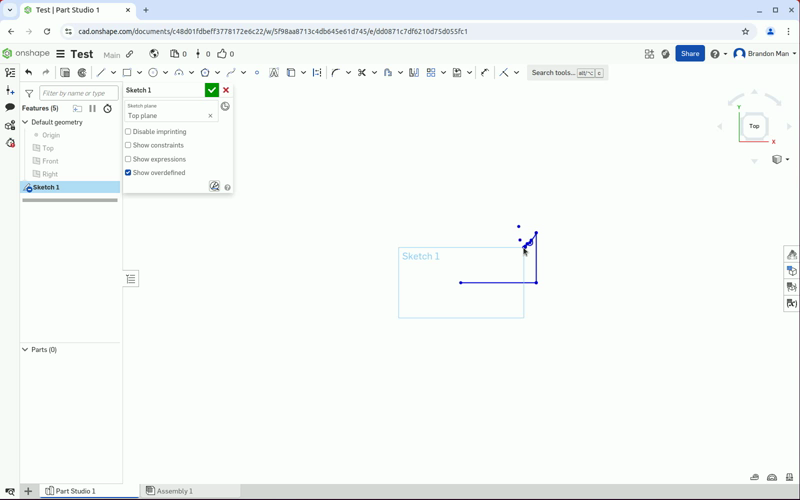
key(a)
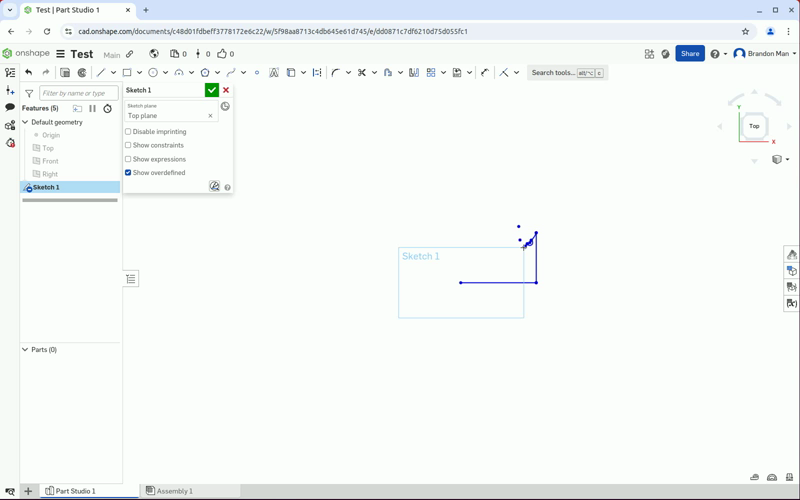
mouse_move(523, 247)
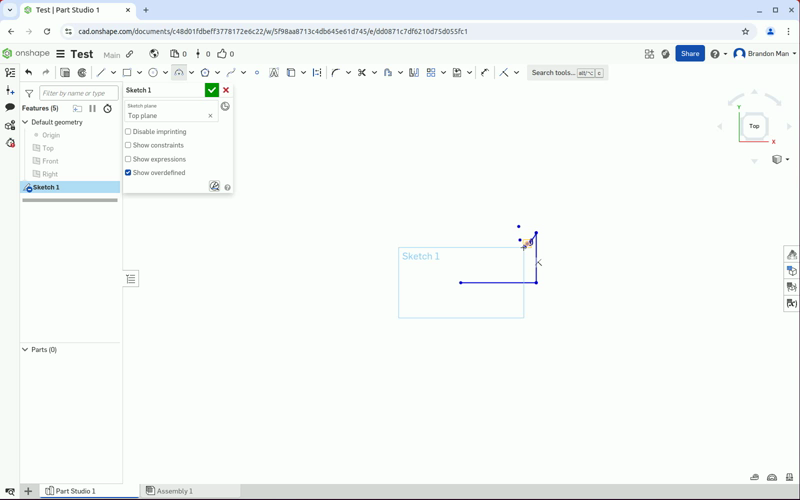
scroll(6)
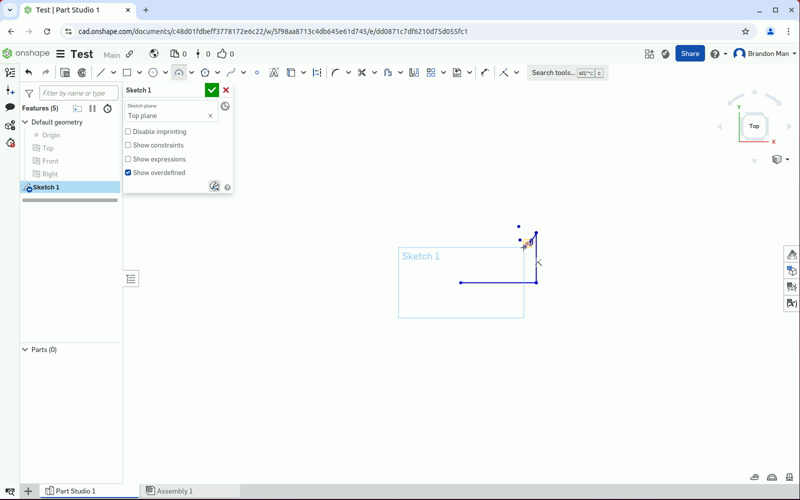
scroll(6)
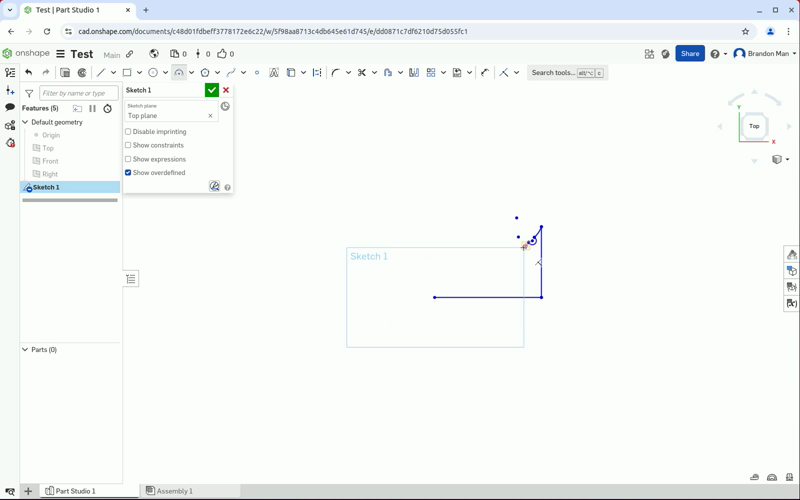
scroll(6)
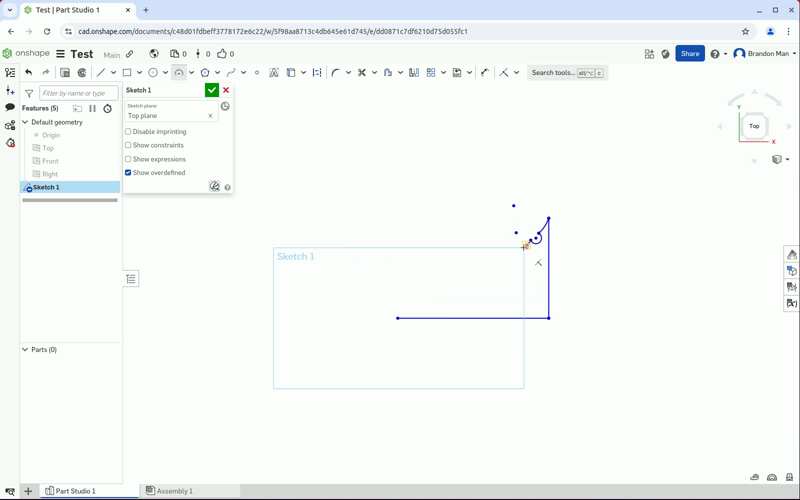
scroll(6)
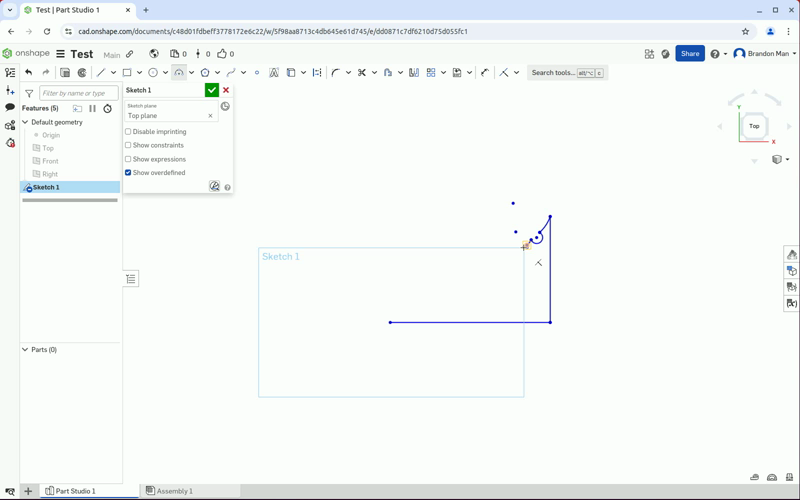
scroll(6)
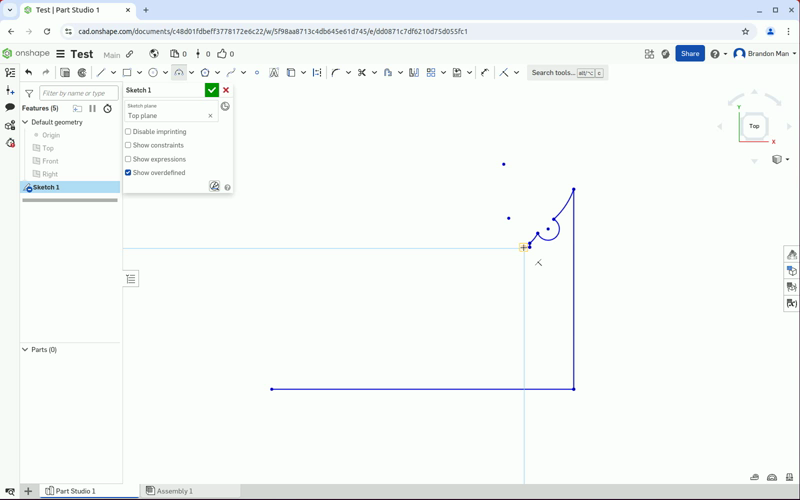
scroll(6)
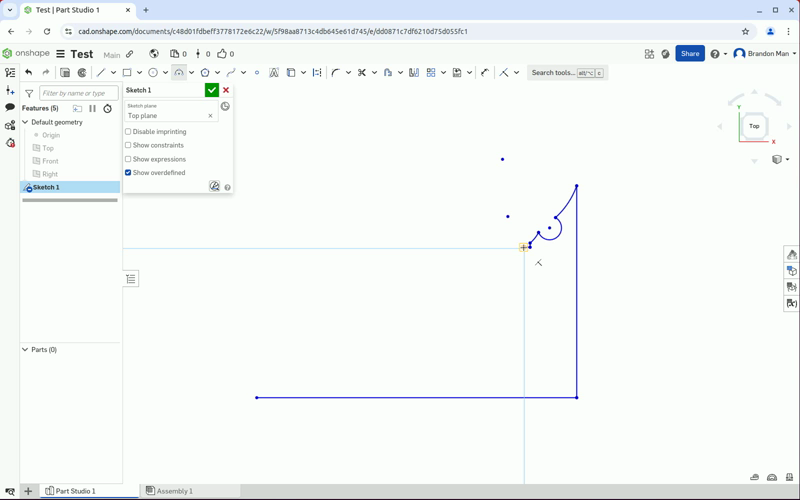
scroll(6)
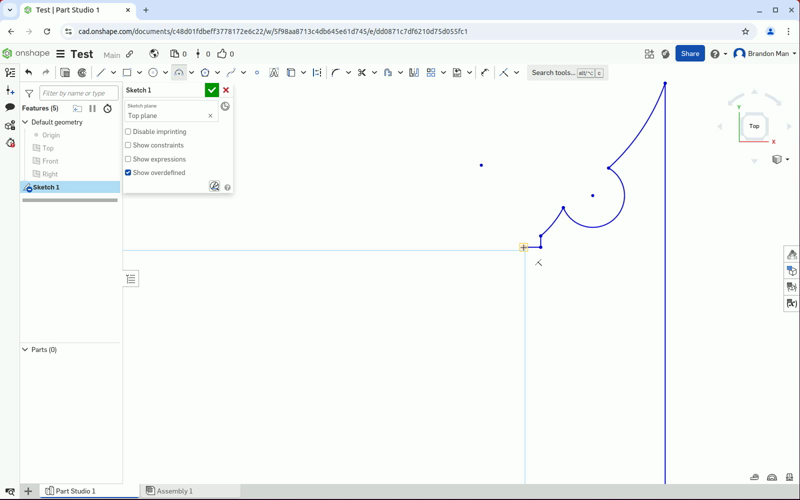
click(523, 247)
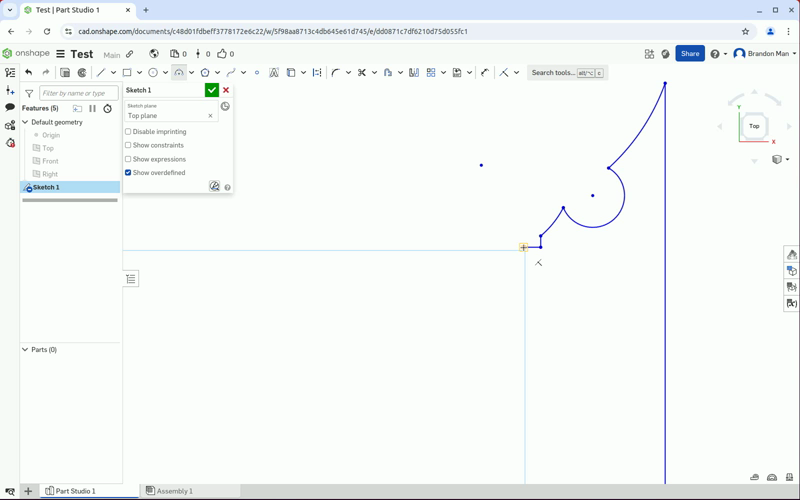
scroll(-6)
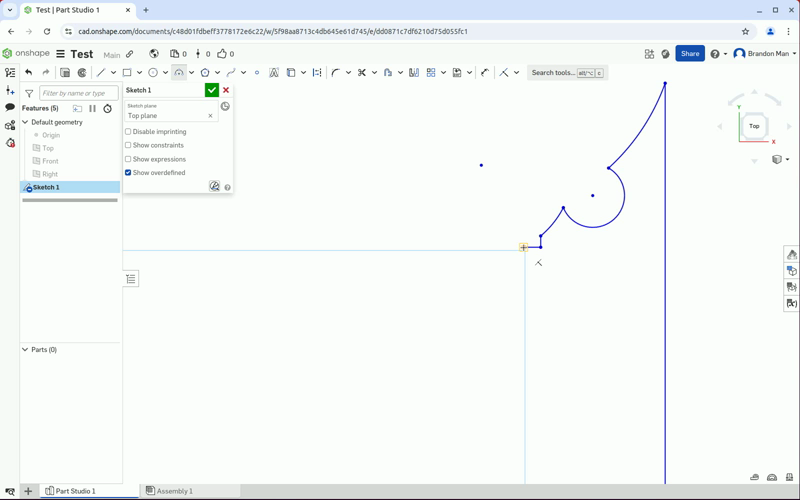
scroll(-6)
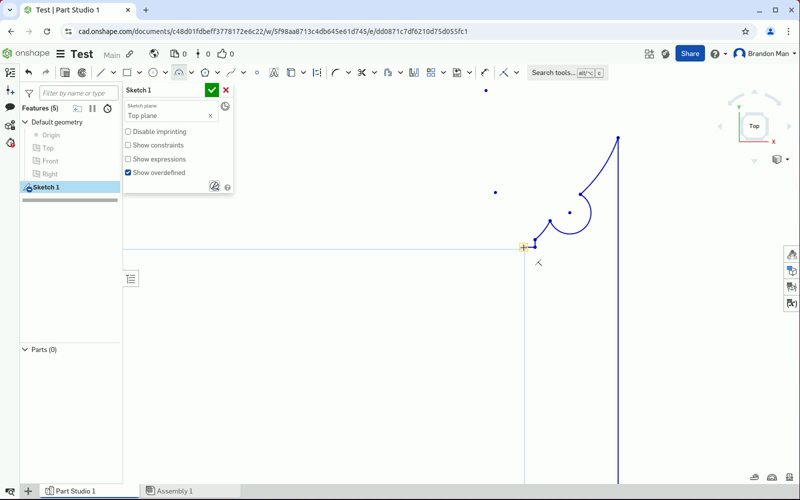
scroll(-6)
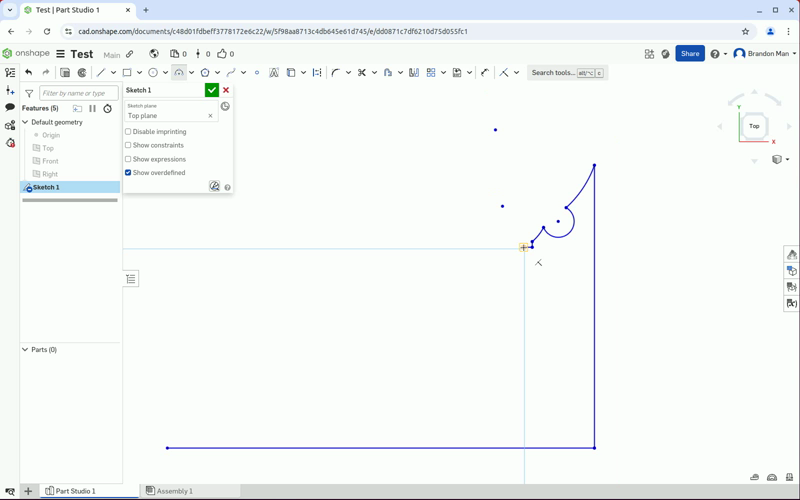
scroll(-6)
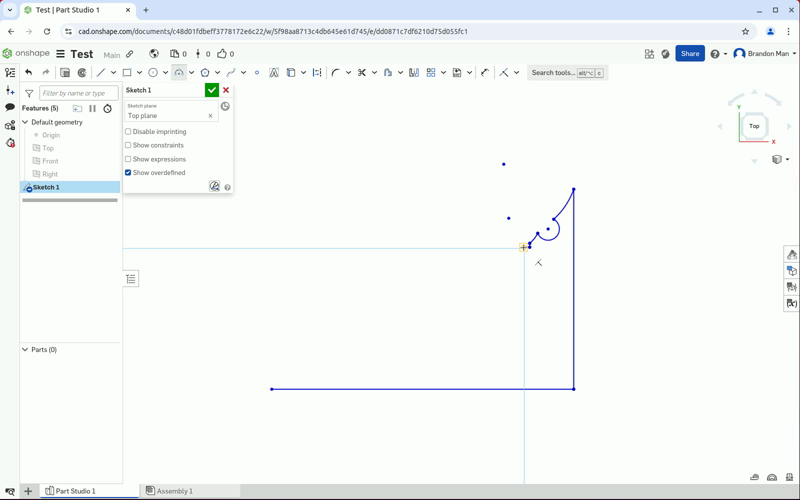
scroll(-6)
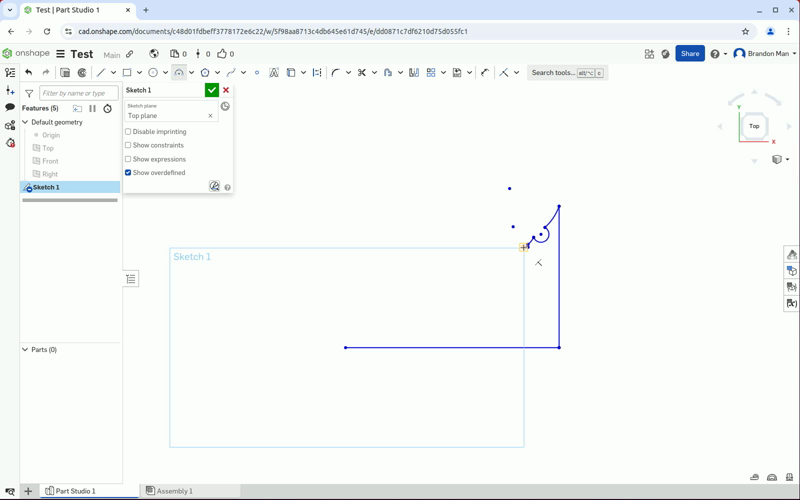
scroll(-6)
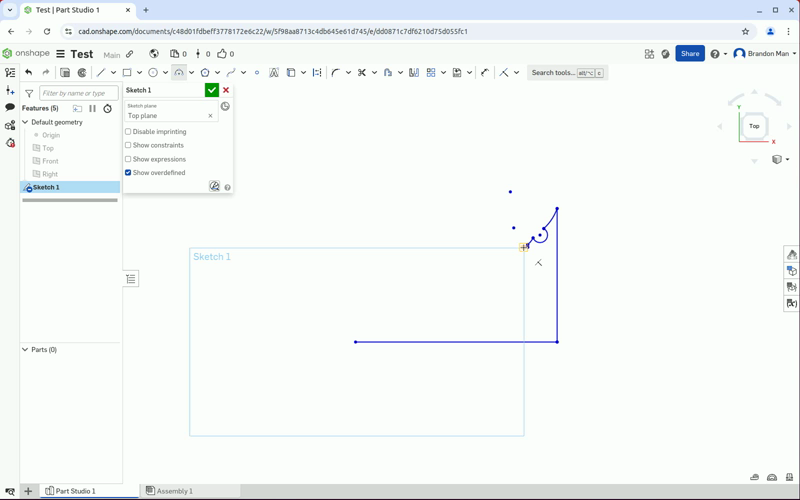
scroll(-6)
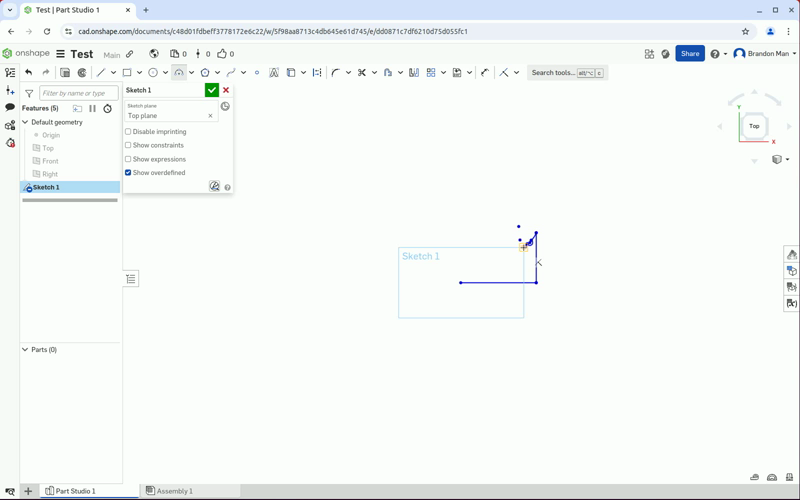
key_down(shift)
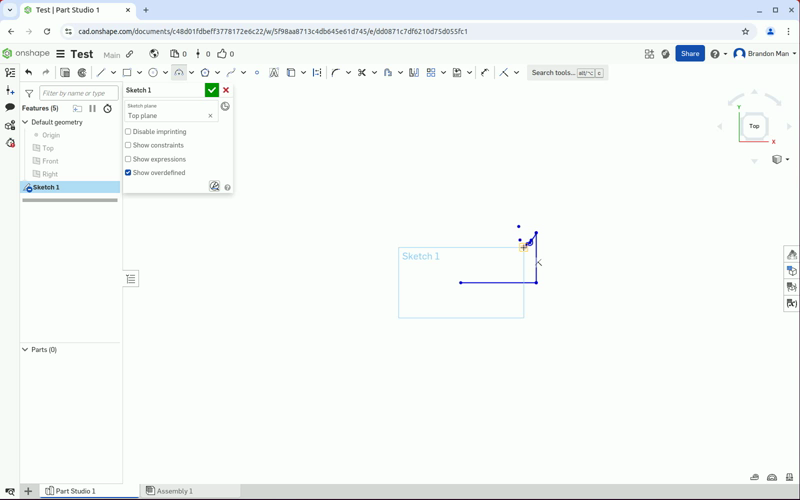
mouse_move(470, 244)
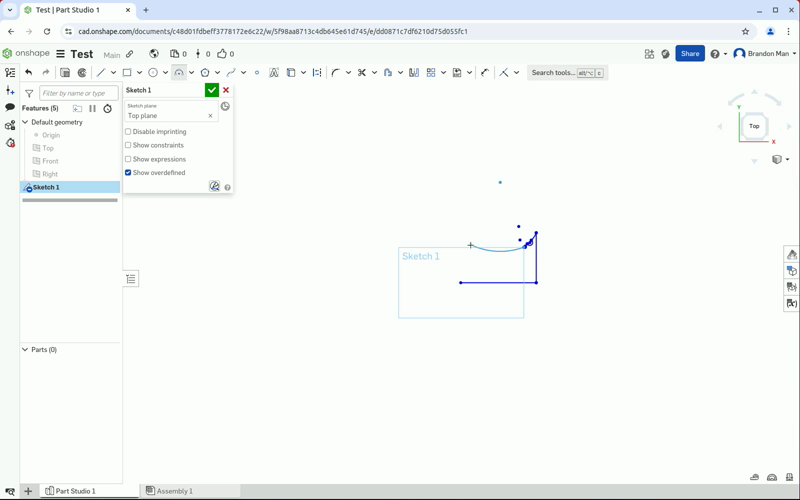
click(470, 244)
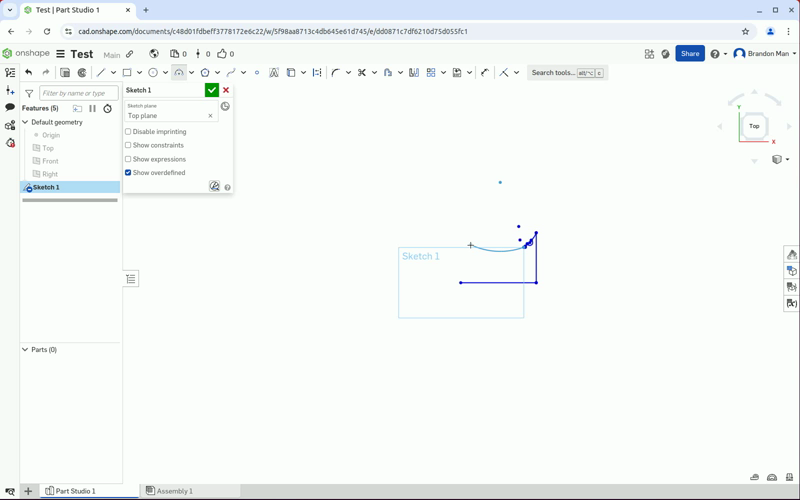
mouse_move(496, 255)
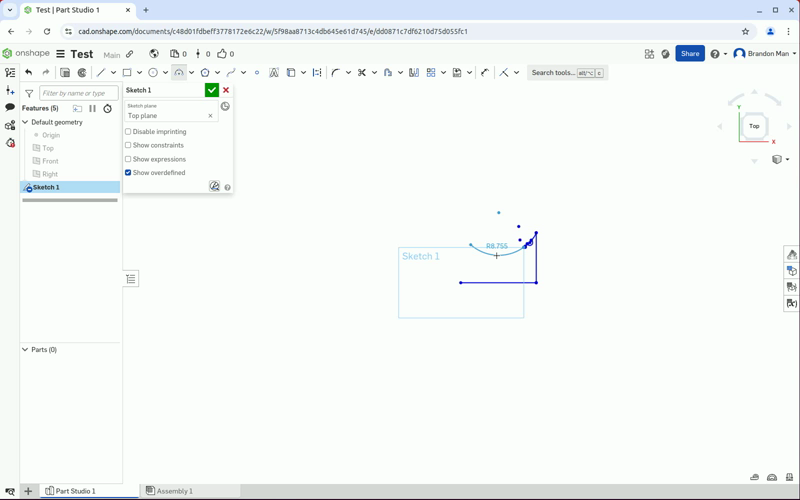
click(496, 255)
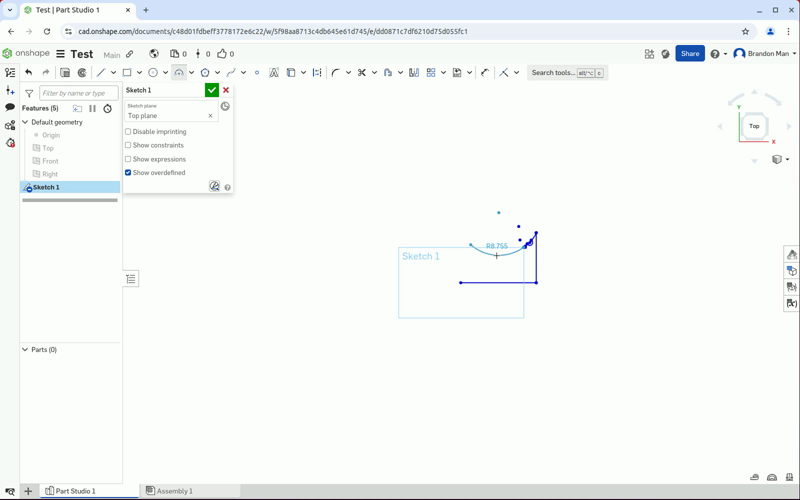
key_up(shift)
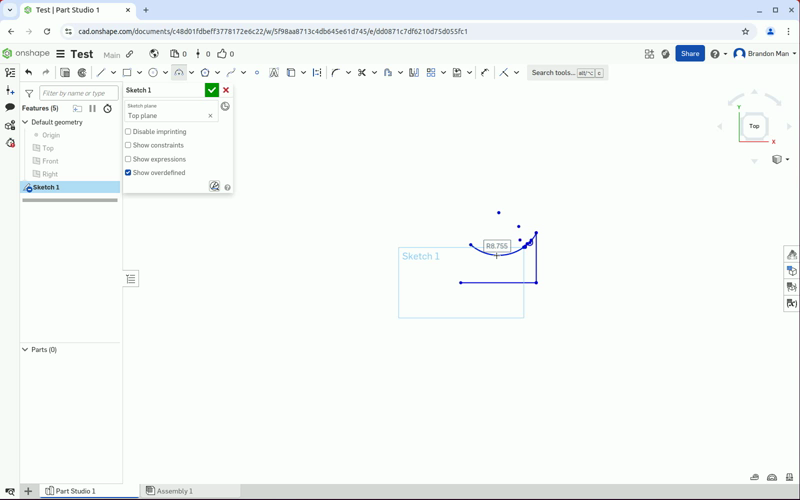
mouse_move(470, 244)
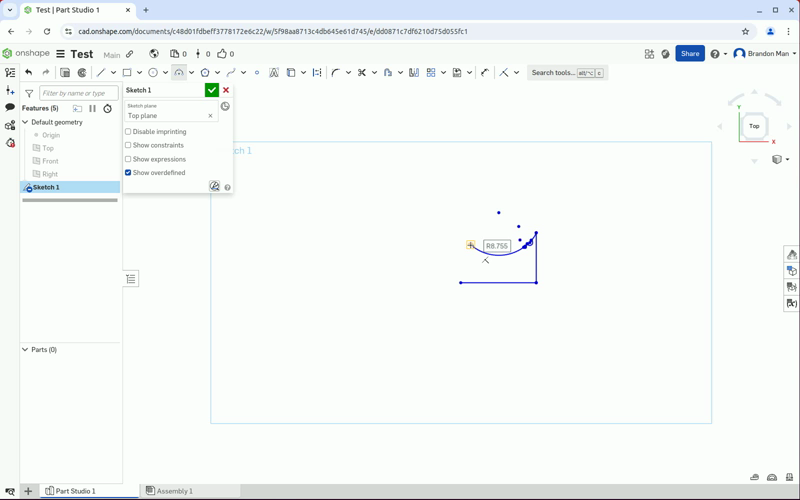
click(470, 244)
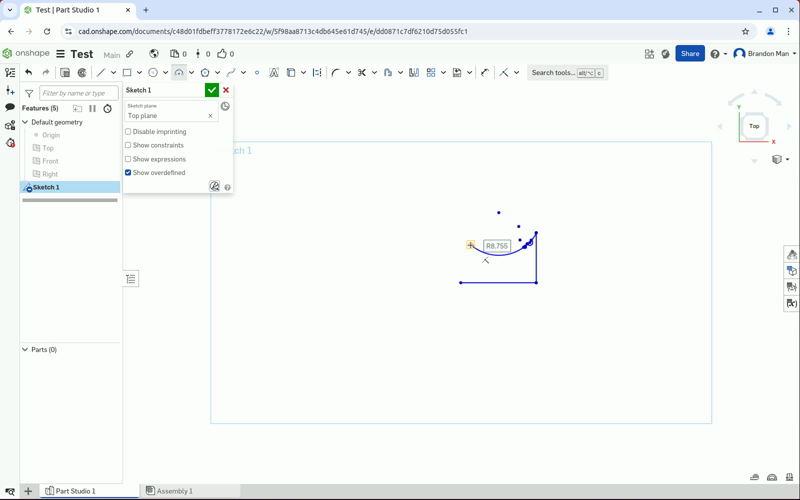
key_down(shift)
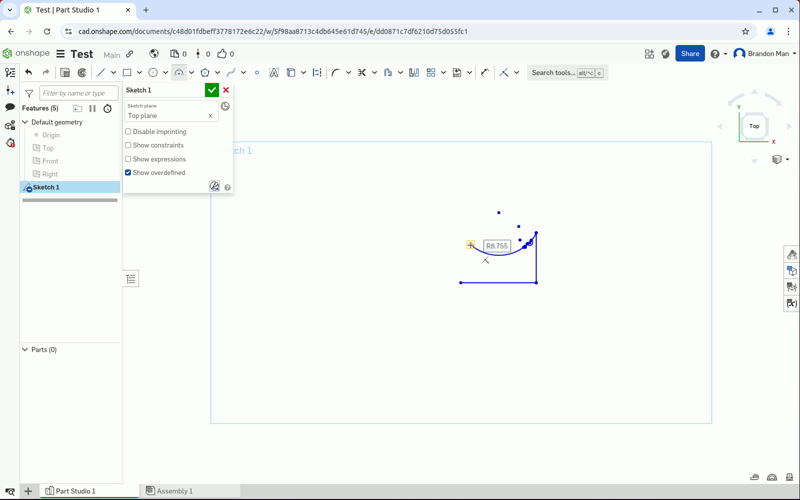
mouse_move(468, 243)
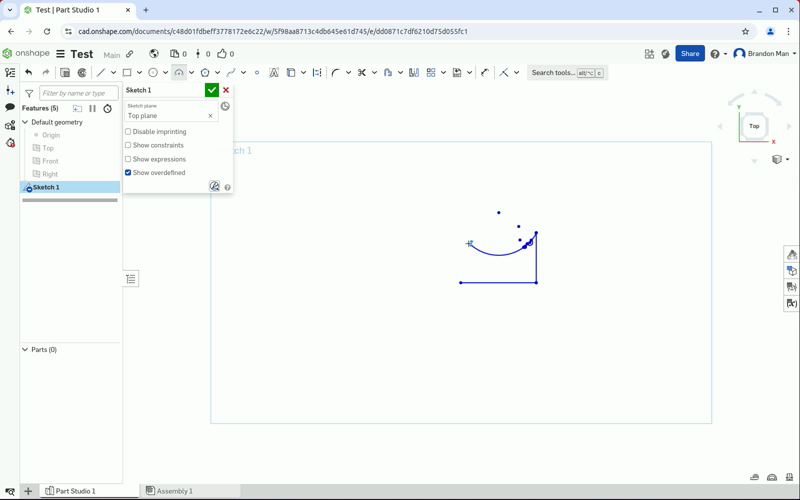
scroll(6)
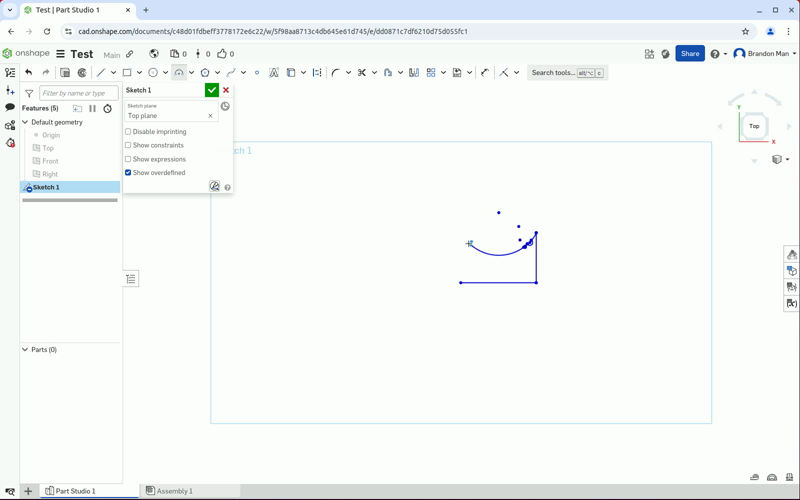
scroll(6)
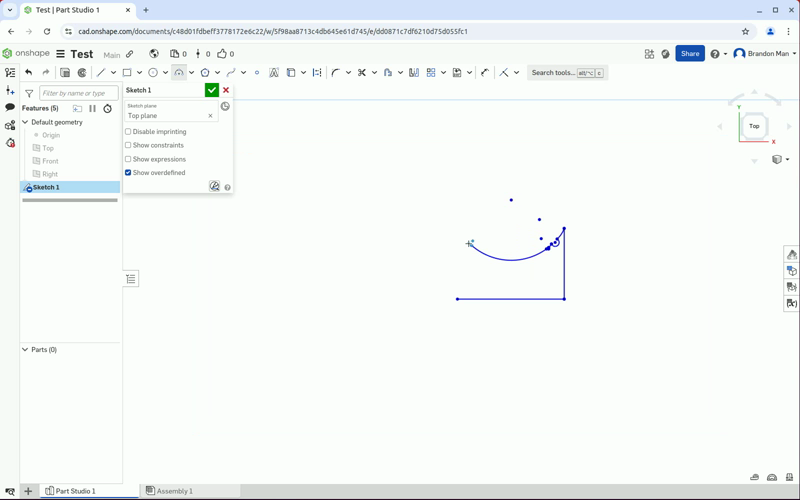
scroll(6)
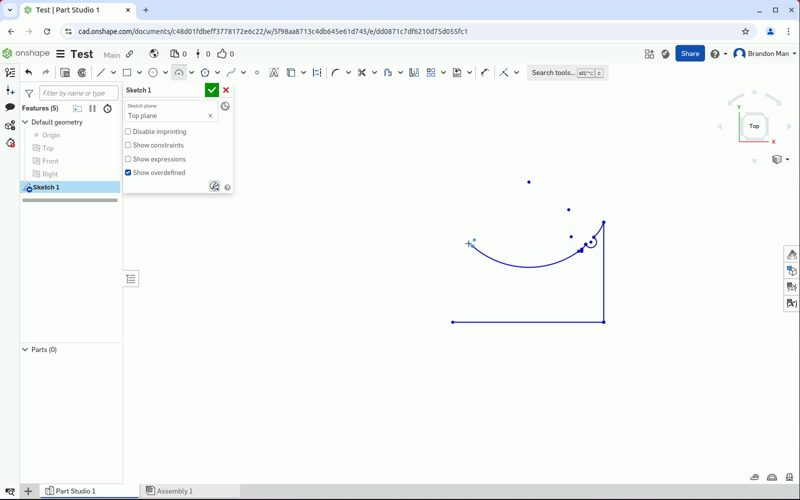
scroll(6)
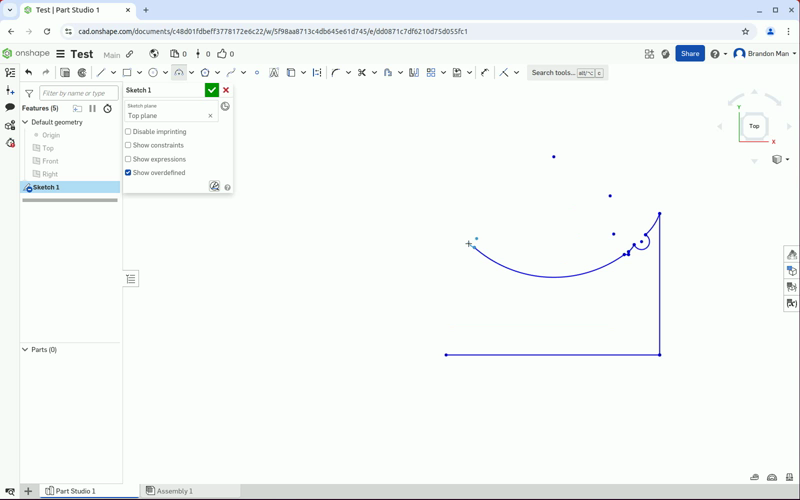
scroll(6)
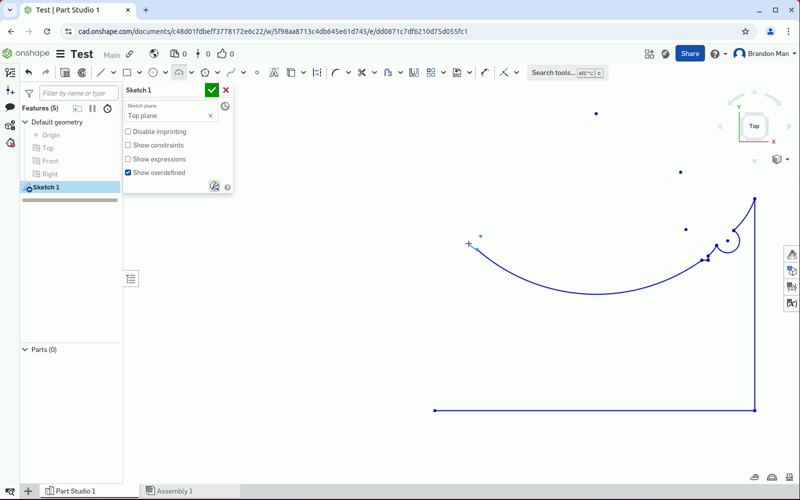
scroll(6)
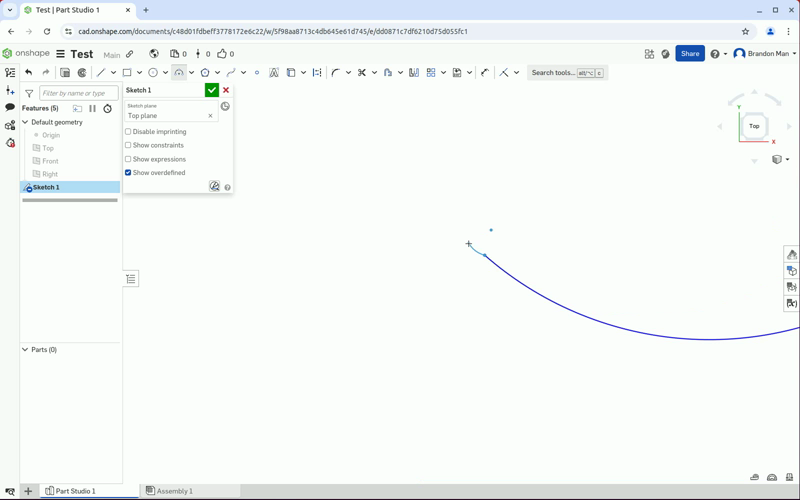
scroll(6)
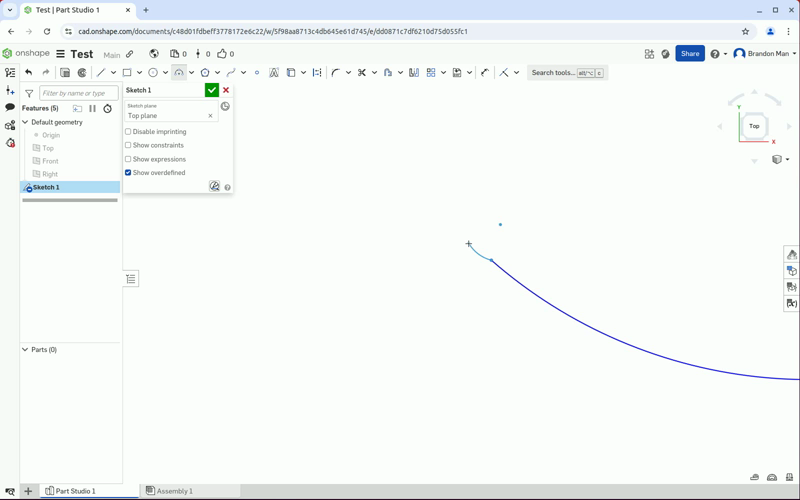
click(468, 243)
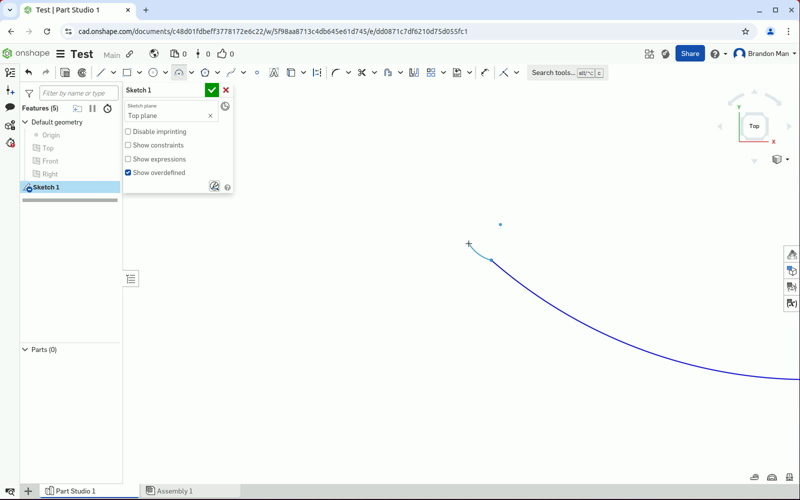
scroll(-6)
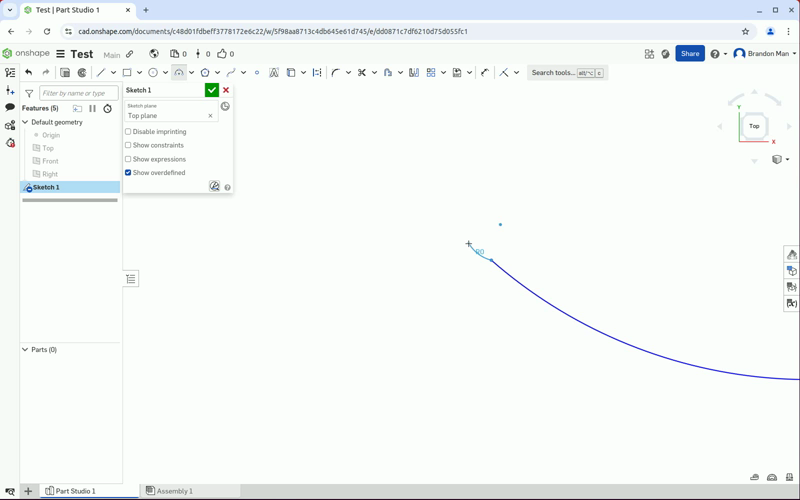
scroll(-6)
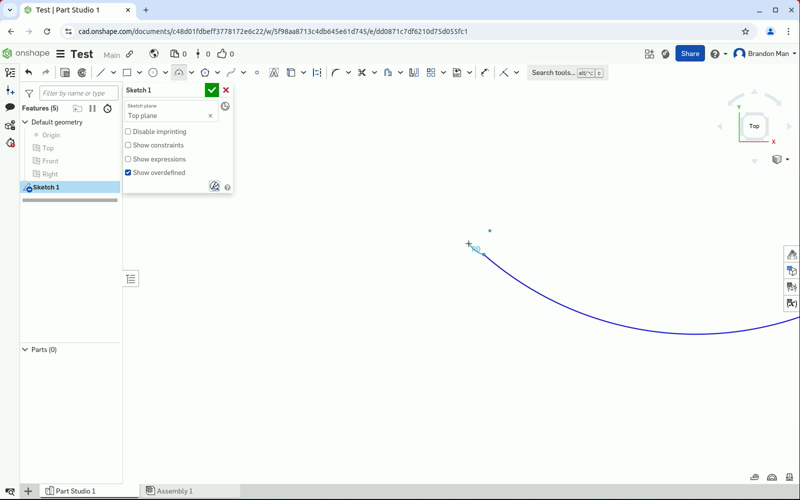
scroll(-6)
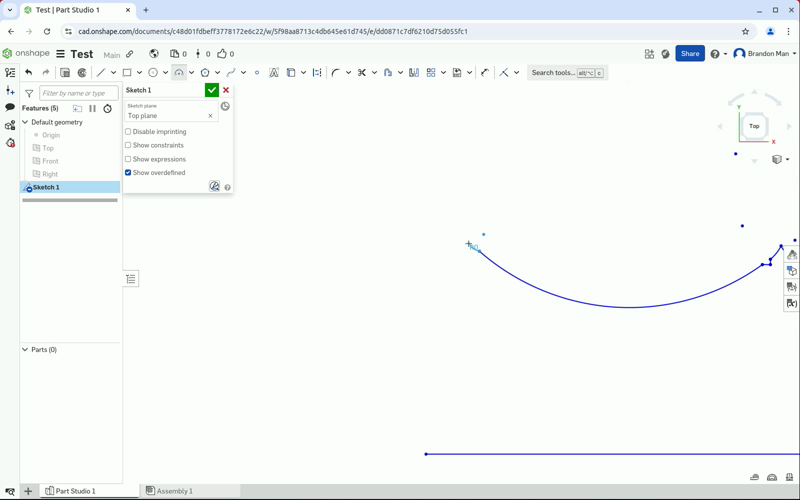
scroll(-6)
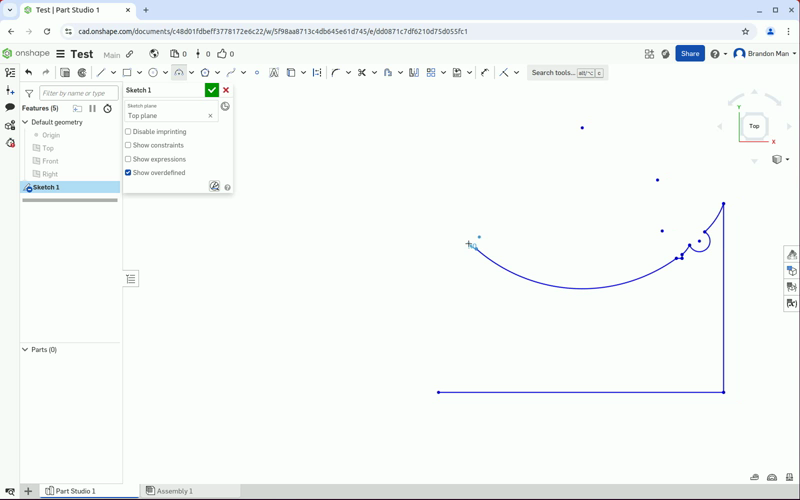
scroll(-6)
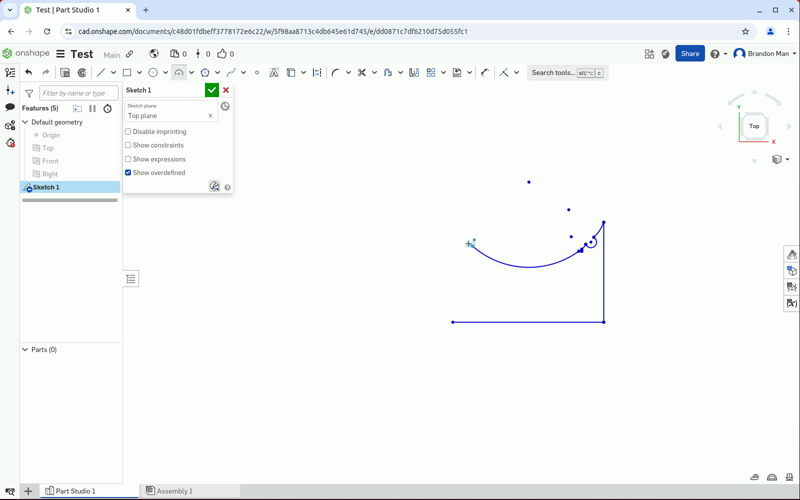
scroll(-6)
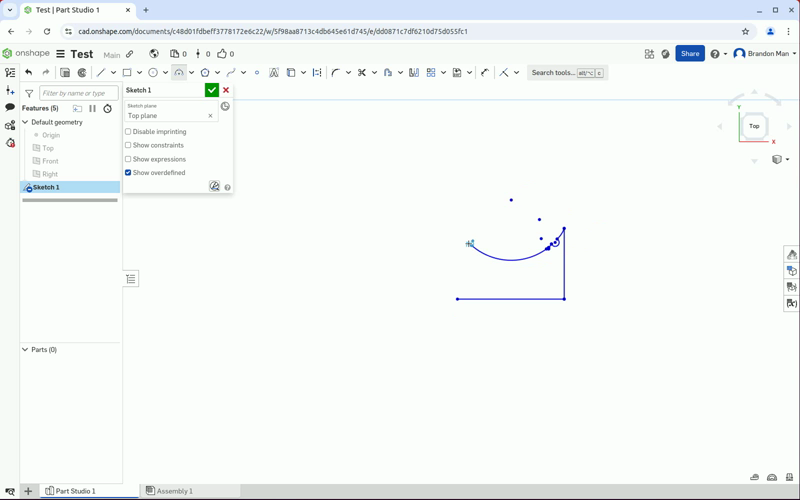
scroll(-6)
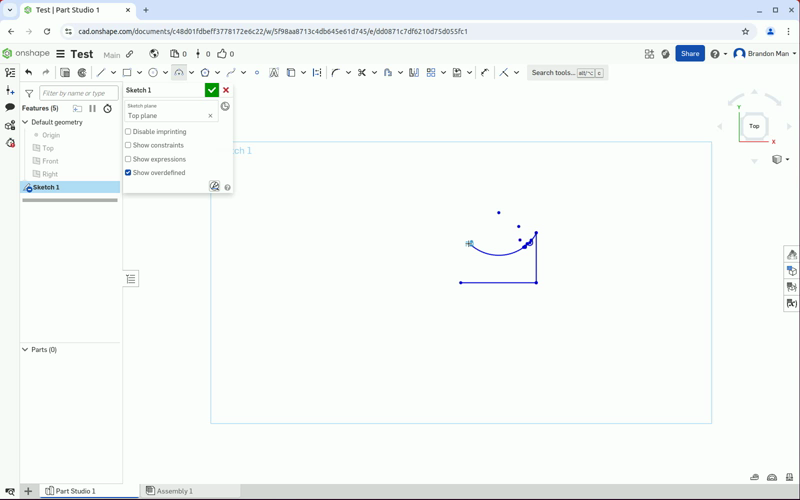
mouse_move(469, 244)
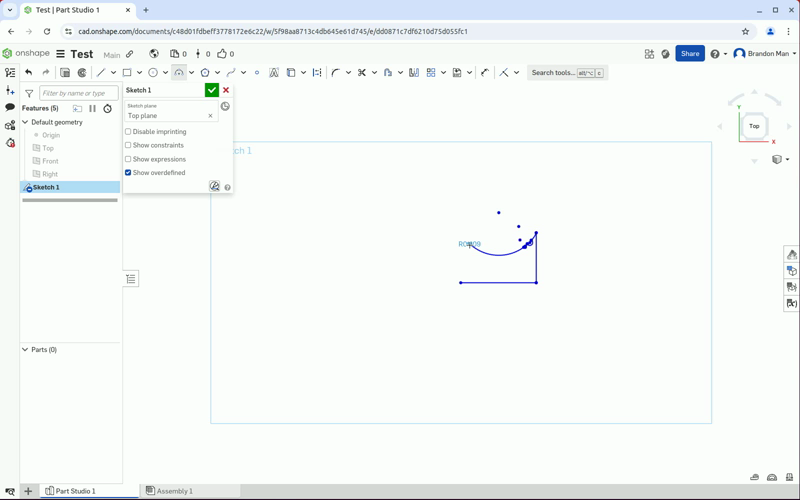
scroll(6)
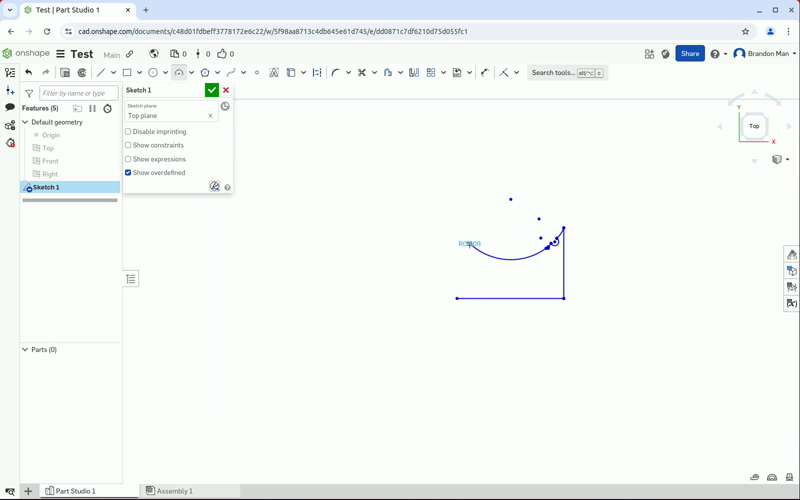
scroll(6)
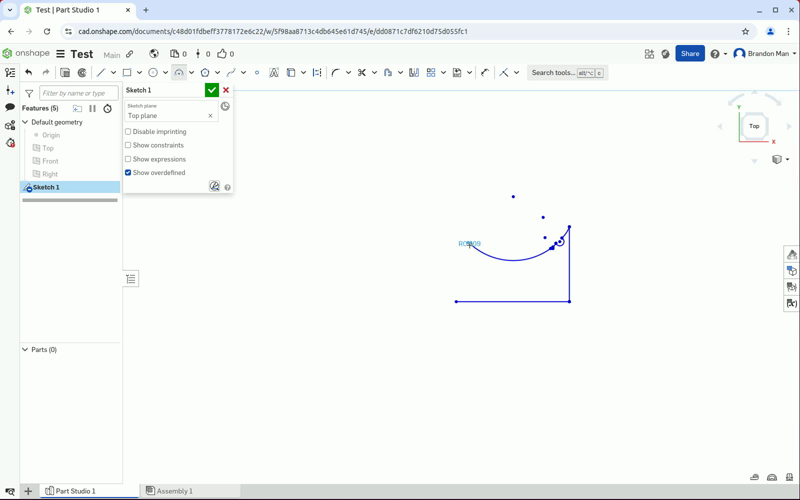
scroll(6)
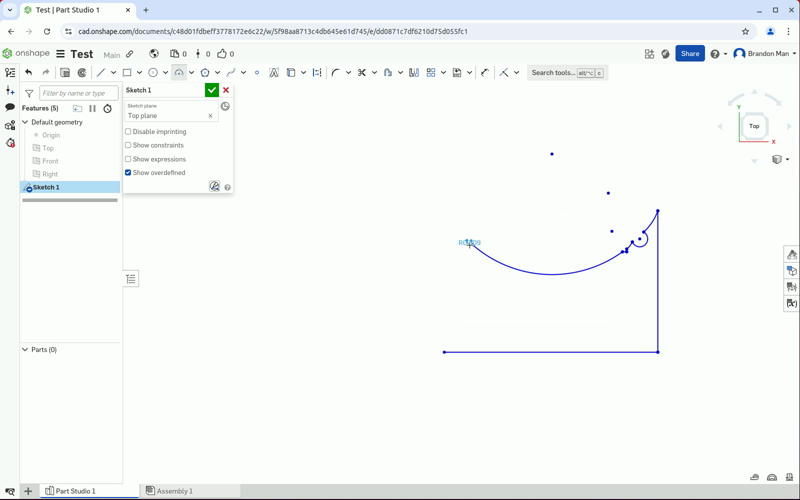
scroll(6)
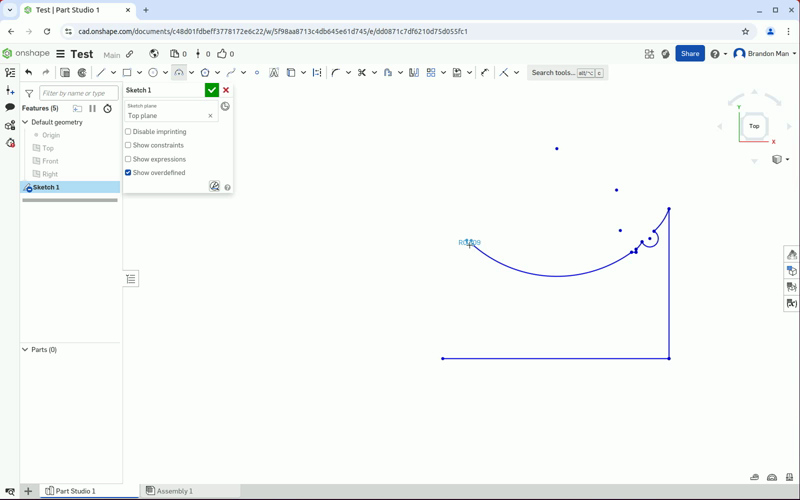
scroll(6)
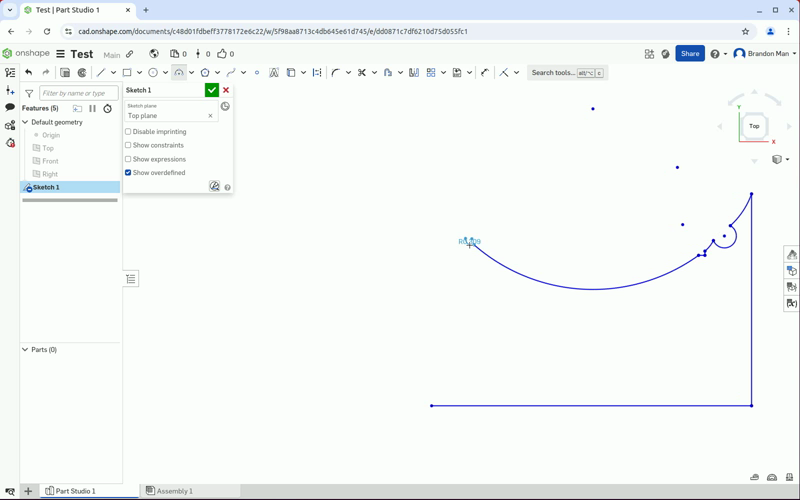
scroll(6)
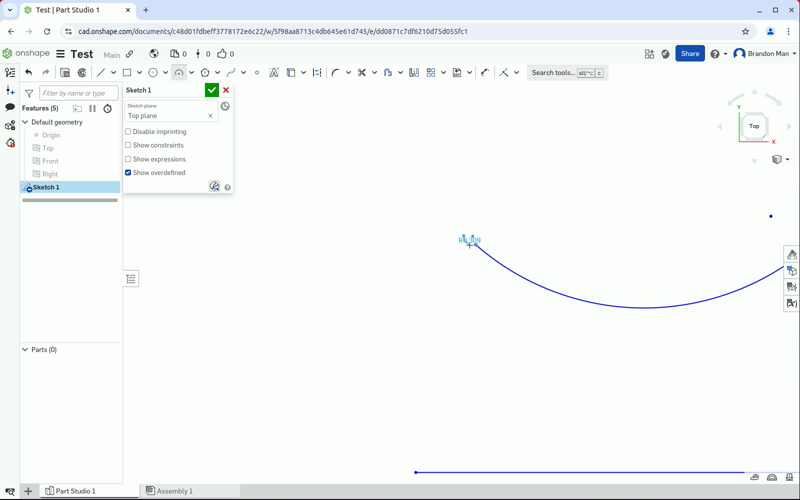
scroll(6)
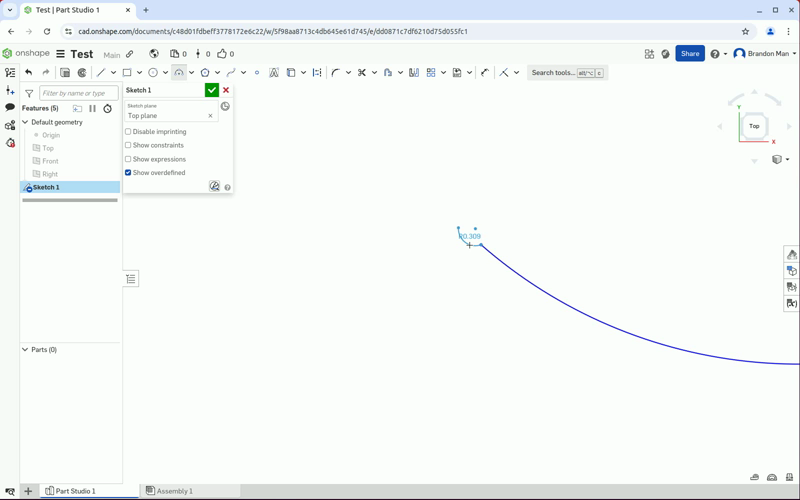
click(469, 244)
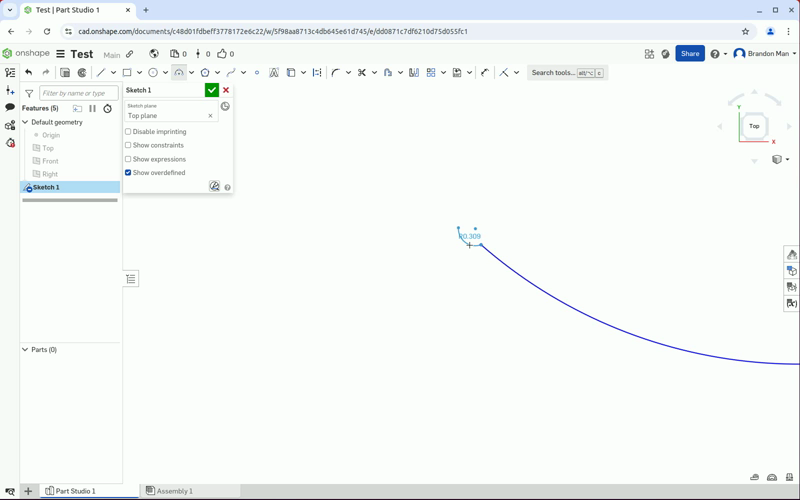
scroll(-6)
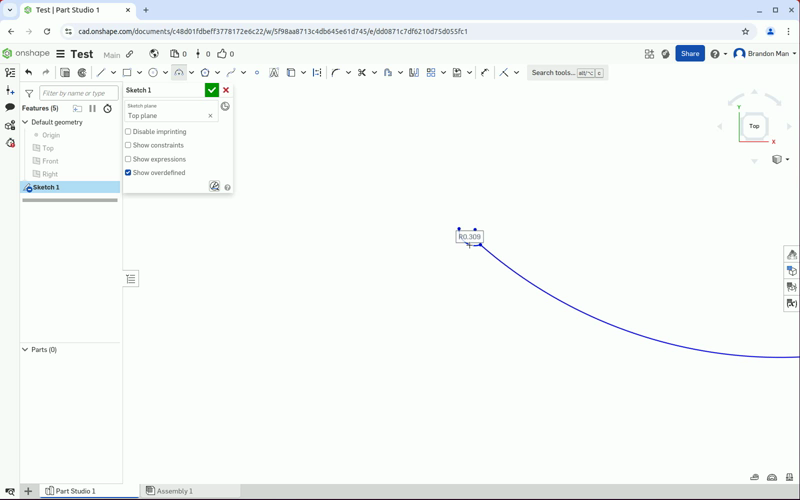
scroll(-6)
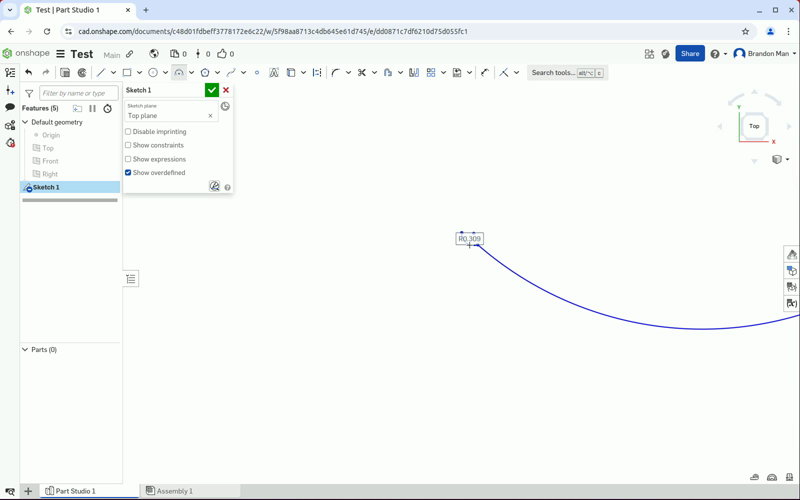
scroll(-6)
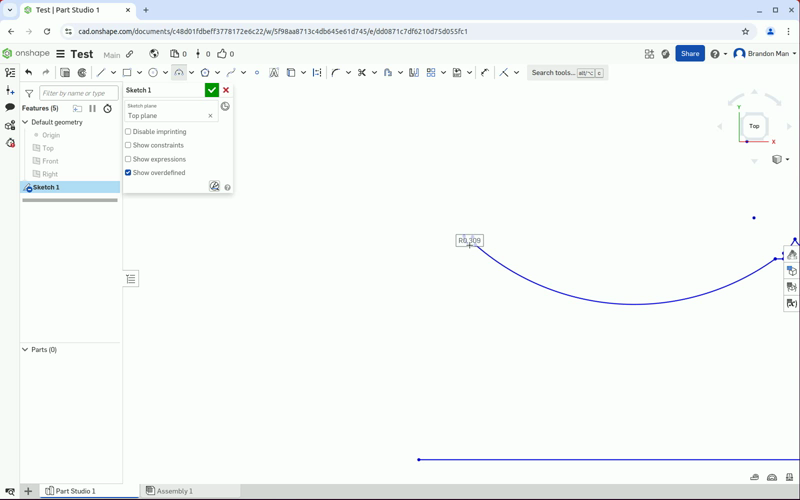
scroll(-6)
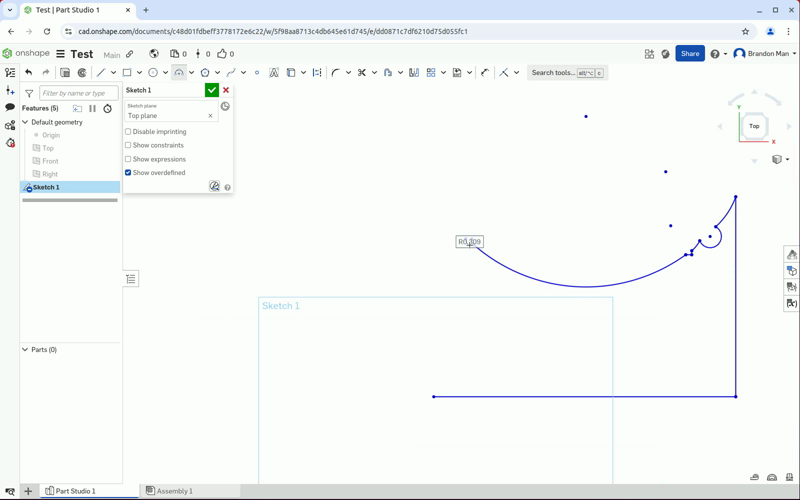
scroll(-6)
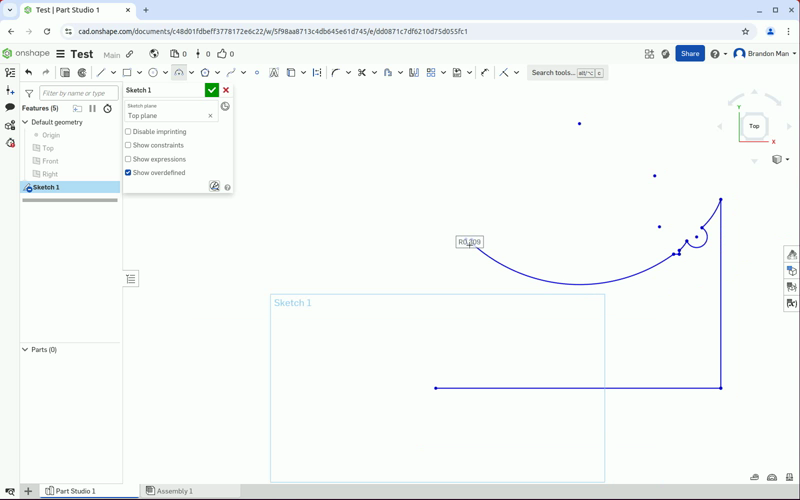
scroll(-6)
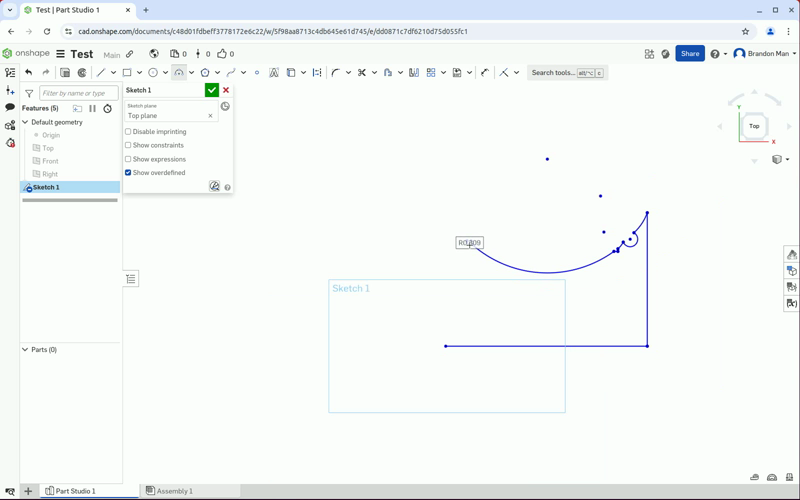
scroll(-6)
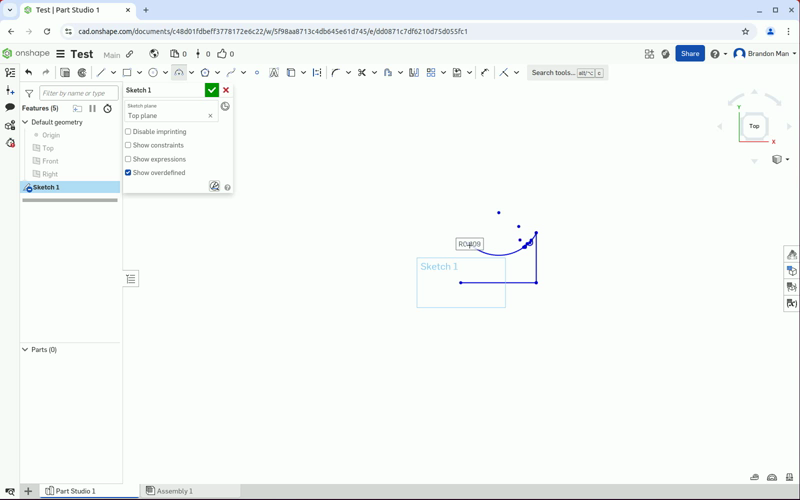
key_up(shift)
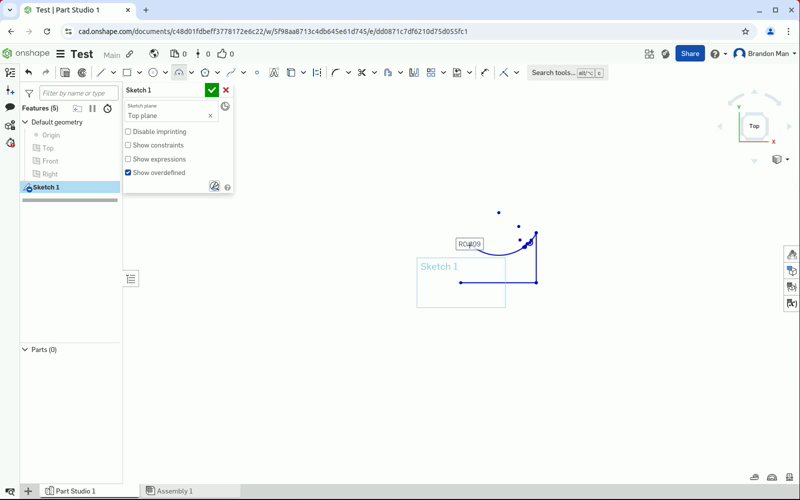
mouse_move(468, 243)
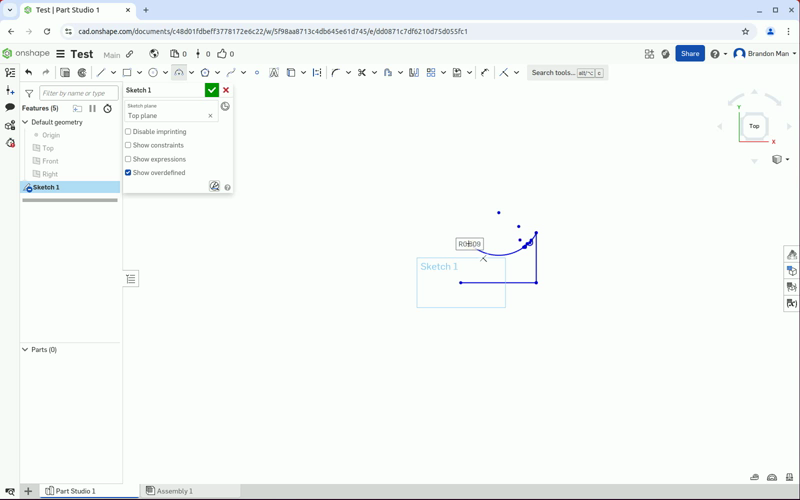
scroll(6)
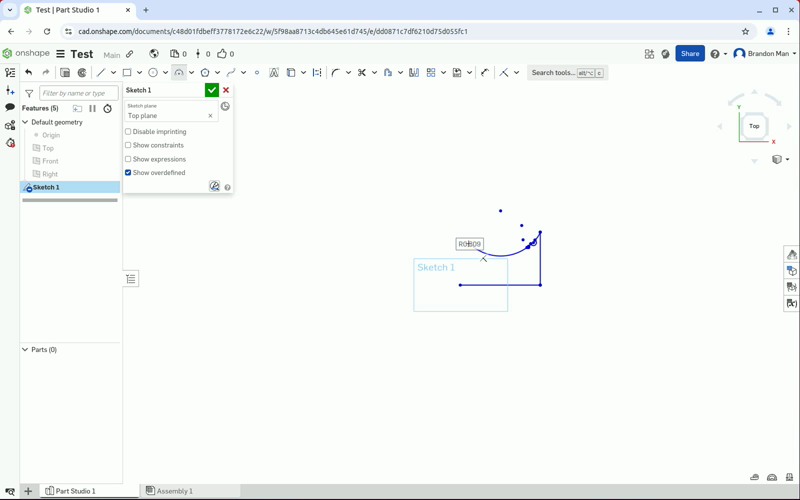
scroll(6)
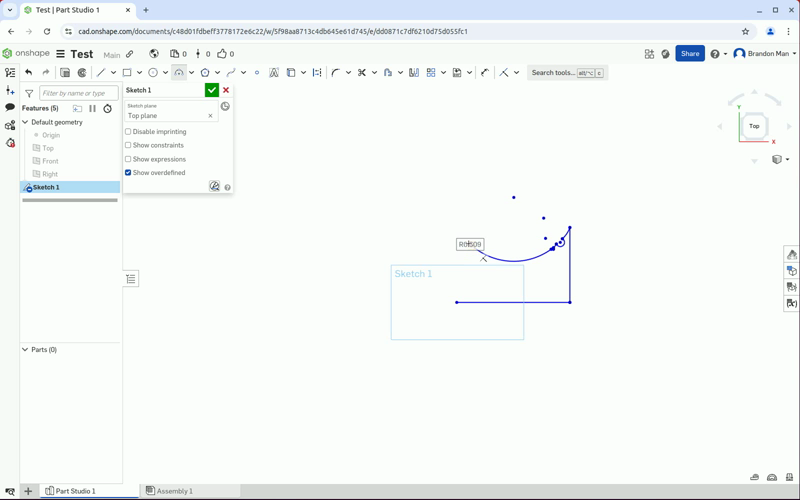
scroll(6)
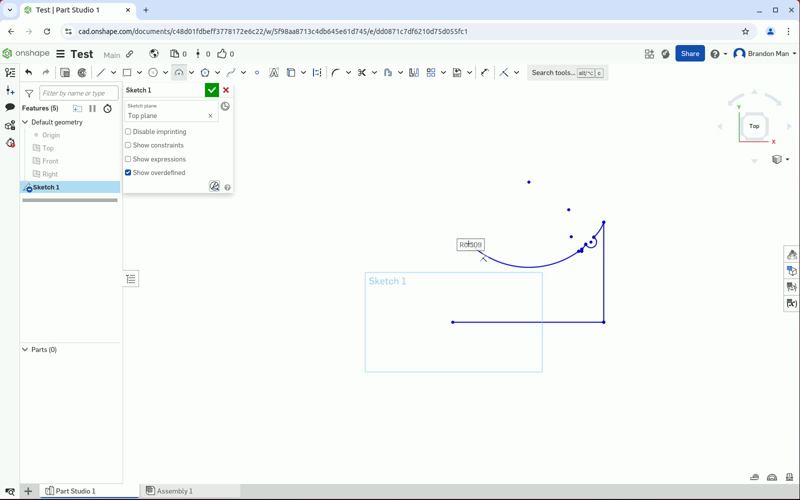
scroll(6)
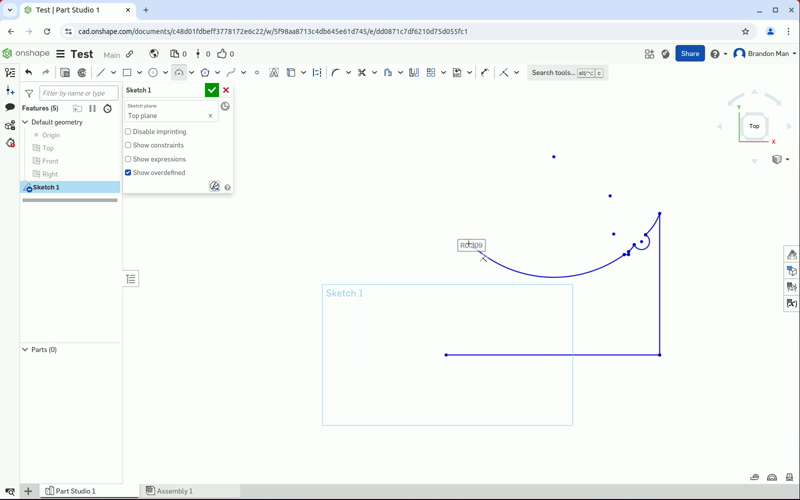
scroll(6)
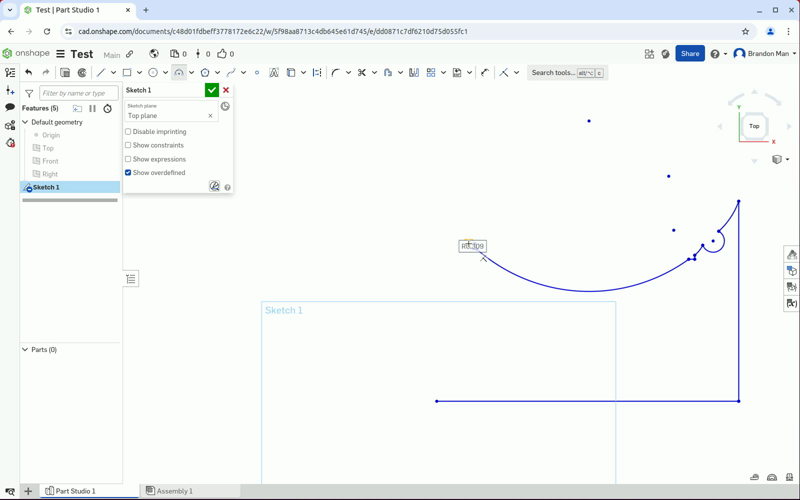
scroll(6)
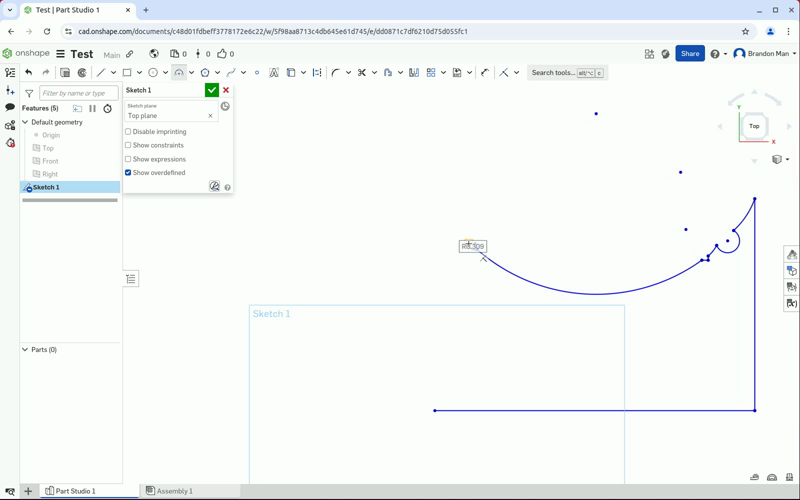
scroll(6)
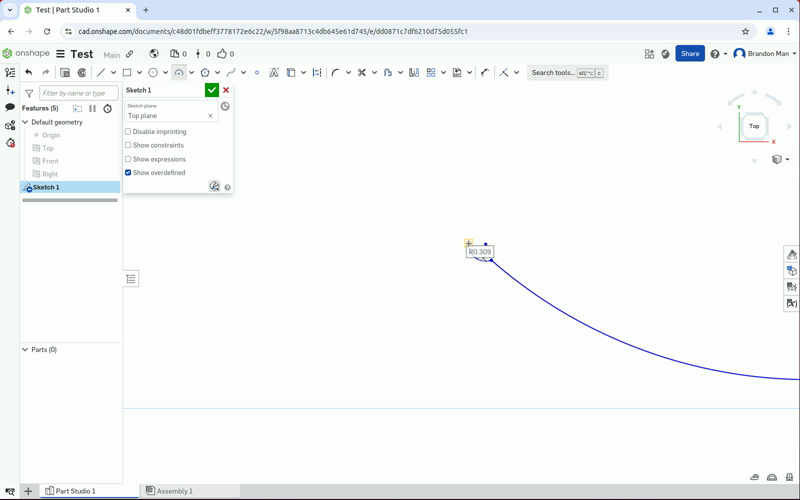
click(468, 243)
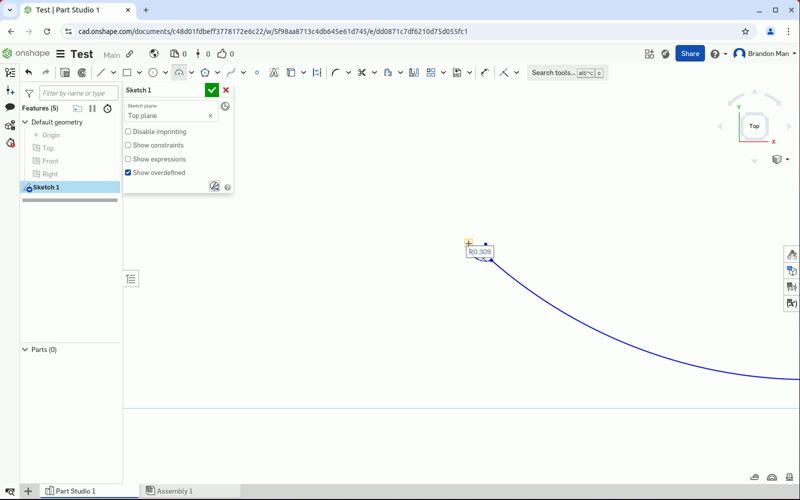
scroll(-6)
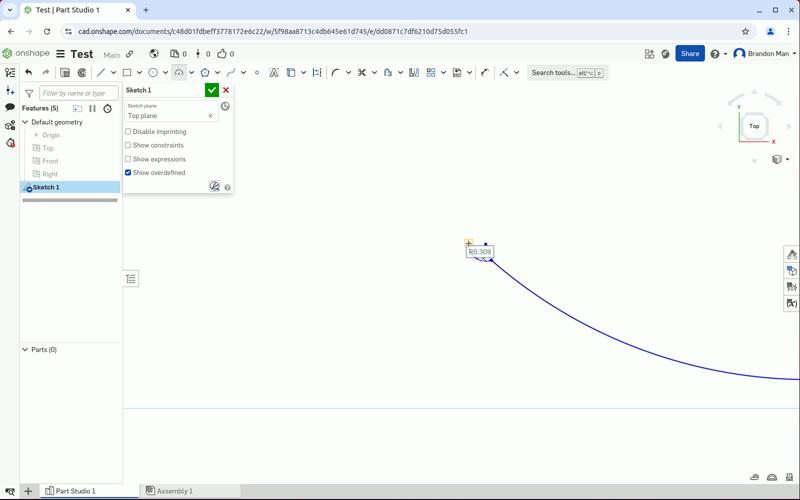
scroll(-6)
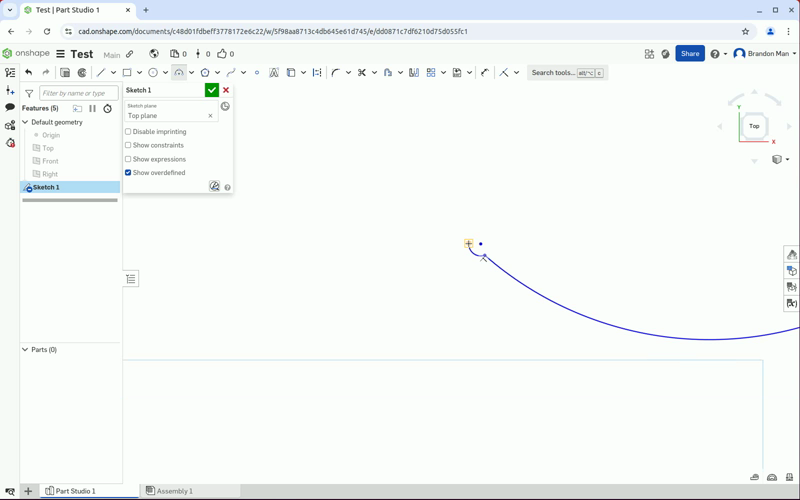
scroll(-6)
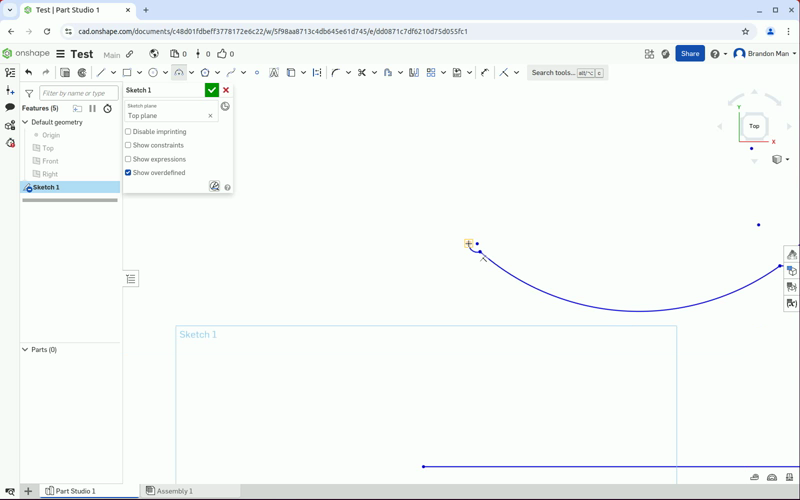
scroll(-6)
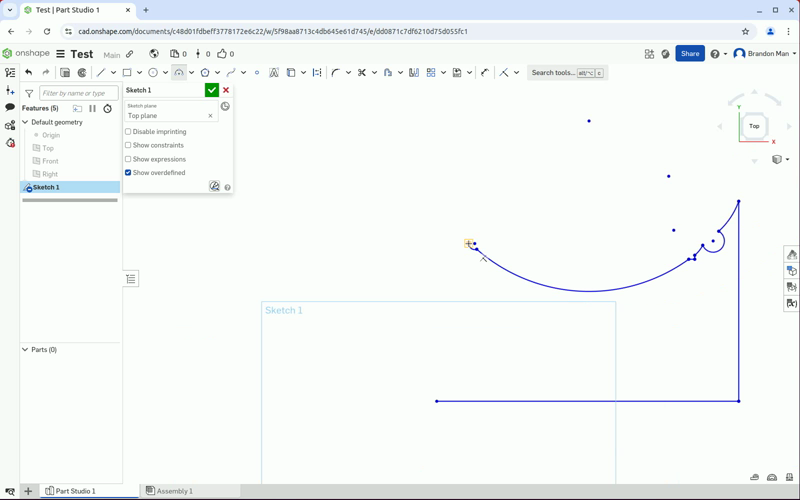
scroll(-6)
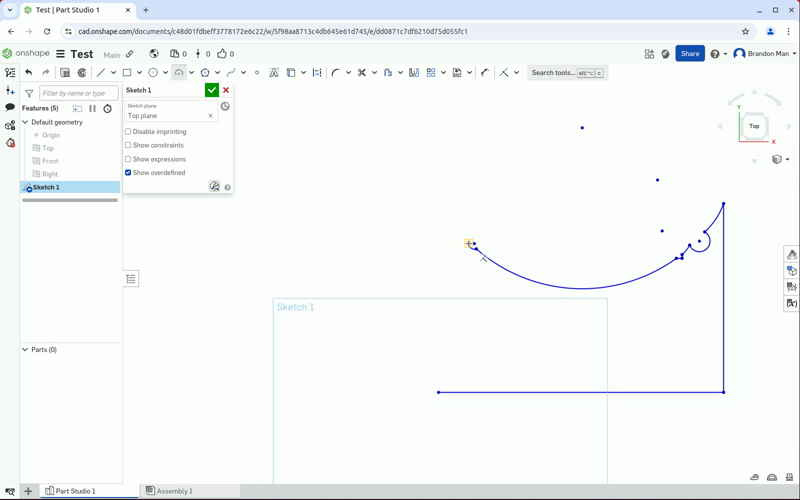
scroll(-6)
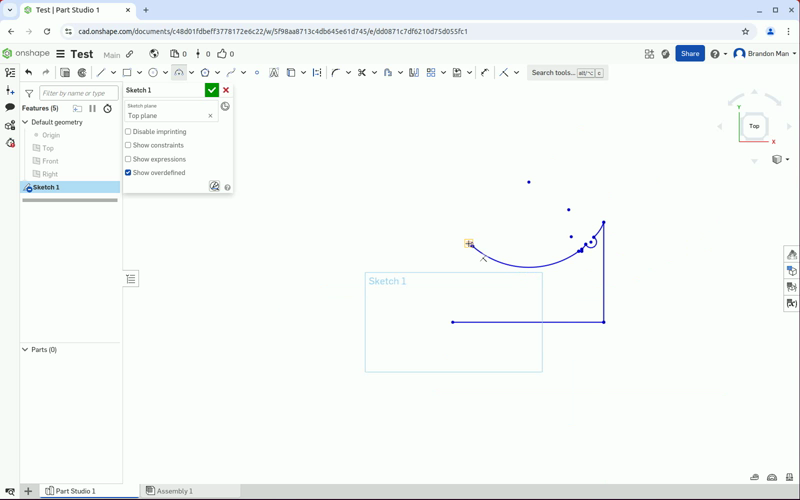
scroll(-6)
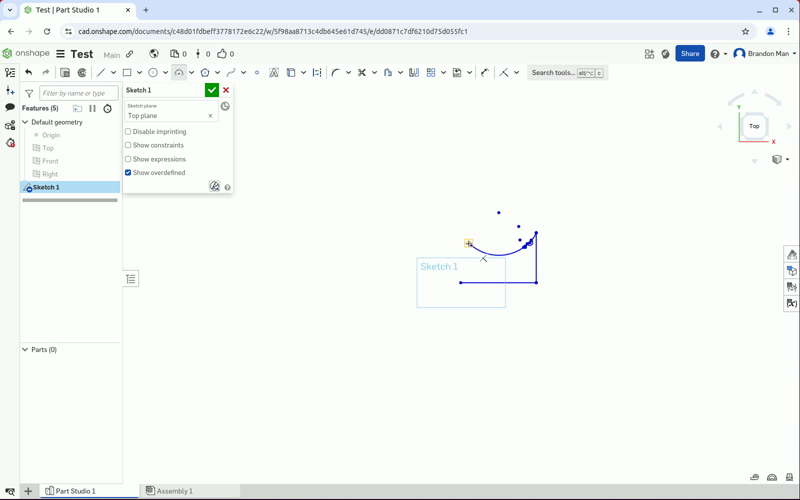
key_down(shift)
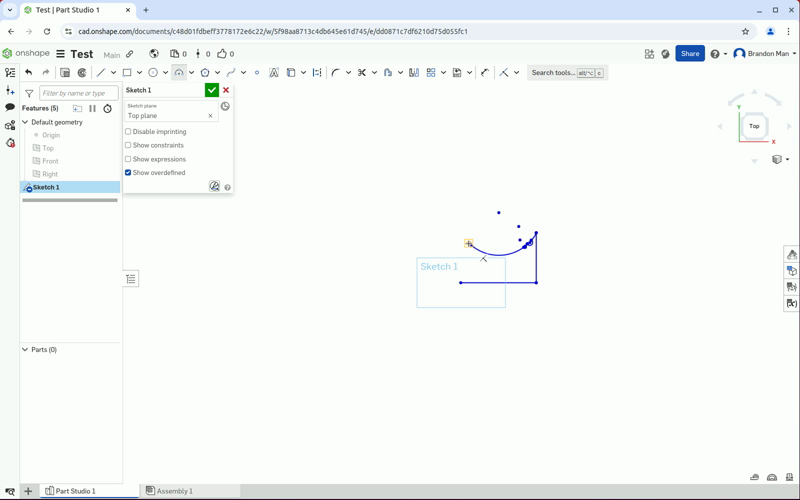
mouse_move(460, 232)
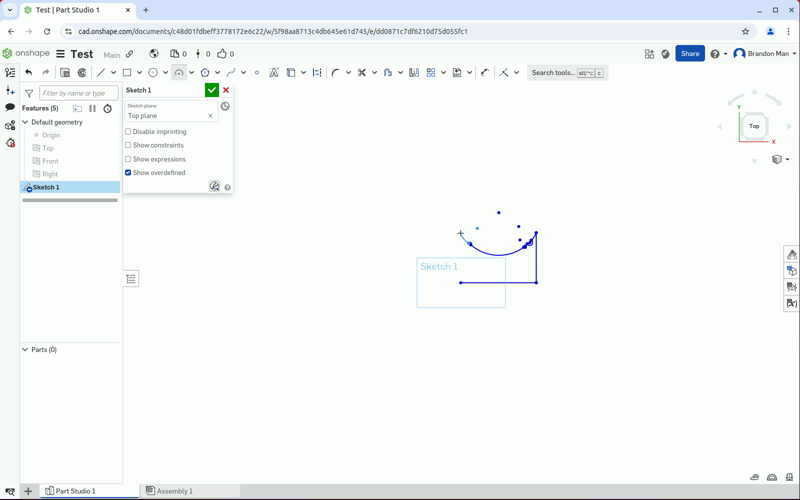
click(460, 232)
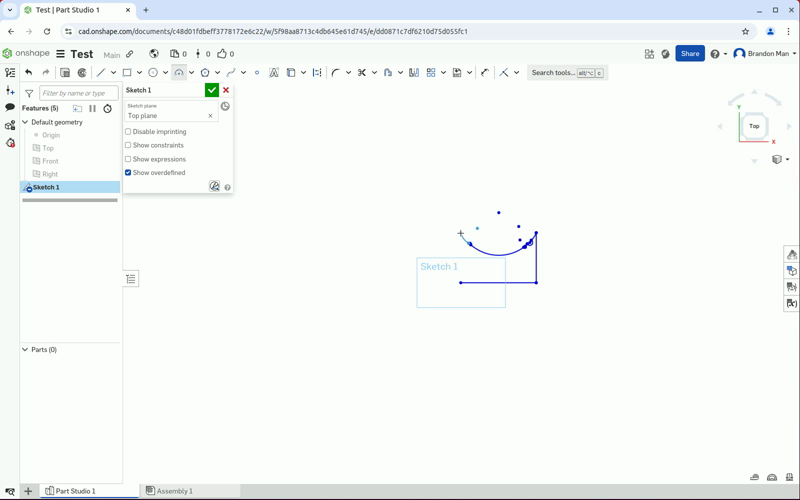
mouse_move(464, 238)
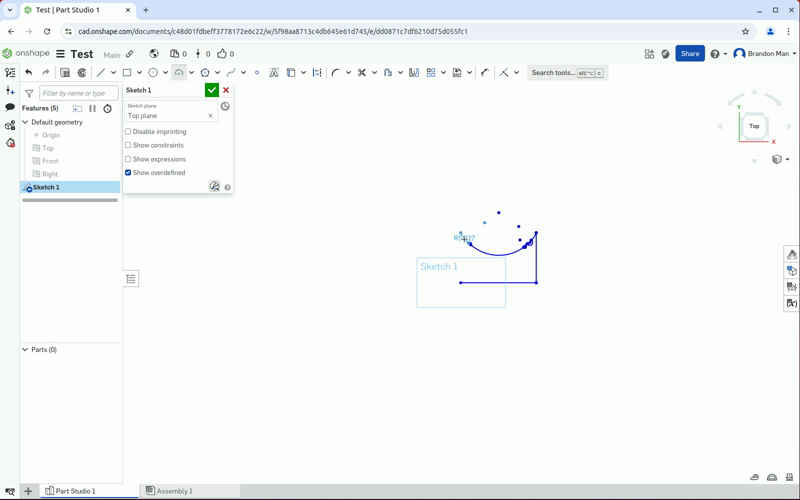
click(464, 238)
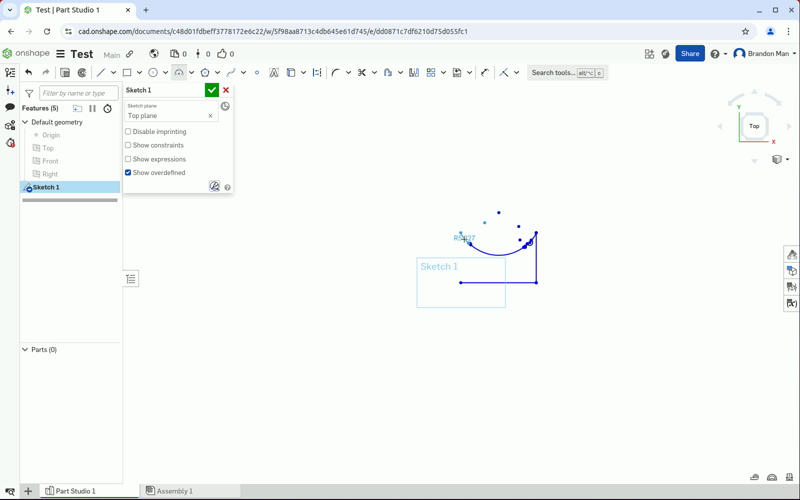
key_up(shift)
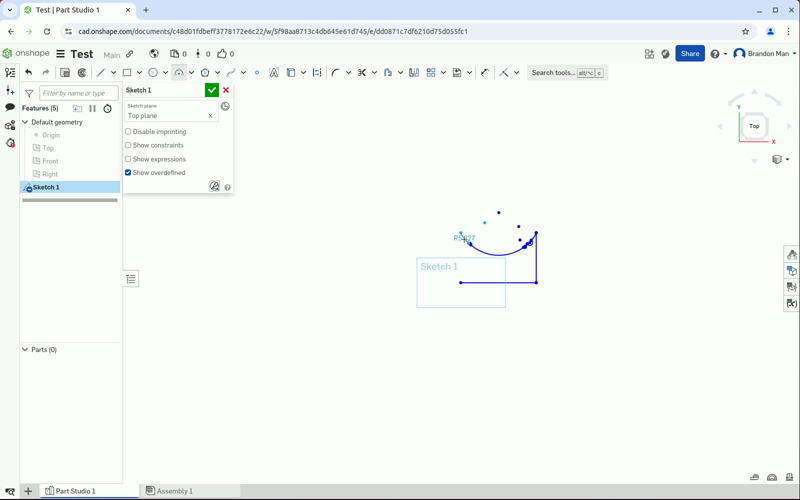
key(esc)
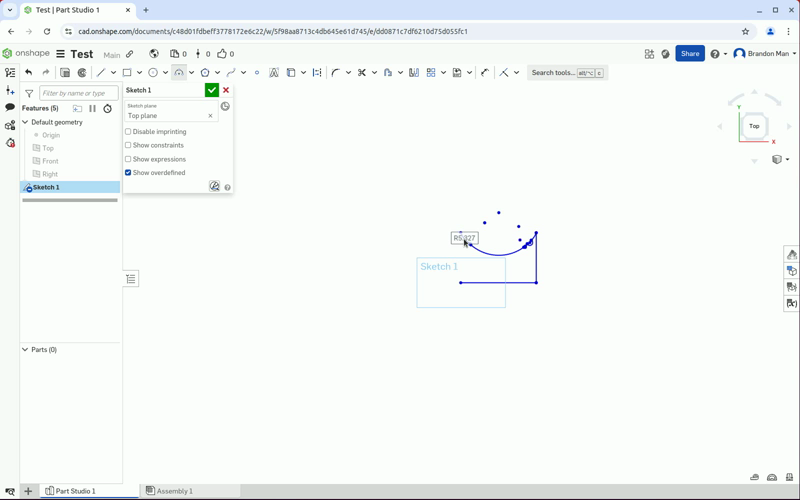
key(l)
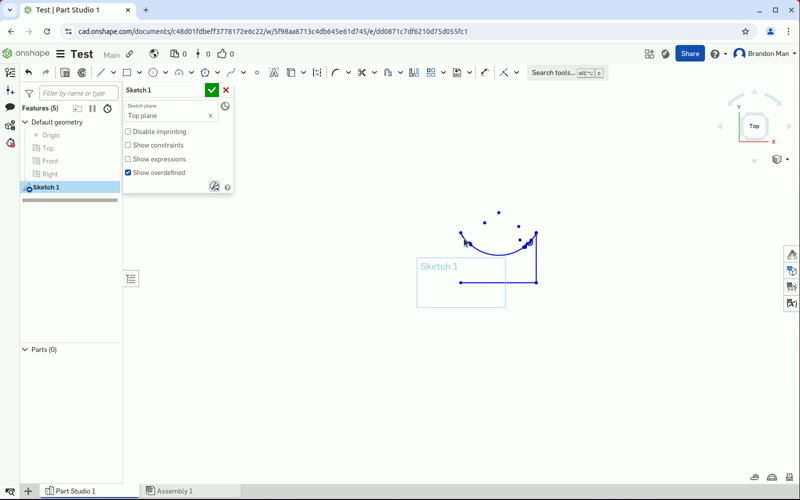
mouse_move(460, 232)
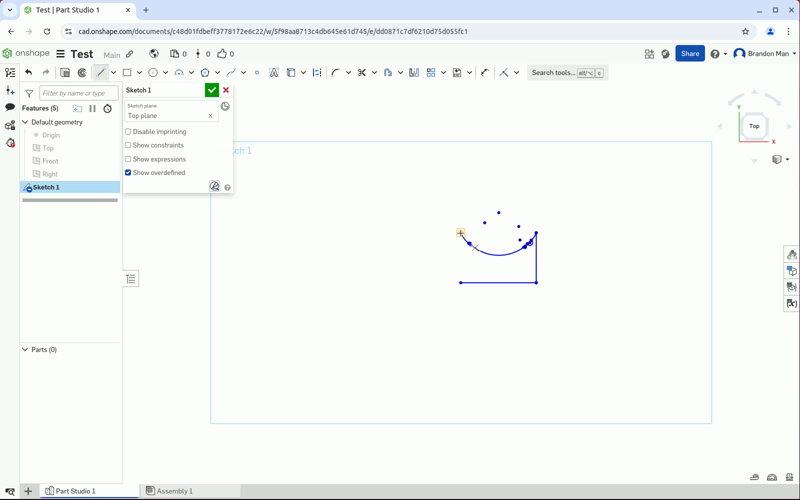
click(460, 232)
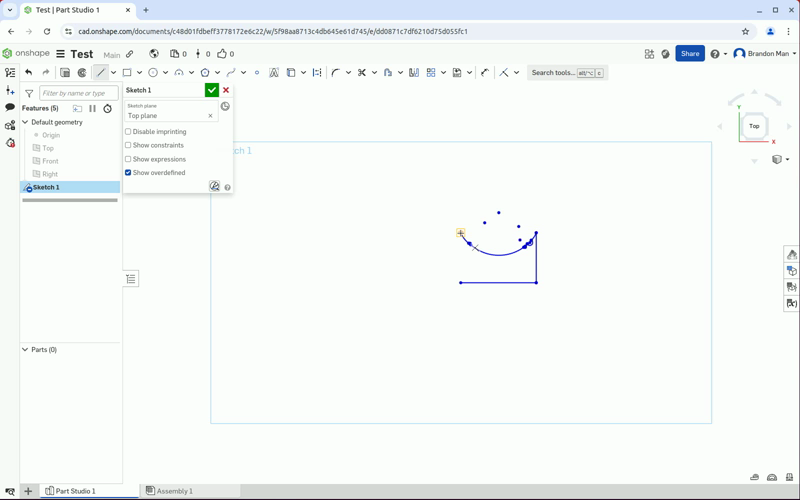
mouse_move(490, 232)
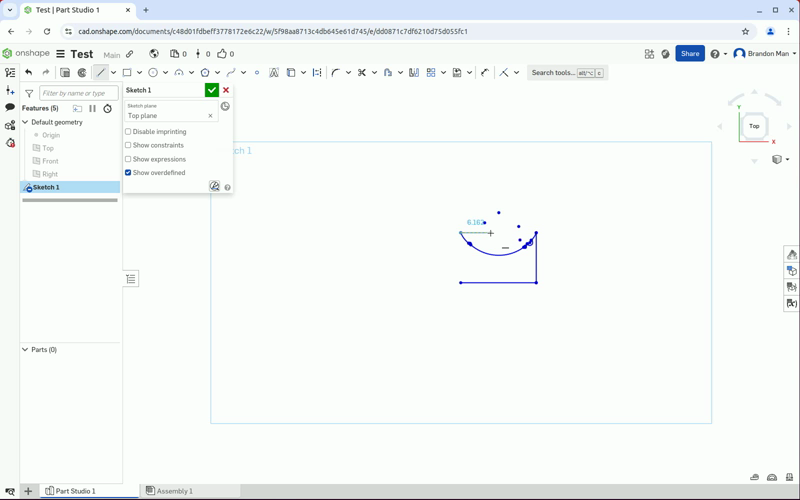
key_down(shift)
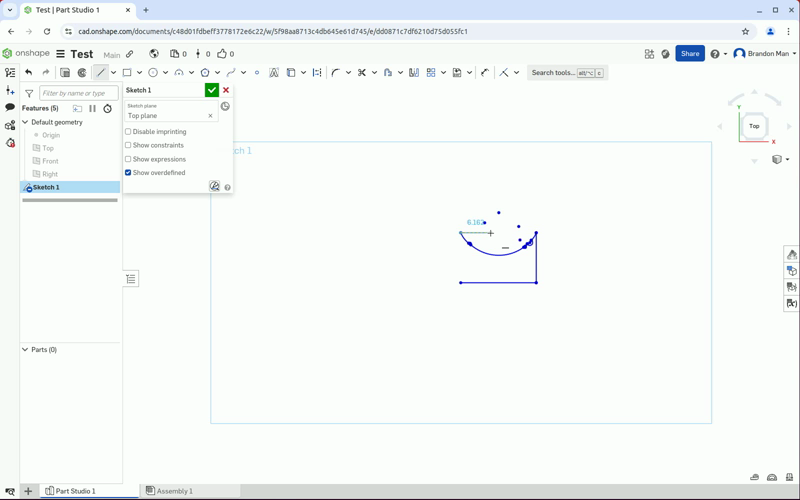
mouse_move(460, 282)
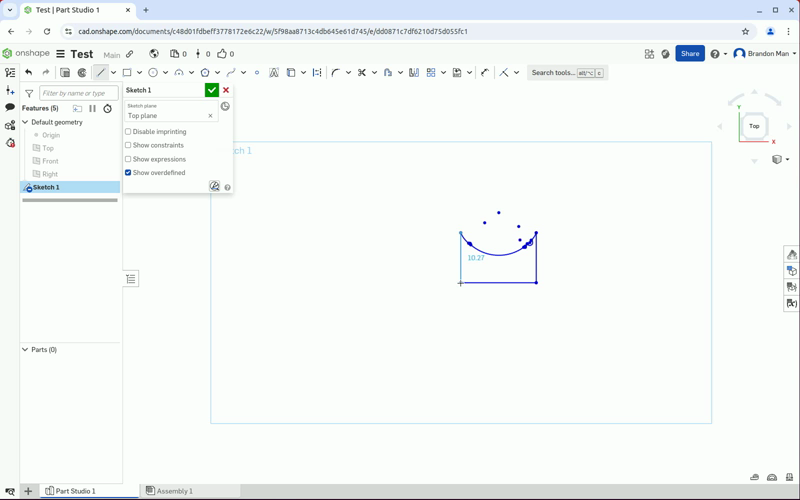
key_up(shift)
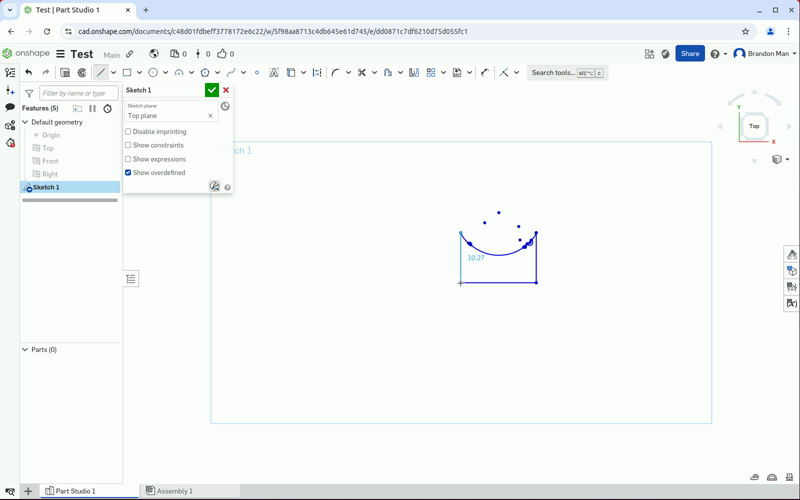
click(460, 282)
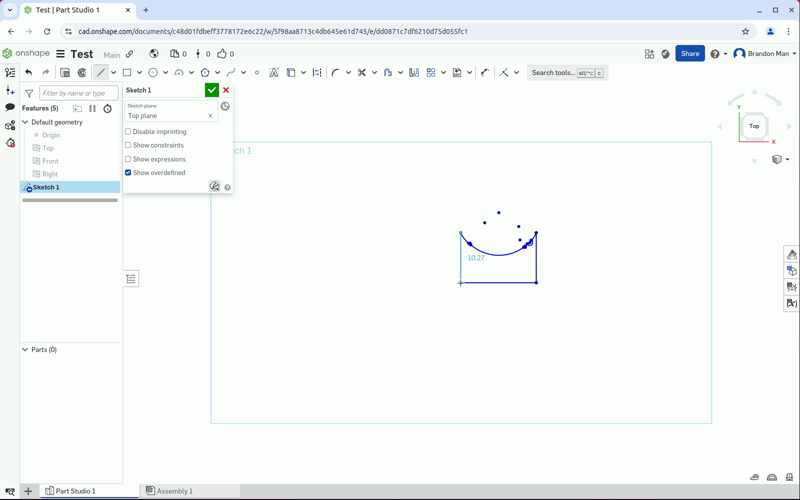
key(esc)
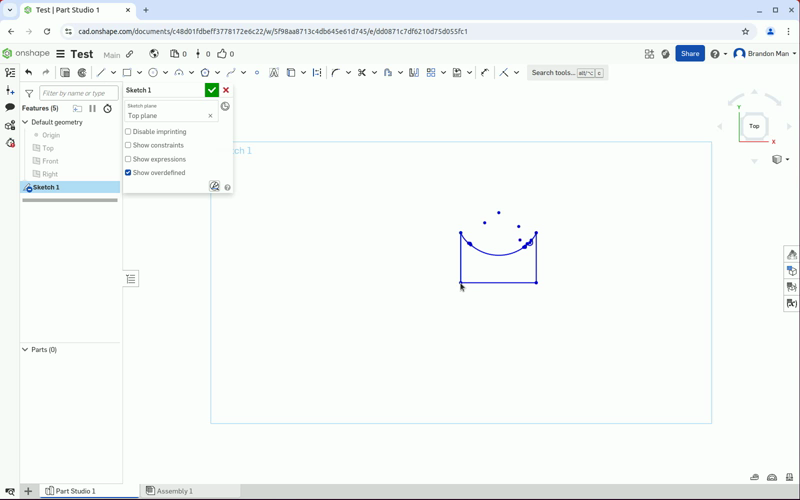
key(c)
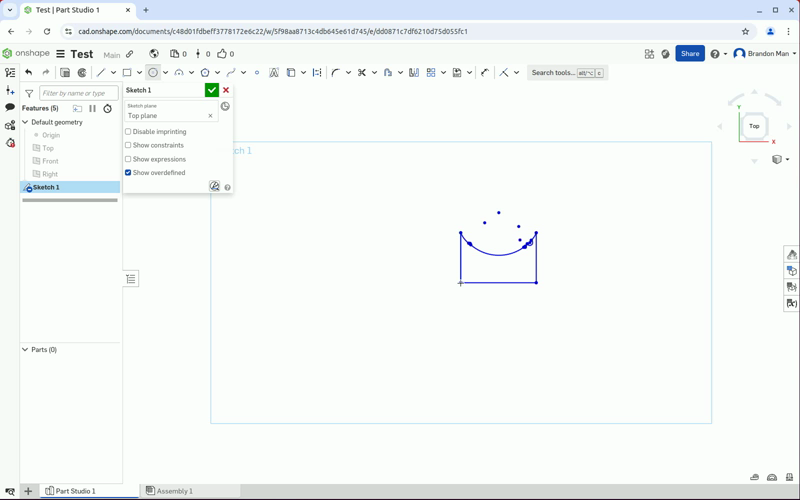
key_down(shift)
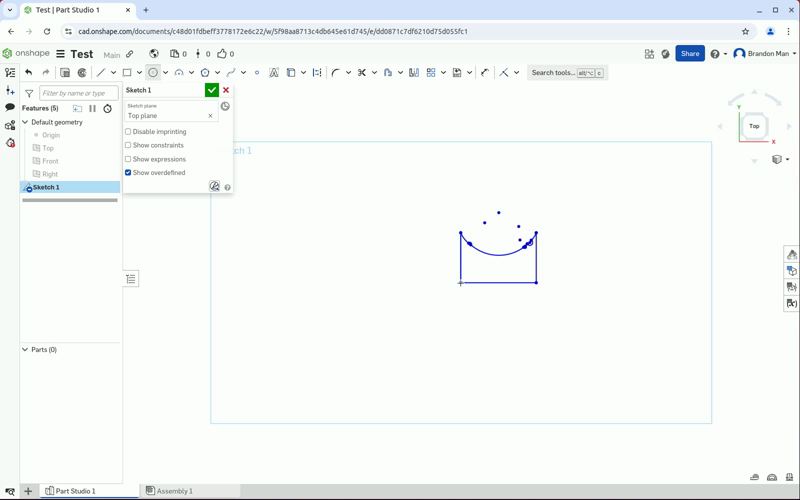
mouse_move(475, 260)
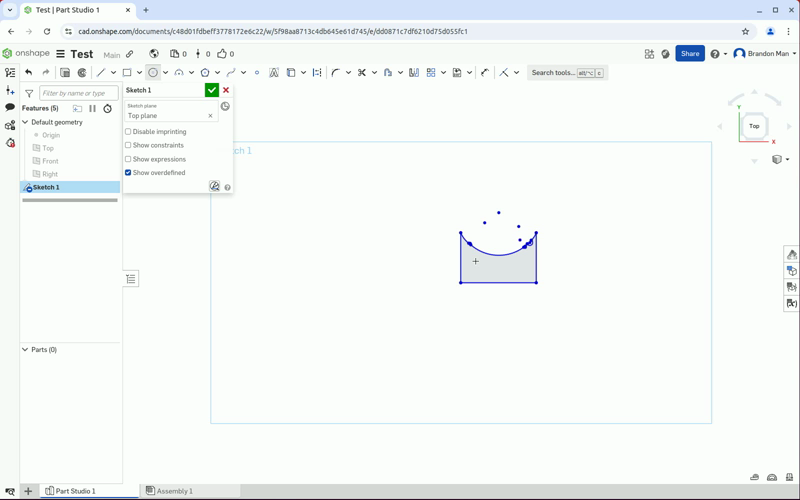
click(475, 260)
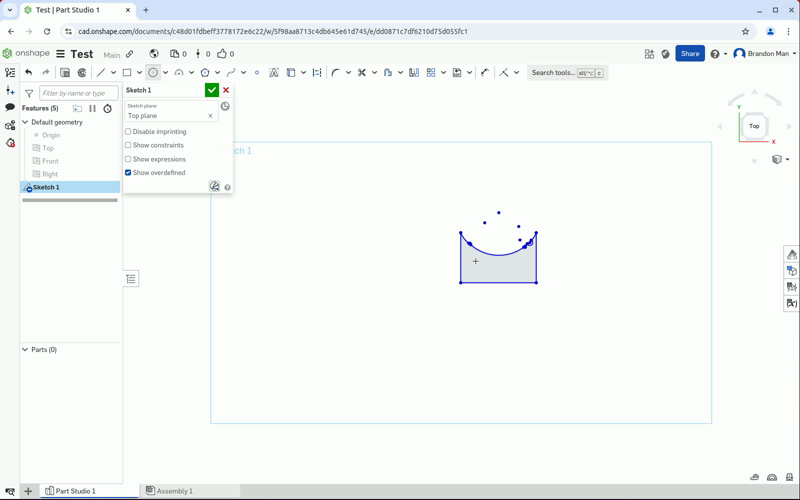
key_up(shift)
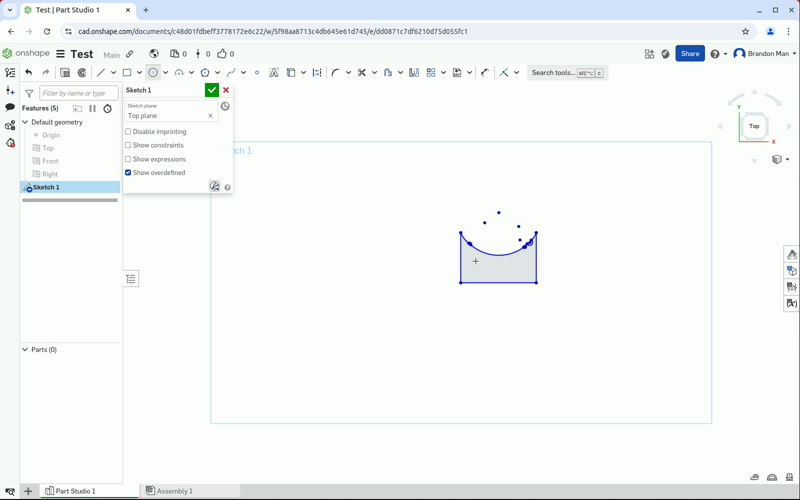
mouse_move(478, 260)
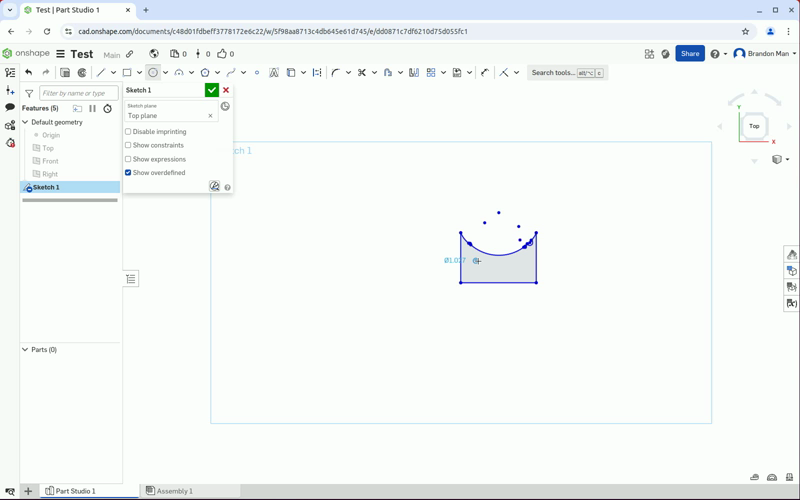
scroll(6)
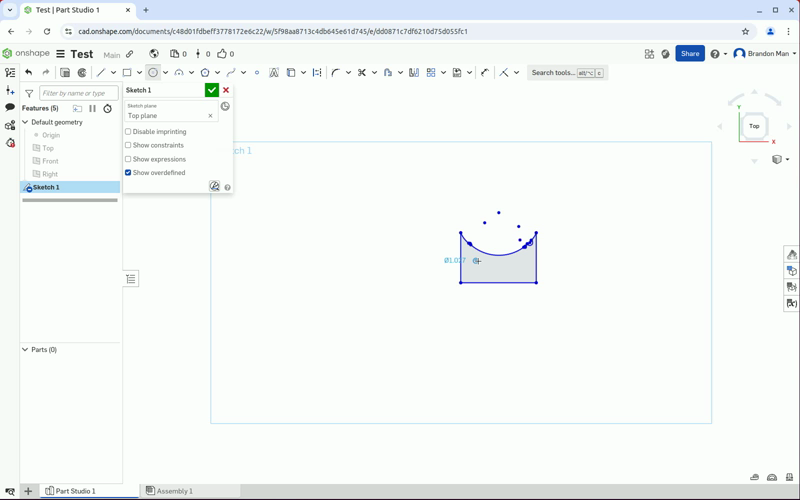
scroll(6)
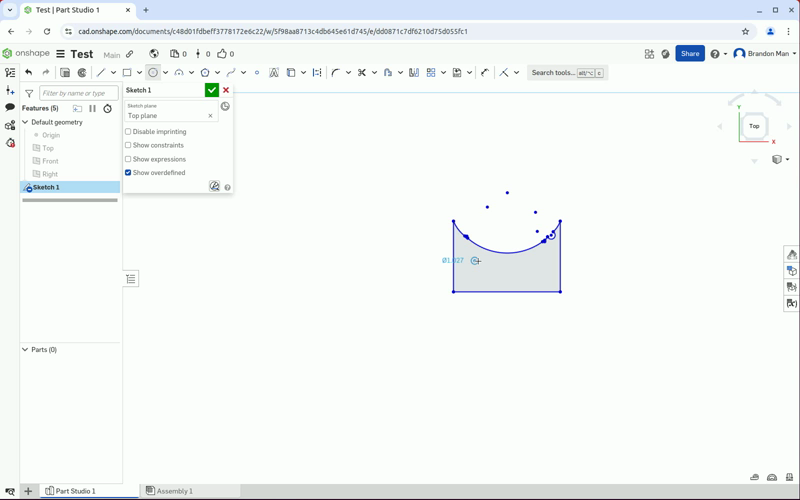
scroll(6)
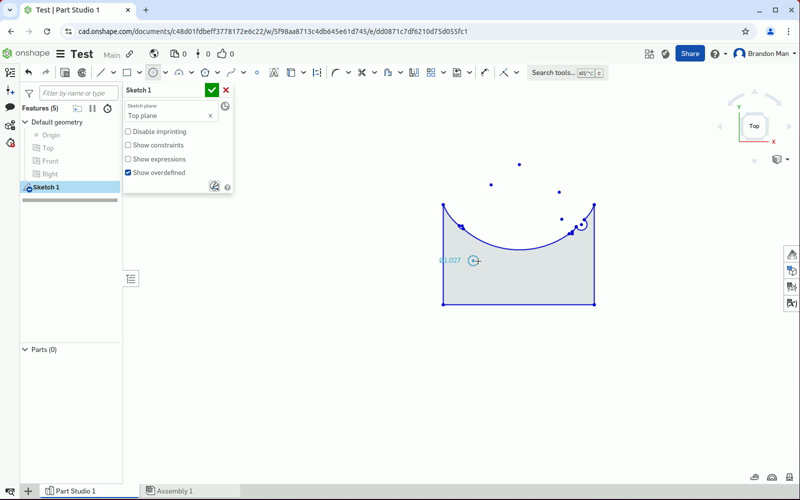
scroll(6)
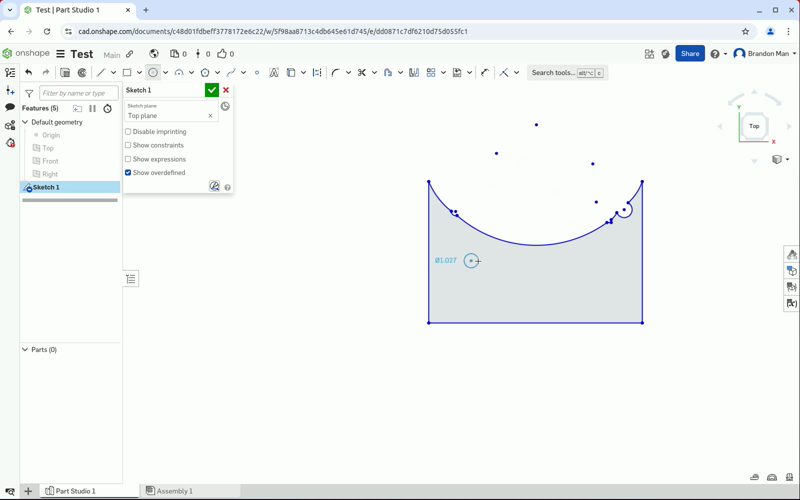
scroll(6)
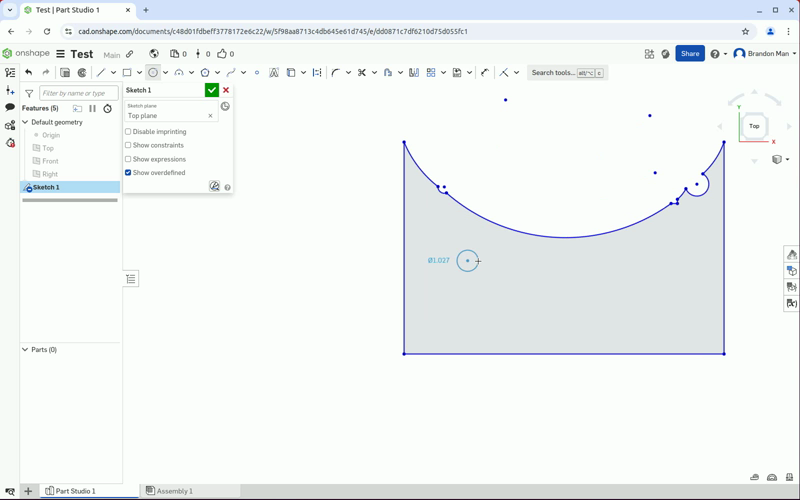
scroll(6)
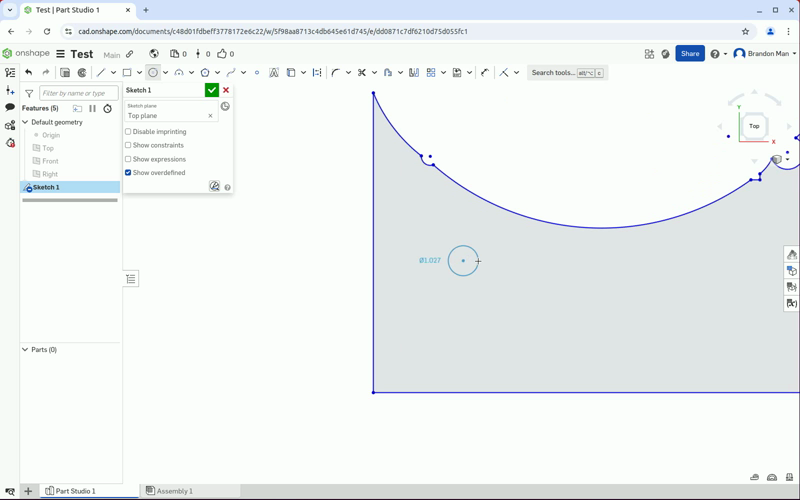
scroll(6)
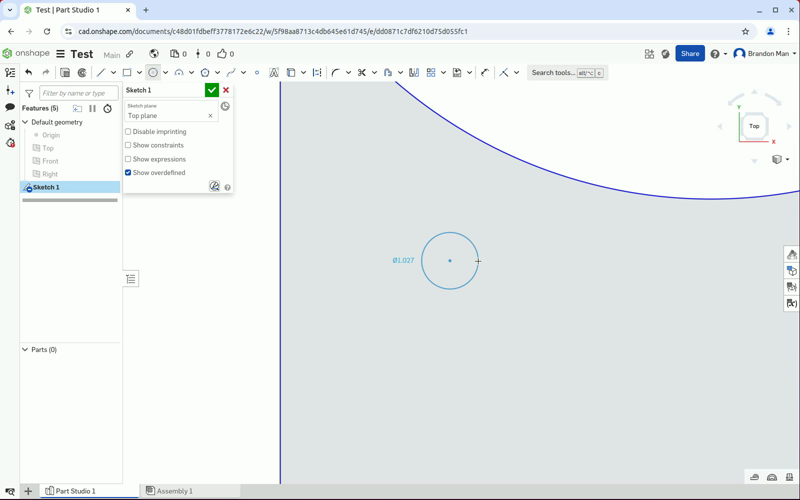
click(478, 260)
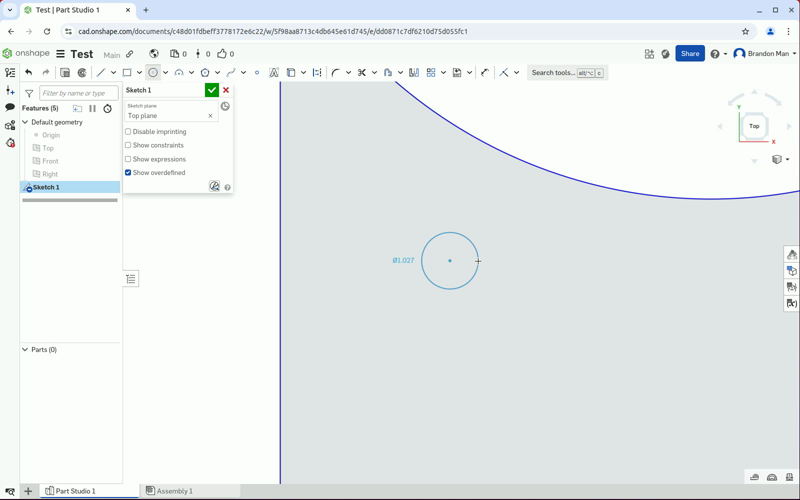
scroll(-6)
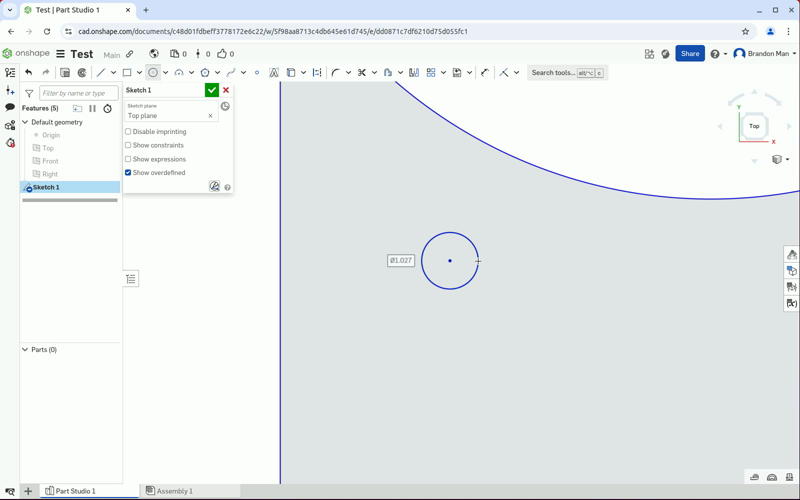
scroll(-6)
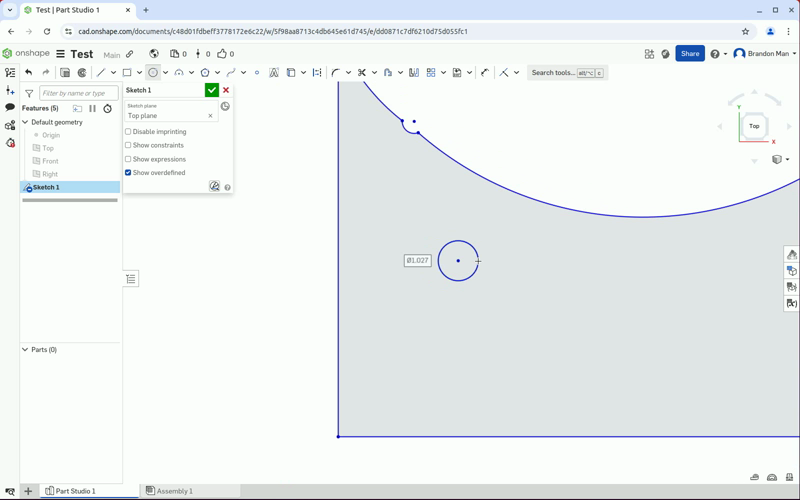
scroll(-6)
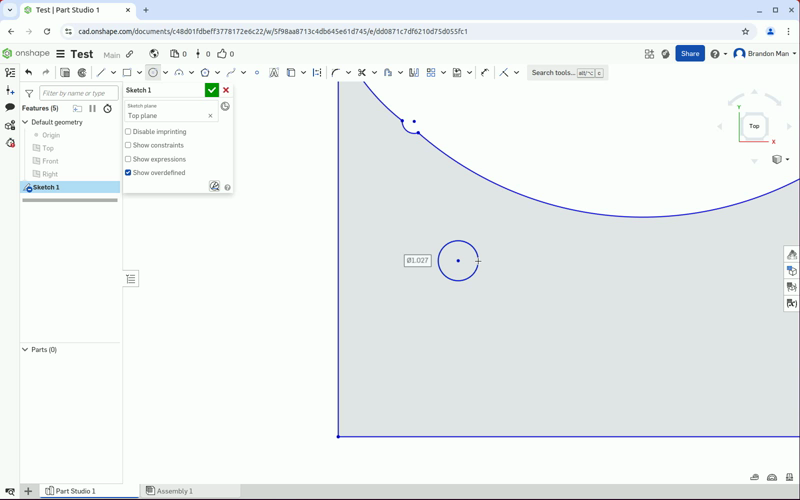
scroll(-6)
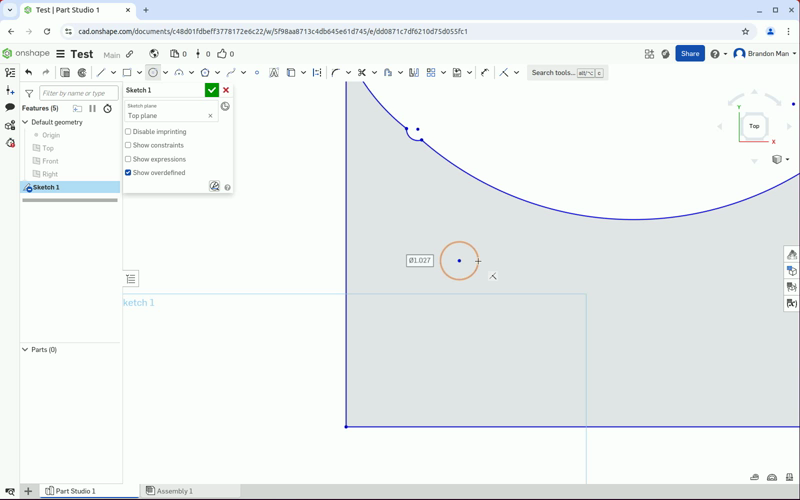
scroll(-6)
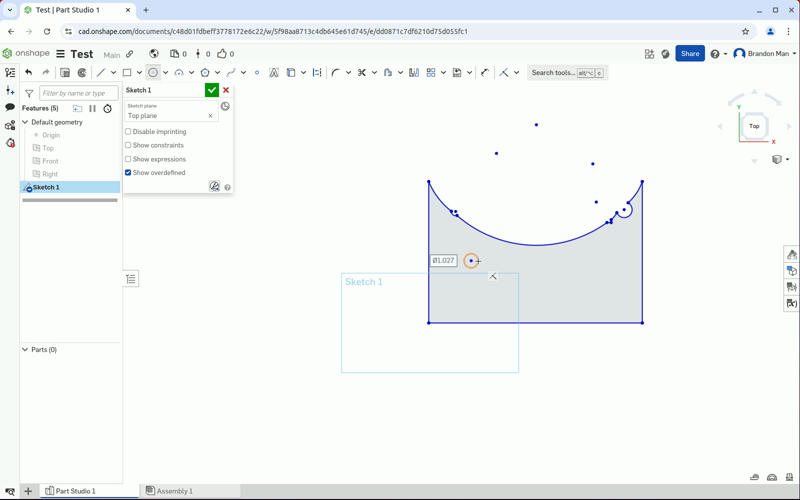
scroll(-6)
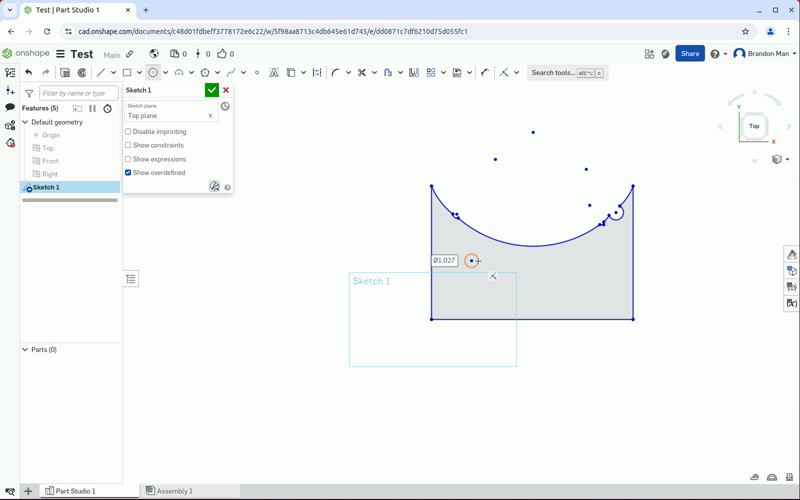
scroll(-6)
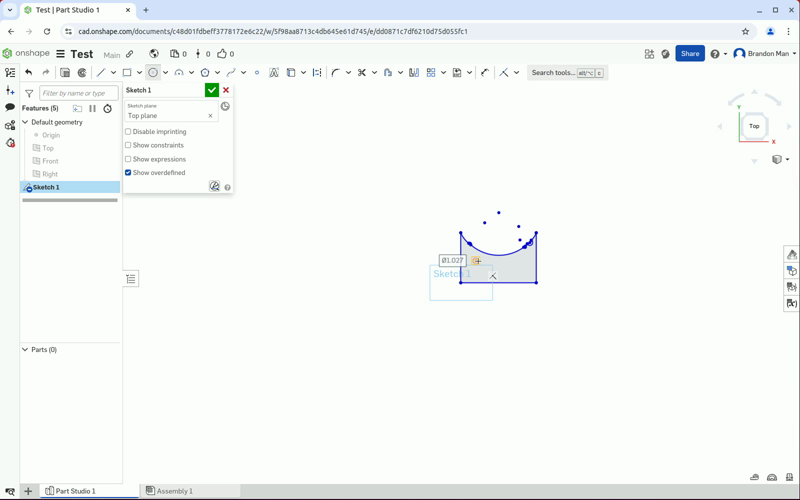
key(esc)
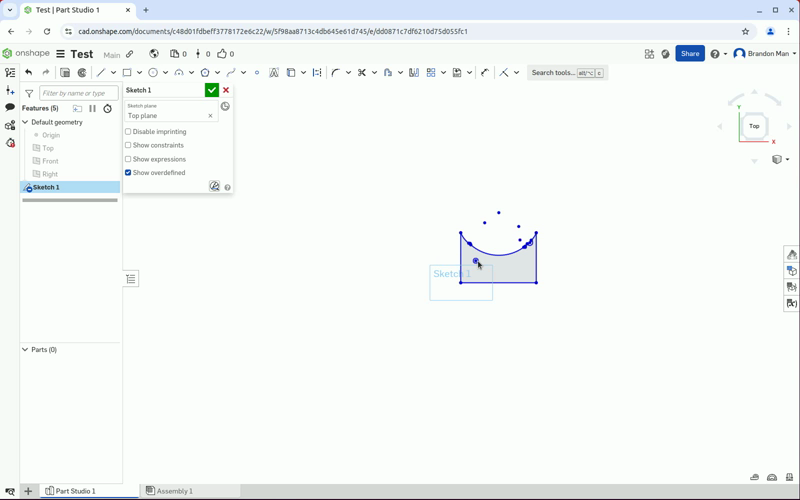
key(c)
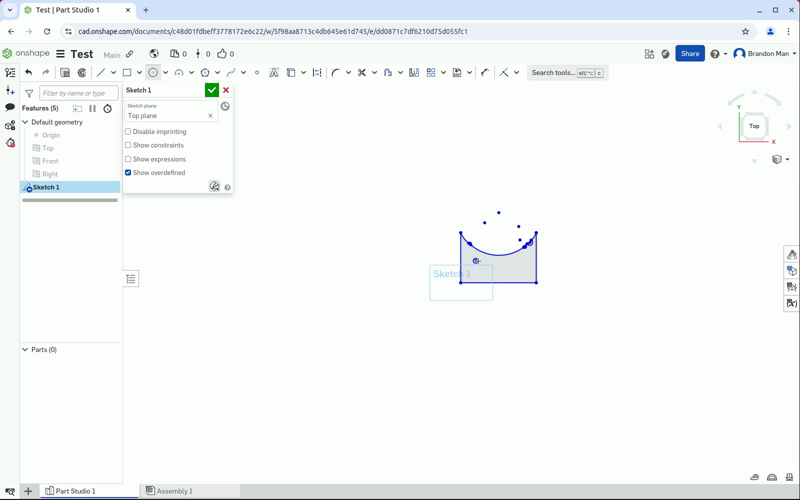
key_down(shift)
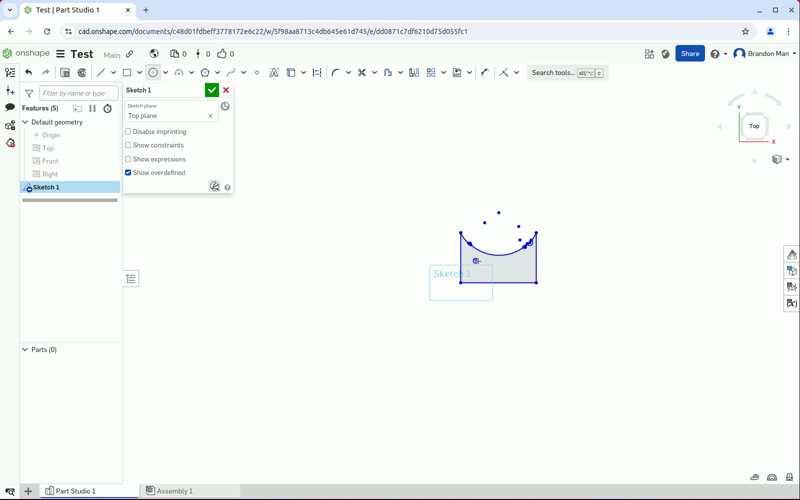
mouse_move(521, 275)
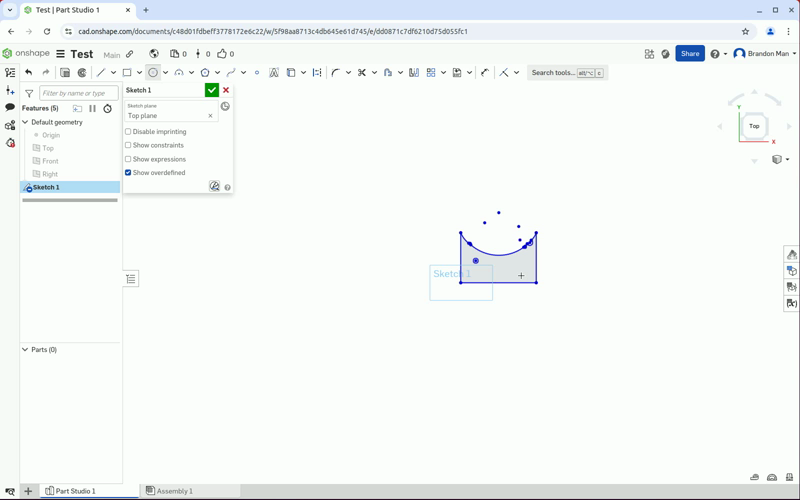
click(521, 275)
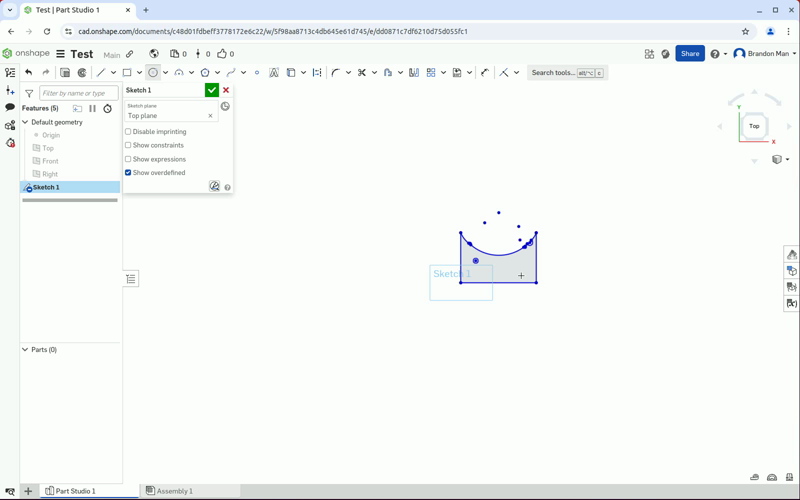
key_up(shift)
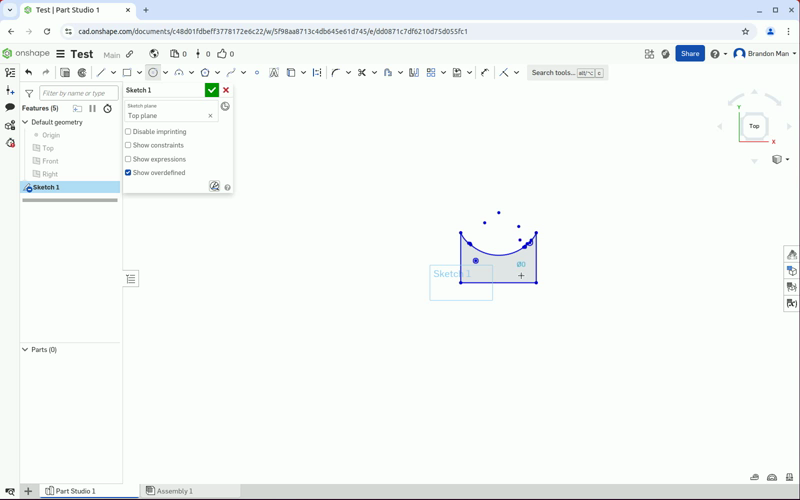
mouse_move(523, 275)
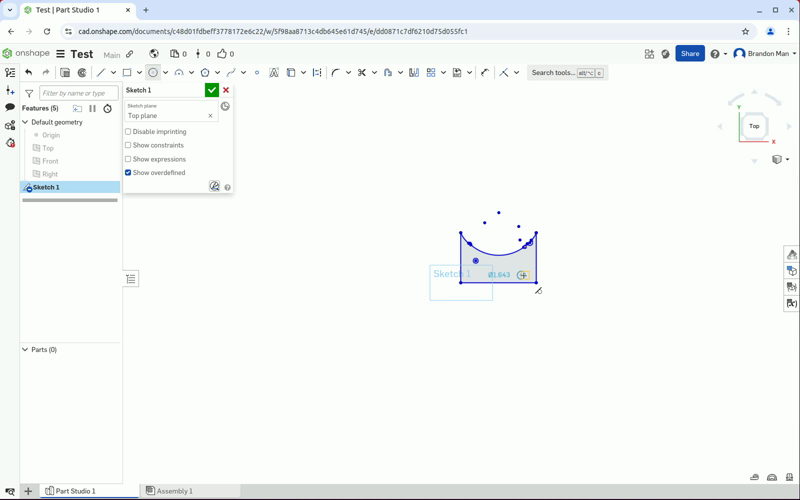
scroll(6)
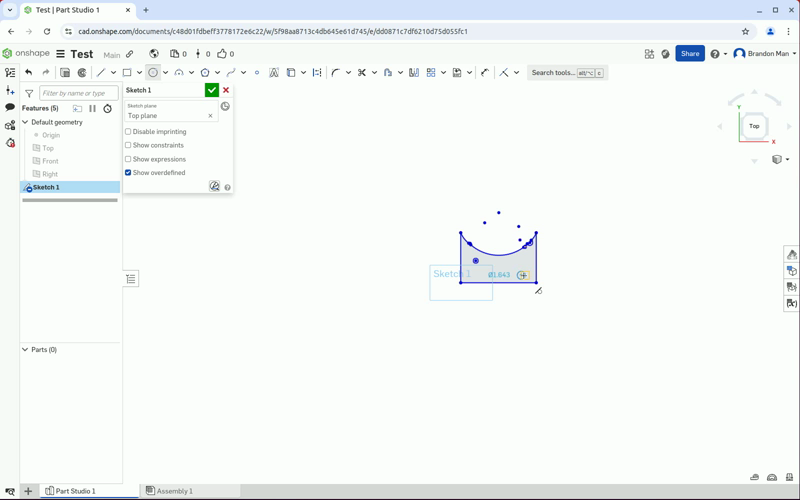
scroll(6)
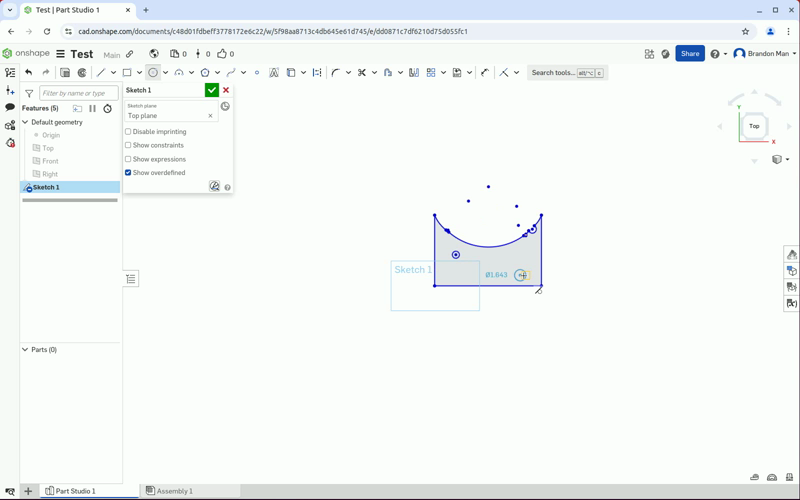
scroll(6)
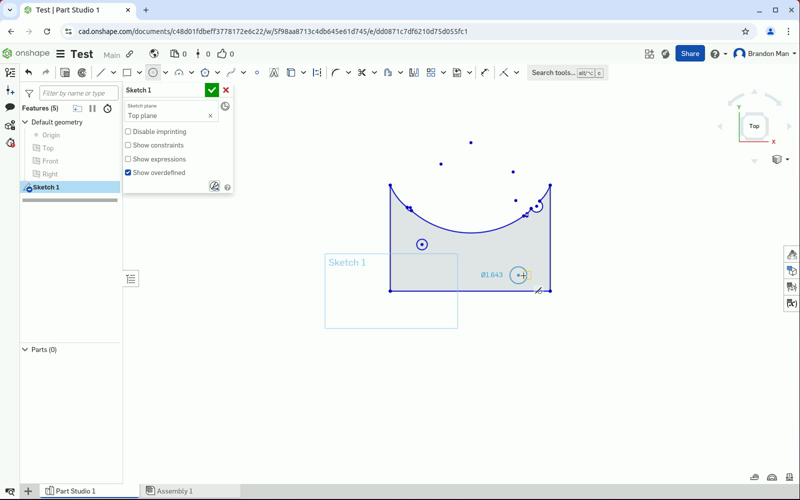
scroll(6)
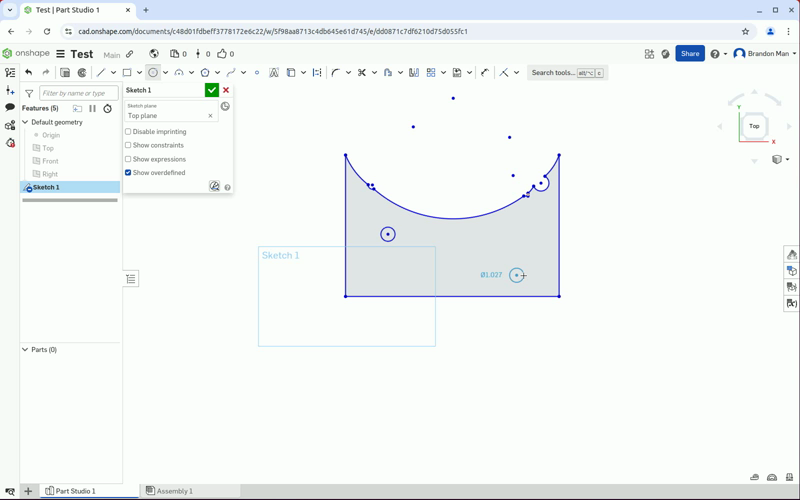
scroll(6)
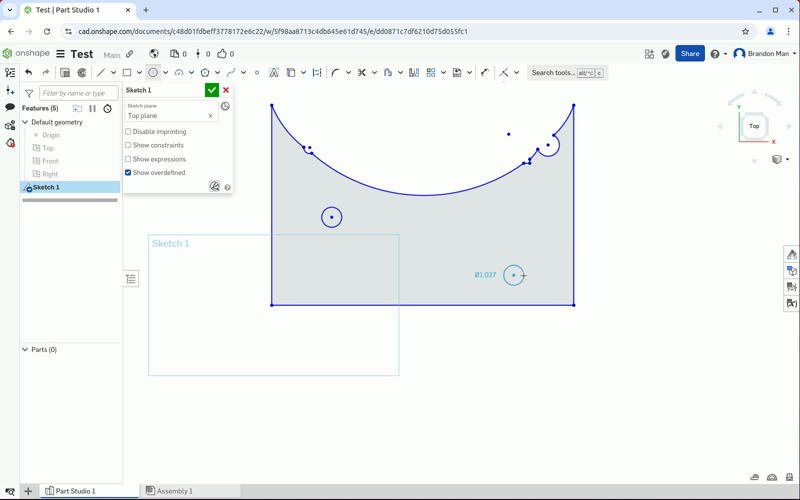
scroll(6)
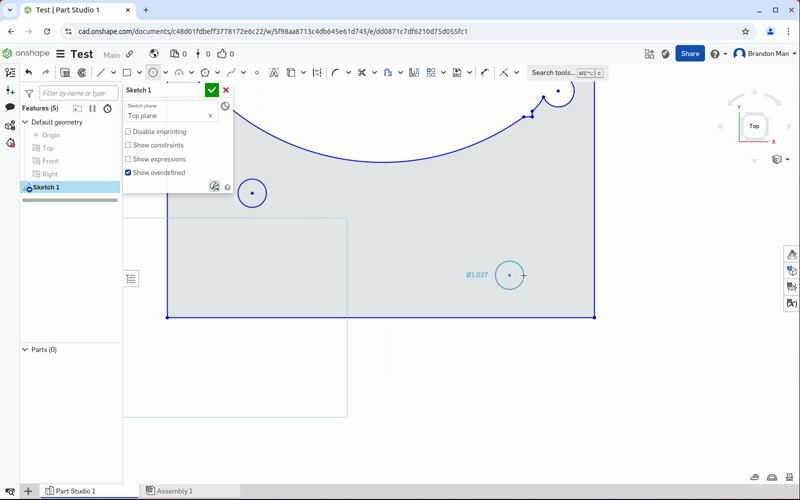
scroll(6)
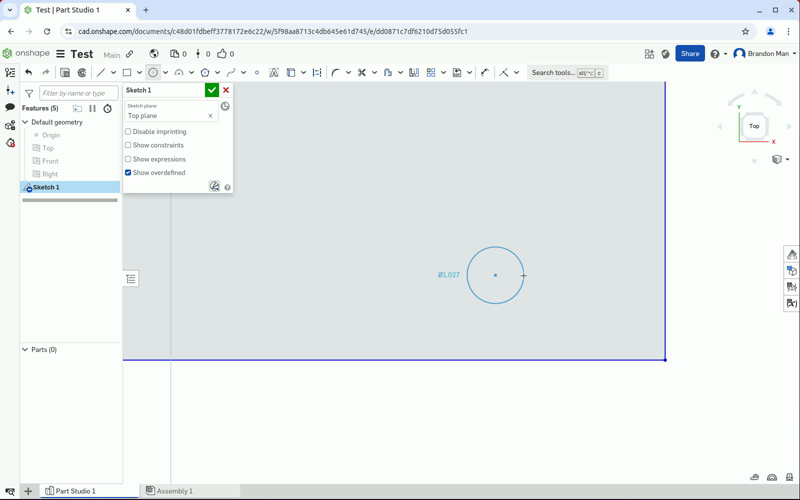
click(523, 275)
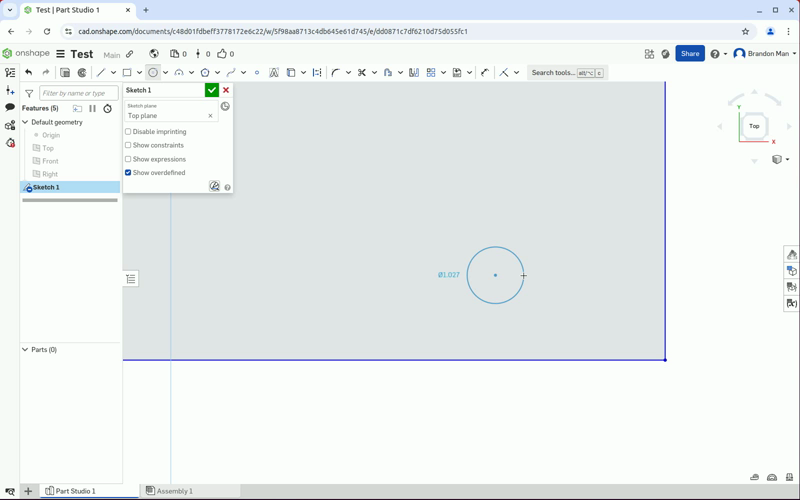
scroll(-6)
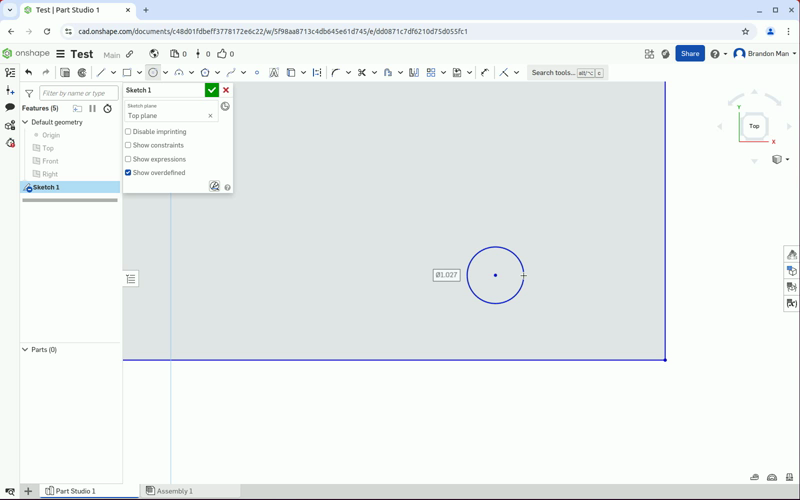
scroll(-6)
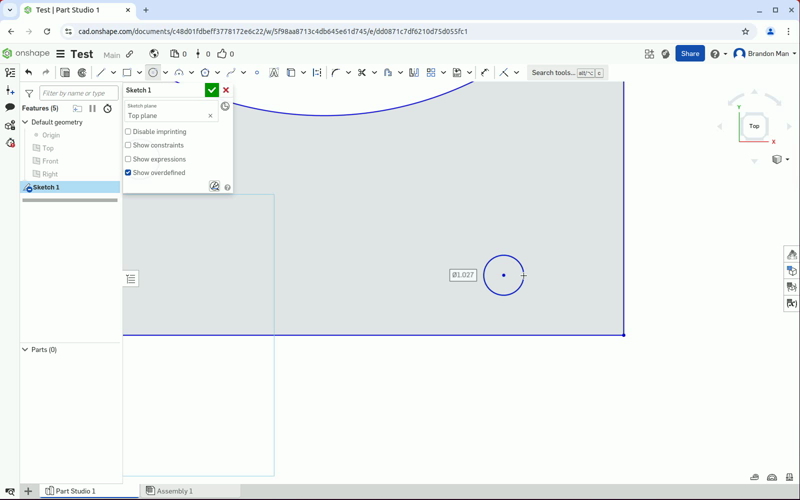
scroll(-6)
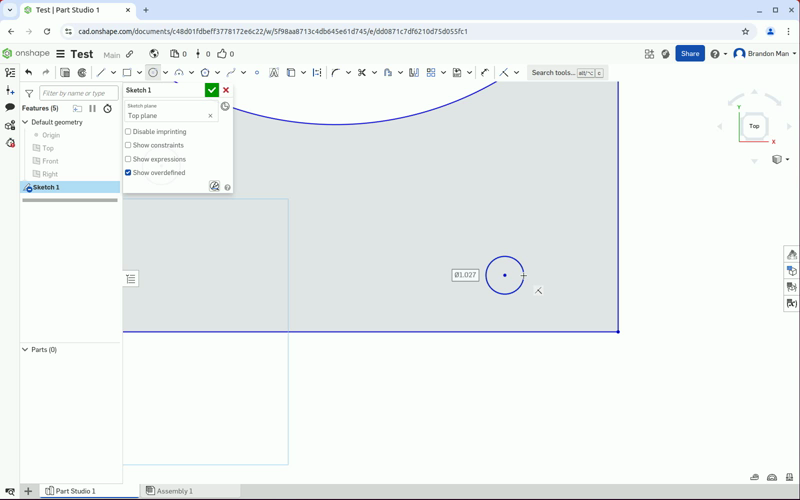
scroll(-6)
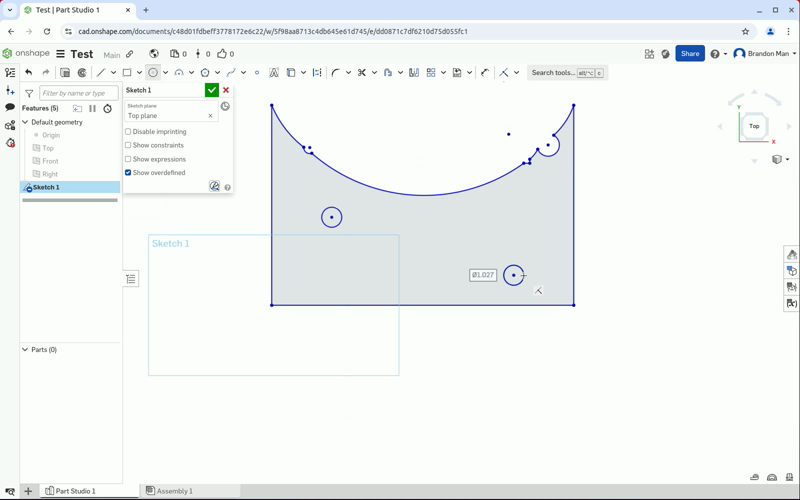
scroll(-6)
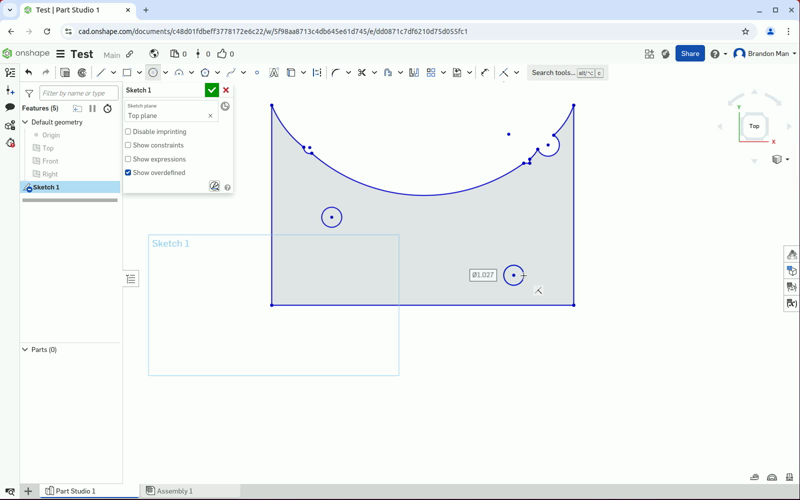
scroll(-6)
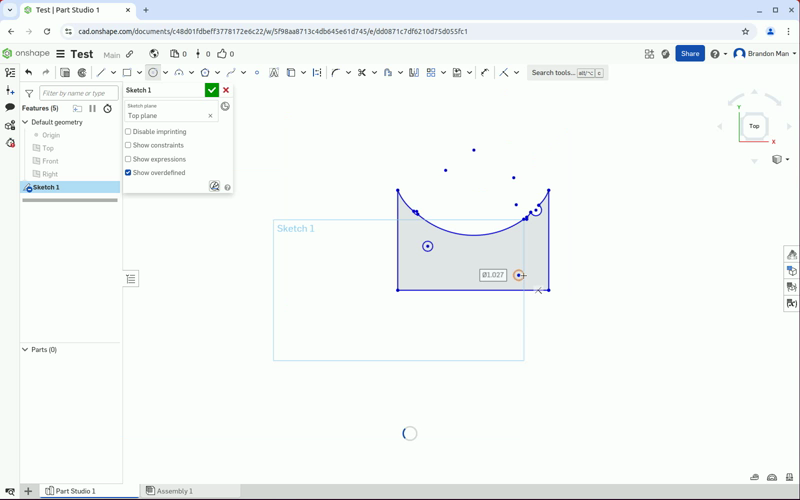
scroll(-6)
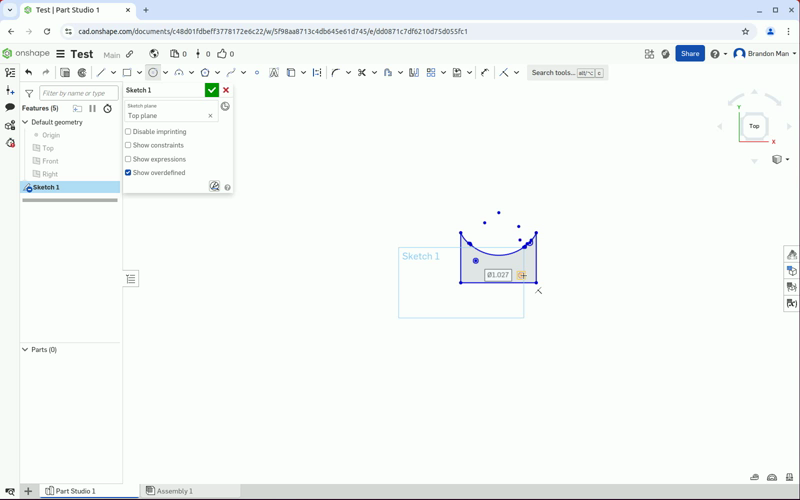
key(esc)
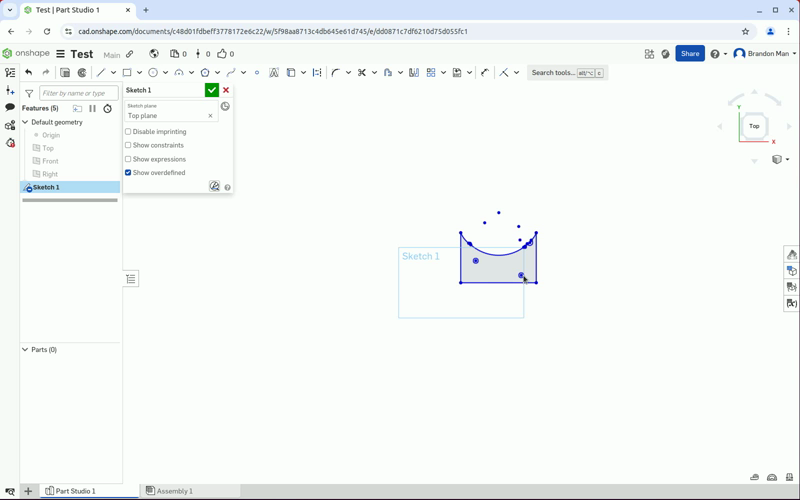
key(c)
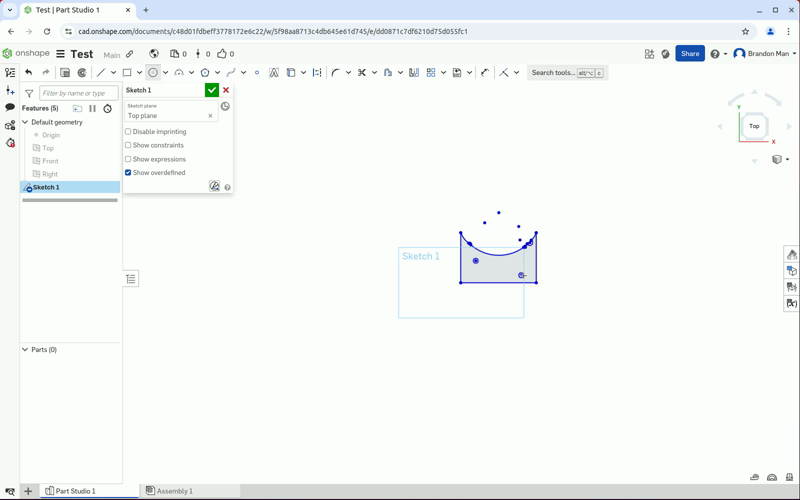
key_down(shift)
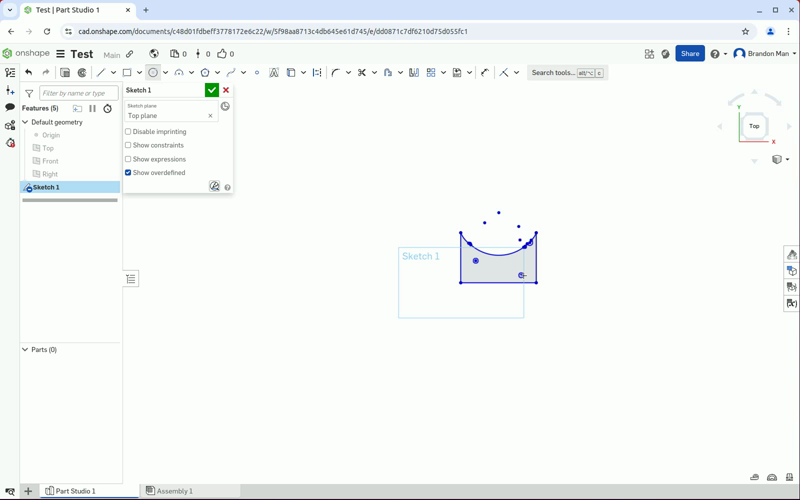
mouse_move(521, 260)
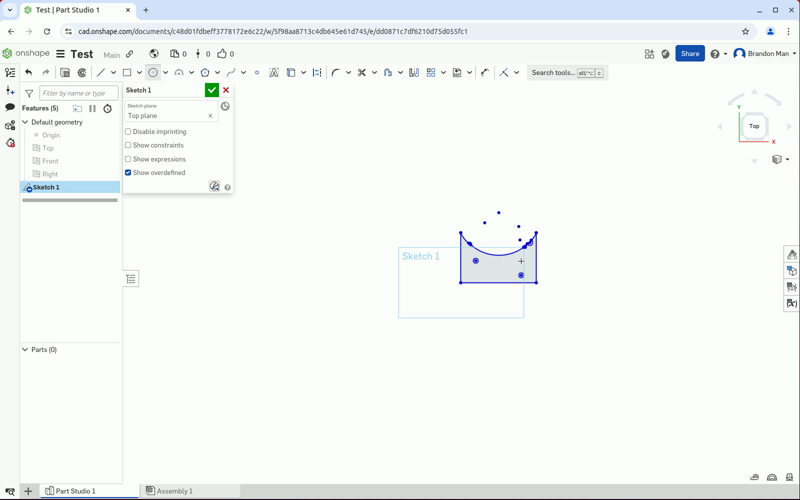
click(521, 260)
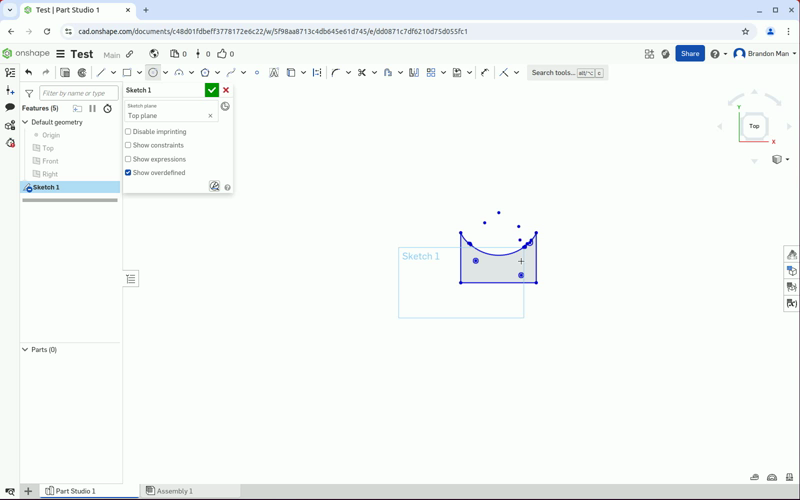
key_up(shift)
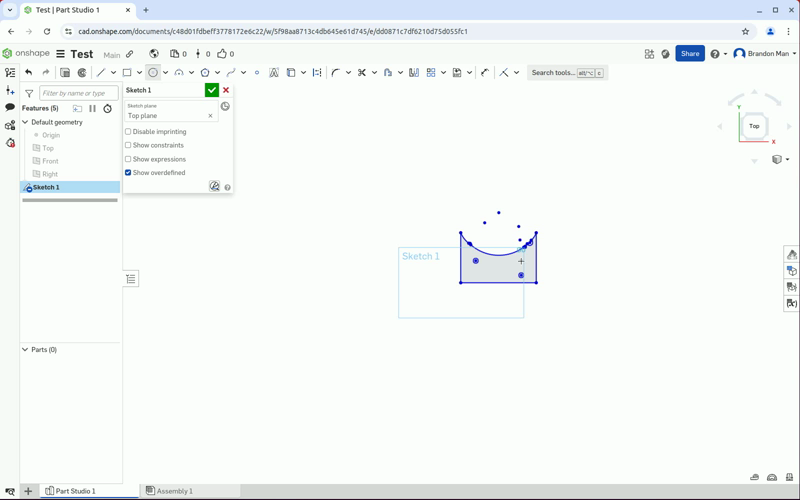
mouse_move(523, 260)
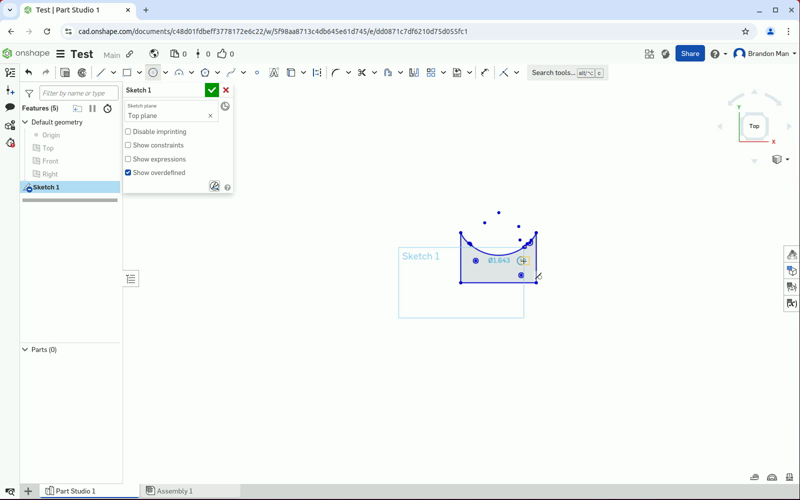
scroll(6)
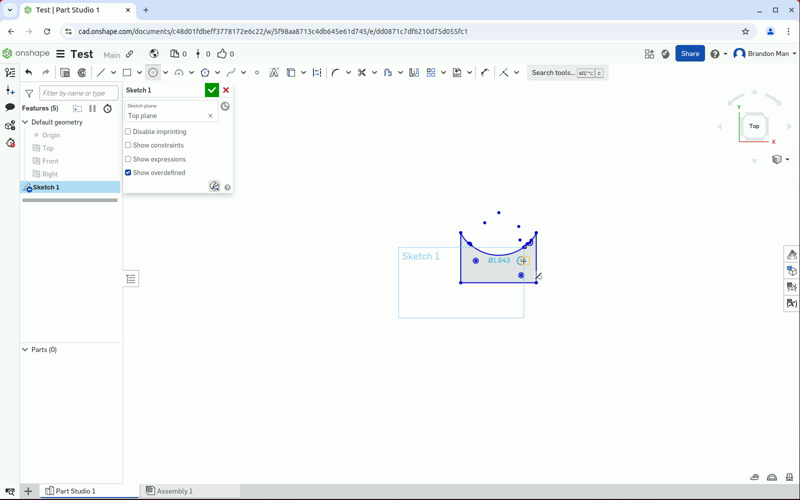
scroll(6)
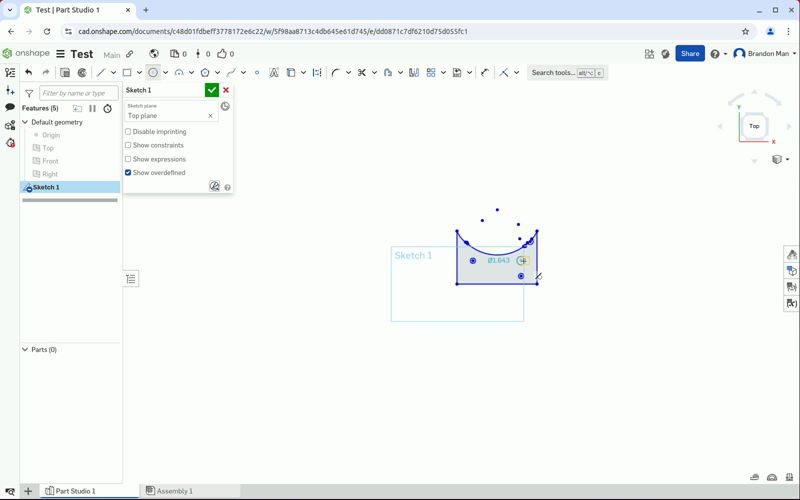
scroll(6)
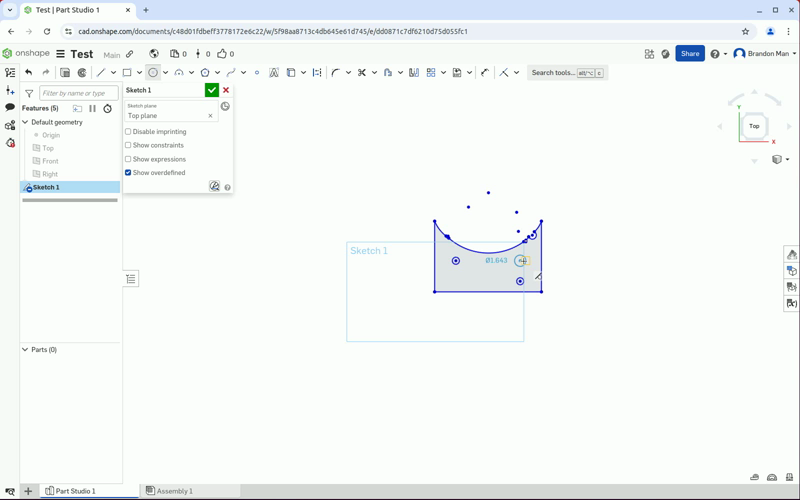
scroll(6)
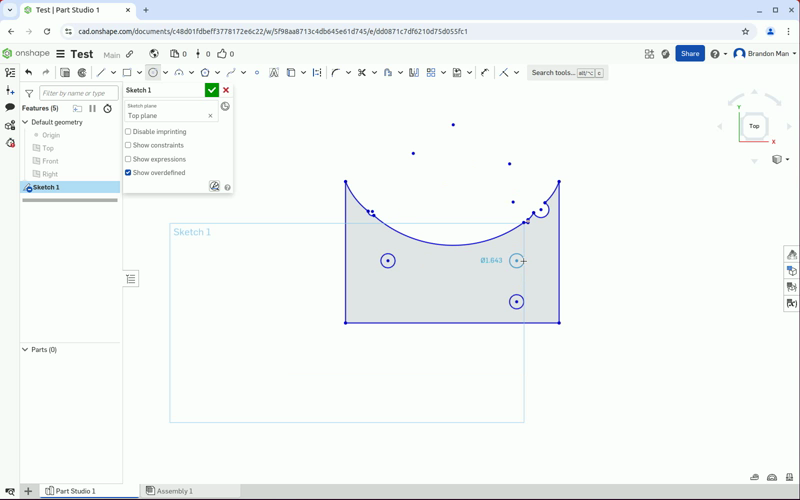
scroll(6)
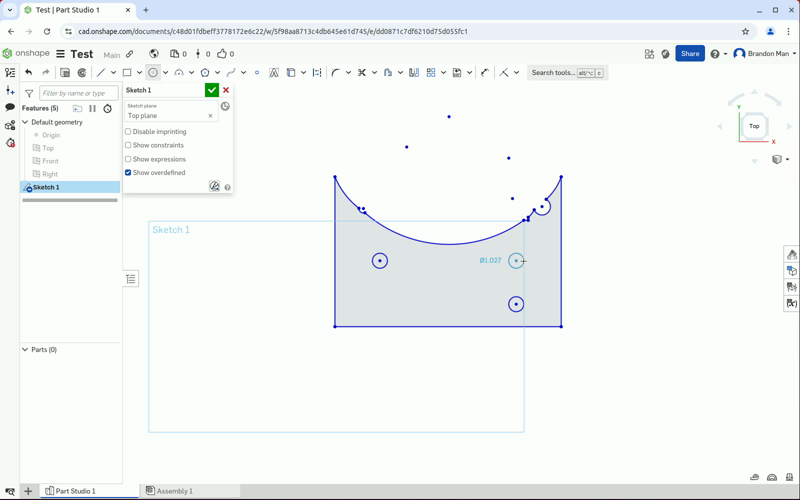
scroll(6)
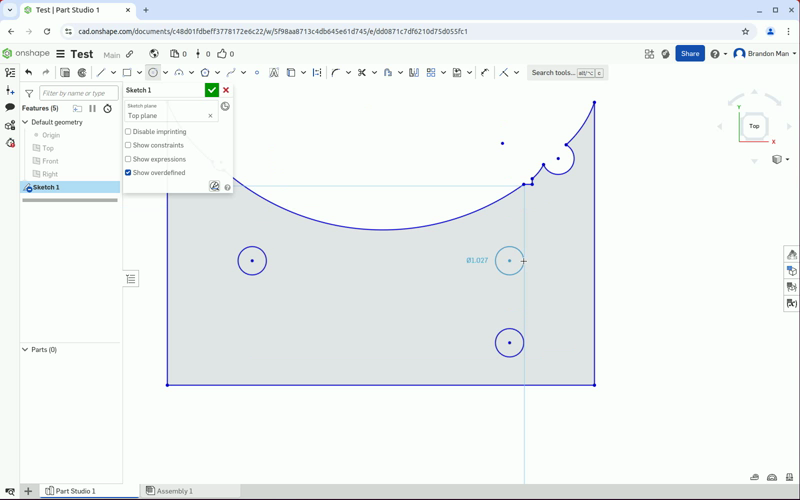
scroll(6)
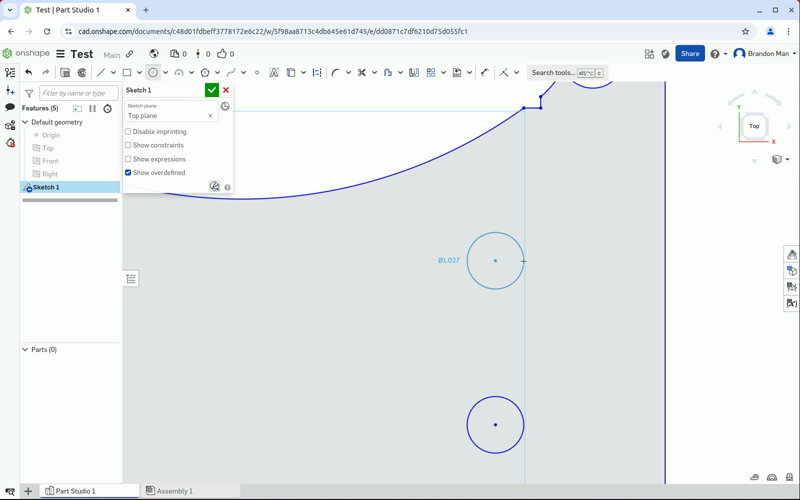
click(523, 260)
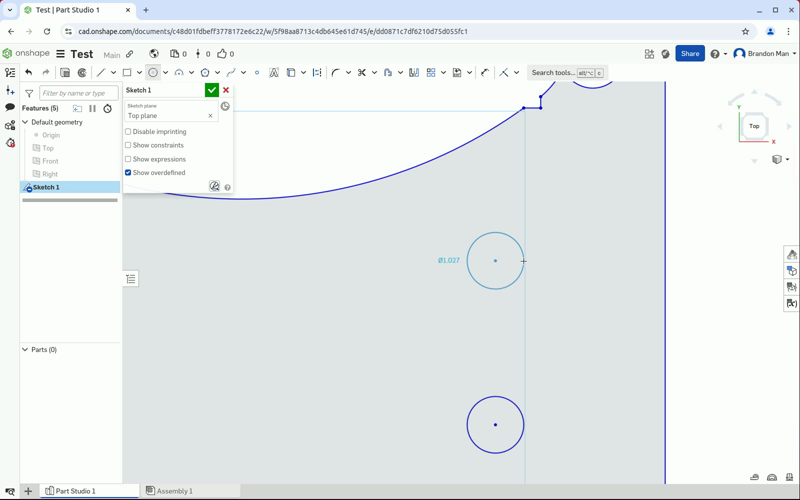
scroll(-6)
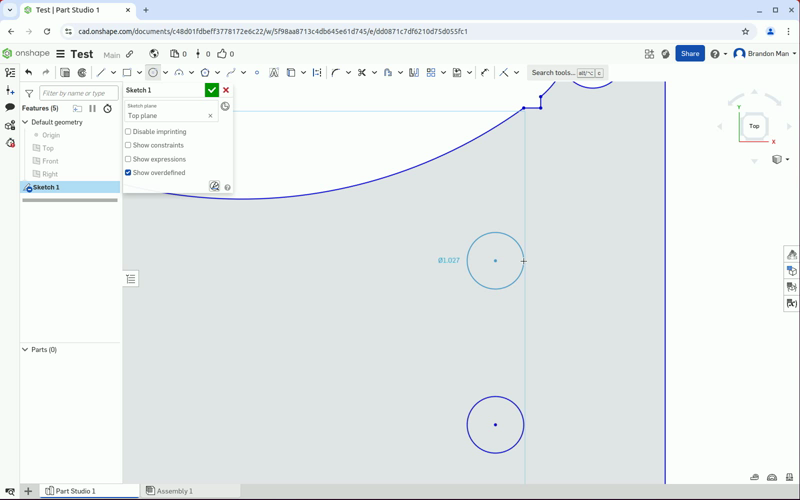
scroll(-6)
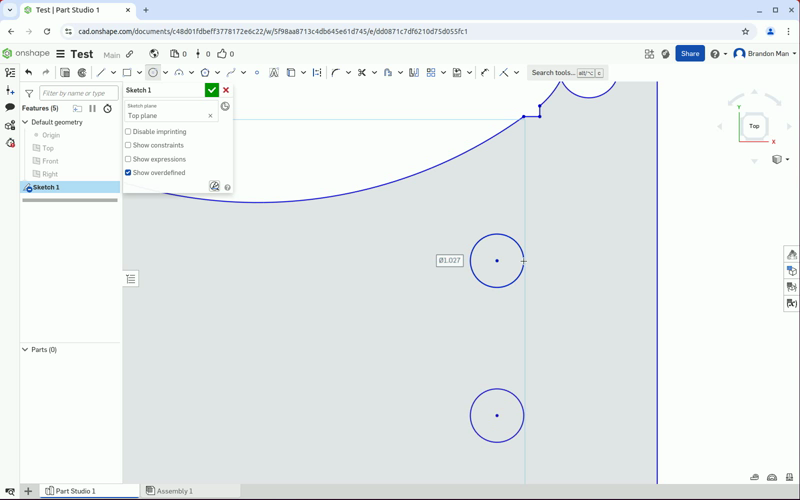
scroll(-6)
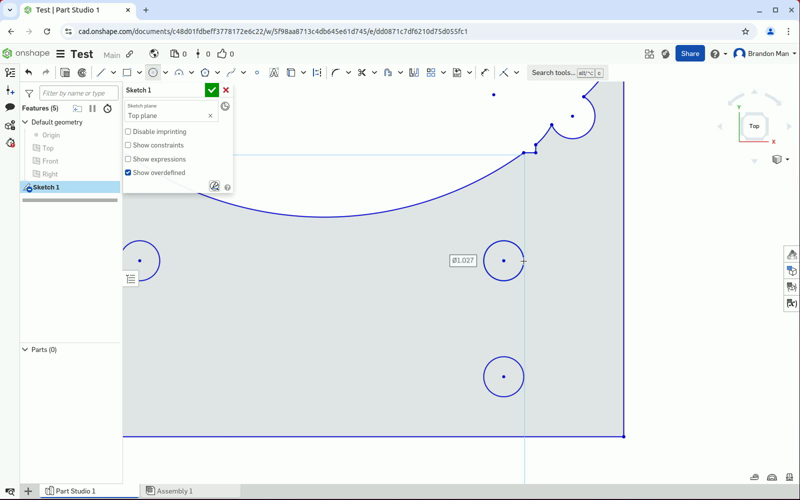
scroll(-6)
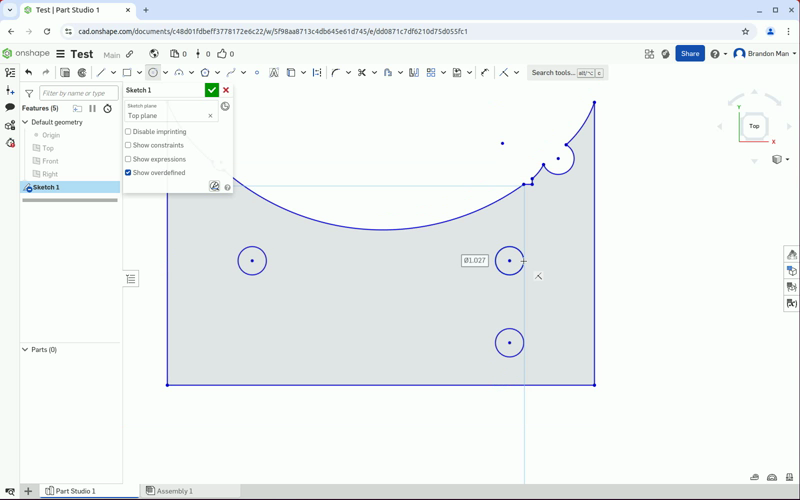
scroll(-6)
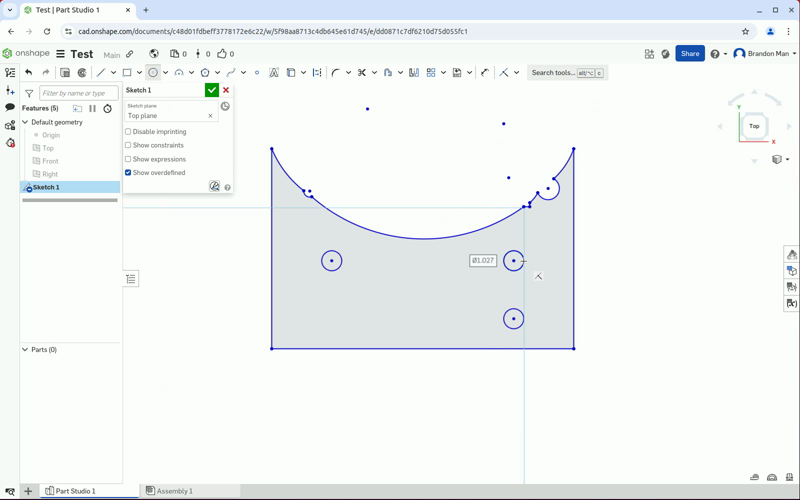
scroll(-6)
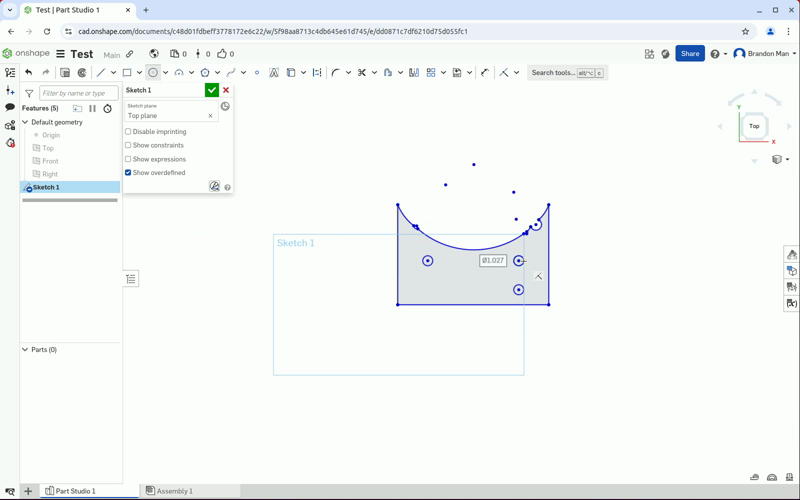
scroll(-6)
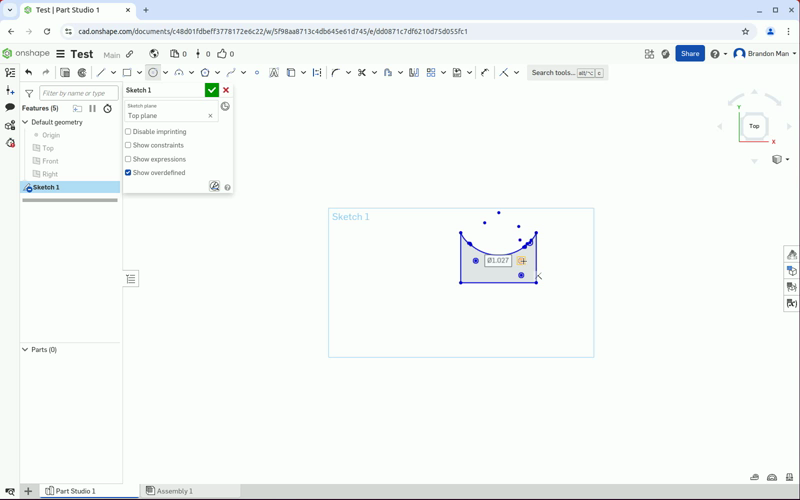
key(esc)
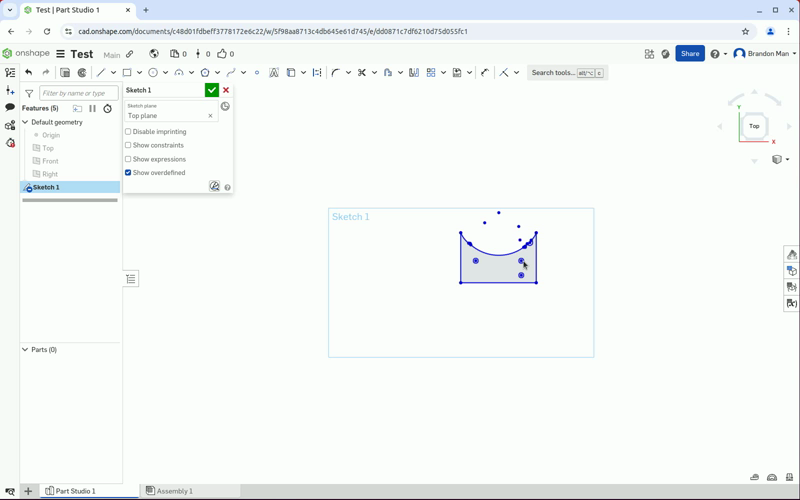
mouse_move(500, 281)
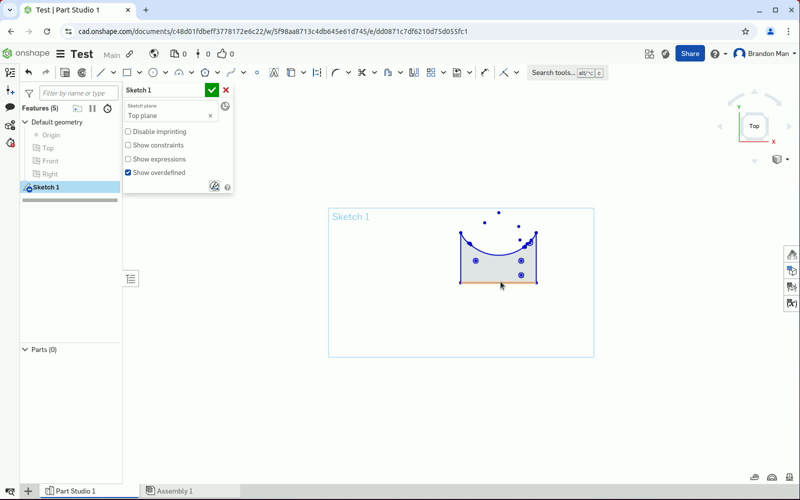
click(500, 281)
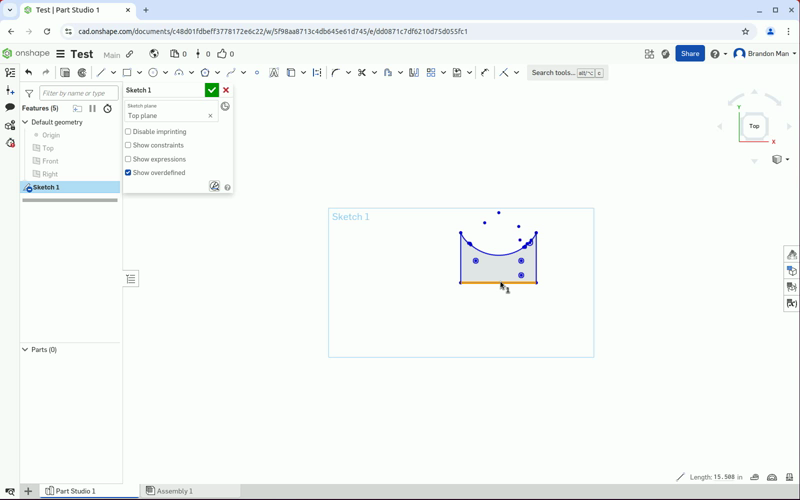
mouse_move(73, 352)
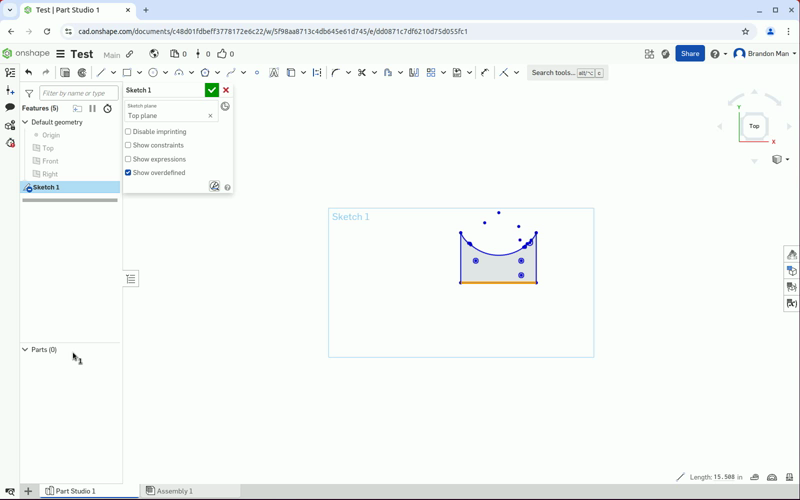
key(shift+y)
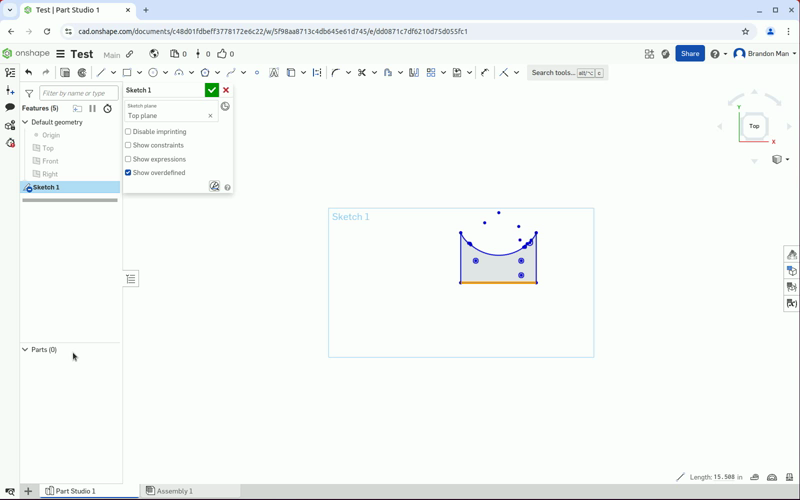
key(shift+e)
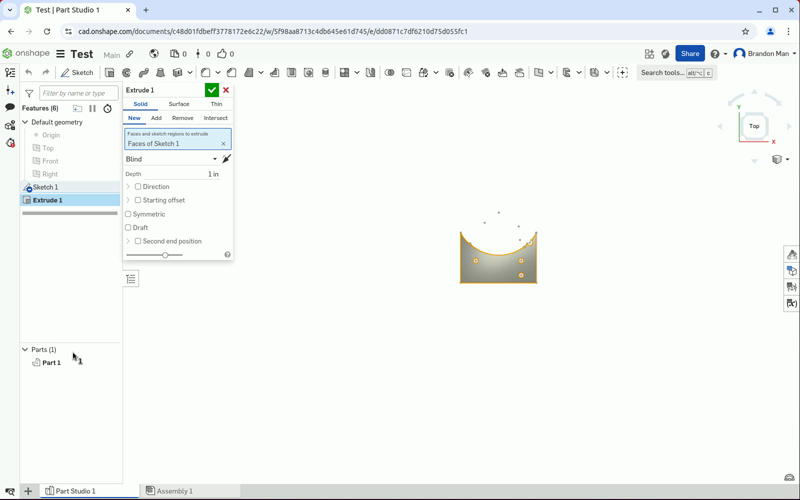
mouse_move(143, 106)
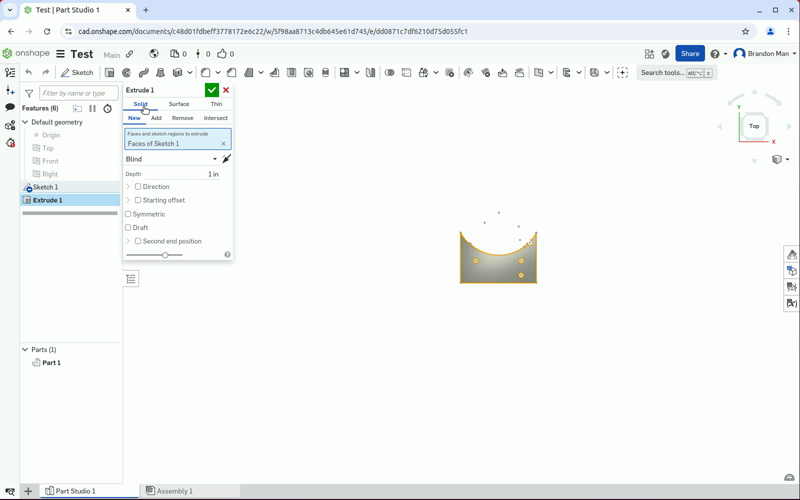
click(143, 106)
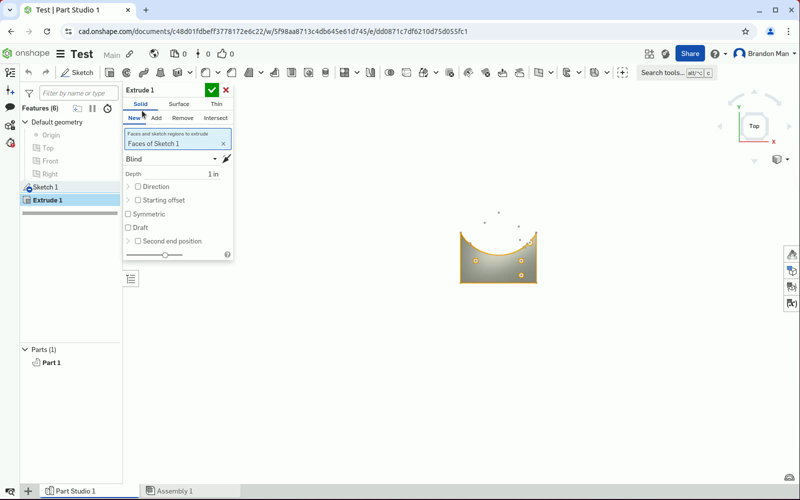
mouse_move(137, 120)
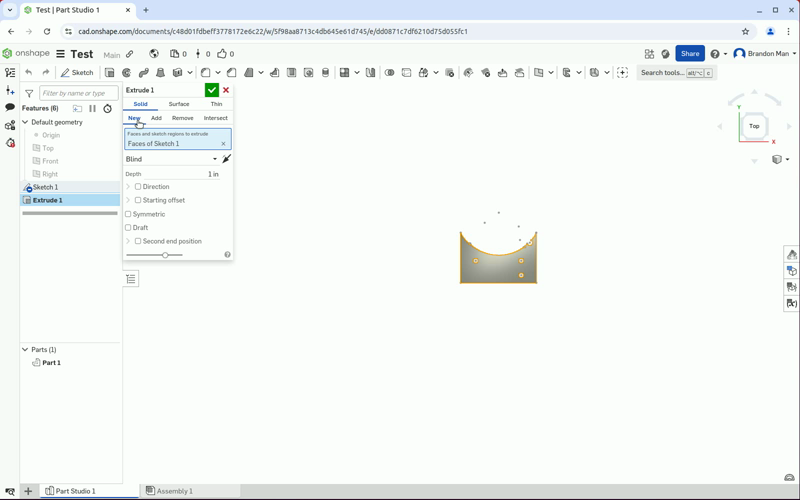
click(137, 120)
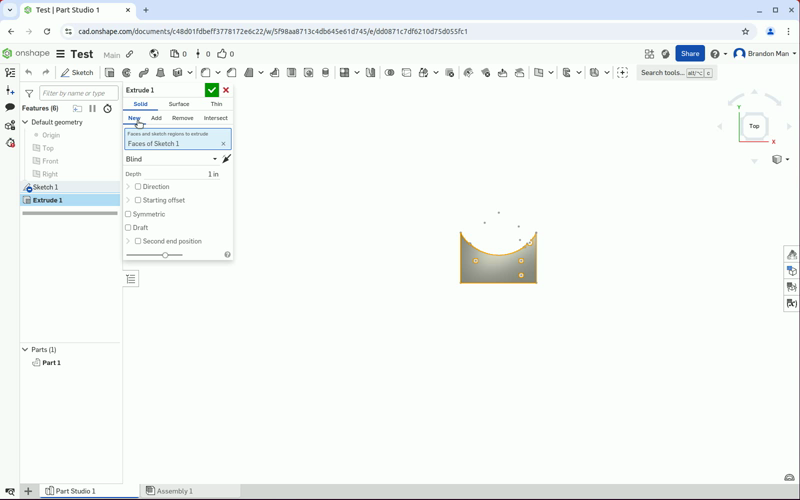
key(tab, 4)
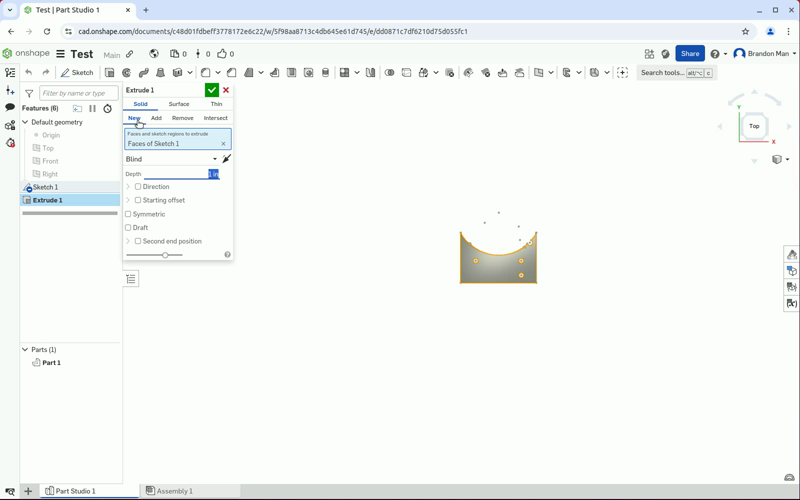
text(1.444)
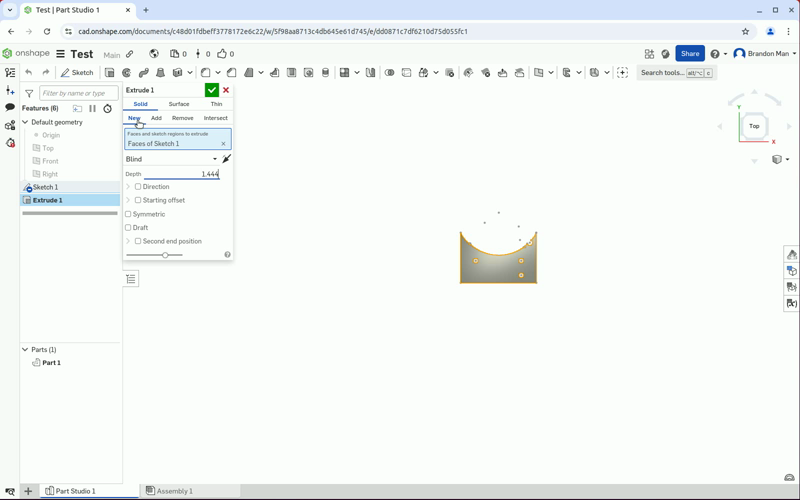
key(enter)
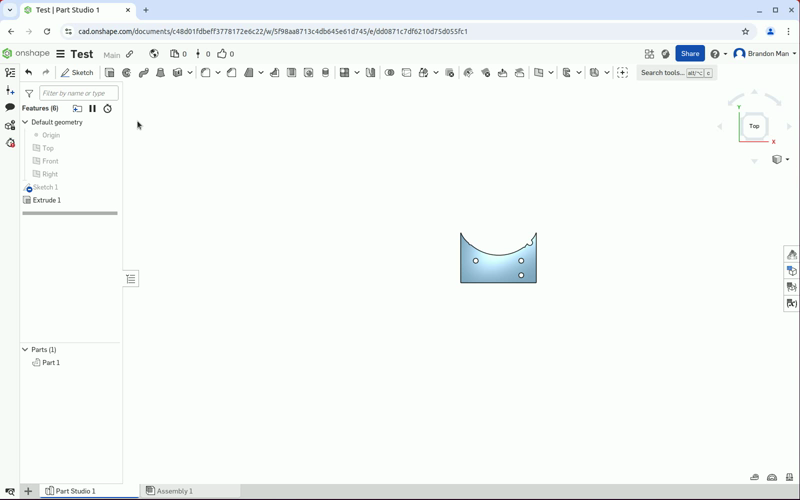
key(shift+h)
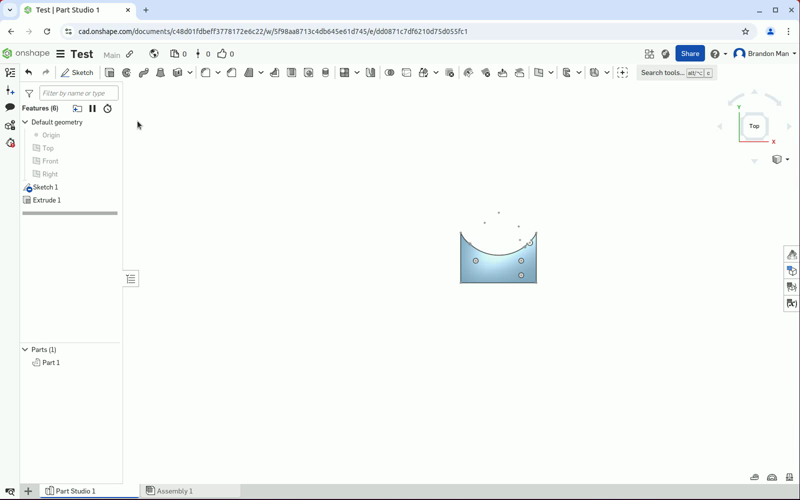
key(shift+h)
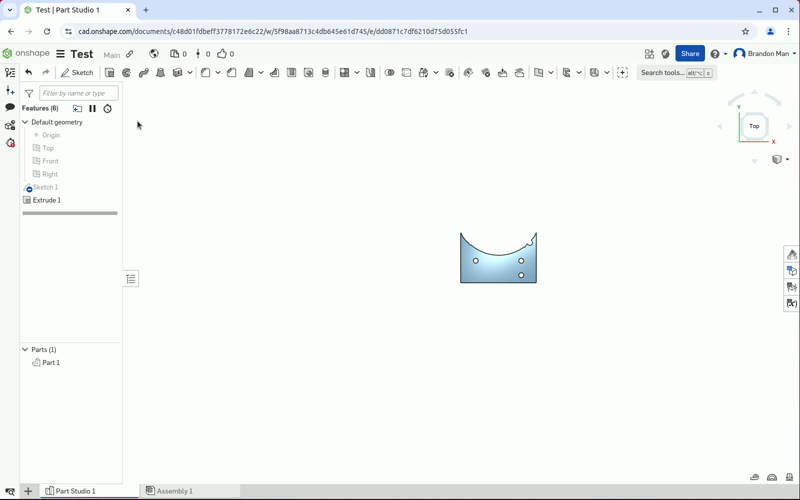
mouse_move(73, 189)
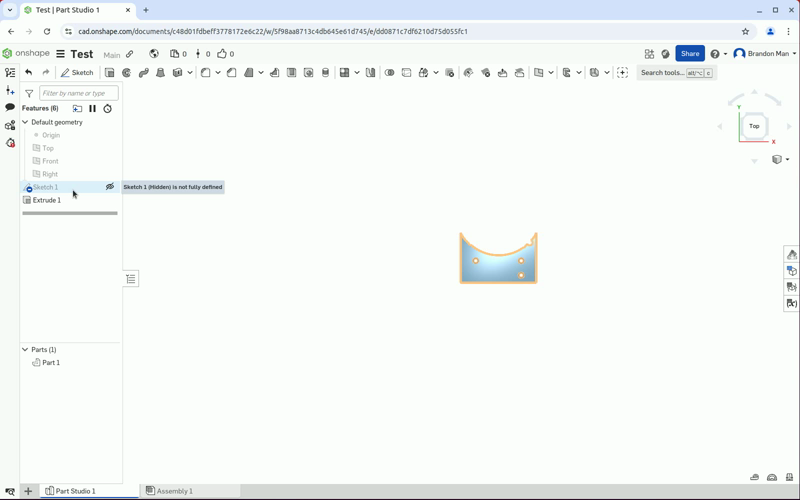
click(73, 189)
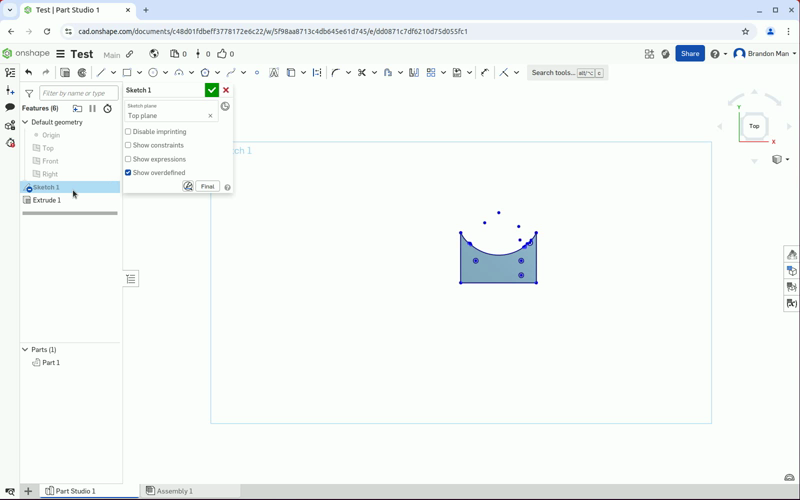
mouse_move(229, 92)
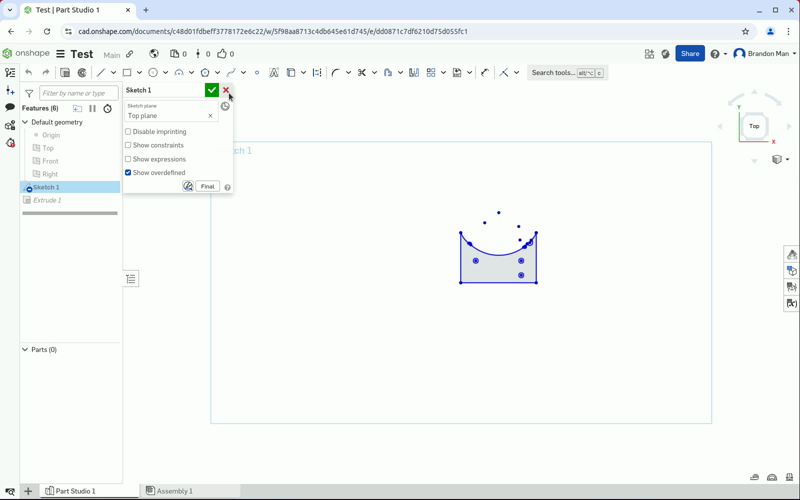
click(229, 92)
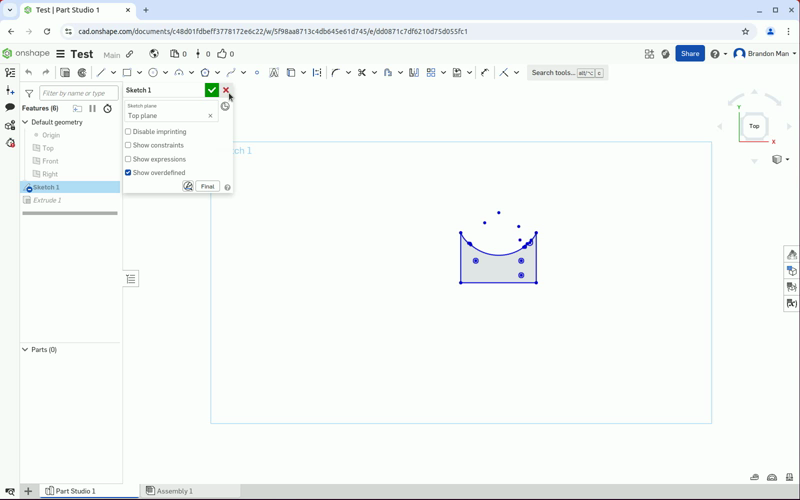
key(shift+s)
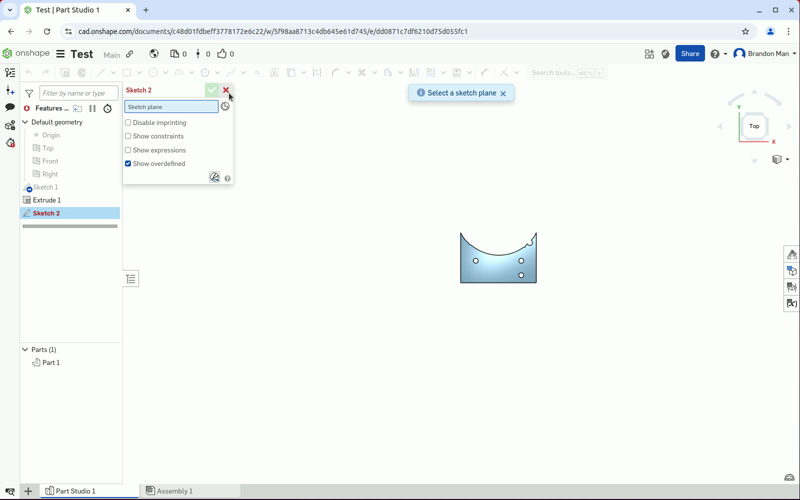
mouse_move(73, 150)
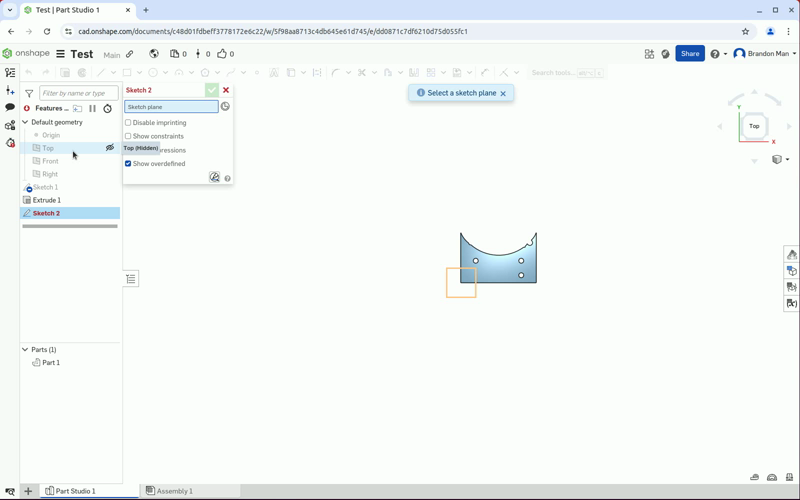
click(73, 150)
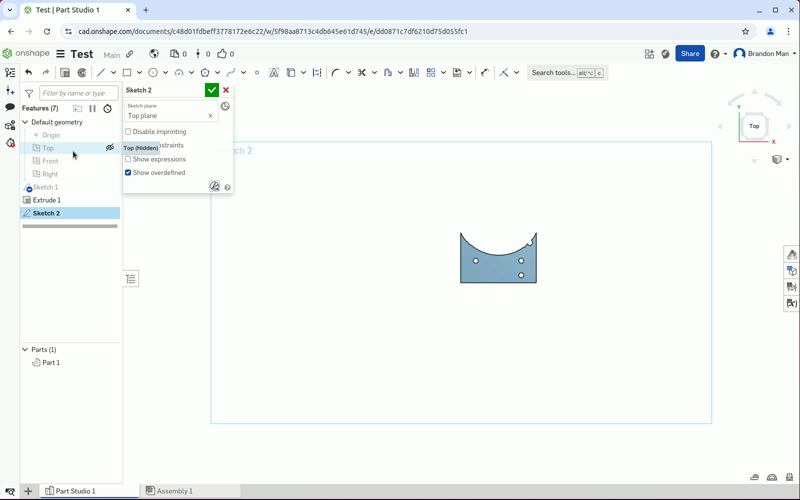
mouse_move(73, 352)
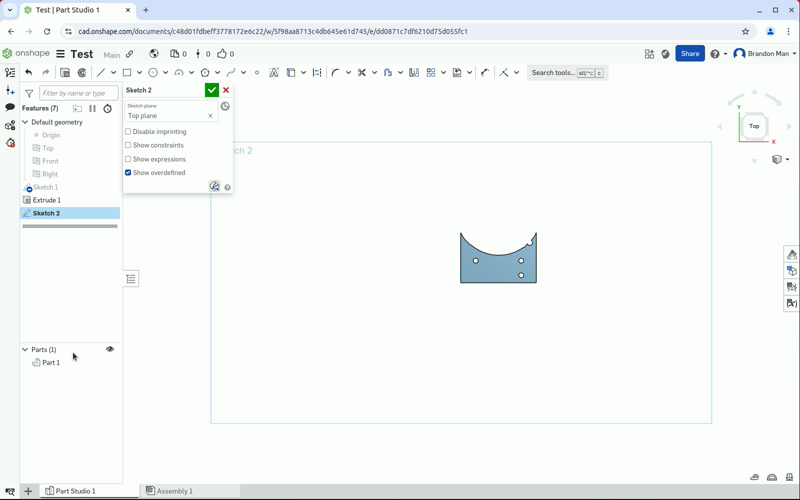
key(y)
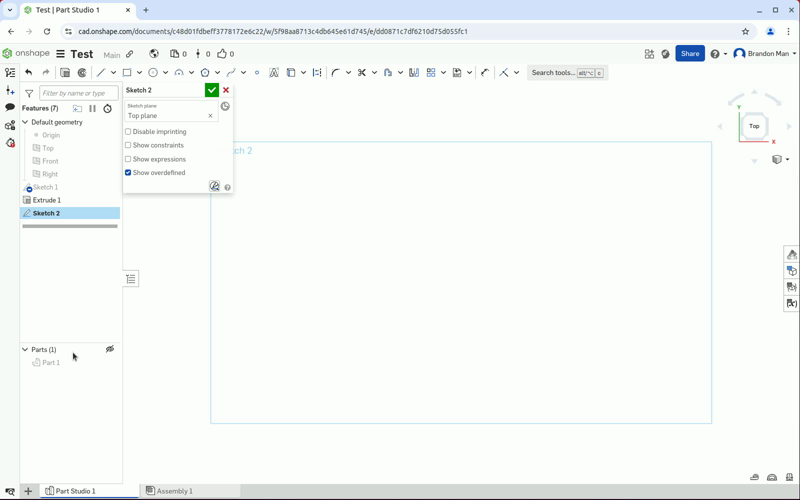
key(a)
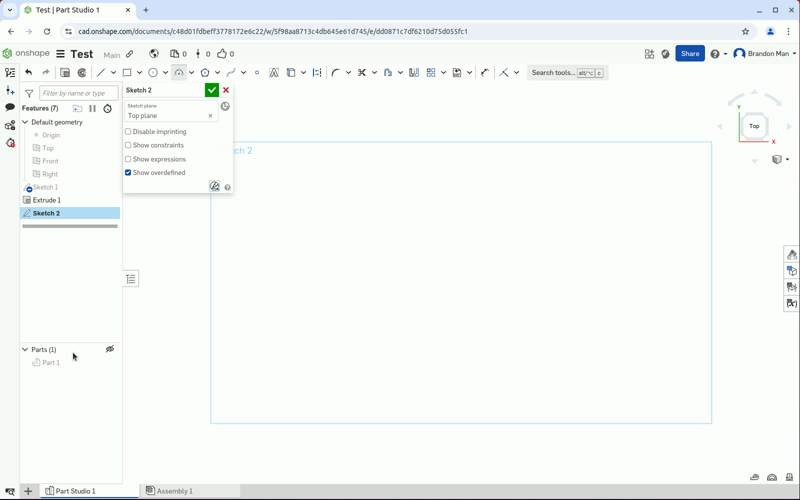
key_down(shift)
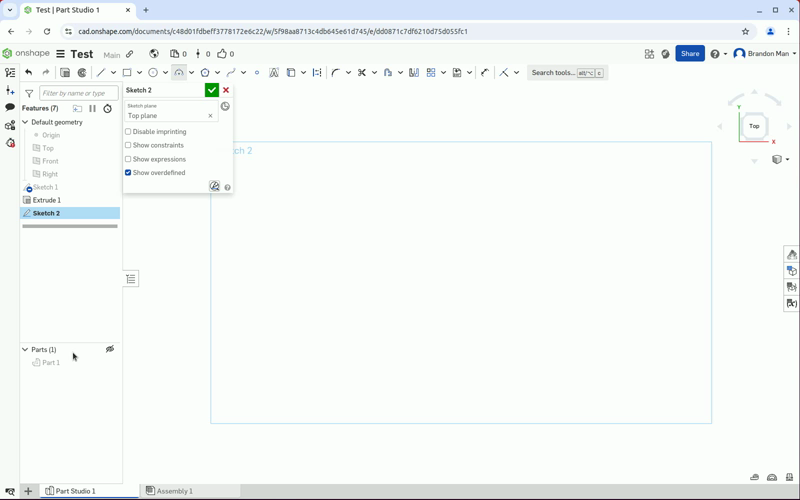
mouse_move(460, 232)
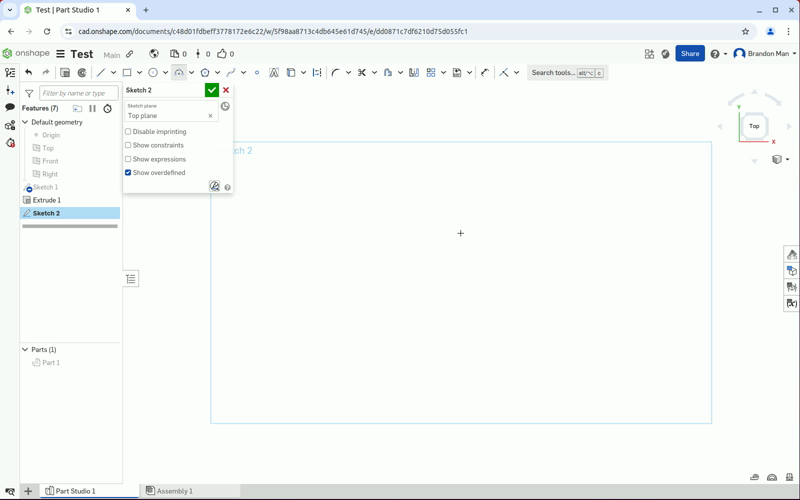
click(460, 232)
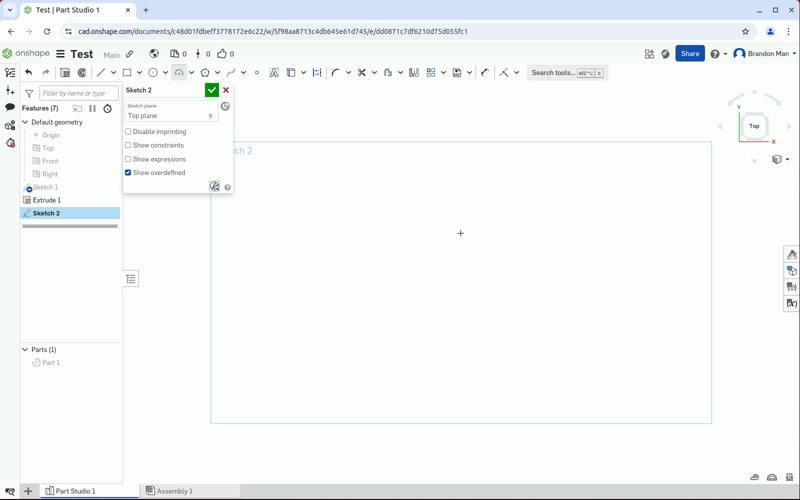
key_up(shift)
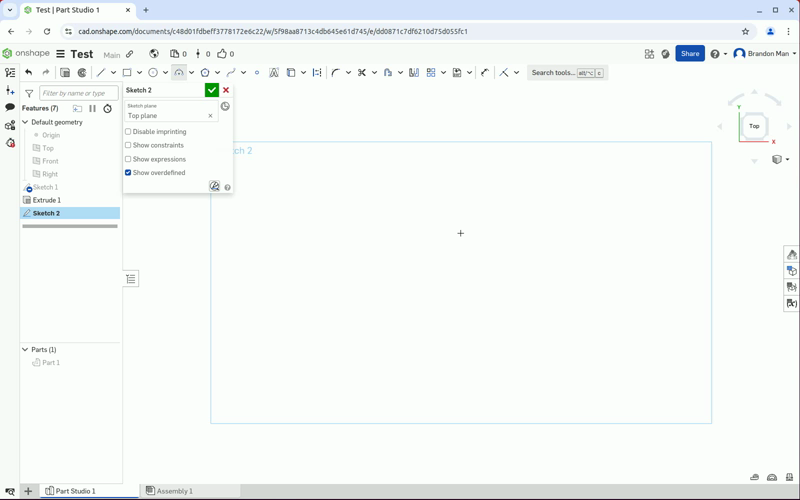
key_down(shift)
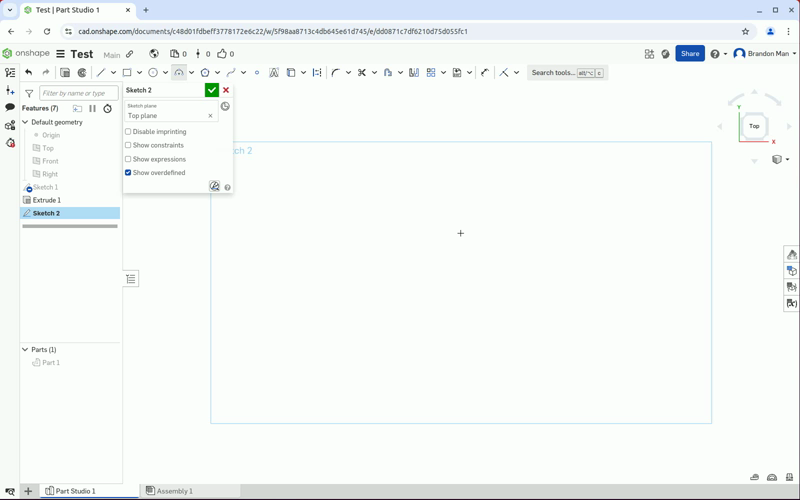
mouse_move(468, 242)
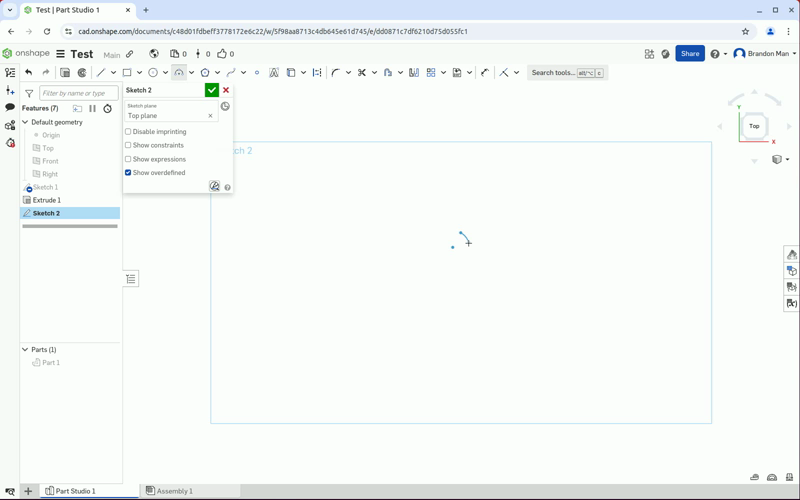
click(468, 242)
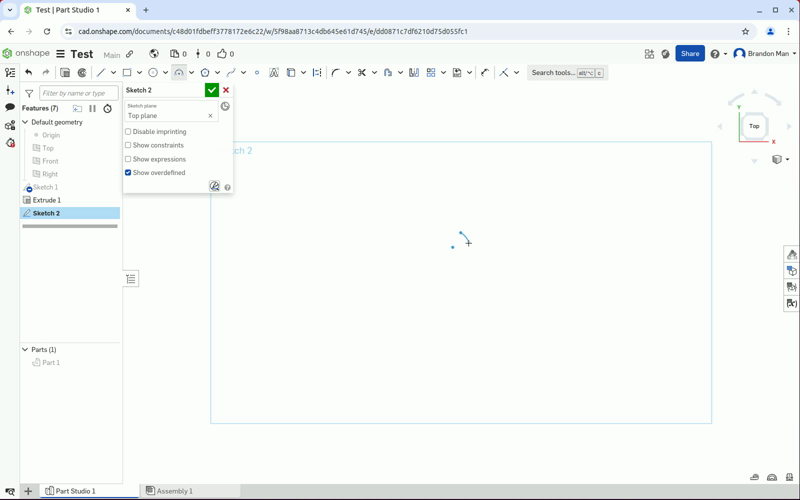
mouse_move(464, 237)
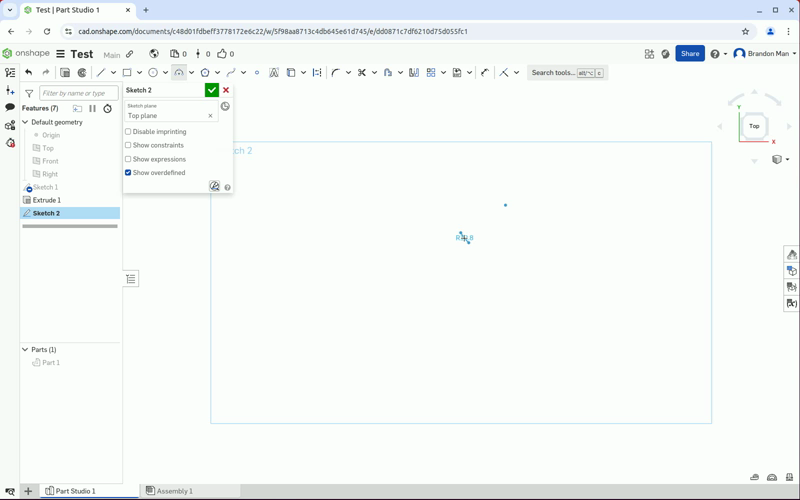
click(464, 237)
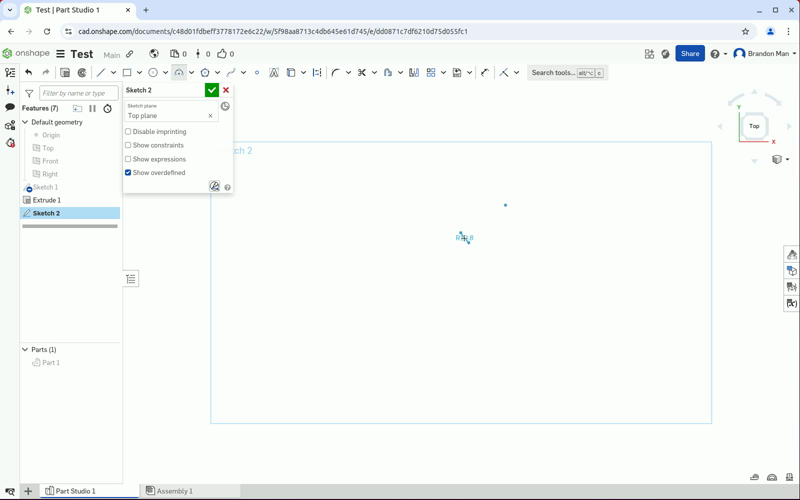
key_up(shift)
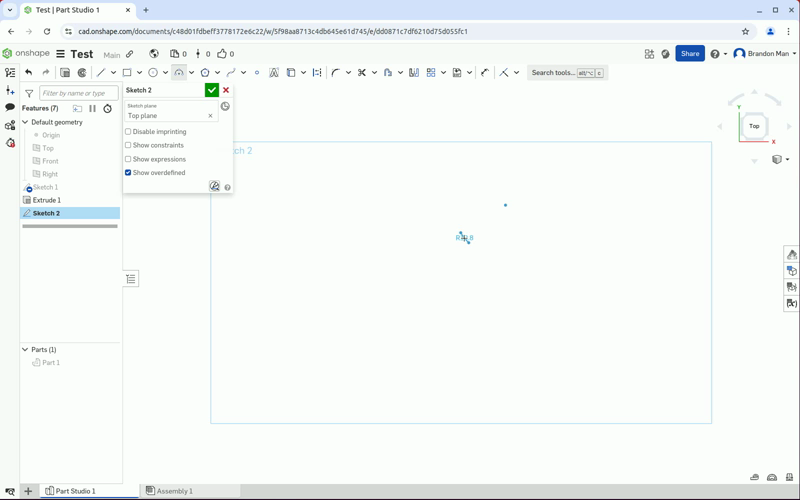
mouse_move(468, 242)
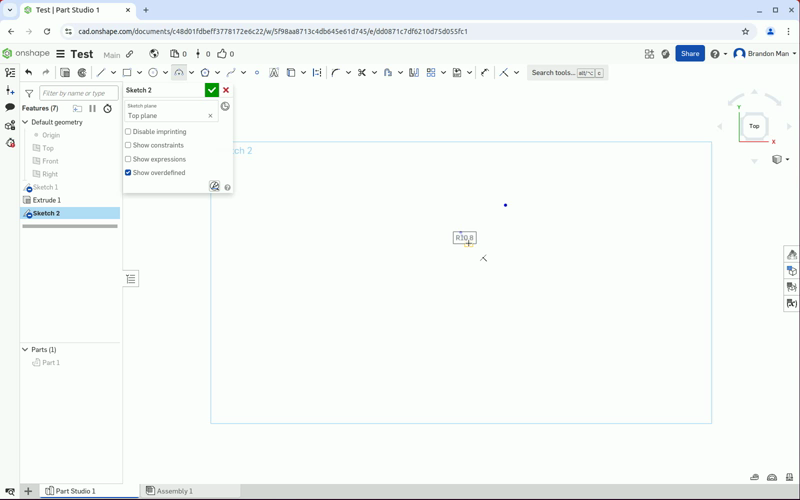
click(468, 242)
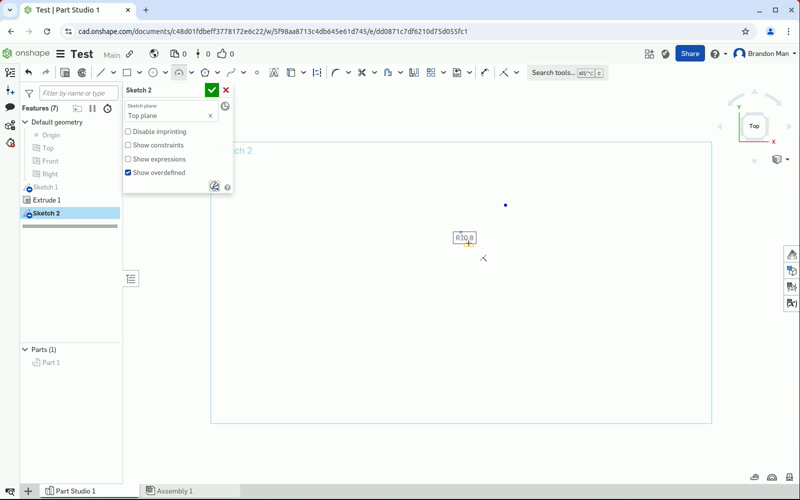
key_down(shift)
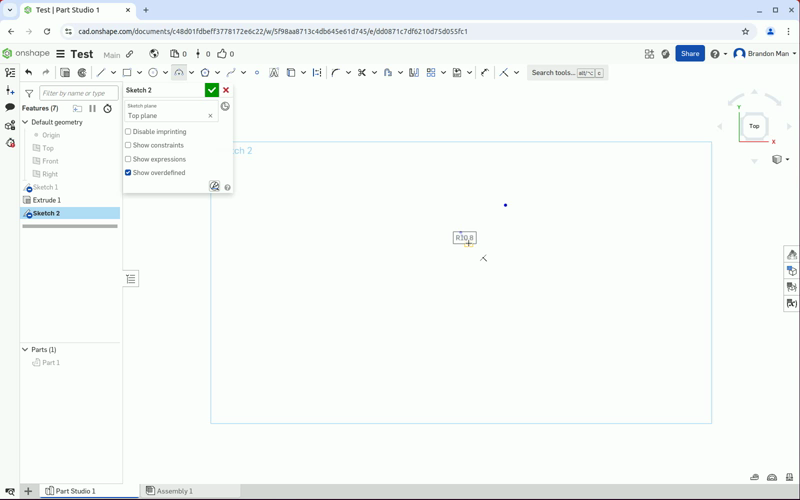
mouse_move(470, 245)
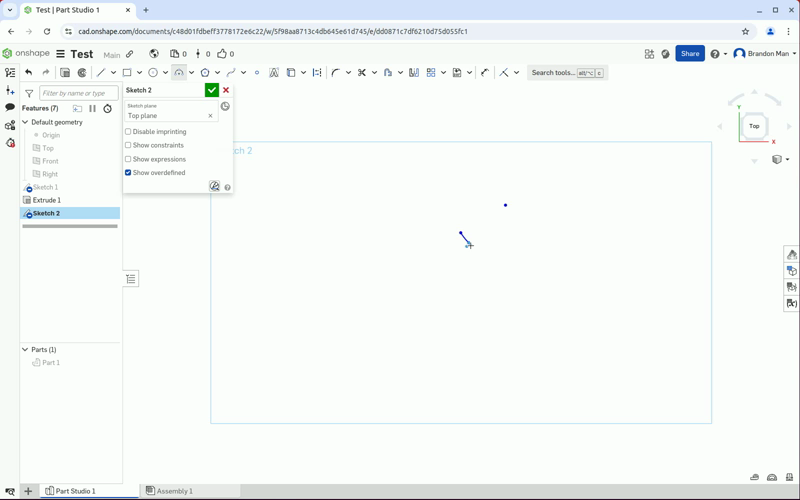
scroll(6)
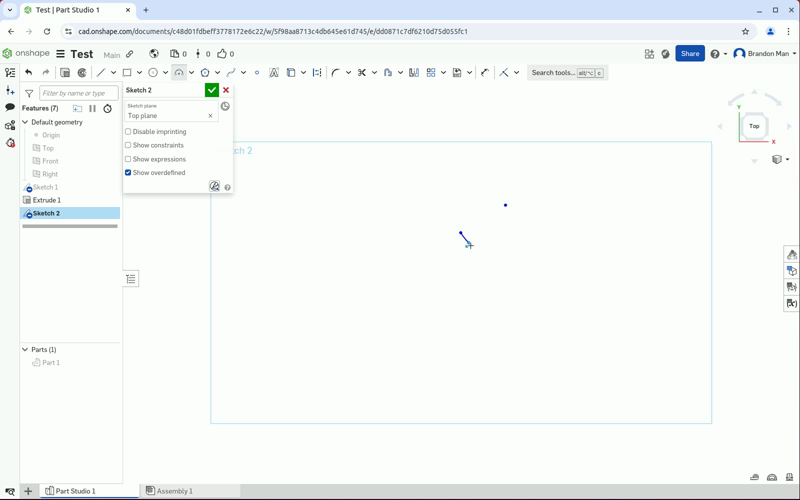
scroll(6)
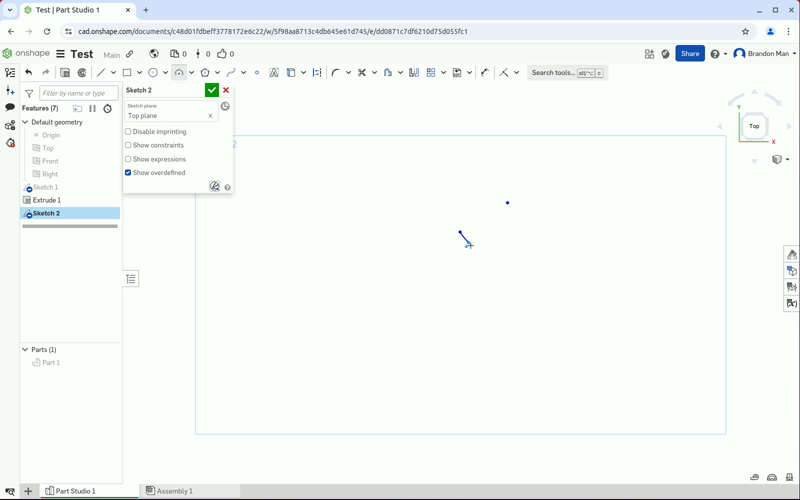
scroll(6)
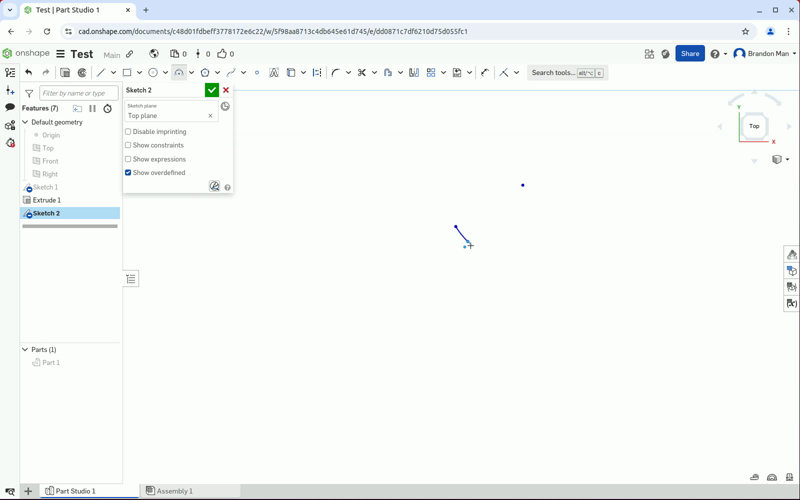
scroll(6)
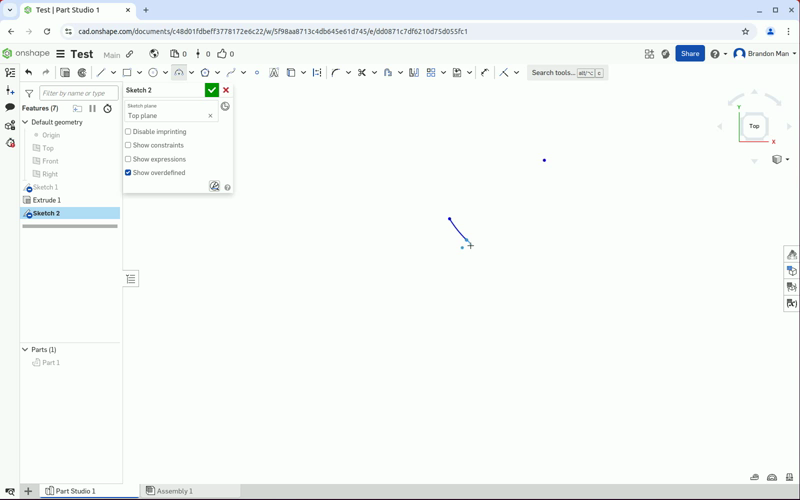
scroll(6)
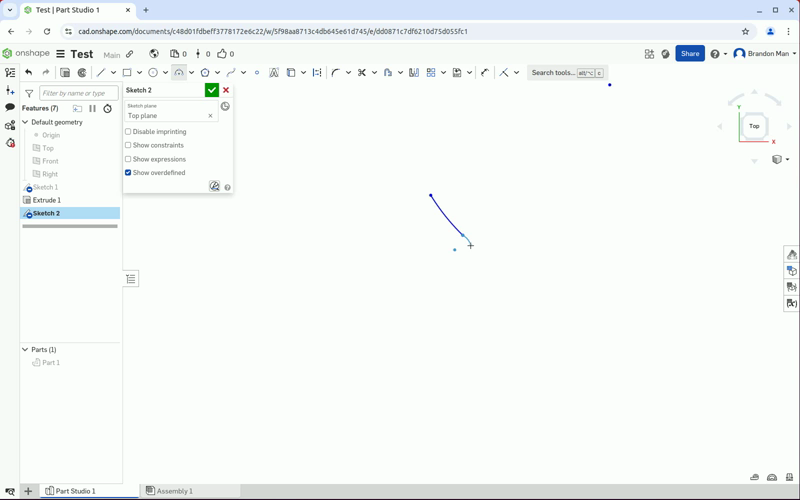
scroll(6)
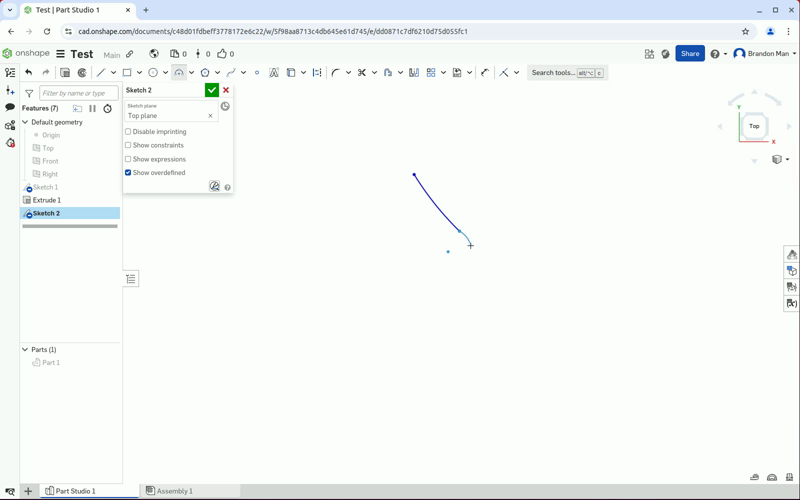
scroll(6)
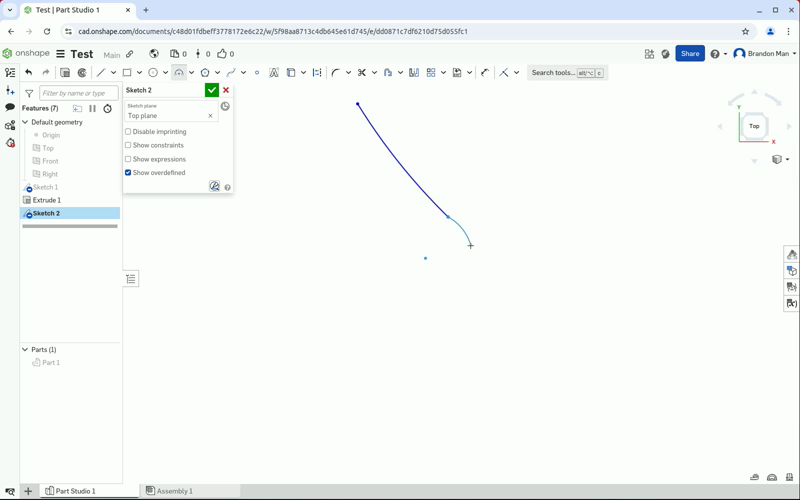
click(470, 245)
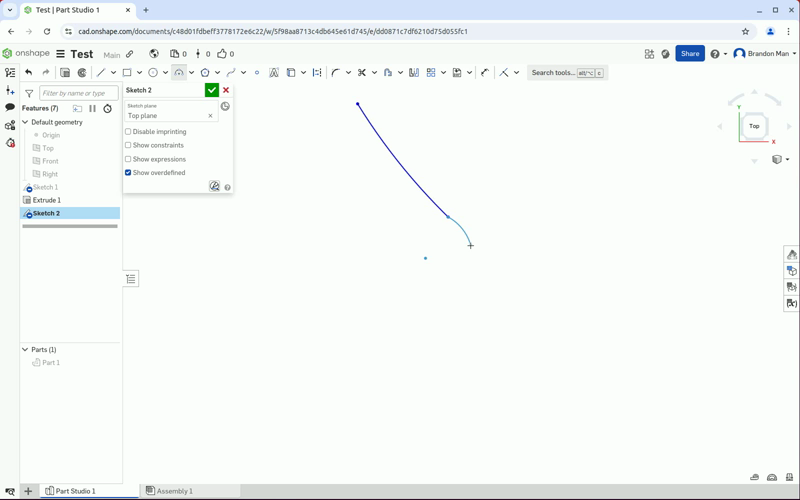
scroll(-6)
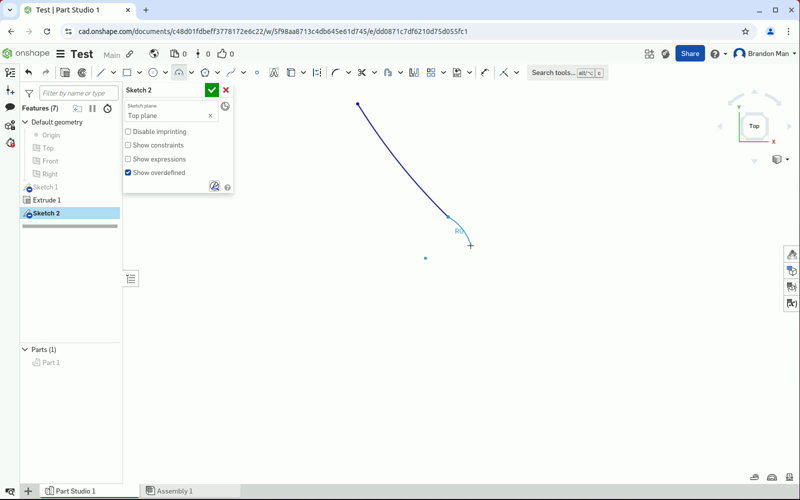
scroll(-6)
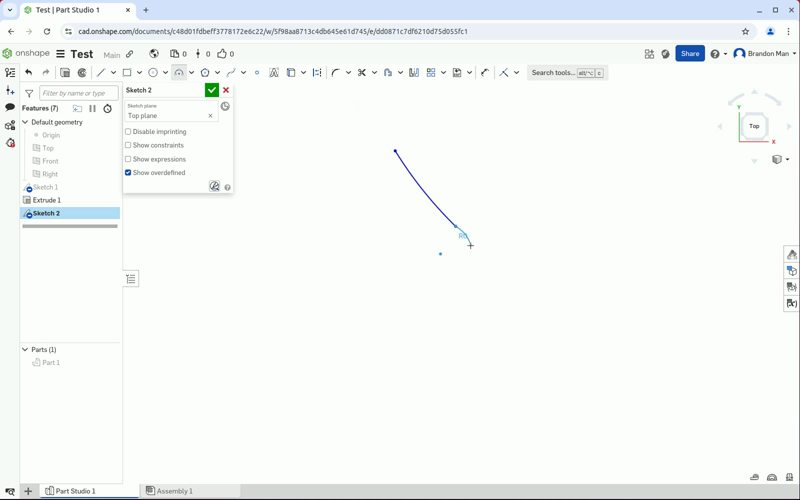
scroll(-6)
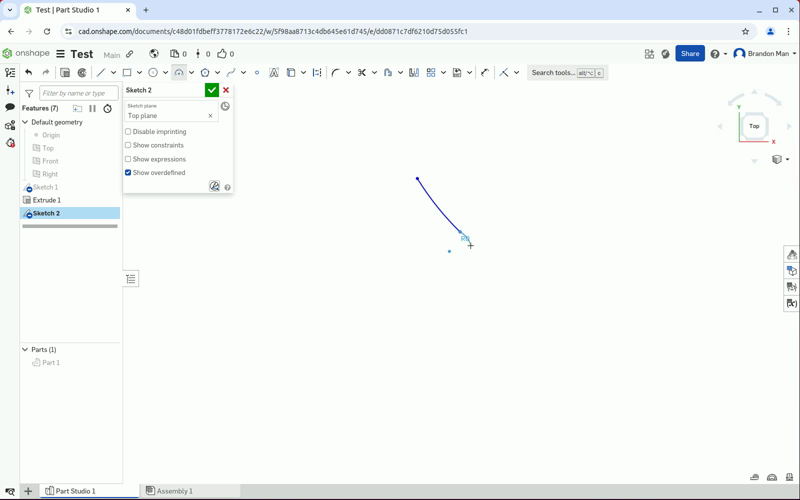
scroll(-6)
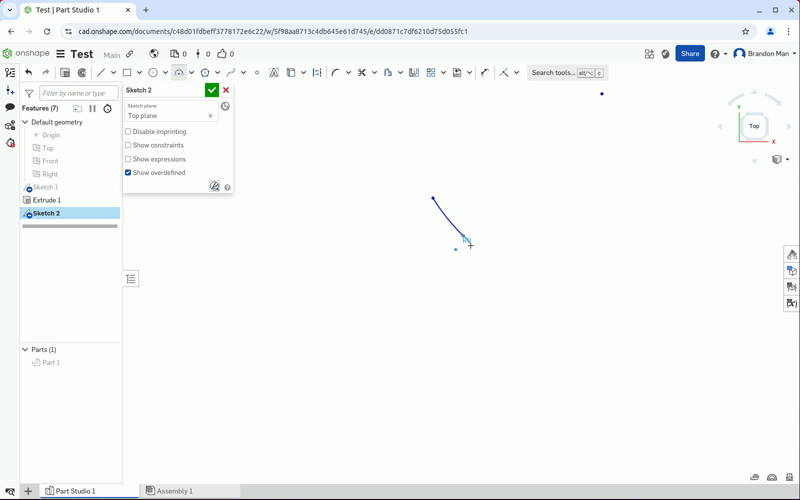
scroll(-6)
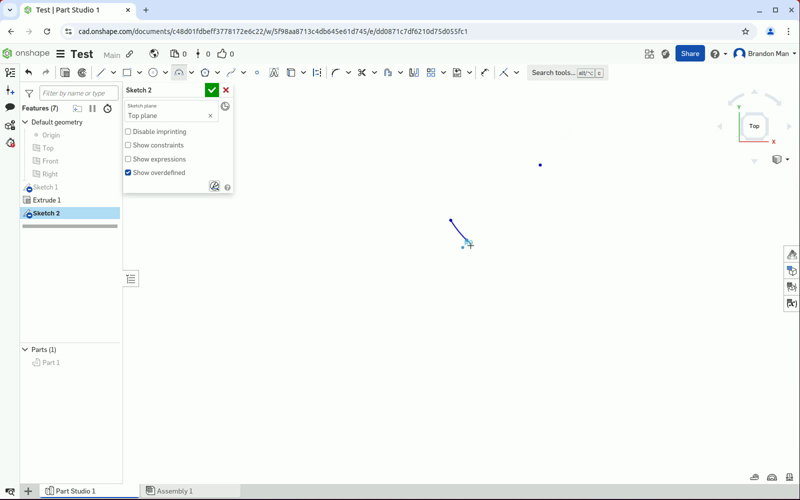
scroll(-6)
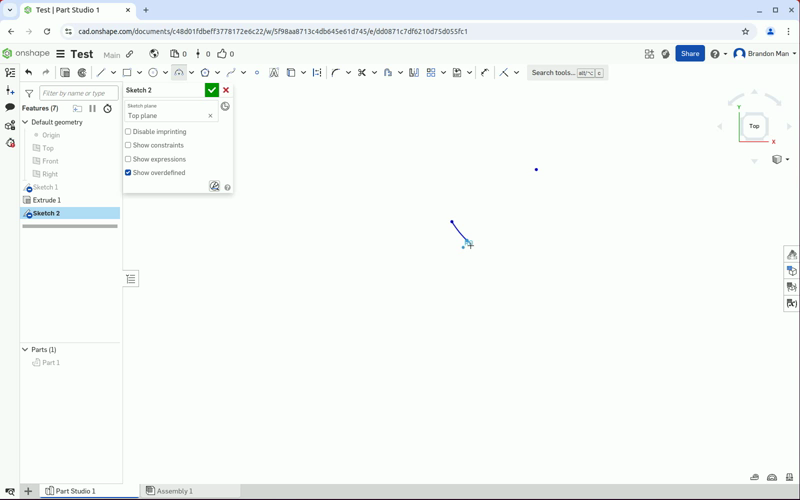
scroll(-6)
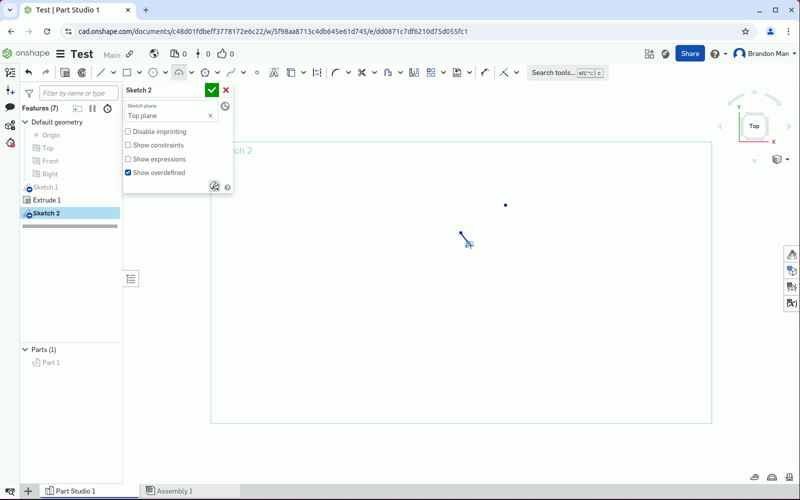
mouse_move(473, 240)
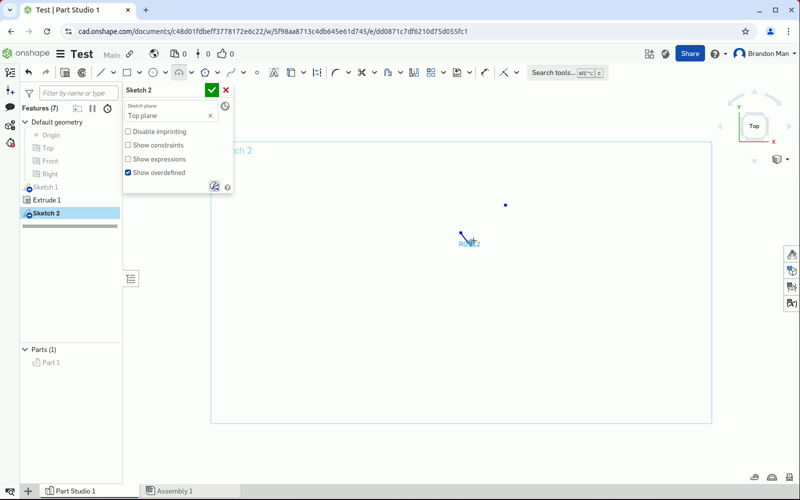
scroll(6)
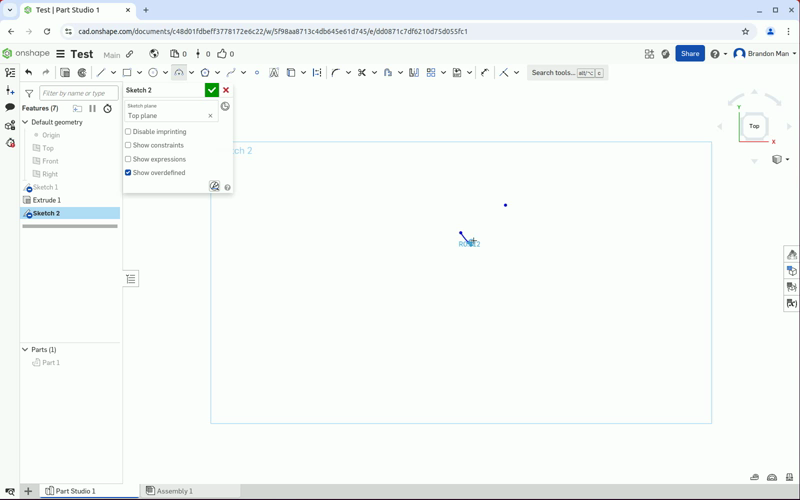
scroll(6)
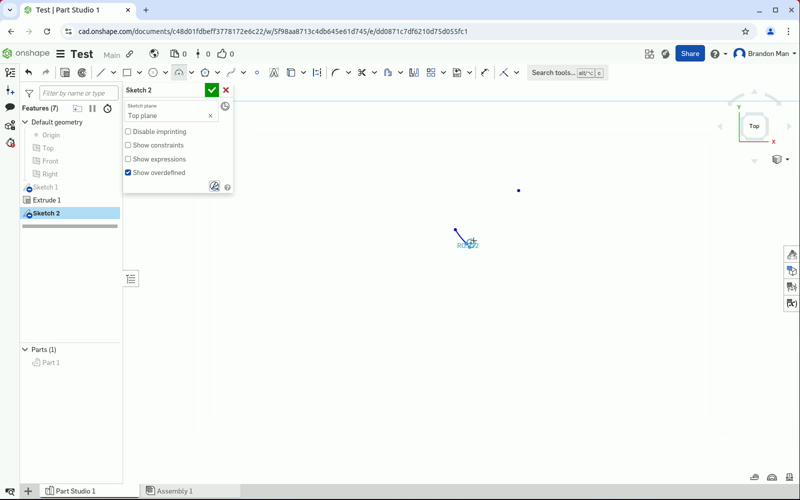
scroll(6)
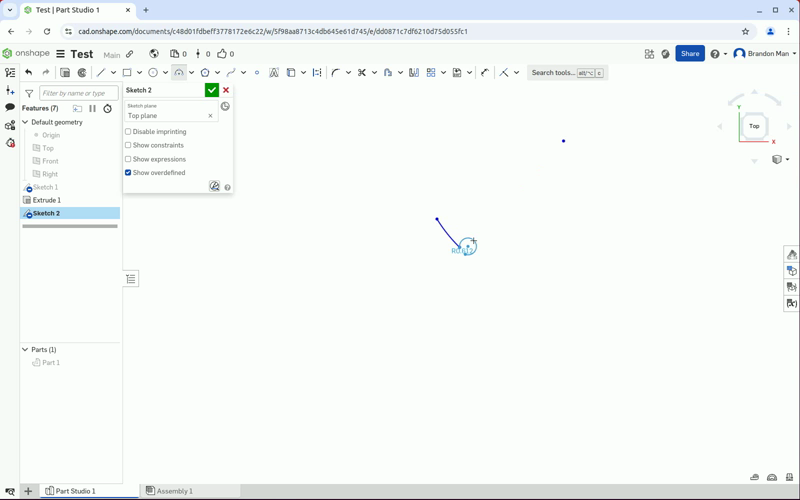
scroll(6)
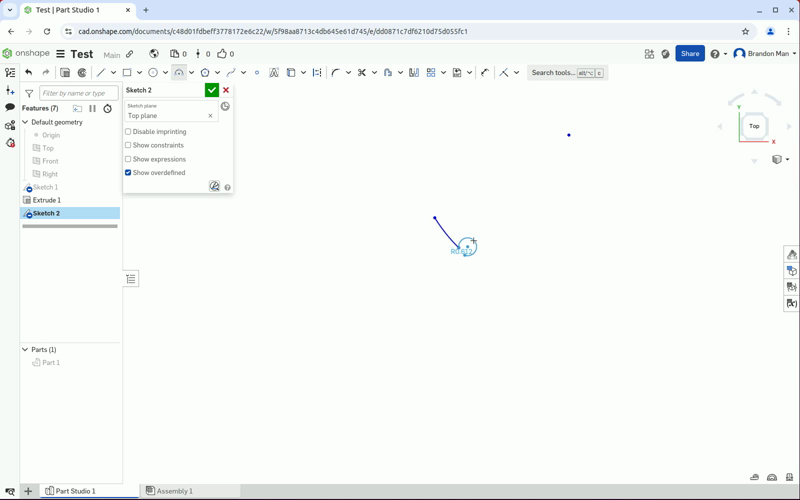
scroll(6)
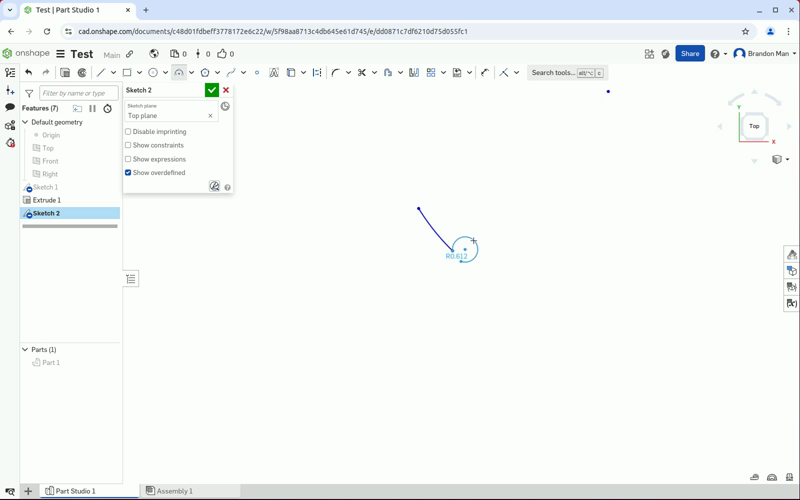
scroll(6)
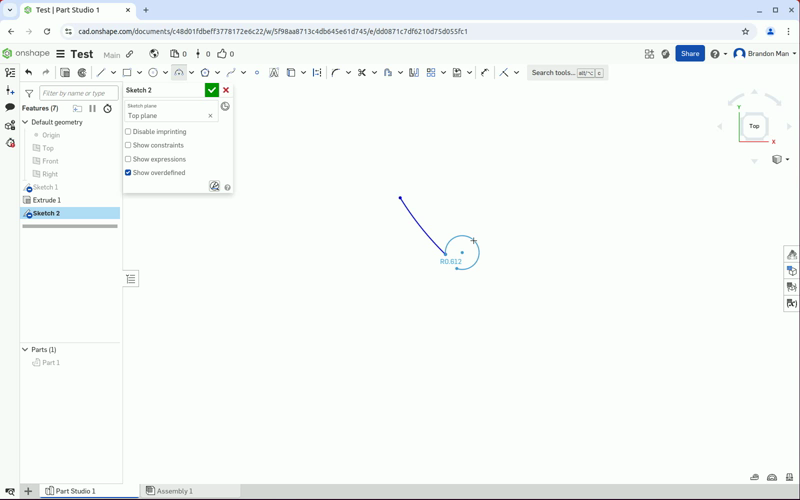
scroll(6)
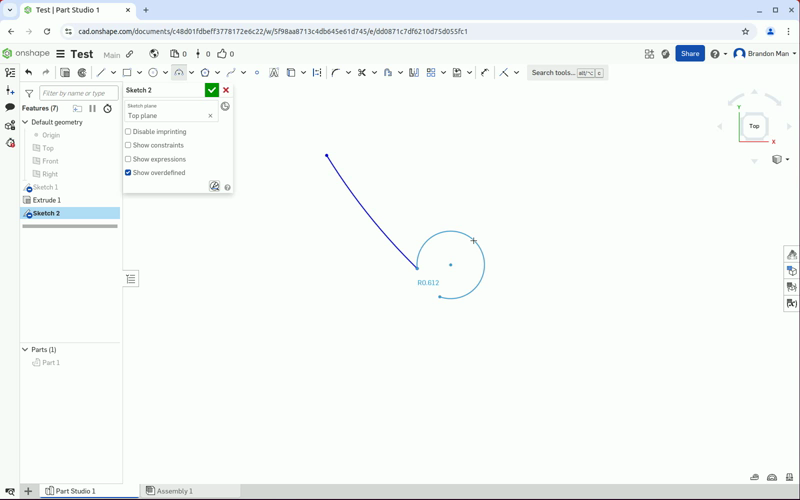
click(473, 240)
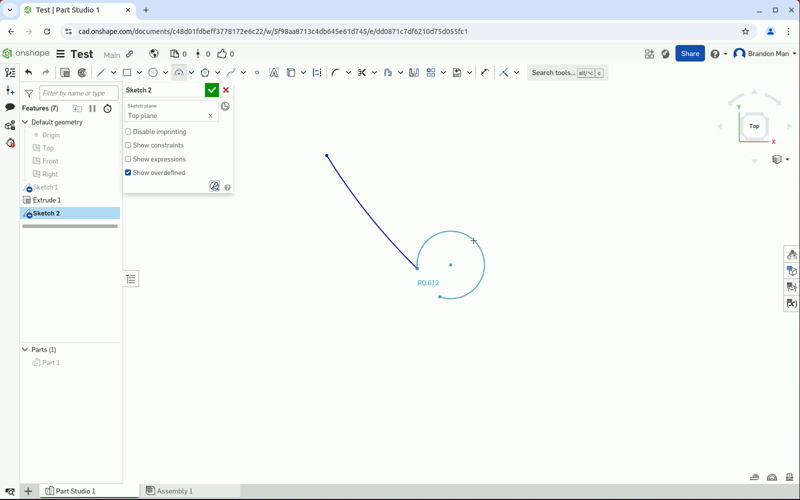
scroll(-6)
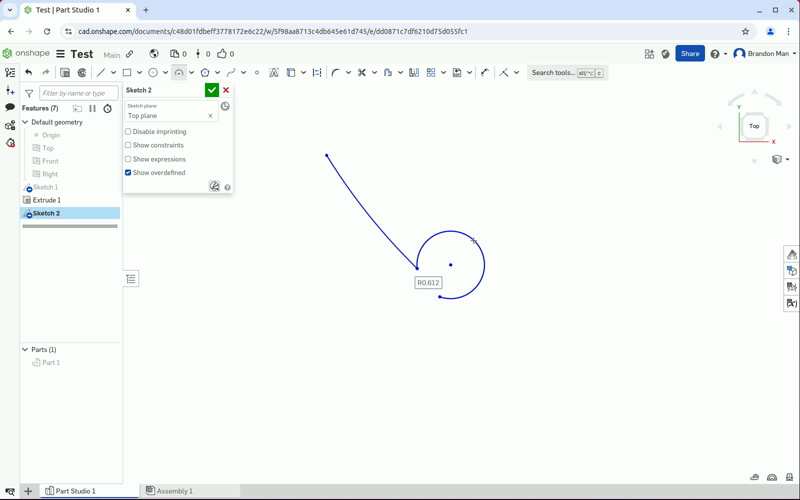
scroll(-6)
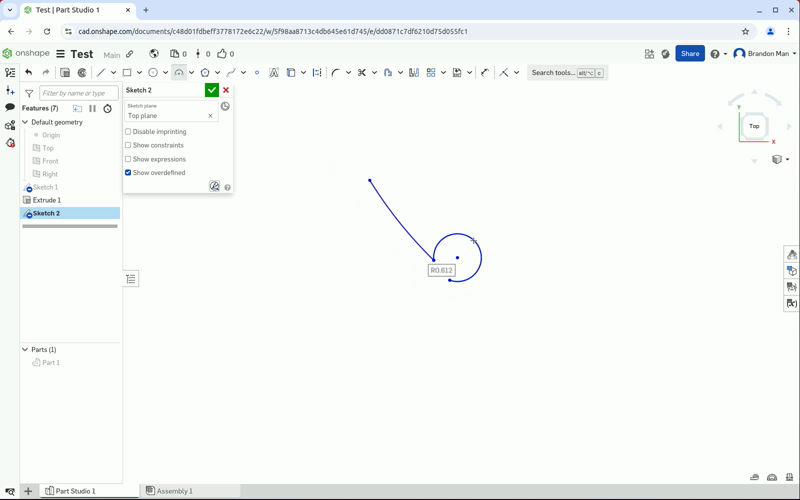
scroll(-6)
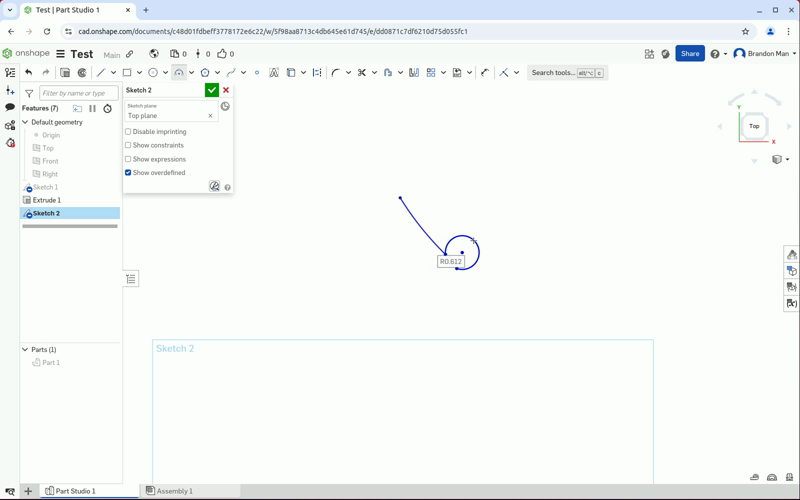
scroll(-6)
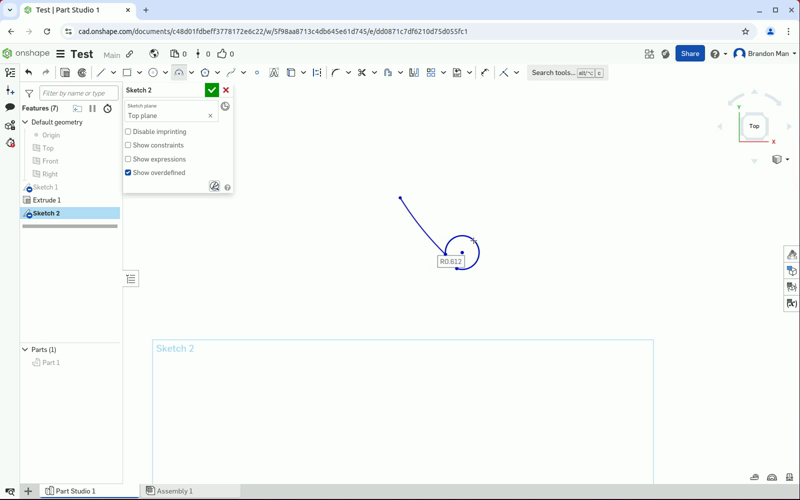
scroll(-6)
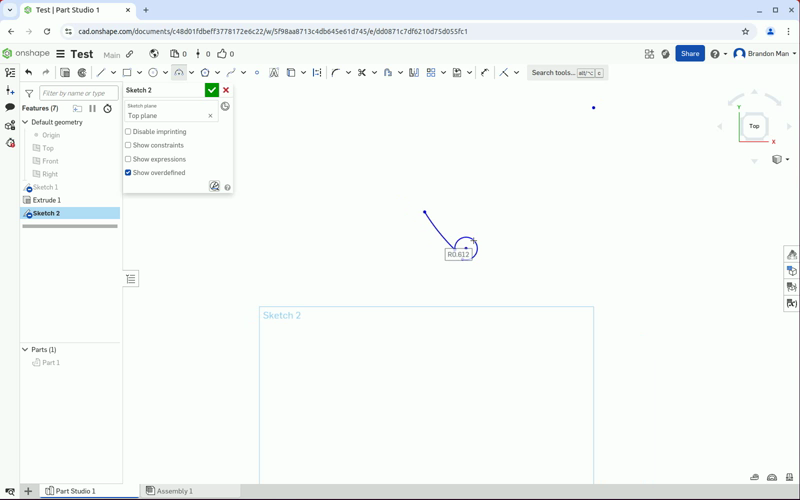
scroll(-6)
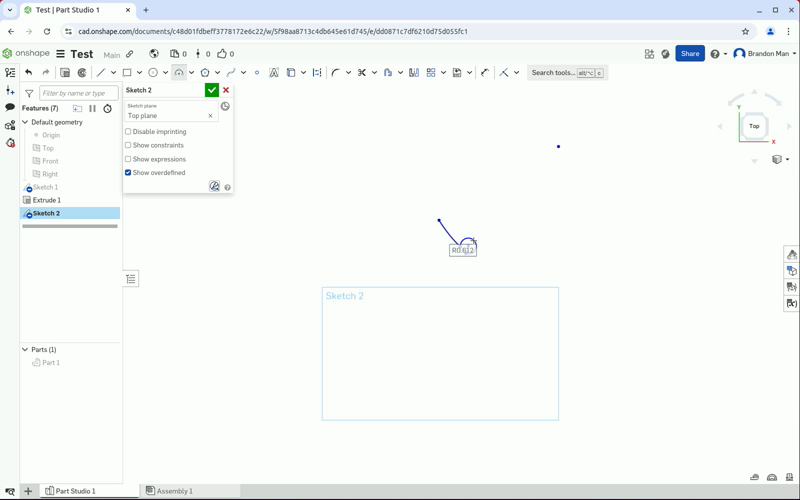
scroll(-6)
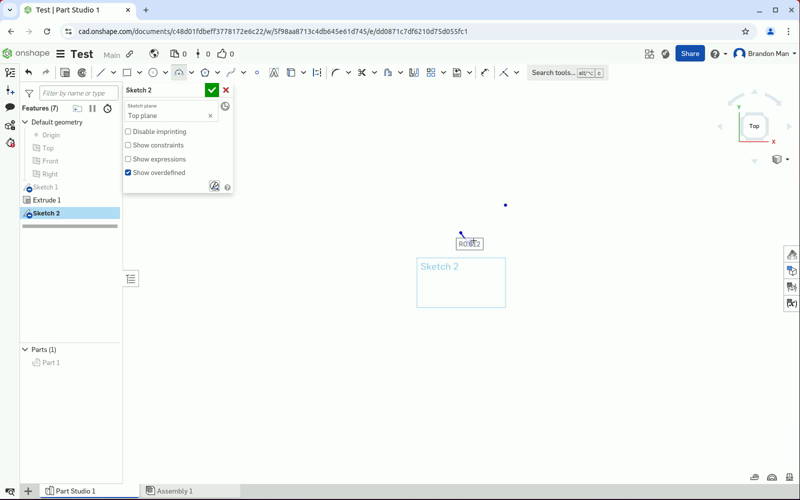
key_up(shift)
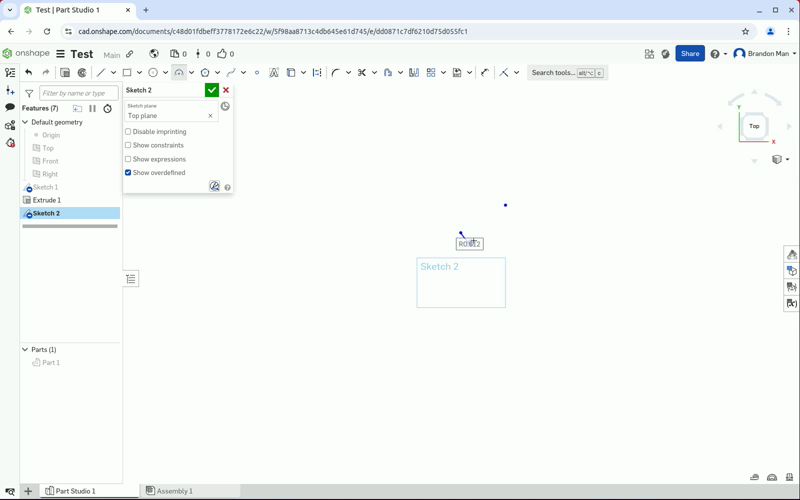
mouse_move(470, 245)
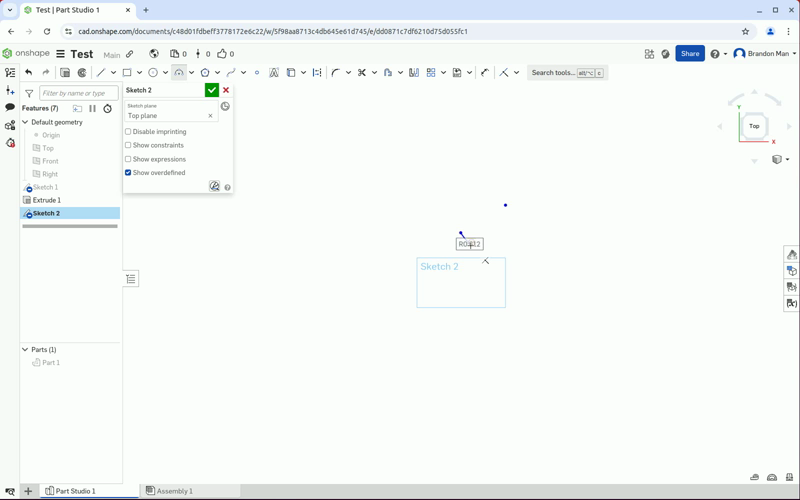
scroll(6)
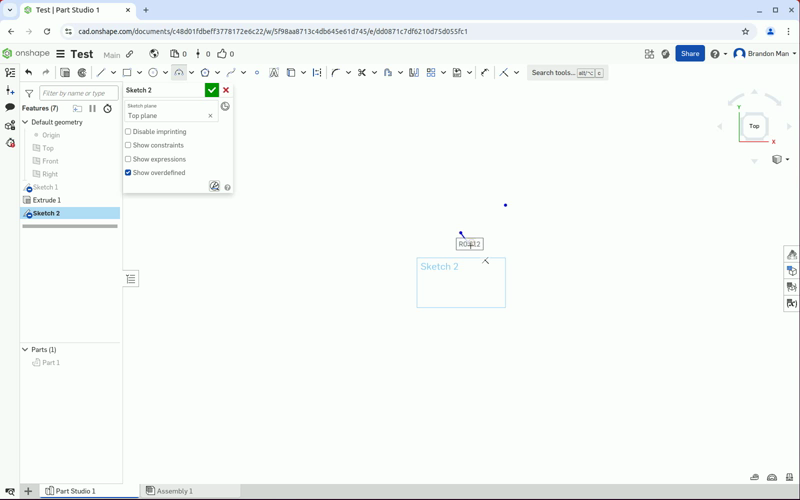
scroll(6)
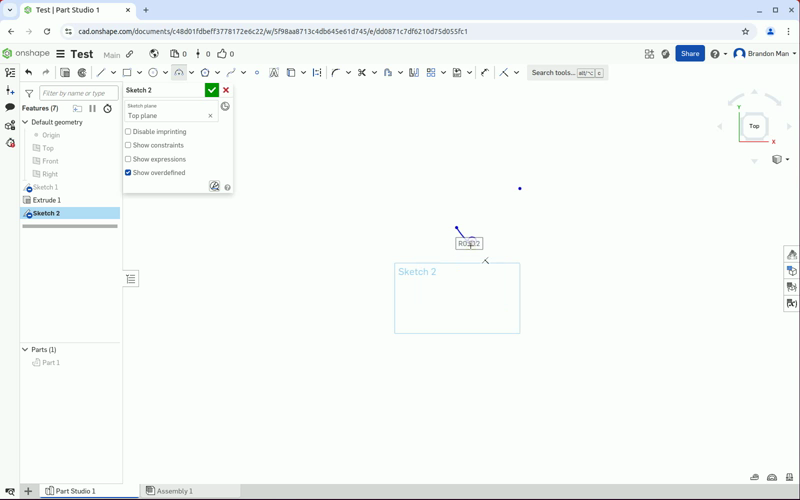
scroll(6)
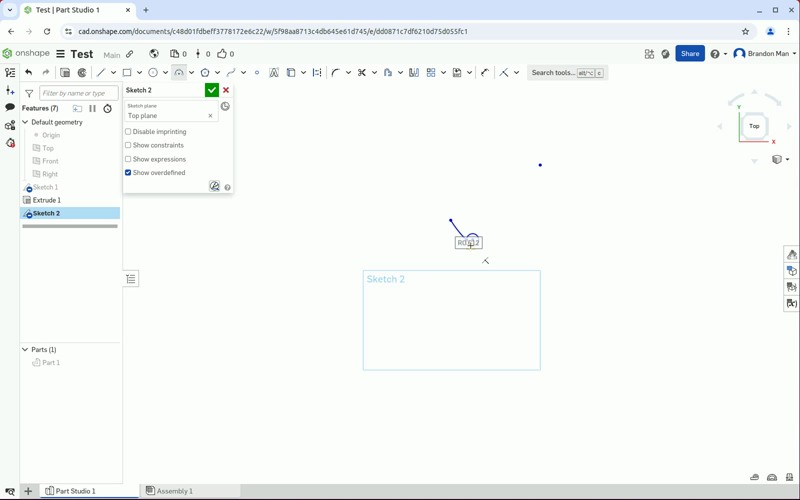
scroll(6)
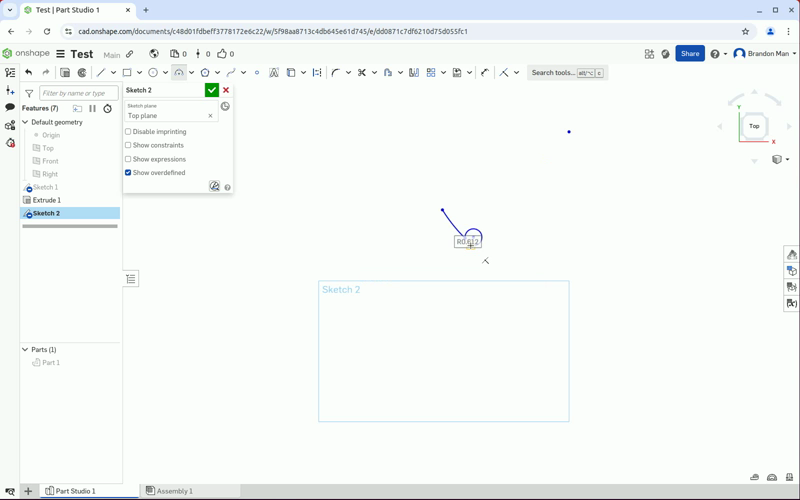
scroll(6)
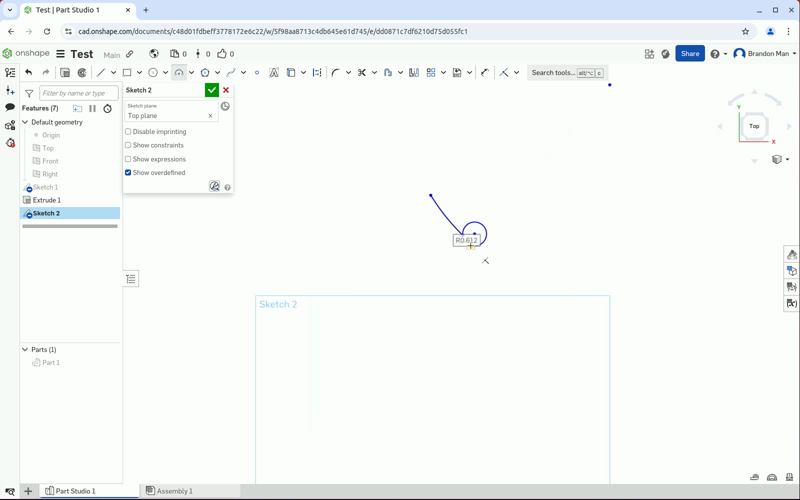
scroll(6)
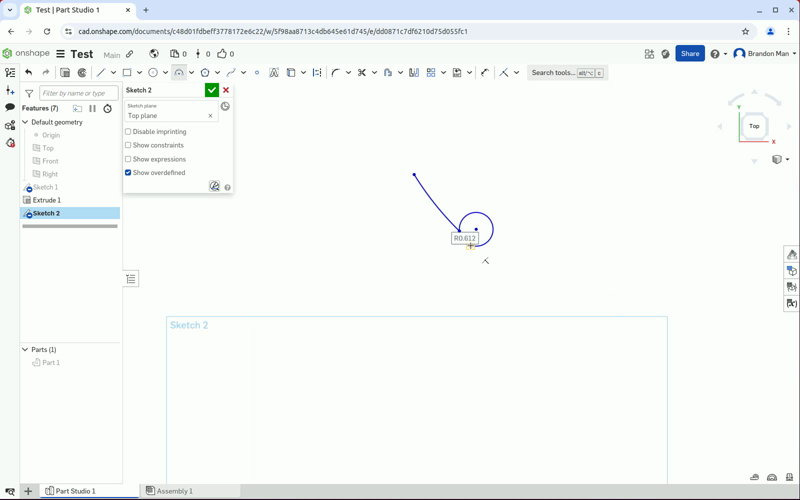
scroll(6)
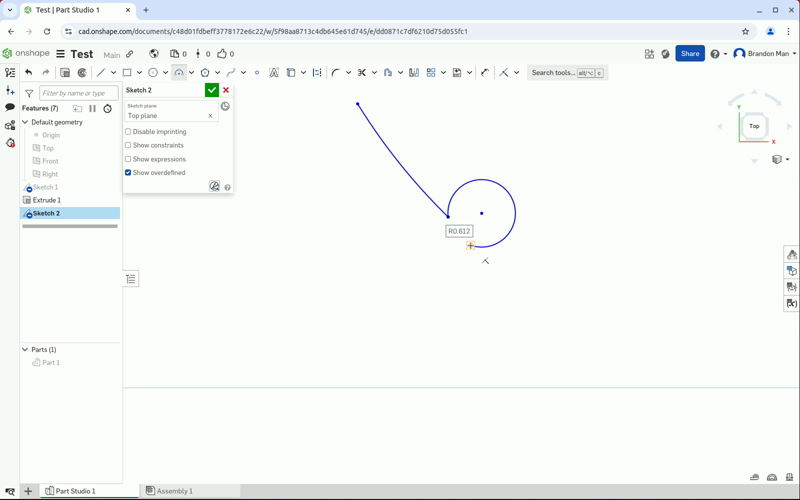
click(470, 245)
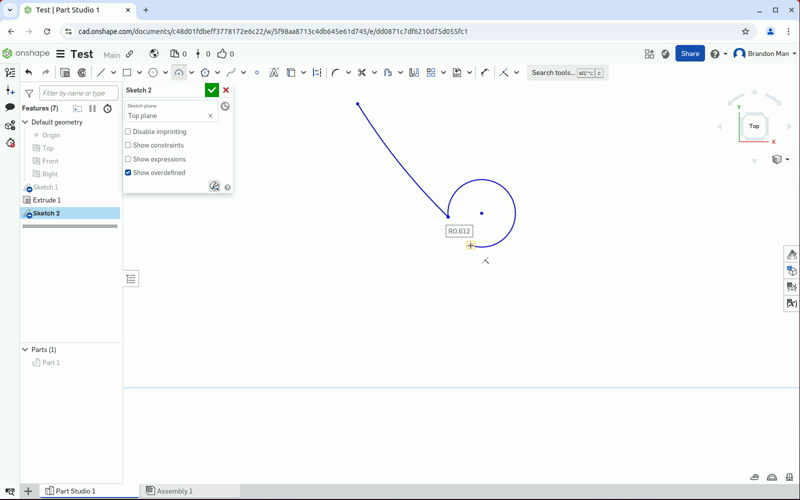
scroll(-6)
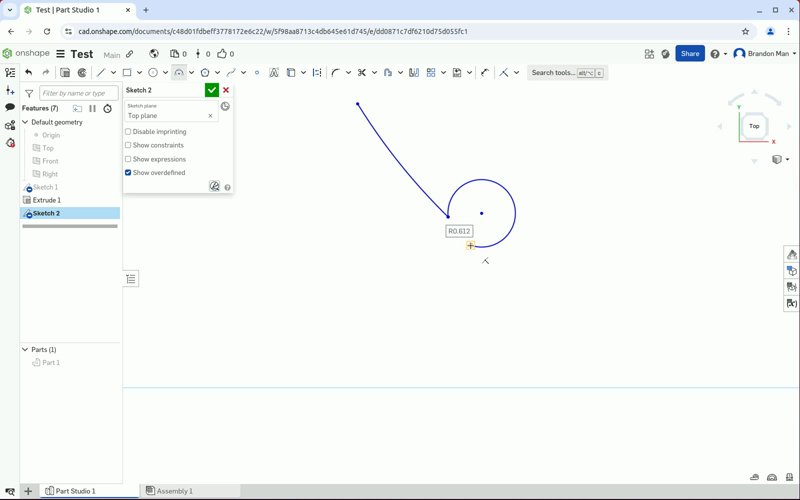
scroll(-6)
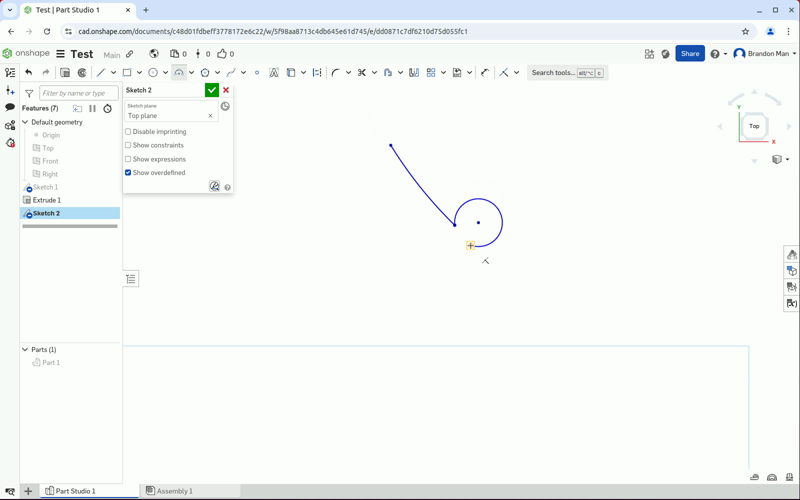
scroll(-6)
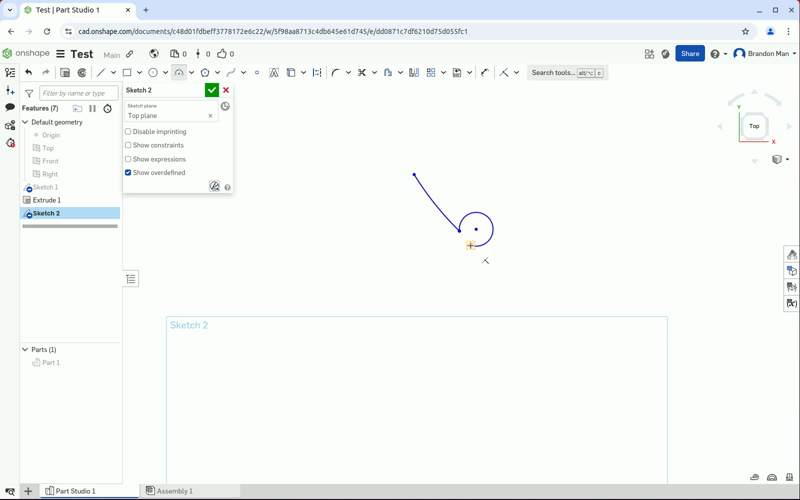
scroll(-6)
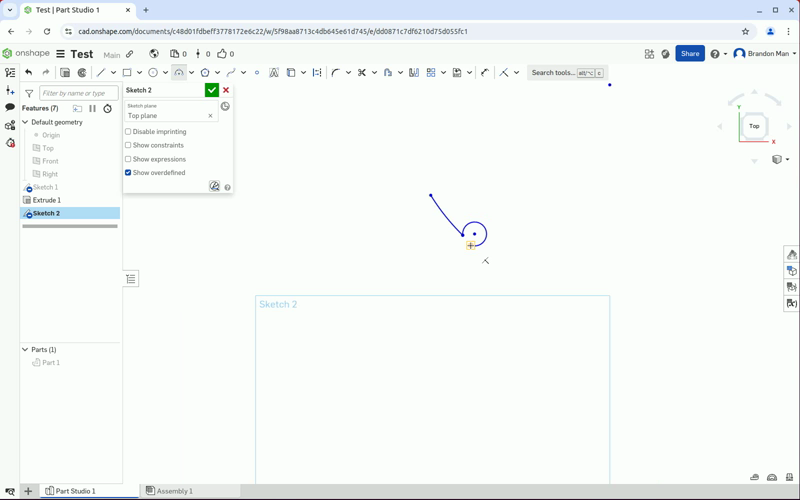
scroll(-6)
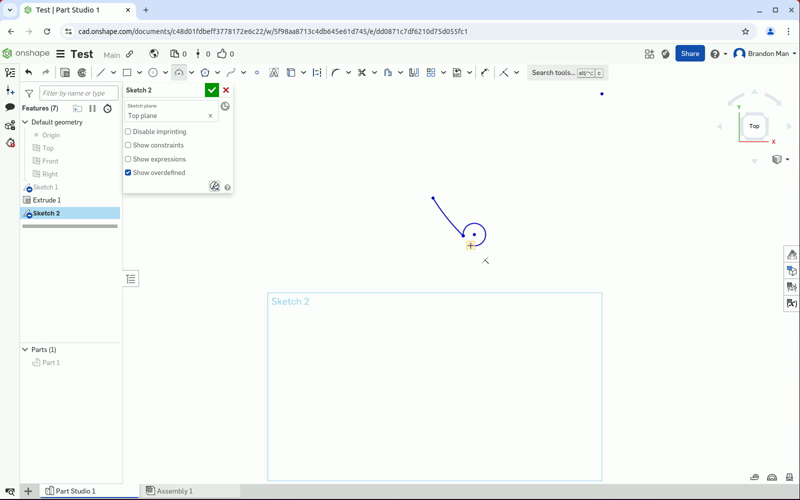
scroll(-6)
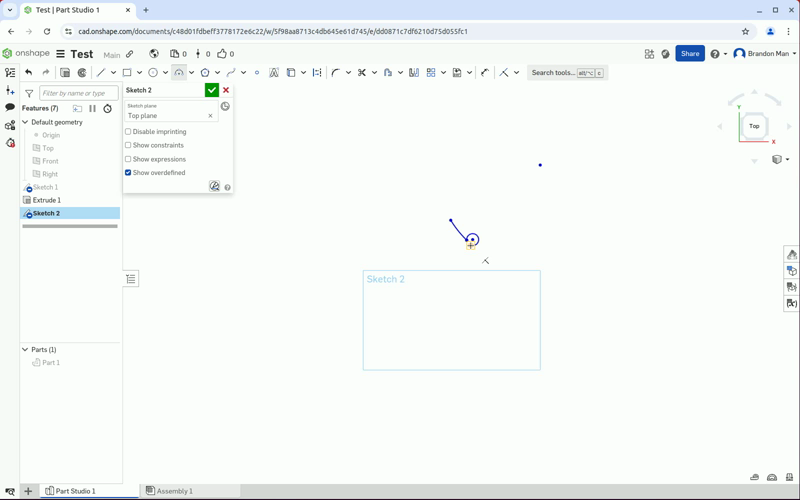
scroll(-6)
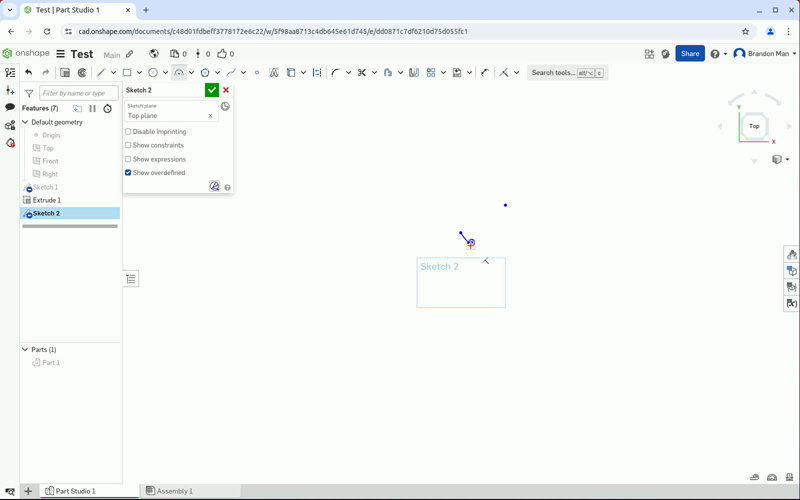
key_down(shift)
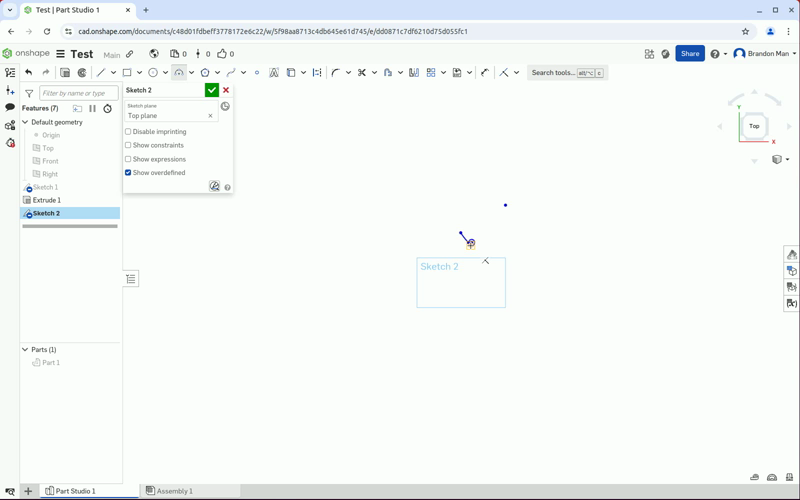
mouse_move(523, 246)
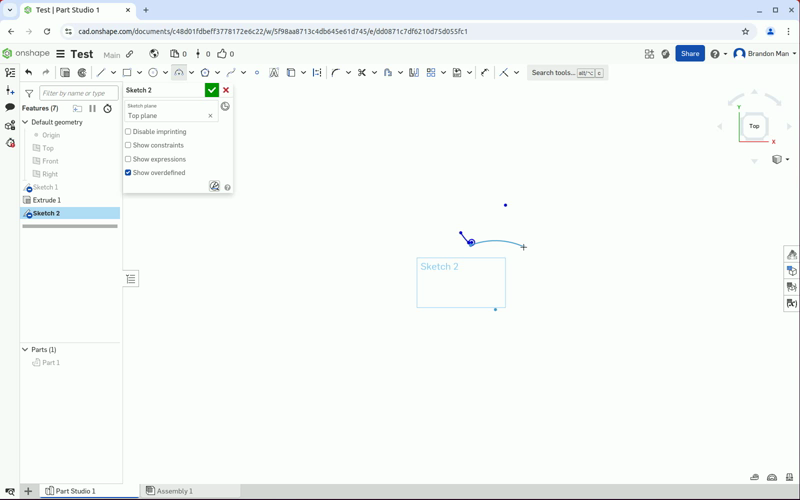
click(523, 246)
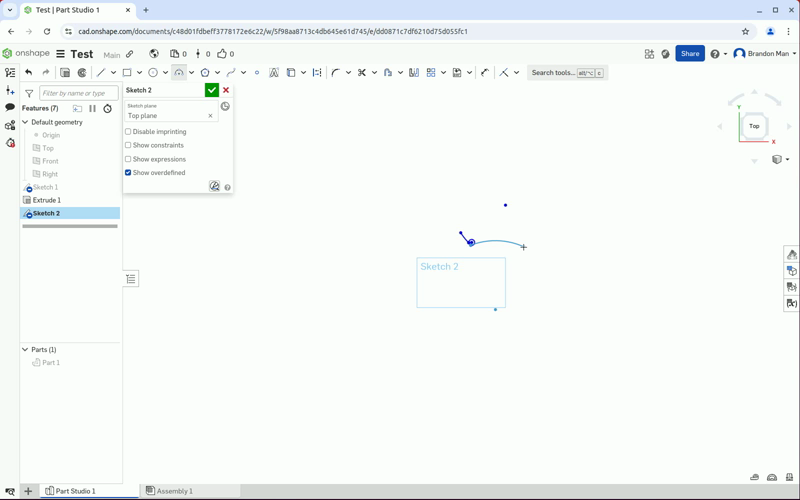
mouse_move(497, 255)
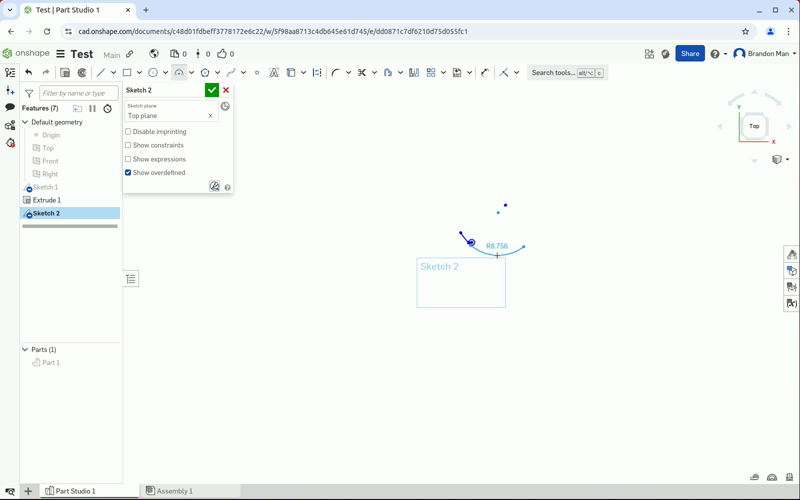
click(497, 255)
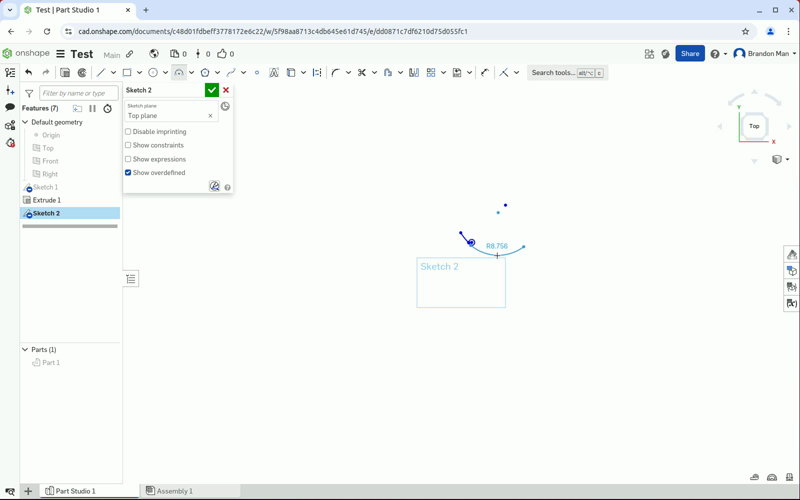
key_up(shift)
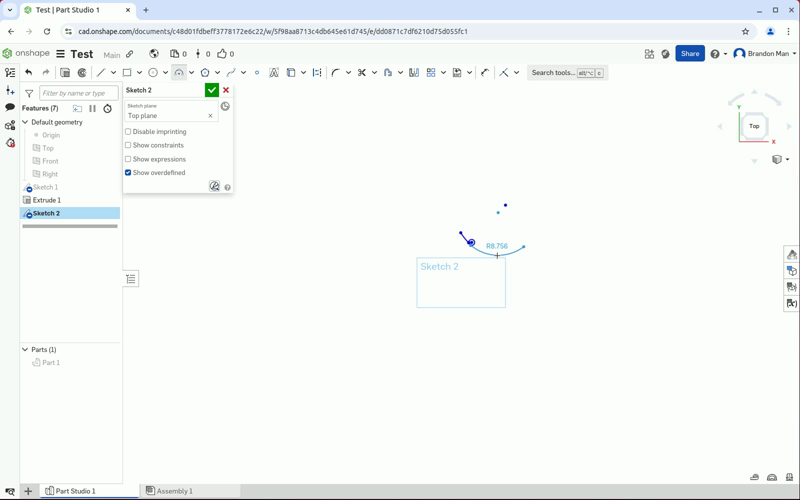
key(esc)
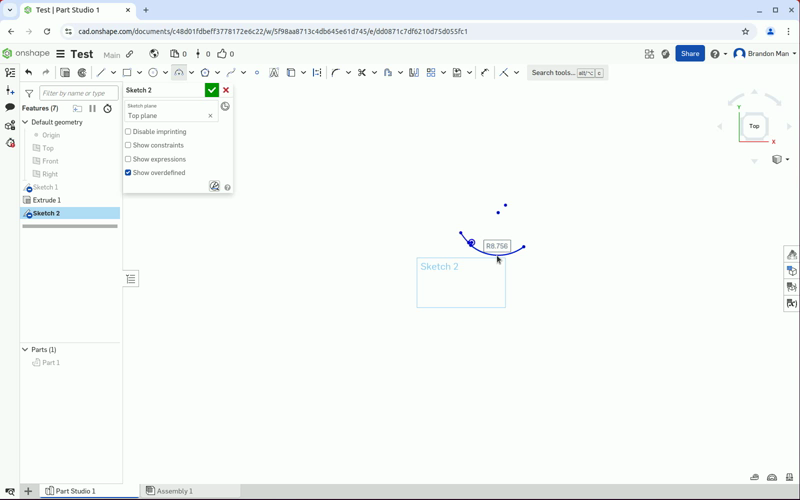
key(l)
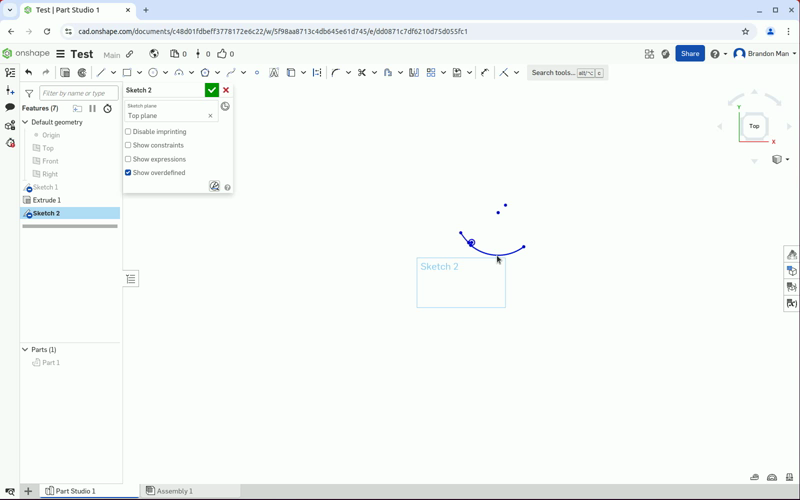
mouse_move(523, 246)
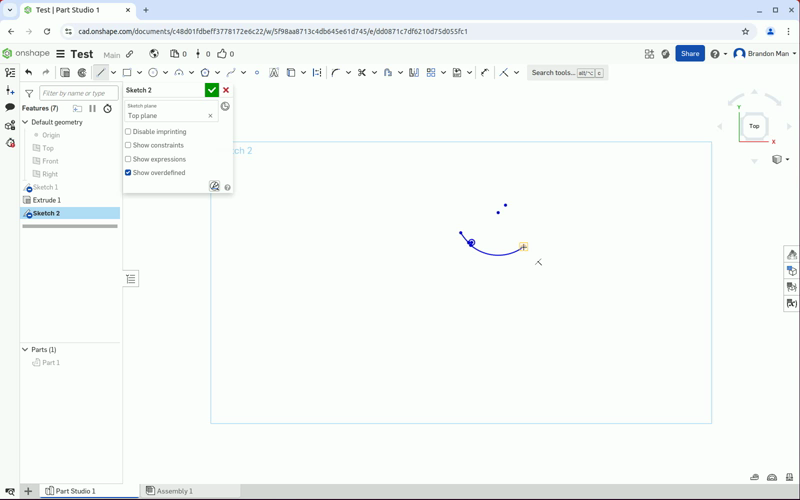
click(523, 246)
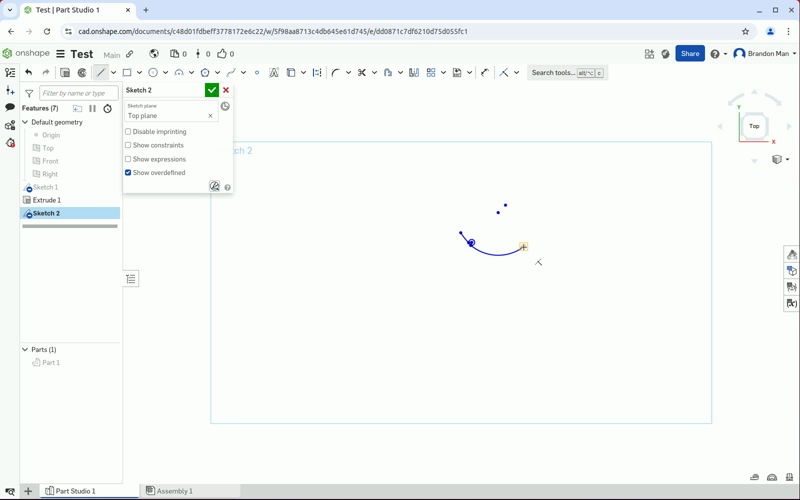
key_down(shift)
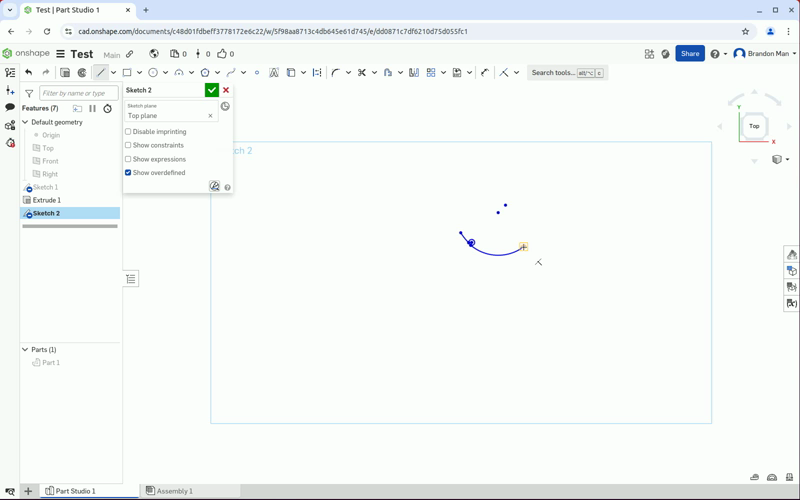
mouse_move(553, 246)
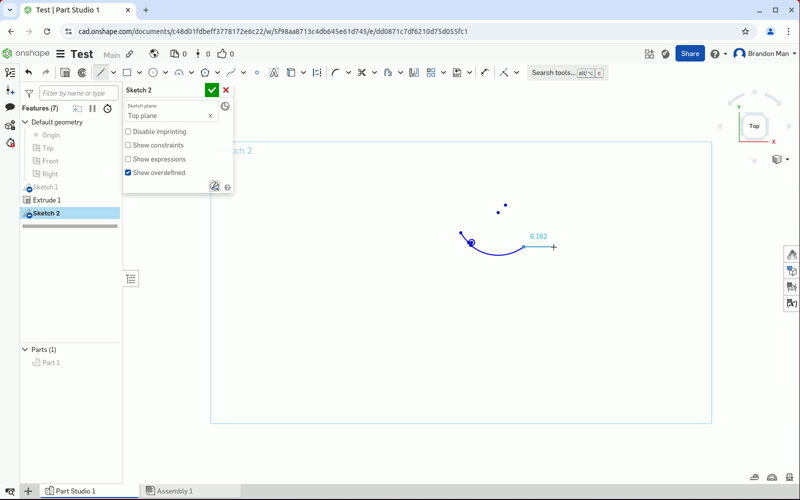
mouse_move(475, 246)
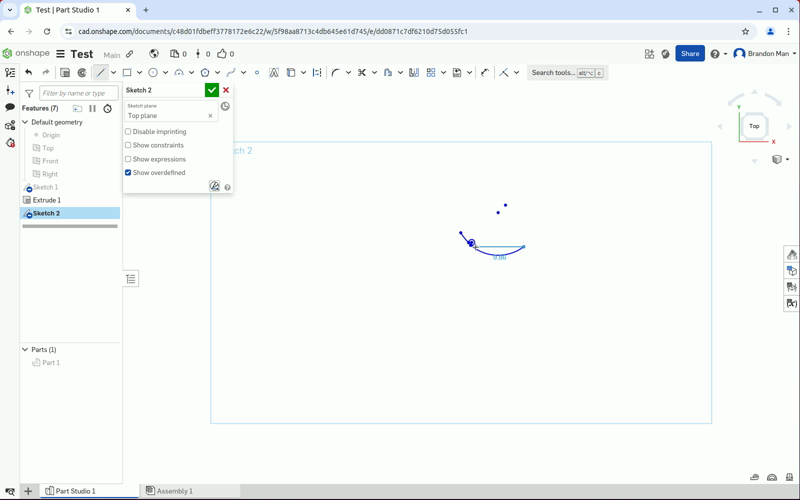
click(475, 246)
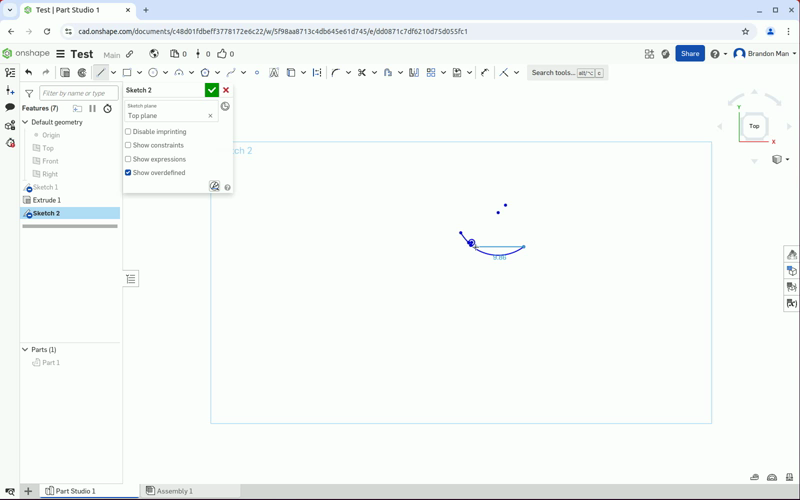
key_up(shift)
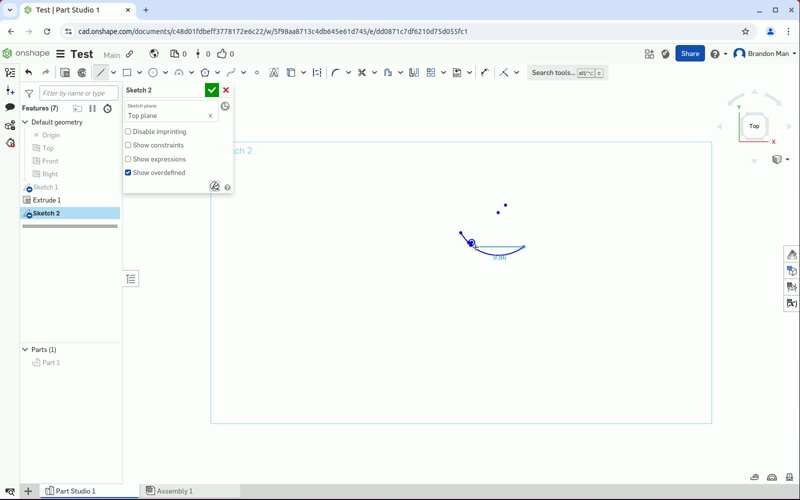
key_down(shift)
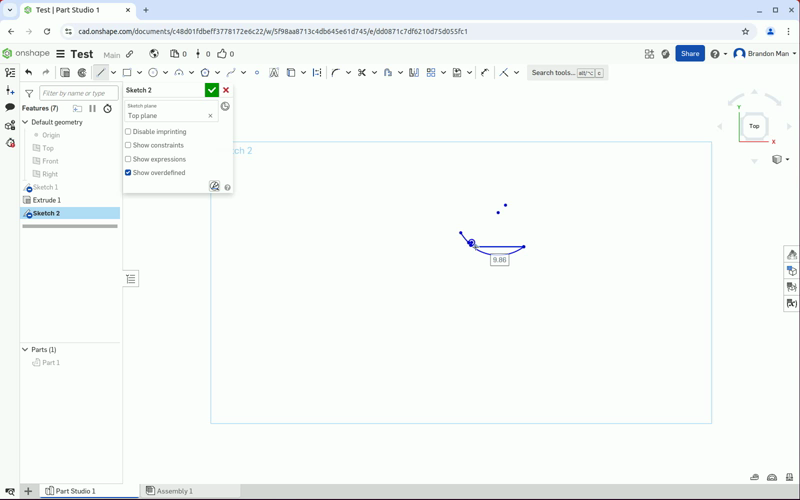
mouse_move(505, 246)
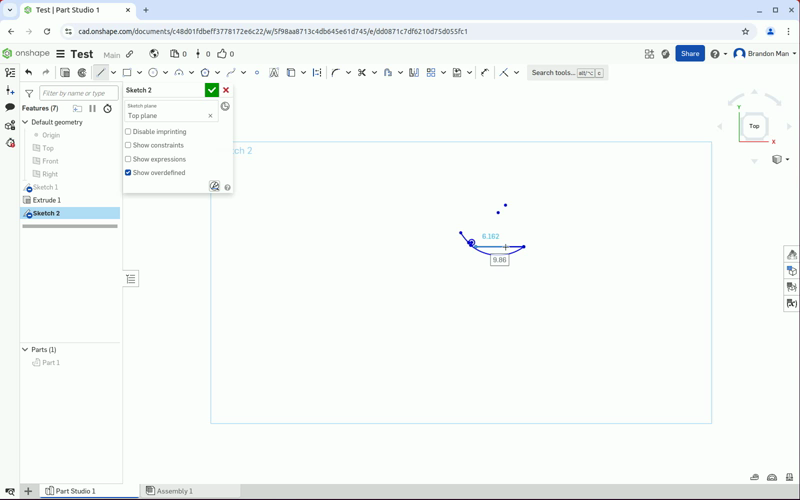
mouse_move(475, 222)
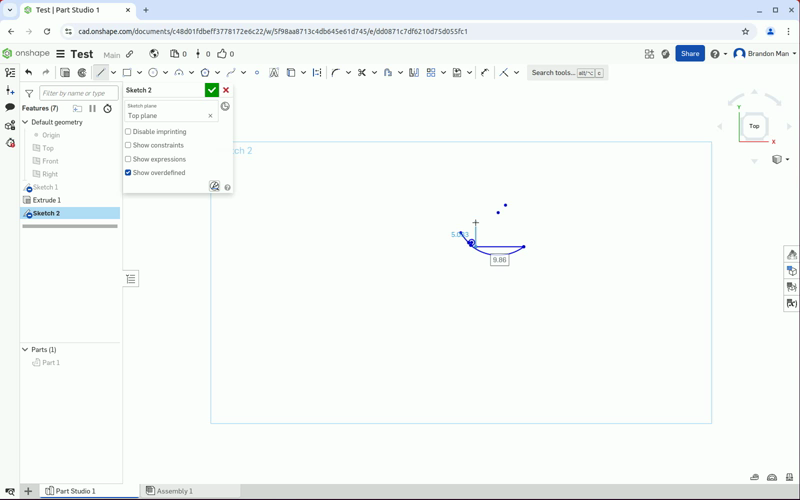
click(475, 222)
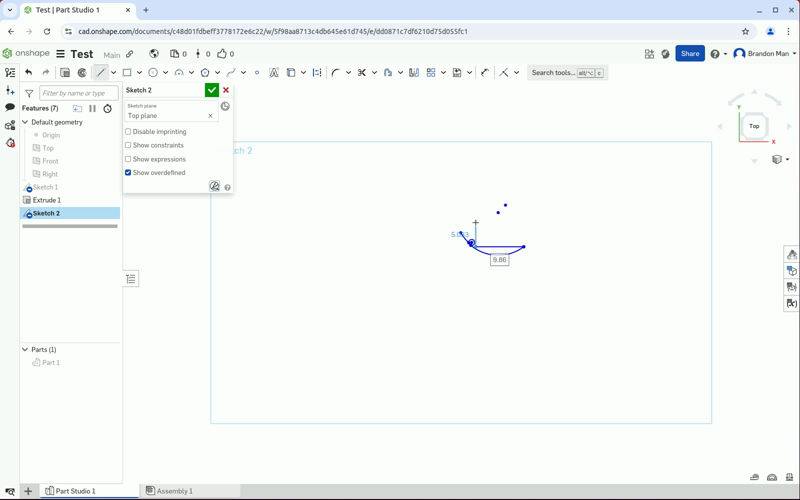
key_up(shift)
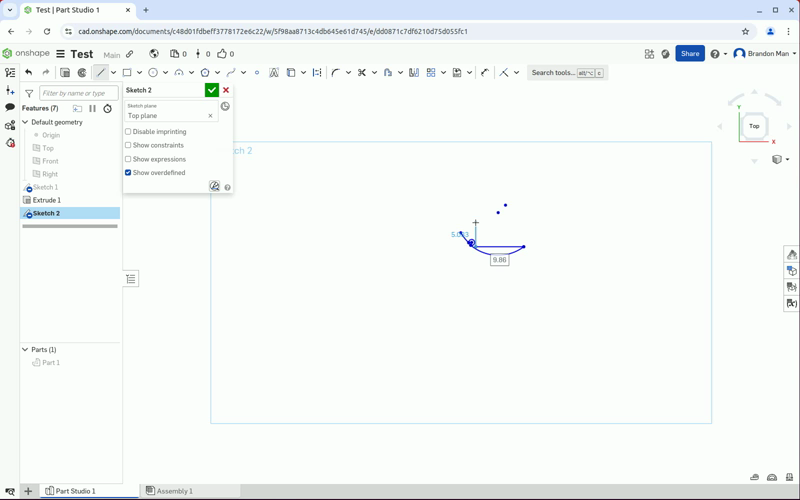
key_down(shift)
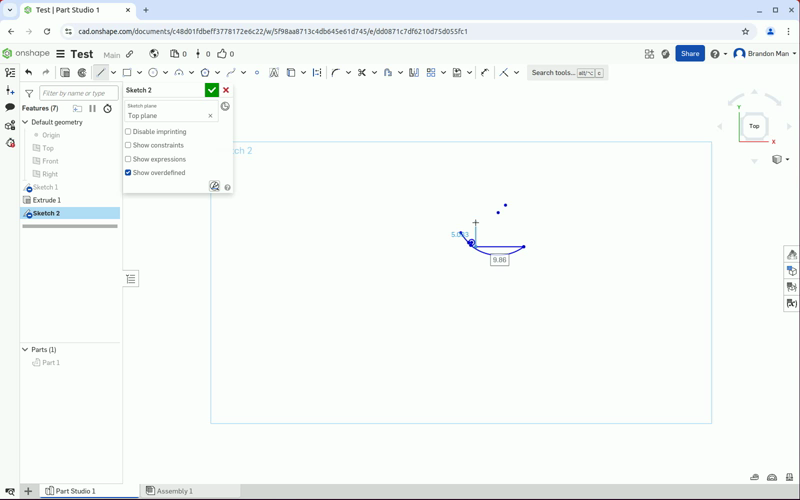
mouse_move(505, 222)
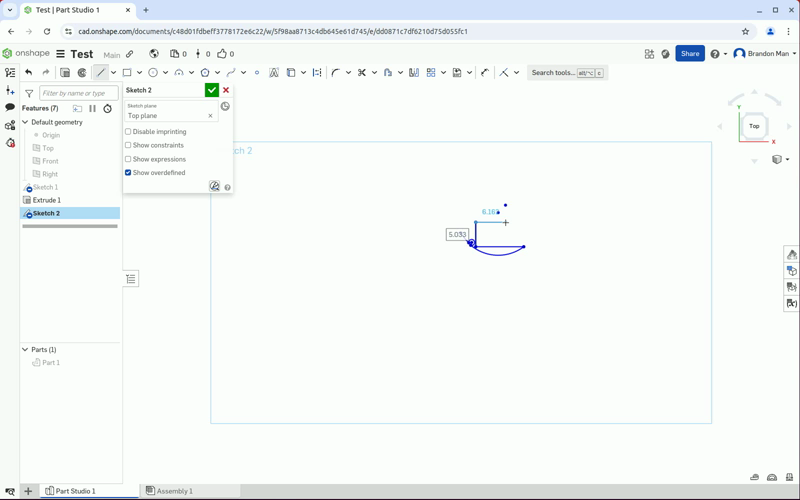
mouse_move(525, 222)
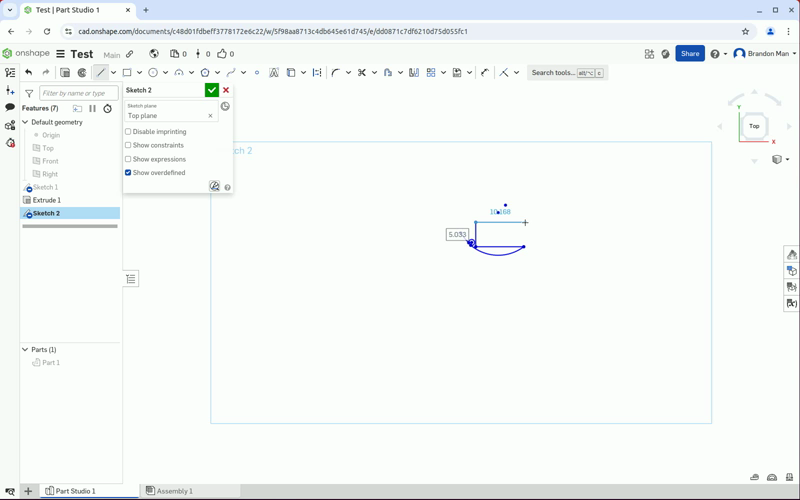
click(525, 222)
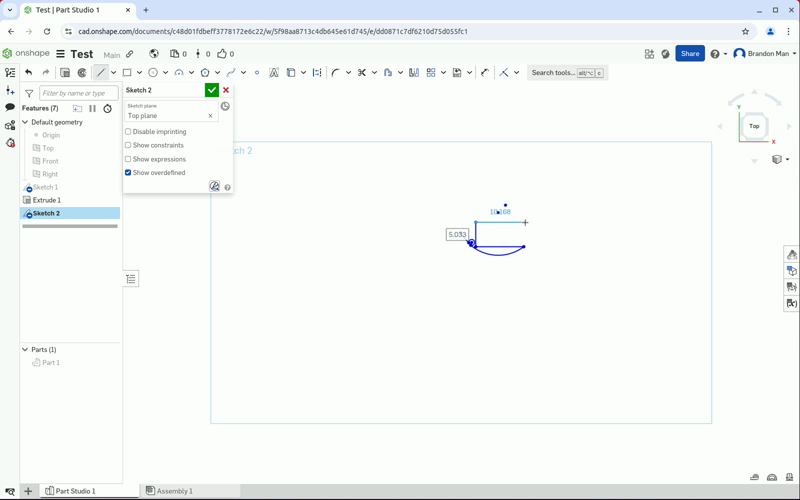
key_up(shift)
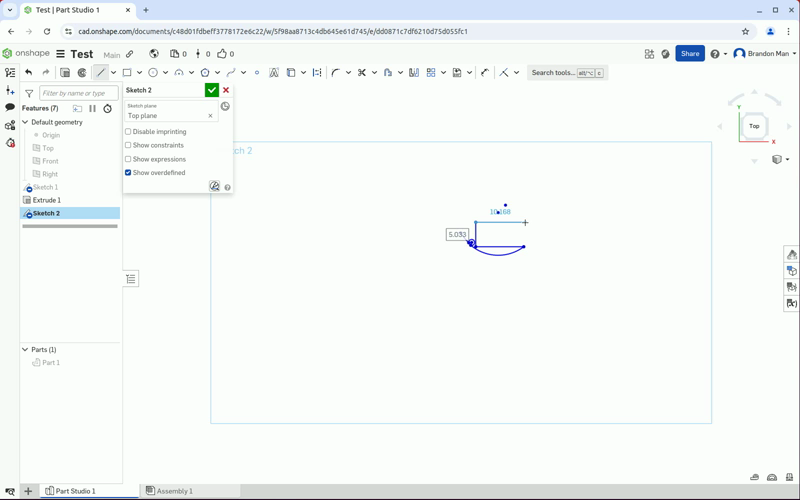
key_down(shift)
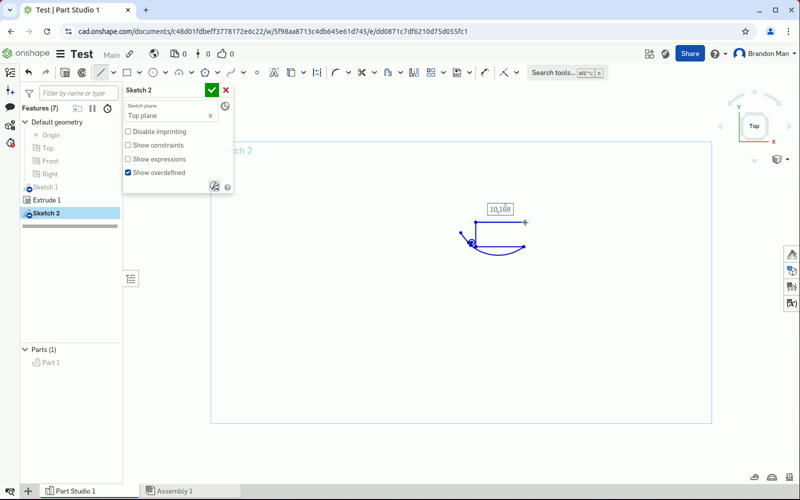
mouse_move(555, 222)
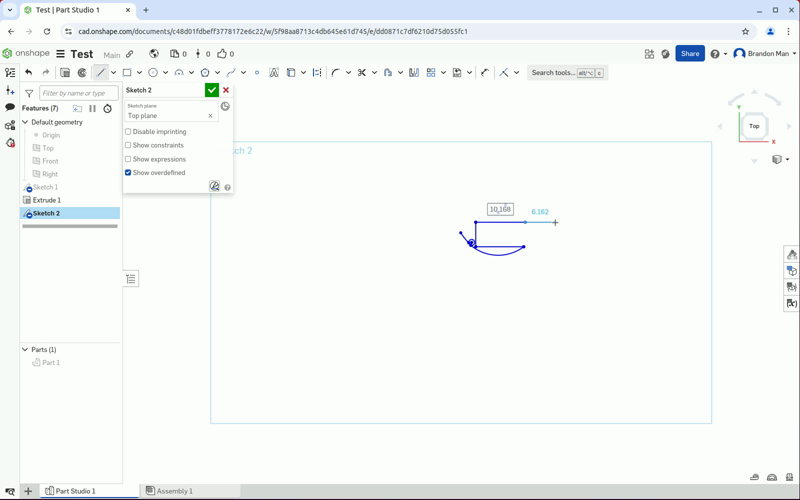
mouse_move(525, 246)
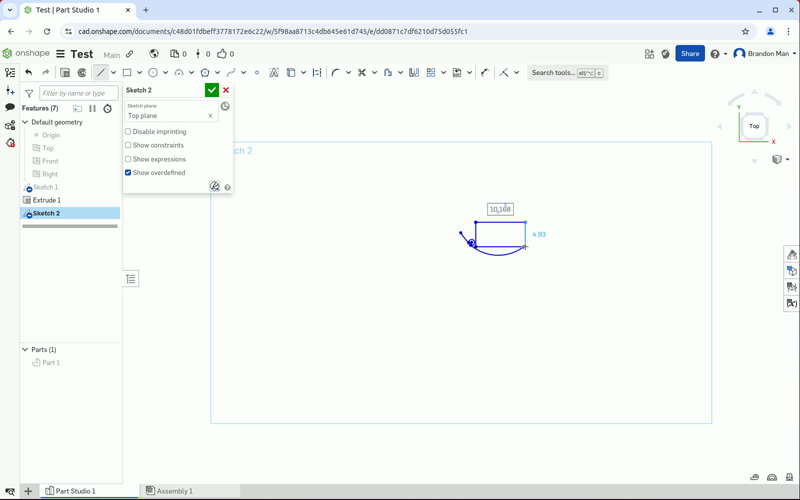
scroll(6)
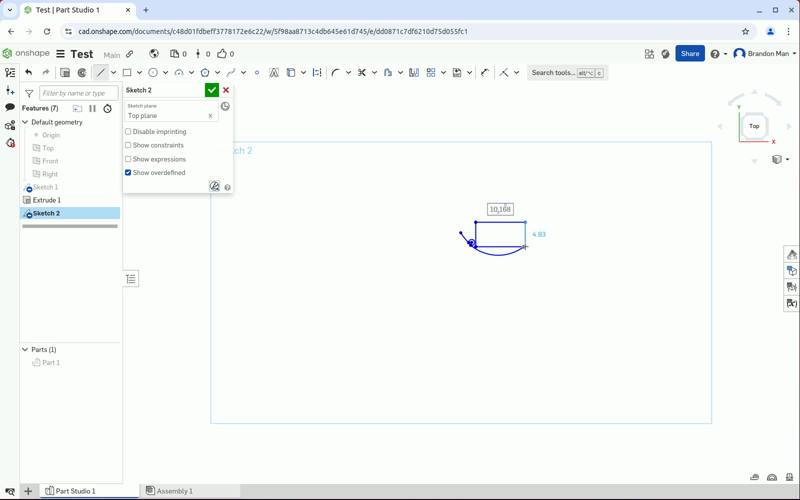
scroll(6)
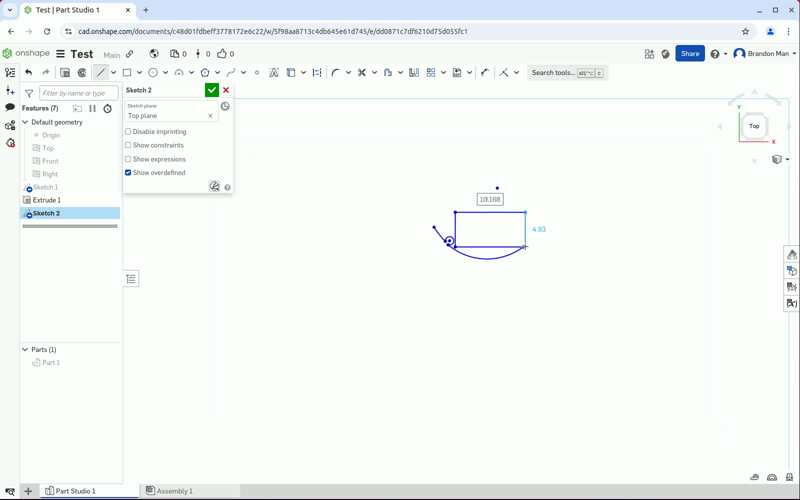
scroll(6)
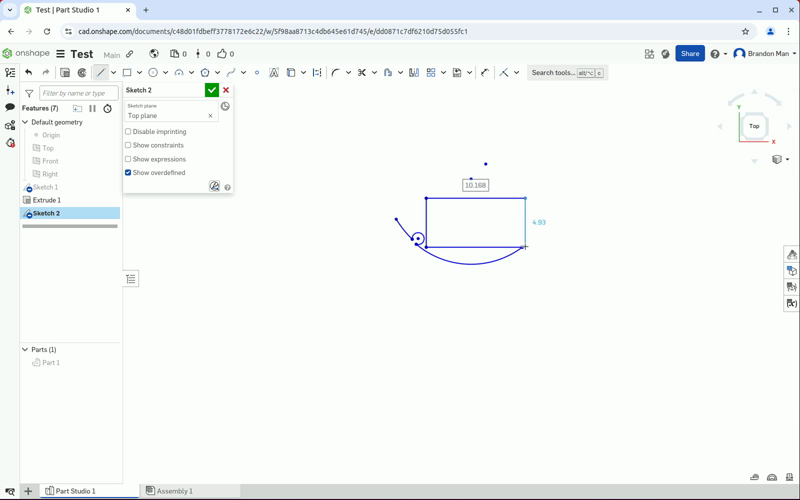
scroll(6)
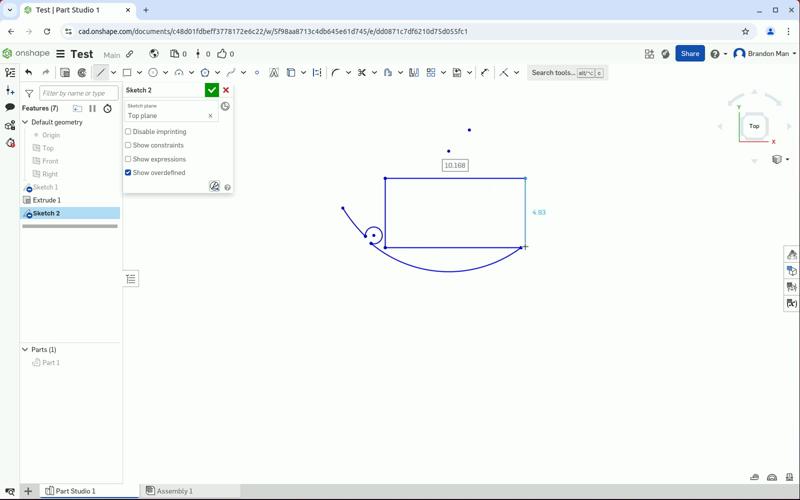
scroll(6)
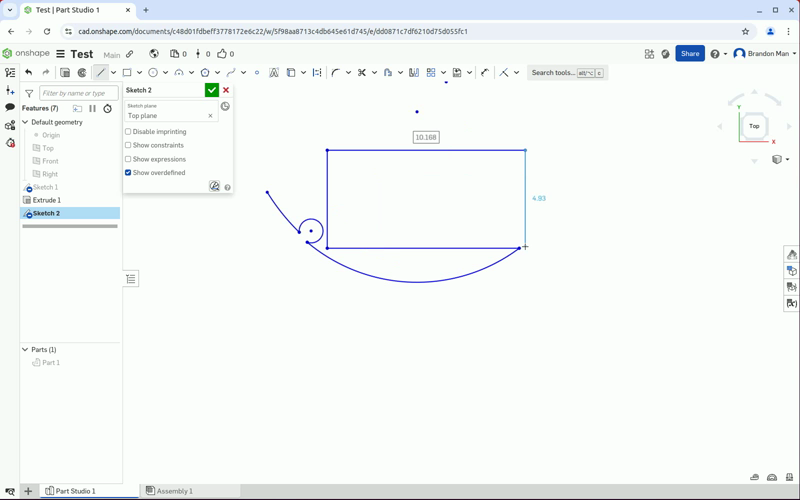
scroll(6)
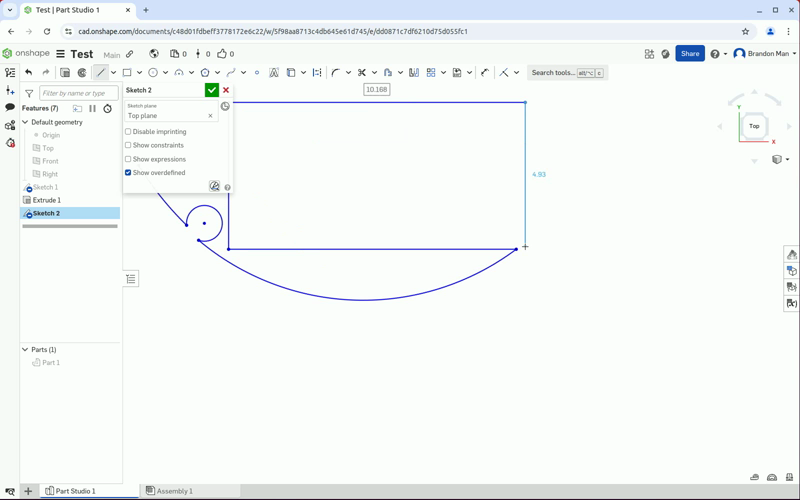
scroll(6)
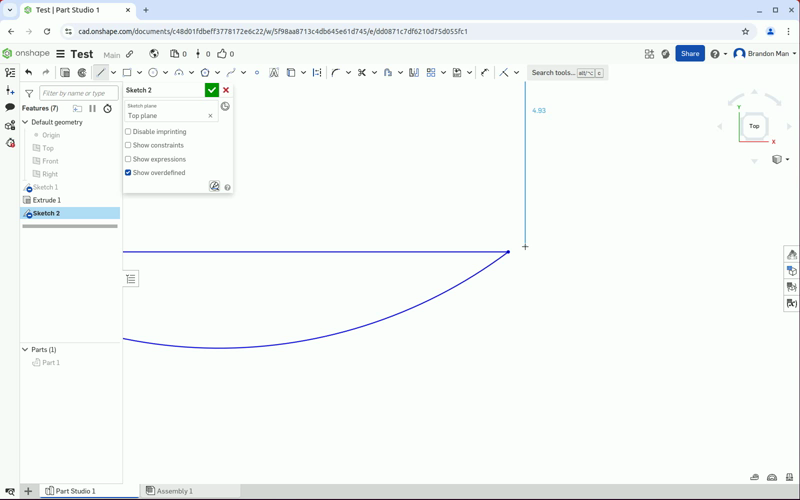
click(525, 246)
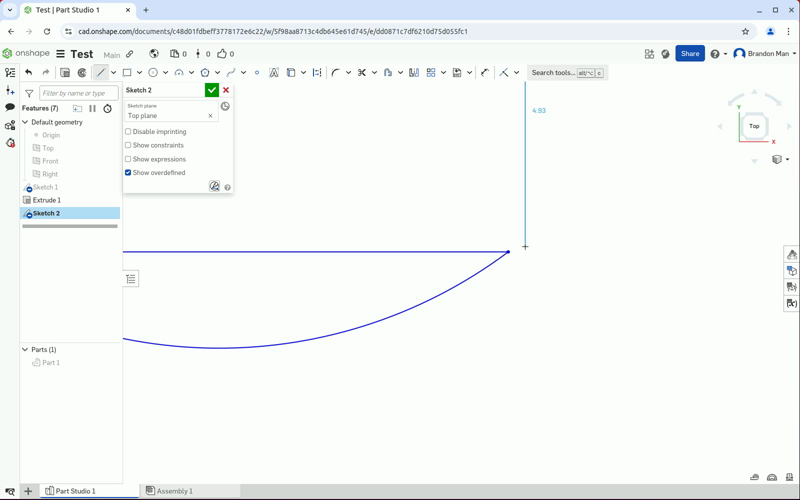
scroll(-6)
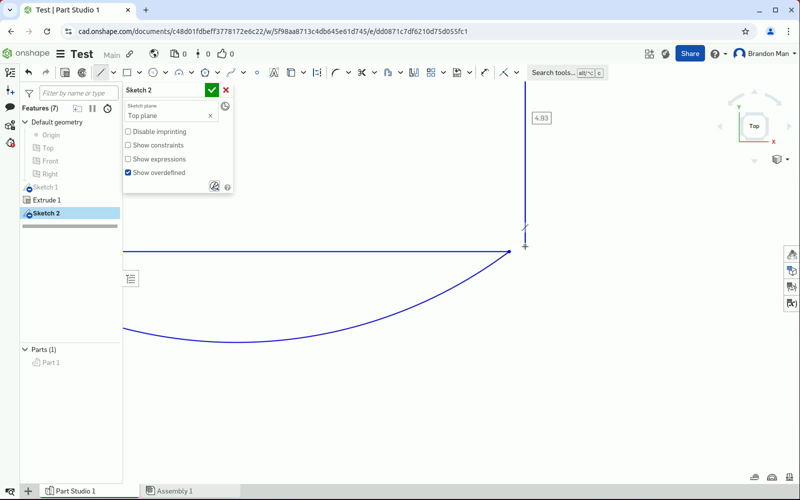
scroll(-6)
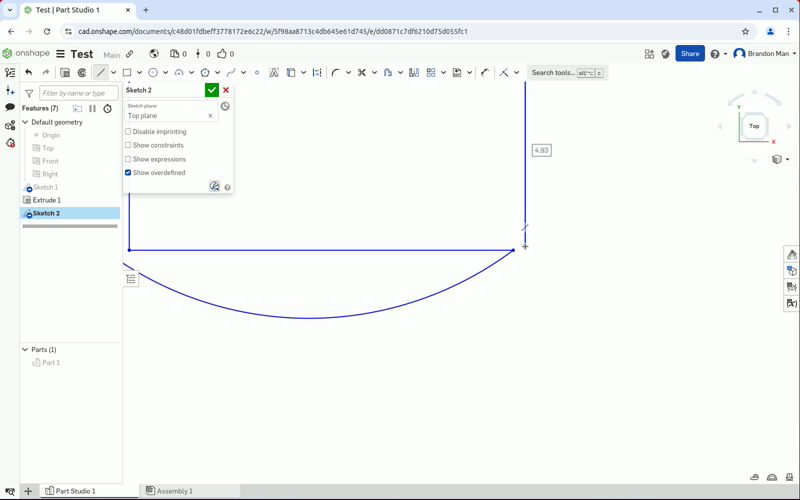
scroll(-6)
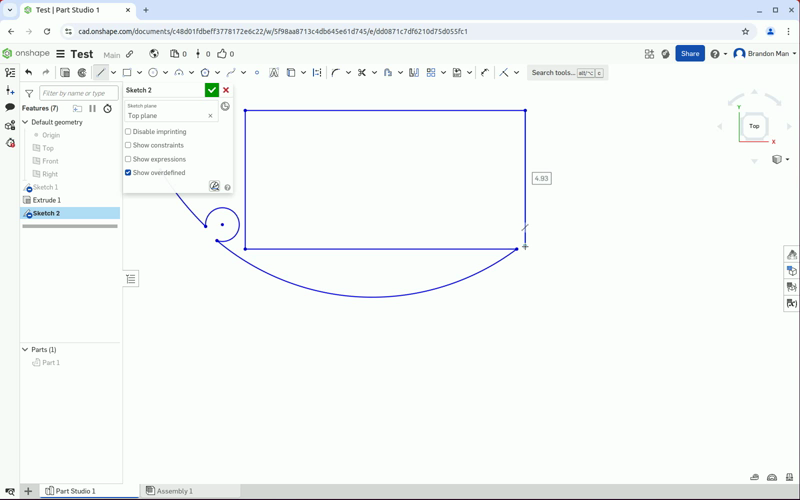
scroll(-6)
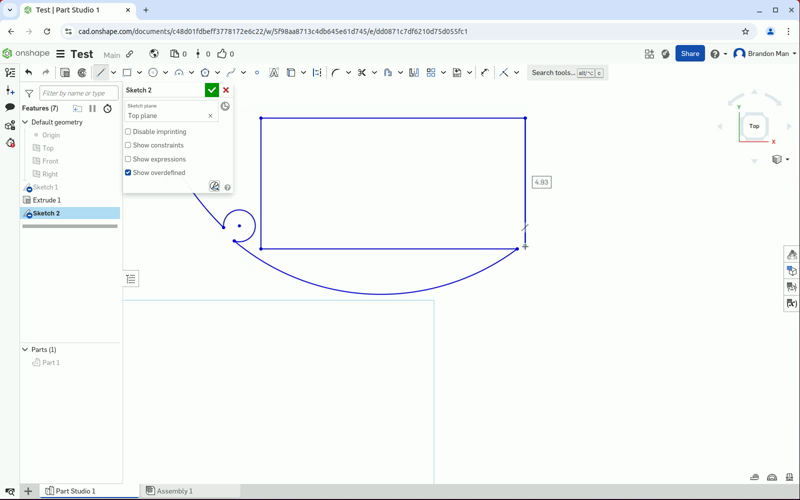
scroll(-6)
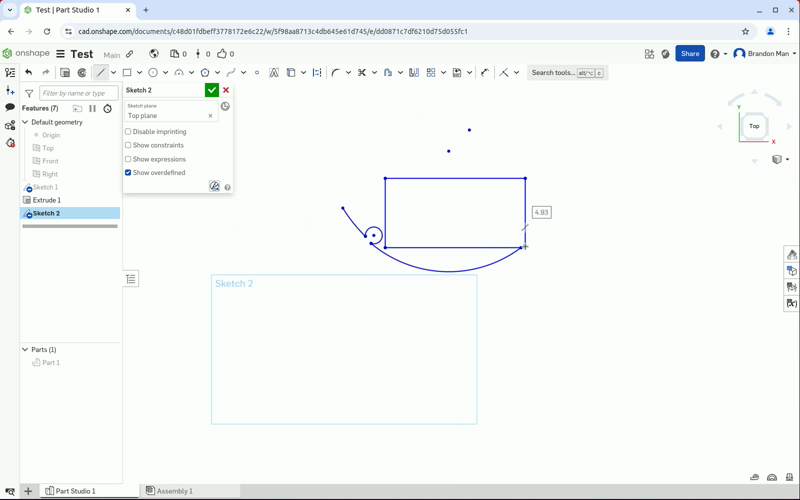
scroll(-6)
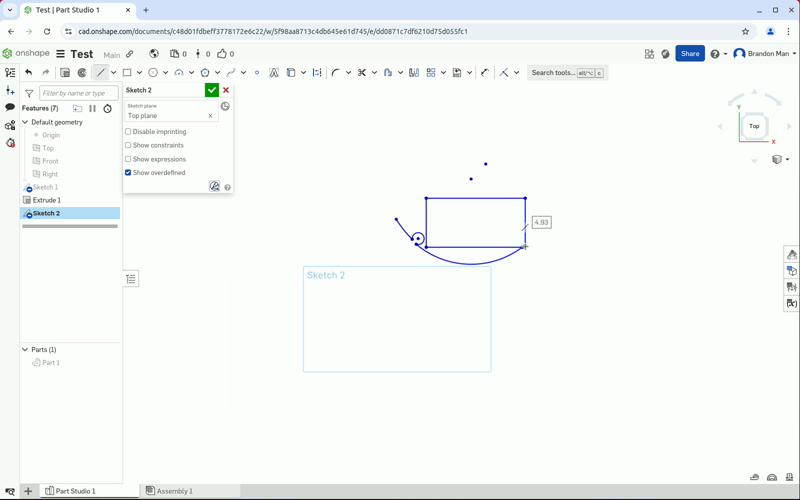
scroll(-6)
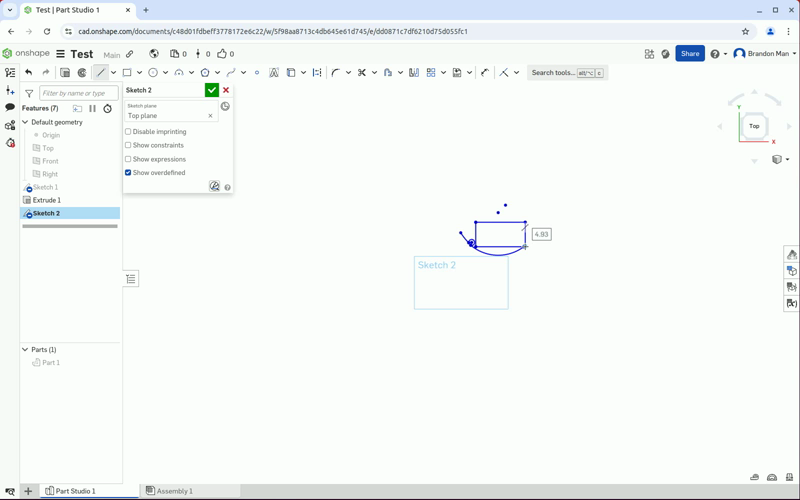
key_up(shift)
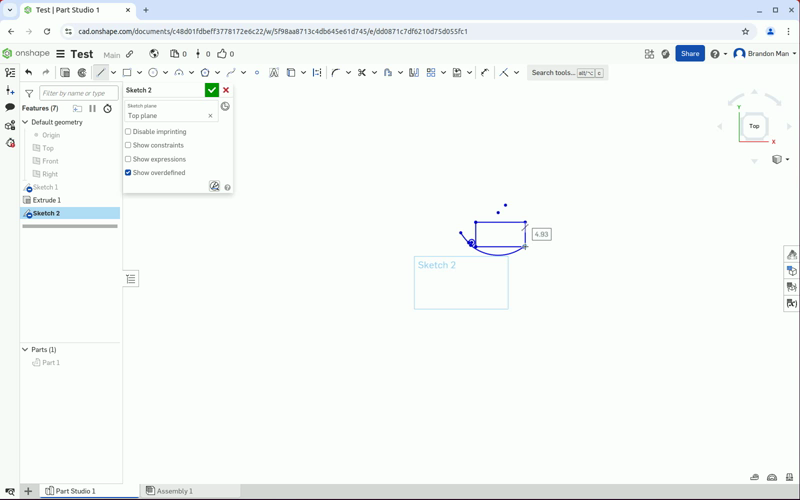
key(esc)
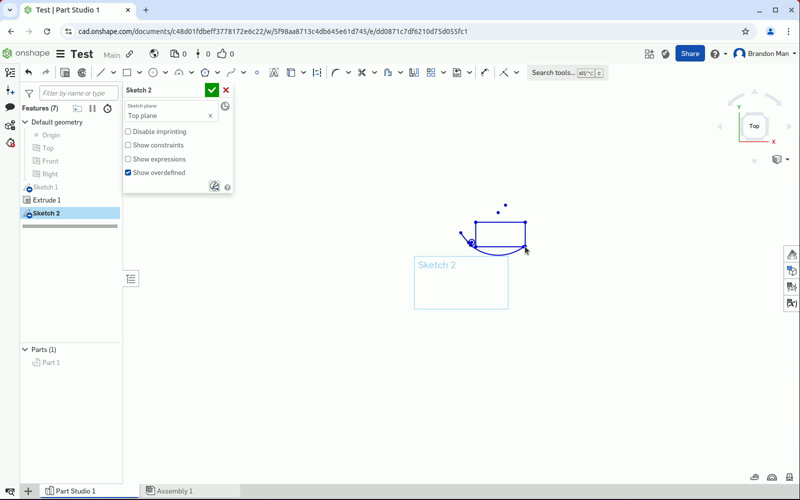
key(a)
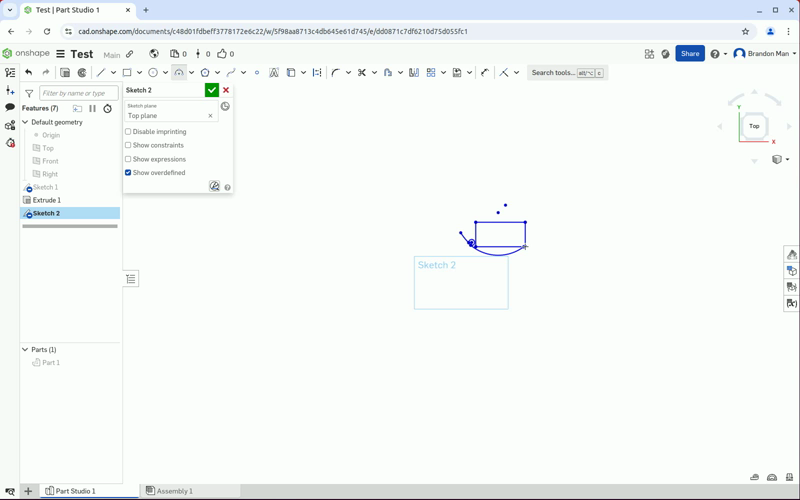
mouse_move(525, 246)
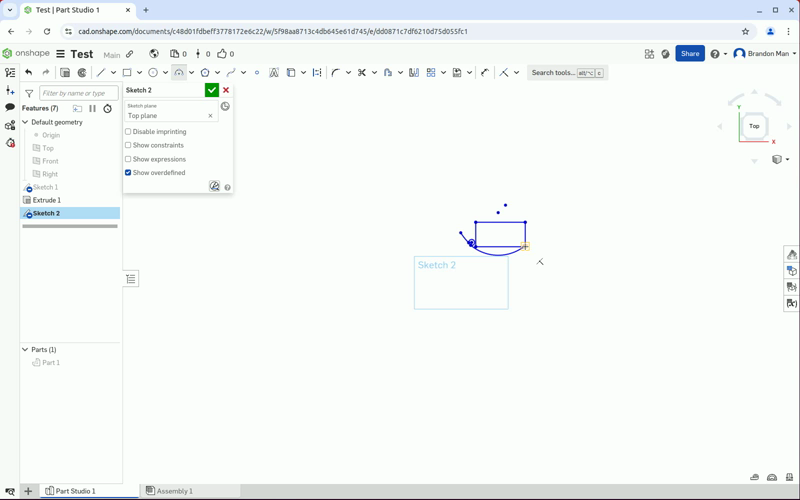
scroll(6)
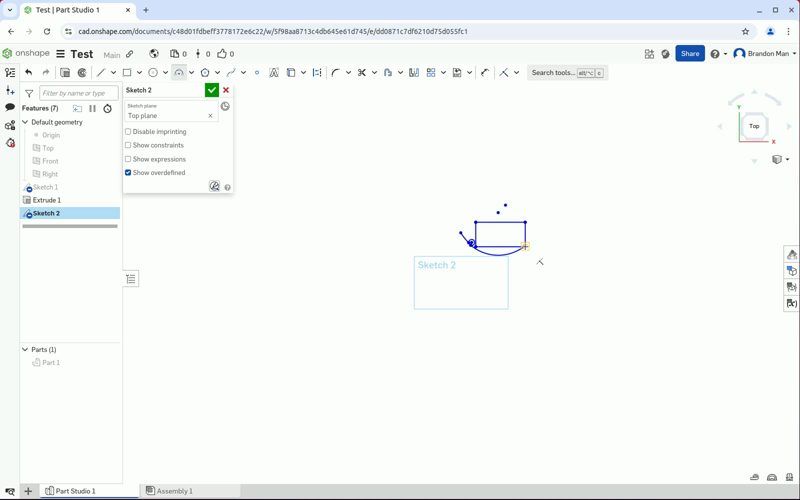
scroll(6)
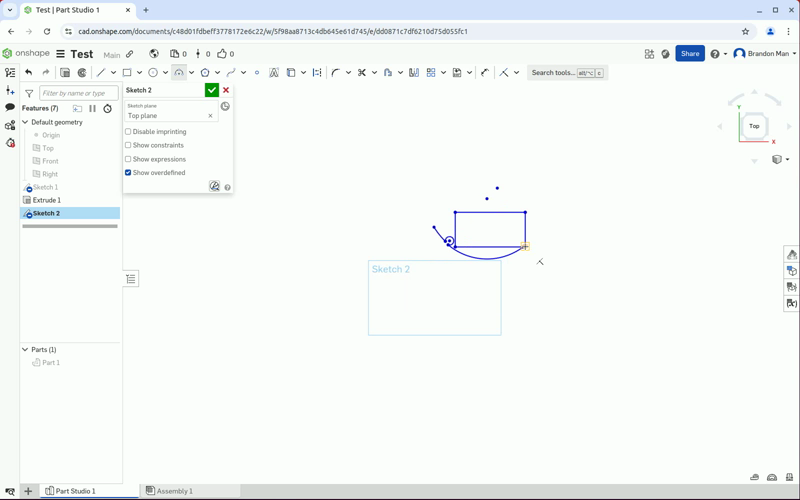
scroll(6)
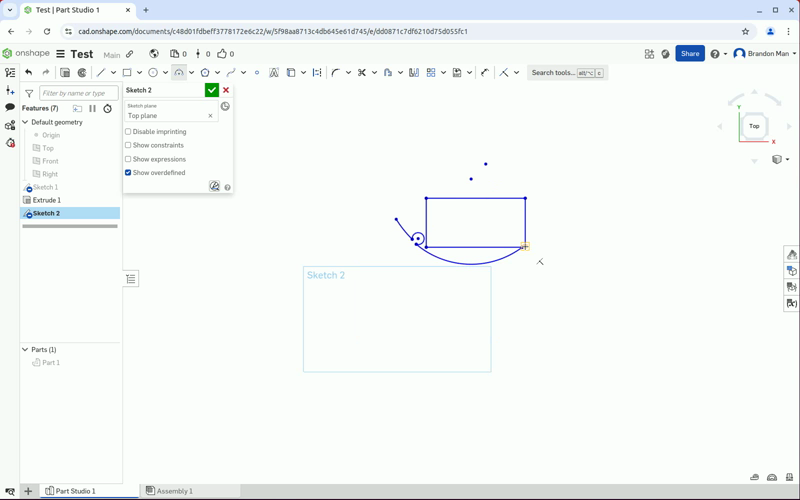
scroll(6)
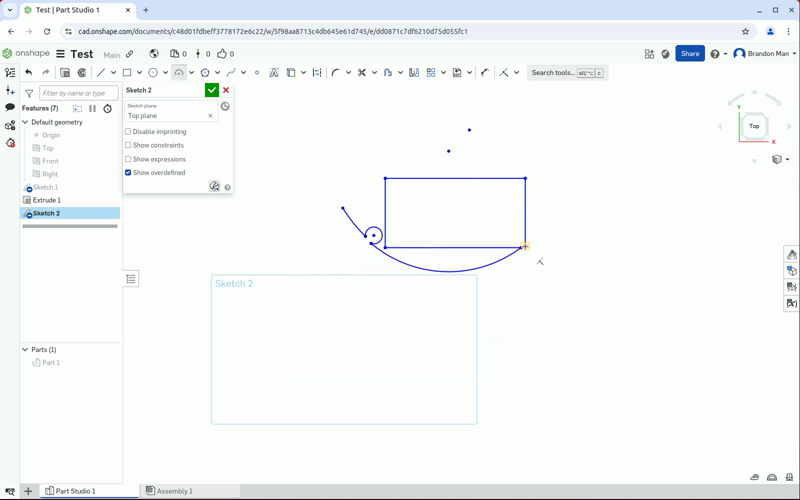
scroll(6)
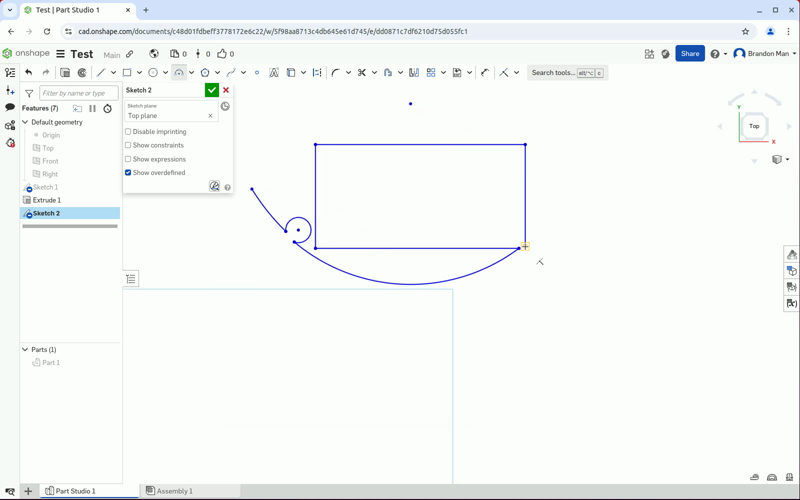
scroll(6)
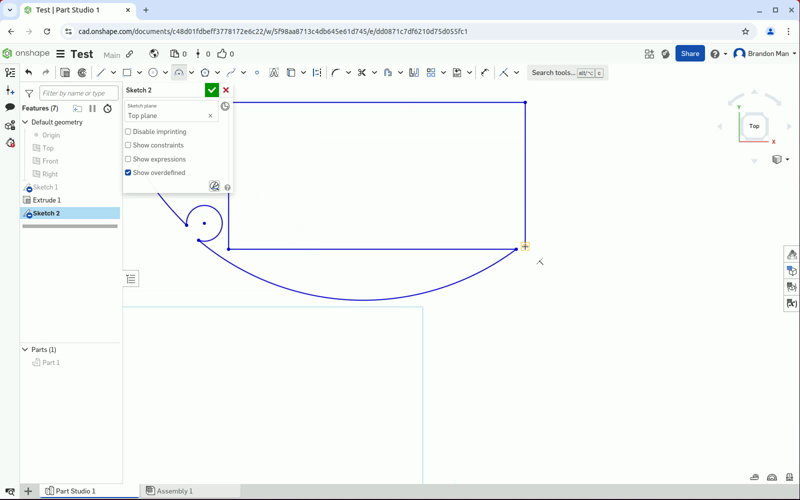
scroll(6)
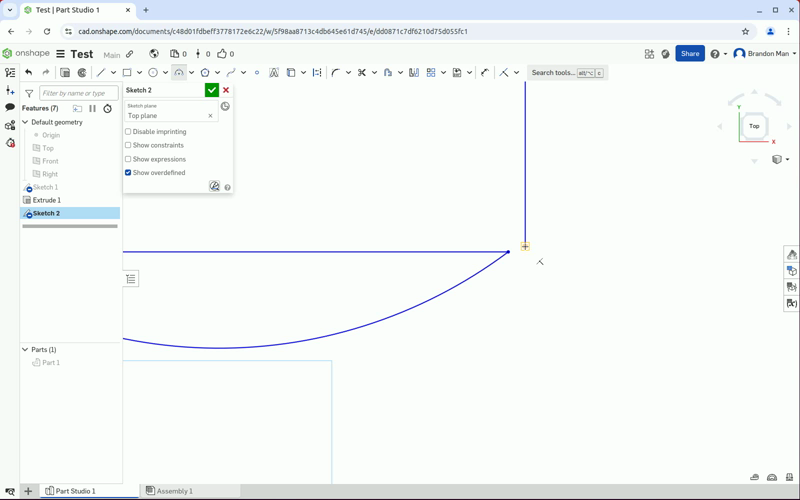
click(525, 246)
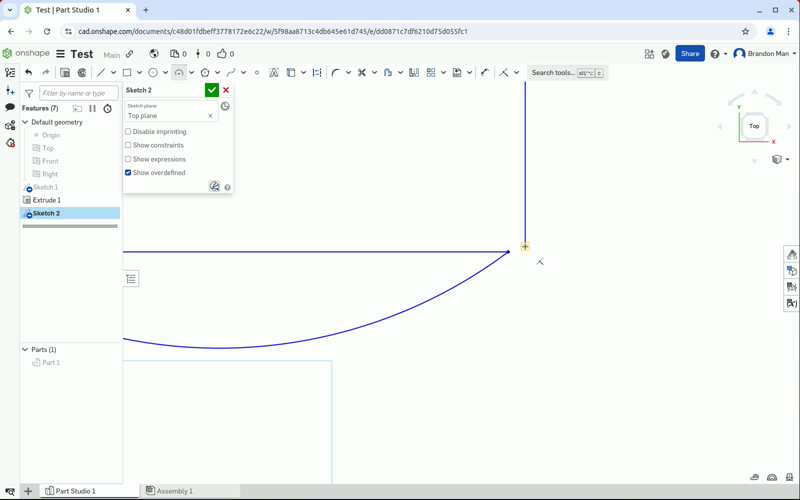
scroll(-6)
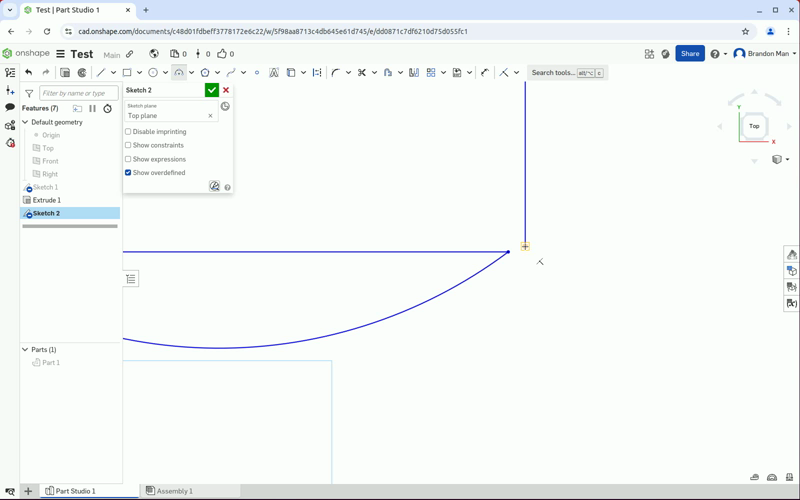
scroll(-6)
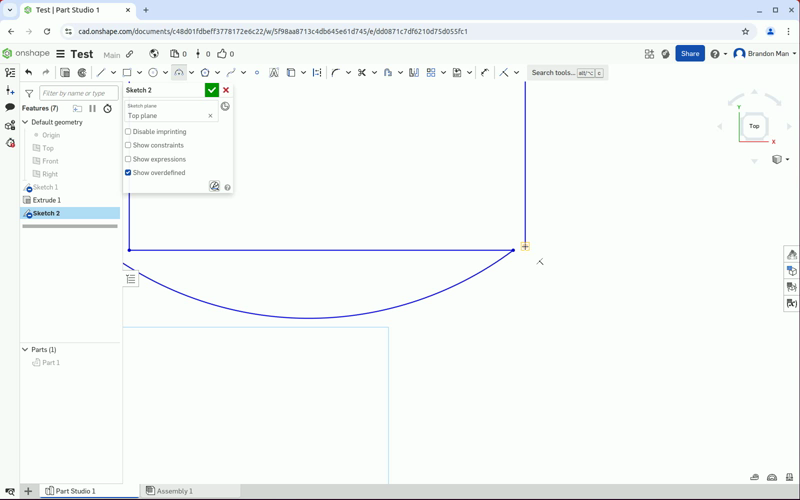
scroll(-6)
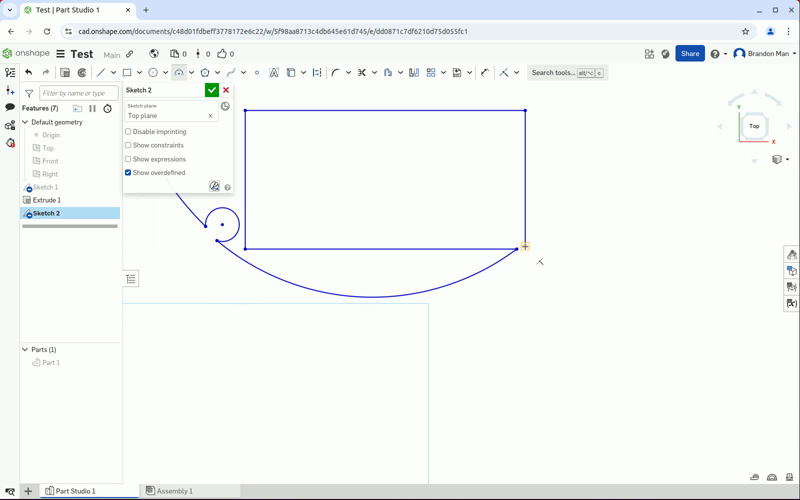
scroll(-6)
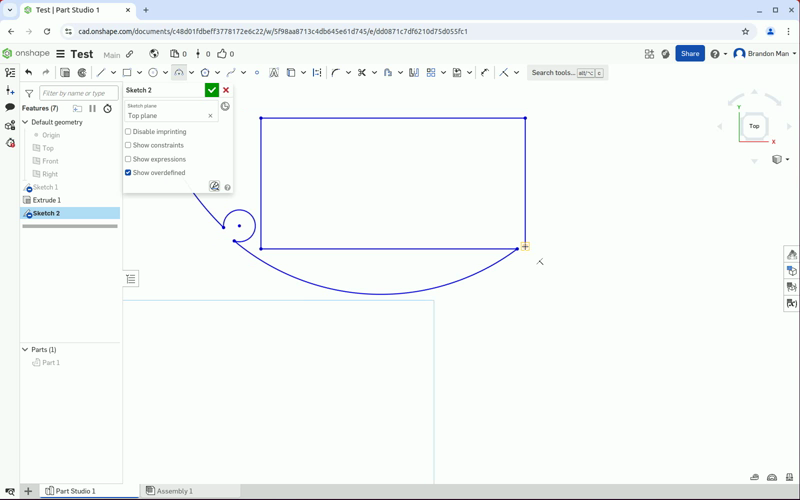
scroll(-6)
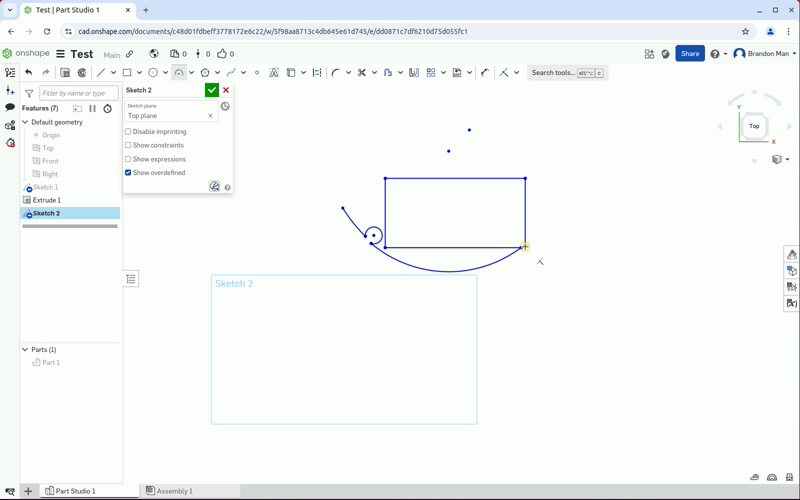
scroll(-6)
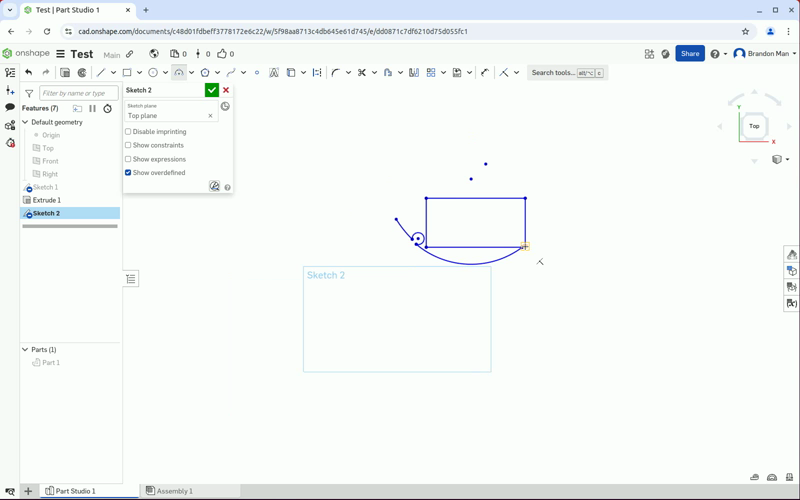
scroll(-6)
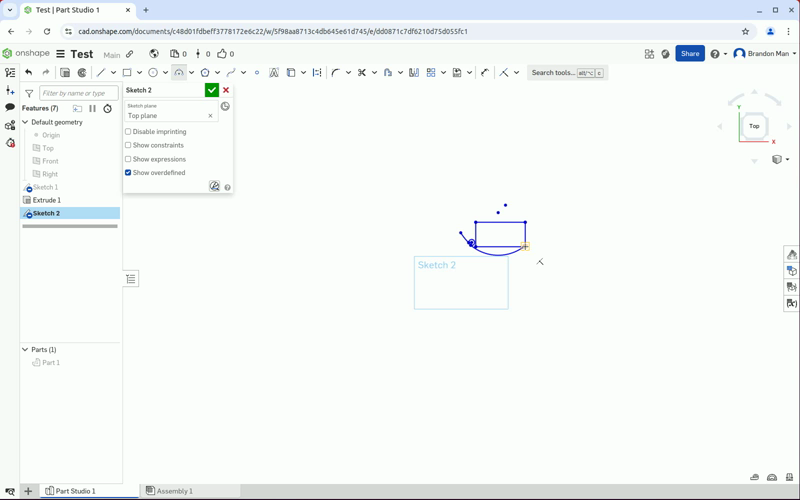
key_down(shift)
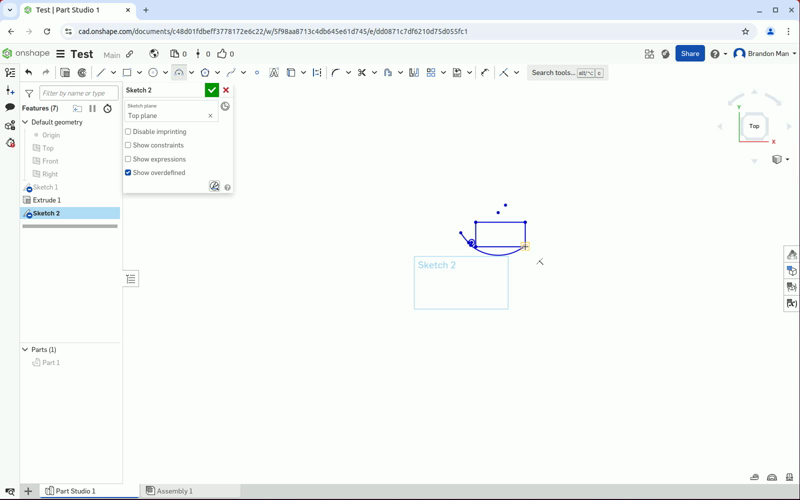
mouse_move(527, 243)
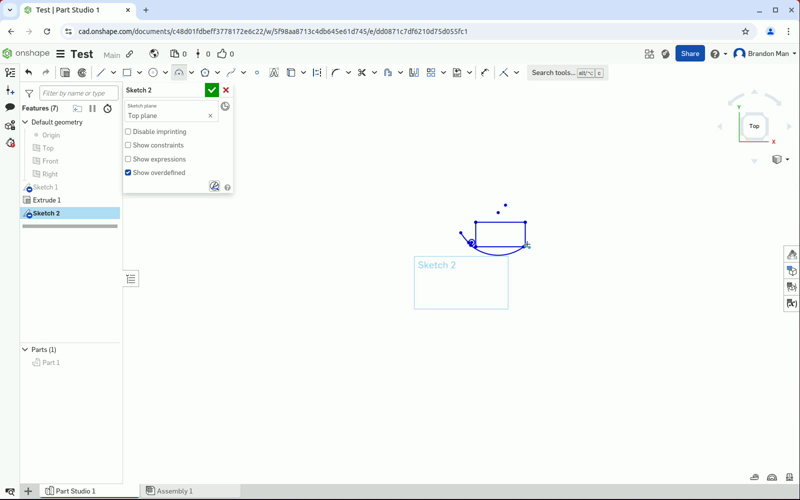
scroll(6)
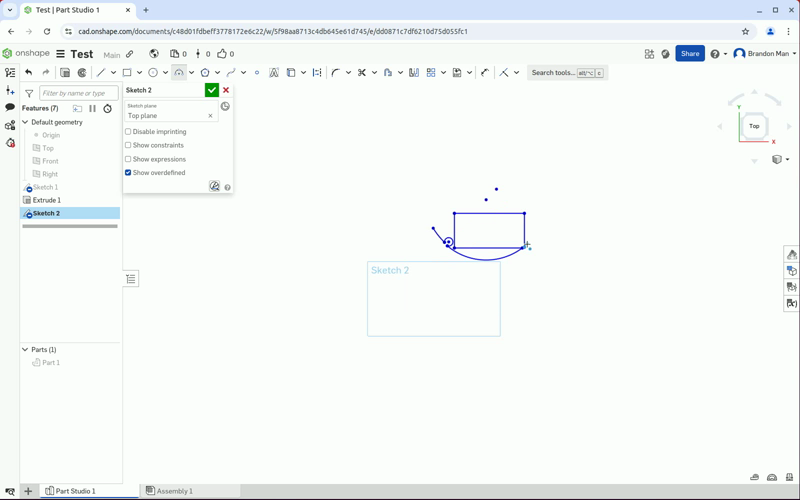
scroll(6)
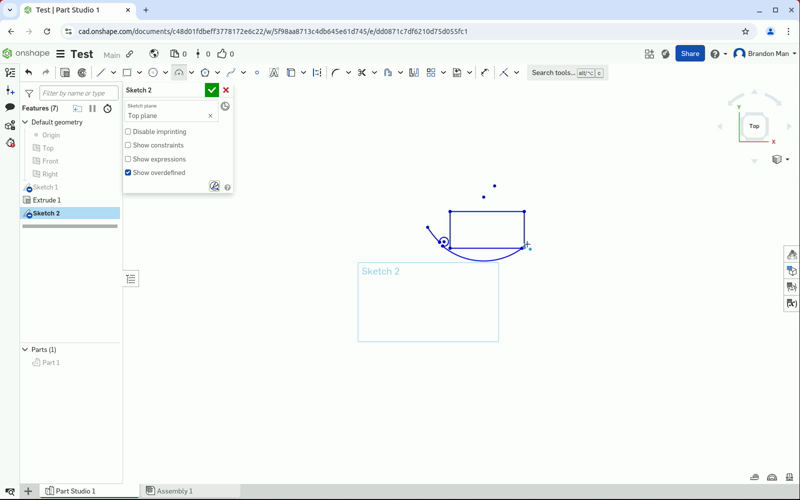
scroll(6)
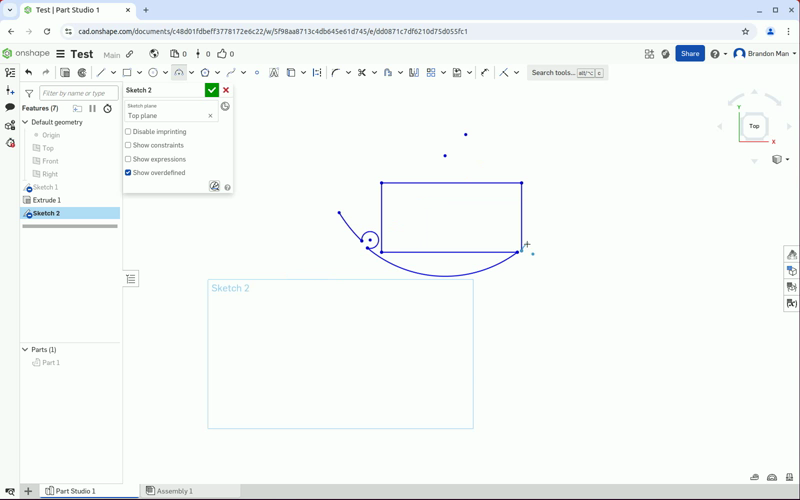
scroll(6)
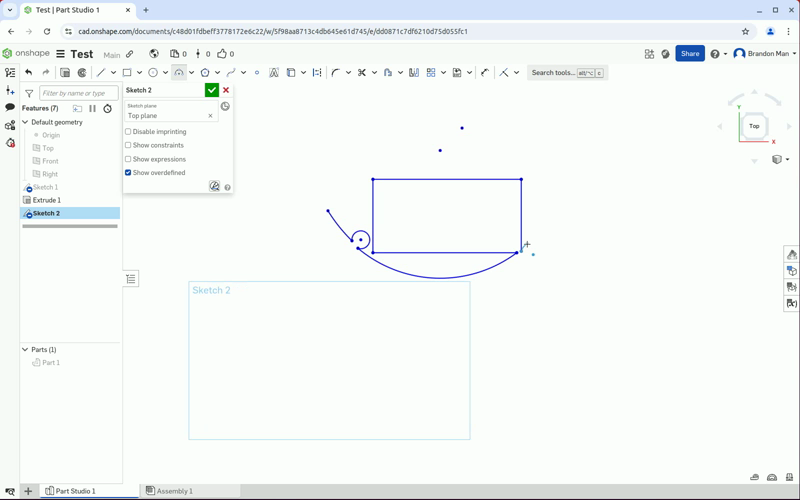
scroll(6)
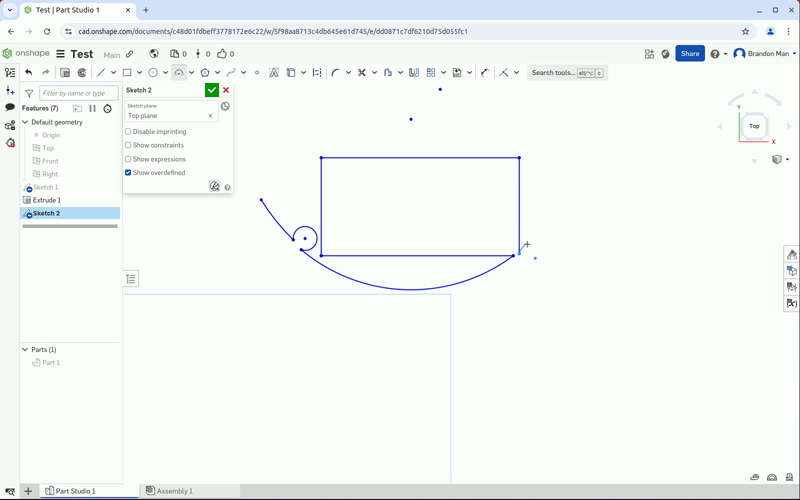
scroll(6)
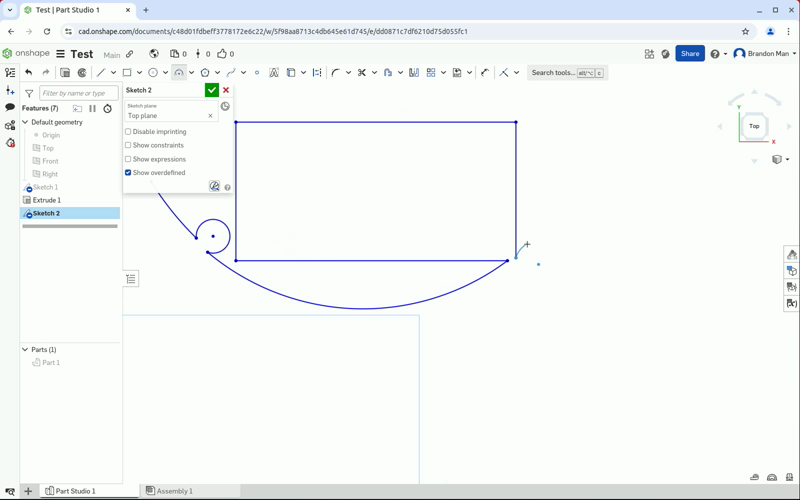
scroll(6)
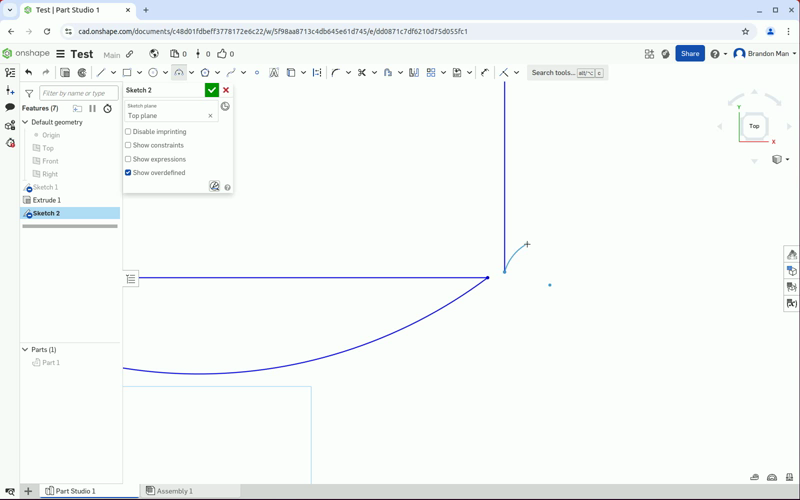
click(527, 243)
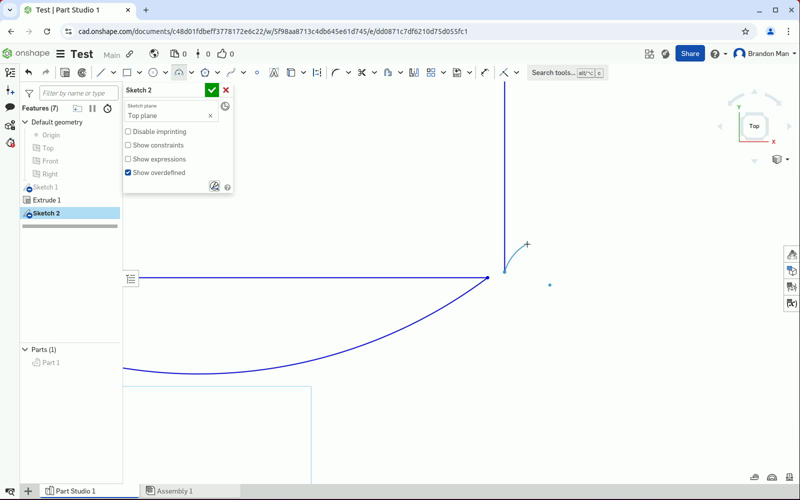
scroll(-6)
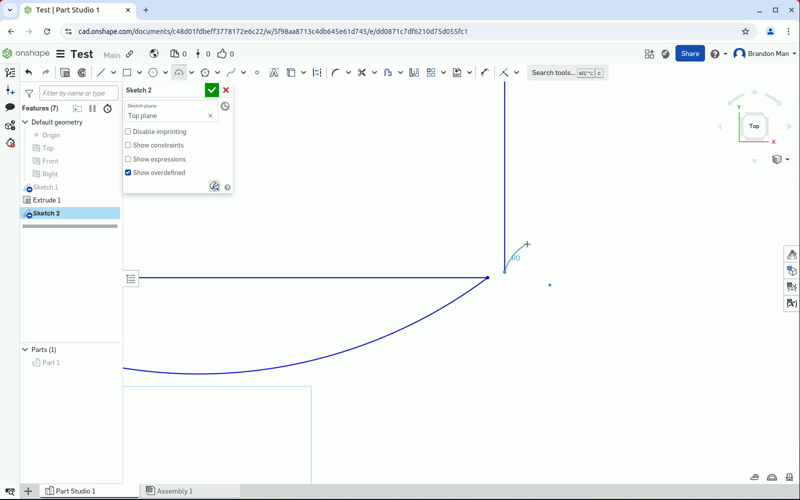
scroll(-6)
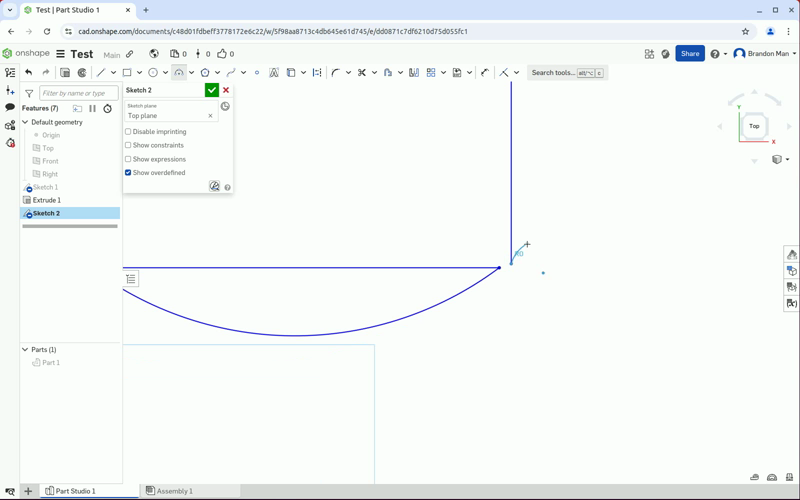
scroll(-6)
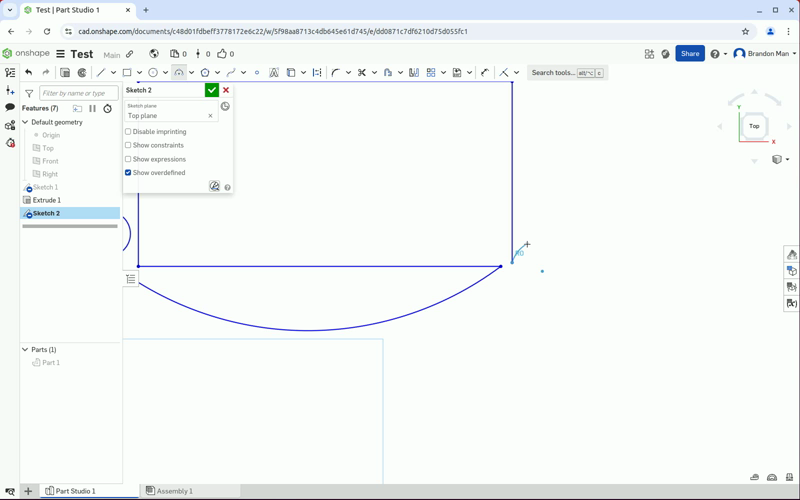
scroll(-6)
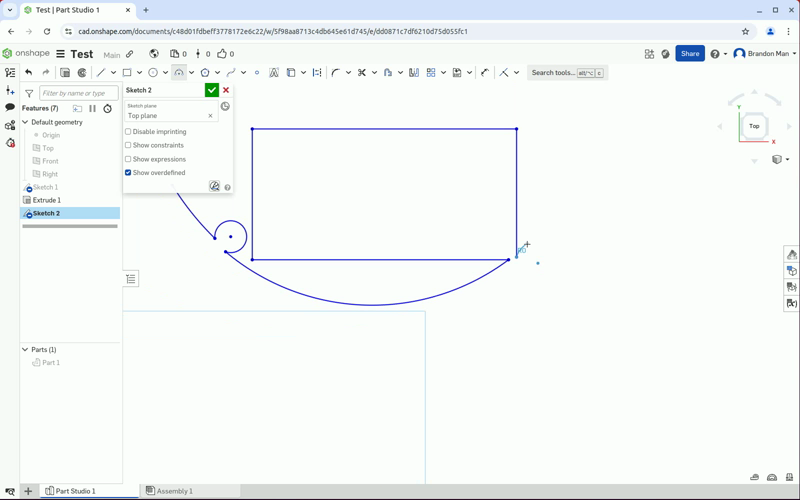
scroll(-6)
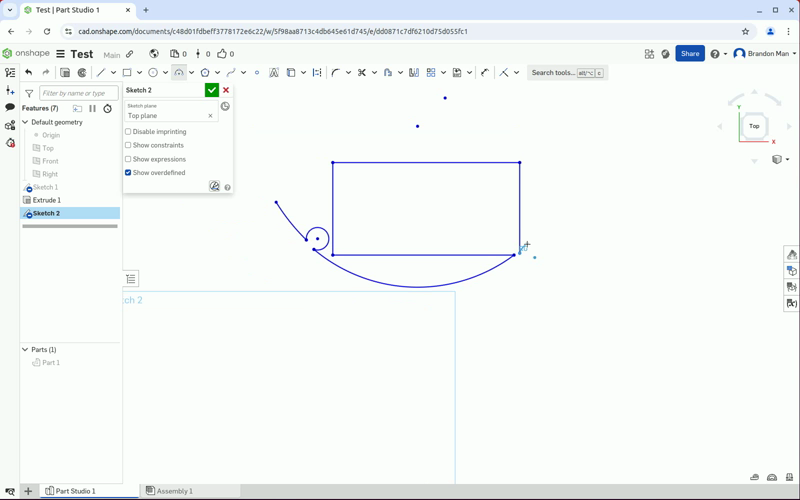
scroll(-6)
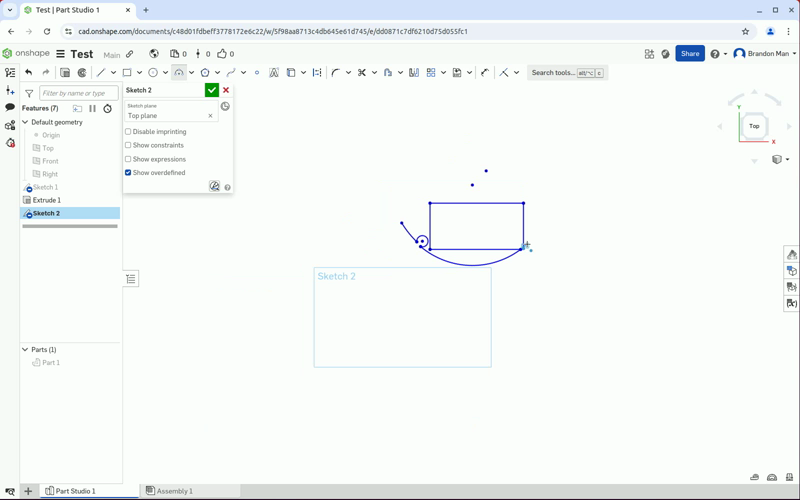
scroll(-6)
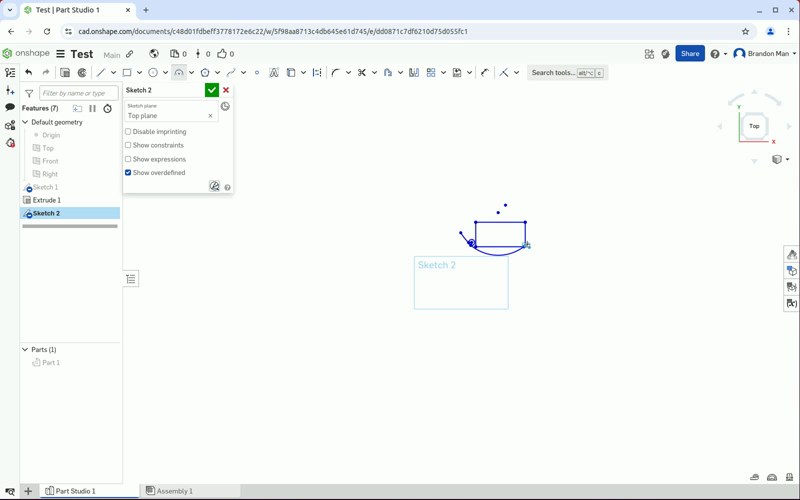
mouse_move(526, 244)
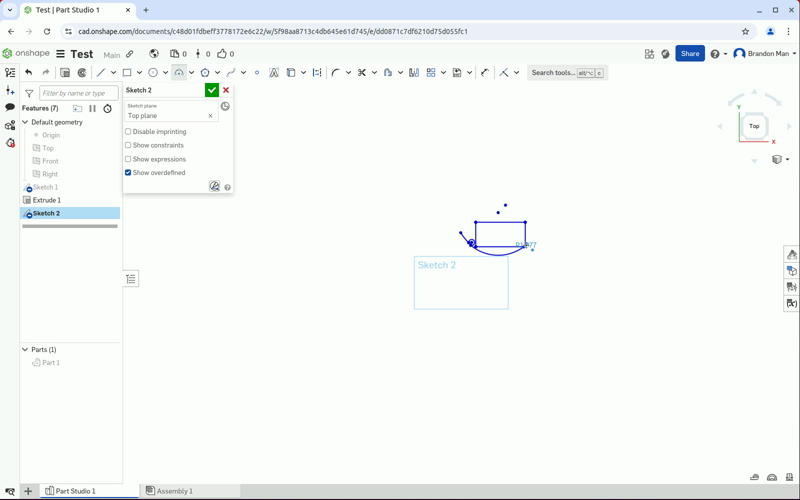
scroll(6)
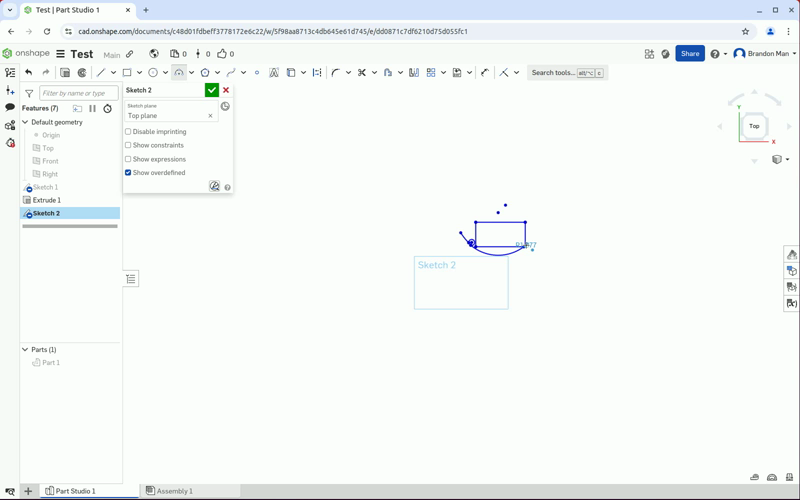
scroll(6)
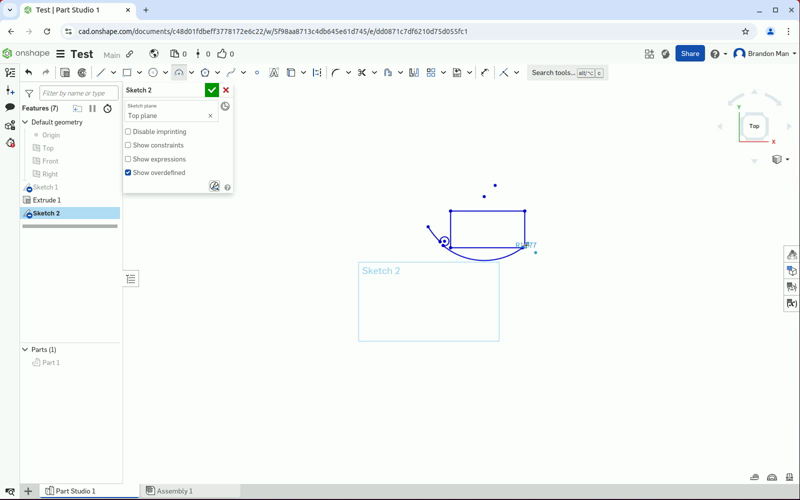
scroll(6)
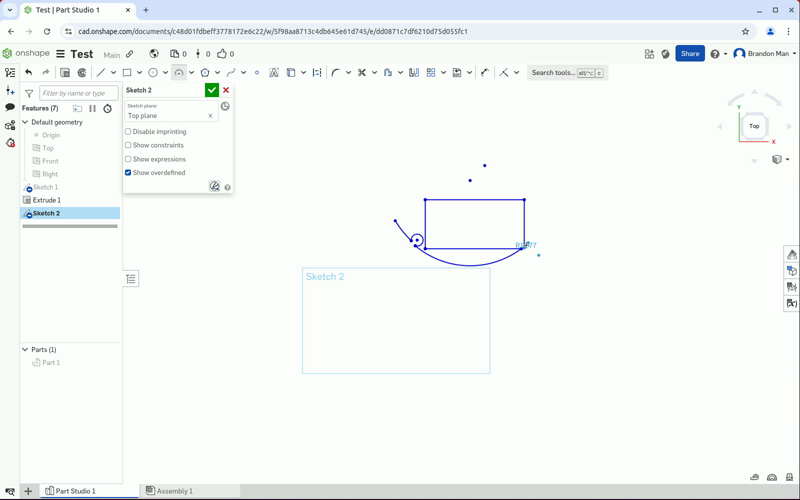
scroll(6)
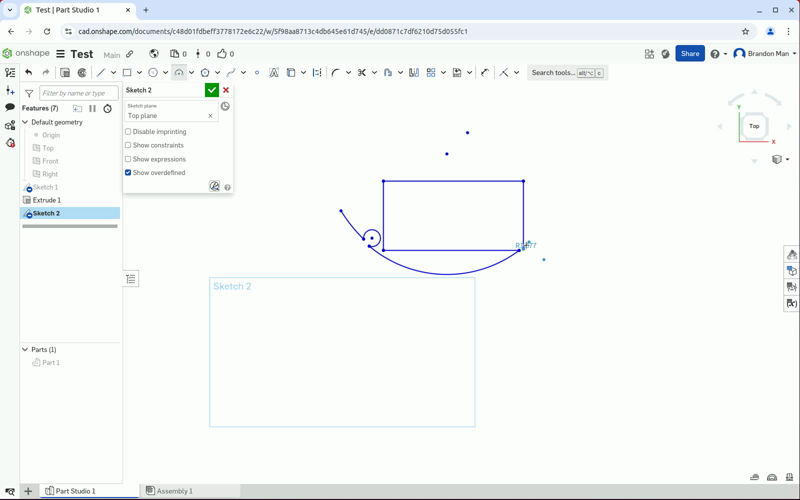
scroll(6)
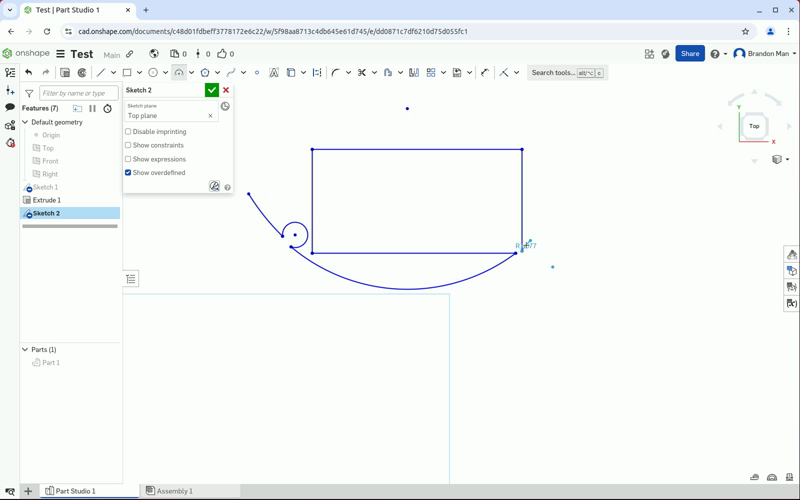
scroll(6)
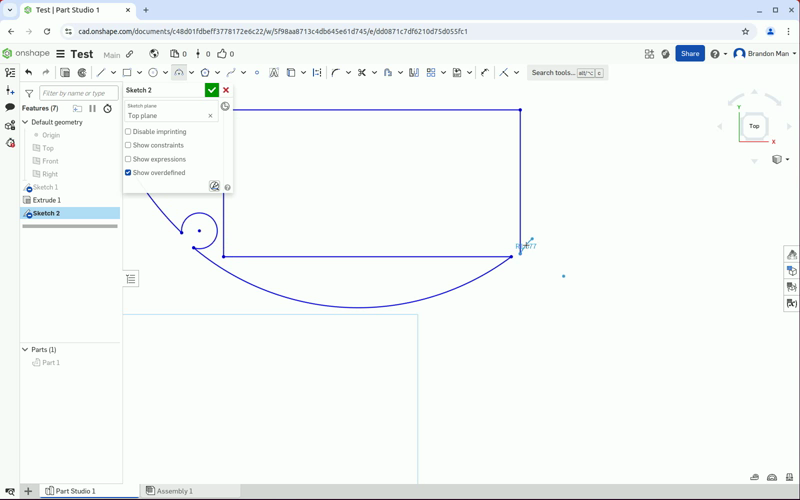
scroll(6)
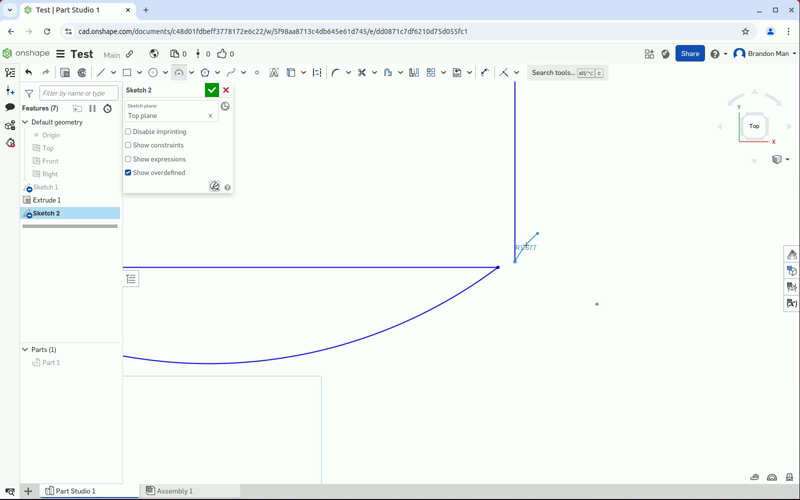
click(526, 244)
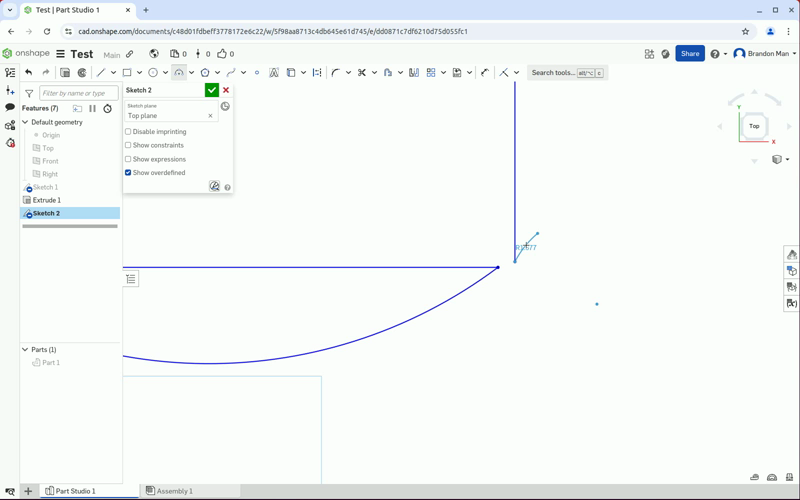
scroll(-6)
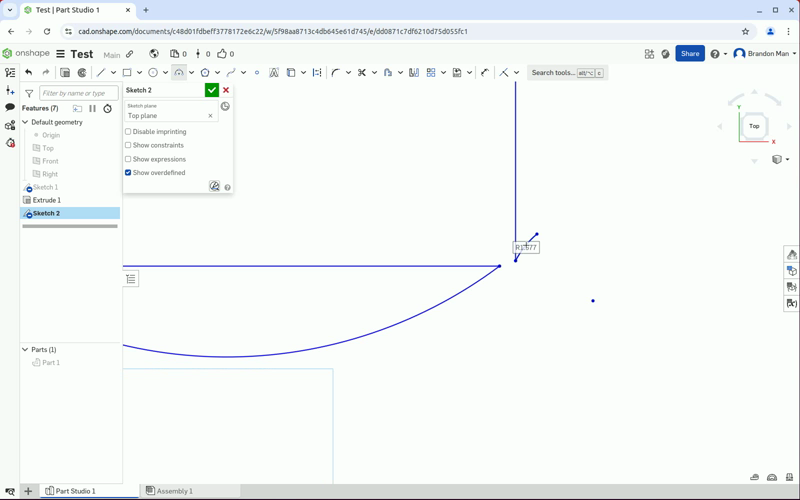
scroll(-6)
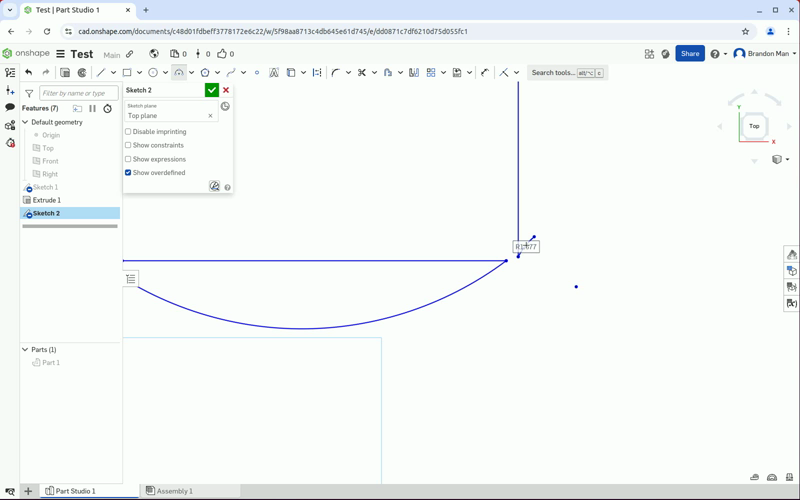
scroll(-6)
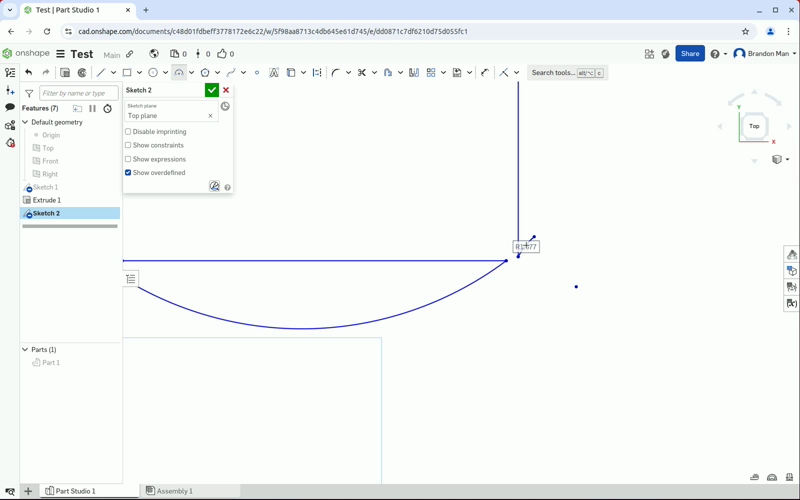
scroll(-6)
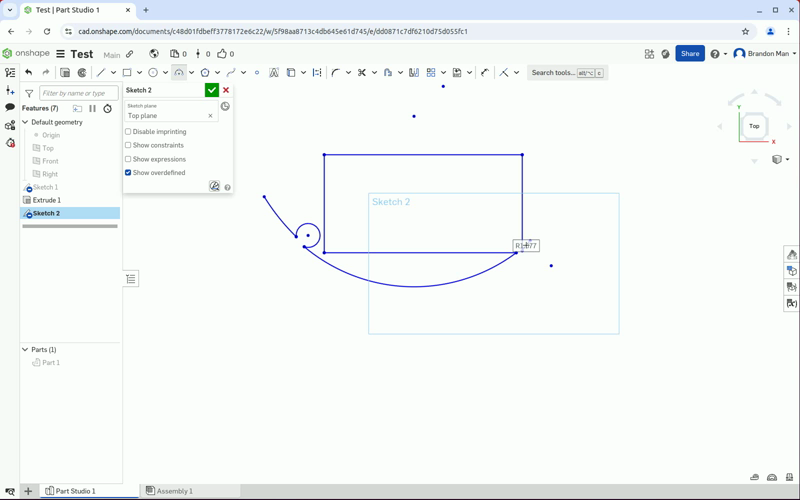
scroll(-6)
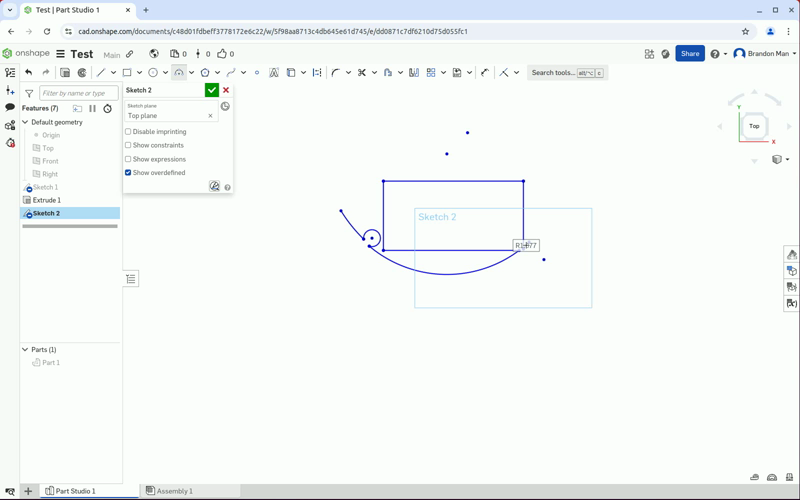
scroll(-6)
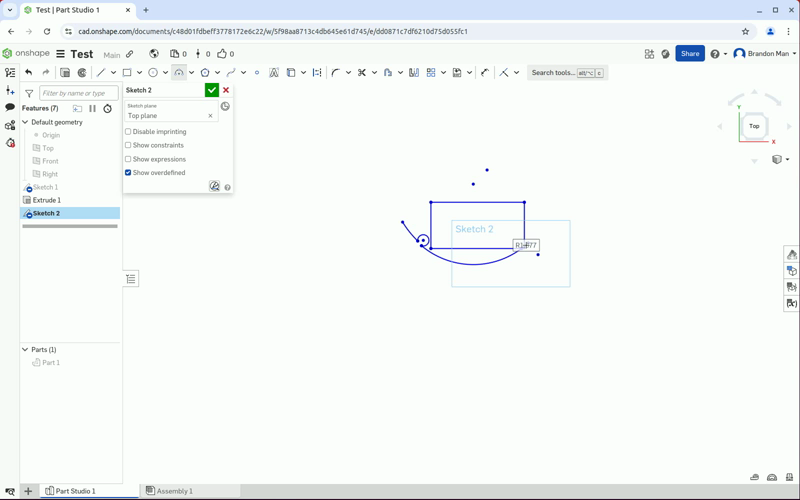
scroll(-6)
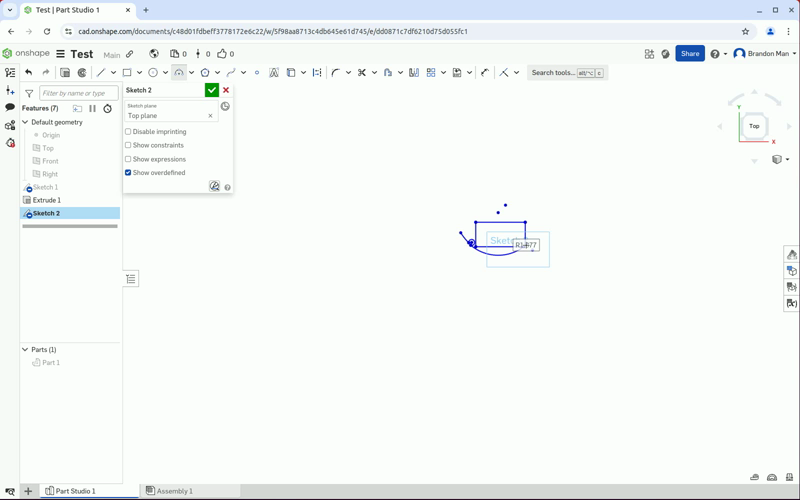
key_up(shift)
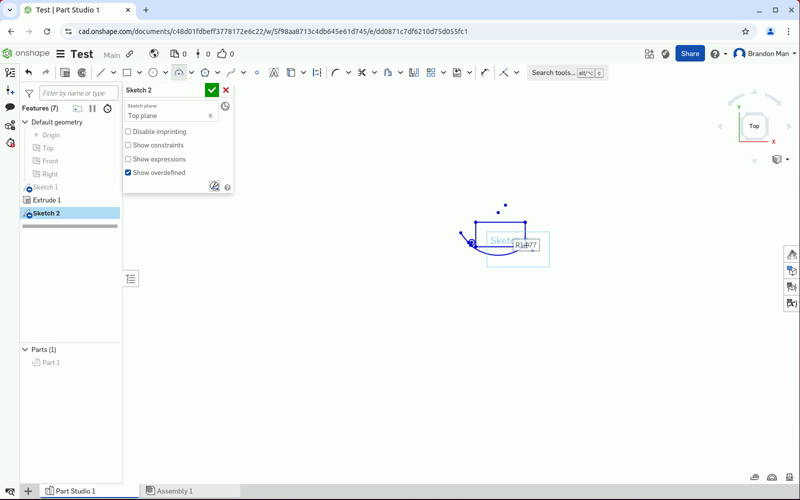
mouse_move(527, 243)
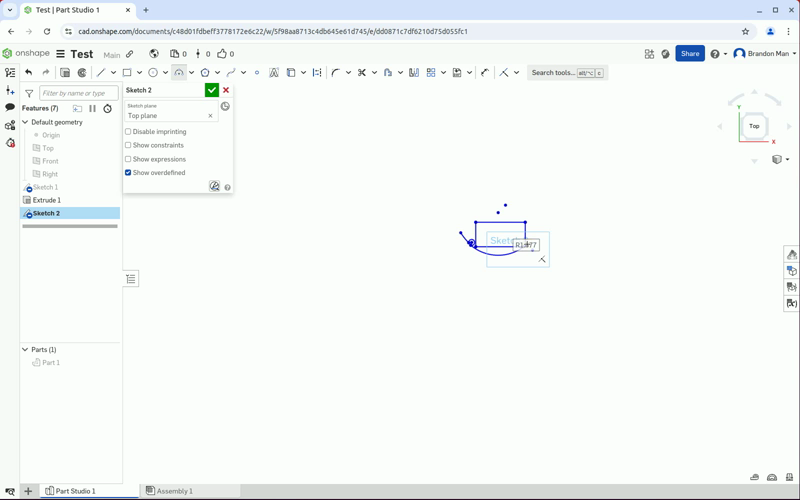
scroll(6)
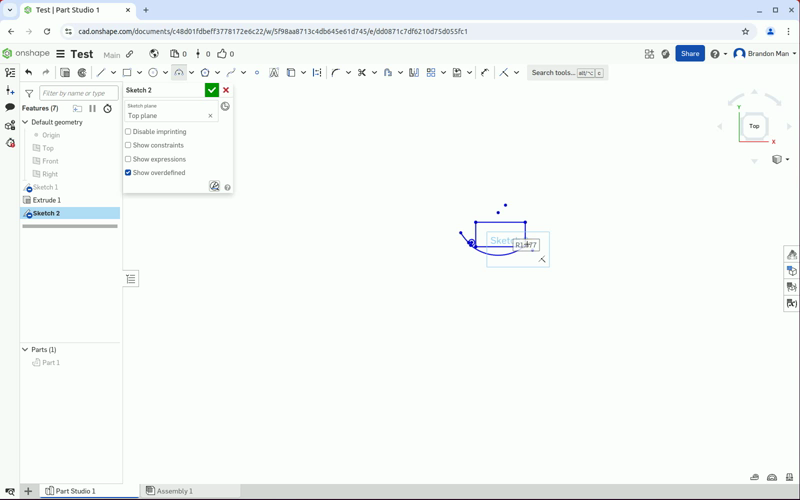
scroll(6)
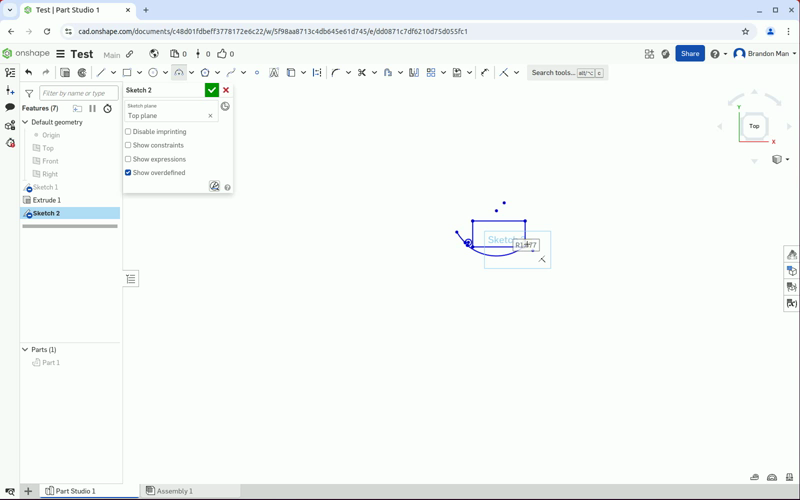
scroll(6)
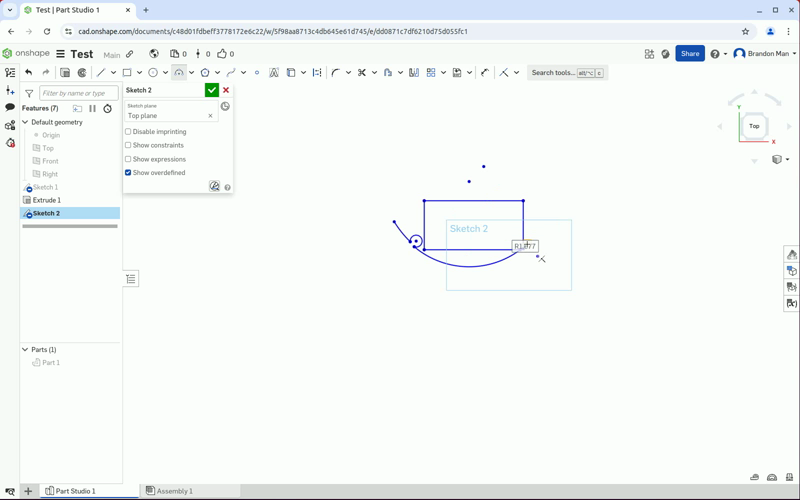
scroll(6)
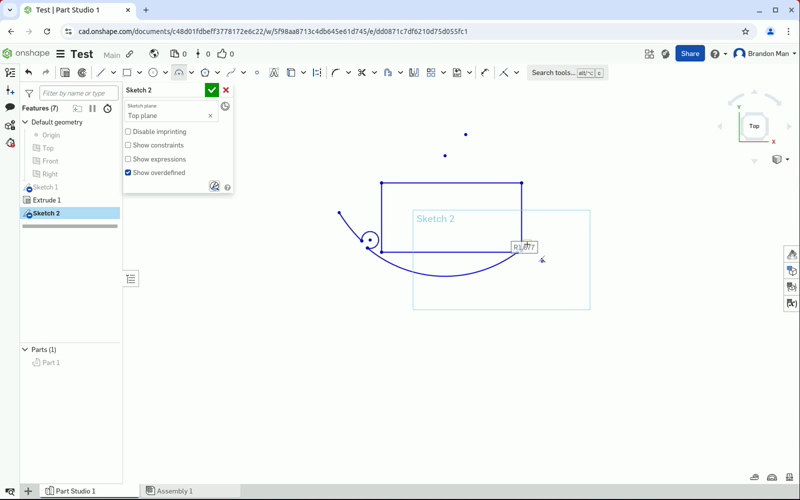
scroll(6)
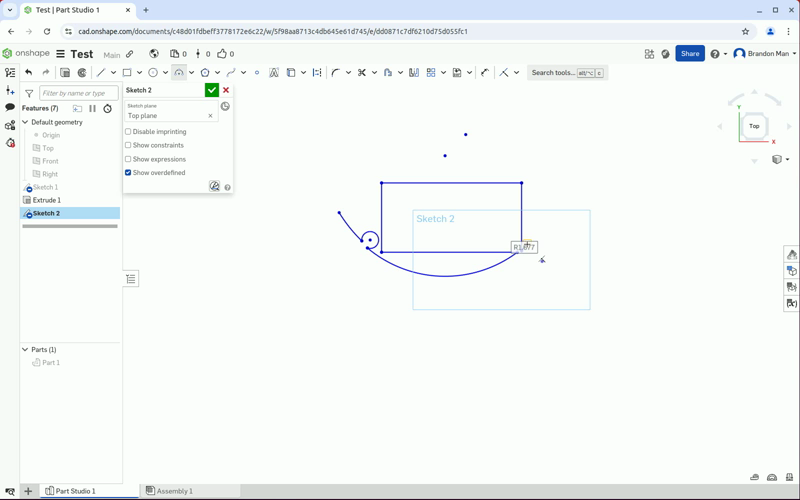
scroll(6)
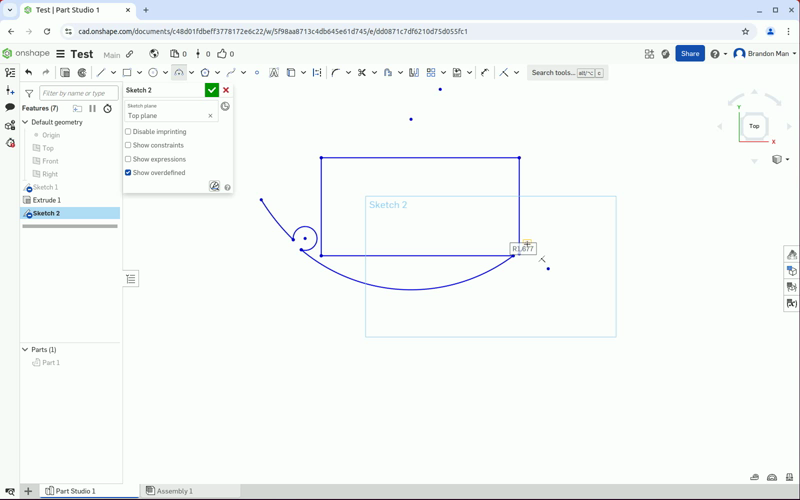
scroll(6)
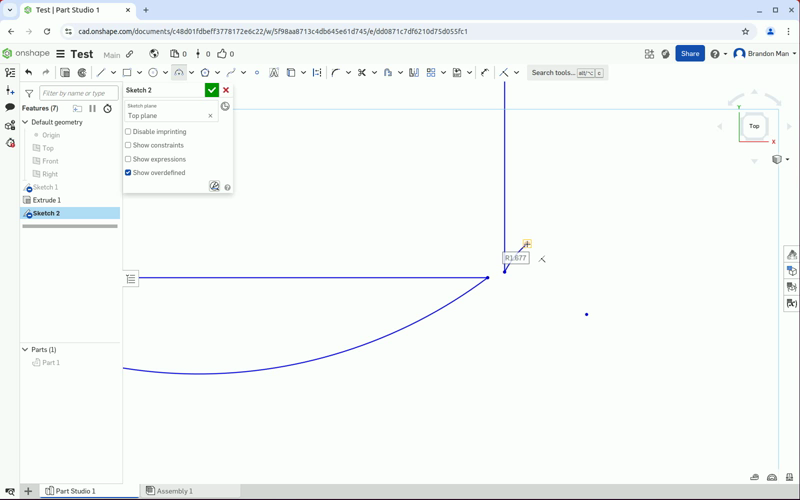
click(527, 243)
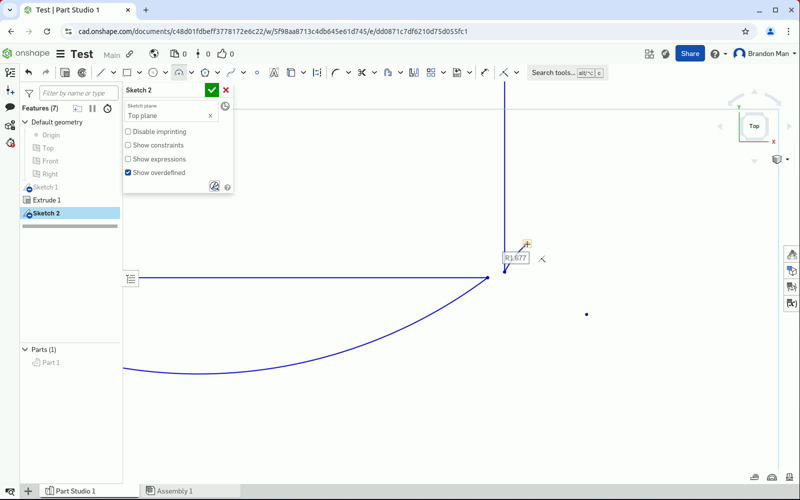
scroll(-6)
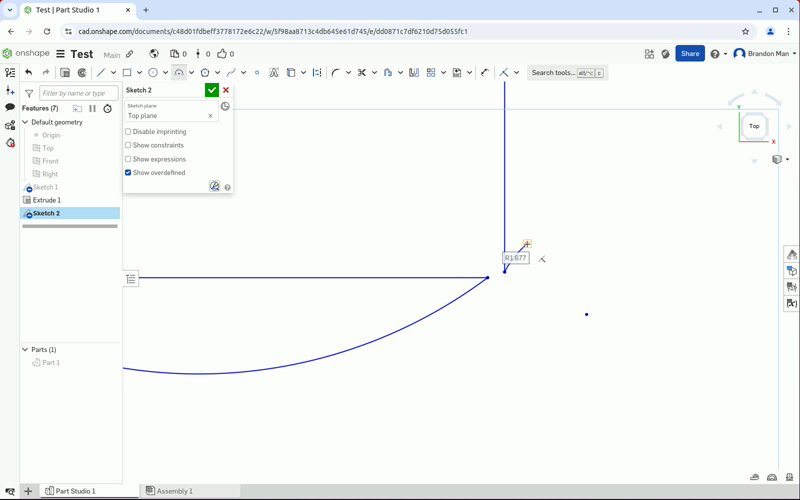
scroll(-6)
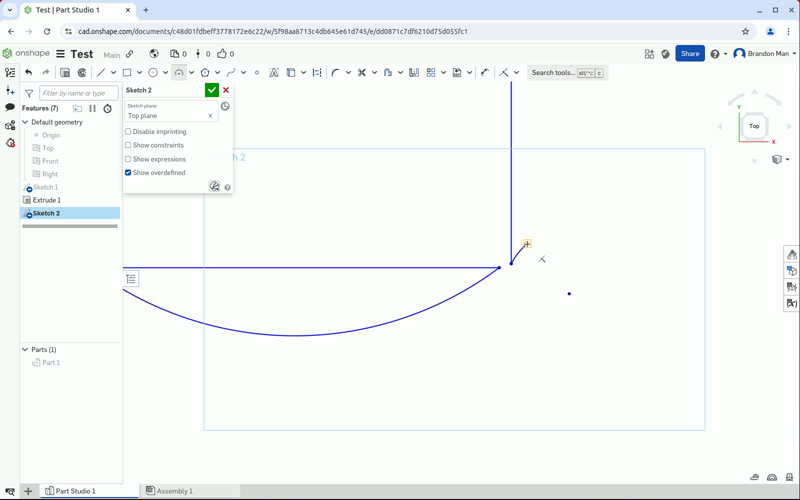
scroll(-6)
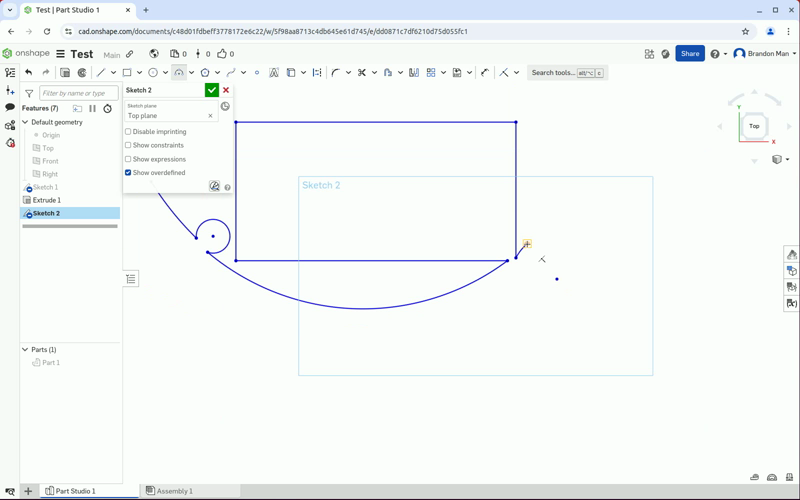
scroll(-6)
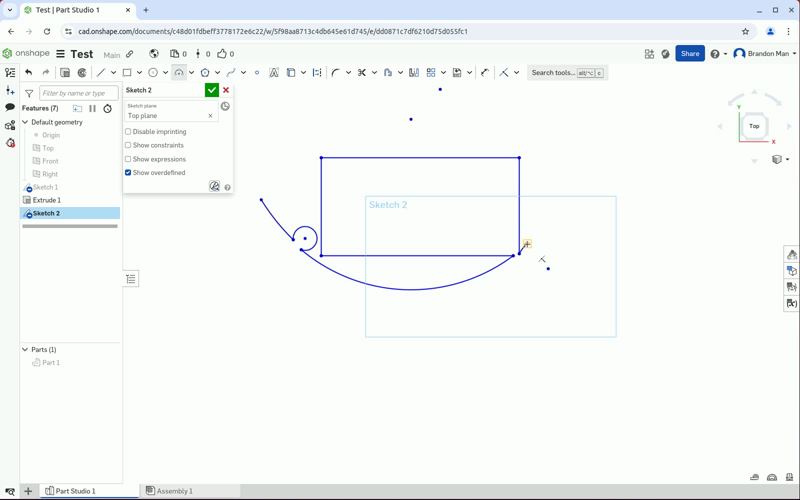
scroll(-6)
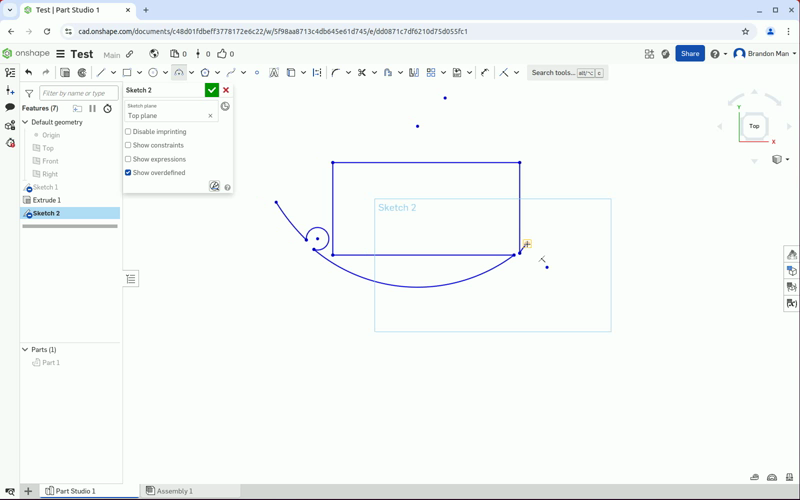
scroll(-6)
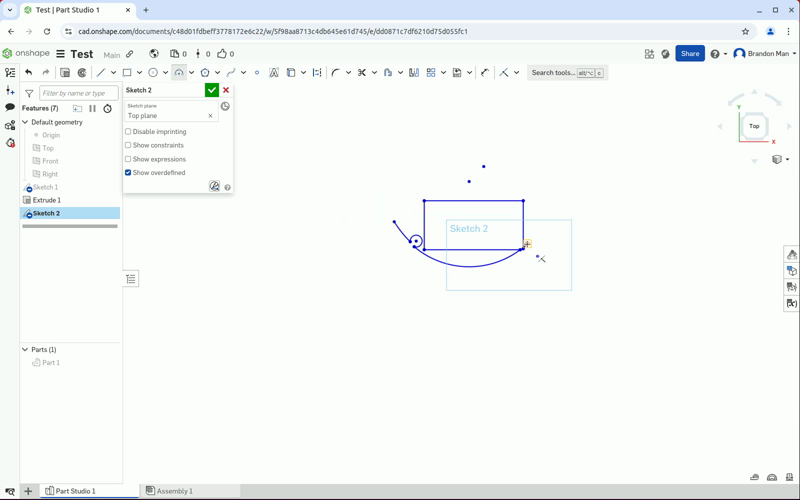
scroll(-6)
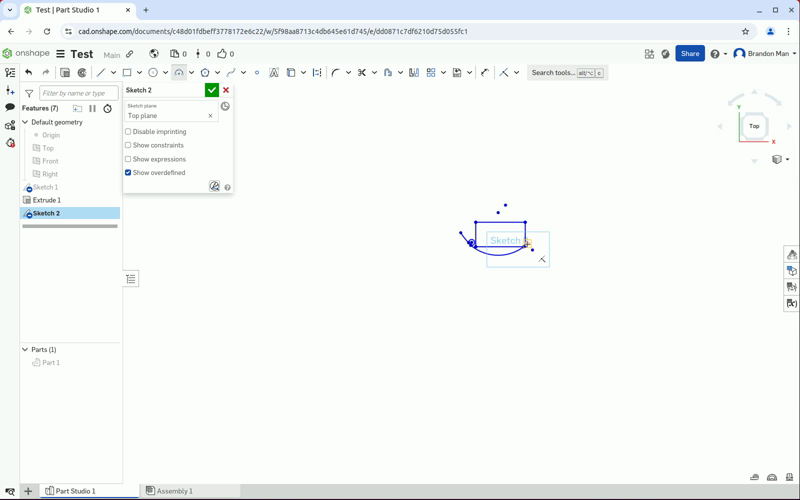
key_down(shift)
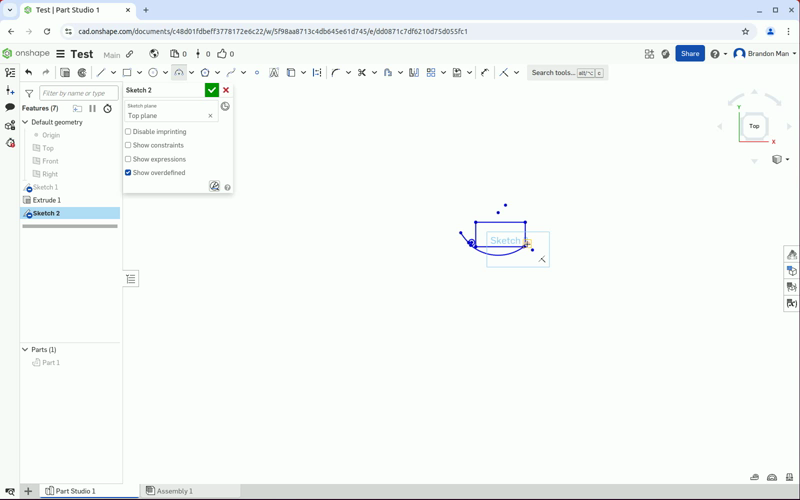
mouse_move(531, 239)
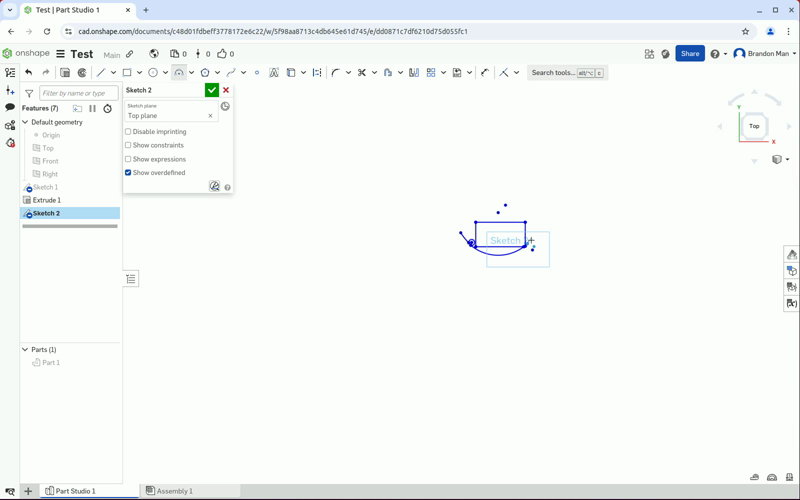
scroll(6)
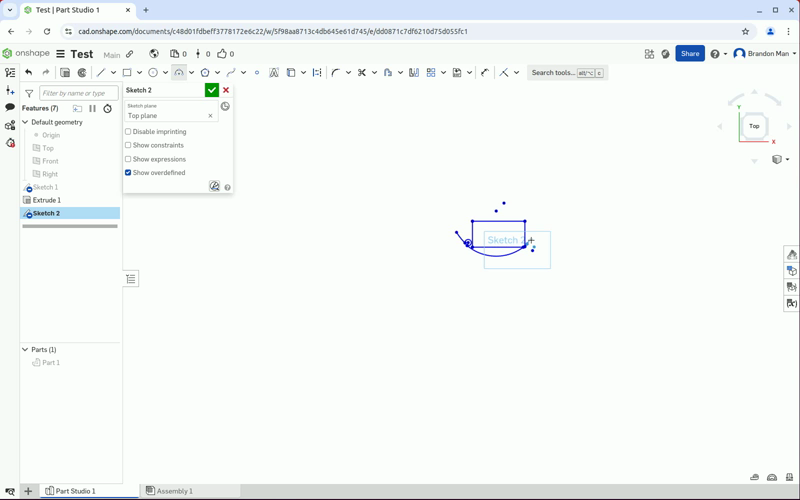
scroll(6)
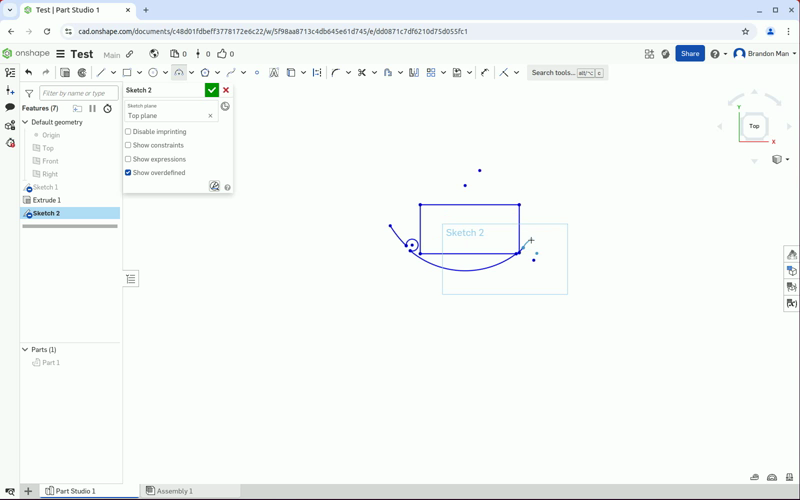
scroll(6)
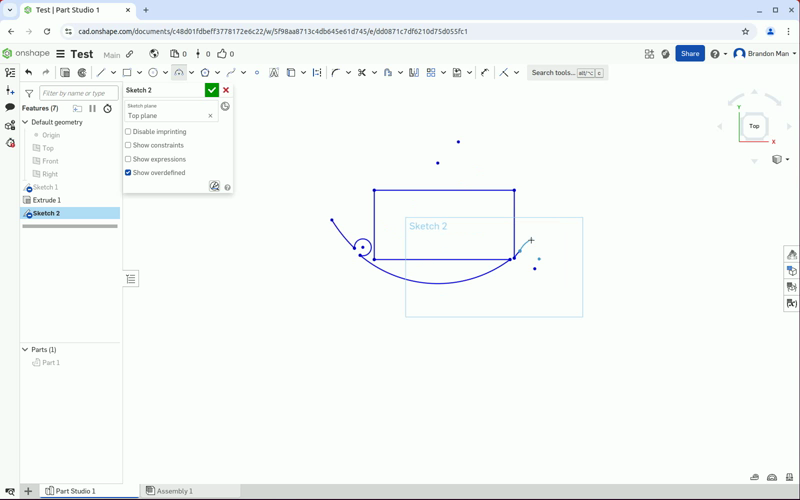
scroll(6)
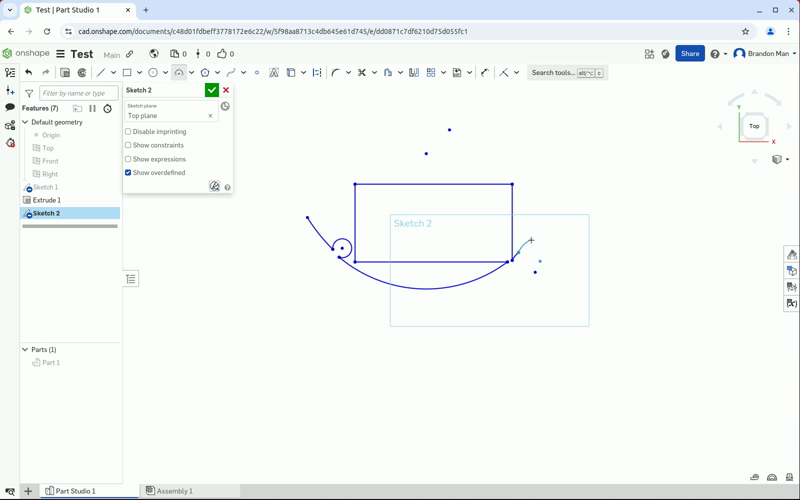
scroll(6)
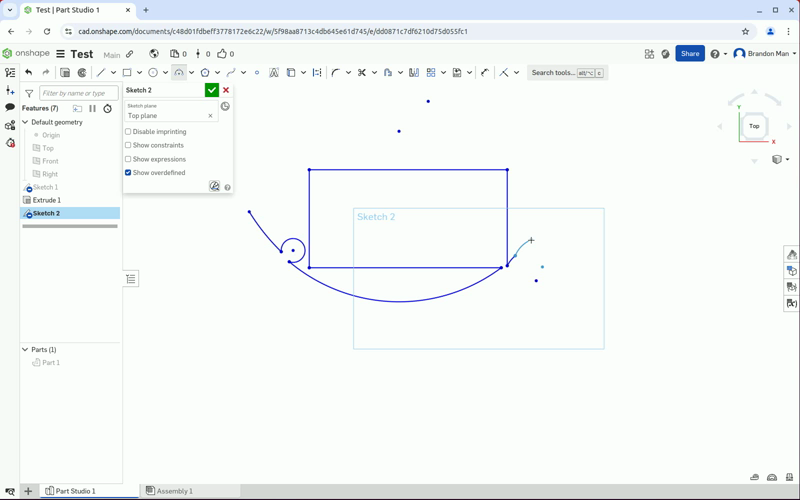
scroll(6)
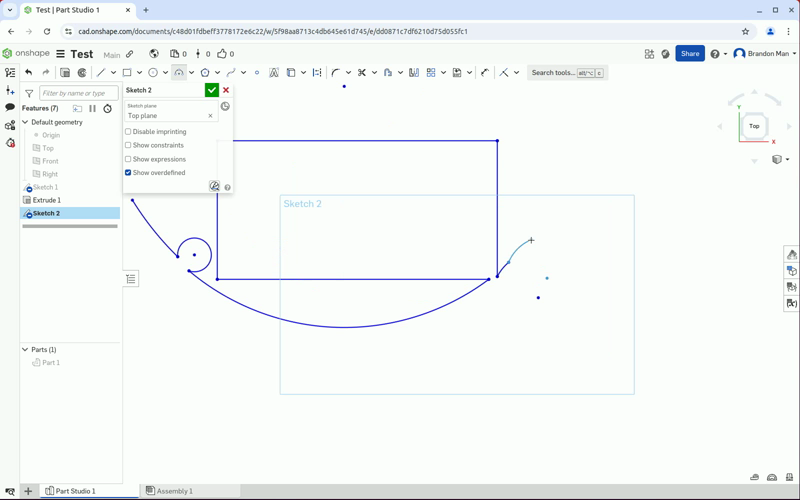
scroll(6)
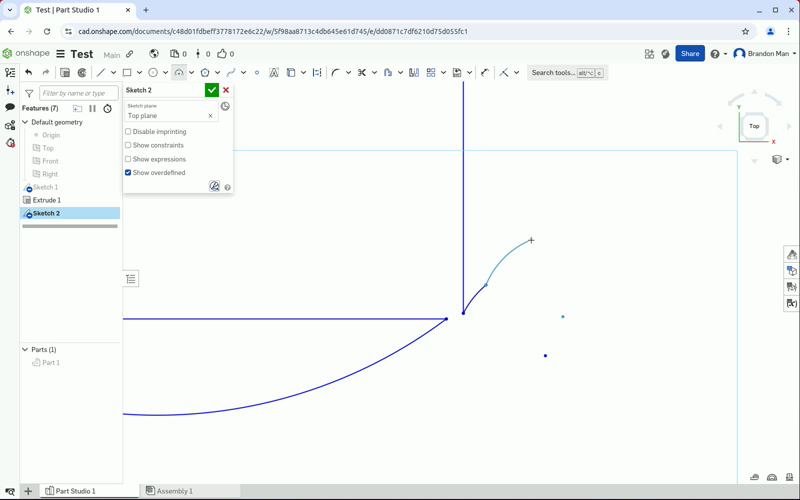
click(531, 239)
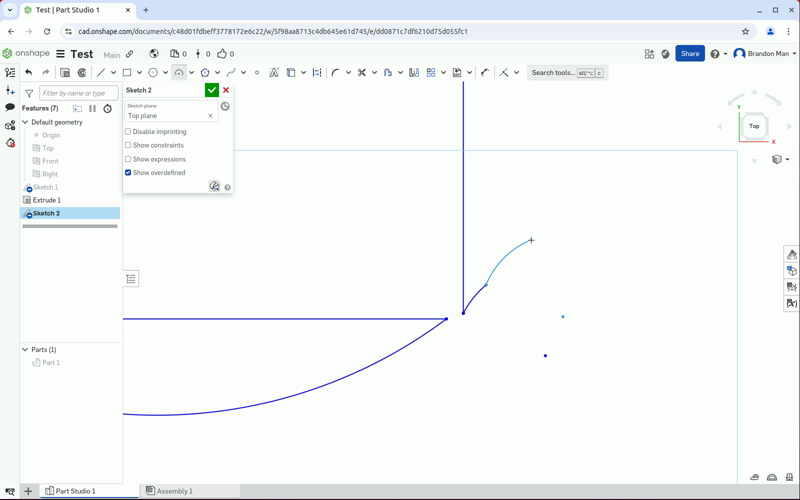
scroll(-6)
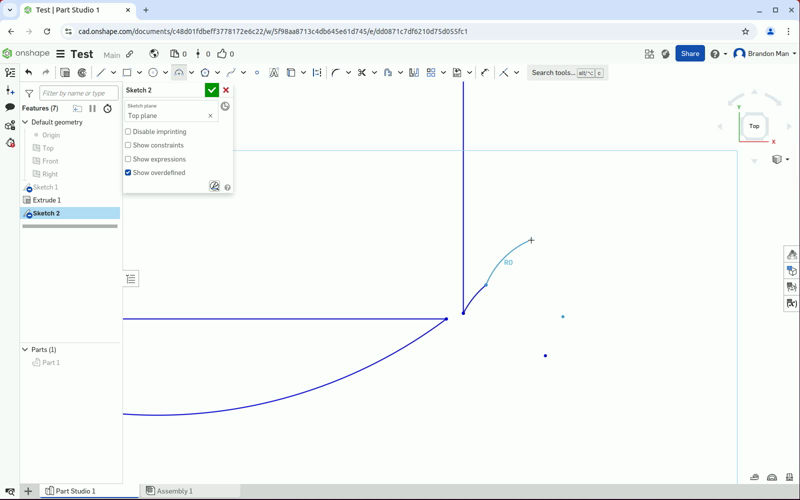
scroll(-6)
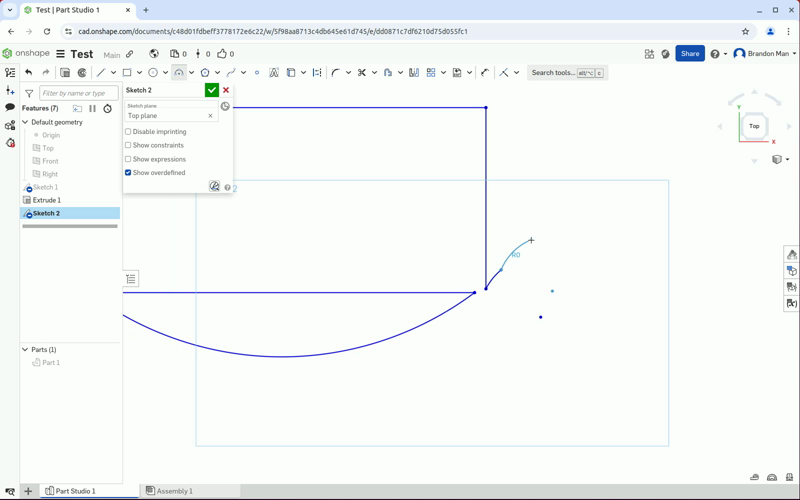
scroll(-6)
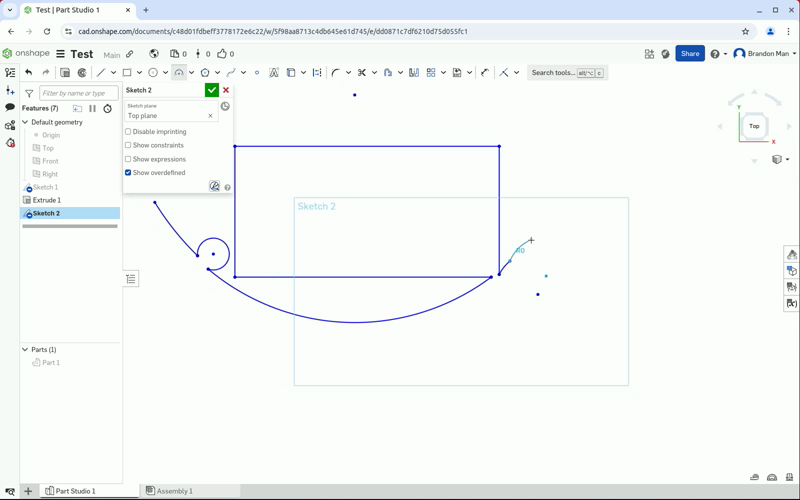
scroll(-6)
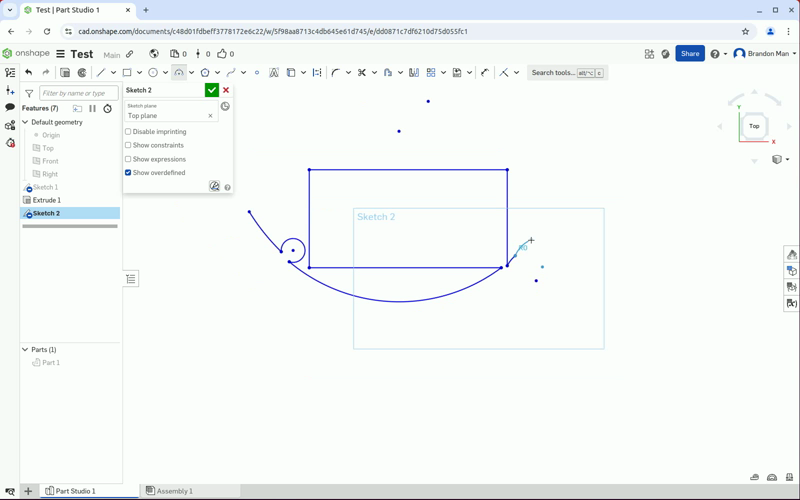
scroll(-6)
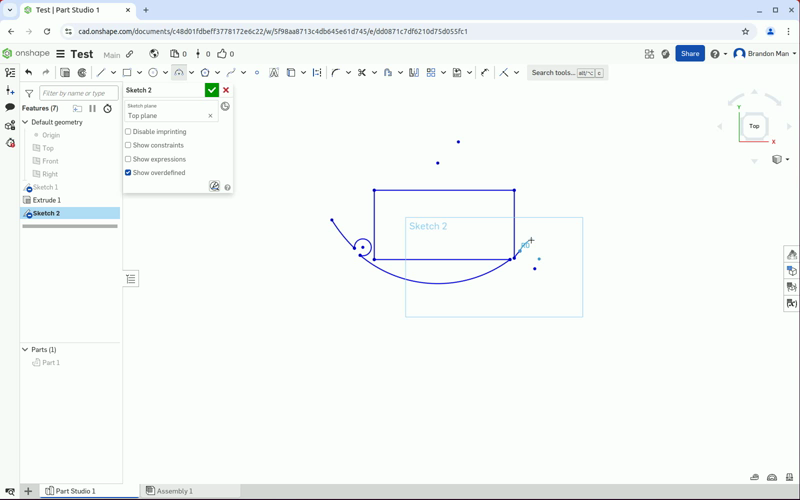
scroll(-6)
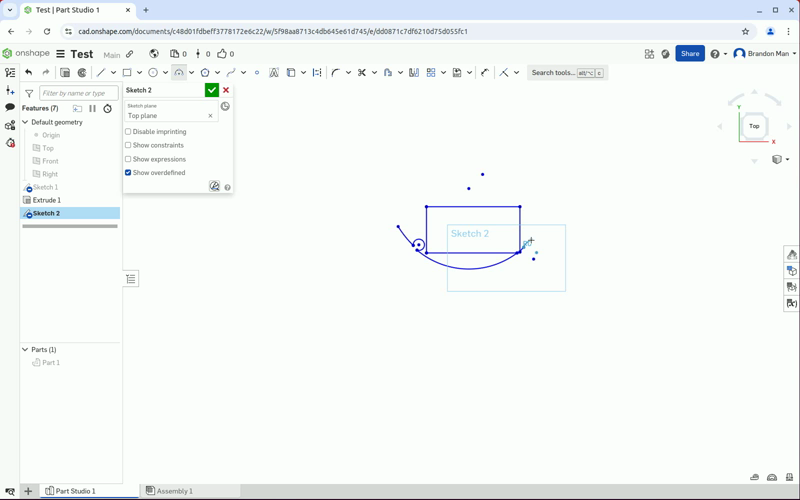
scroll(-6)
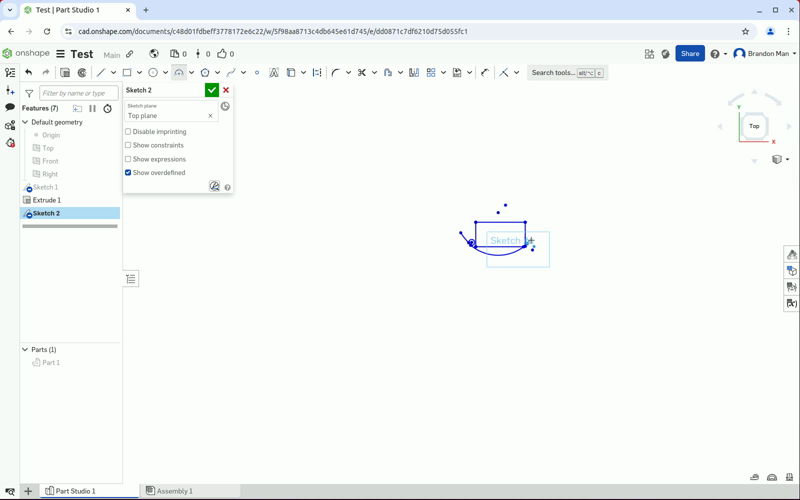
mouse_move(527, 239)
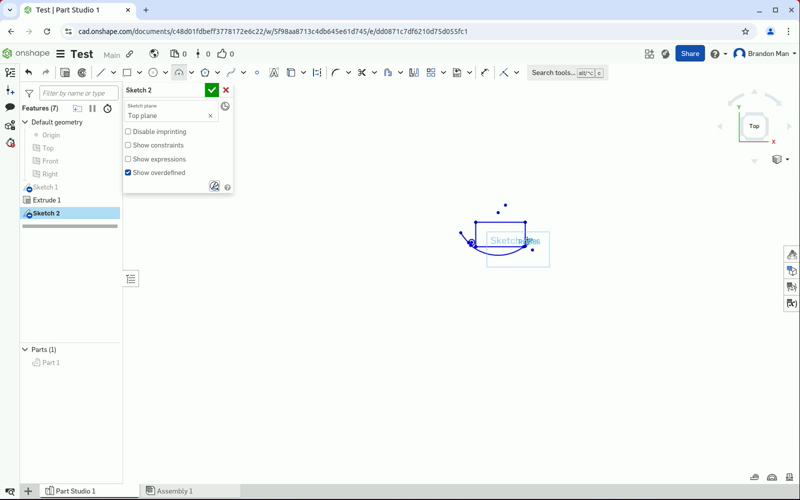
scroll(6)
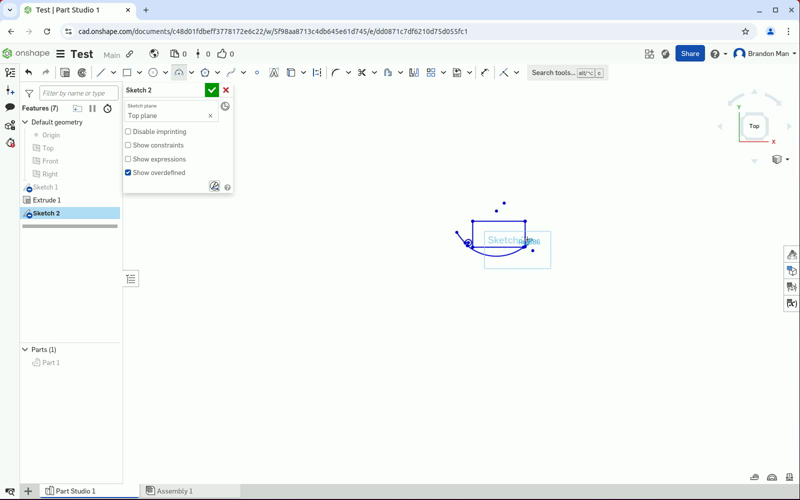
scroll(6)
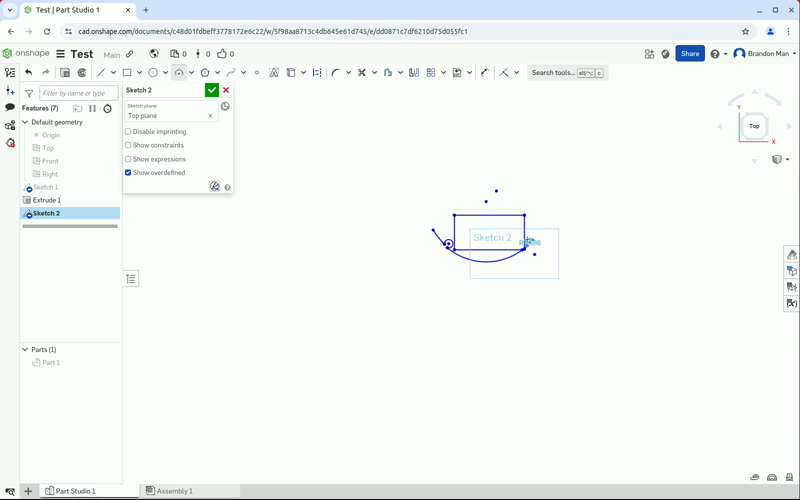
scroll(6)
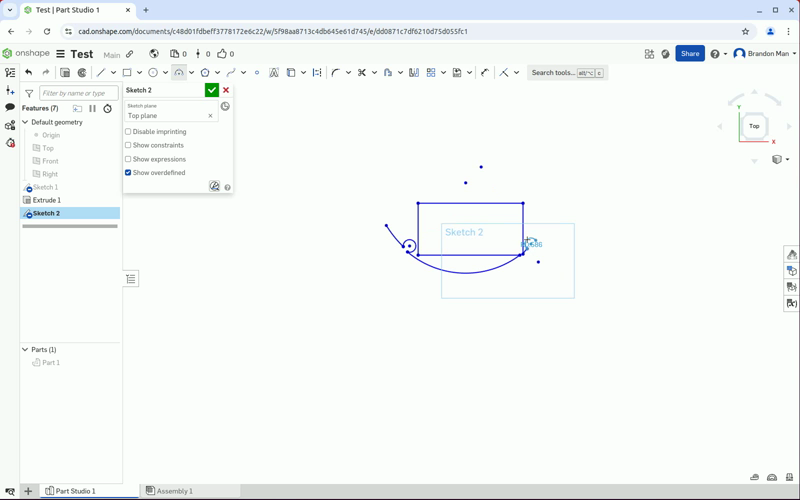
scroll(6)
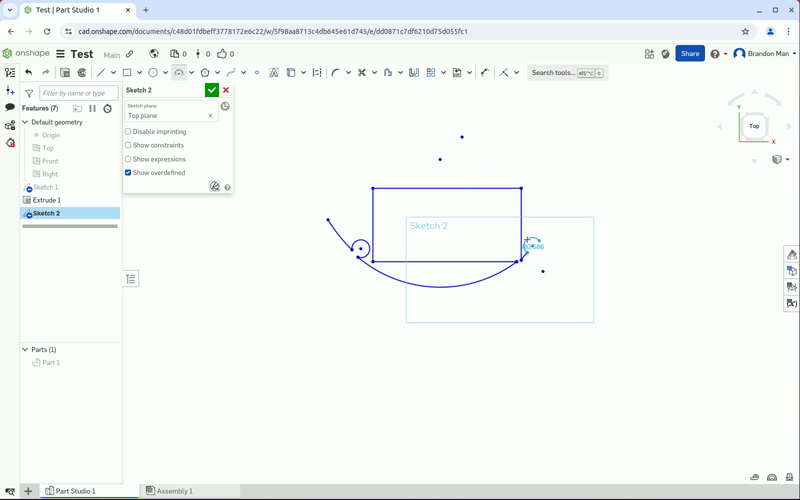
scroll(6)
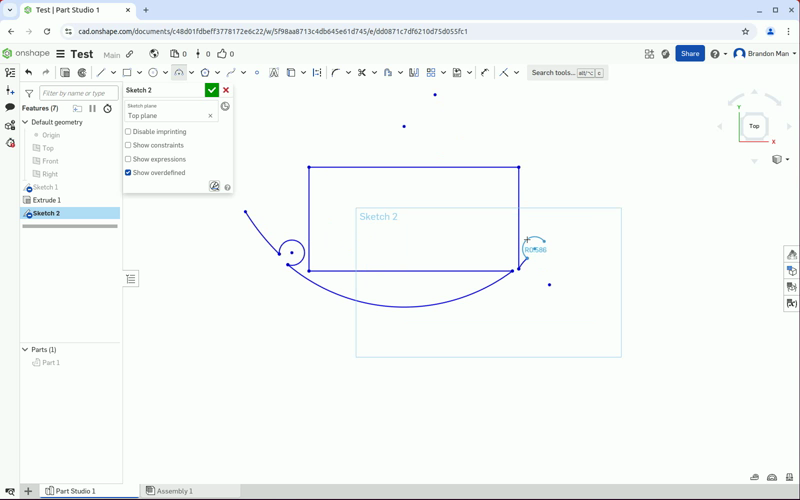
scroll(6)
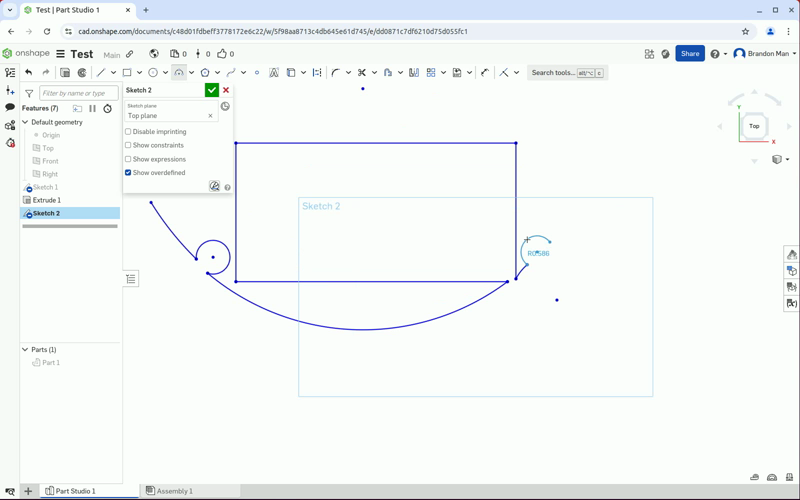
scroll(6)
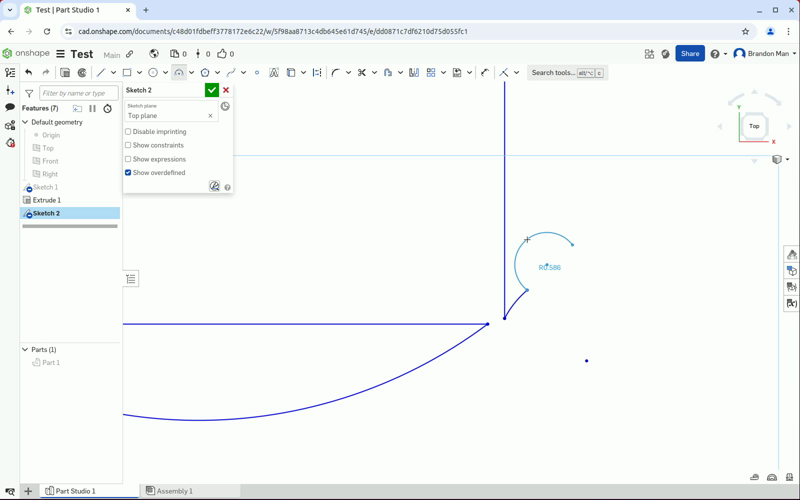
click(527, 239)
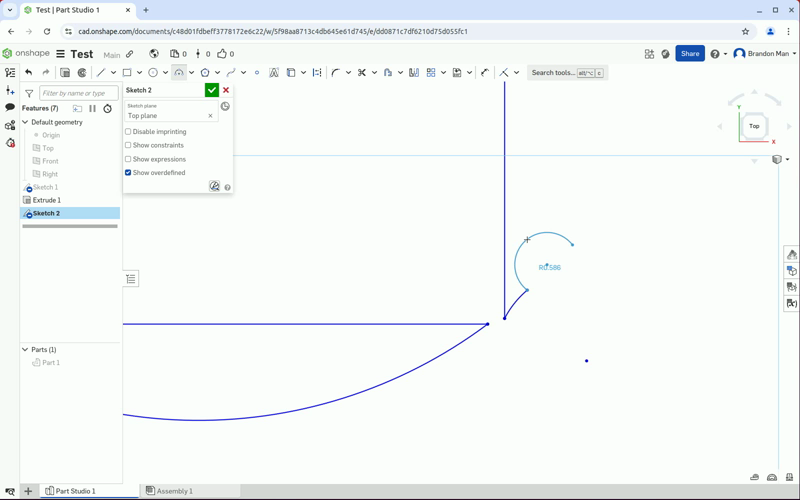
scroll(-6)
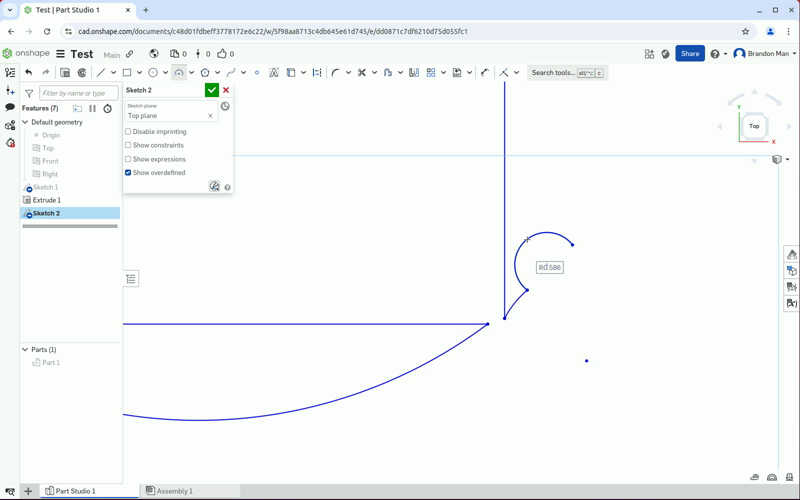
scroll(-6)
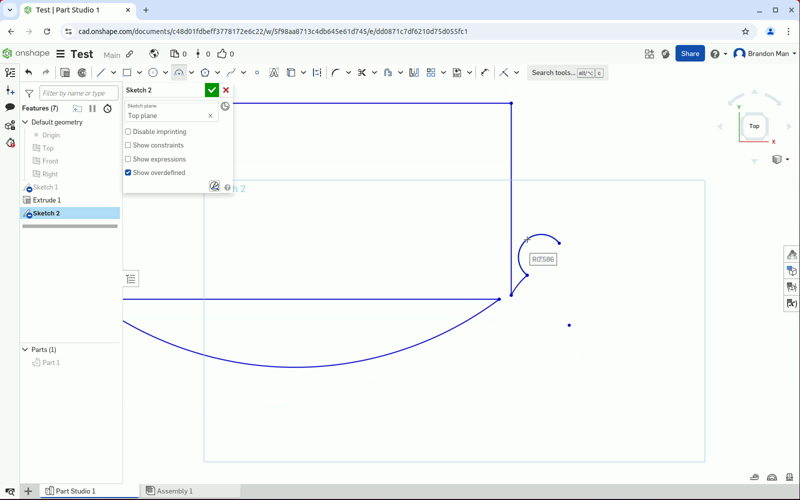
scroll(-6)
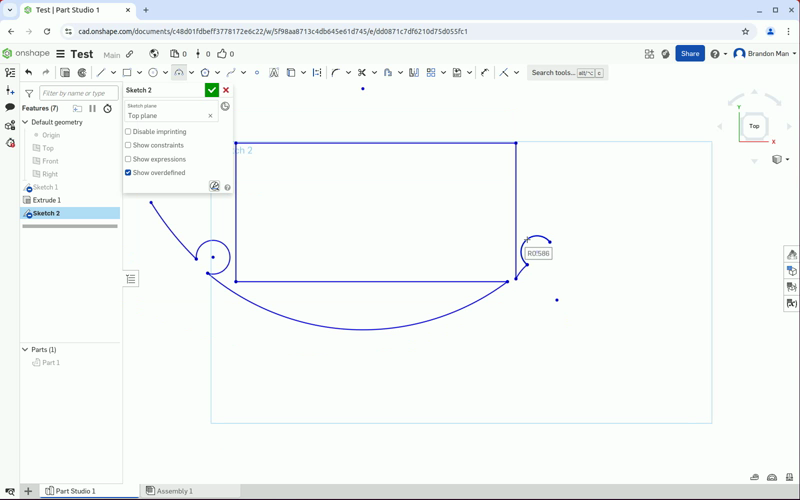
scroll(-6)
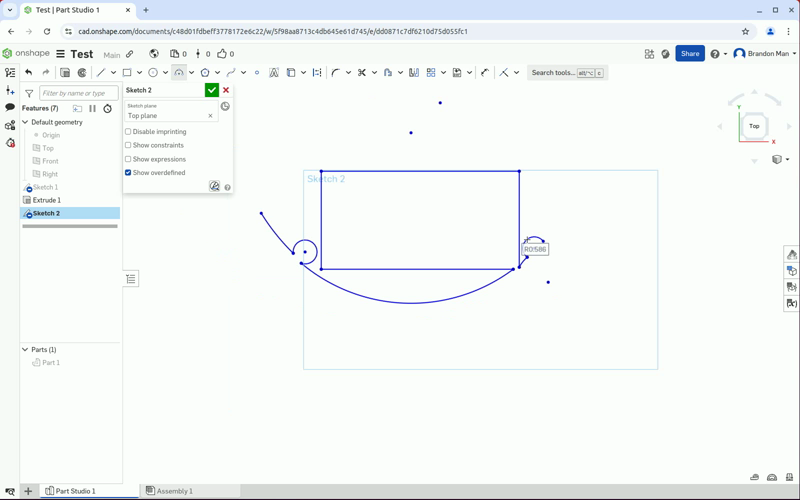
scroll(-6)
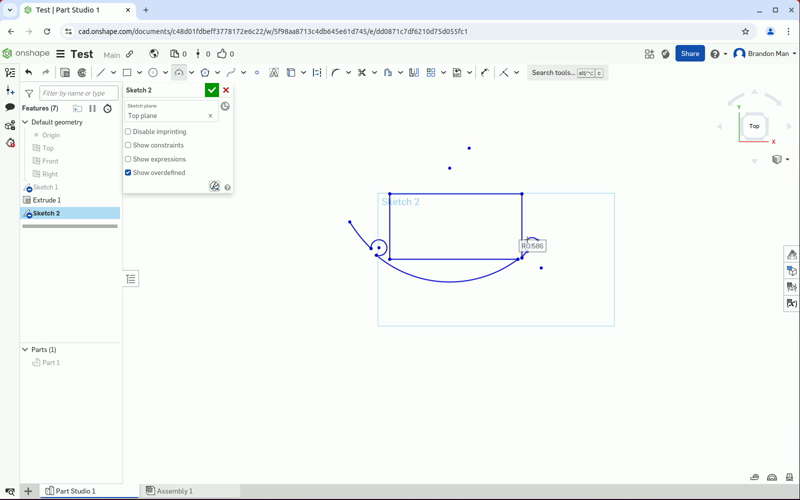
scroll(-6)
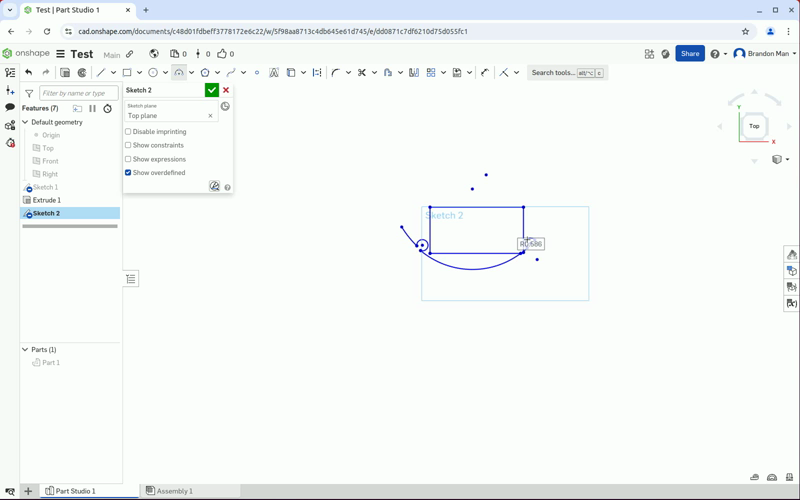
scroll(-6)
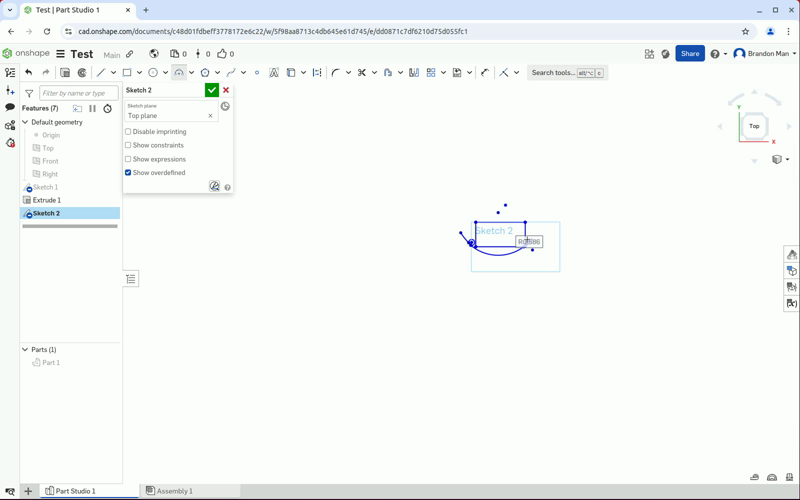
key_up(shift)
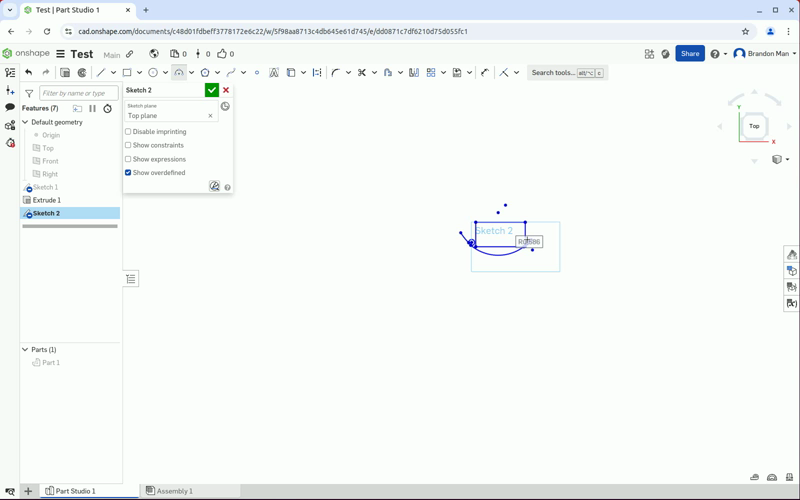
mouse_move(531, 239)
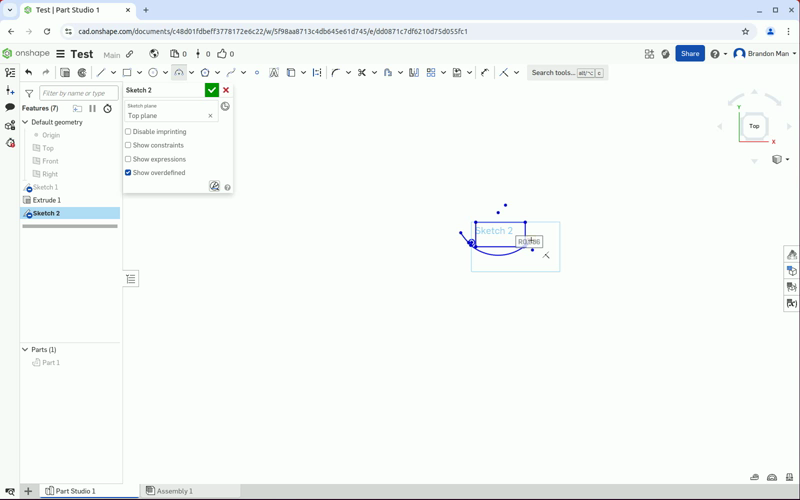
scroll(6)
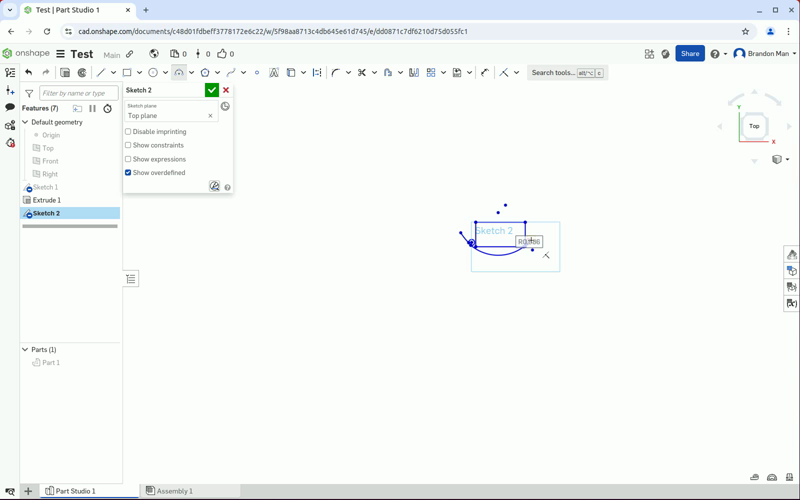
scroll(6)
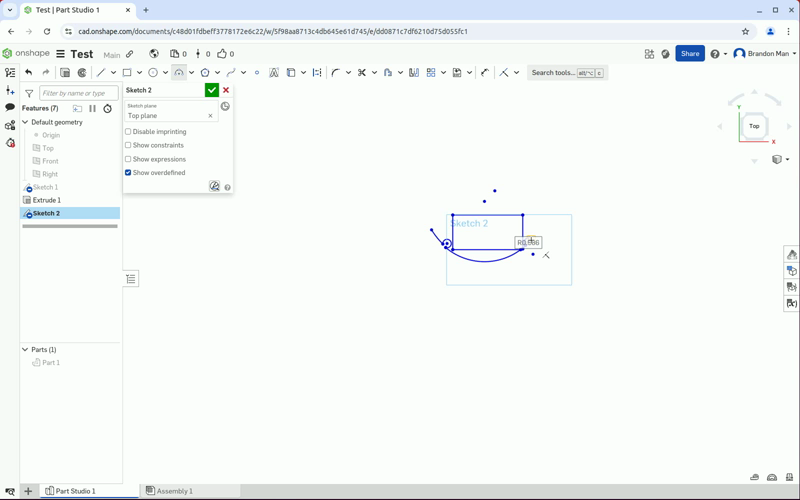
scroll(6)
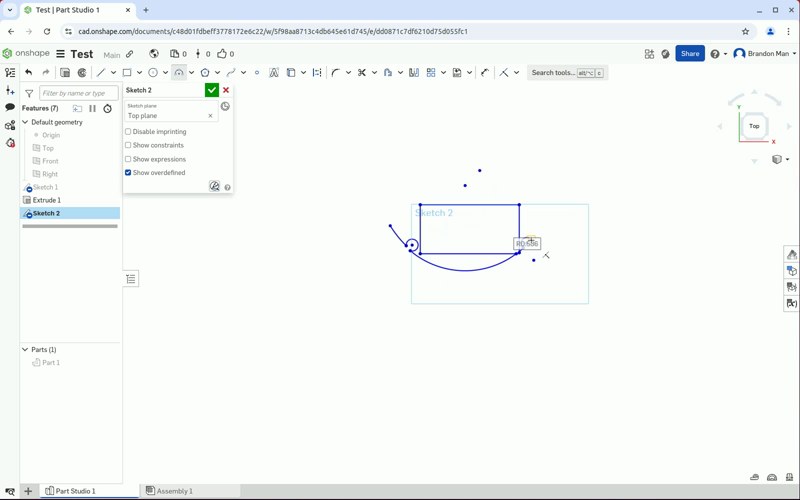
scroll(6)
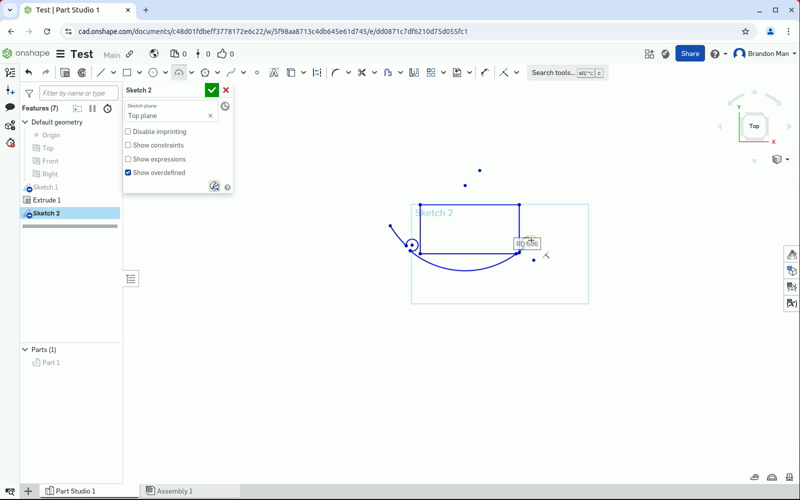
scroll(6)
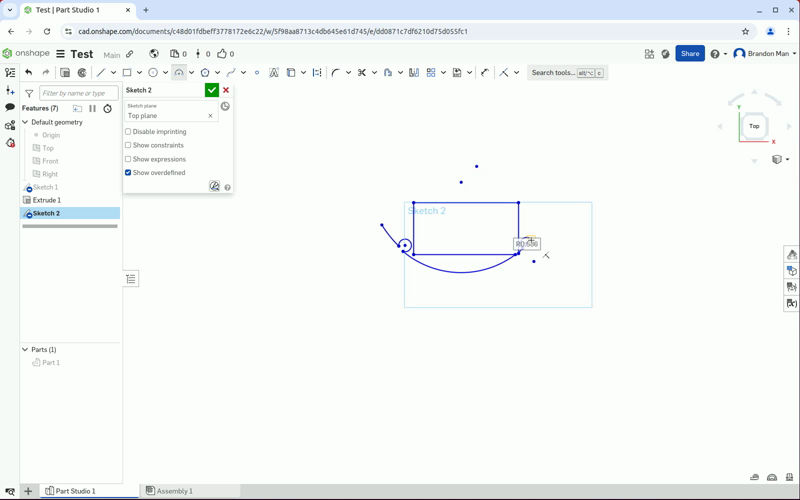
scroll(6)
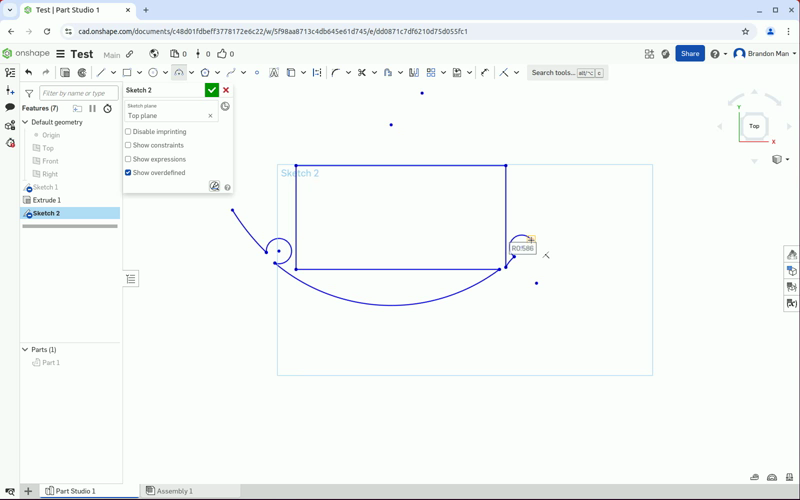
scroll(6)
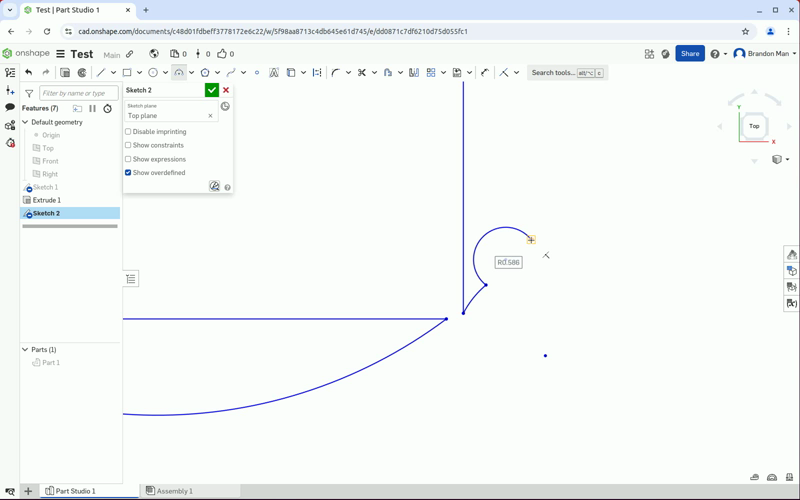
click(531, 239)
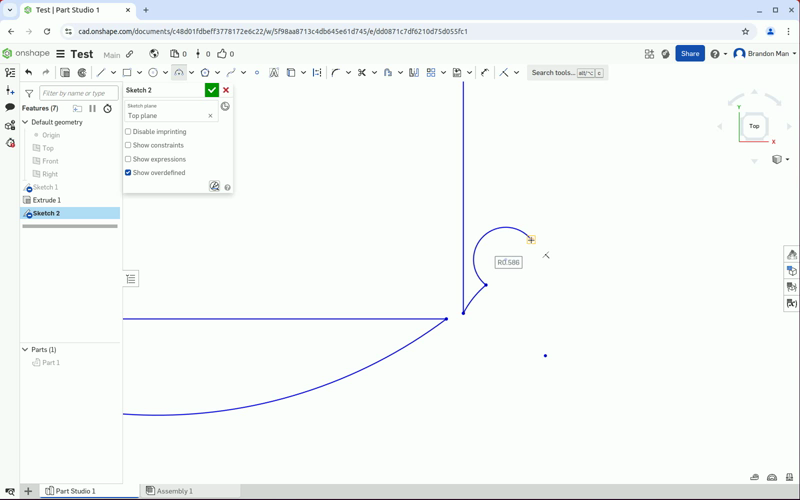
scroll(-6)
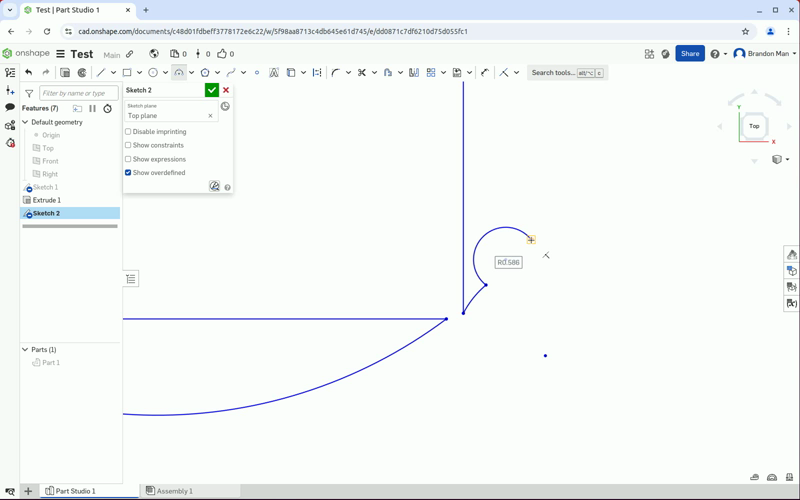
scroll(-6)
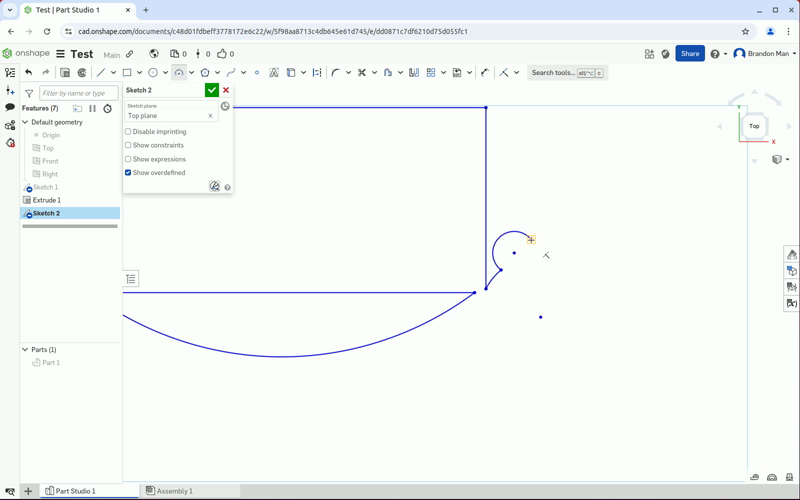
scroll(-6)
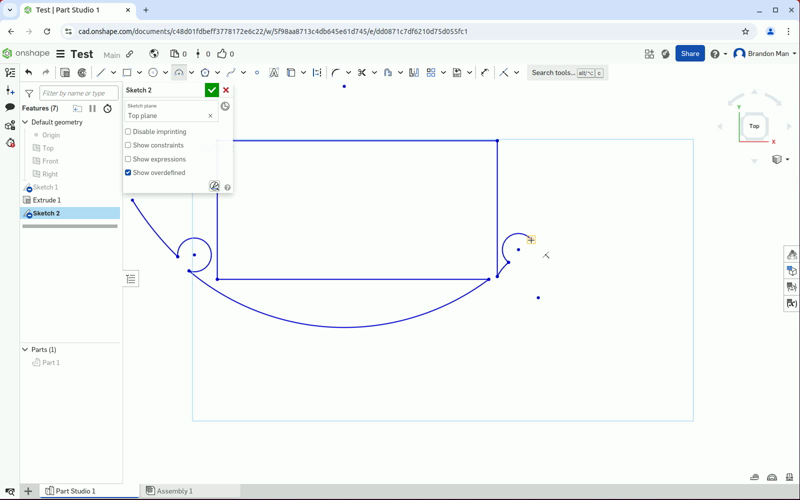
scroll(-6)
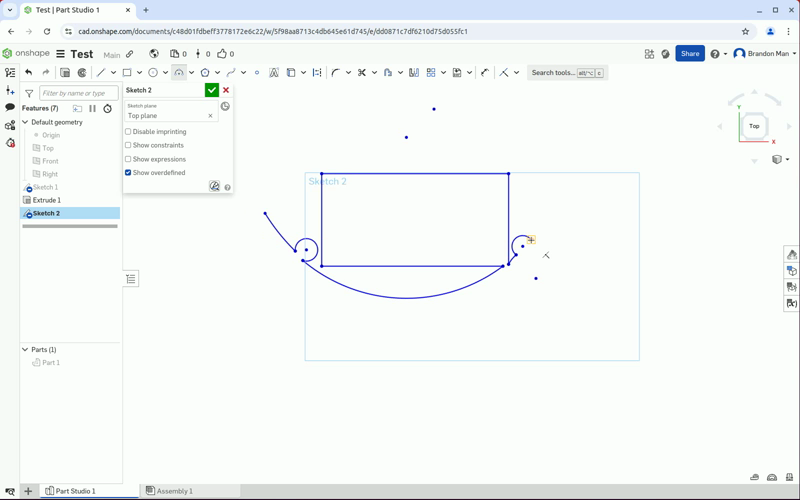
scroll(-6)
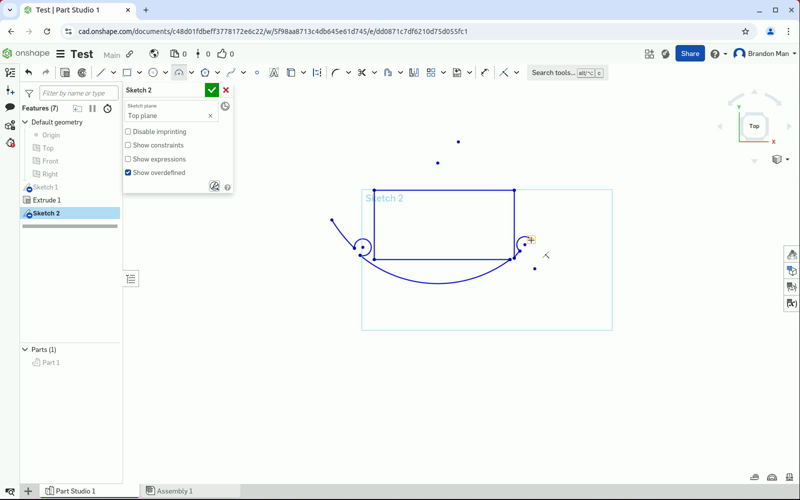
scroll(-6)
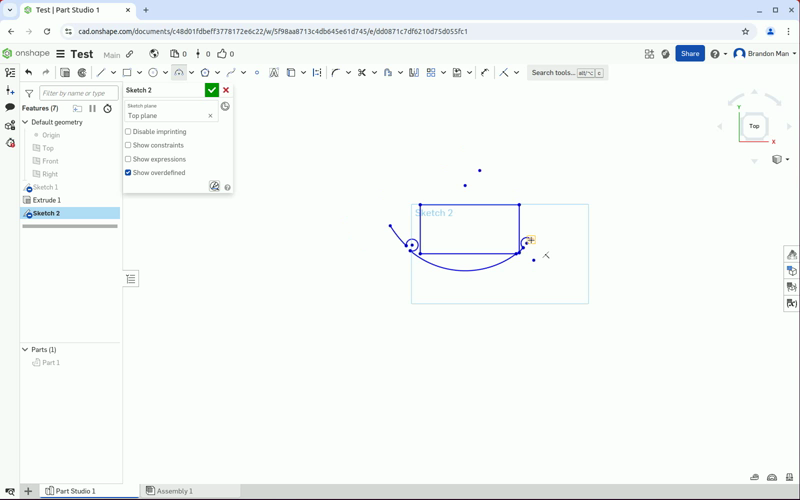
scroll(-6)
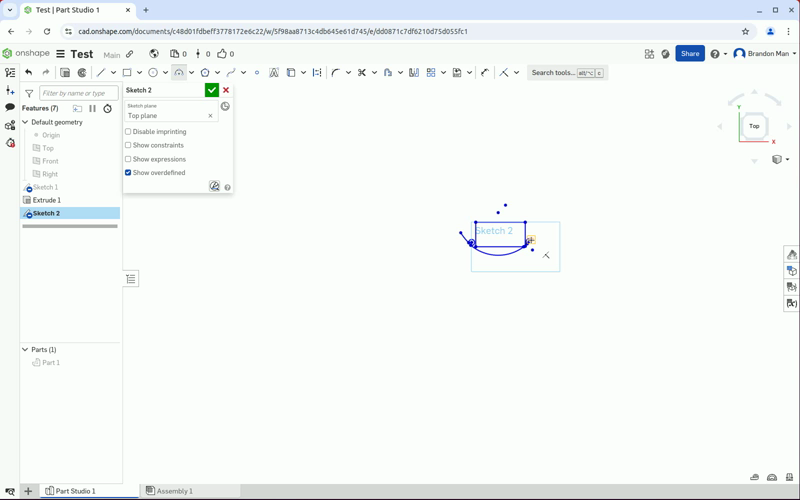
key_down(shift)
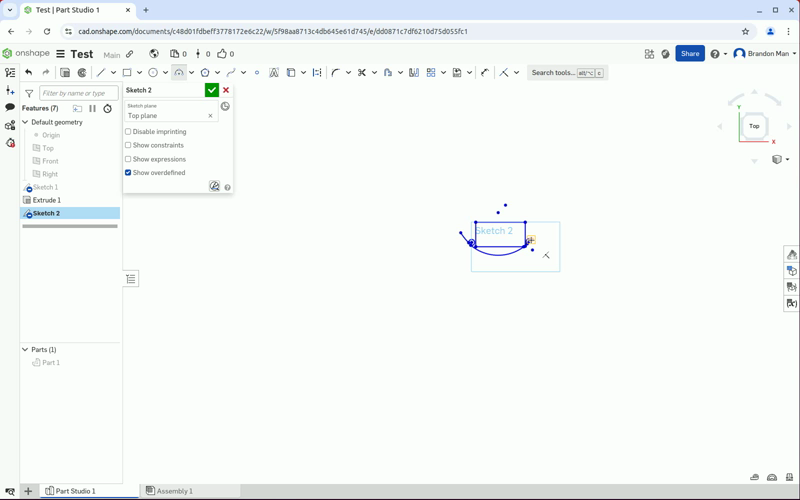
mouse_move(536, 232)
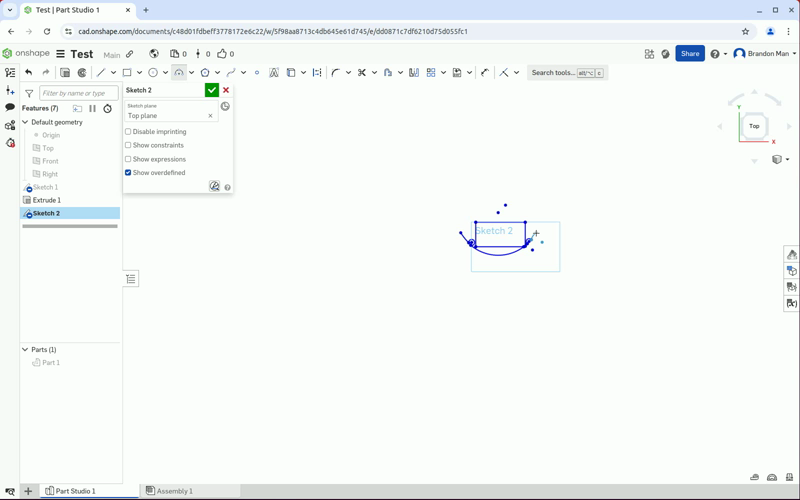
click(536, 232)
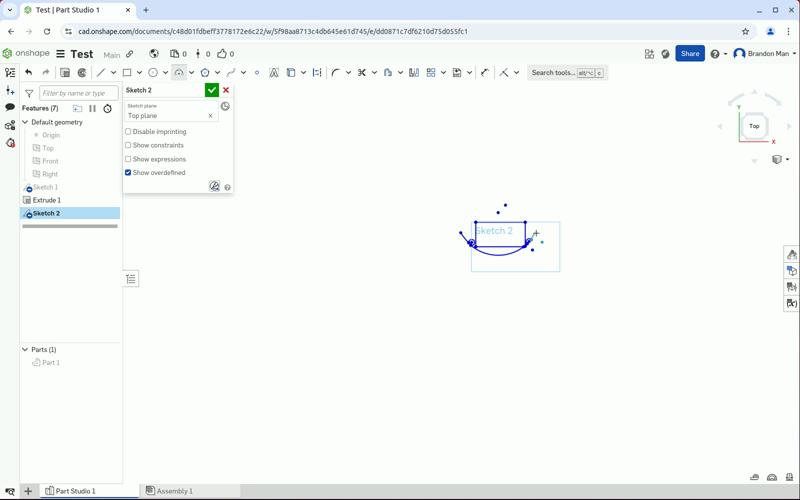
mouse_move(534, 236)
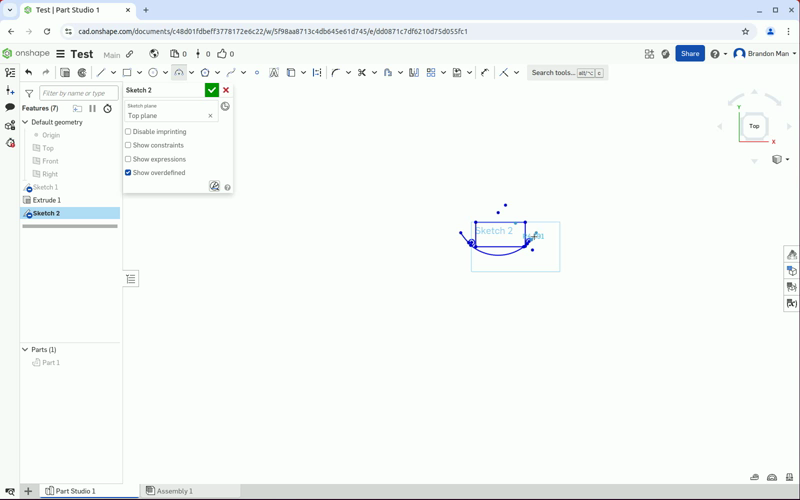
scroll(6)
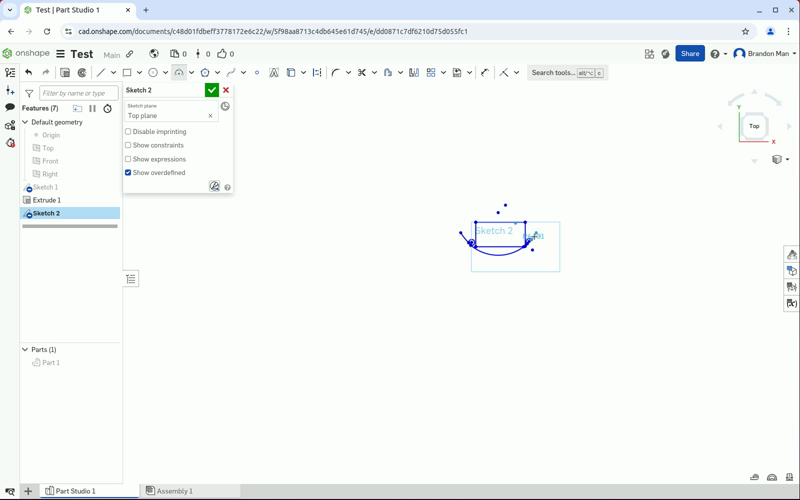
scroll(6)
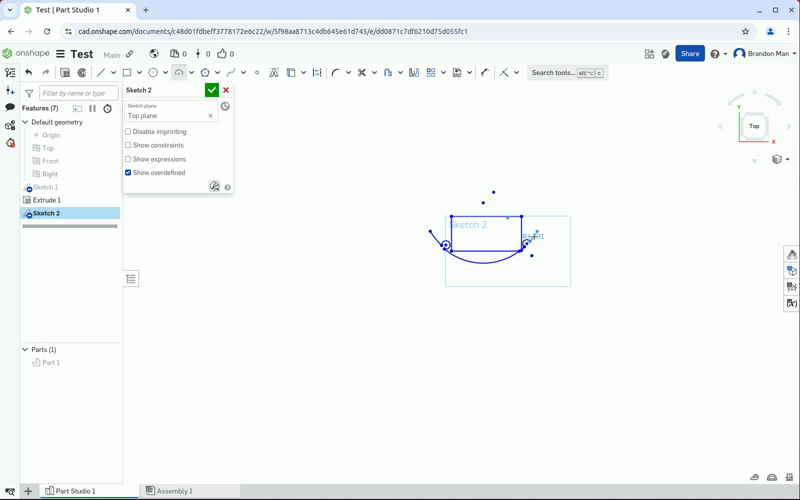
scroll(6)
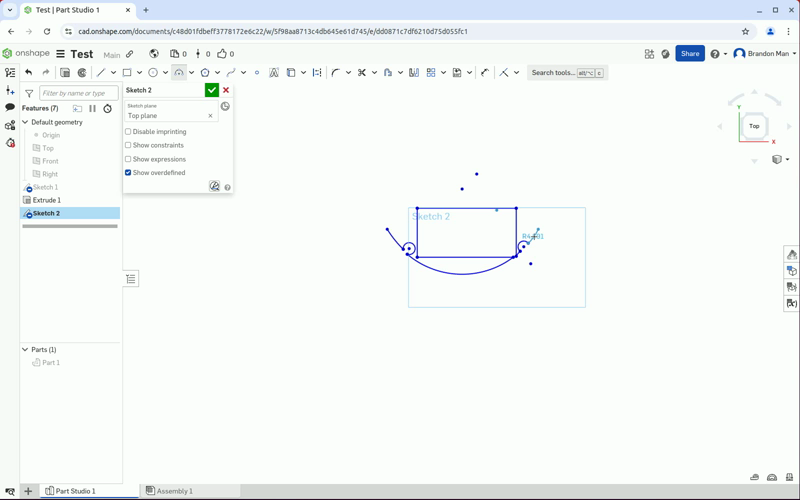
scroll(6)
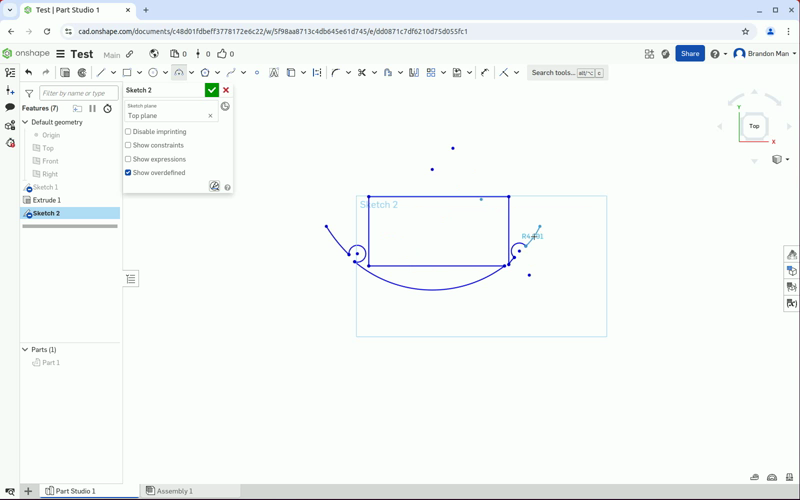
scroll(6)
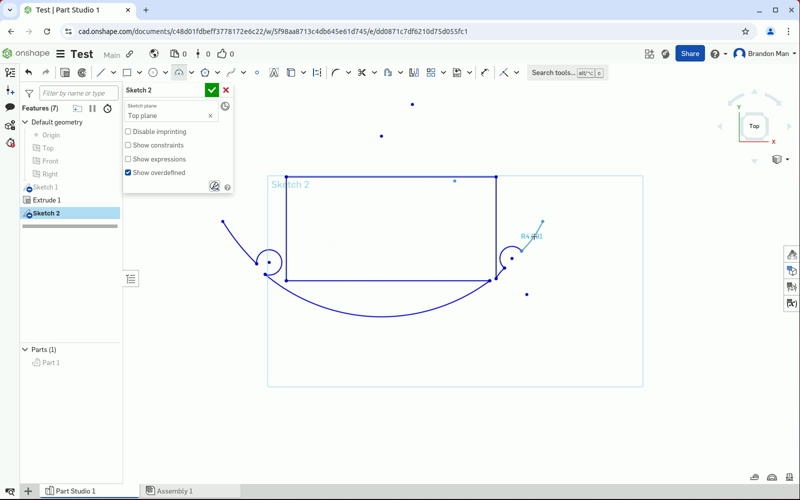
scroll(6)
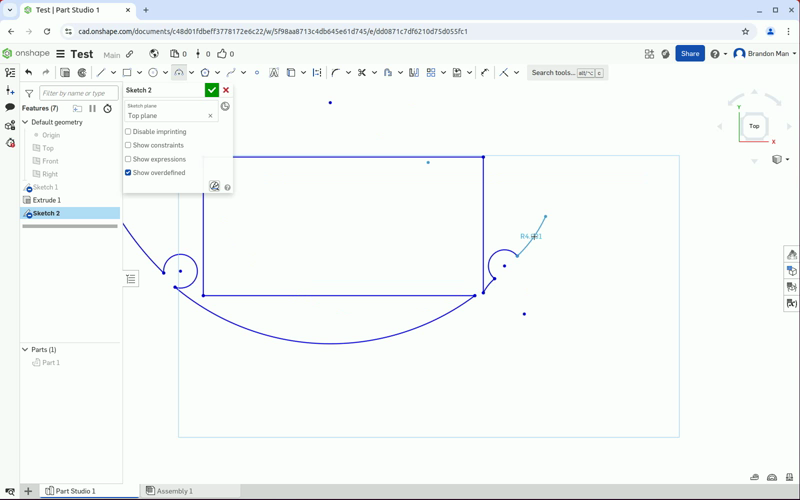
scroll(6)
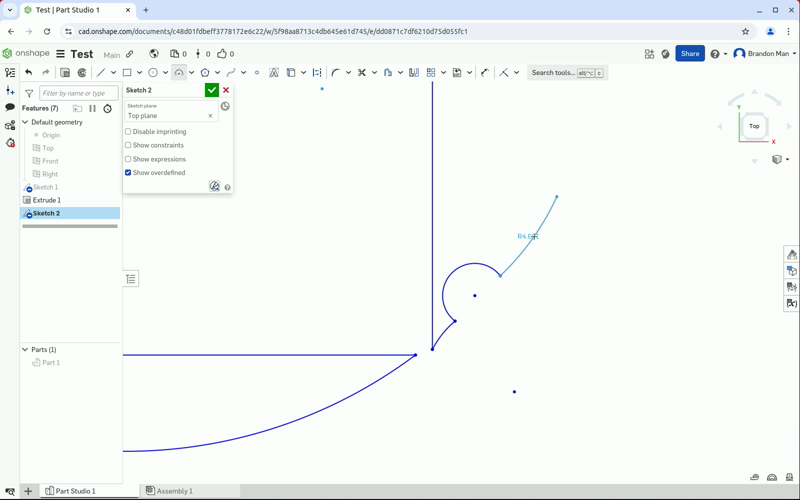
click(534, 236)
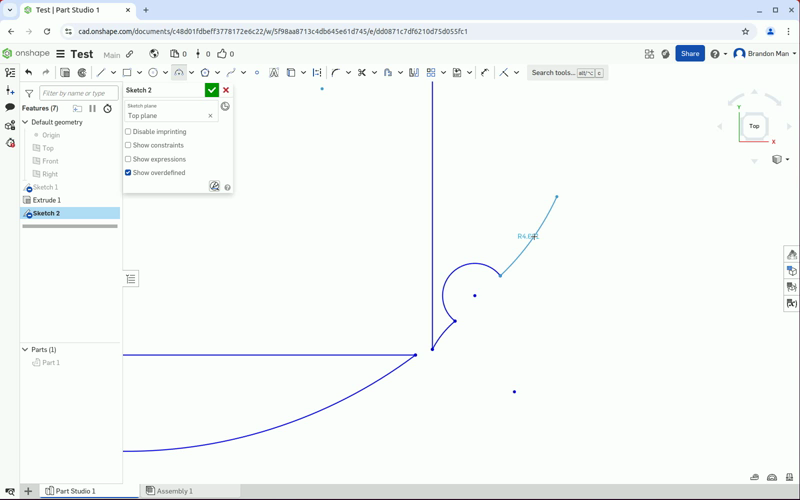
scroll(-6)
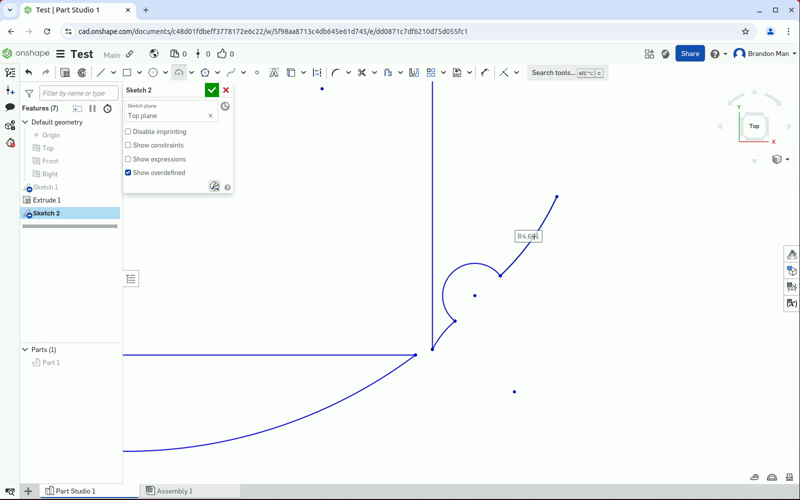
scroll(-6)
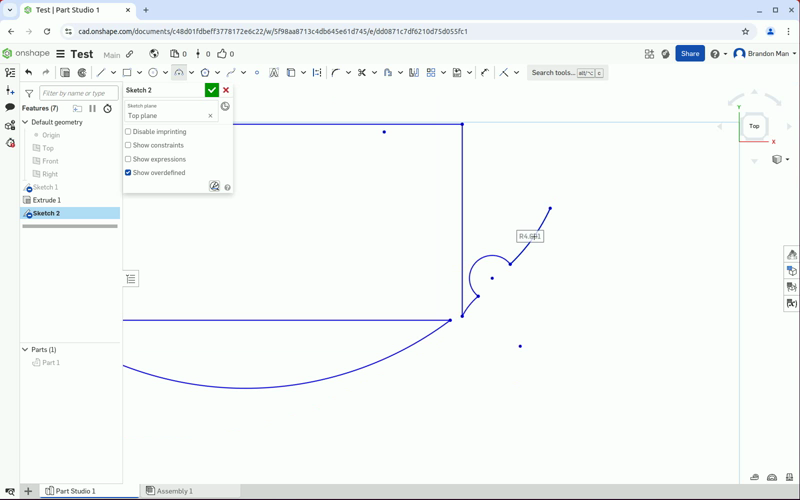
scroll(-6)
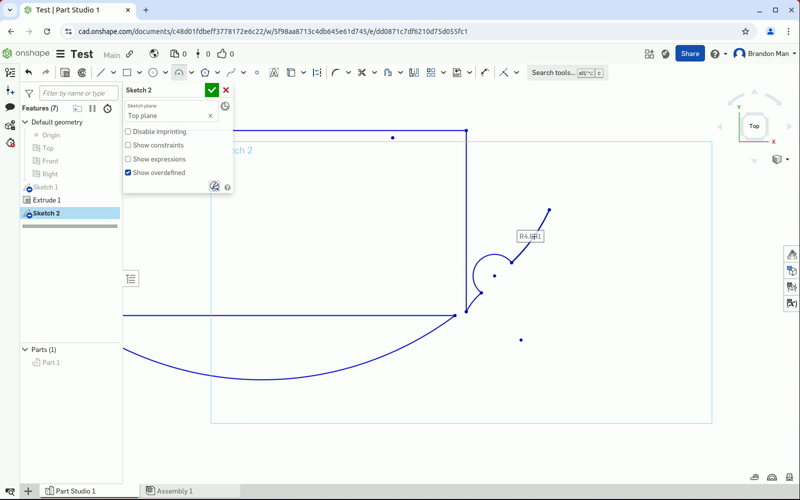
scroll(-6)
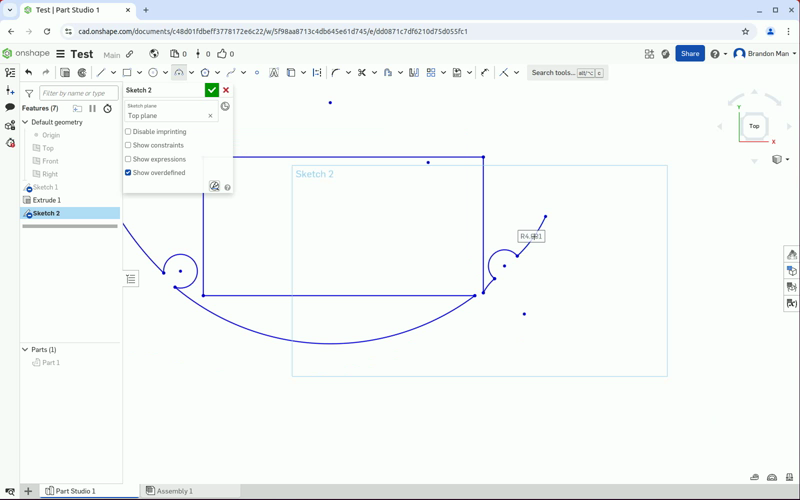
scroll(-6)
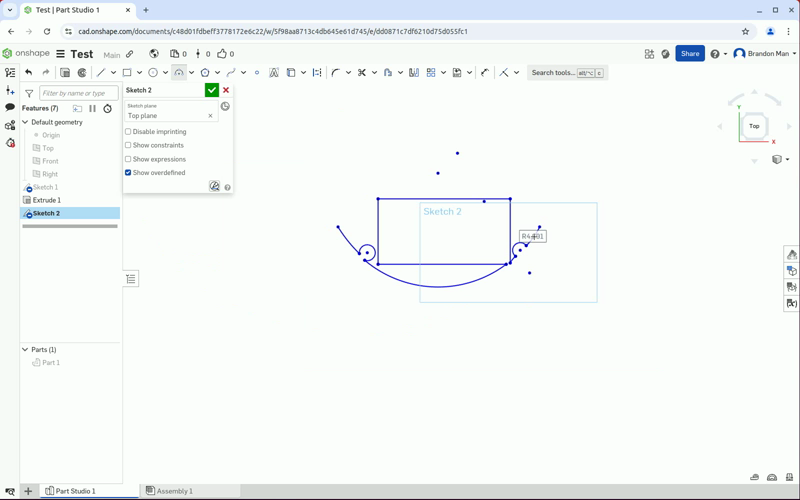
scroll(-6)
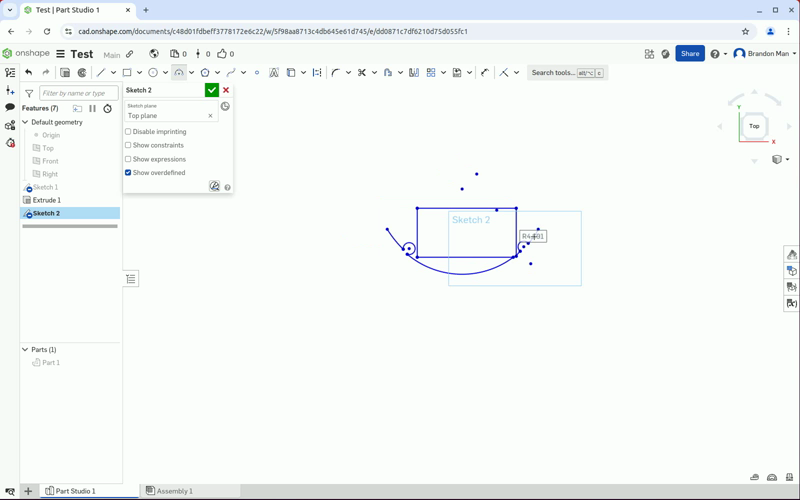
scroll(-6)
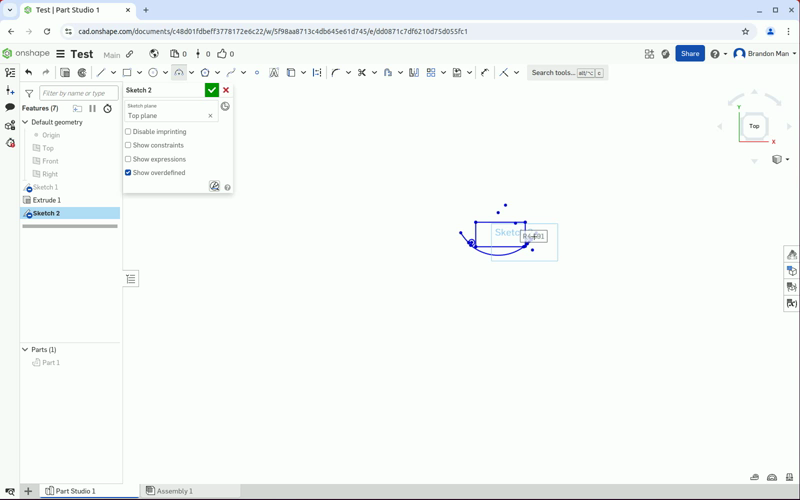
key_up(shift)
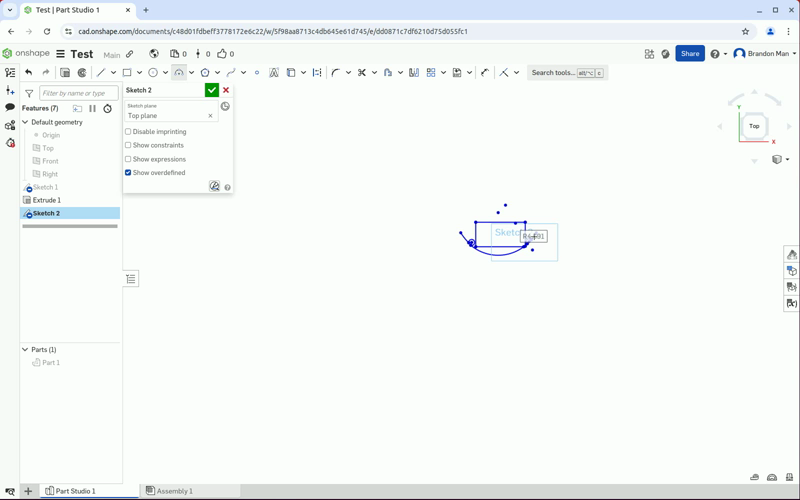
key(esc)
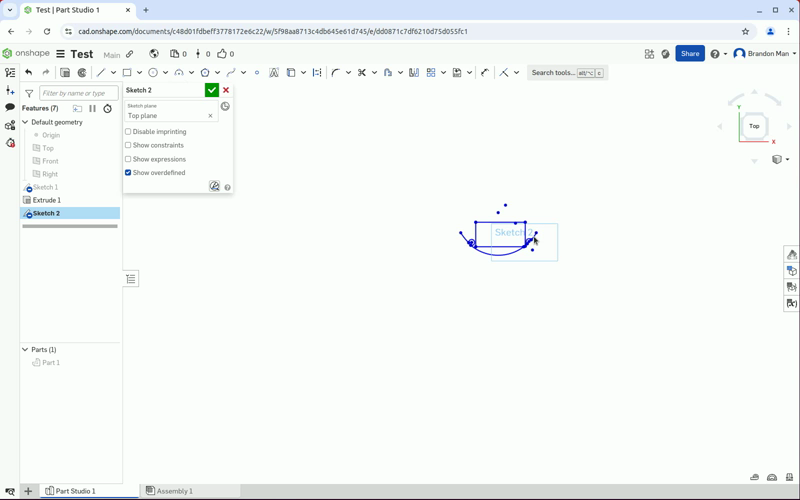
key(l)
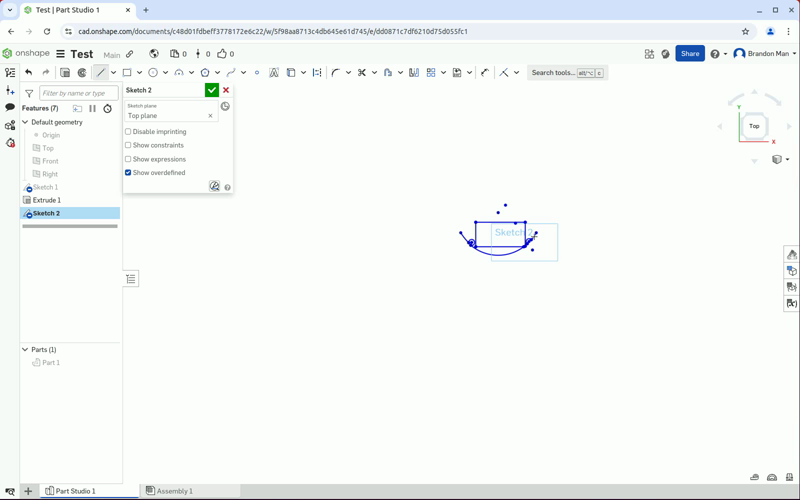
mouse_move(536, 232)
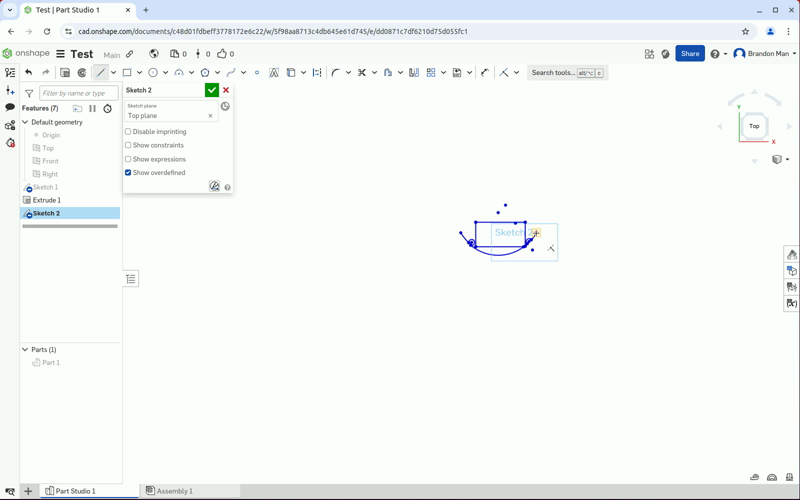
scroll(6)
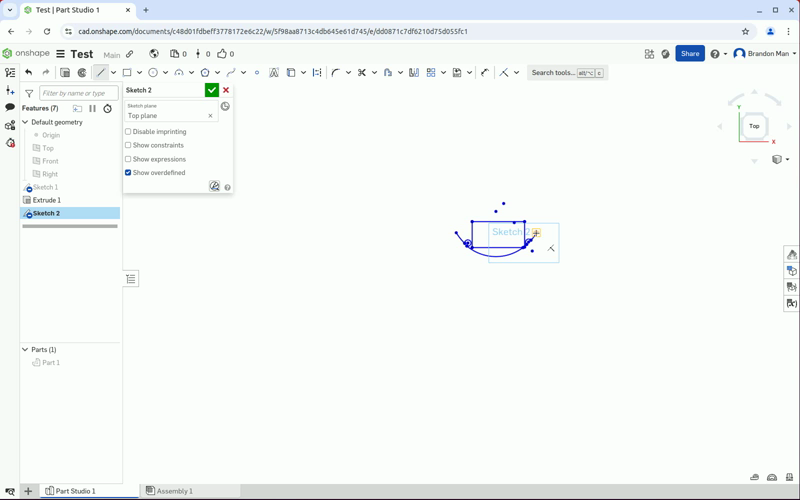
scroll(6)
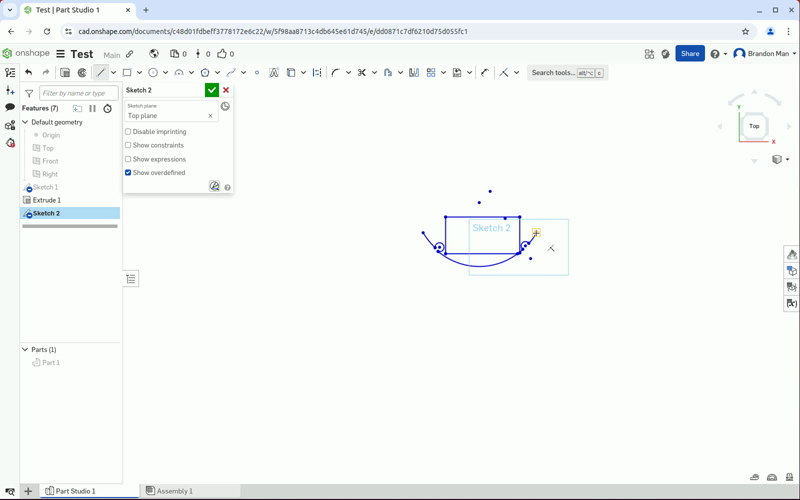
scroll(6)
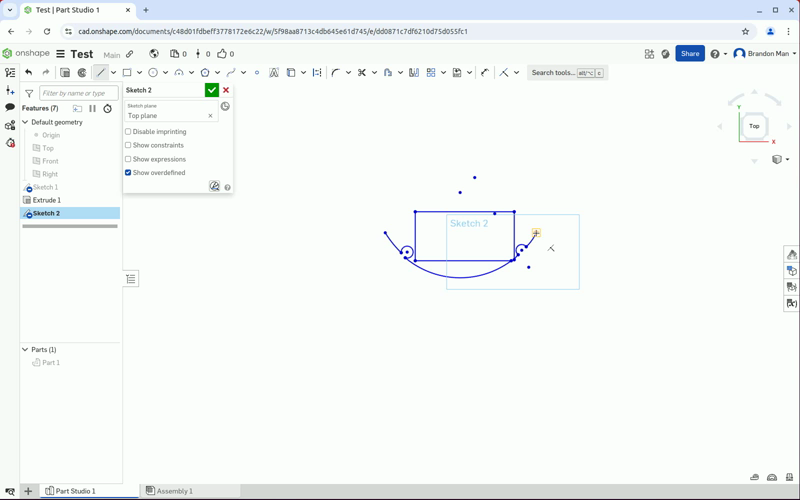
scroll(6)
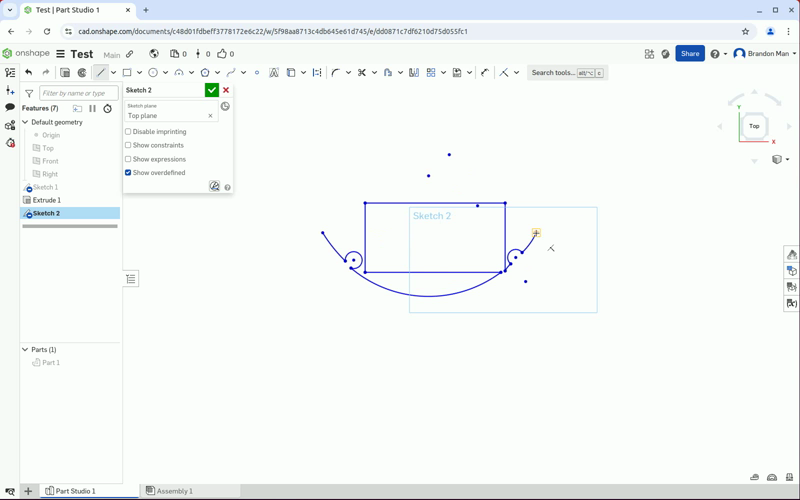
scroll(6)
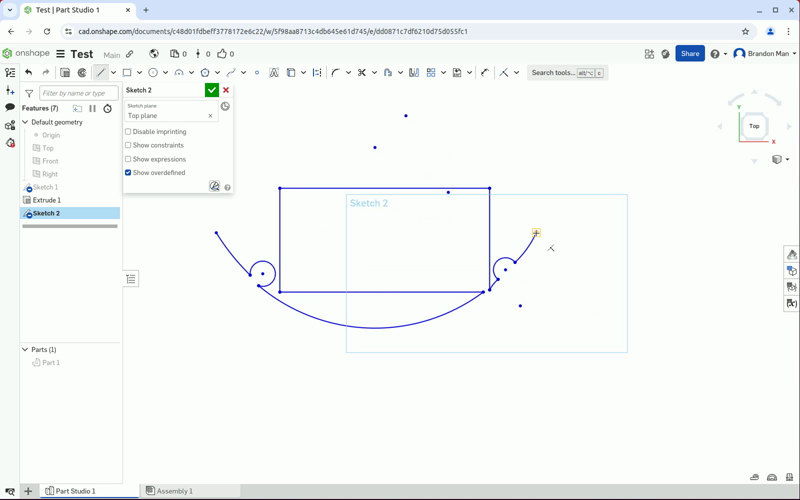
scroll(6)
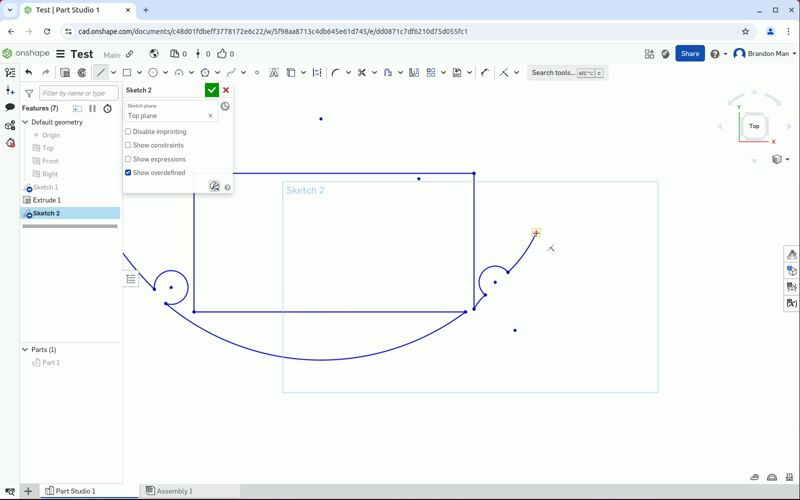
scroll(6)
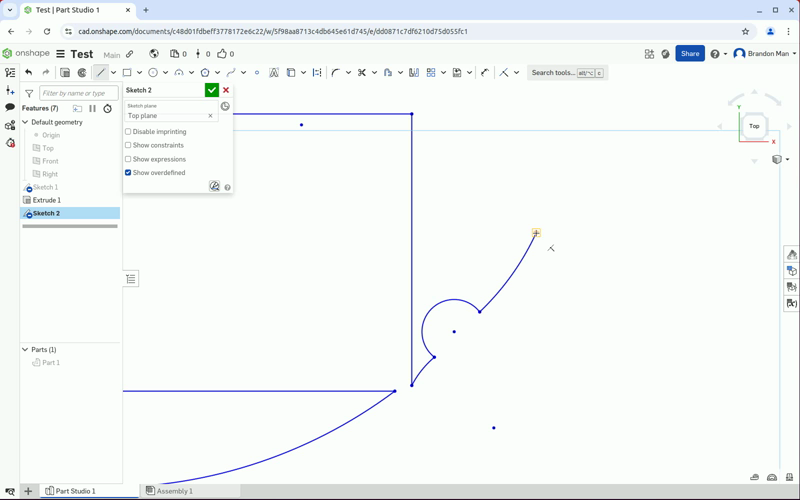
click(536, 232)
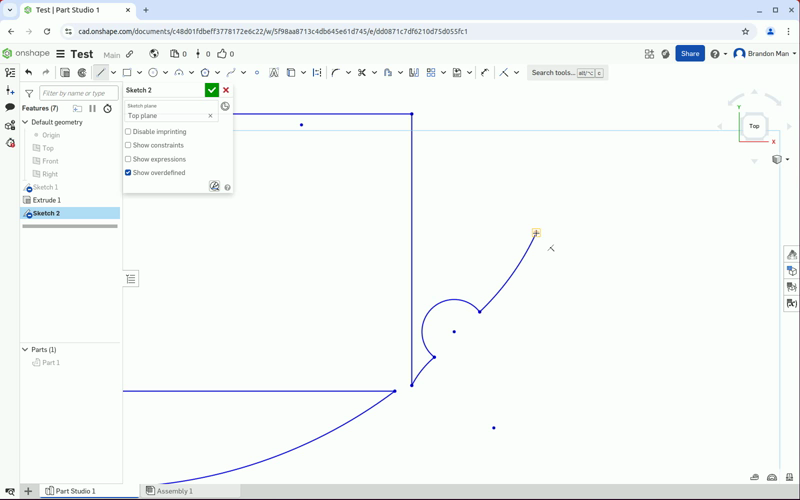
scroll(-6)
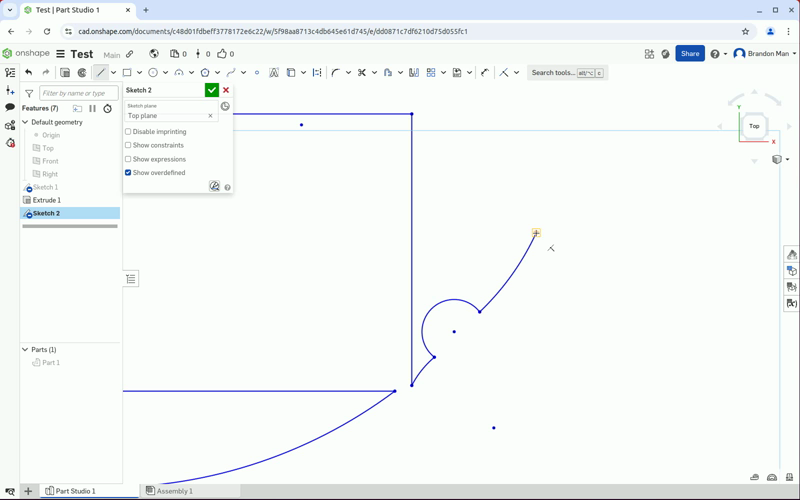
scroll(-6)
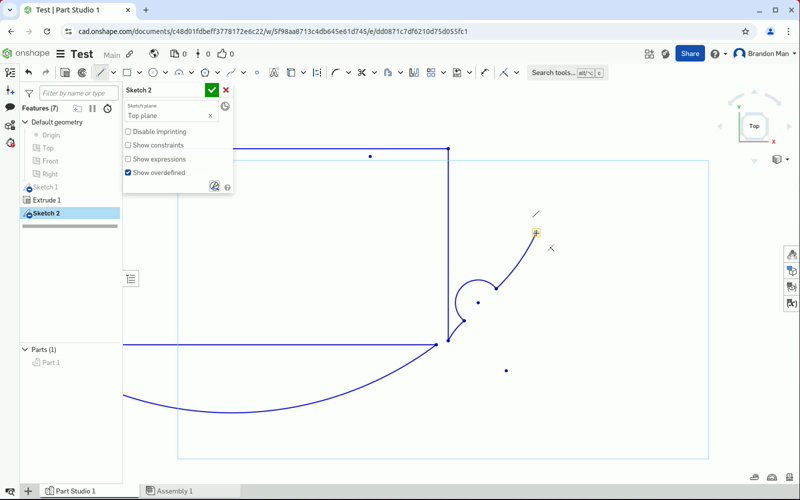
scroll(-6)
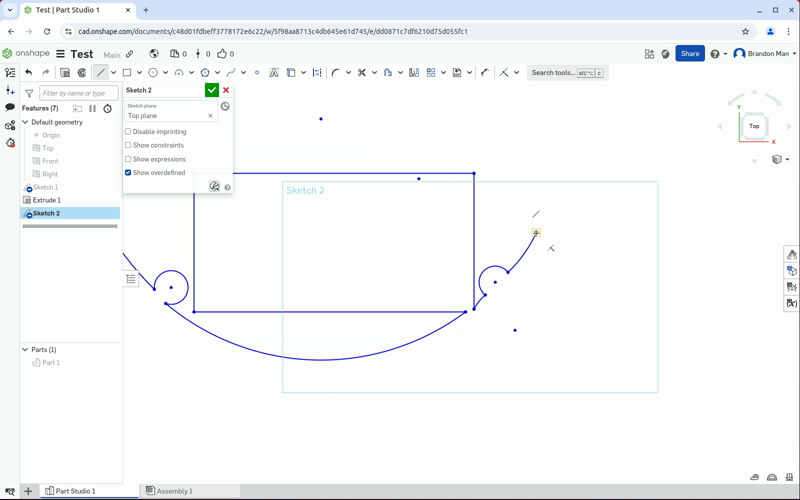
scroll(-6)
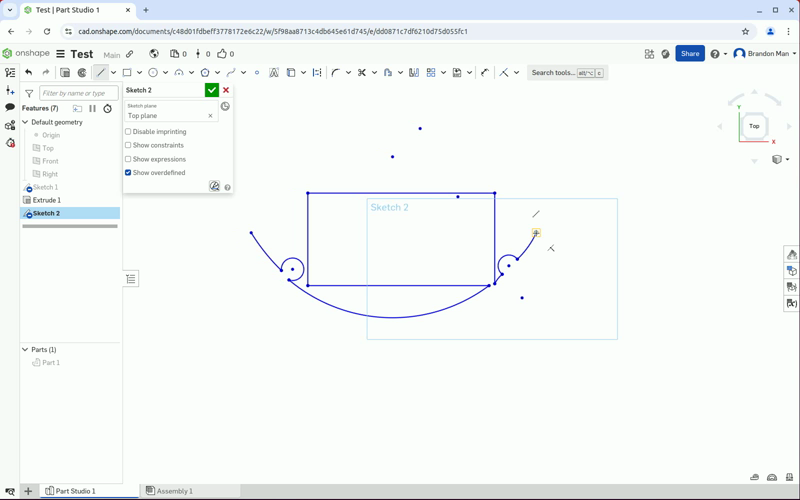
scroll(-6)
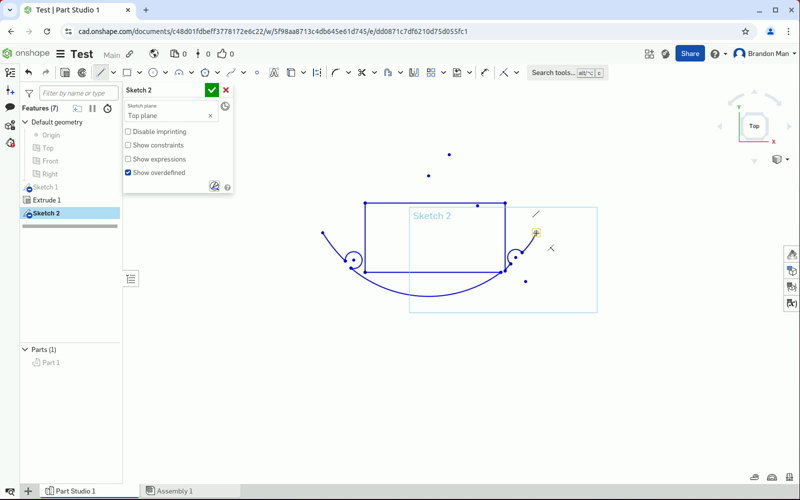
scroll(-6)
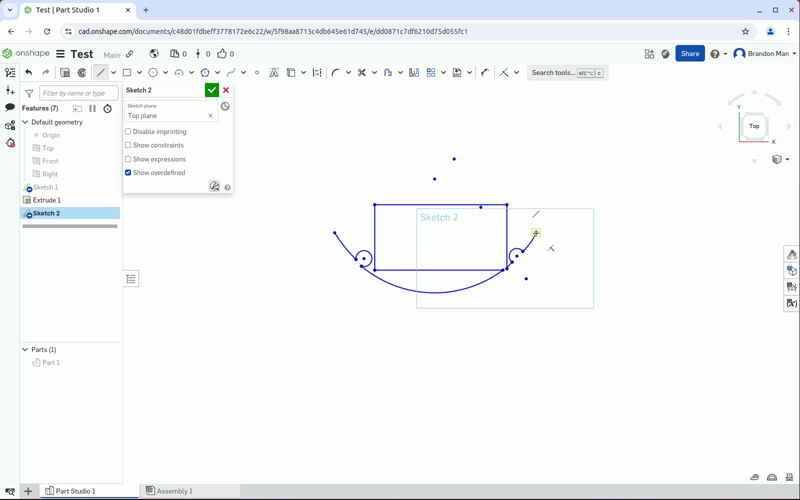
scroll(-6)
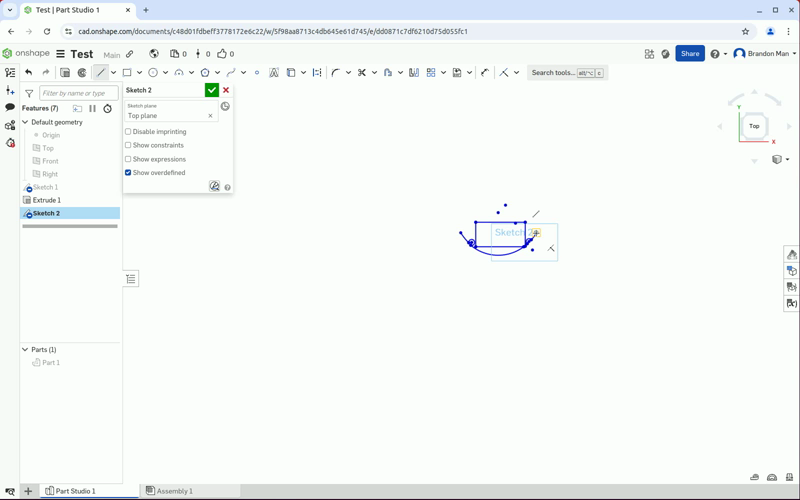
key_down(shift)
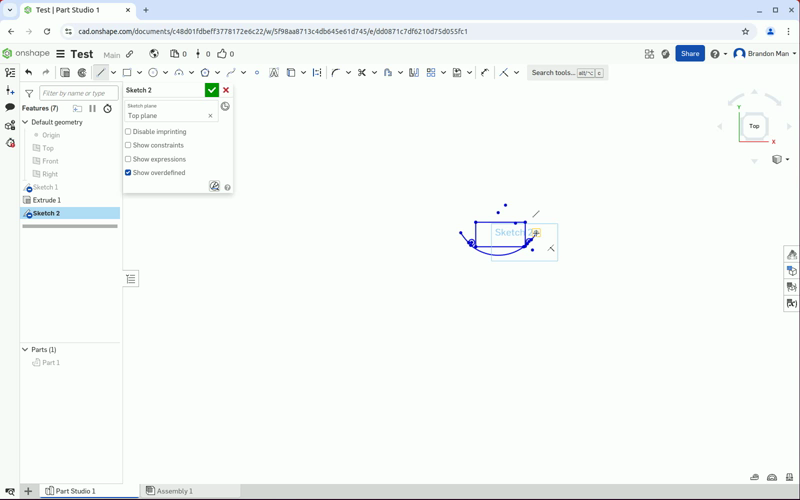
mouse_move(566, 232)
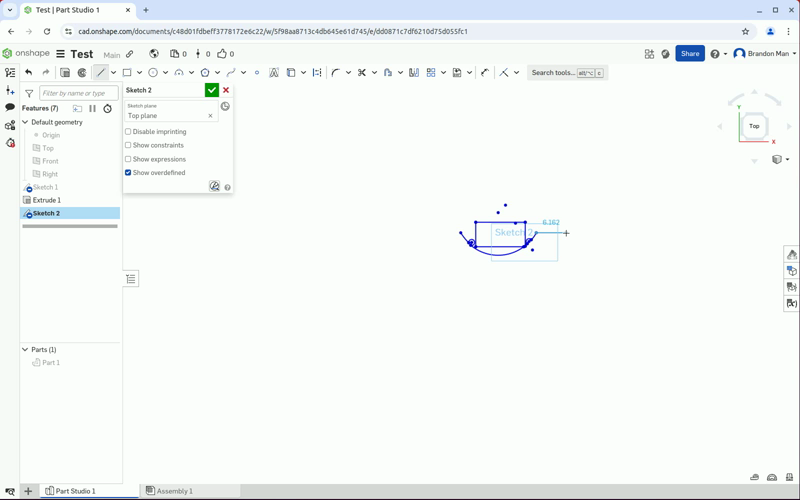
mouse_move(536, 192)
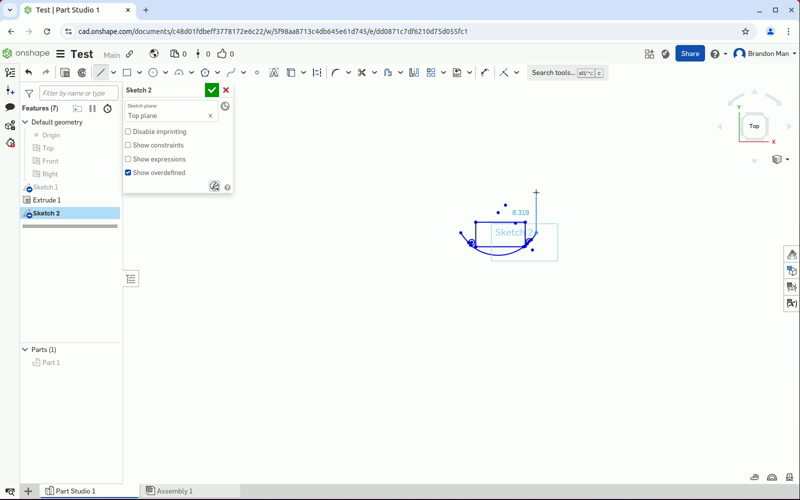
click(536, 192)
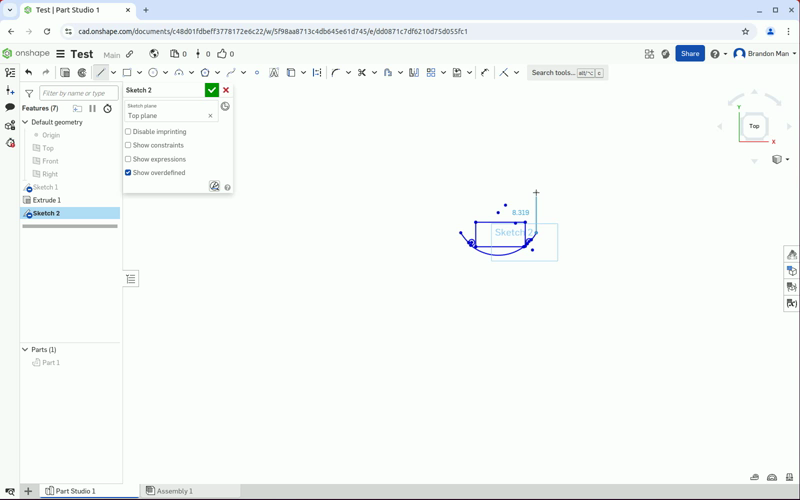
key_up(shift)
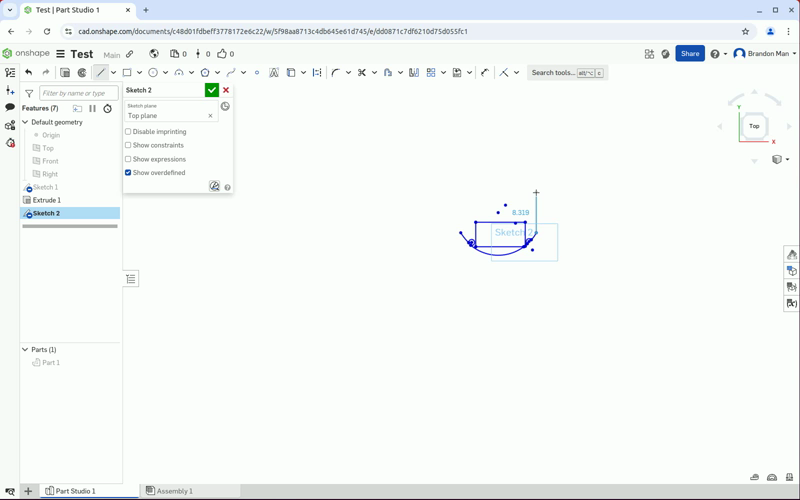
key_down(shift)
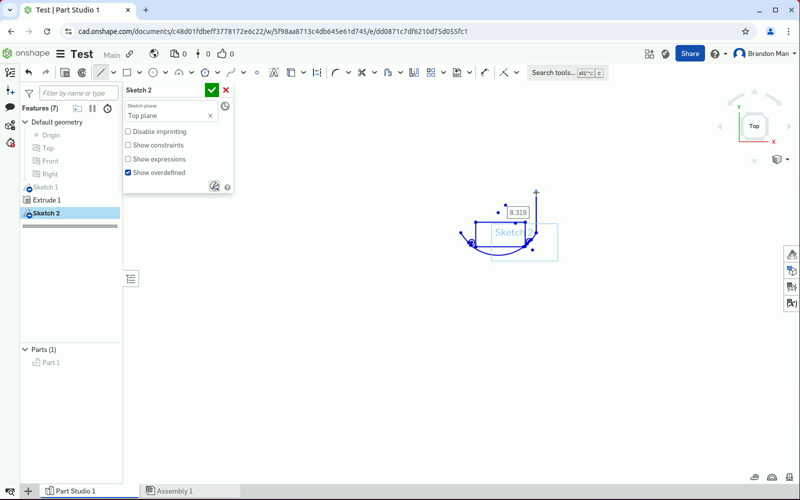
mouse_move(566, 192)
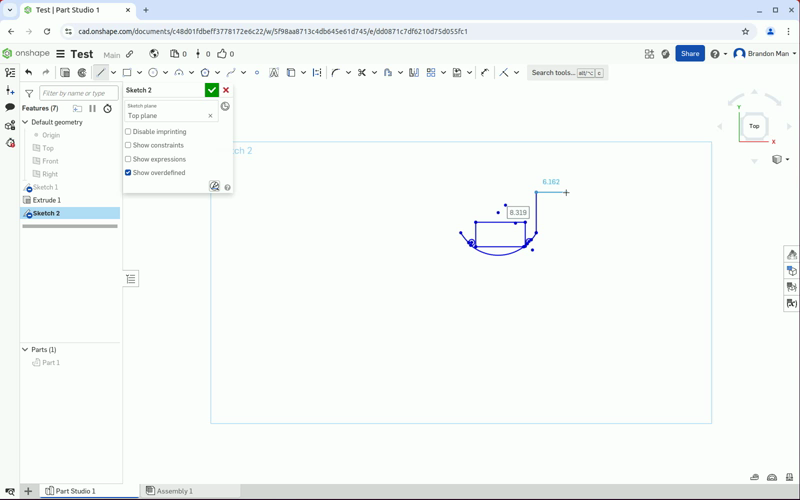
mouse_move(498, 192)
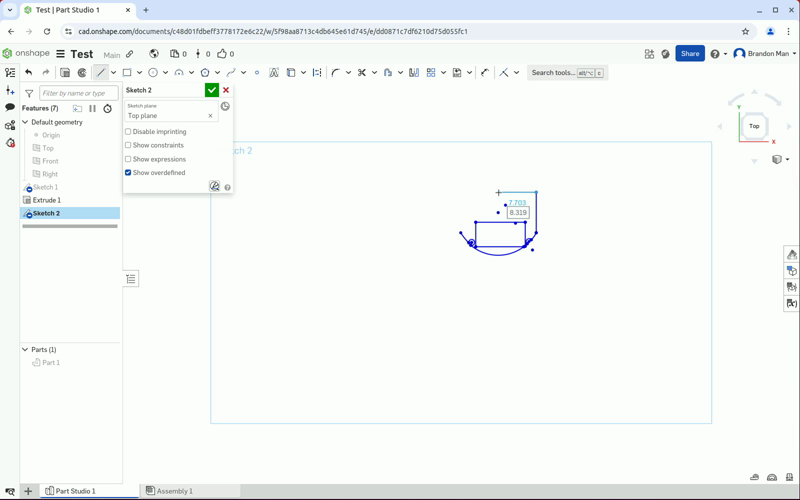
click(498, 192)
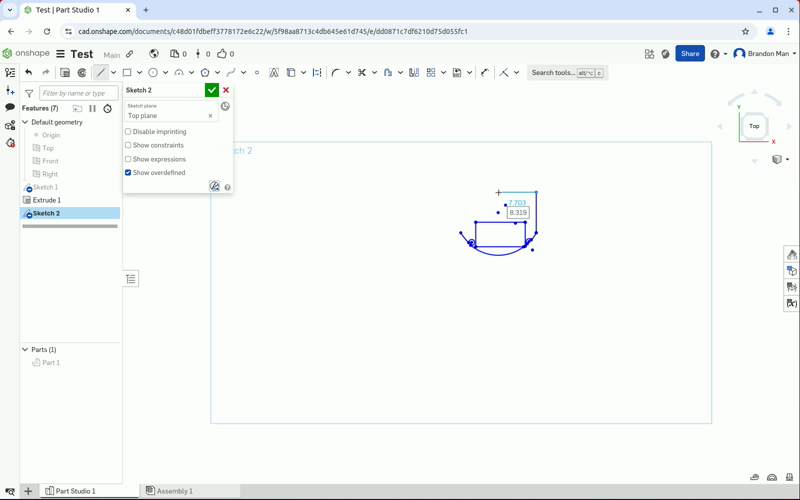
key_up(shift)
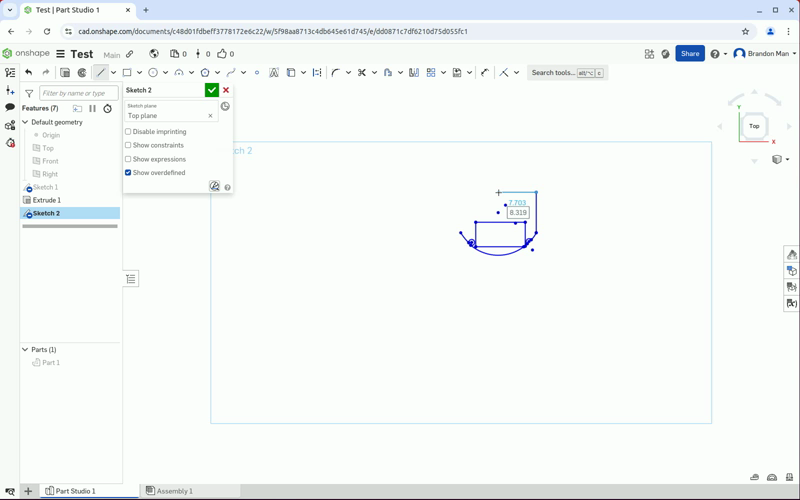
key_down(shift)
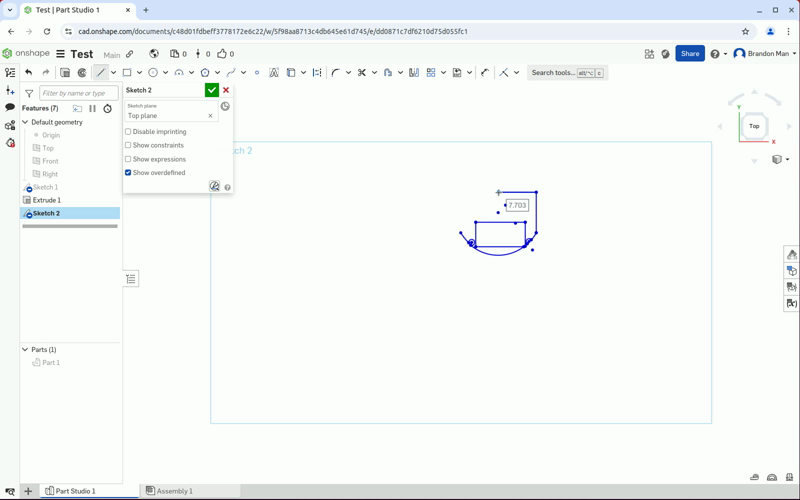
mouse_move(528, 192)
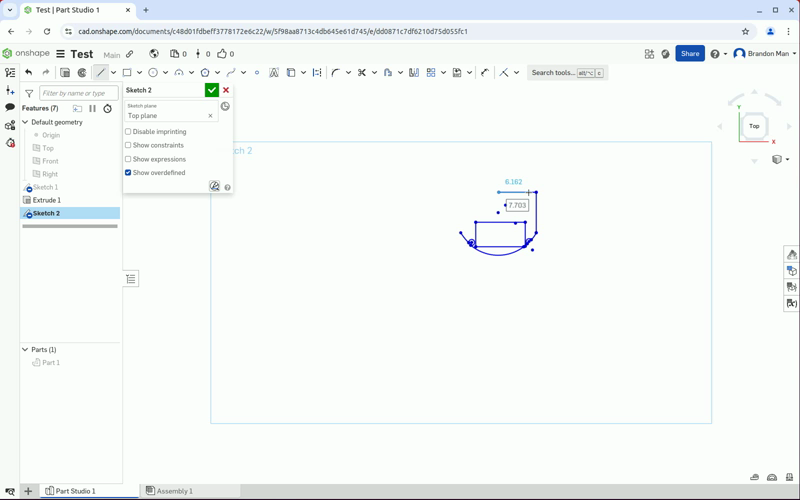
mouse_move(460, 192)
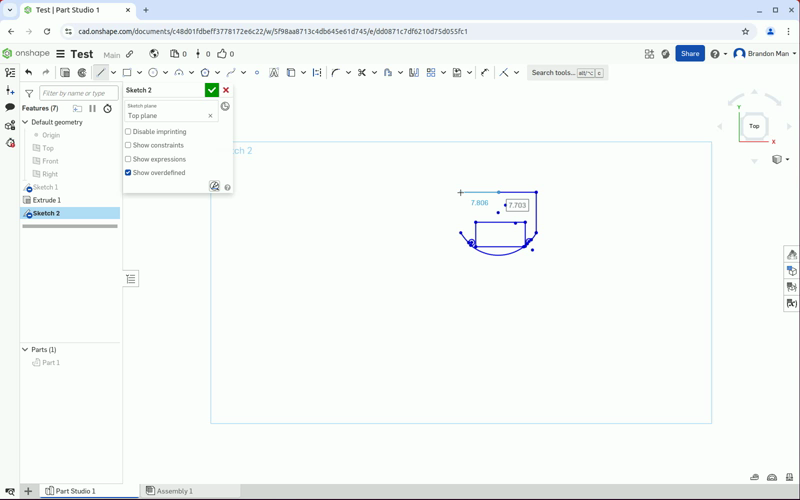
click(460, 192)
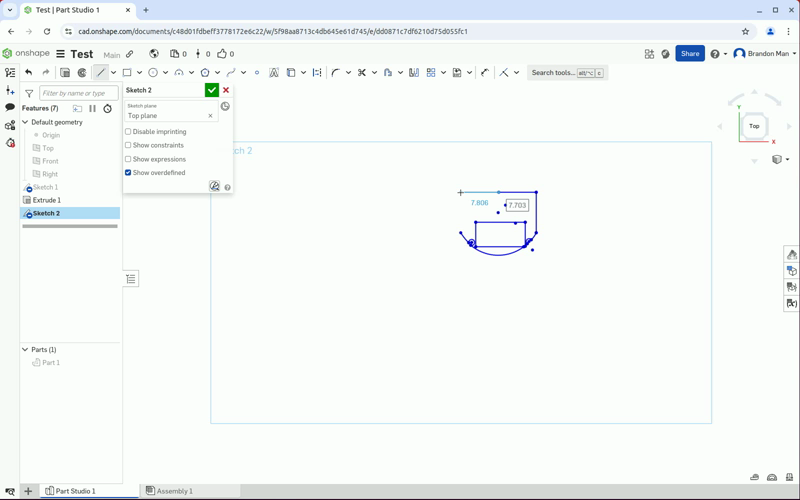
key_up(shift)
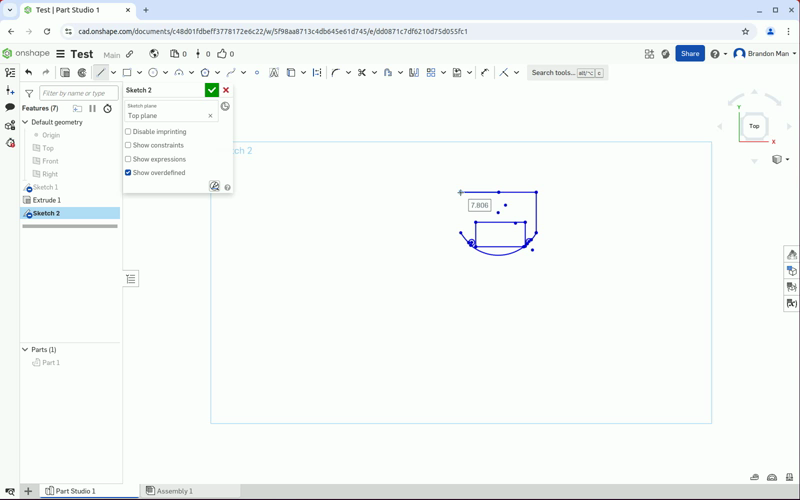
mouse_move(490, 192)
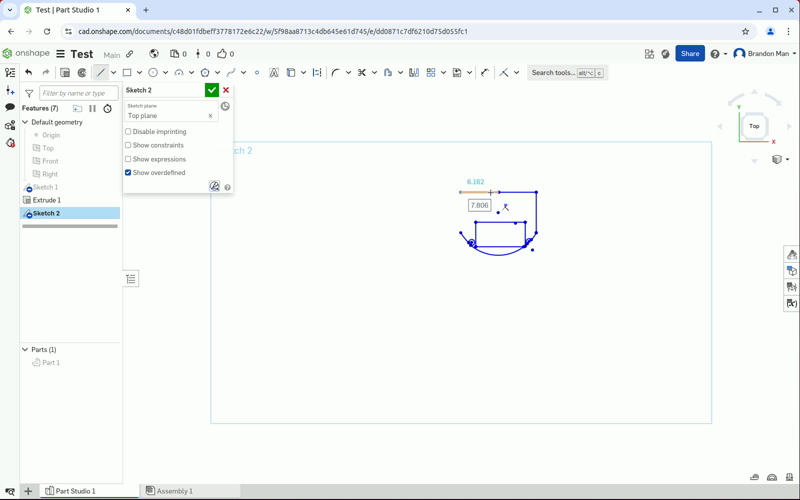
key_down(shift)
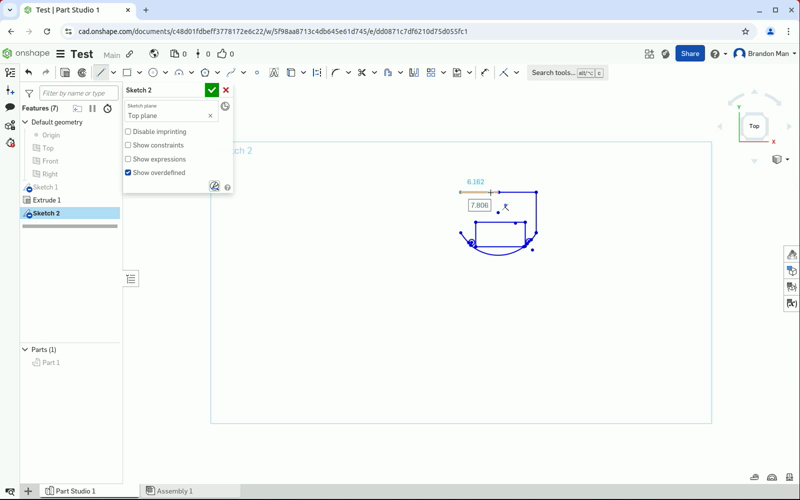
mouse_move(460, 232)
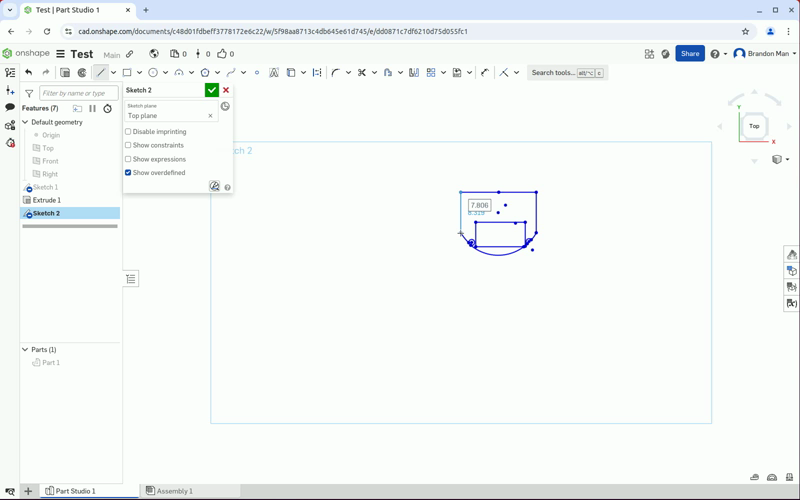
key_up(shift)
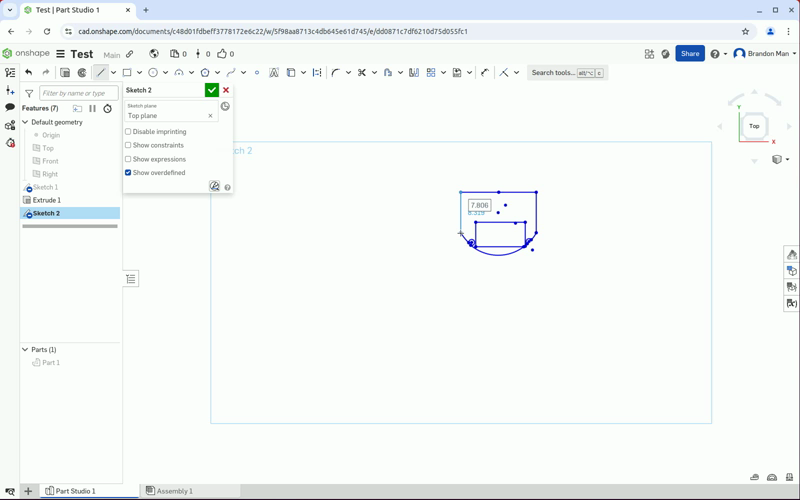
click(460, 232)
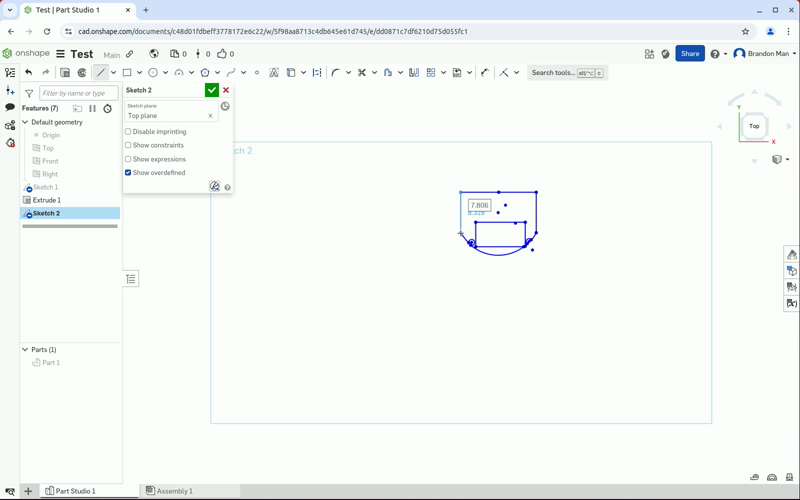
key(esc)
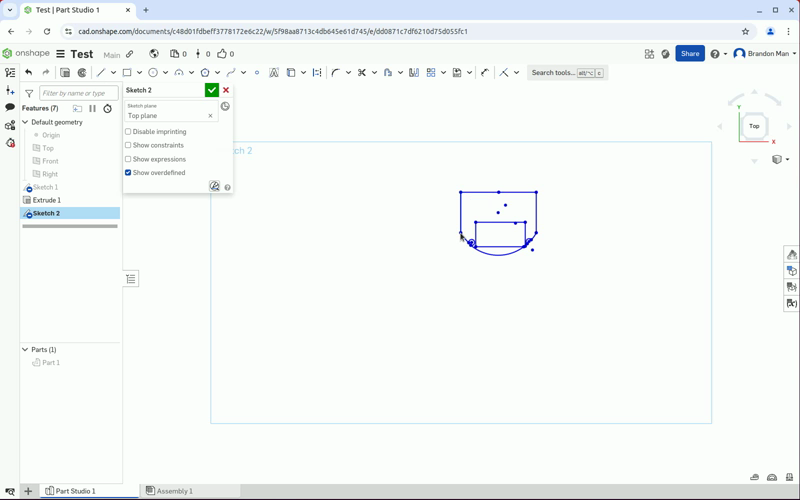
key(c)
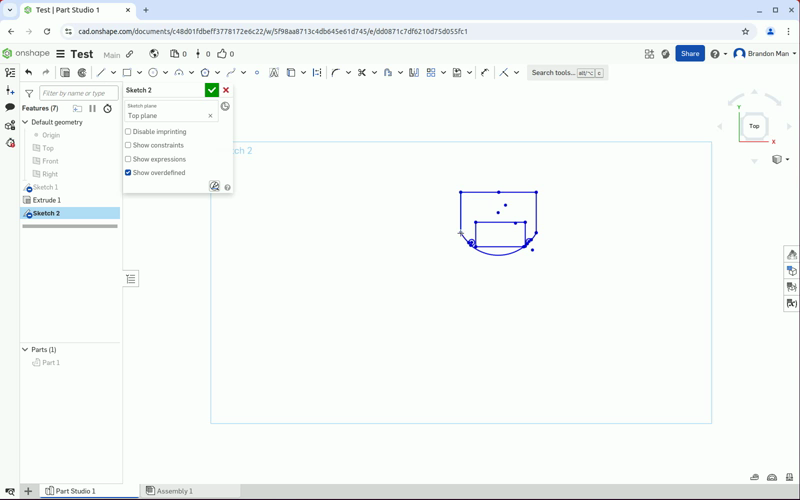
key_down(shift)
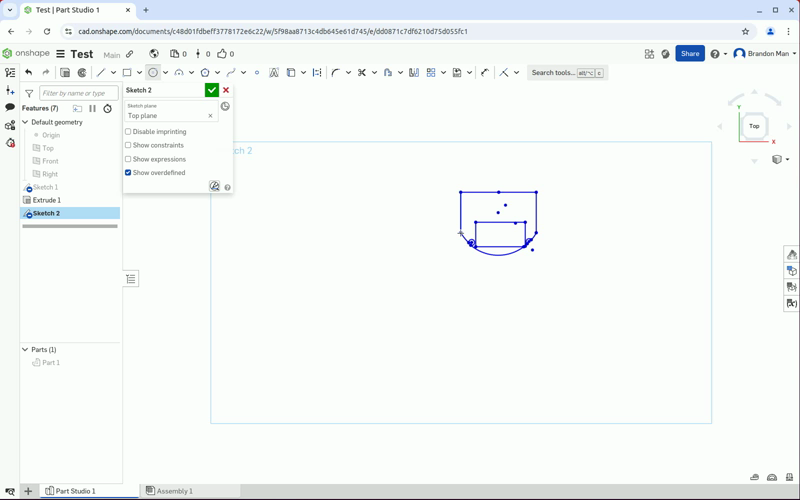
mouse_move(470, 226)
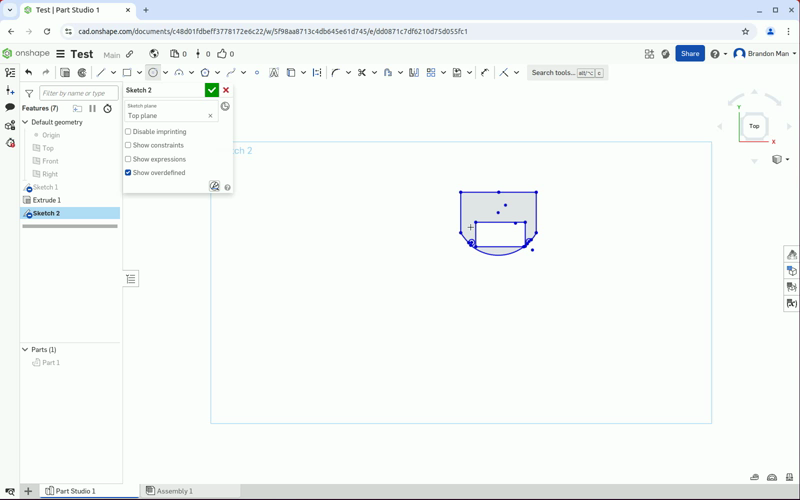
click(470, 226)
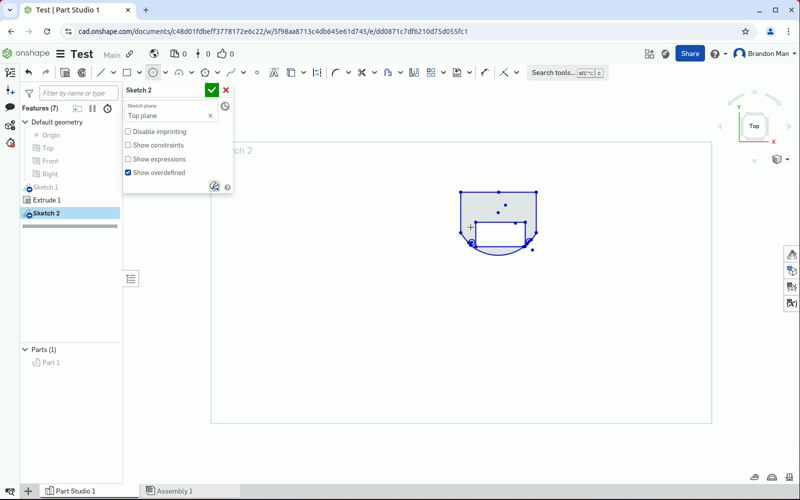
key_up(shift)
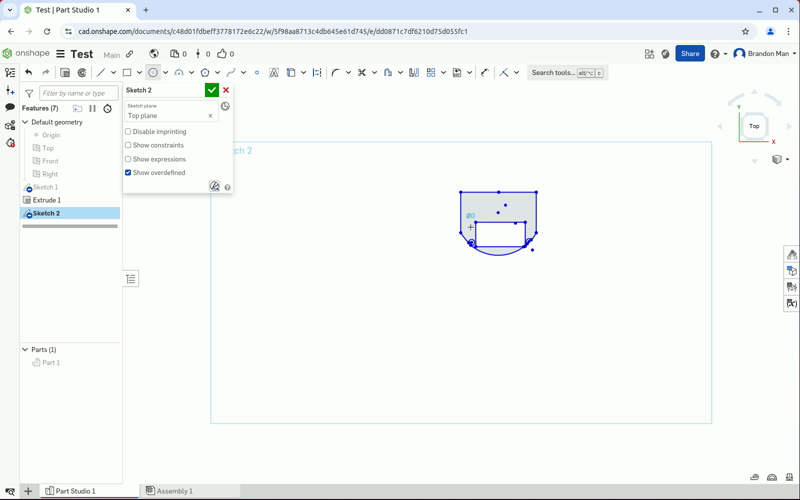
mouse_move(473, 226)
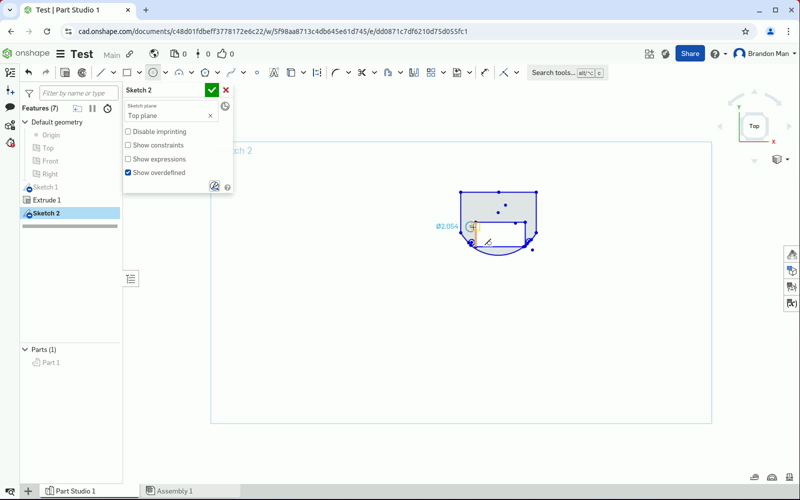
scroll(6)
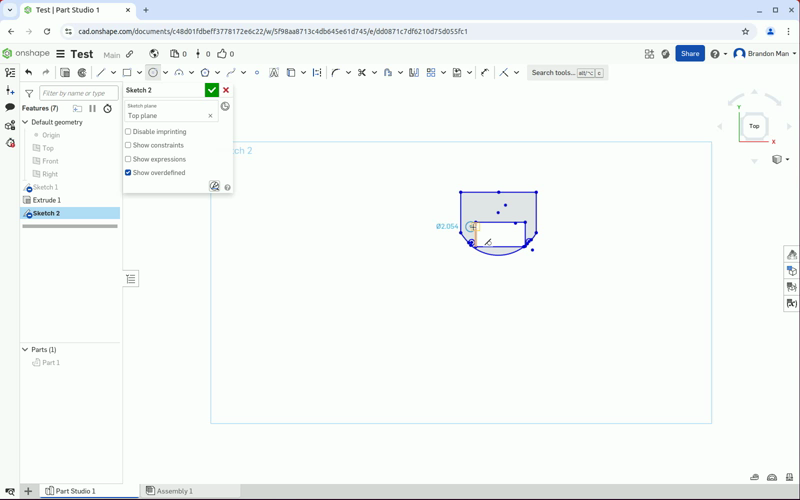
scroll(6)
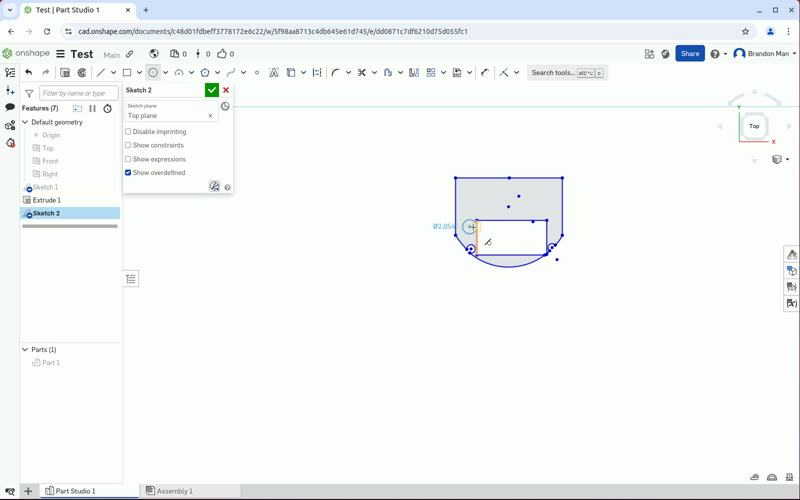
scroll(6)
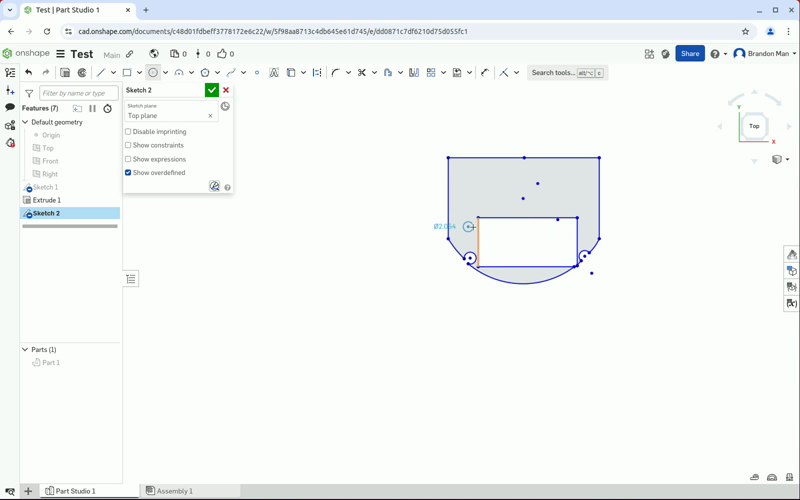
scroll(6)
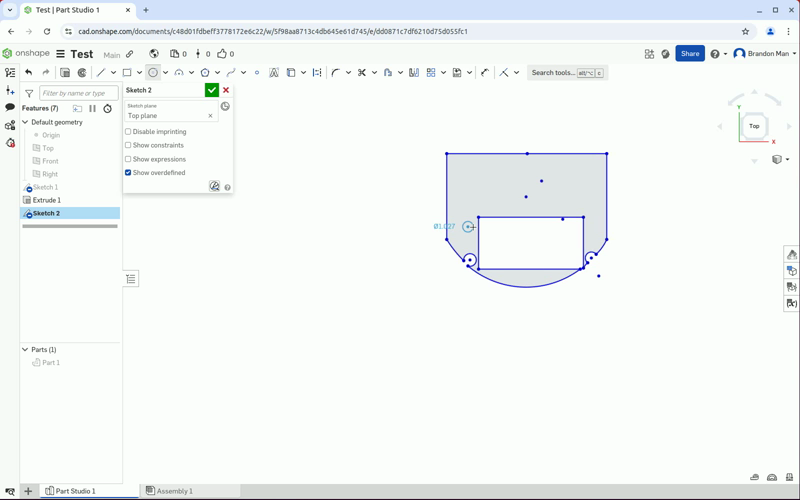
scroll(6)
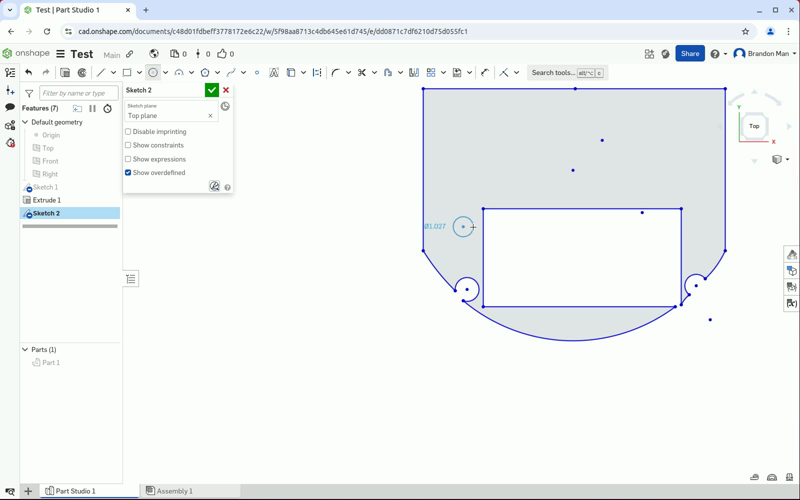
scroll(6)
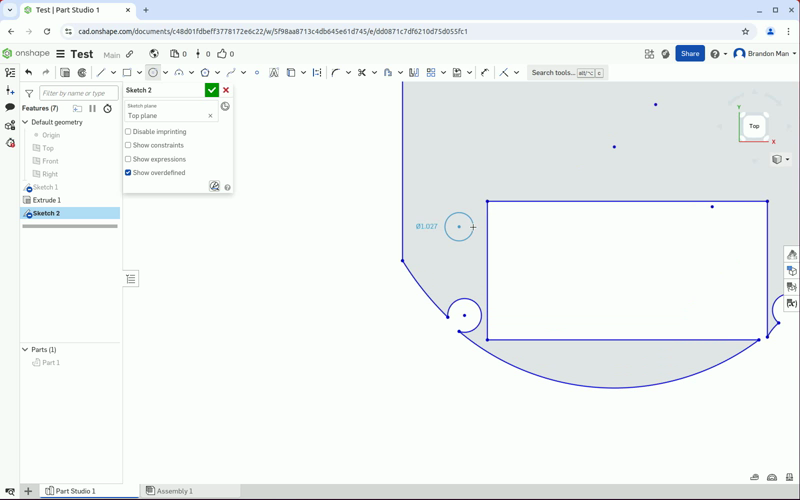
scroll(6)
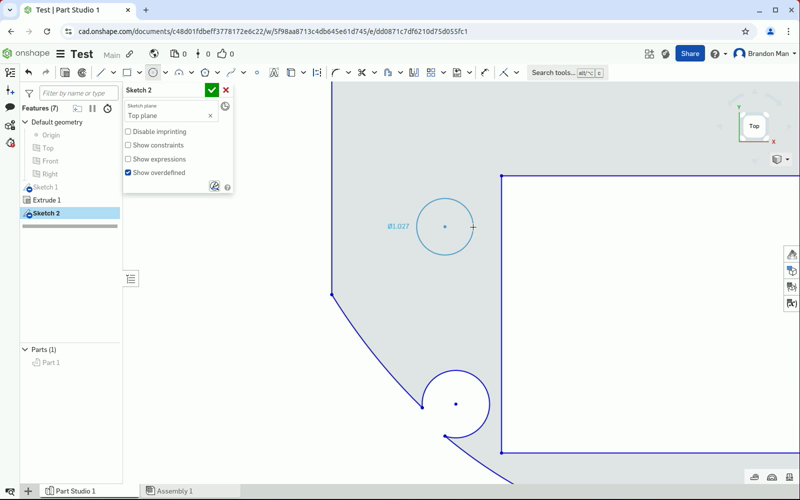
click(473, 226)
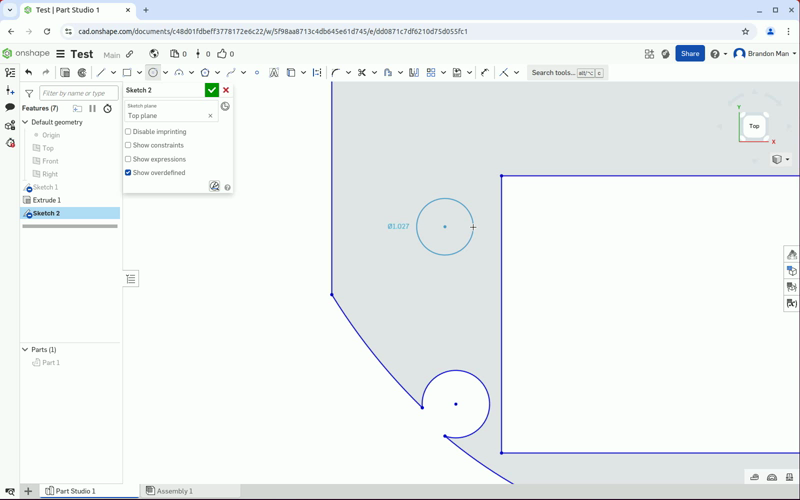
scroll(-6)
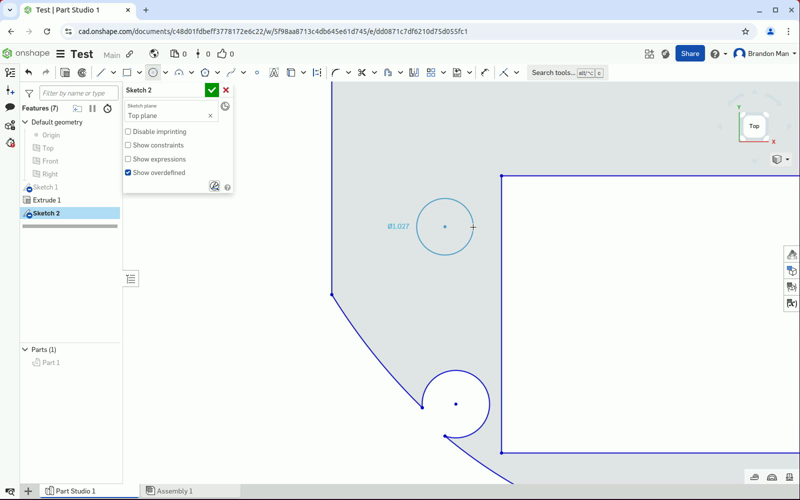
scroll(-6)
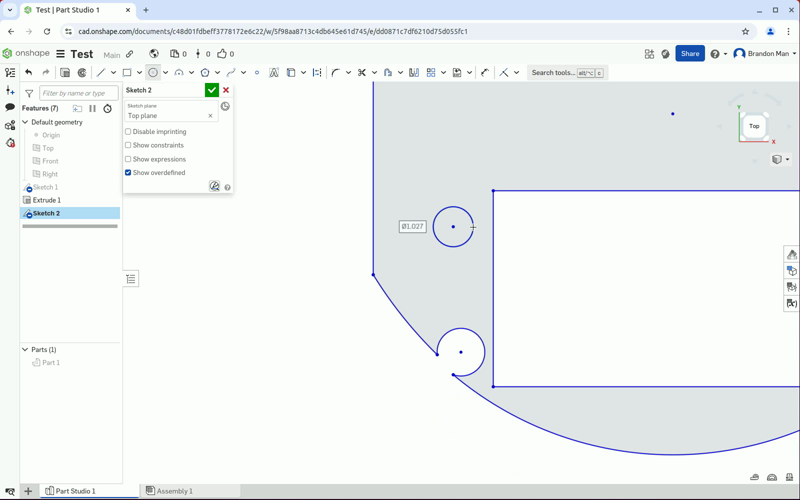
scroll(-6)
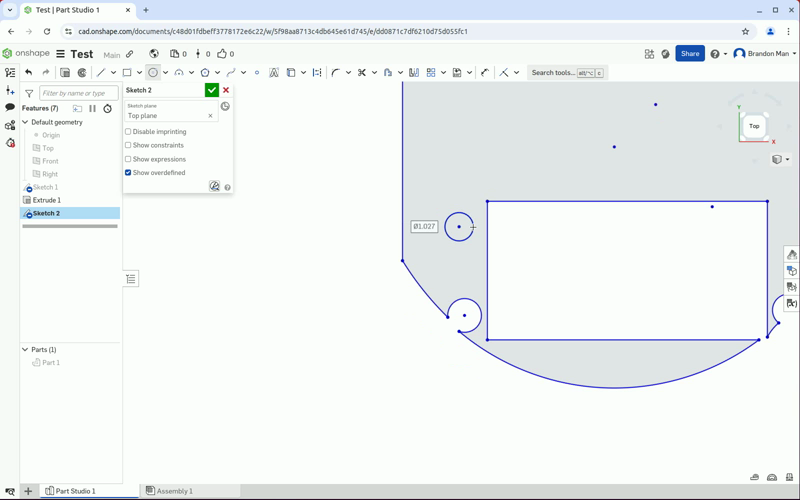
scroll(-6)
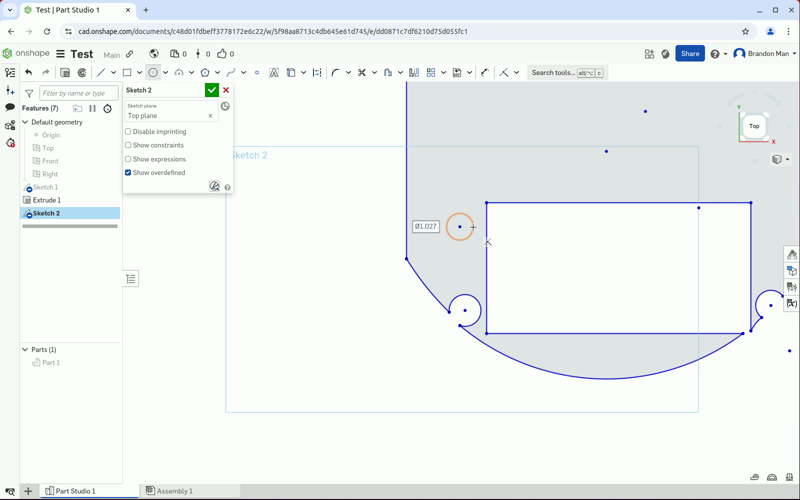
scroll(-6)
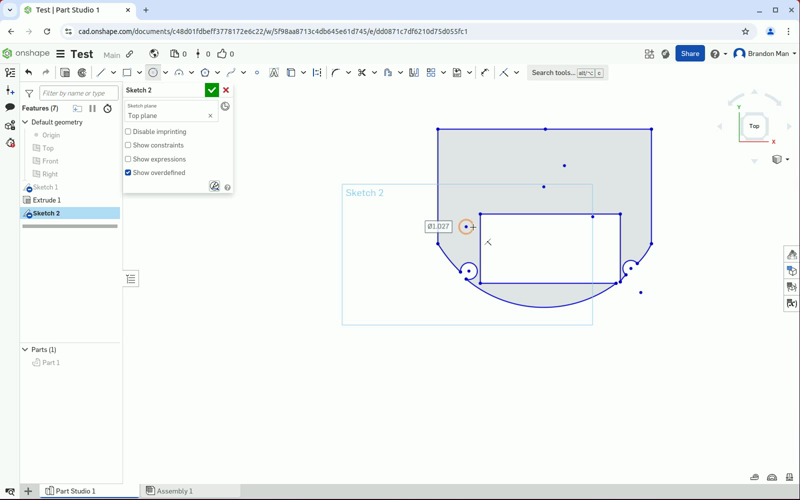
scroll(-6)
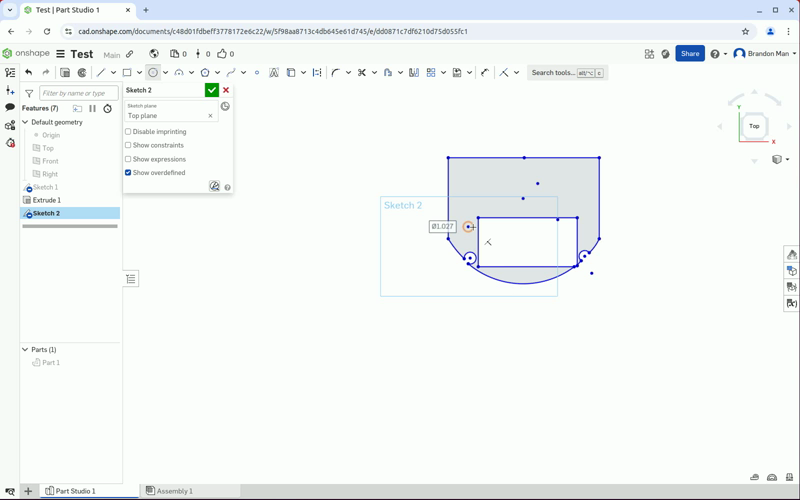
scroll(-6)
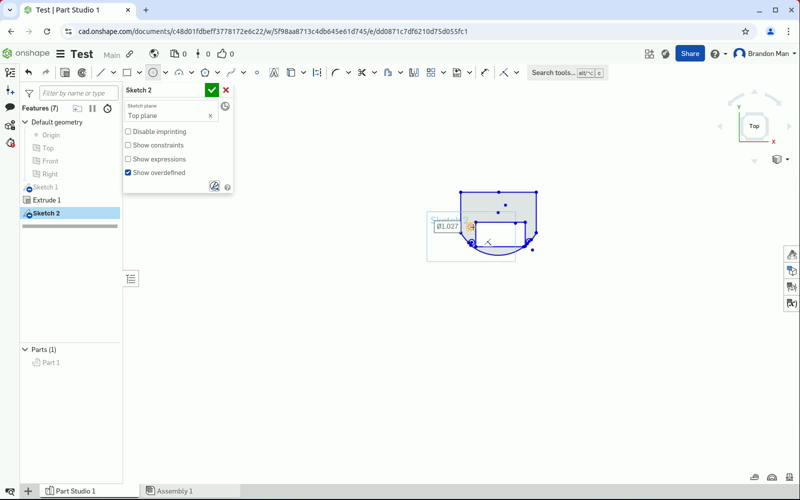
key(esc)
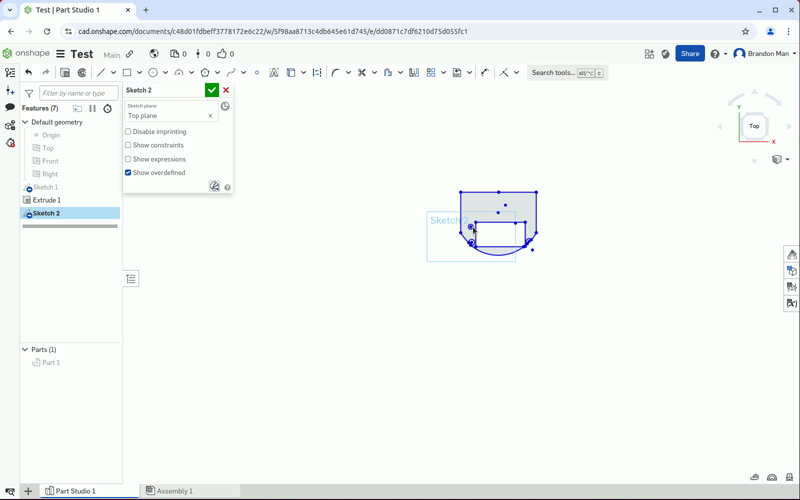
key(c)
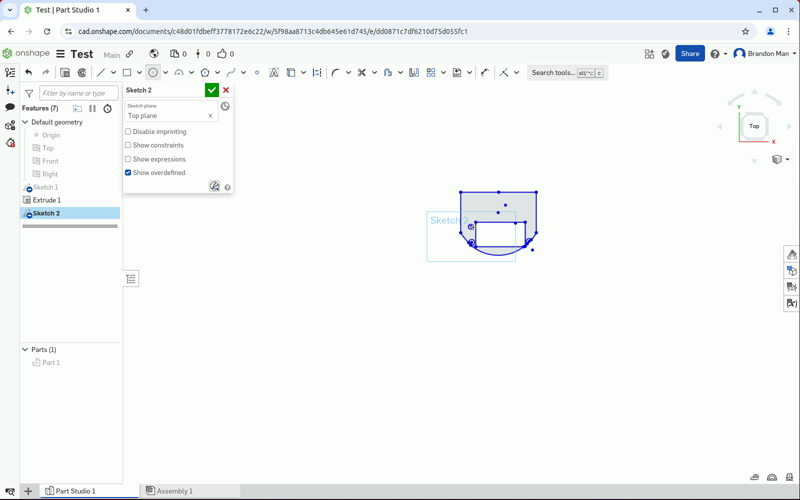
key_down(shift)
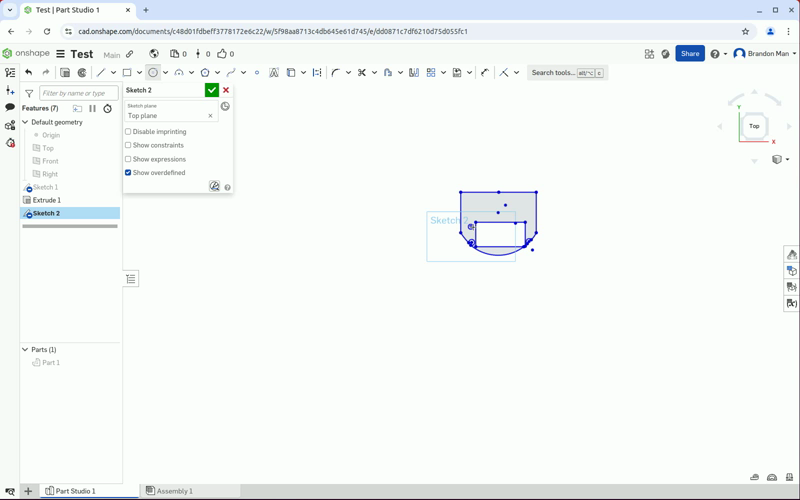
mouse_move(529, 226)
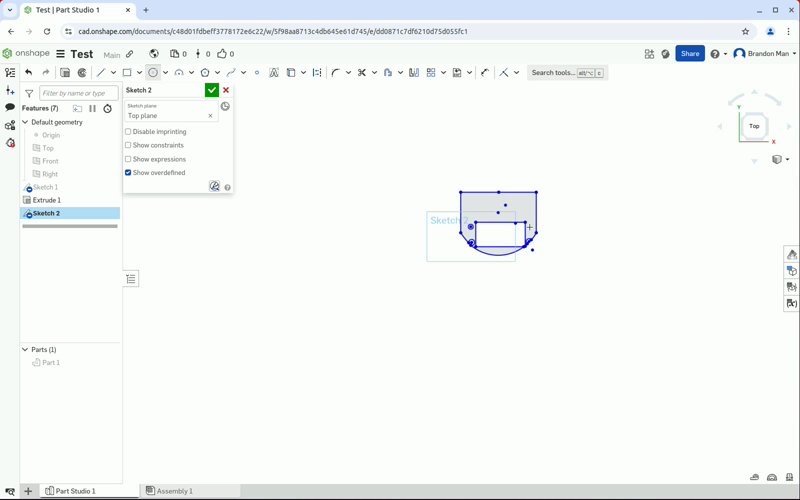
click(529, 226)
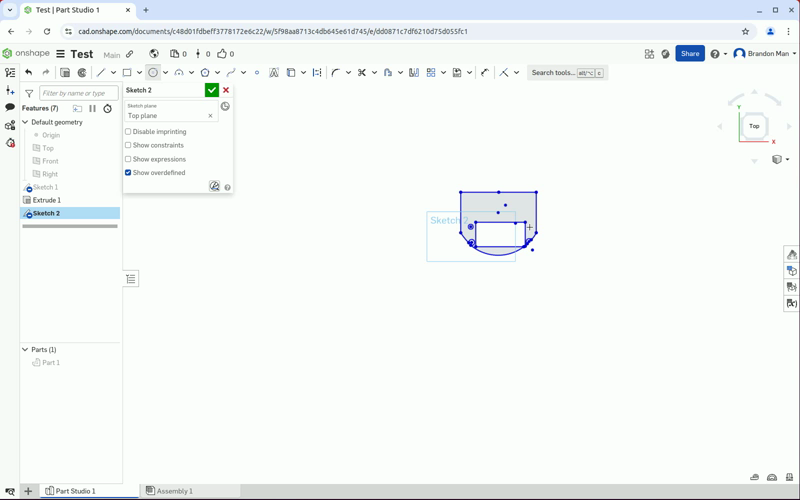
key_up(shift)
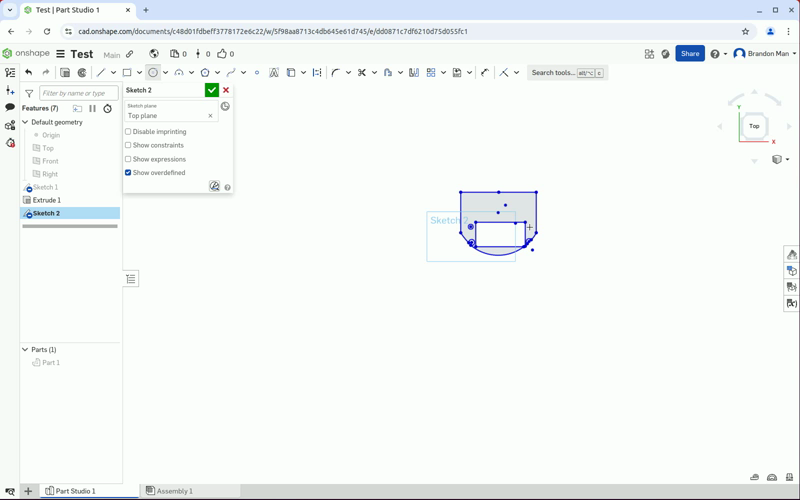
mouse_move(532, 226)
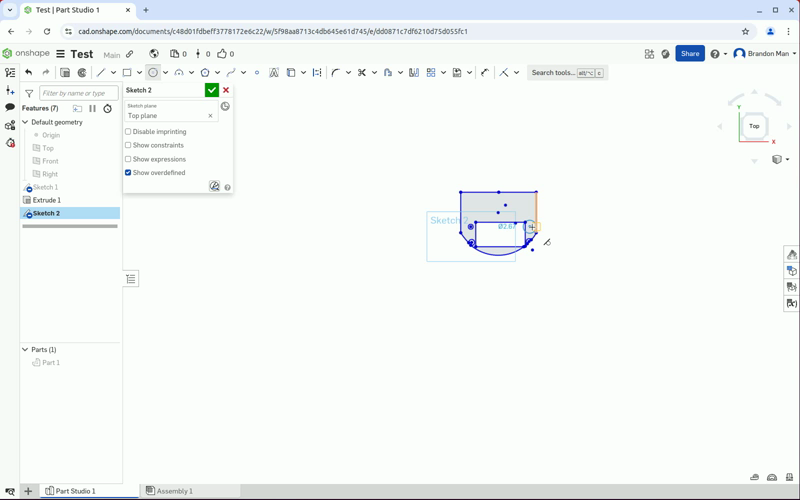
scroll(6)
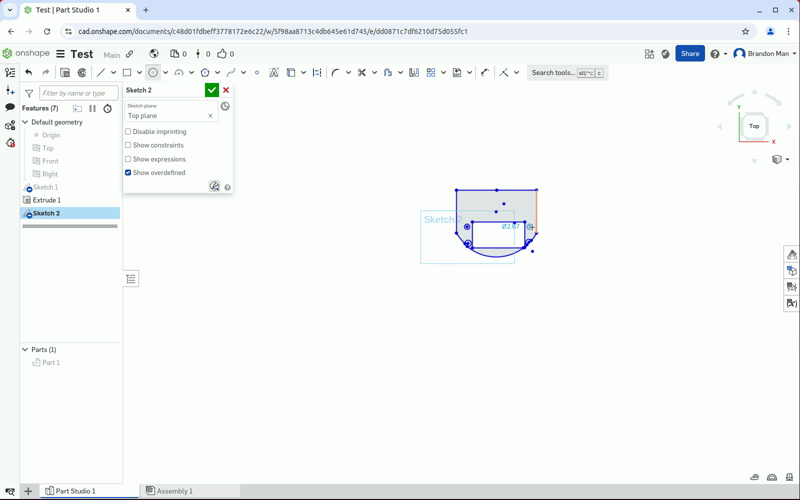
scroll(6)
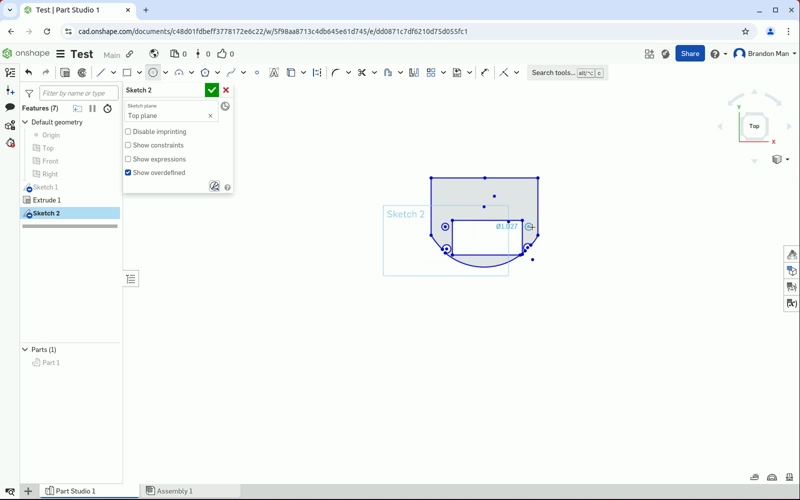
scroll(6)
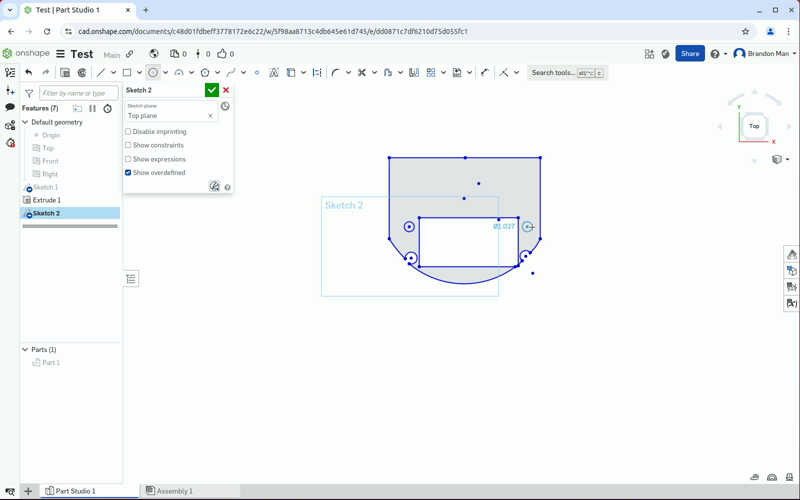
scroll(6)
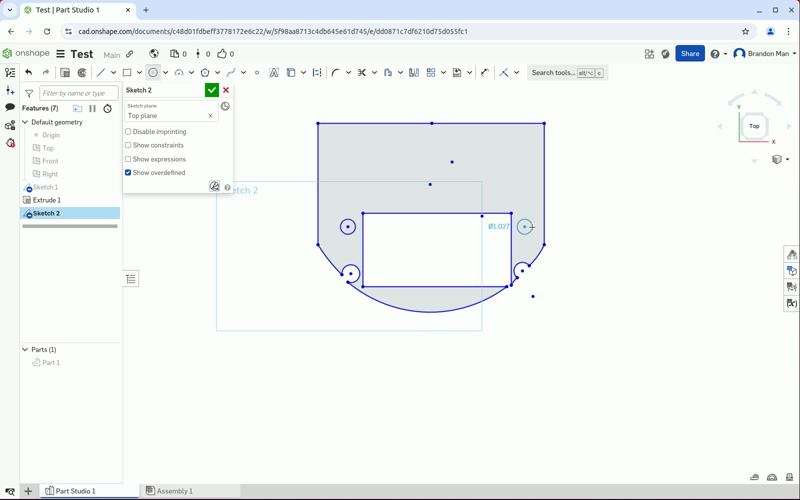
scroll(6)
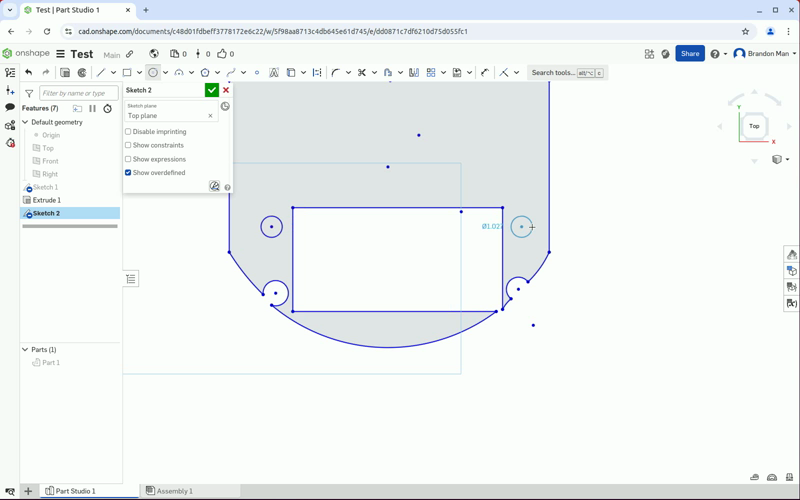
scroll(6)
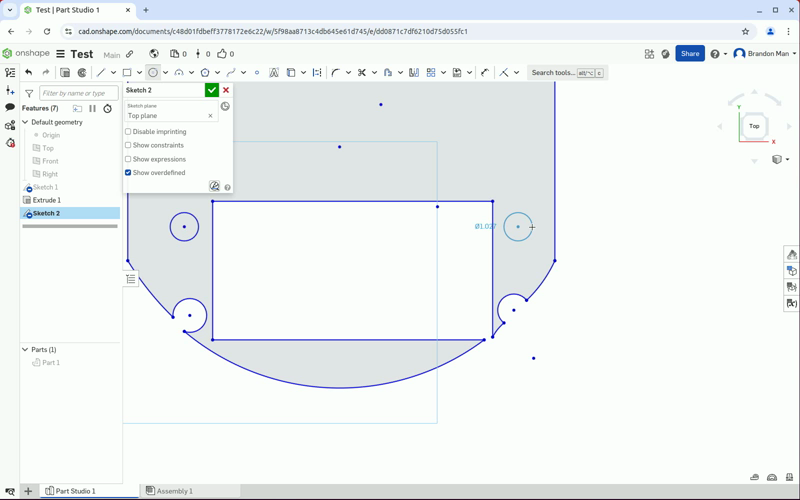
scroll(6)
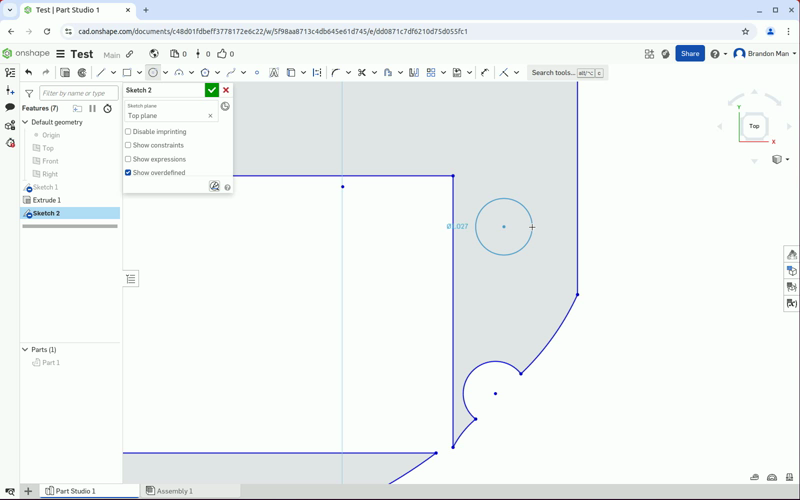
click(532, 226)
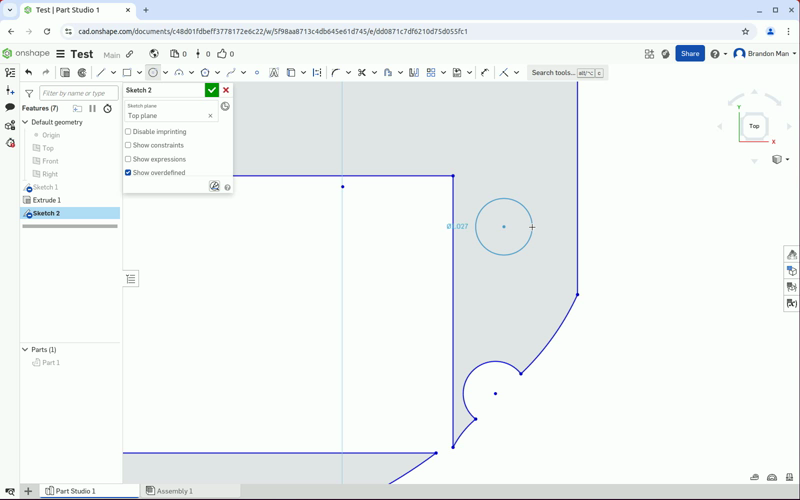
scroll(-6)
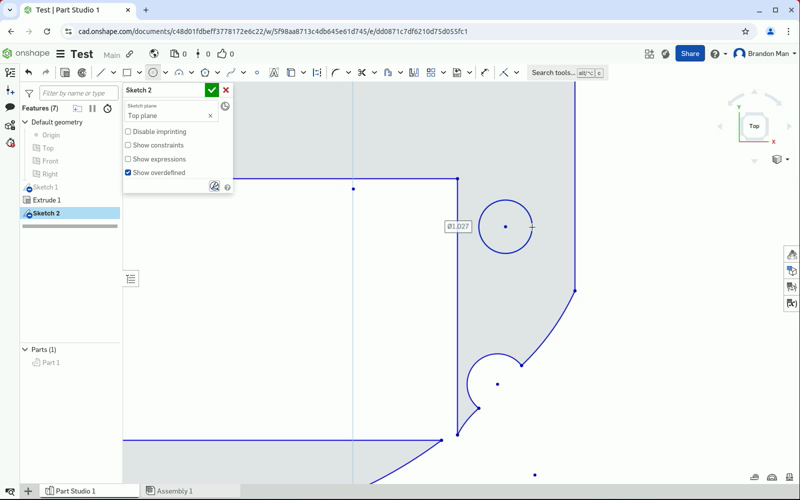
scroll(-6)
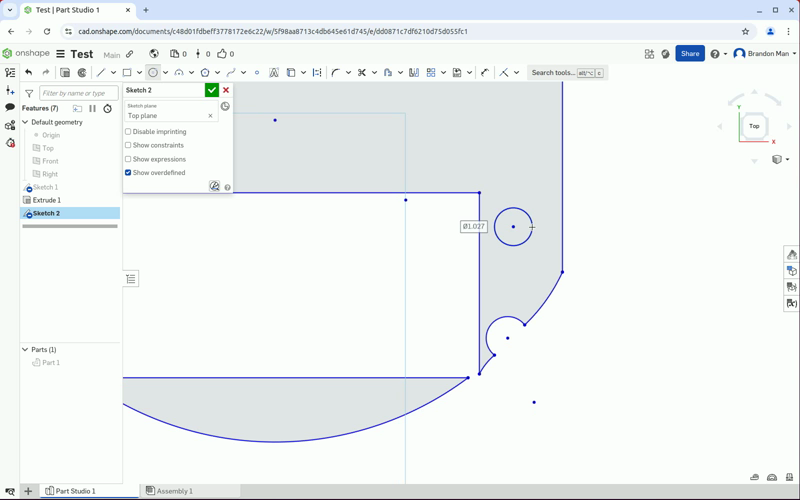
scroll(-6)
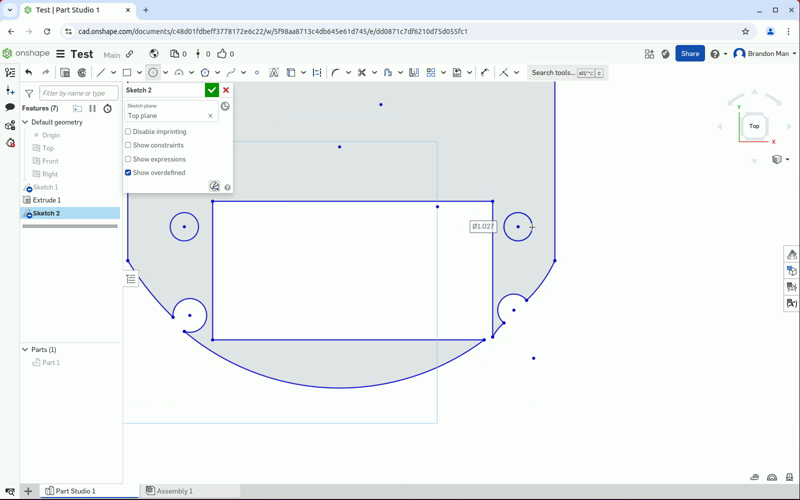
scroll(-6)
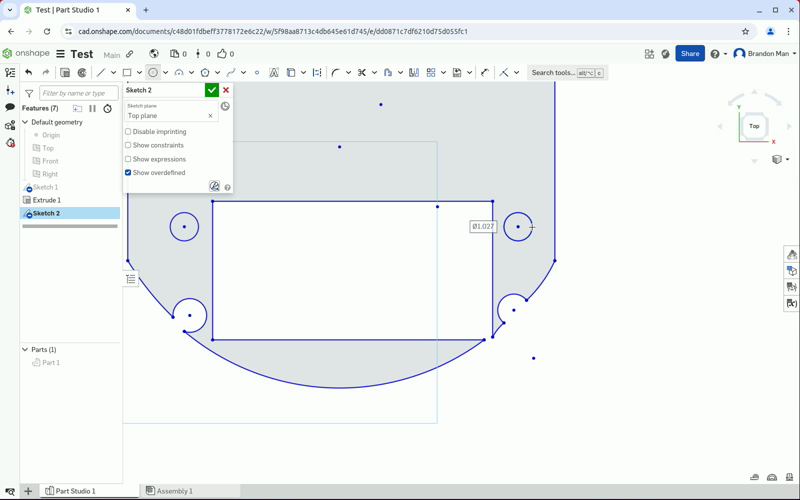
scroll(-6)
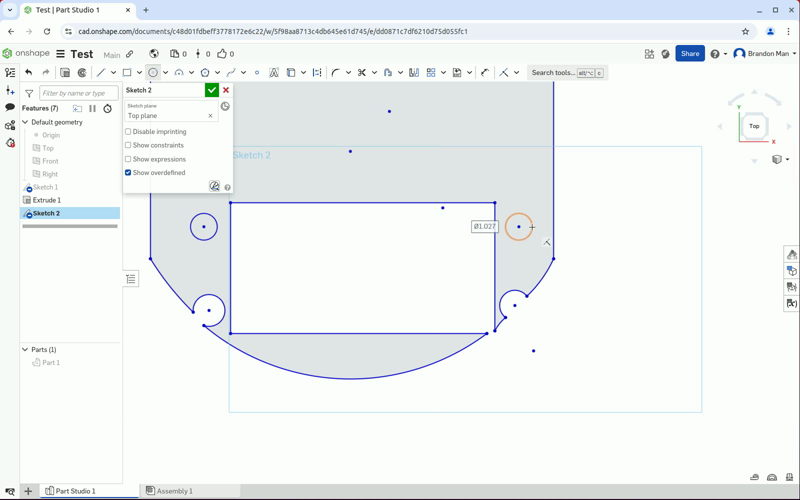
scroll(-6)
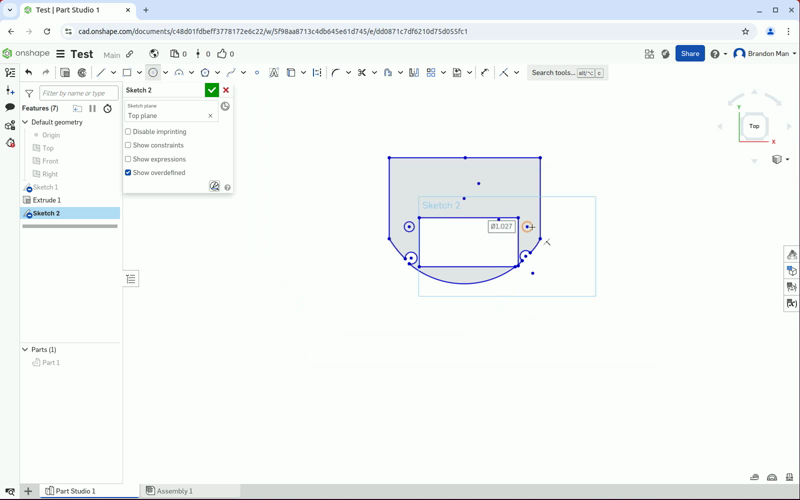
scroll(-6)
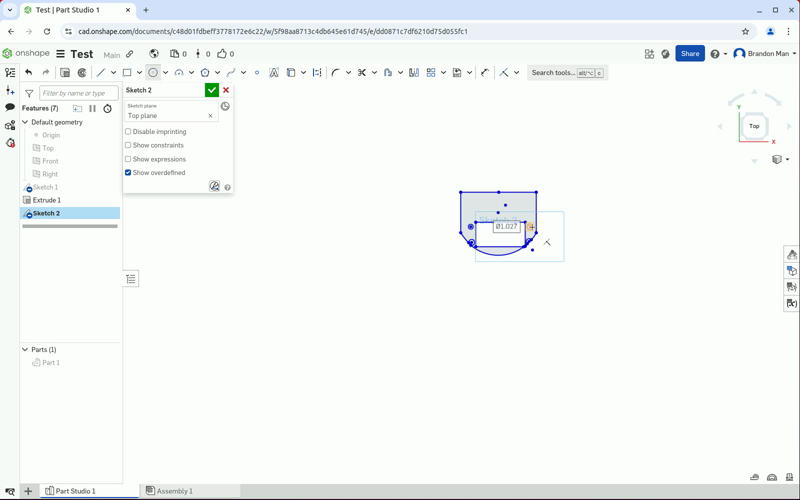
key(esc)
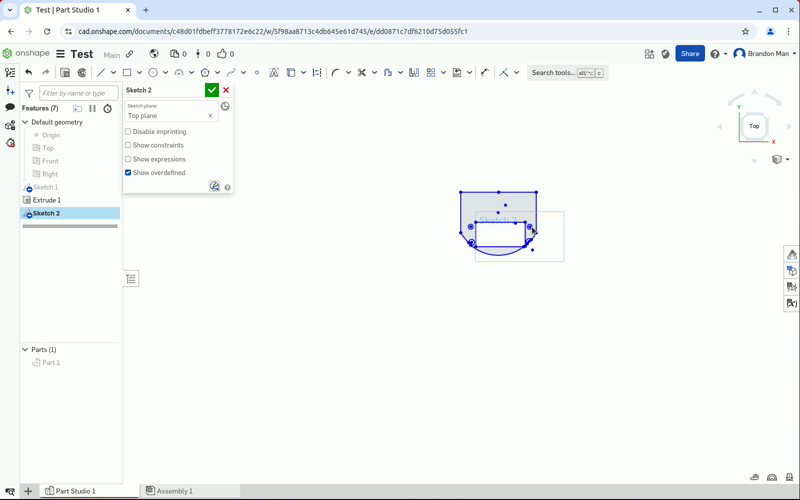
mouse_move(513, 204)
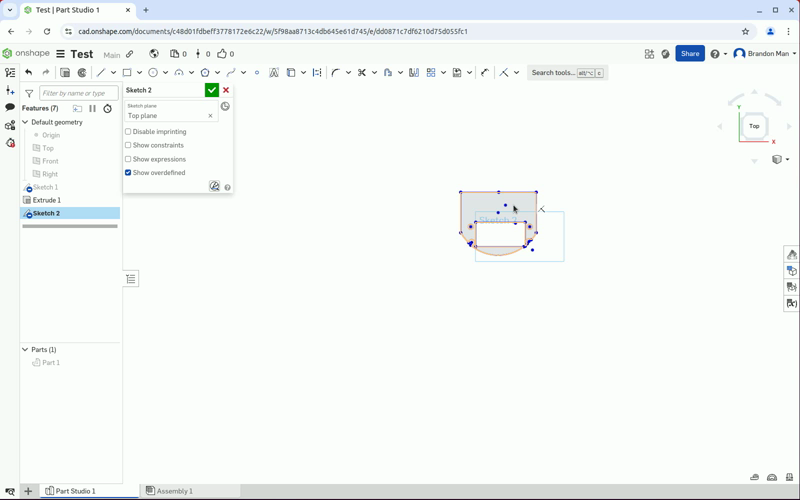
click(513, 204)
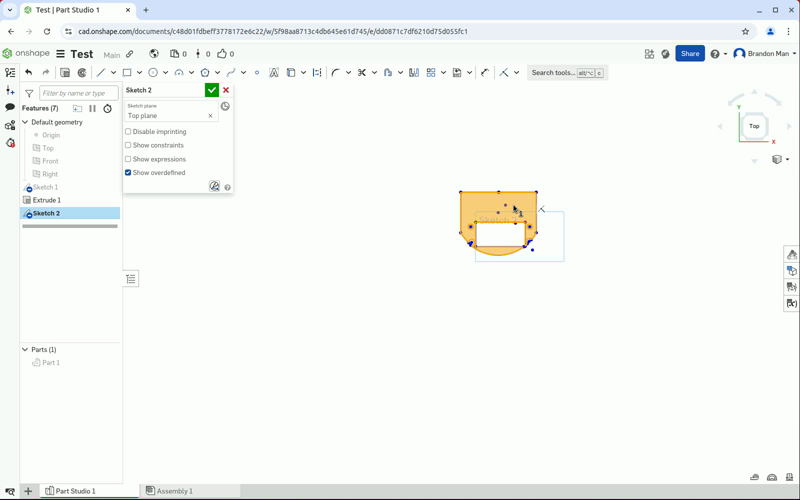
mouse_move(73, 352)
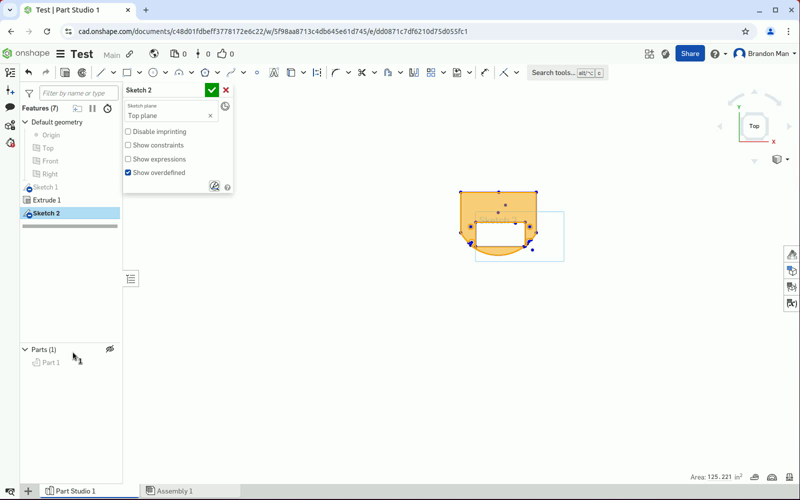
key(shift+y)
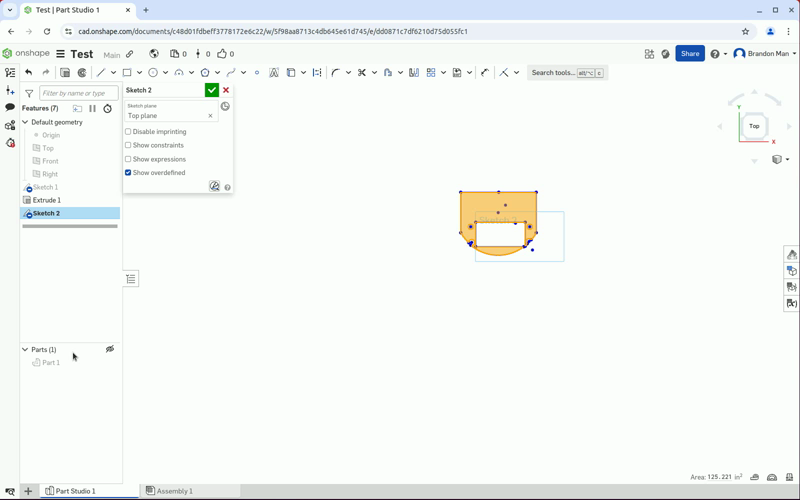
key(shift+e)
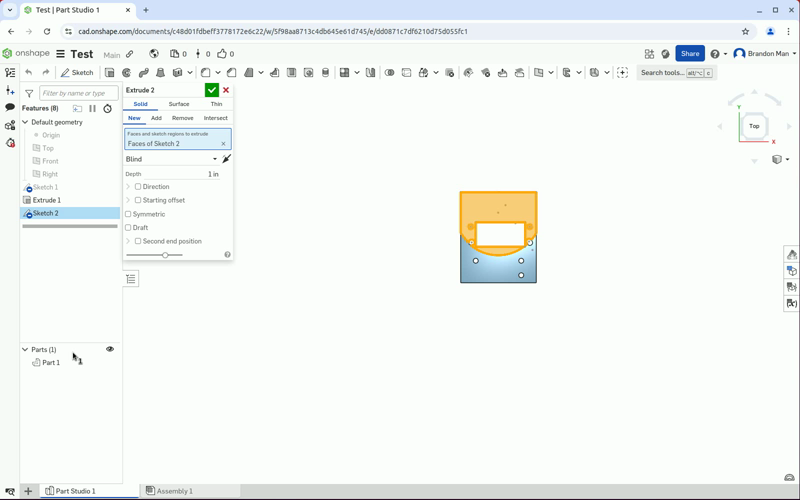
mouse_move(143, 106)
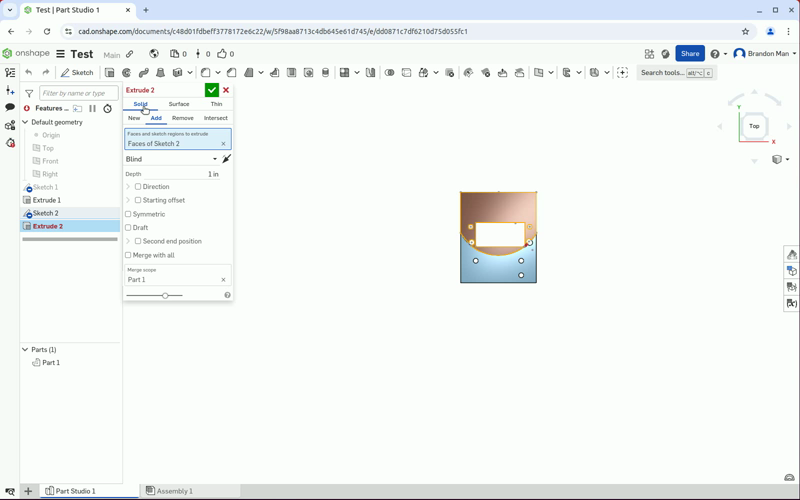
click(143, 106)
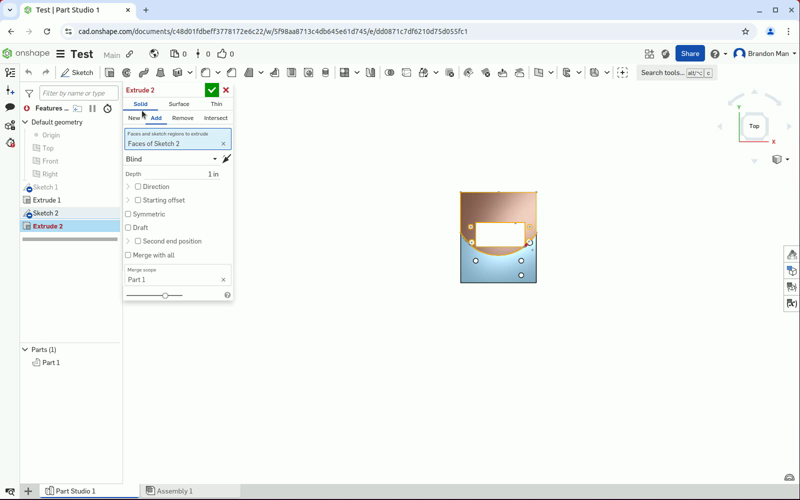
mouse_move(137, 120)
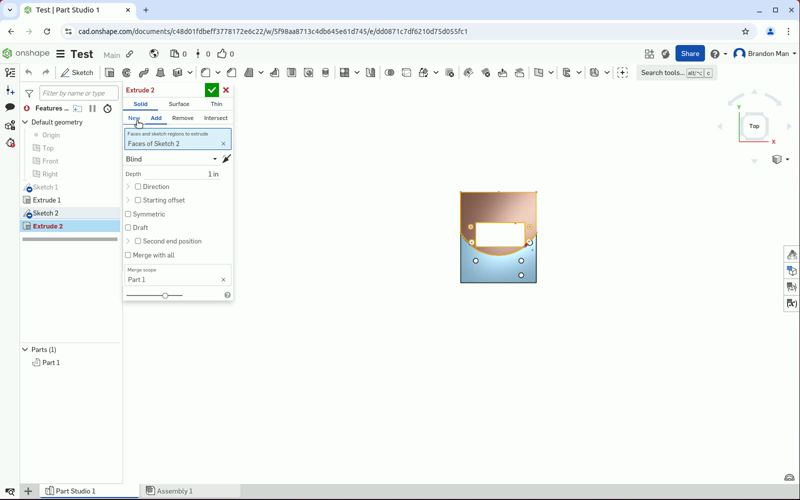
click(137, 120)
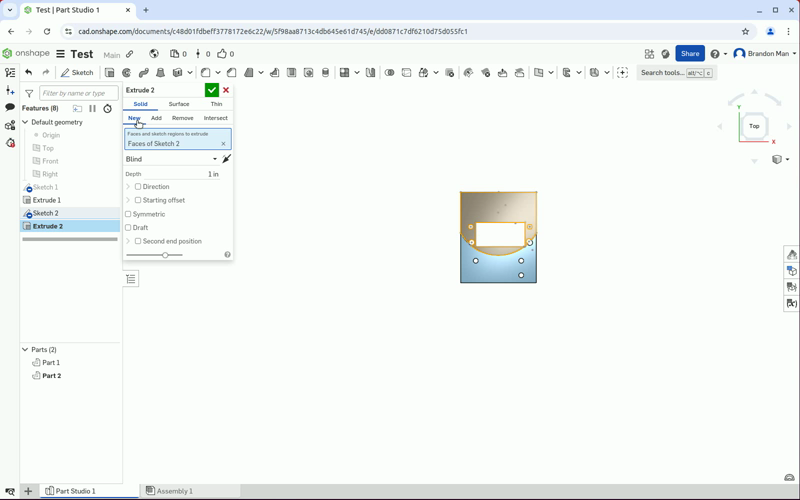
key(tab, 4)
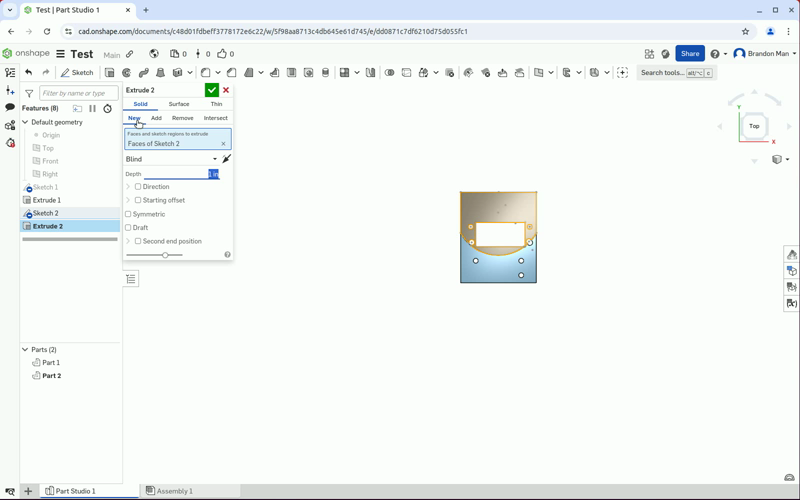
text(1.444)
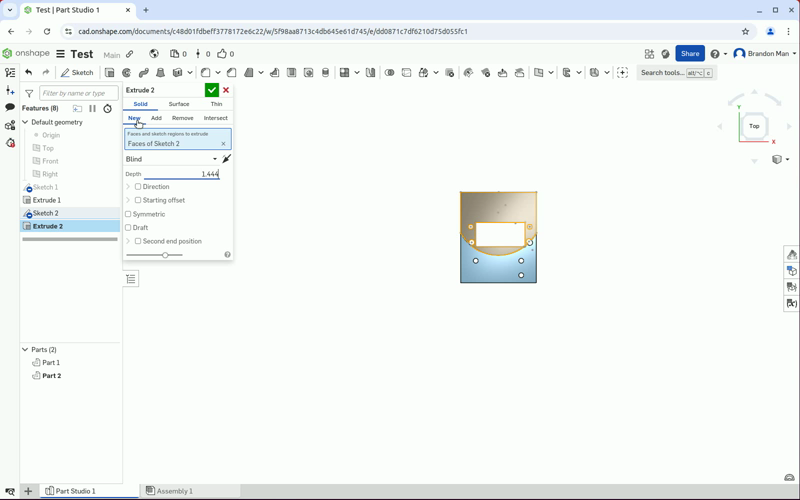
key(enter)
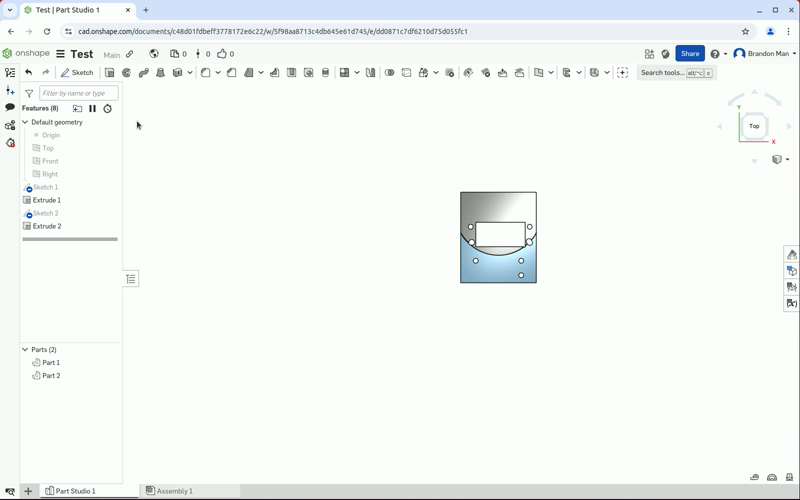
key(shift+h)
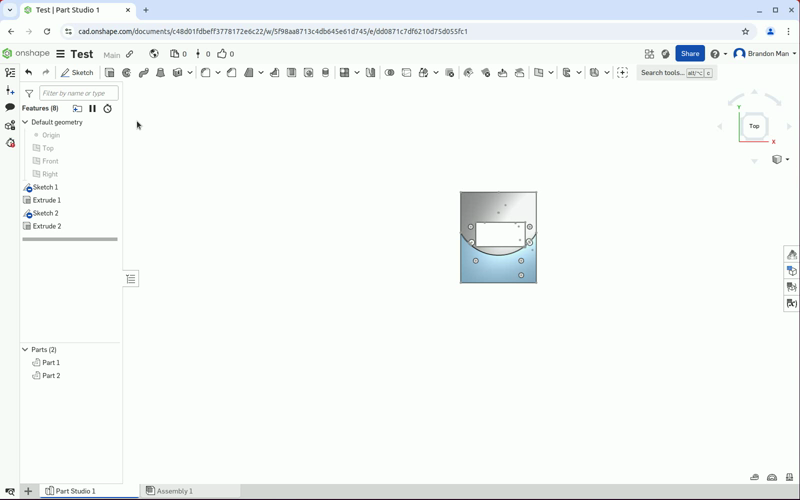
key(shift+h)
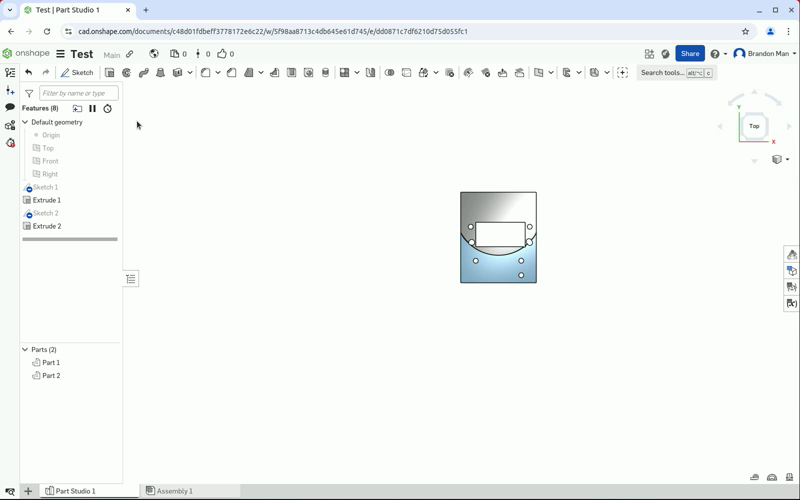
mouse_move(73, 189)
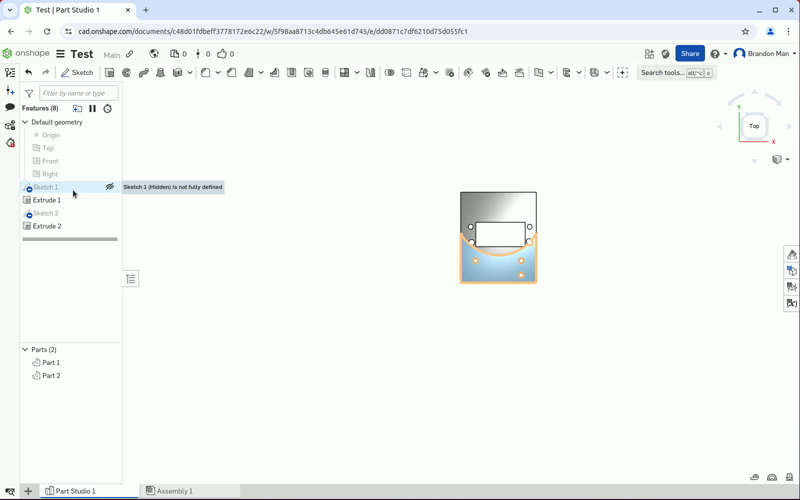
click(73, 189)
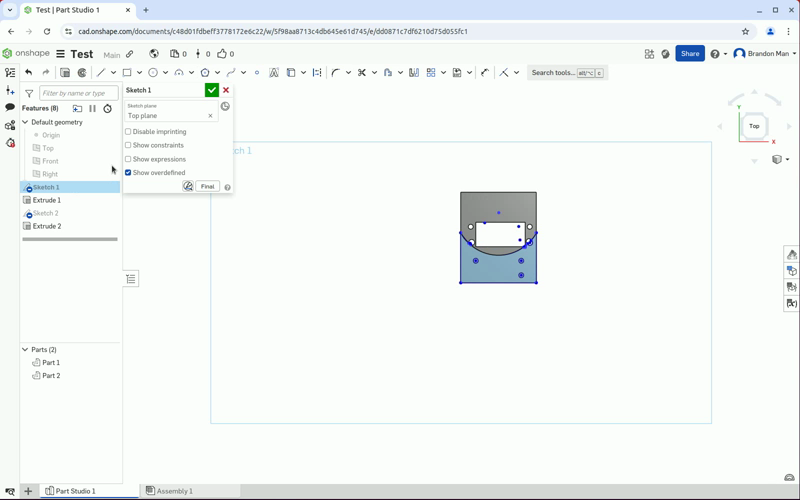
mouse_move(229, 92)
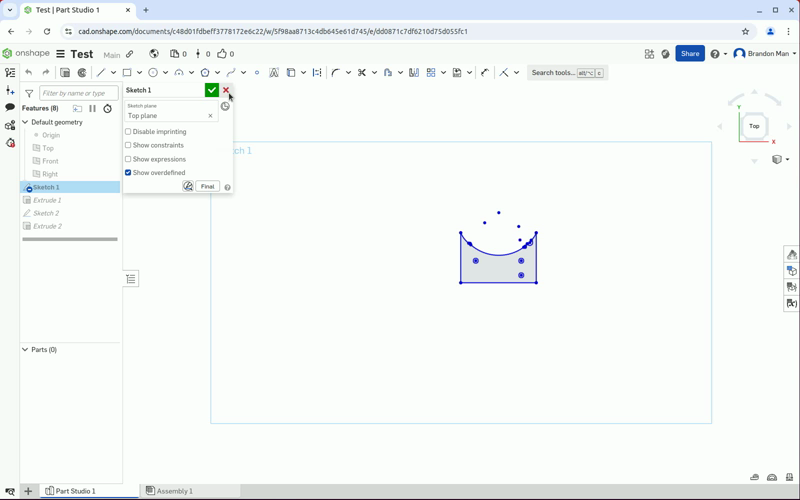
click(229, 92)
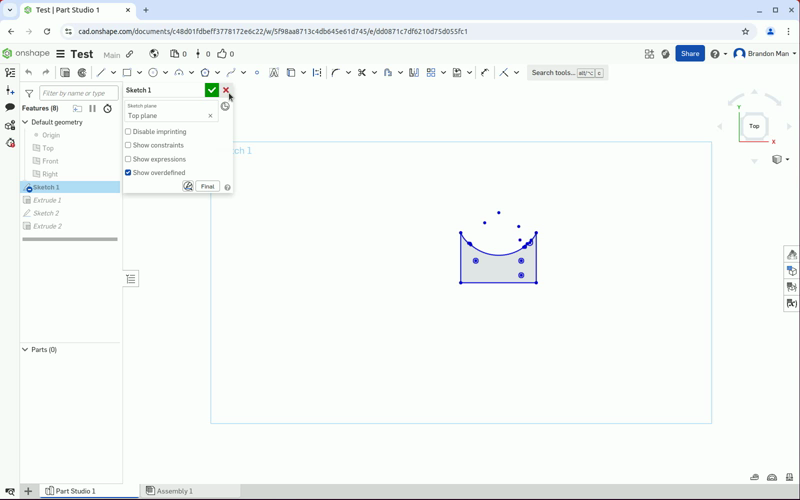
key(shift+s)
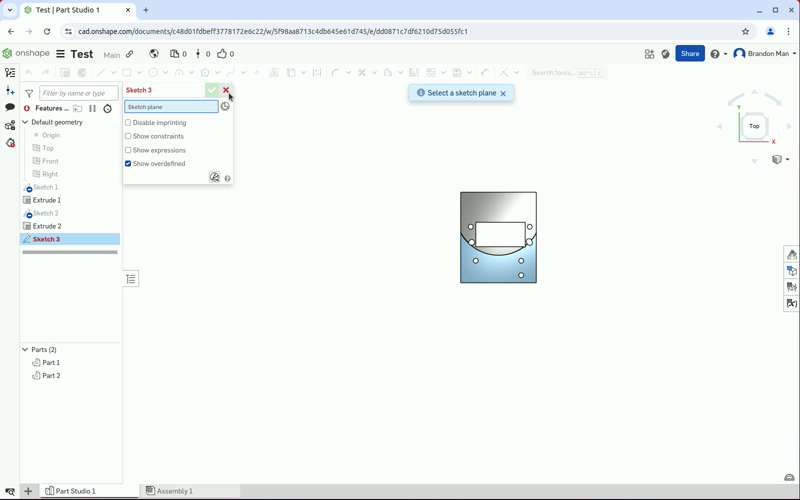
mouse_move(73, 150)
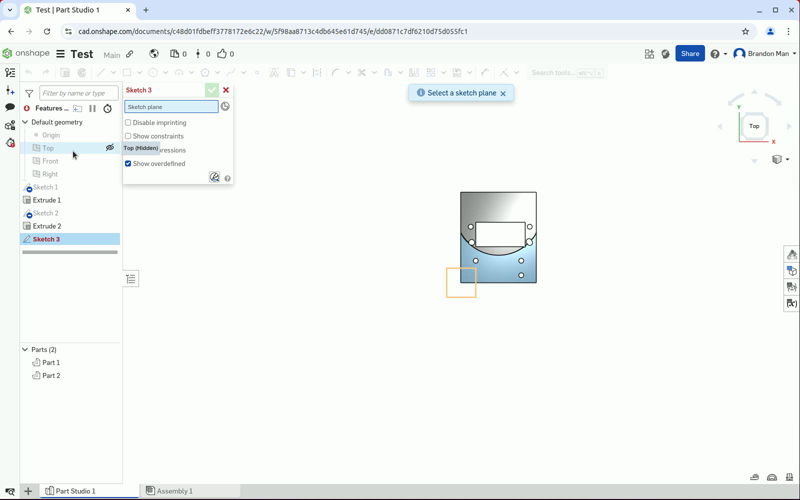
click(73, 150)
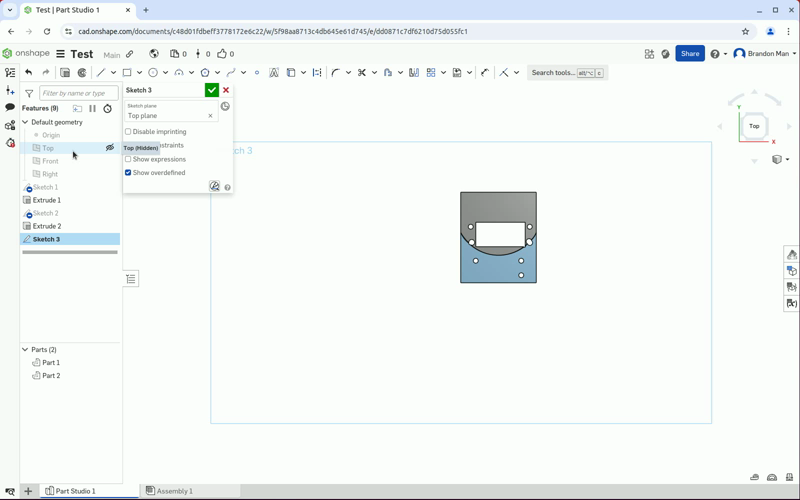
mouse_move(73, 352)
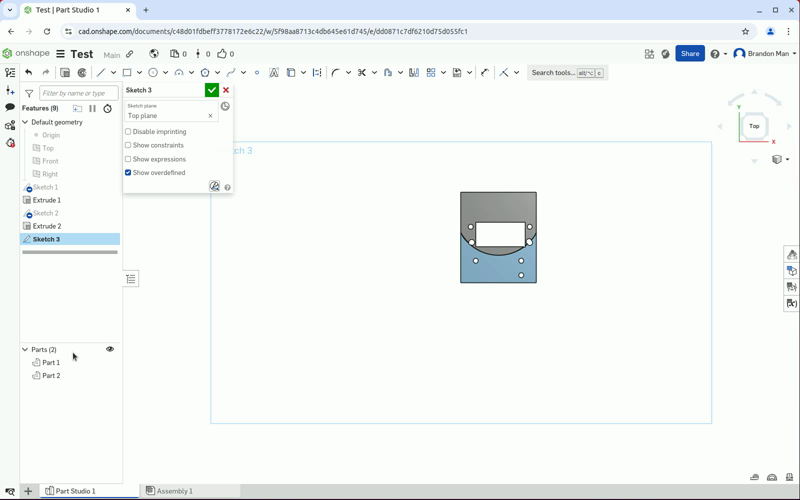
key(y)
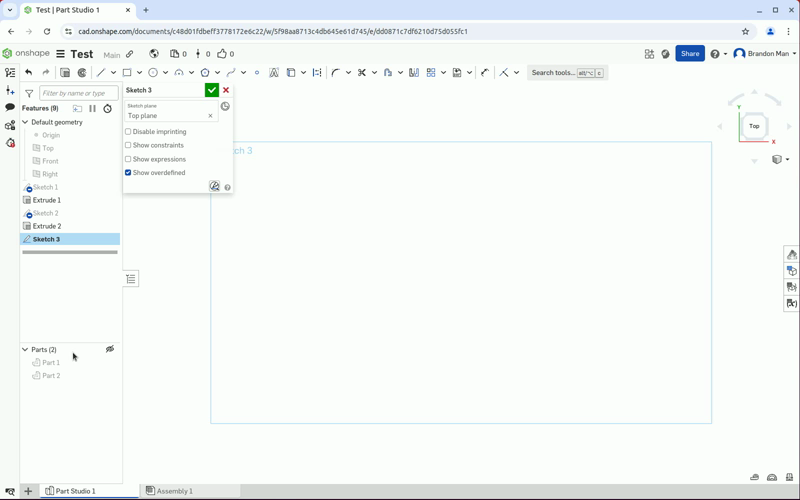
key(l)
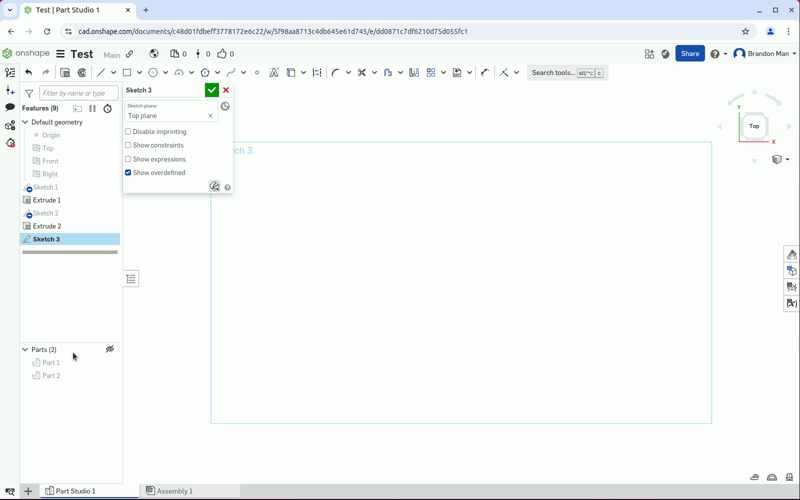
key_down(shift)
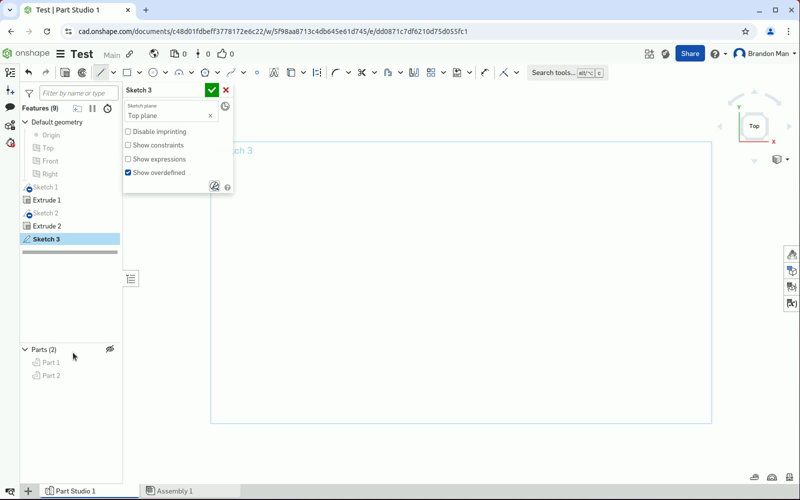
mouse_move(460, 192)
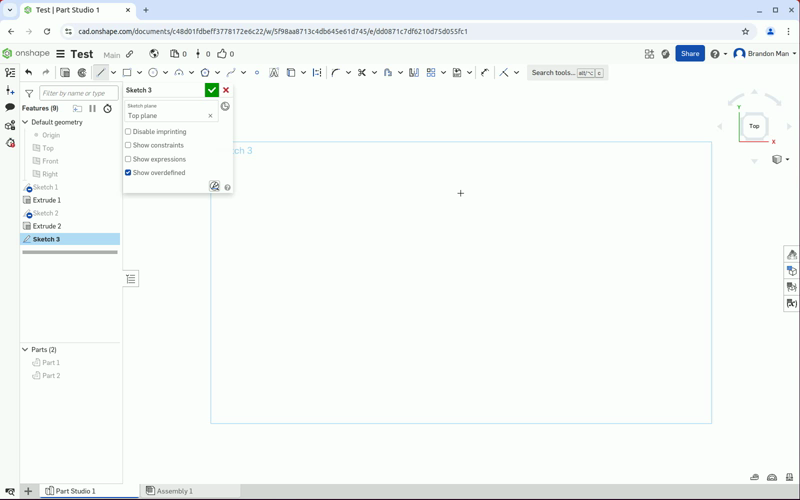
click(460, 192)
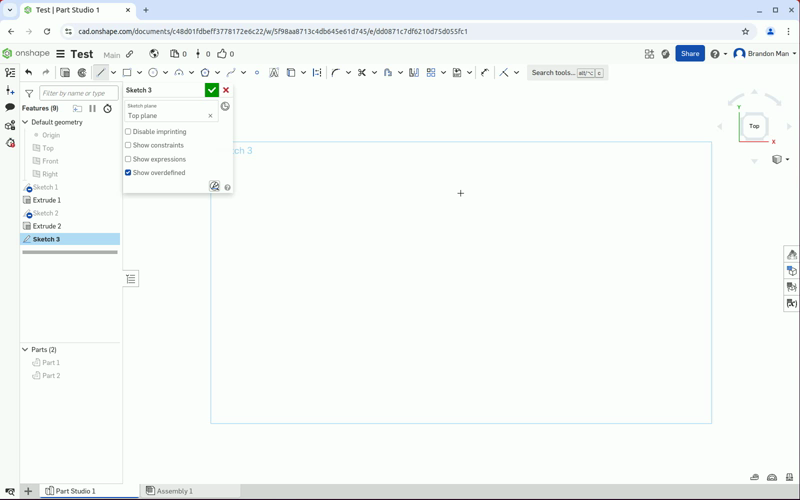
key_up(shift)
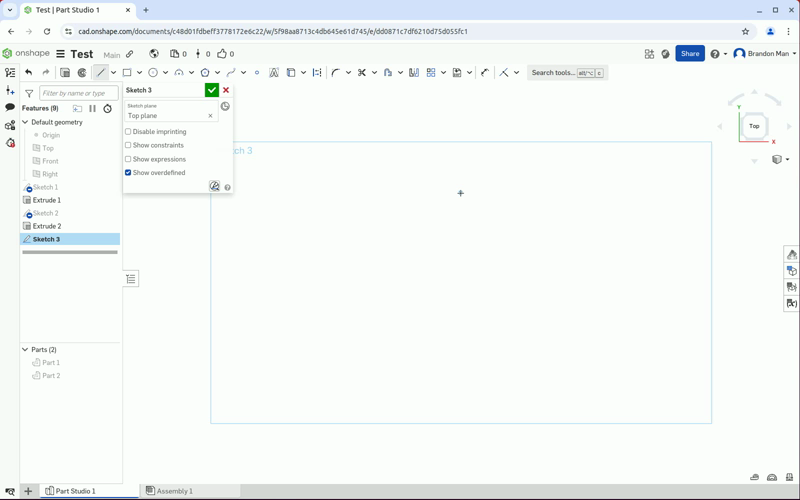
key_down(shift)
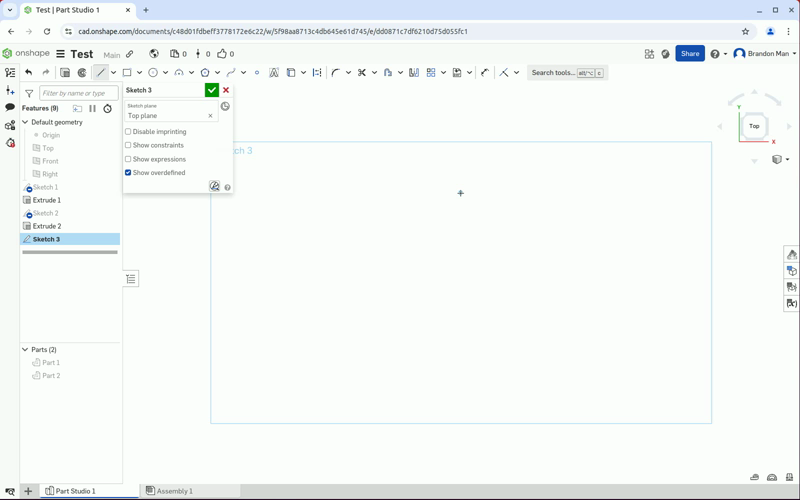
mouse_move(490, 192)
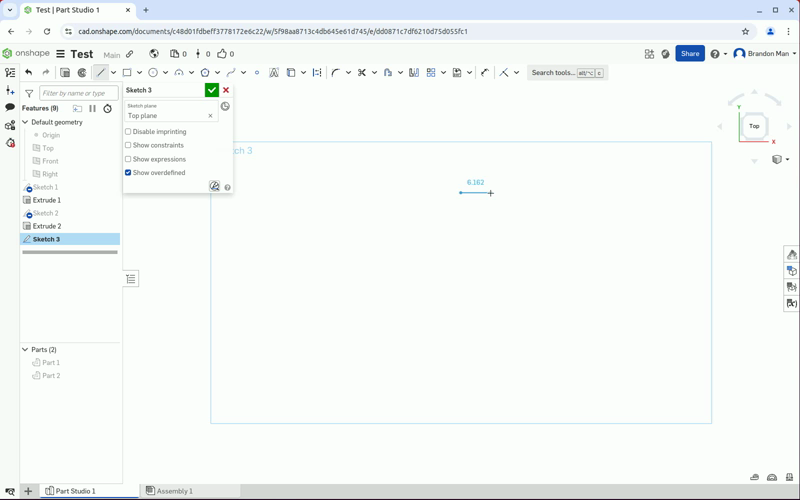
mouse_move(499, 192)
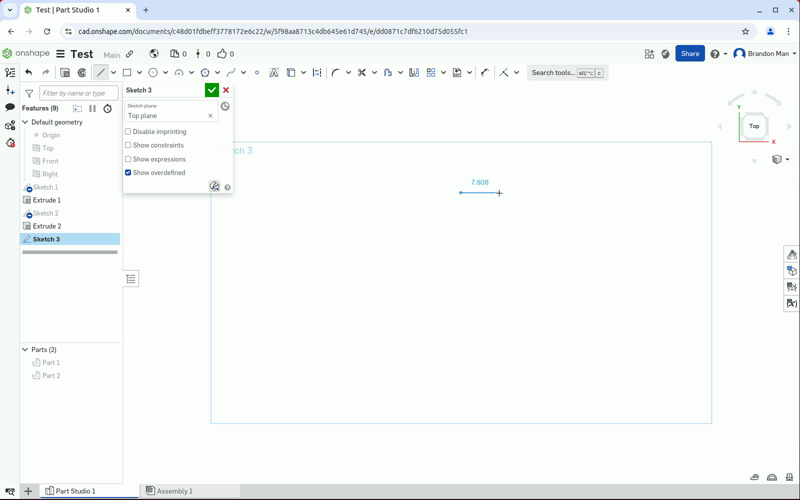
click(499, 192)
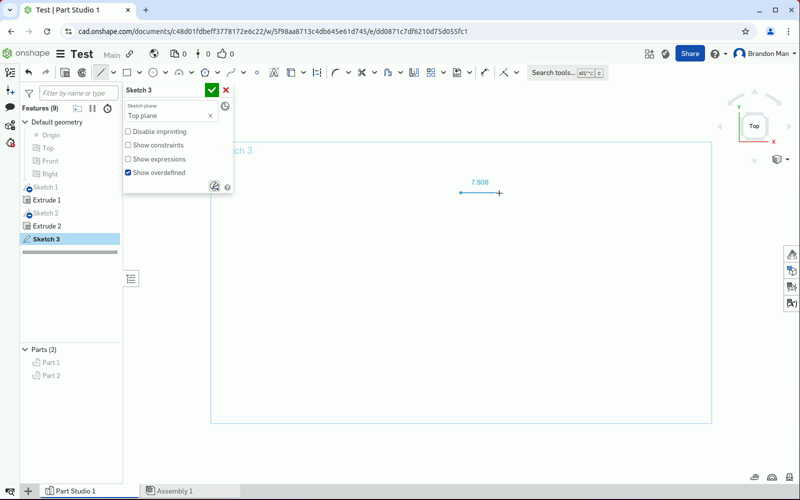
key_up(shift)
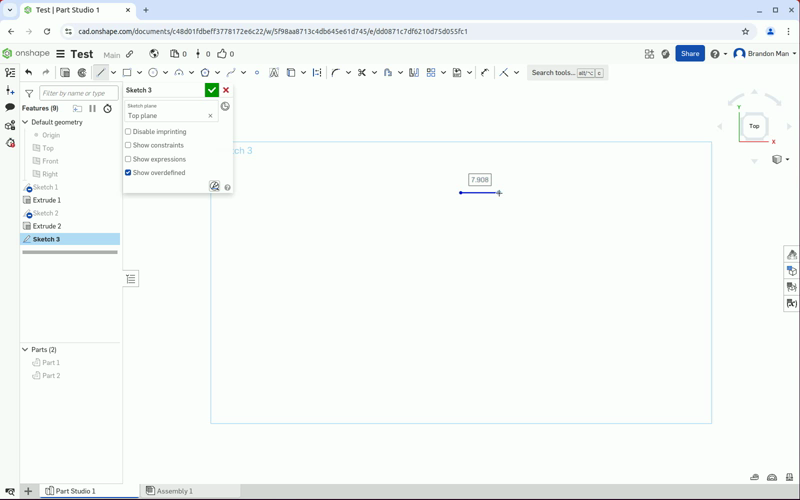
key_down(shift)
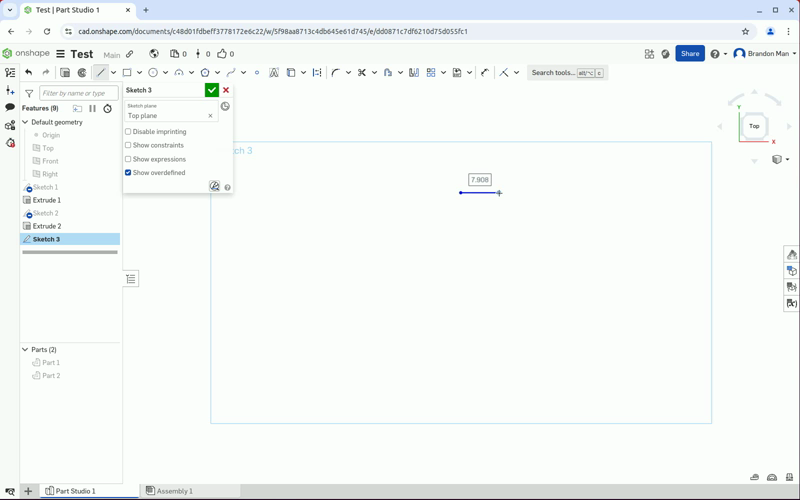
mouse_move(529, 192)
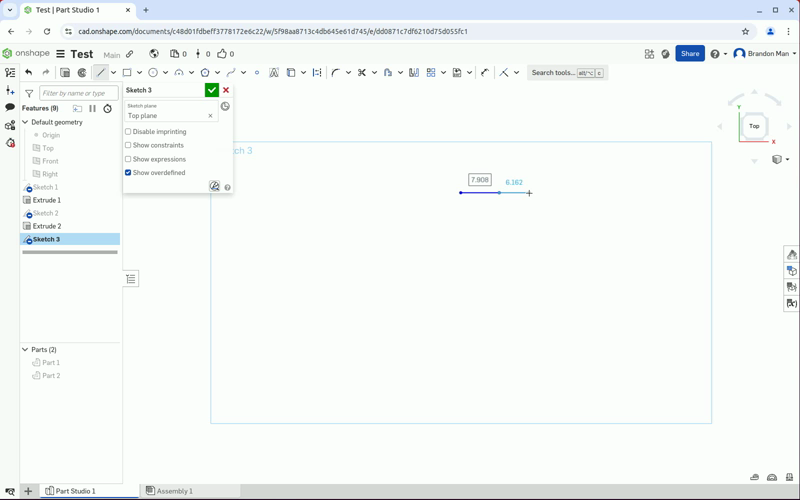
mouse_move(499, 183)
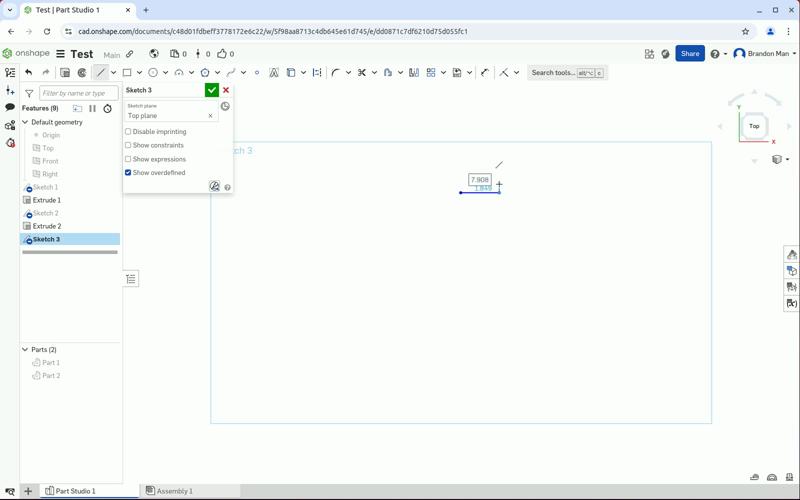
click(499, 183)
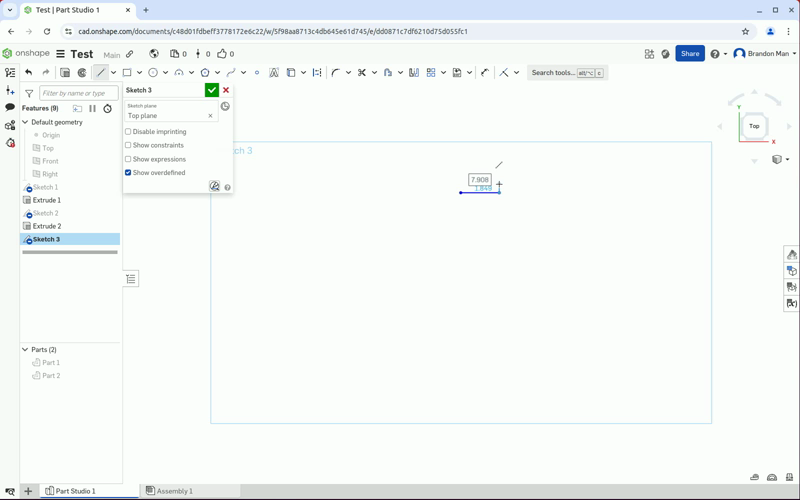
key_up(shift)
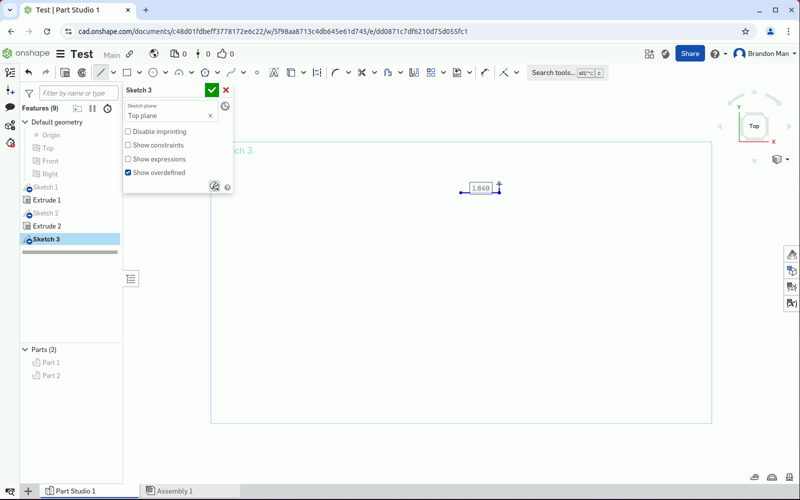
key(esc)
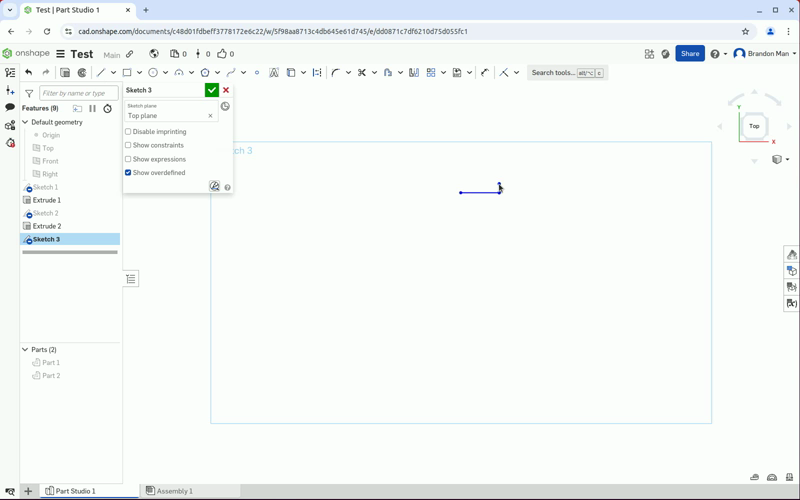
key(a)
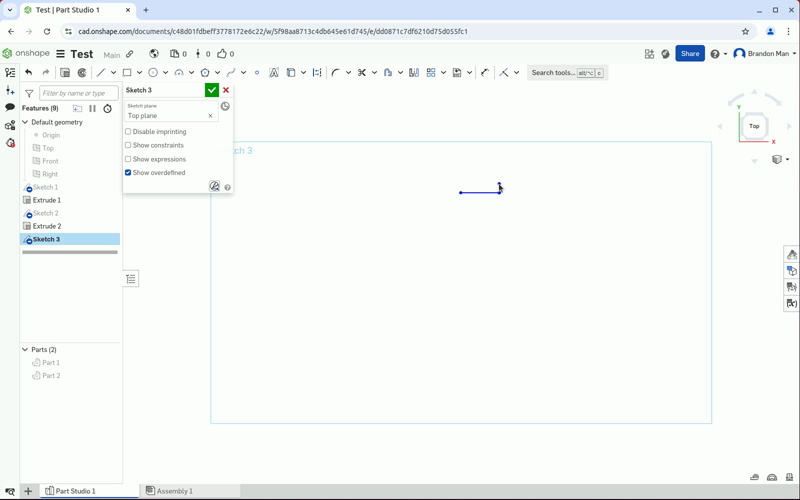
mouse_move(499, 183)
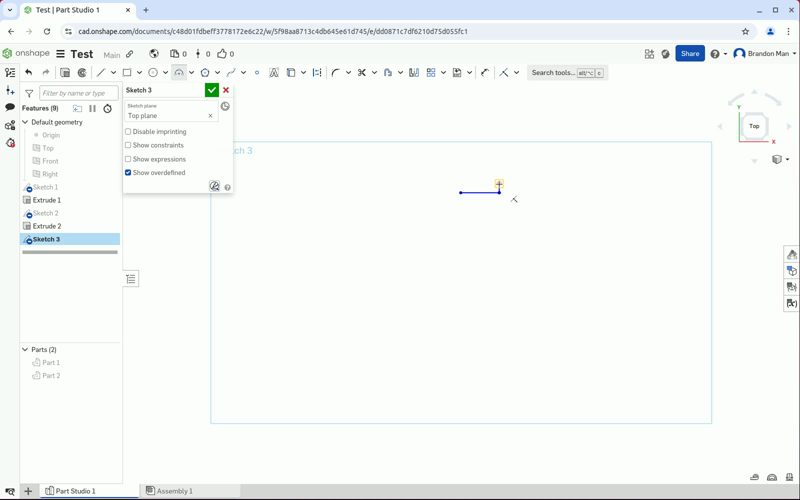
click(499, 183)
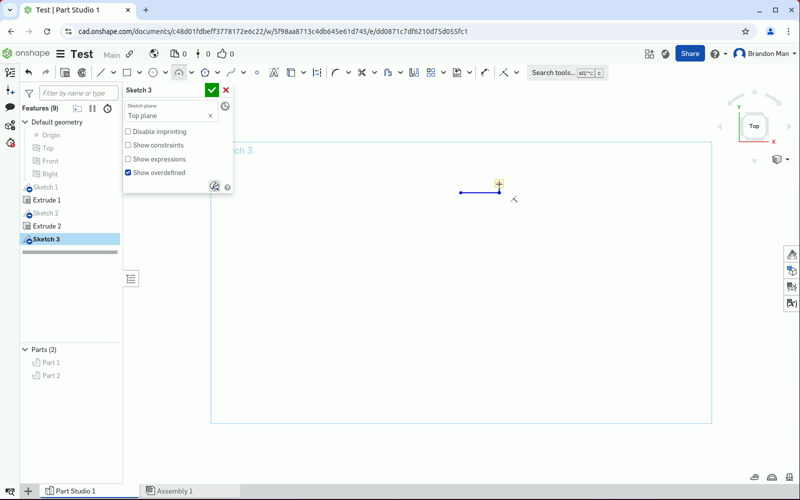
key_down(shift)
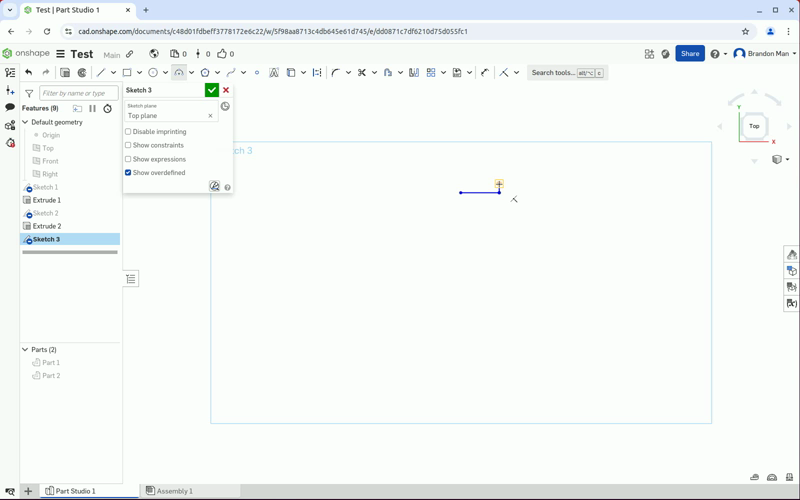
mouse_move(499, 178)
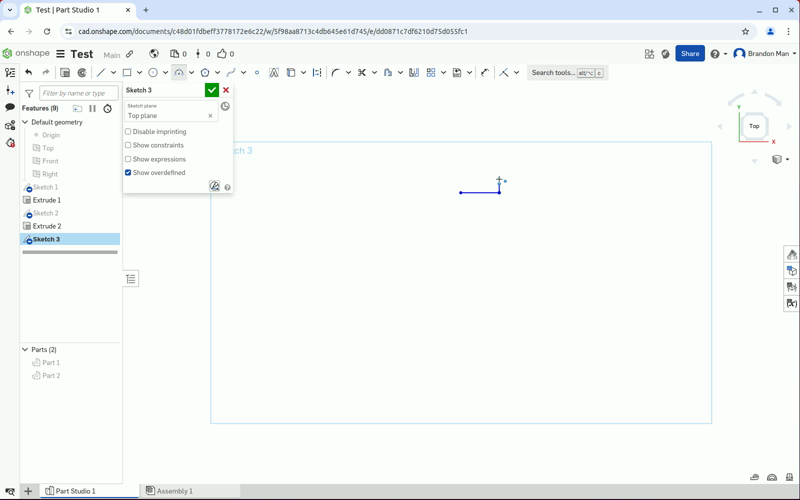
scroll(6)
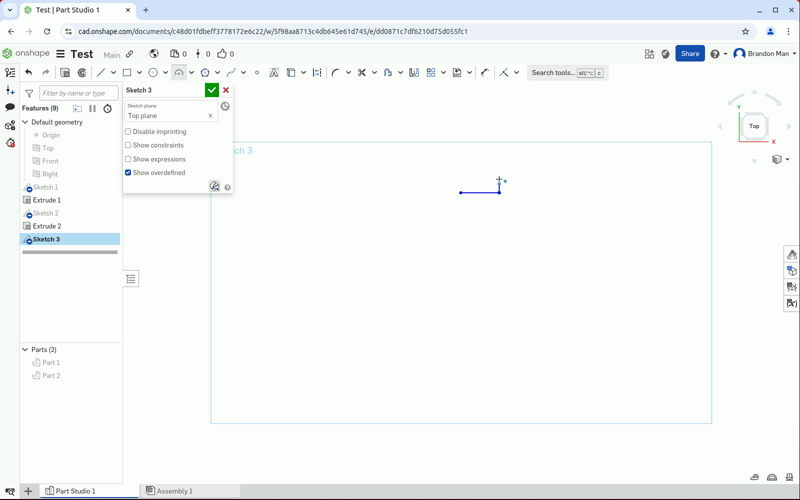
scroll(6)
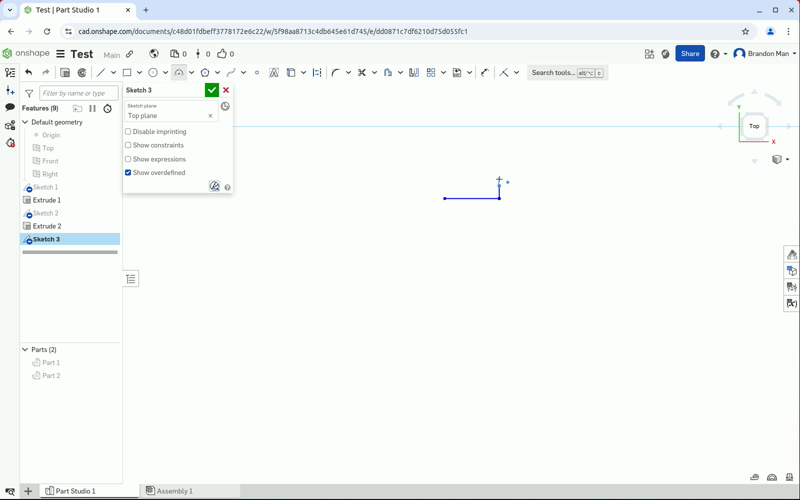
scroll(6)
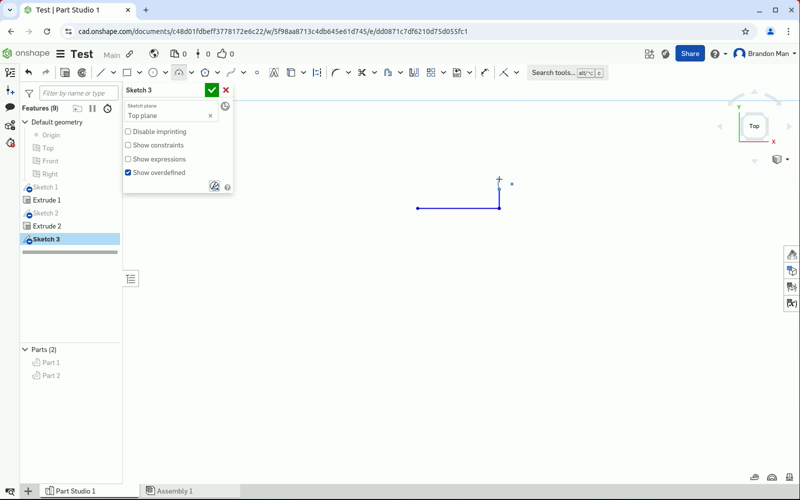
scroll(6)
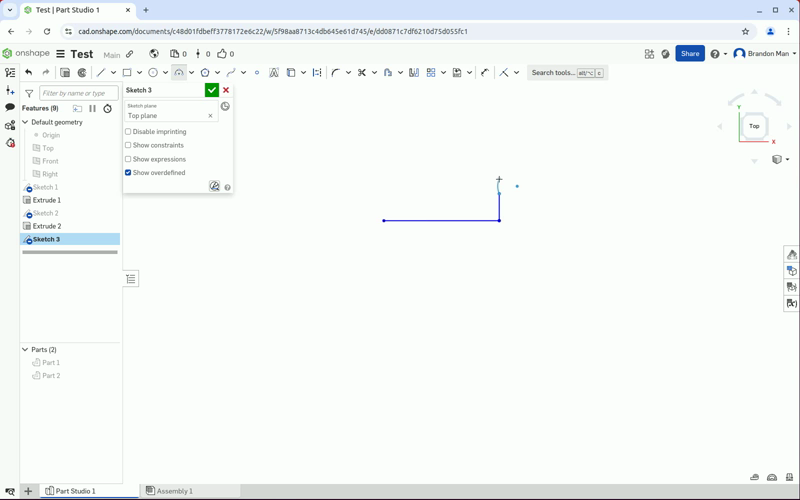
scroll(6)
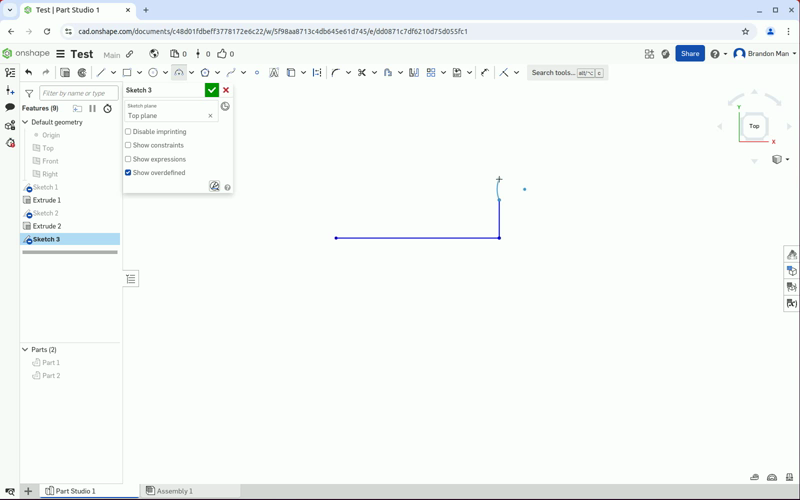
scroll(6)
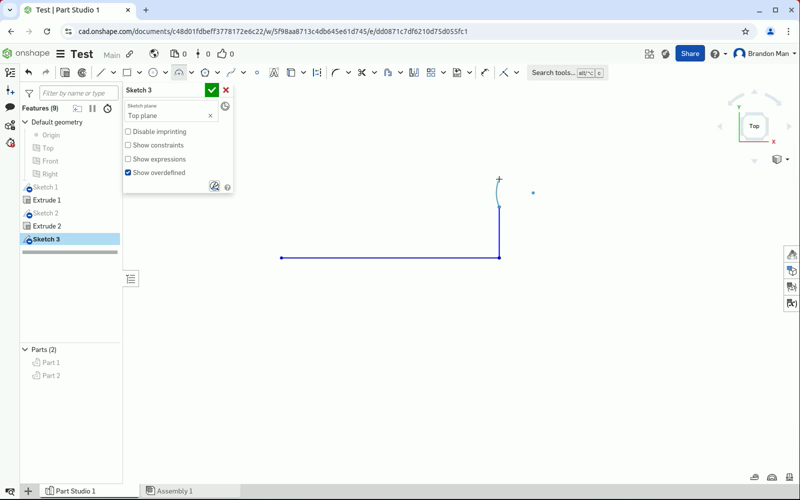
scroll(6)
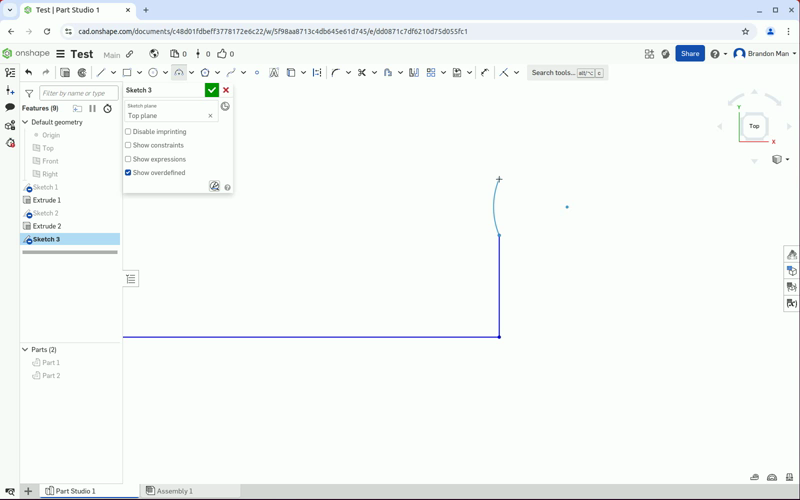
click(499, 178)
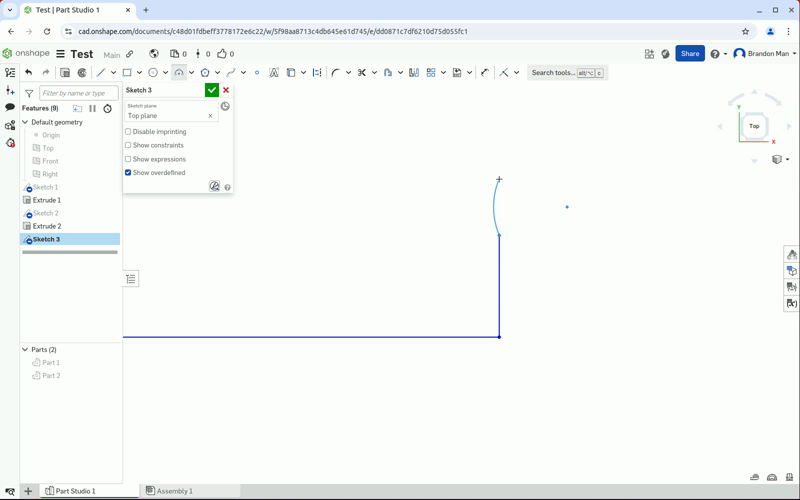
scroll(-6)
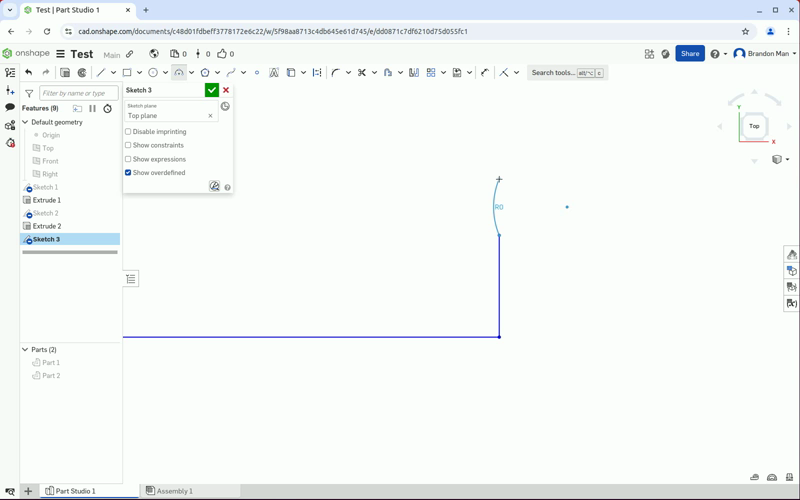
scroll(-6)
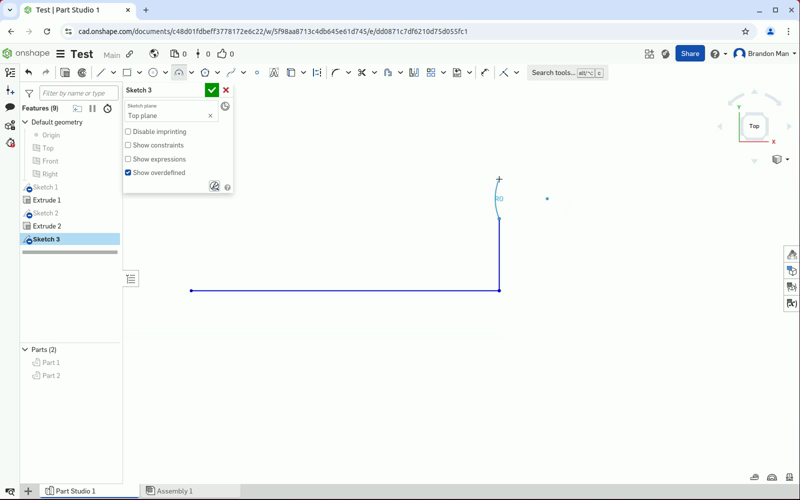
scroll(-6)
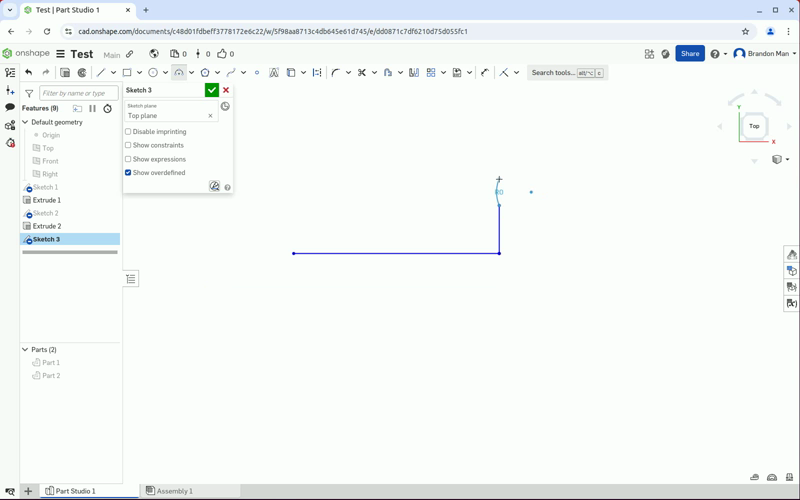
scroll(-6)
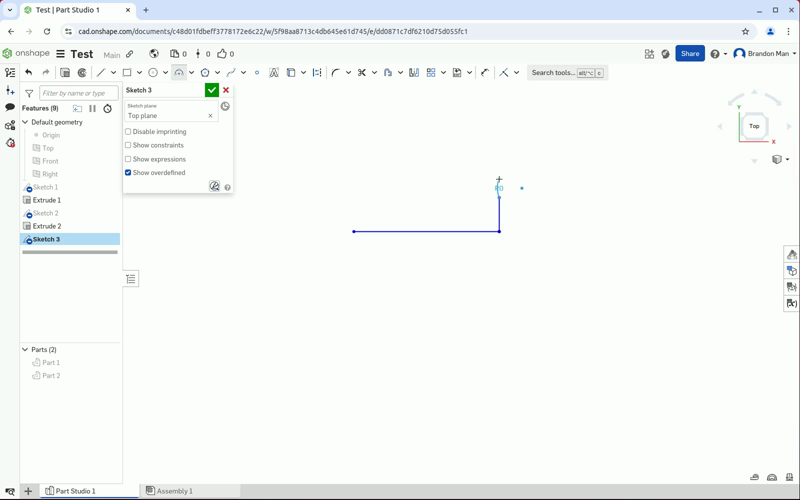
scroll(-6)
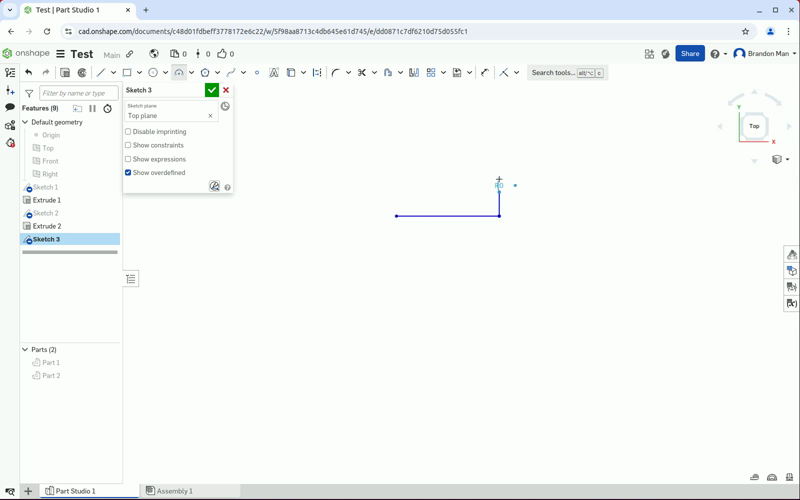
scroll(-6)
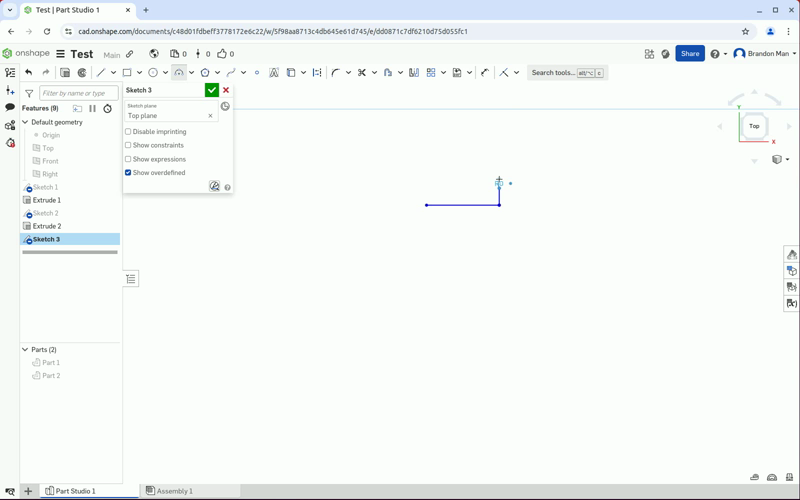
scroll(-6)
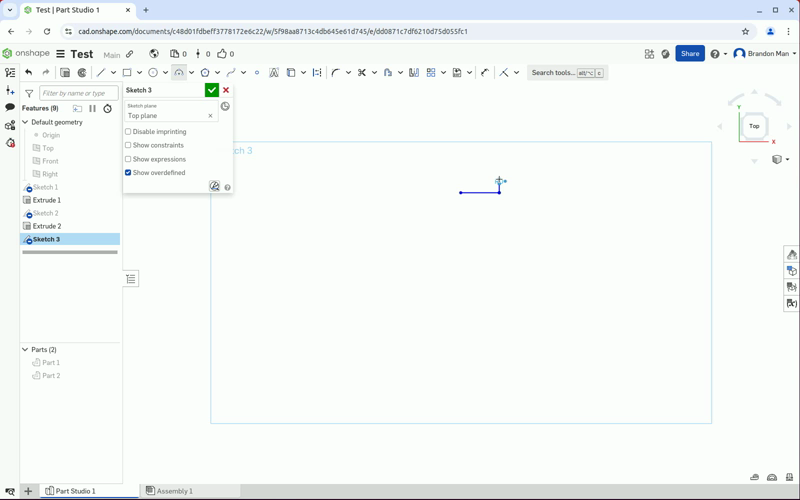
mouse_move(496, 181)
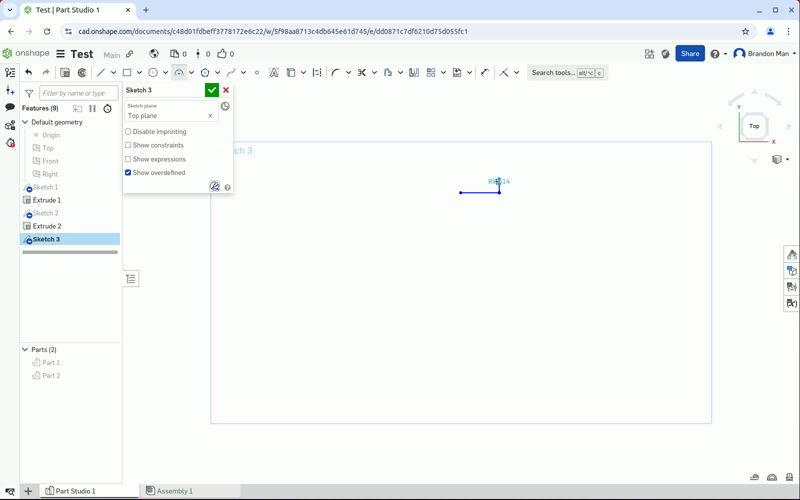
scroll(6)
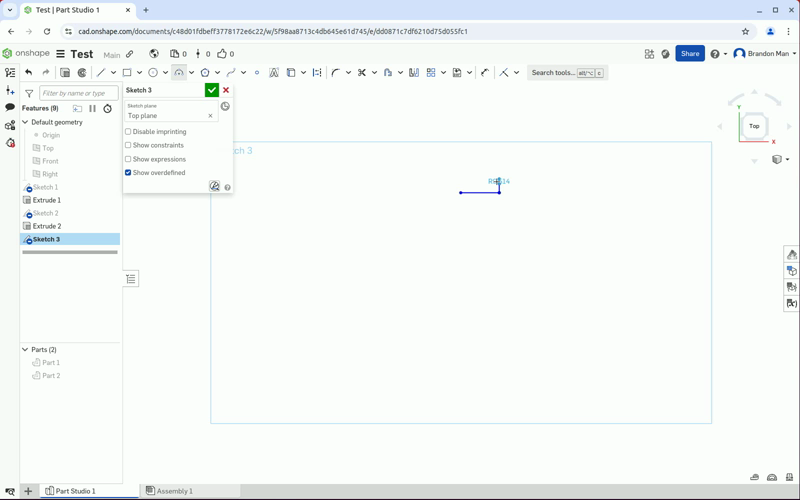
scroll(6)
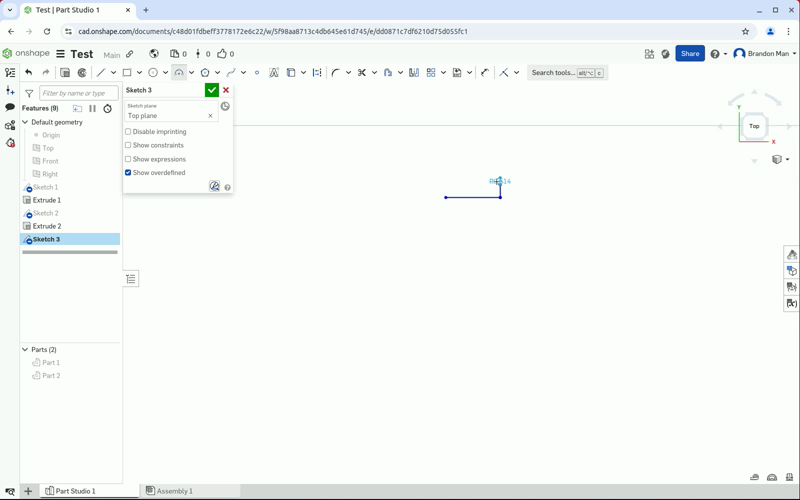
scroll(6)
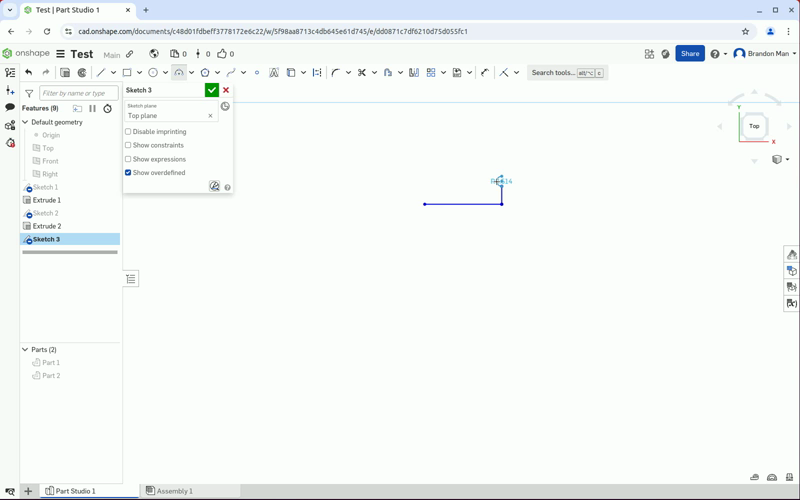
scroll(6)
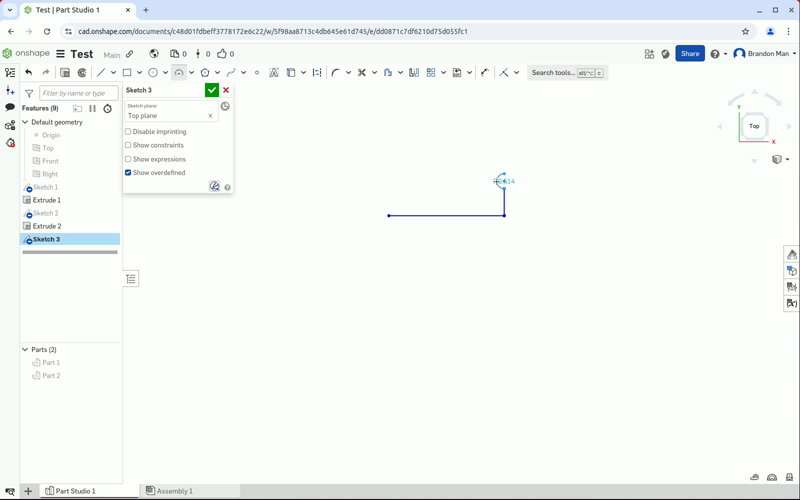
scroll(6)
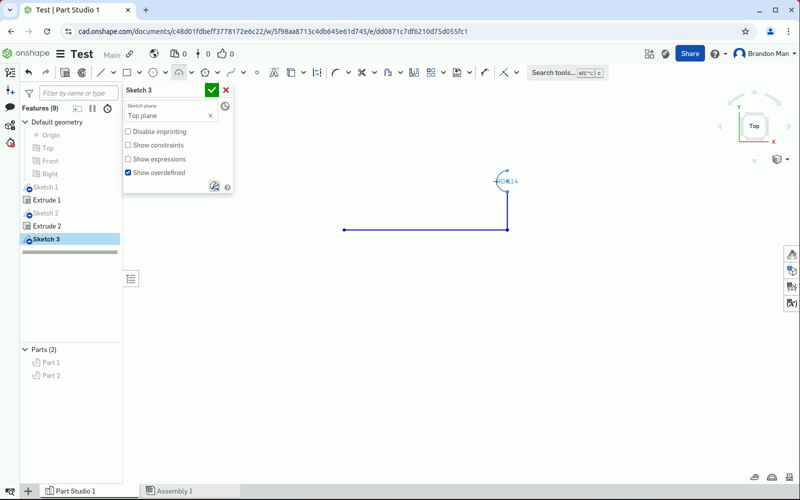
scroll(6)
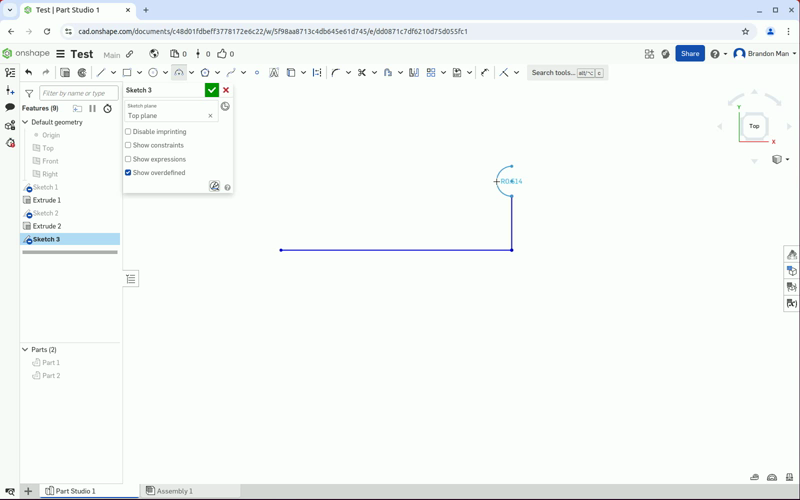
scroll(6)
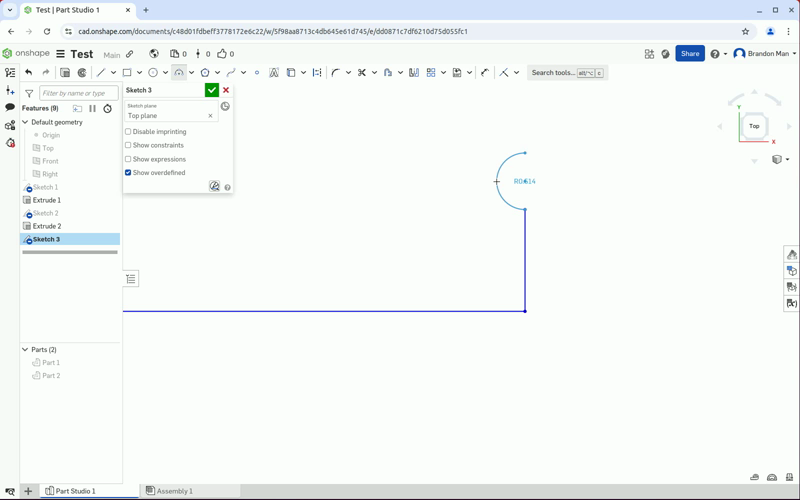
click(496, 181)
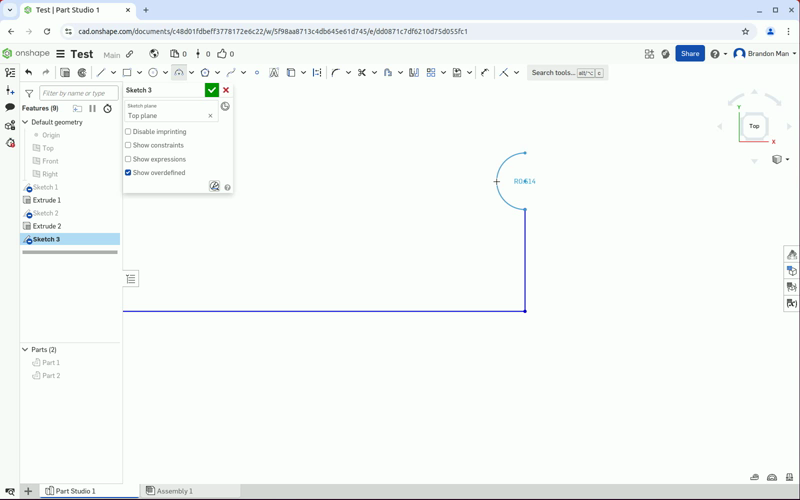
scroll(-6)
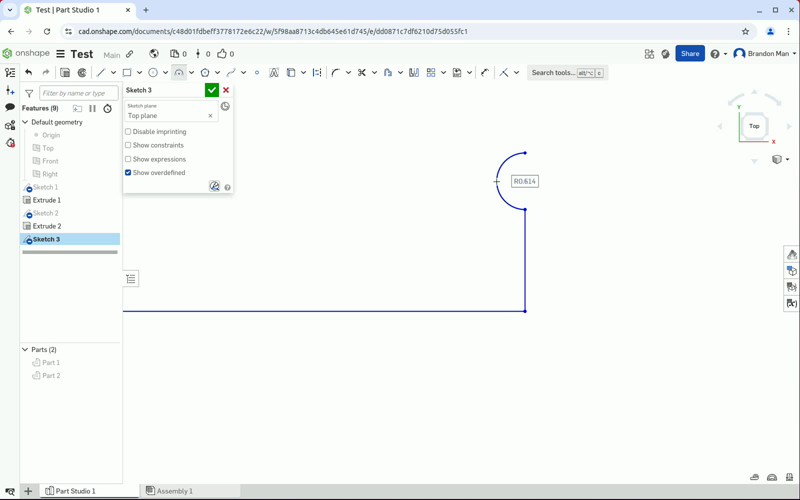
scroll(-6)
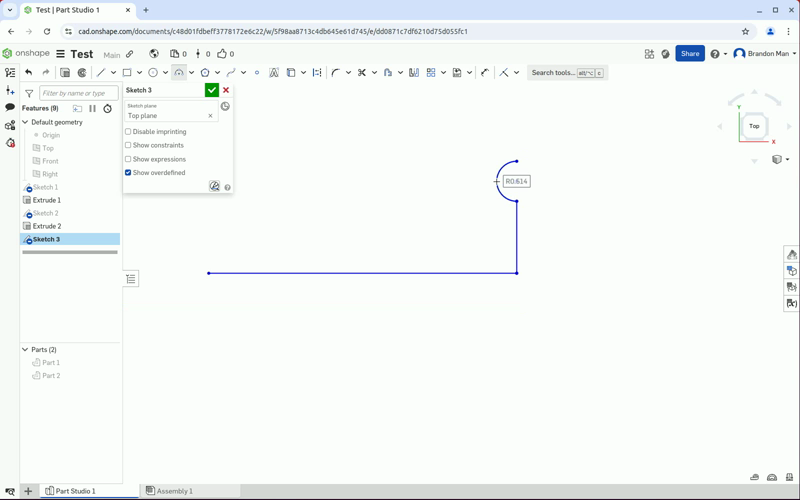
scroll(-6)
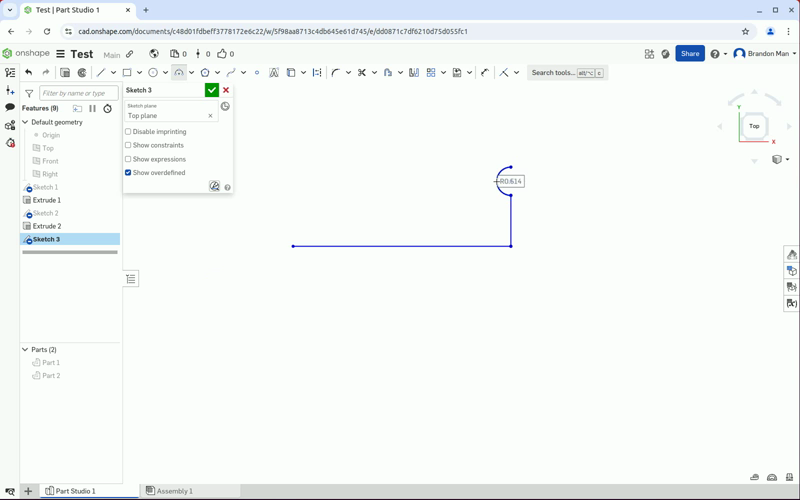
scroll(-6)
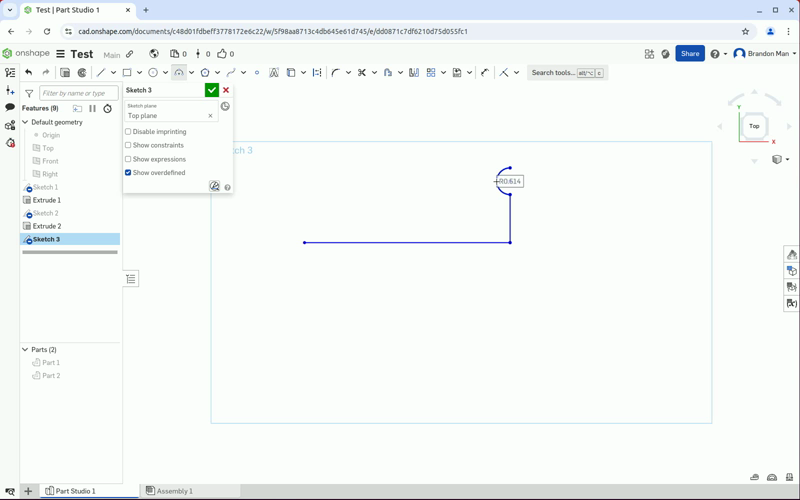
scroll(-6)
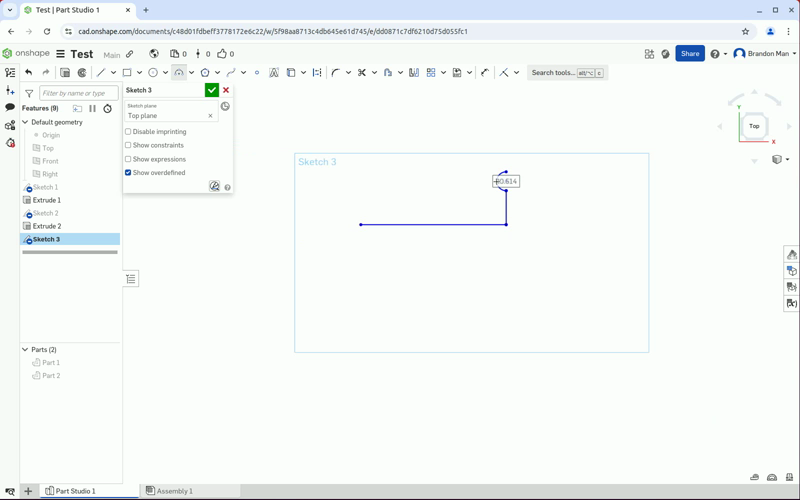
scroll(-6)
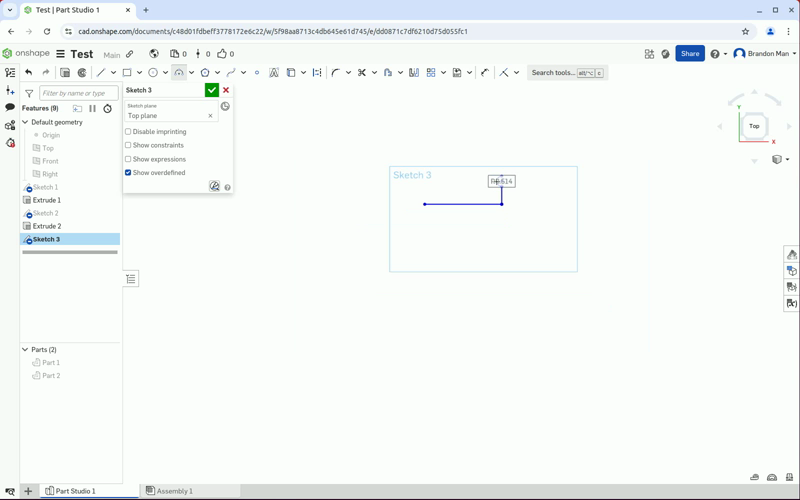
scroll(-6)
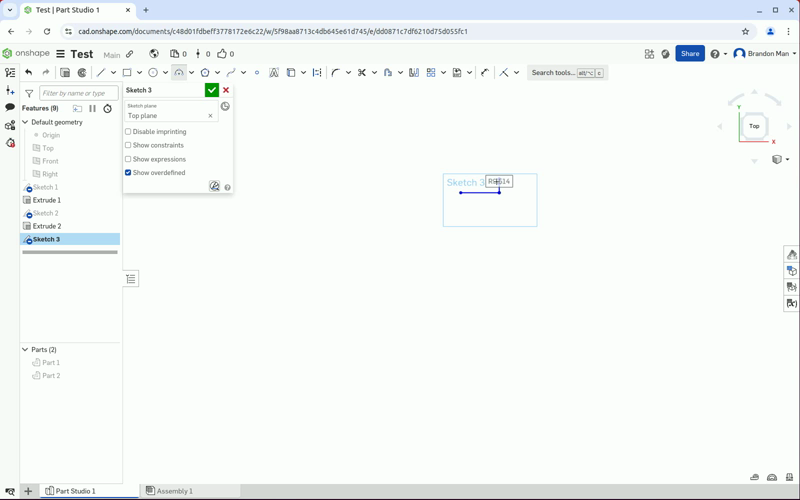
key_up(shift)
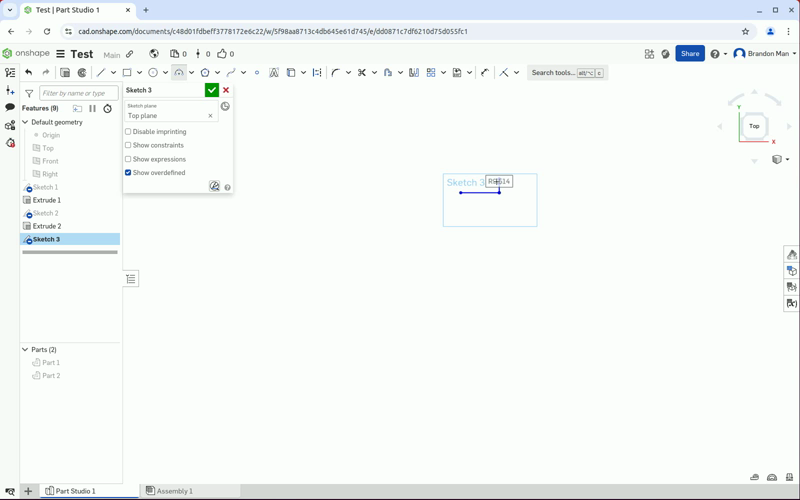
key(esc)
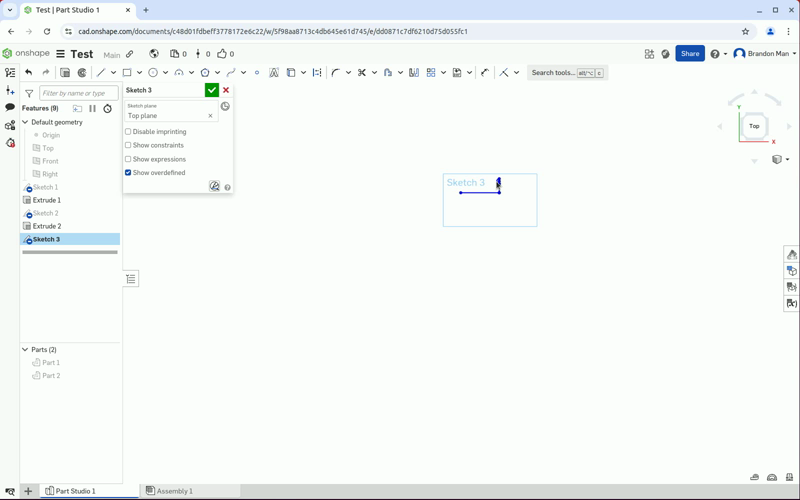
key(l)
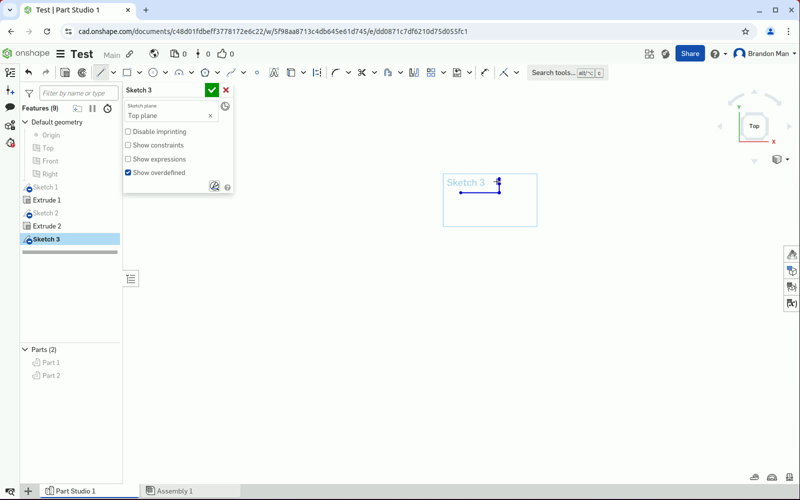
mouse_move(499, 178)
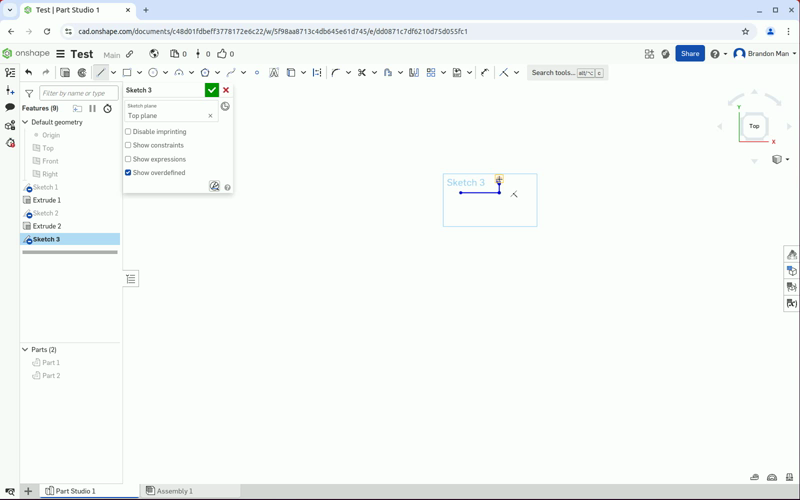
scroll(6)
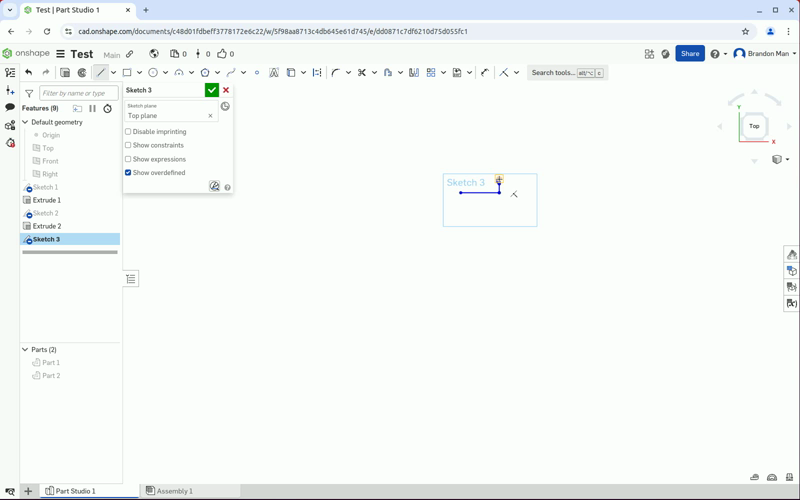
scroll(6)
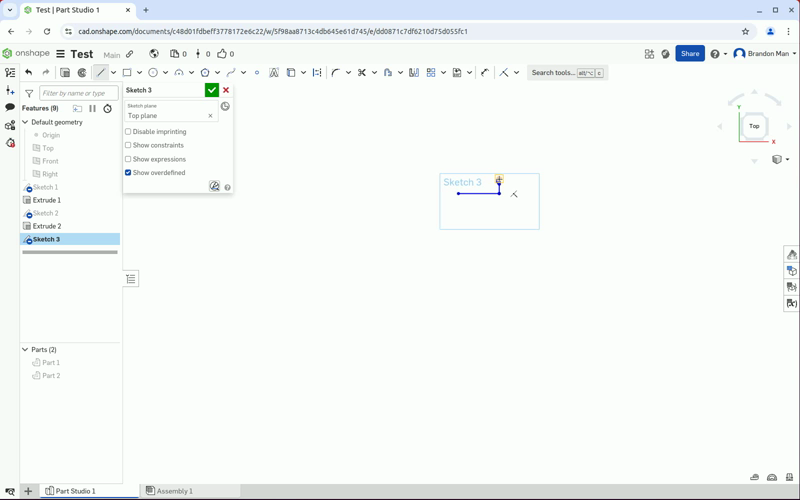
scroll(6)
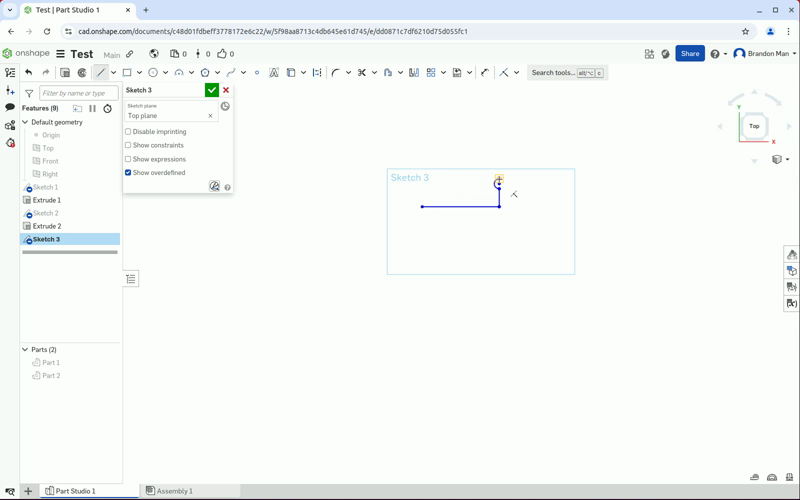
scroll(6)
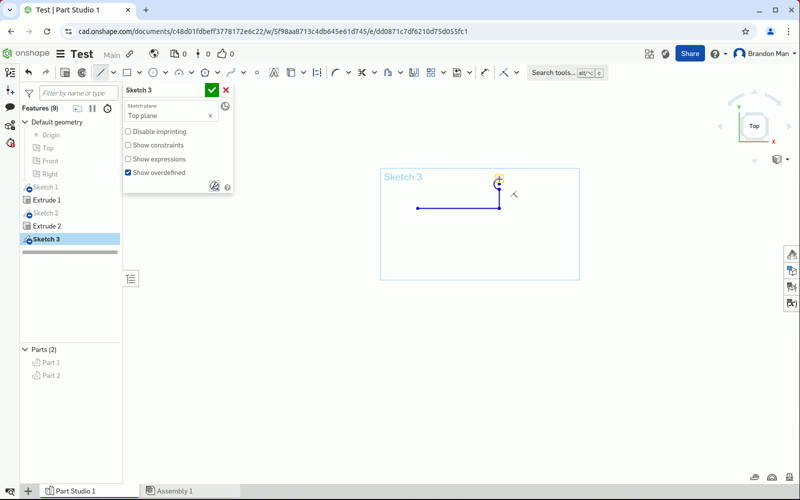
scroll(6)
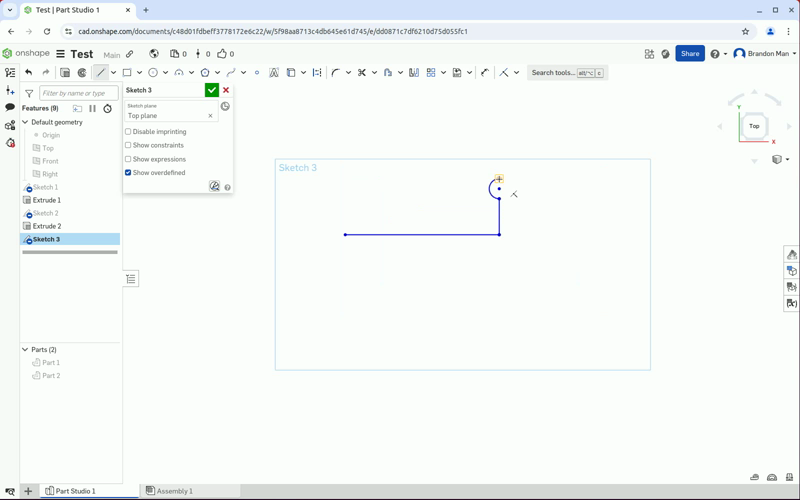
scroll(6)
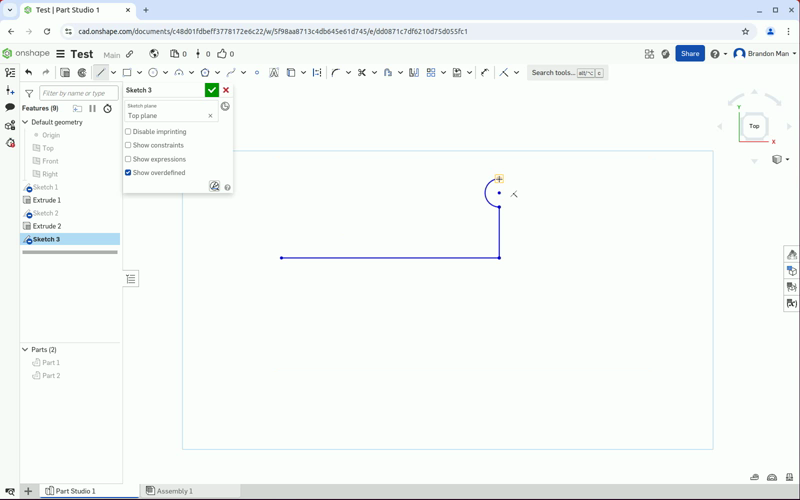
scroll(6)
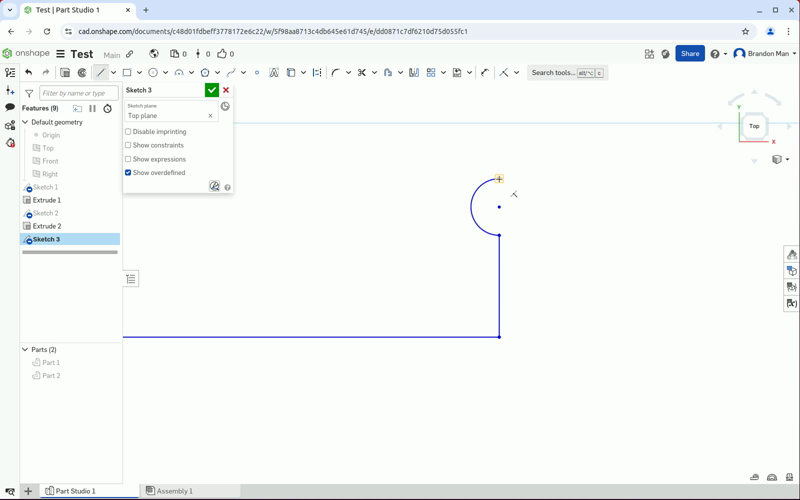
click(499, 178)
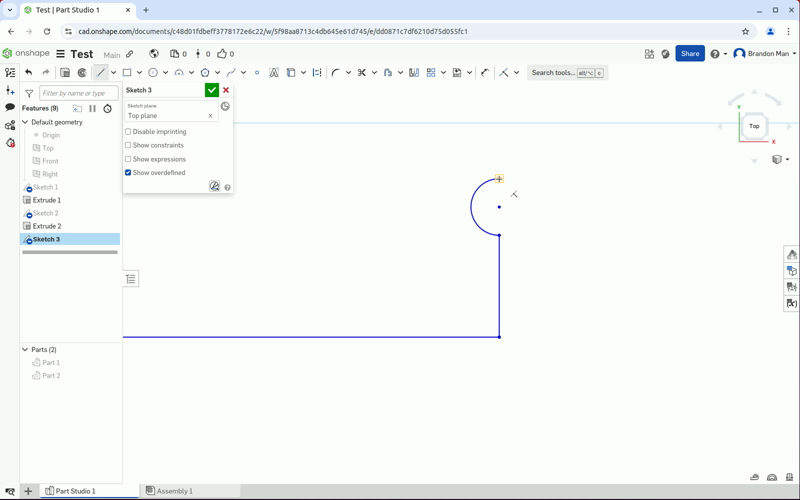
scroll(-6)
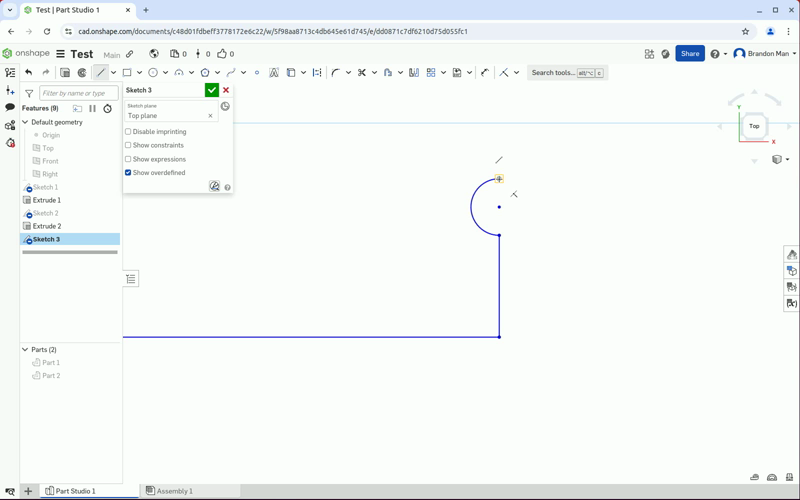
scroll(-6)
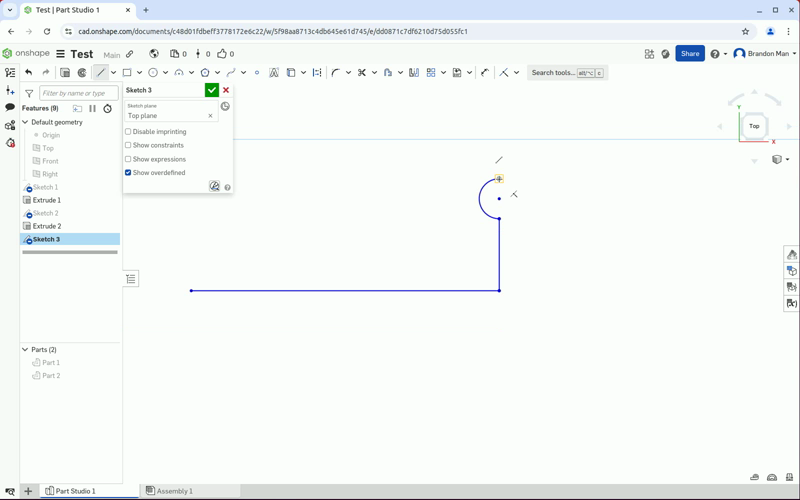
scroll(-6)
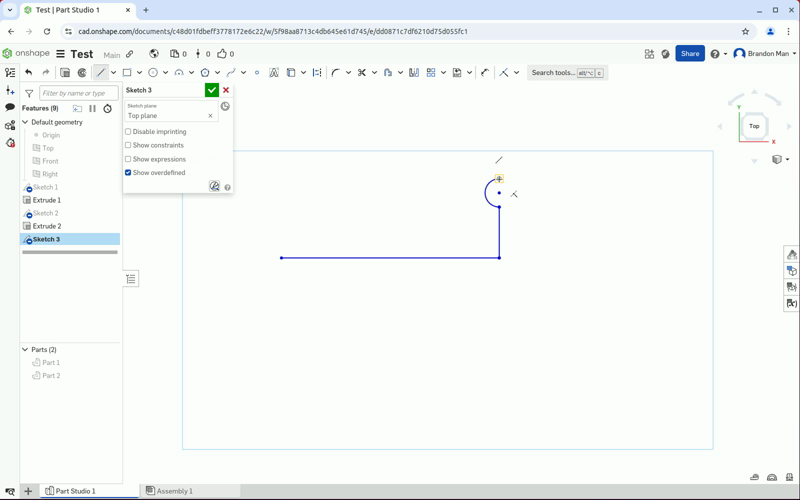
scroll(-6)
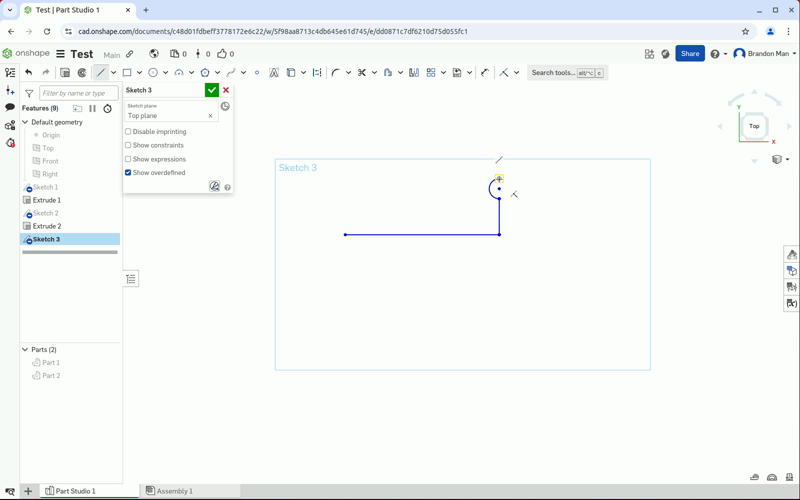
scroll(-6)
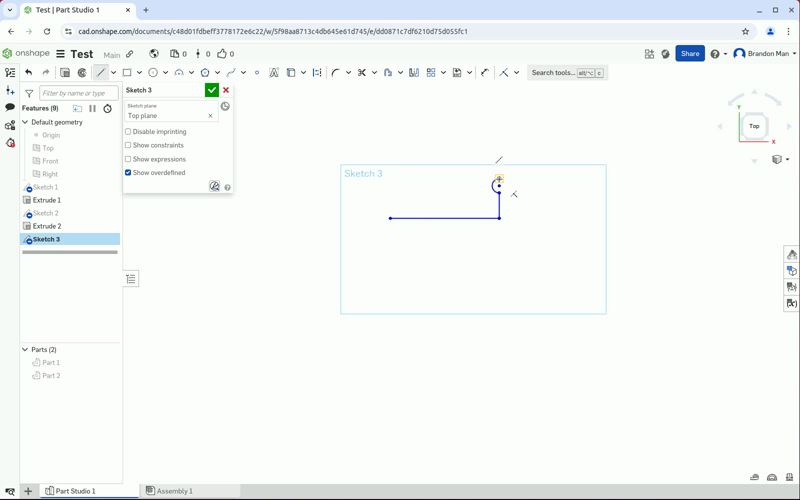
scroll(-6)
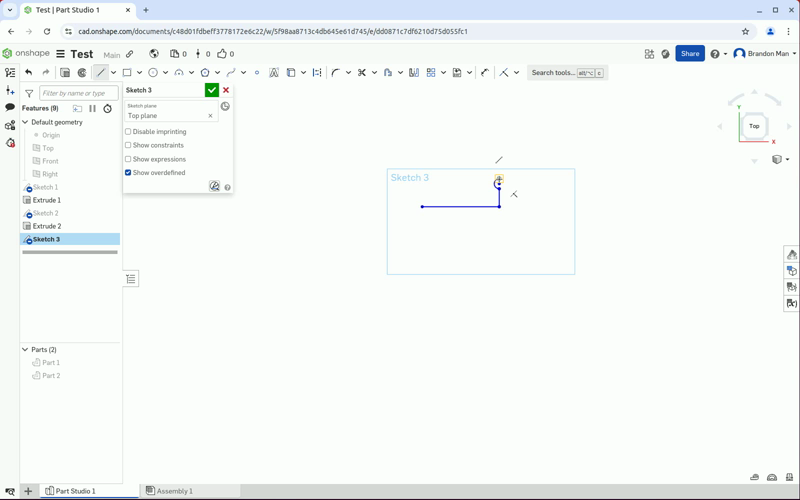
scroll(-6)
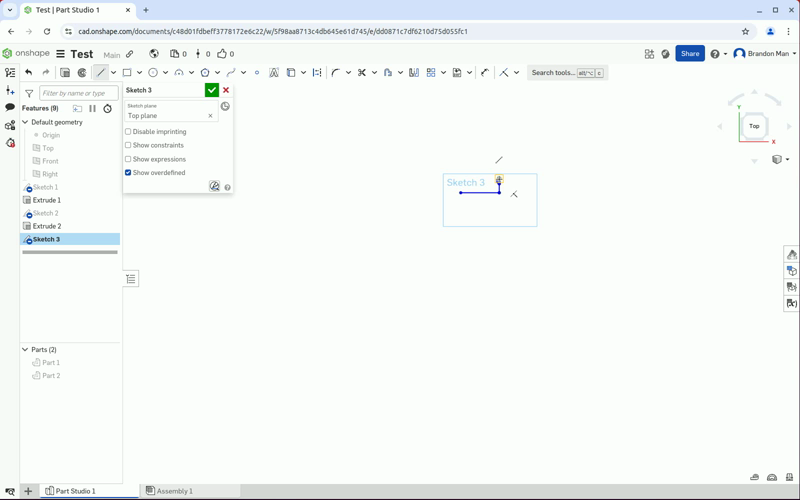
key_down(shift)
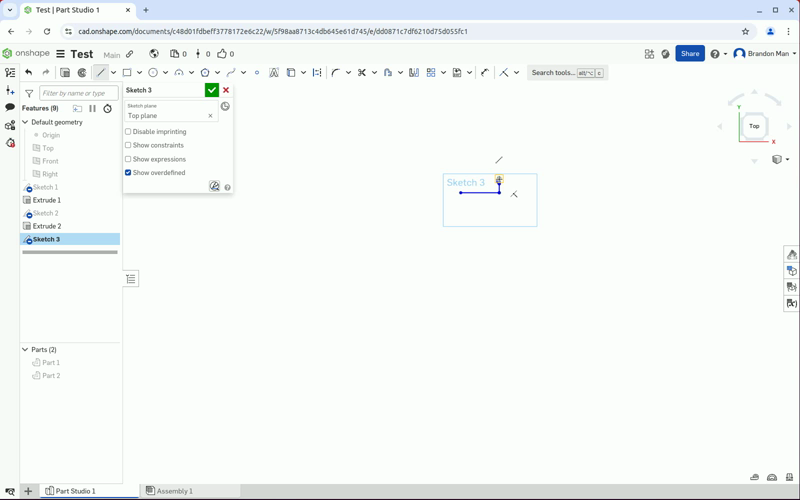
mouse_move(529, 178)
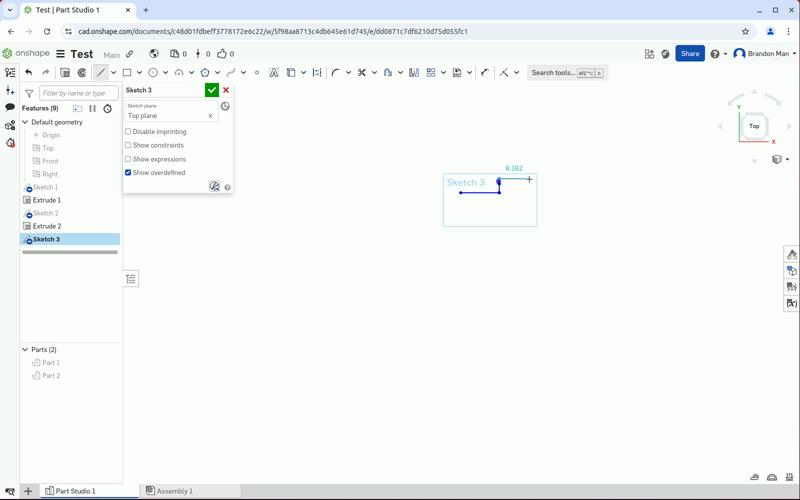
mouse_move(499, 169)
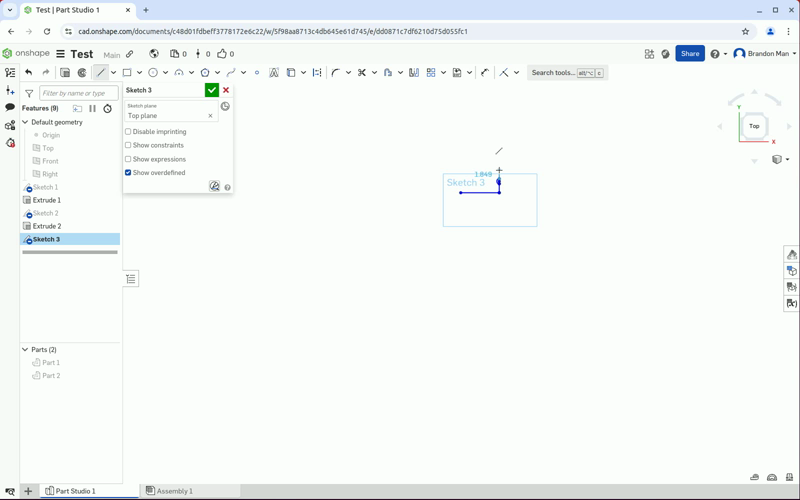
click(499, 169)
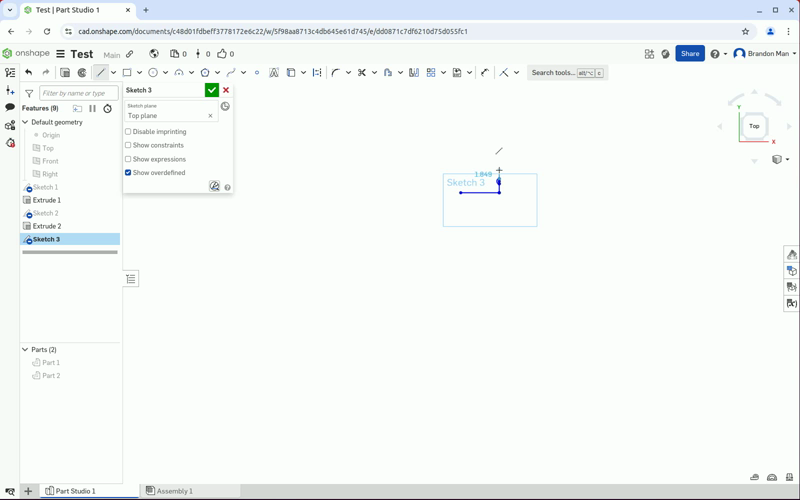
key_up(shift)
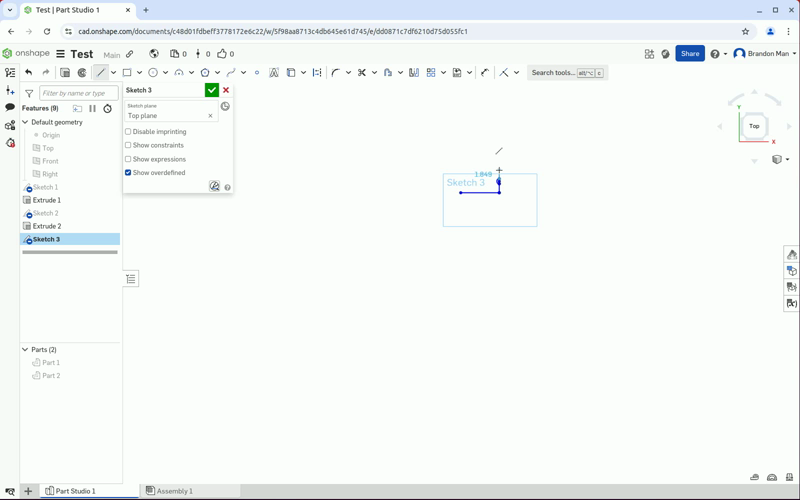
key(esc)
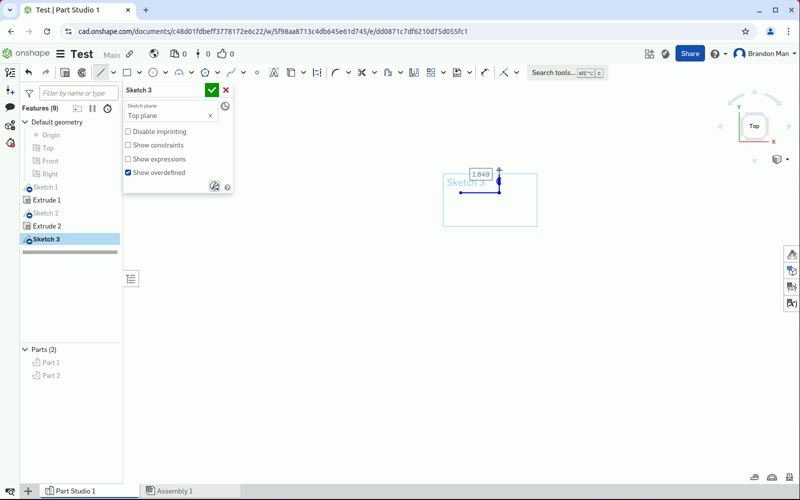
key(a)
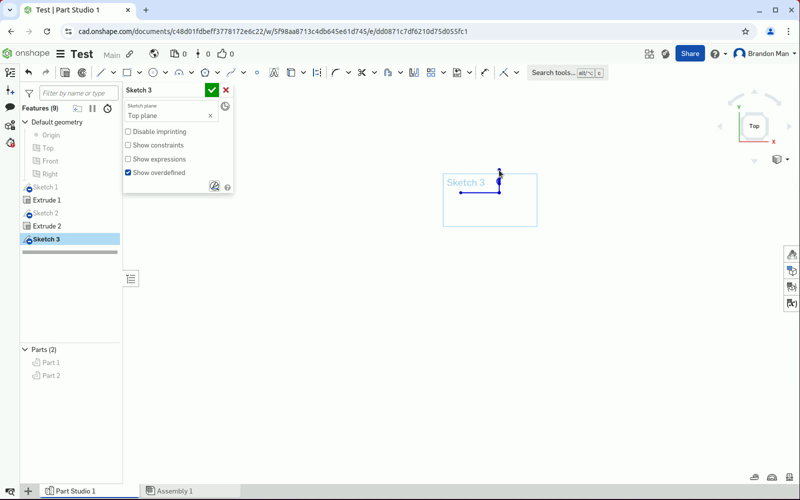
mouse_move(499, 169)
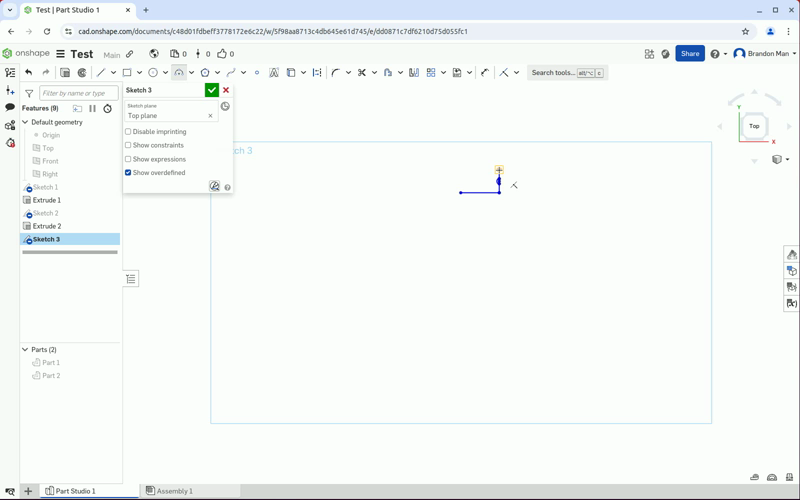
click(499, 169)
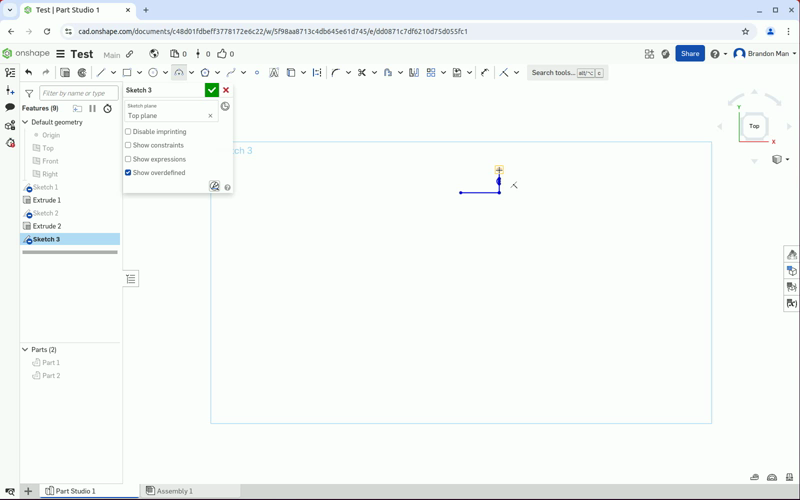
mouse_move(460, 192)
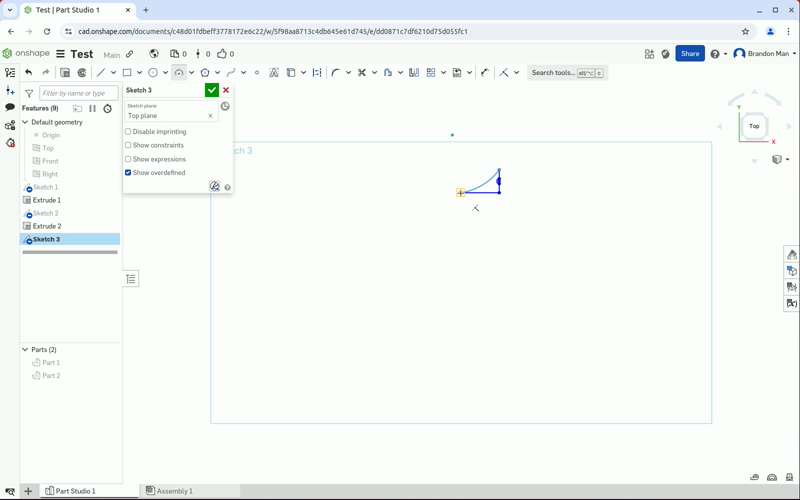
click(460, 192)
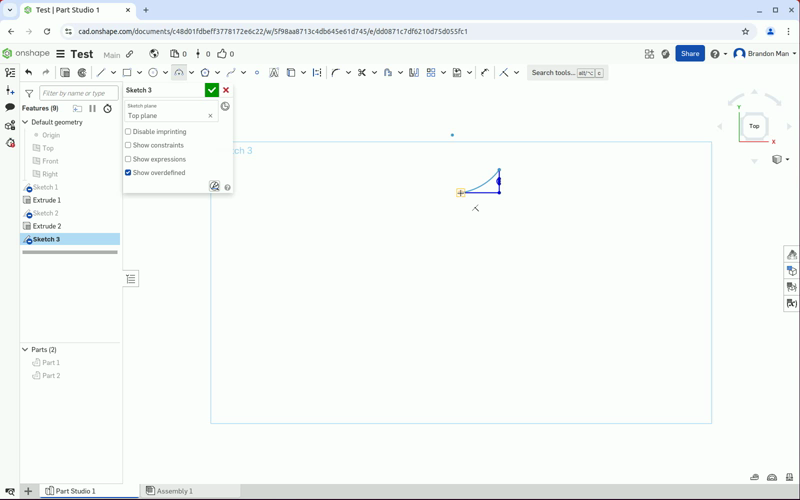
key_down(shift)
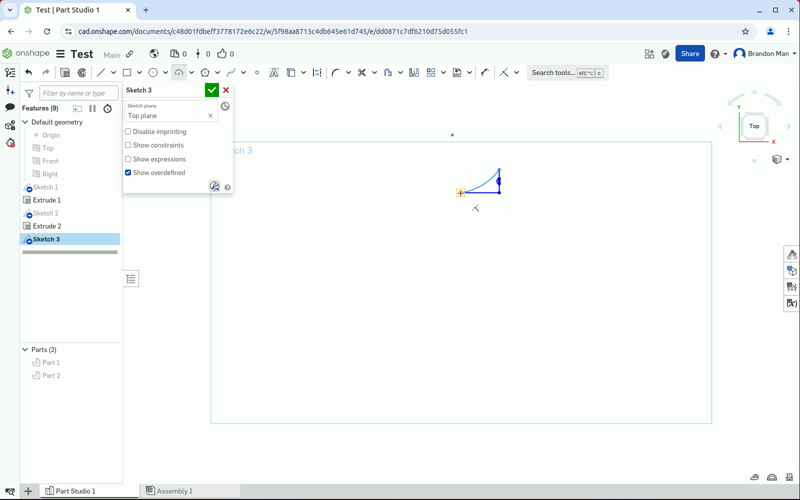
mouse_move(476, 175)
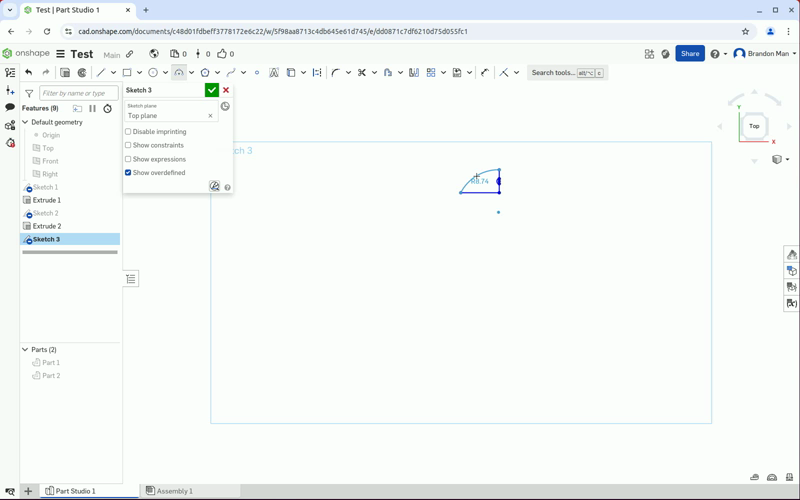
click(476, 175)
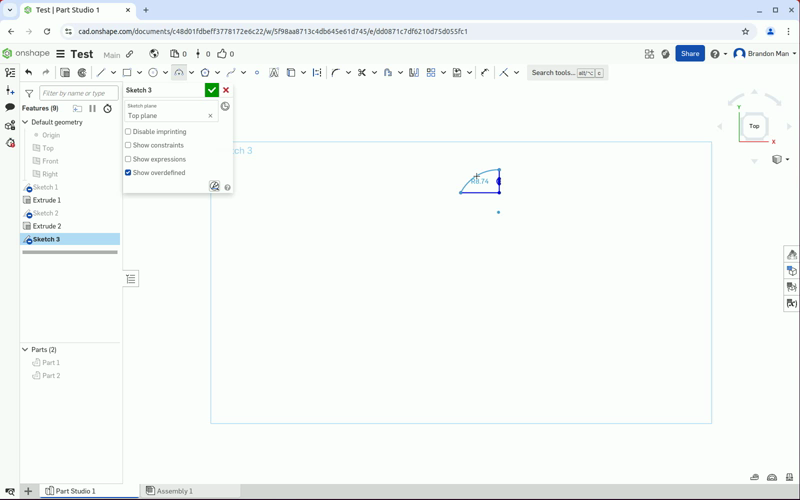
key_up(shift)
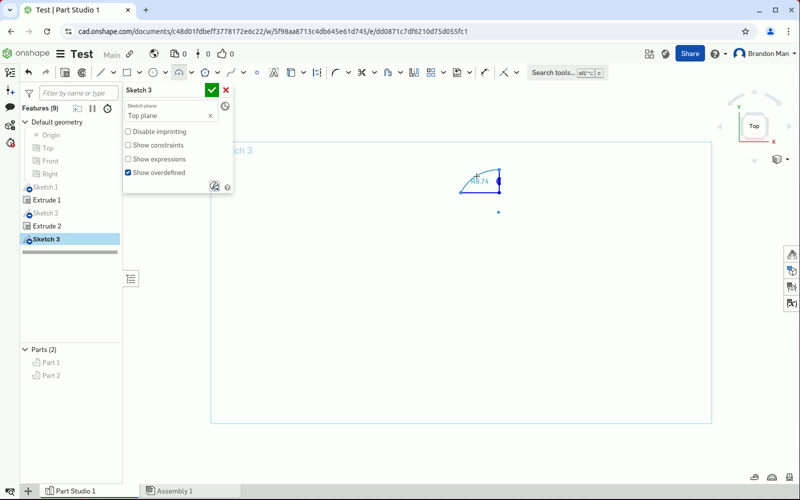
key(esc)
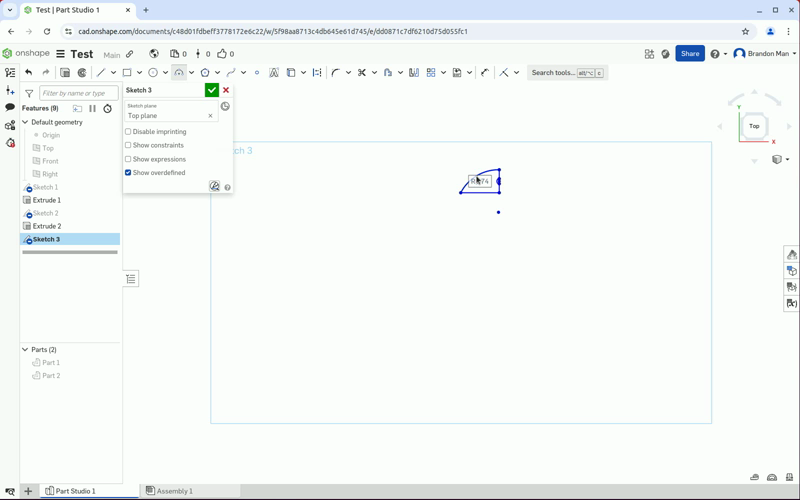
mouse_move(487, 190)
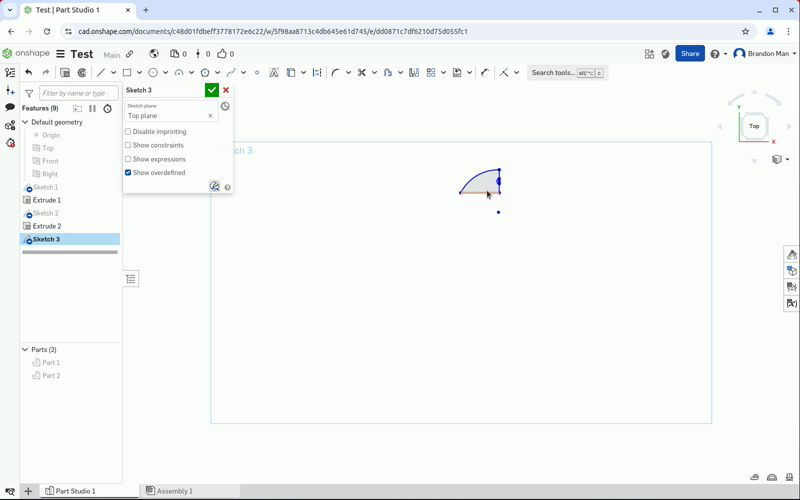
scroll(6)
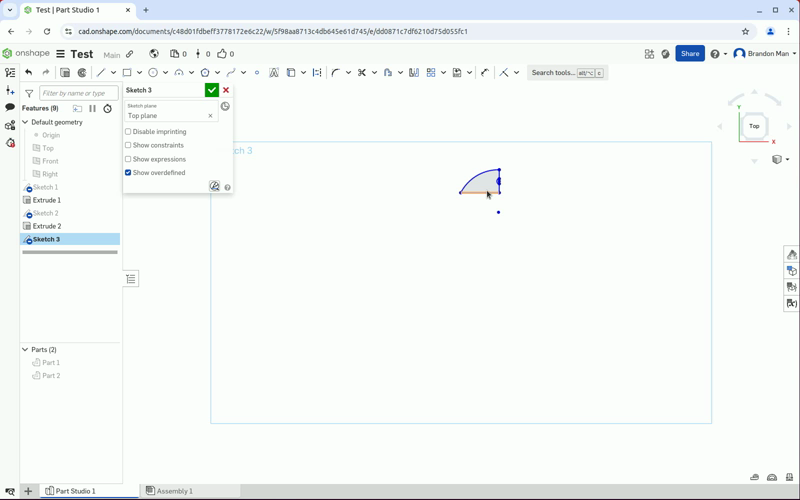
scroll(6)
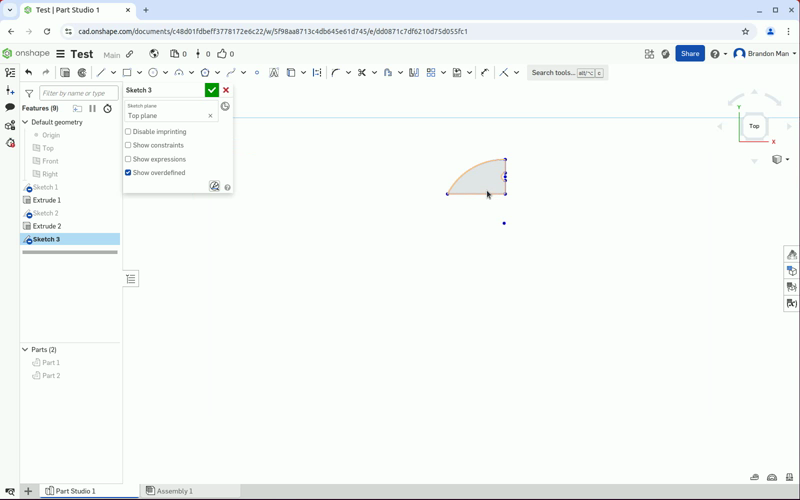
scroll(6)
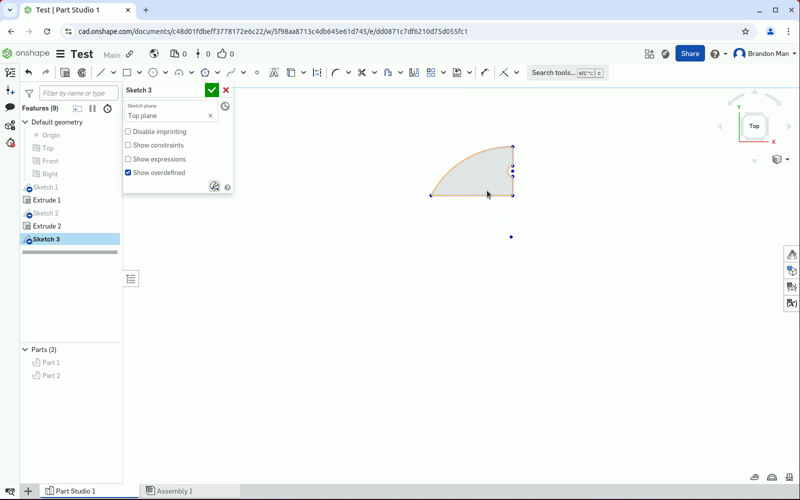
scroll(6)
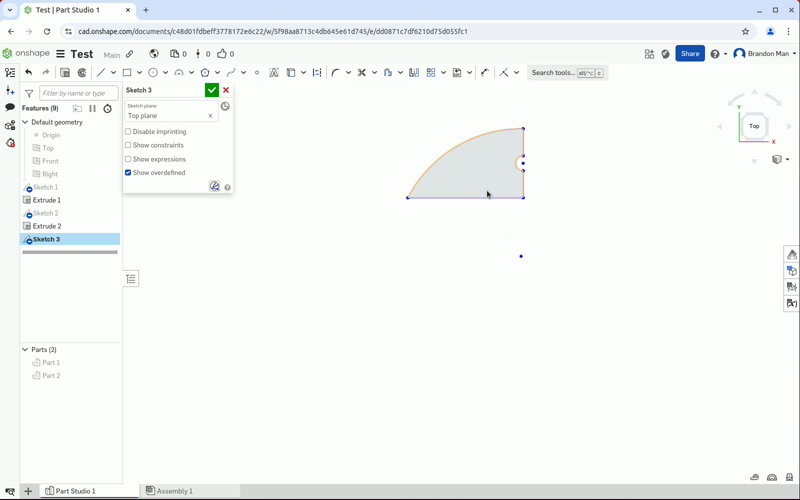
scroll(6)
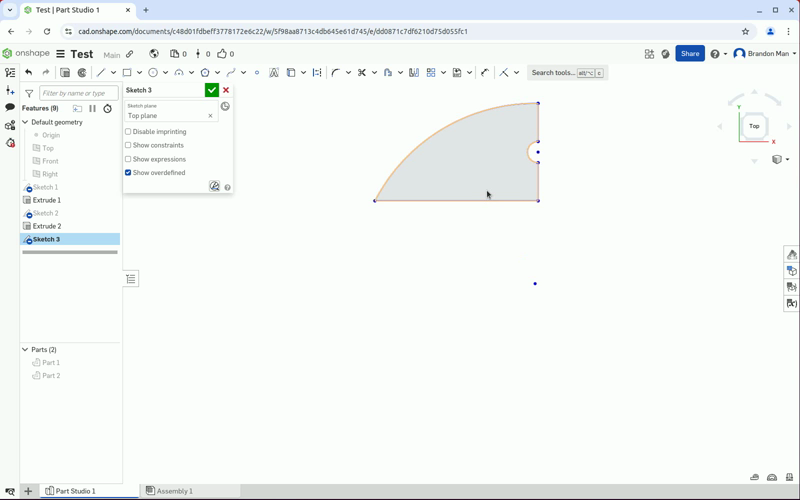
scroll(6)
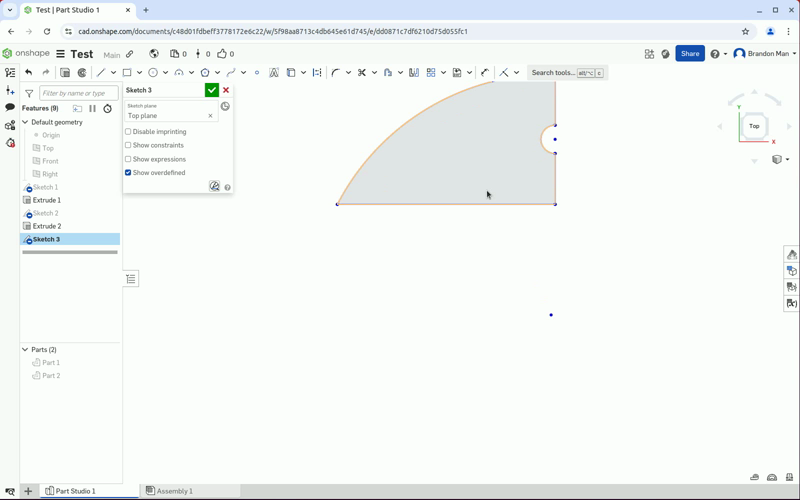
scroll(6)
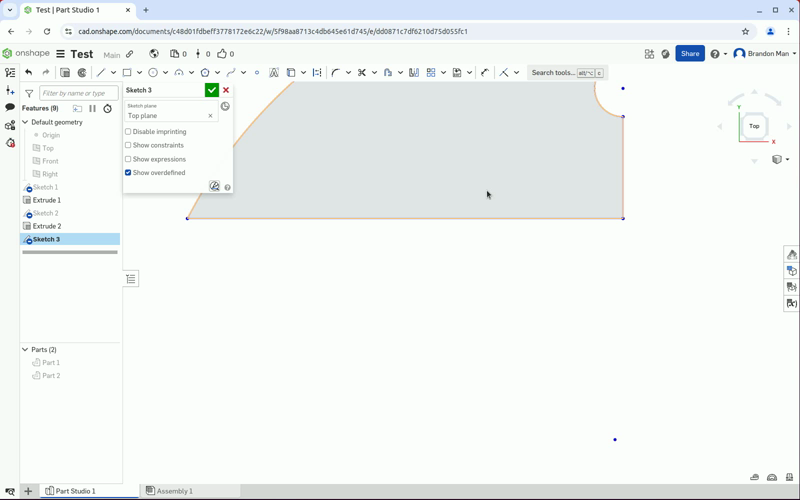
click(487, 190)
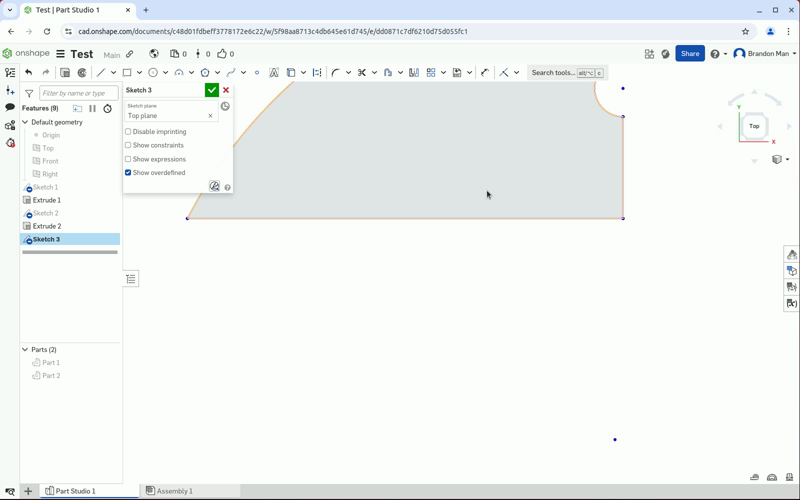
scroll(-6)
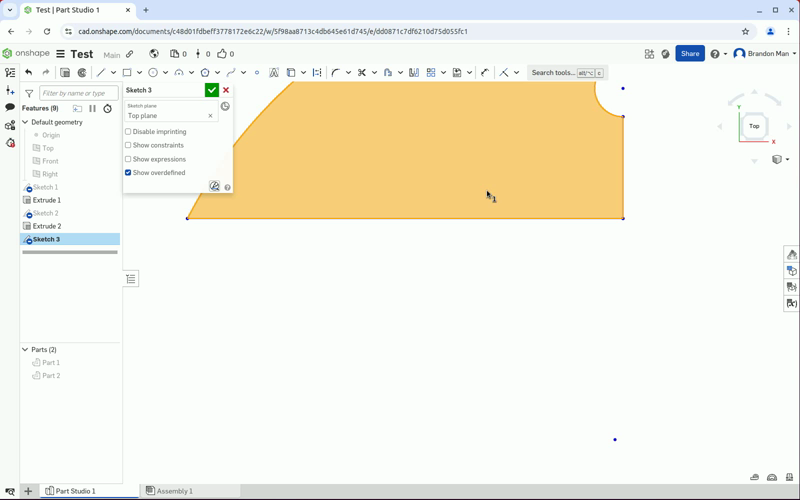
scroll(-6)
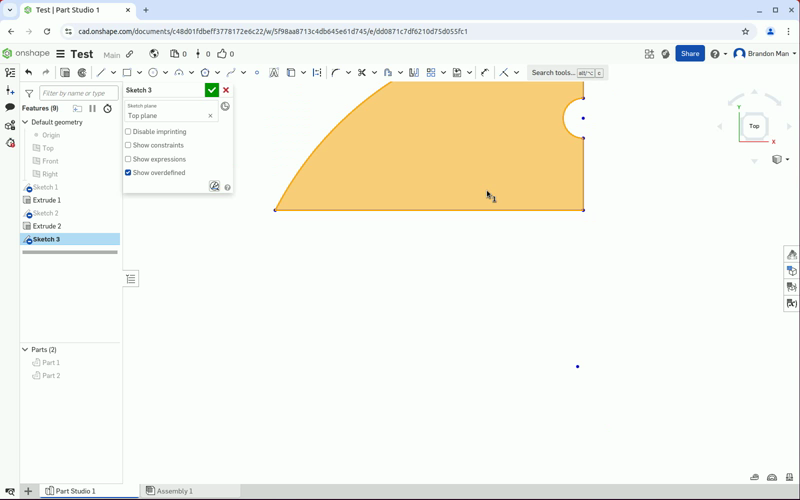
scroll(-6)
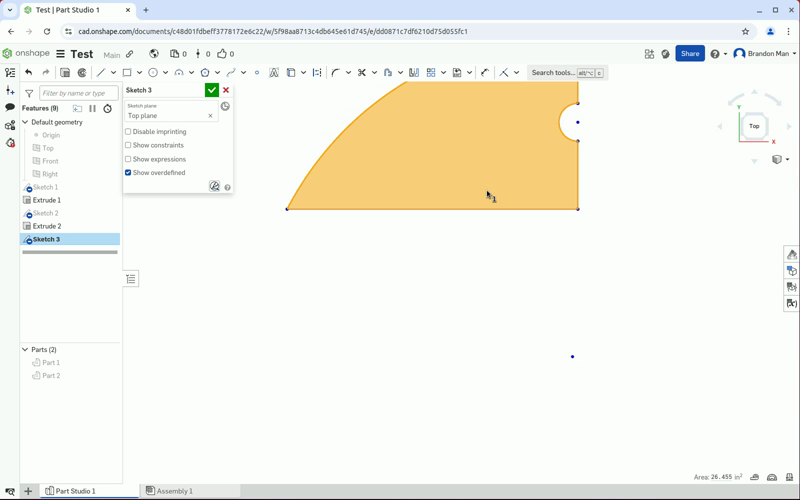
scroll(-6)
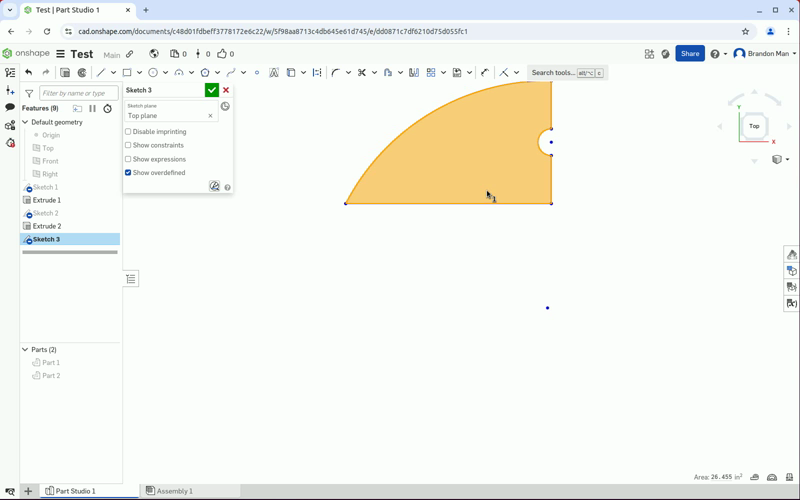
scroll(-6)
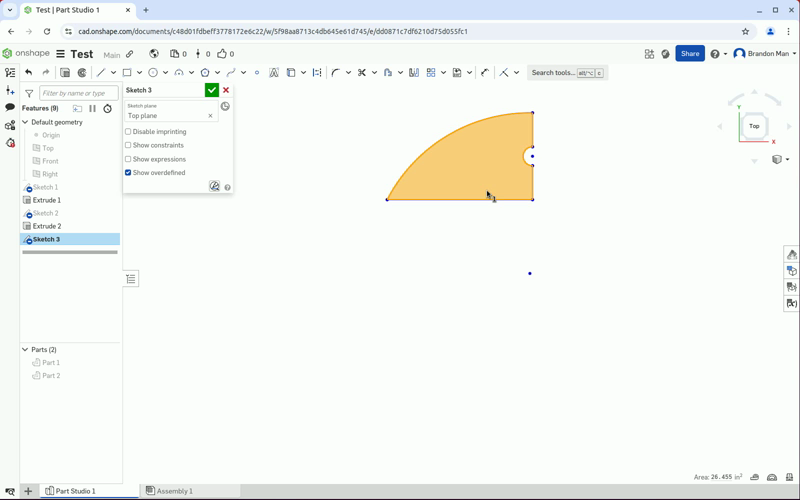
scroll(-6)
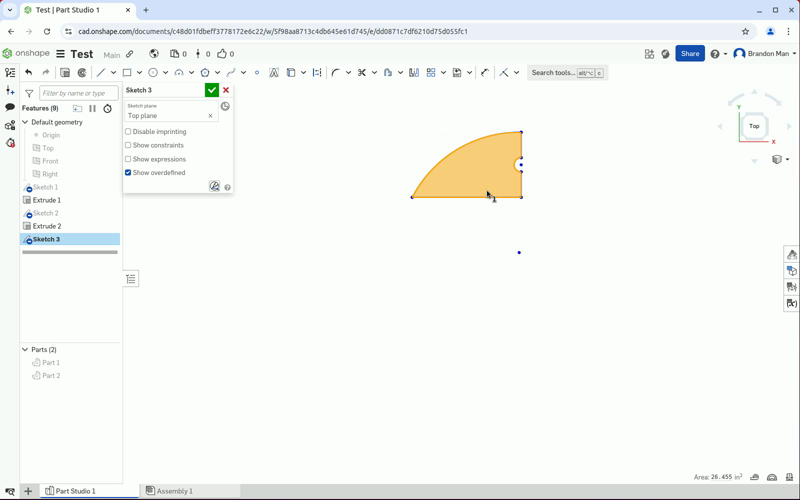
scroll(-6)
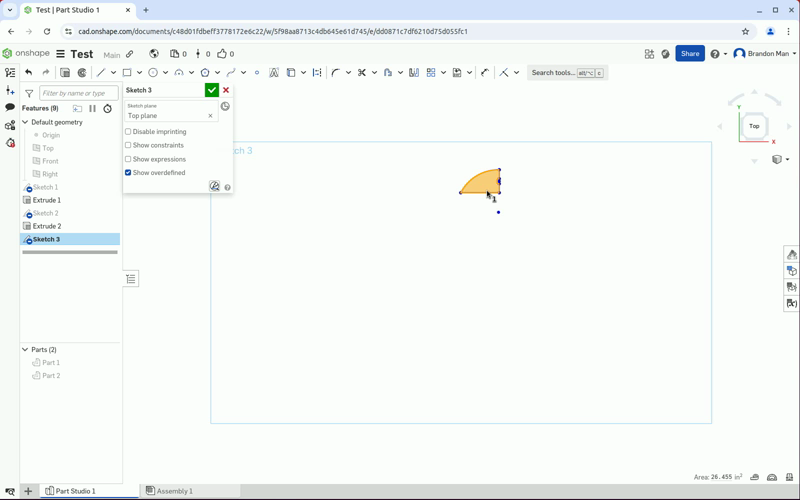
mouse_move(73, 352)
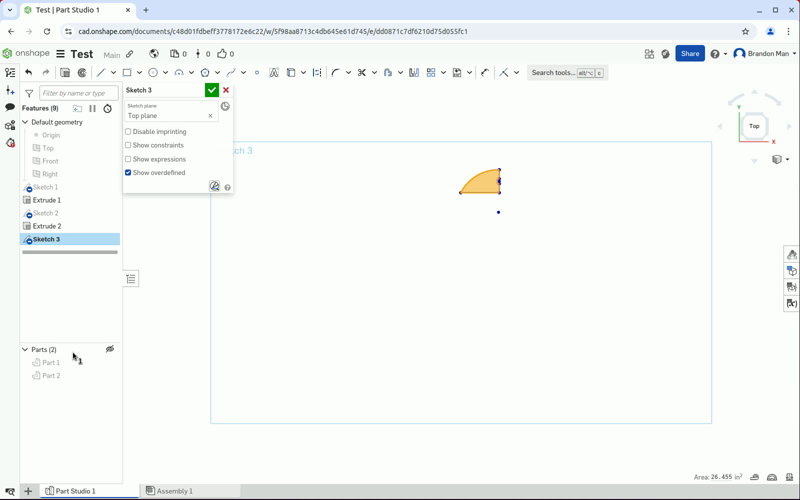
key(shift+y)
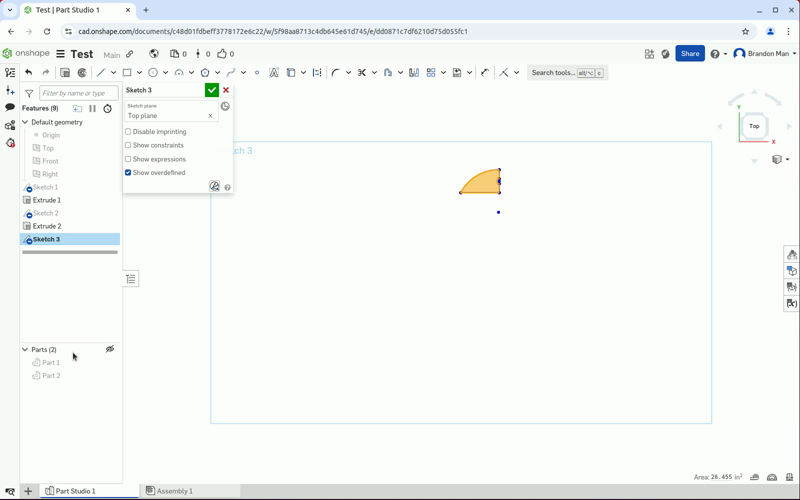
key(shift+e)
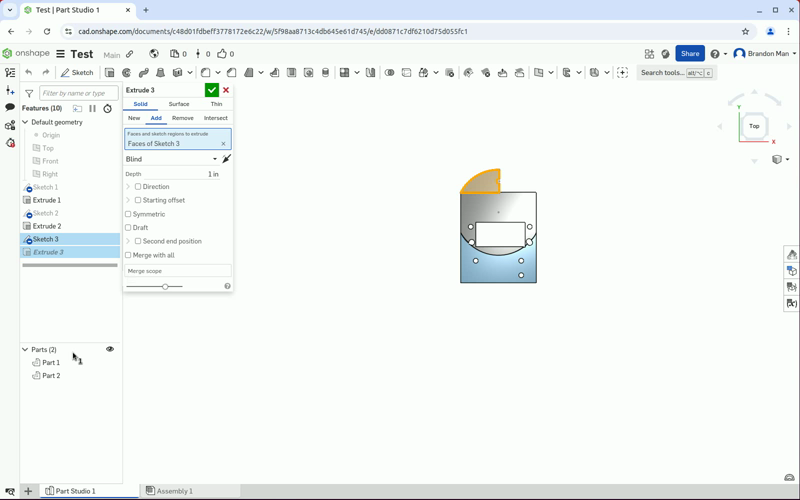
mouse_move(143, 106)
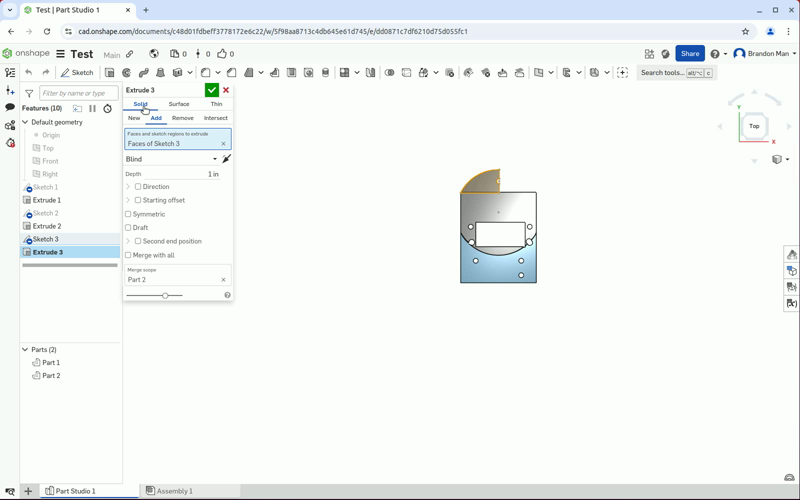
click(143, 106)
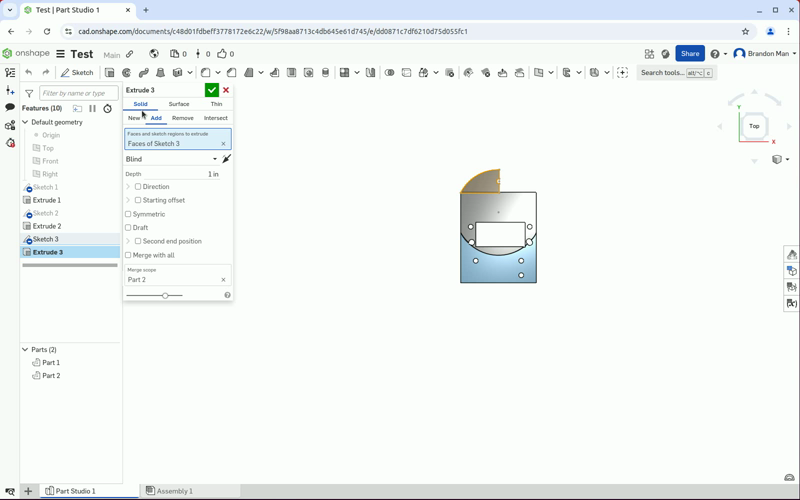
mouse_move(137, 120)
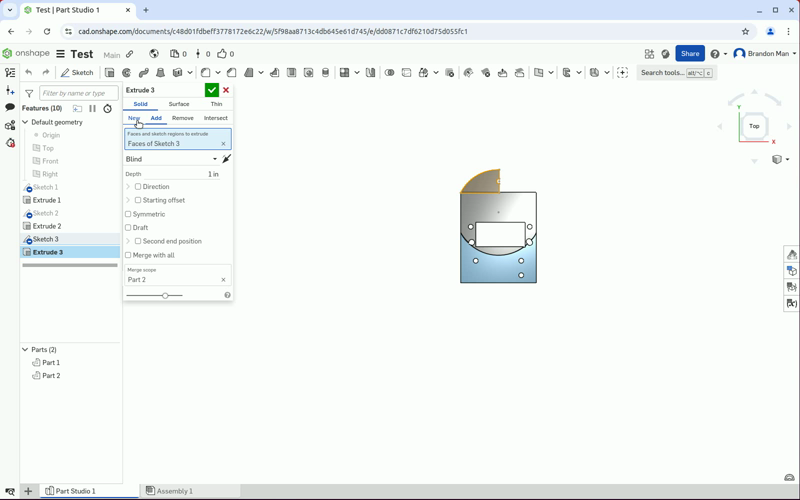
click(137, 120)
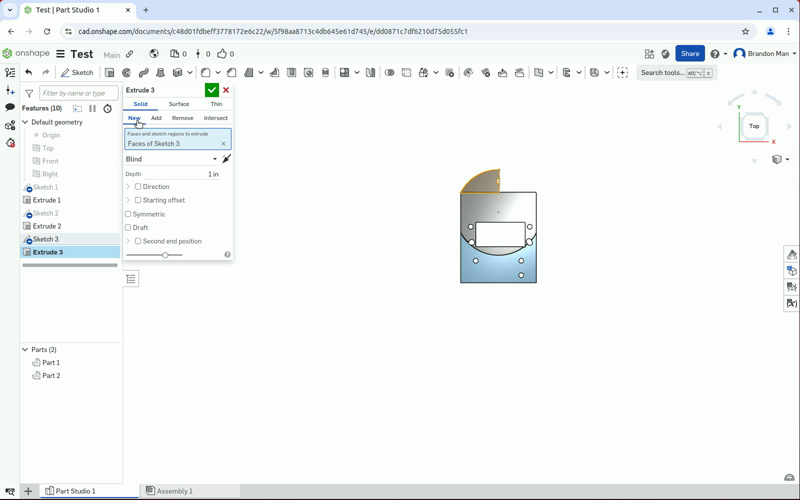
key(tab, 4)
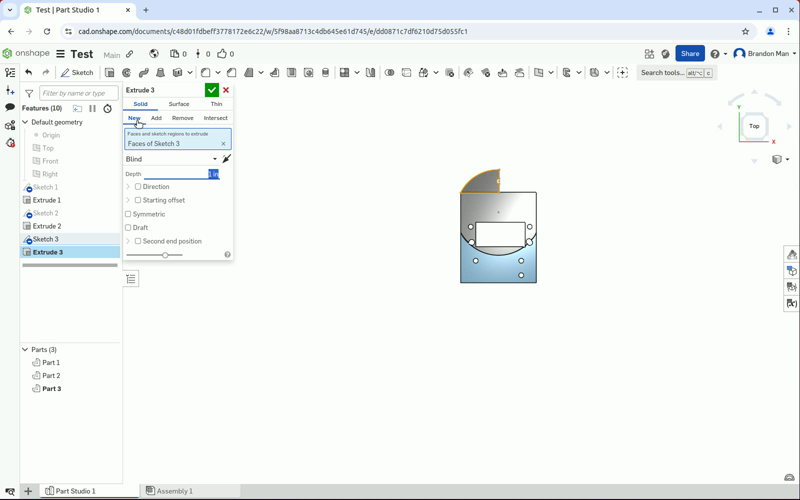
text(1.444)
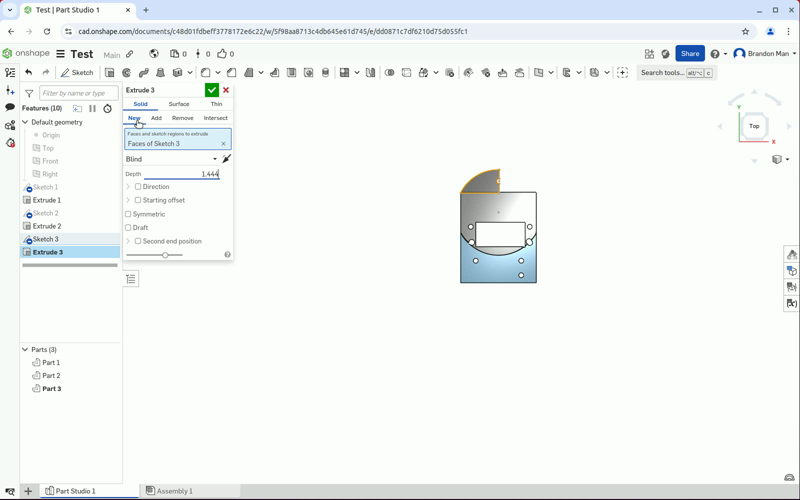
key(enter)
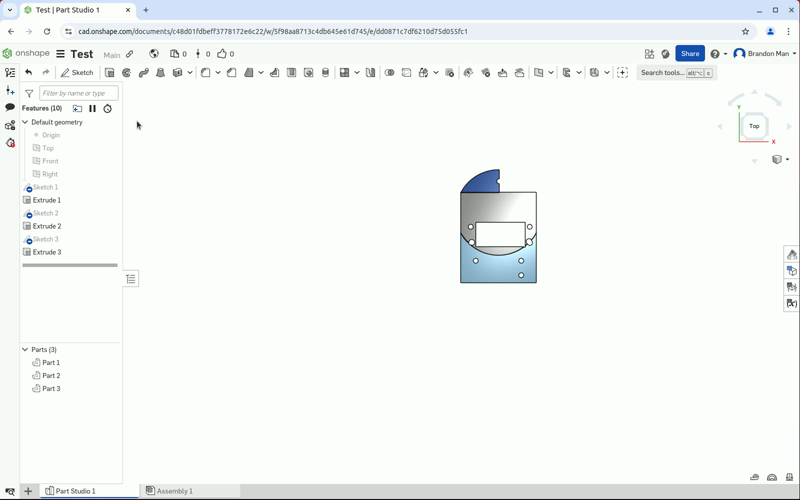
key(shift+h)
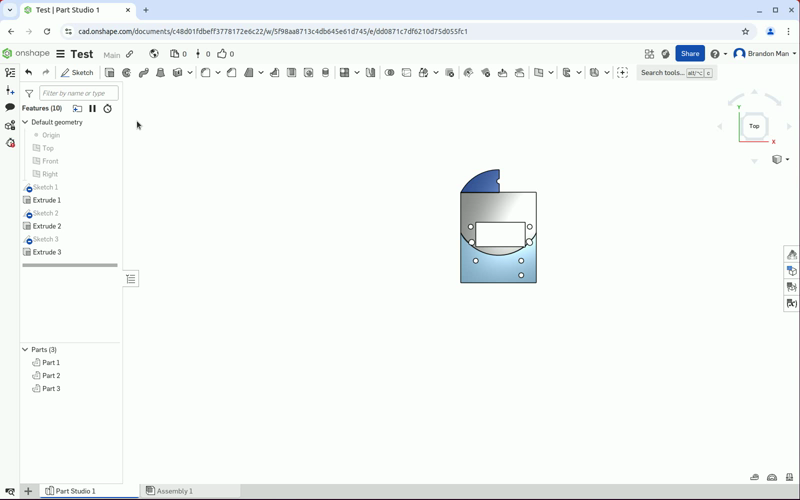
key(shift+h)
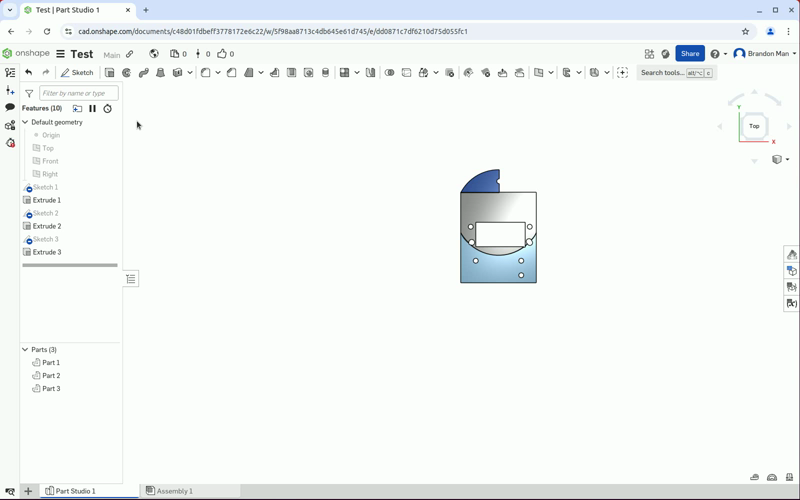
mouse_move(73, 189)
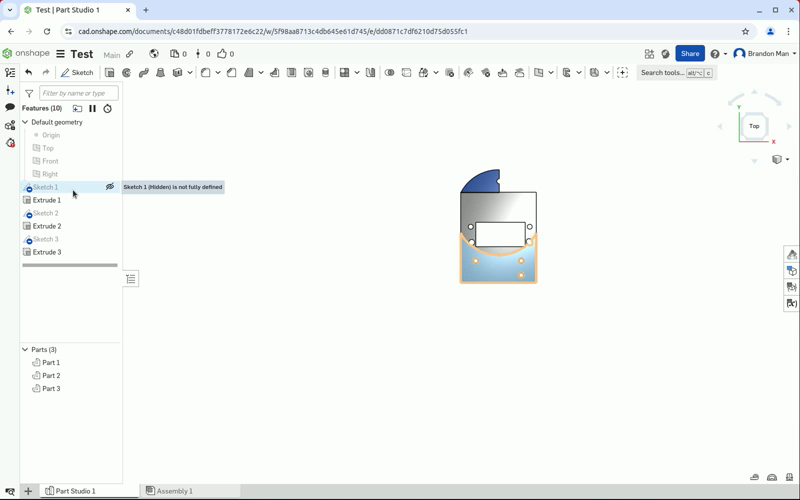
click(73, 189)
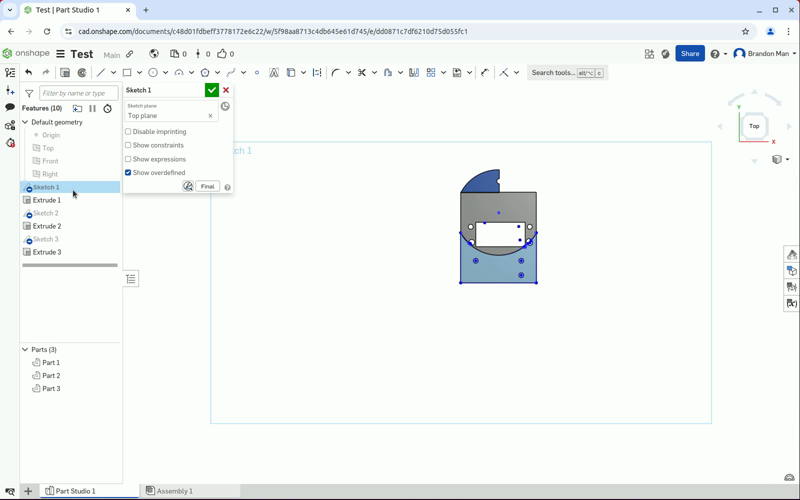
mouse_move(229, 92)
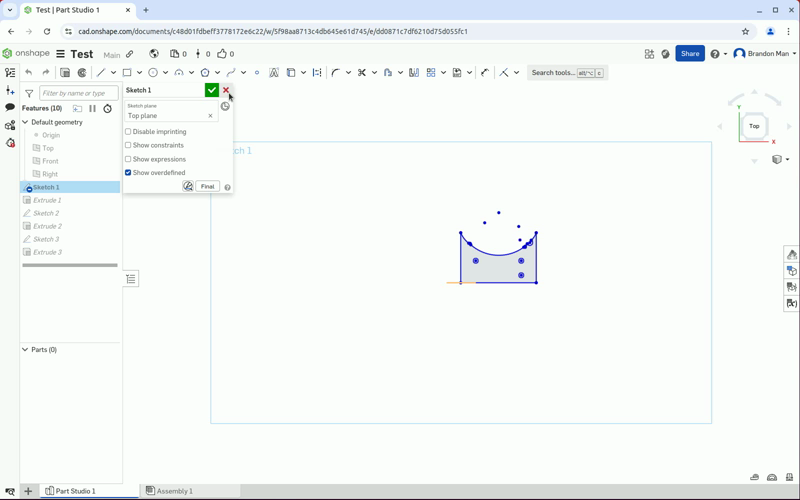
click(229, 92)
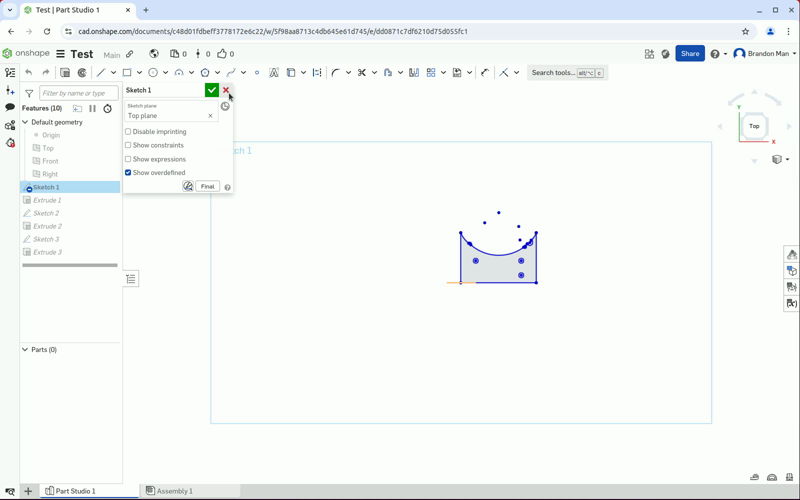
key(shift+s)
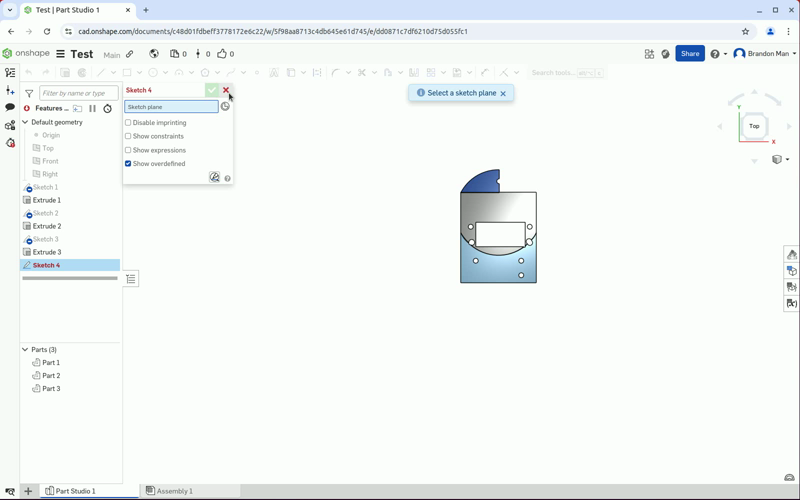
mouse_move(73, 150)
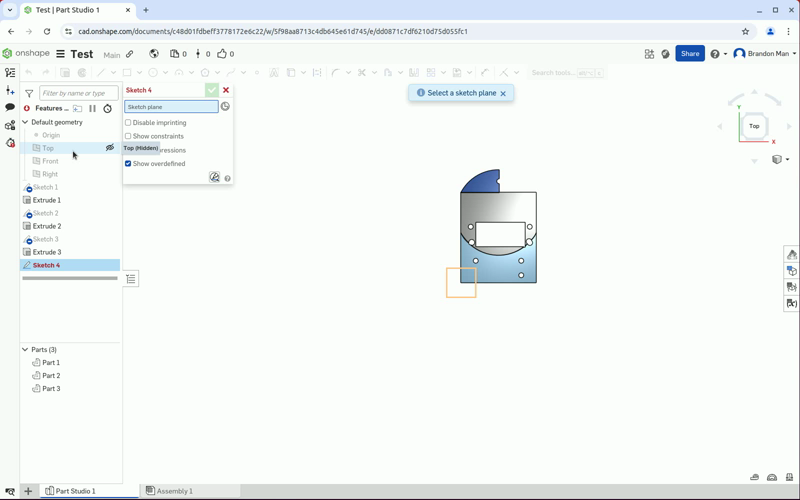
click(73, 150)
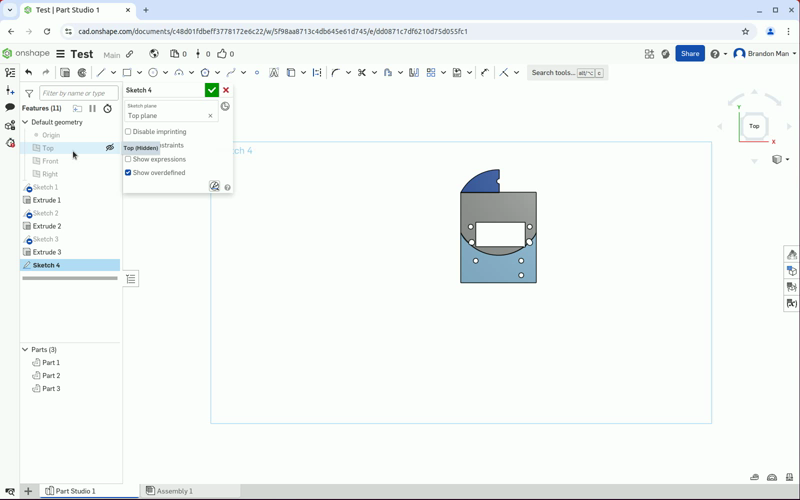
mouse_move(73, 352)
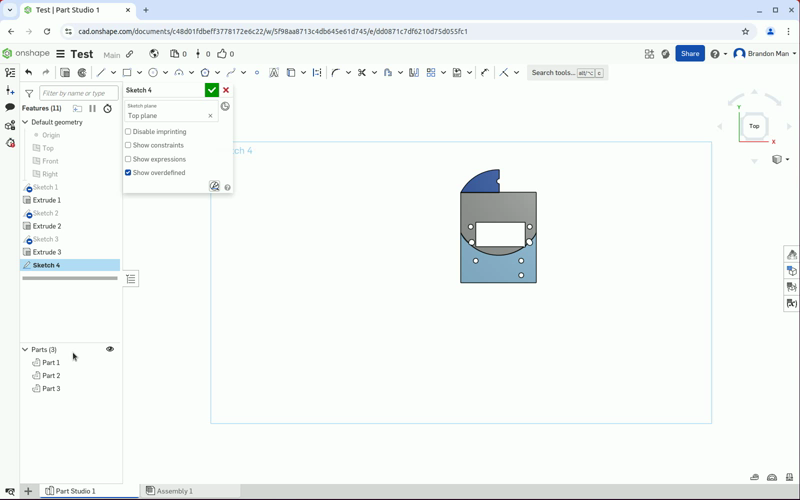
key(y)
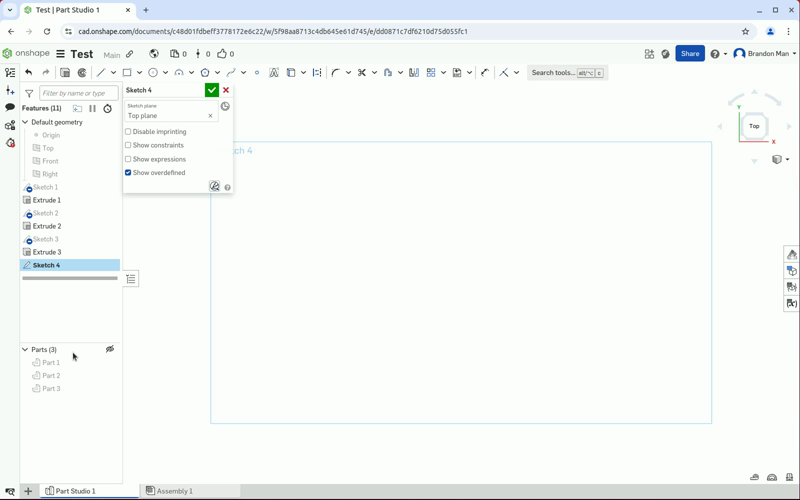
key(l)
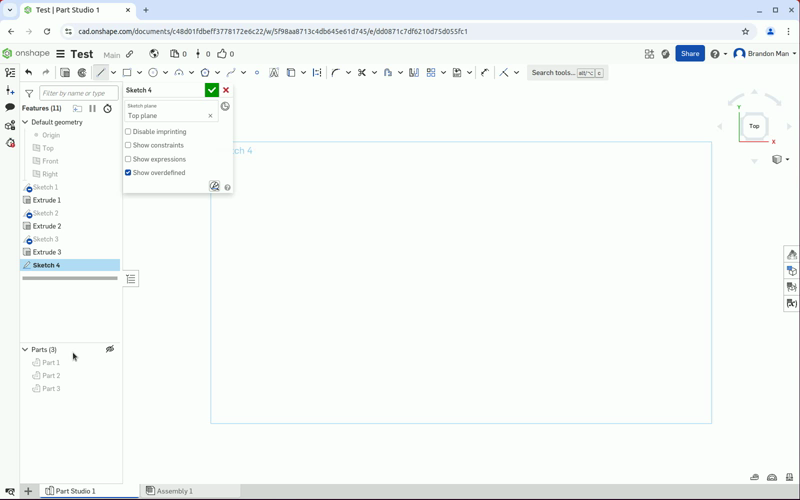
key_down(shift)
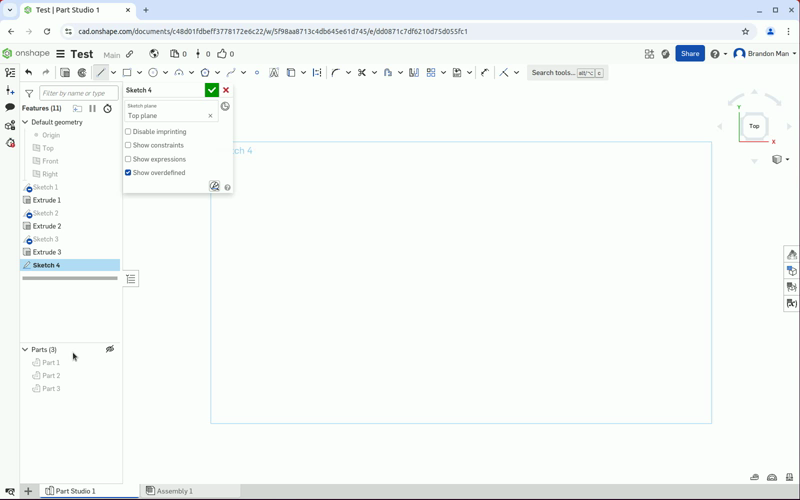
mouse_move(498, 192)
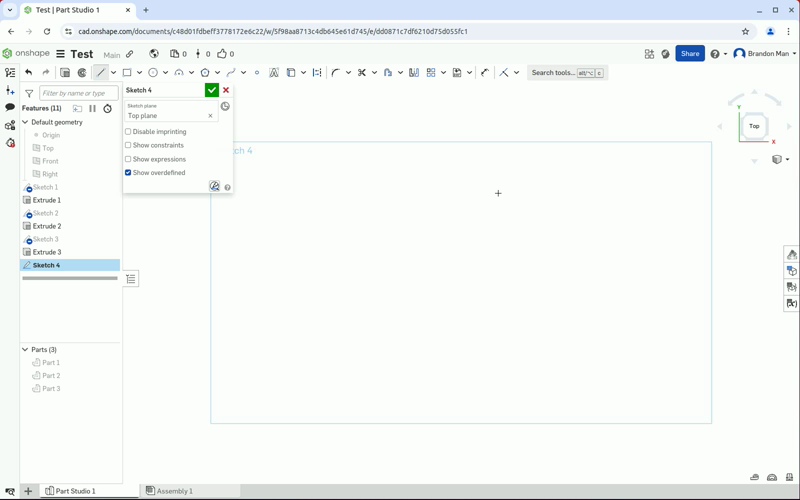
click(498, 192)
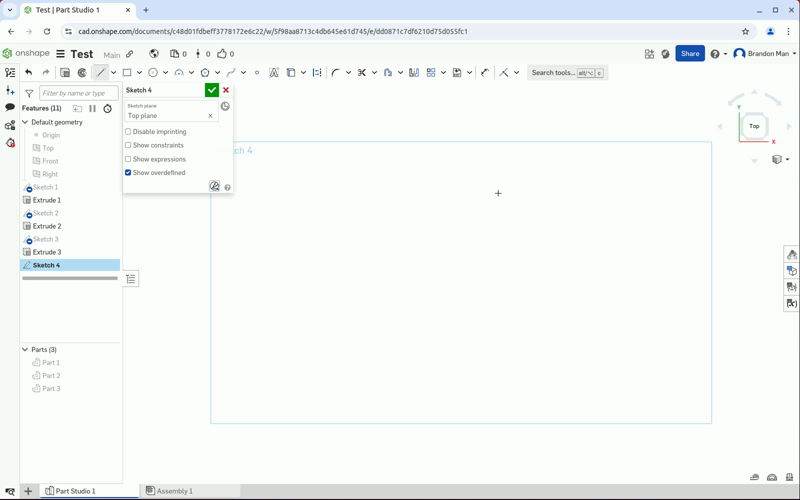
key_up(shift)
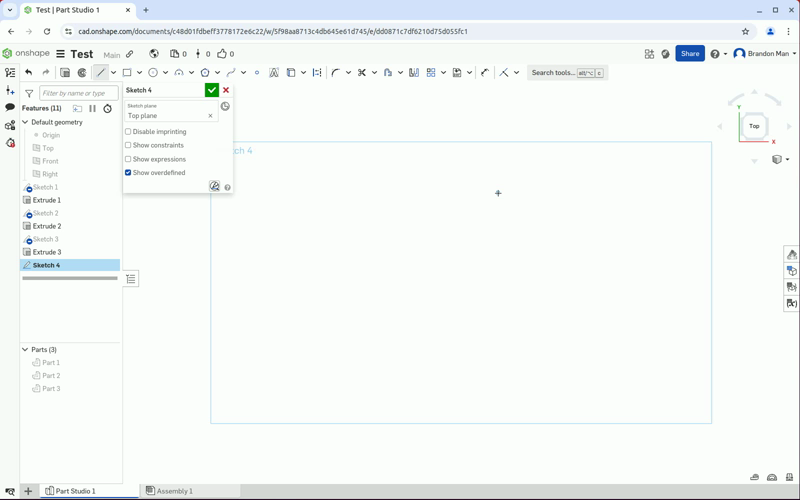
key_down(shift)
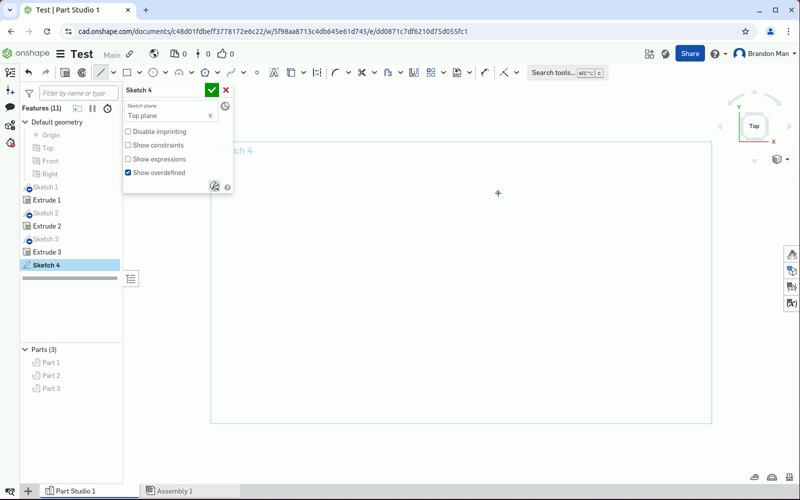
mouse_move(528, 192)
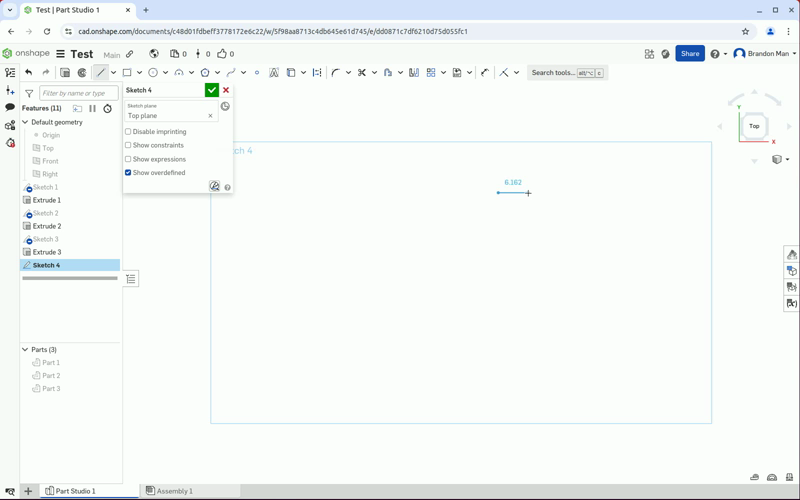
mouse_move(536, 192)
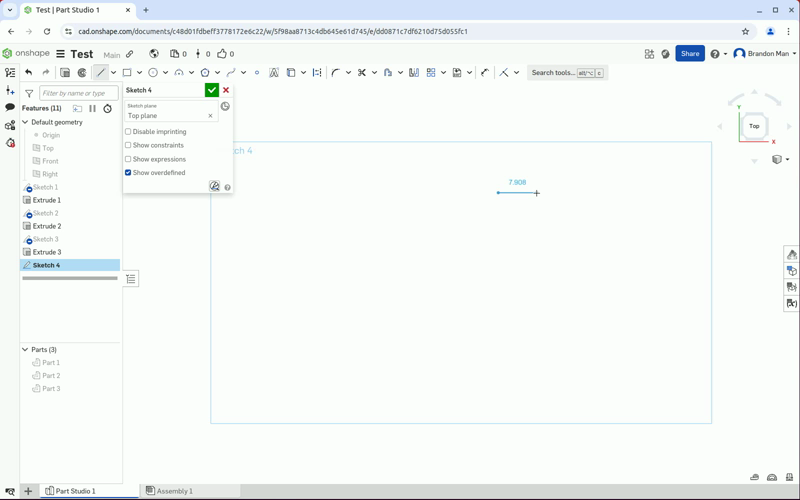
click(536, 192)
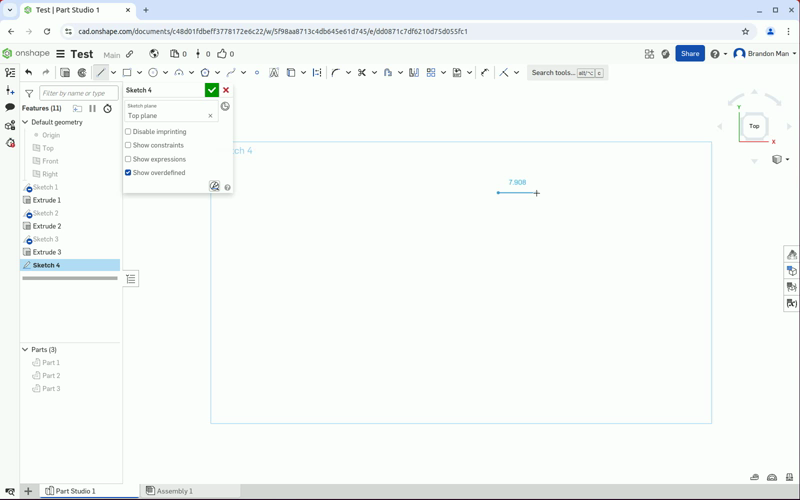
key_up(shift)
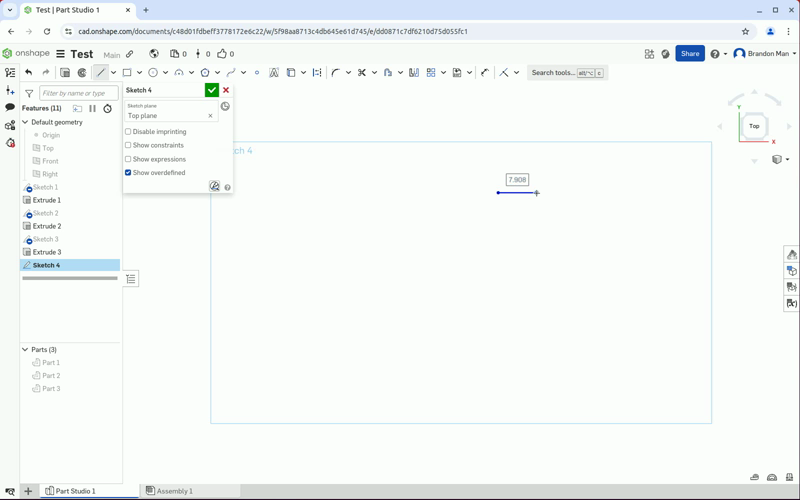
key(esc)
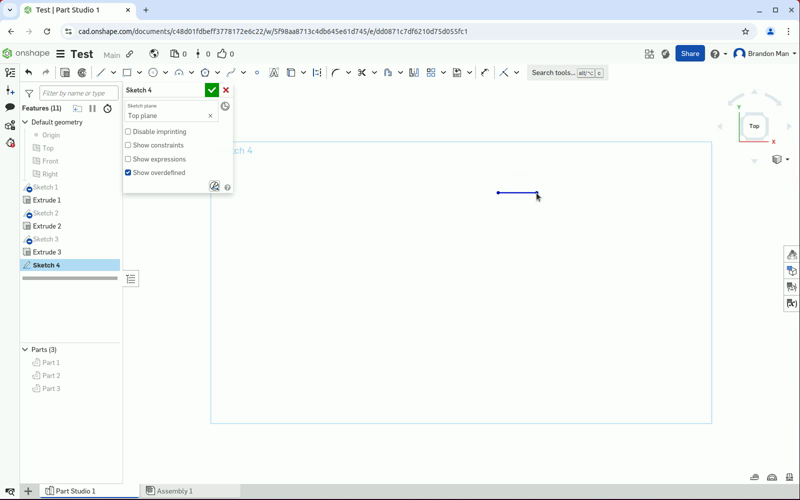
key(a)
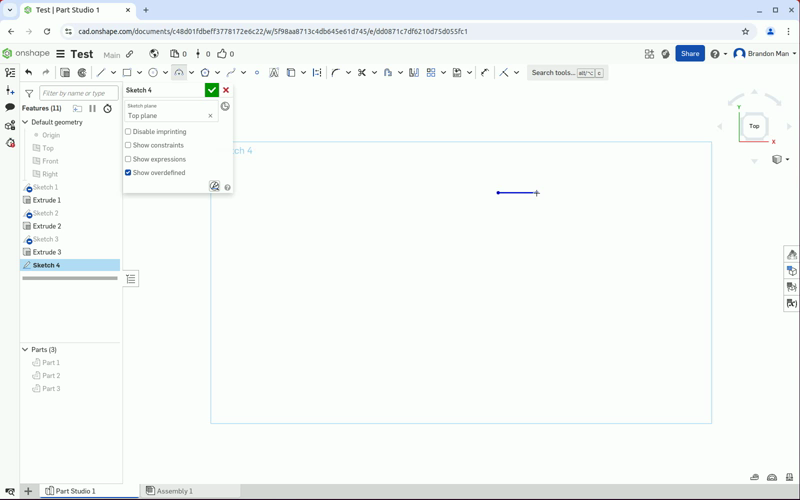
mouse_move(536, 192)
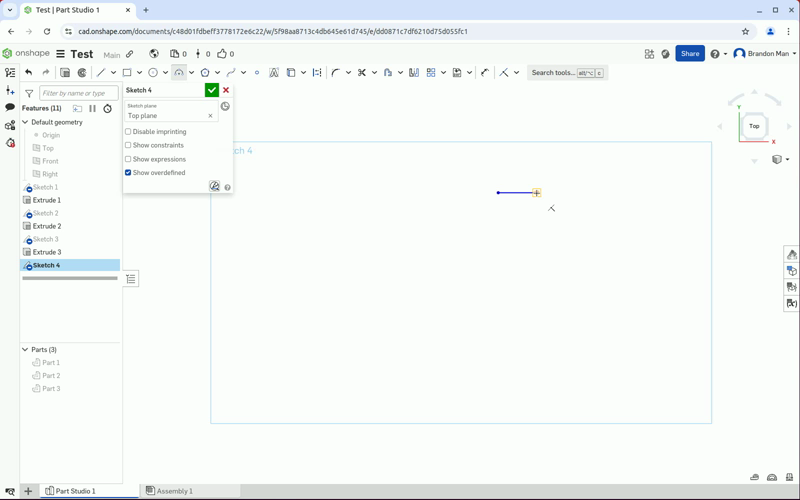
click(536, 192)
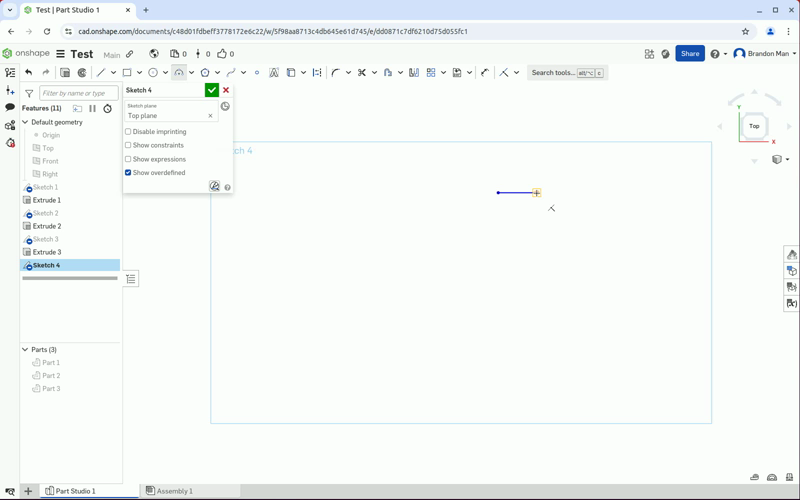
key_down(shift)
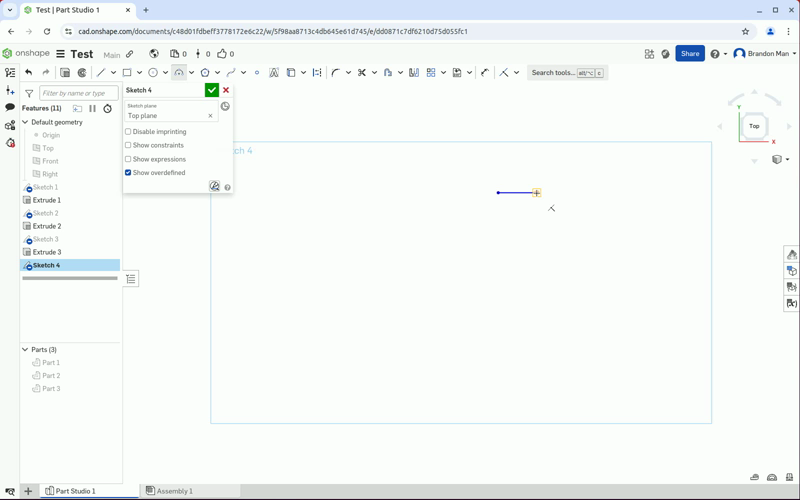
mouse_move(498, 169)
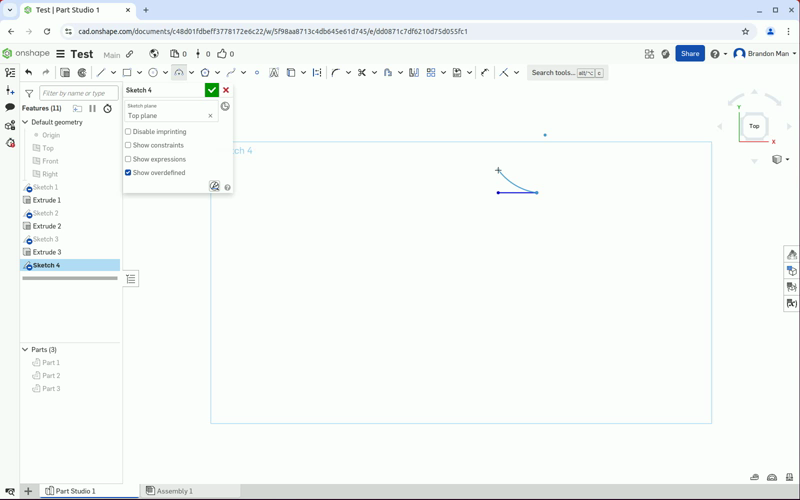
click(498, 169)
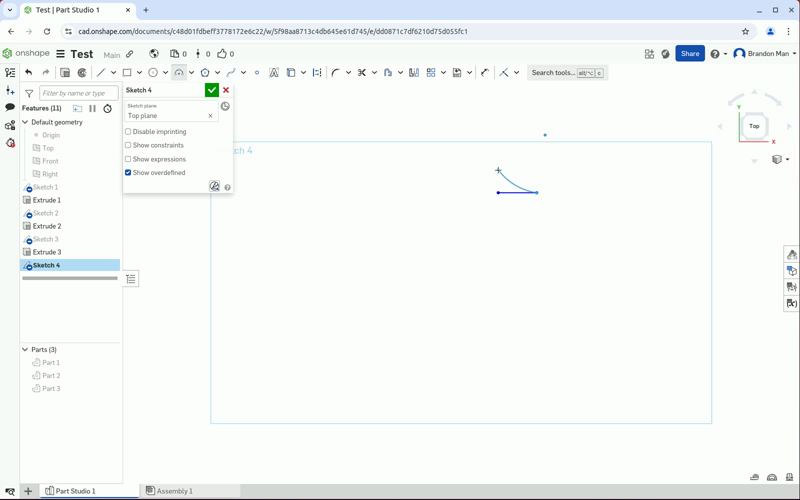
mouse_move(520, 175)
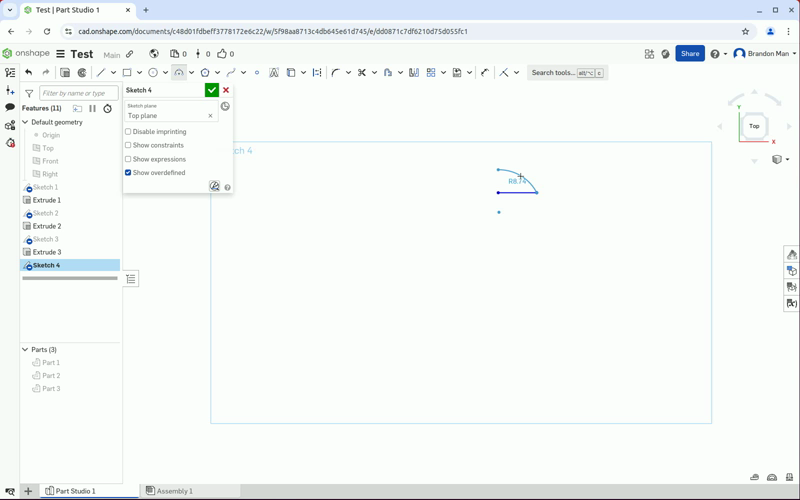
click(520, 175)
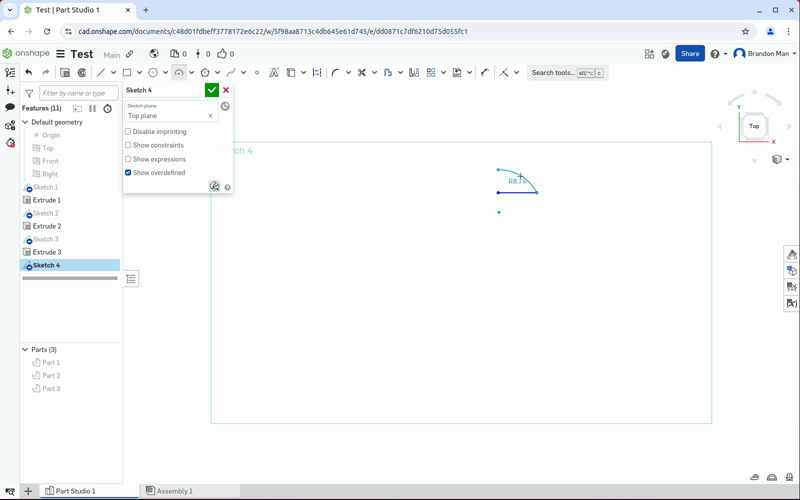
key_up(shift)
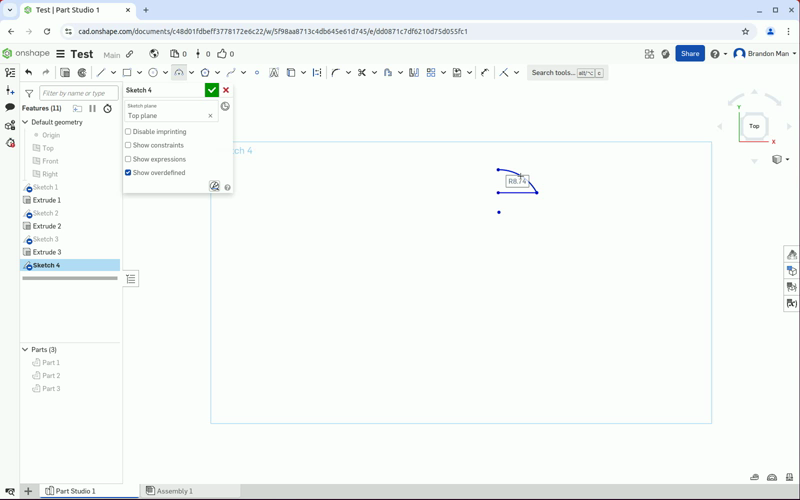
key(esc)
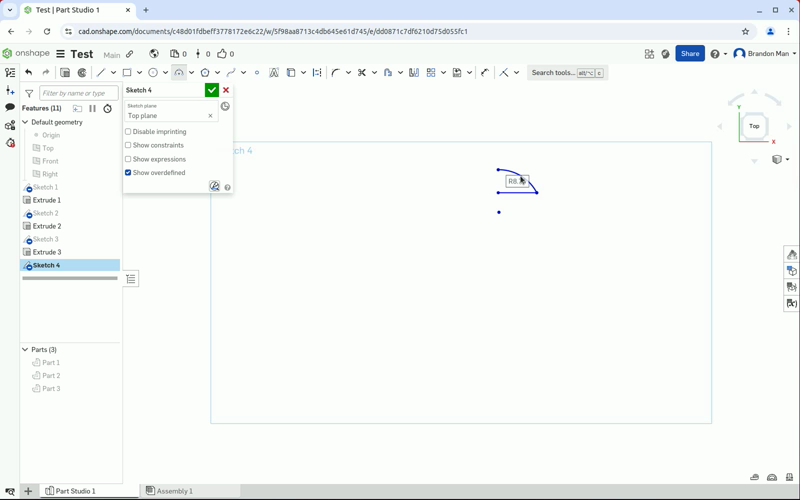
key(l)
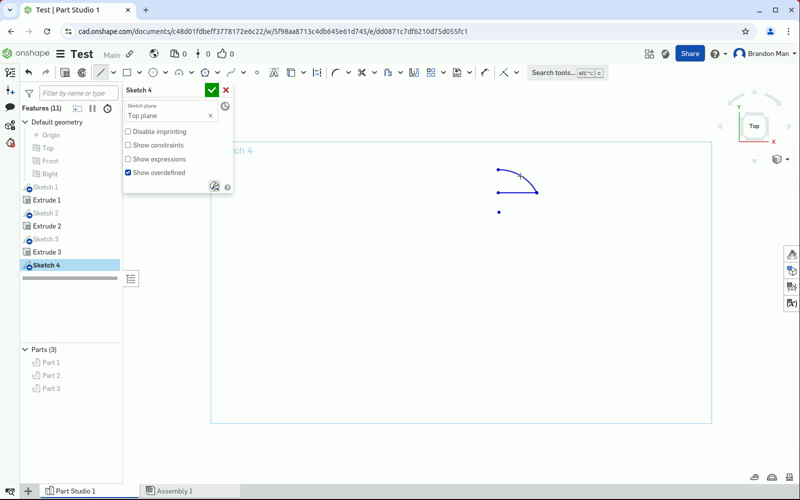
mouse_move(498, 169)
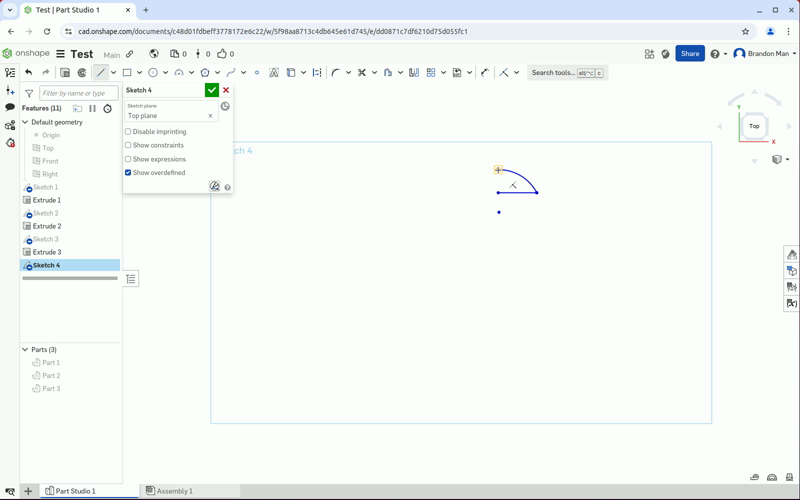
click(498, 169)
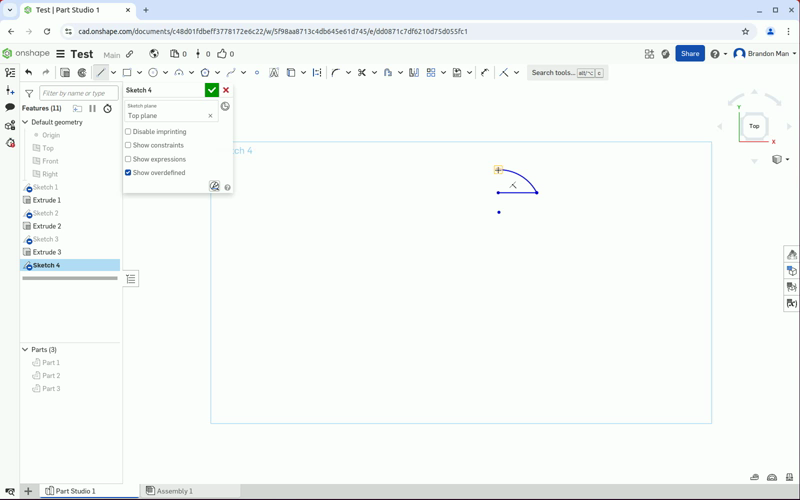
key_down(shift)
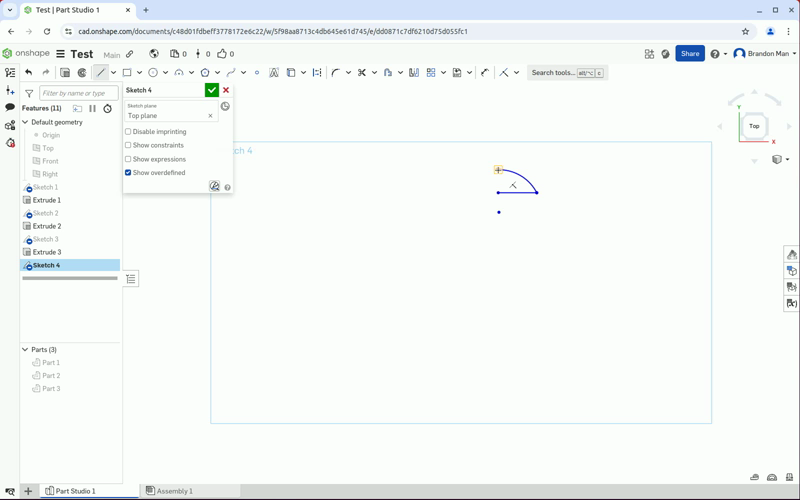
mouse_move(528, 169)
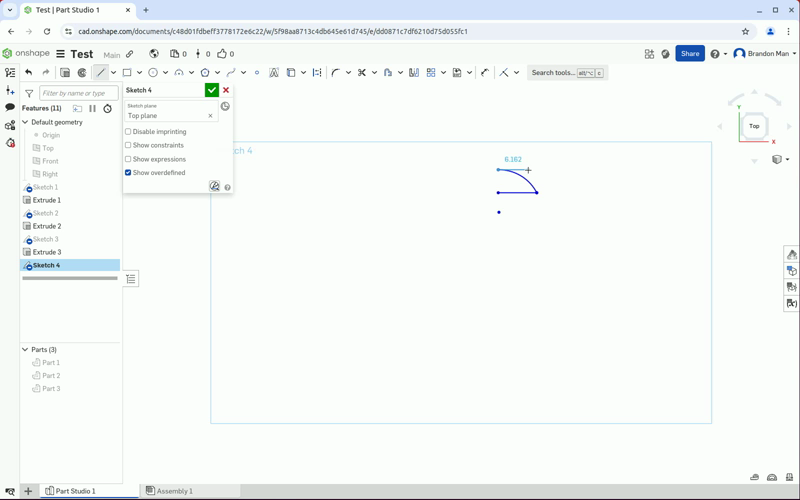
mouse_move(498, 178)
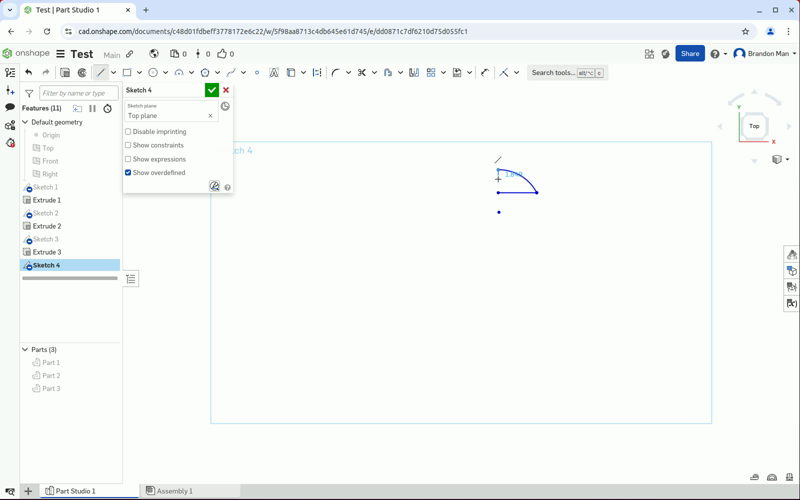
click(498, 178)
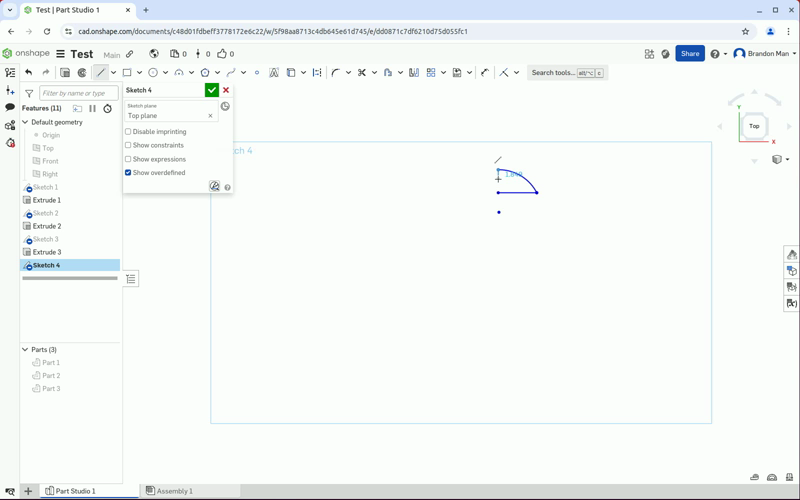
key_up(shift)
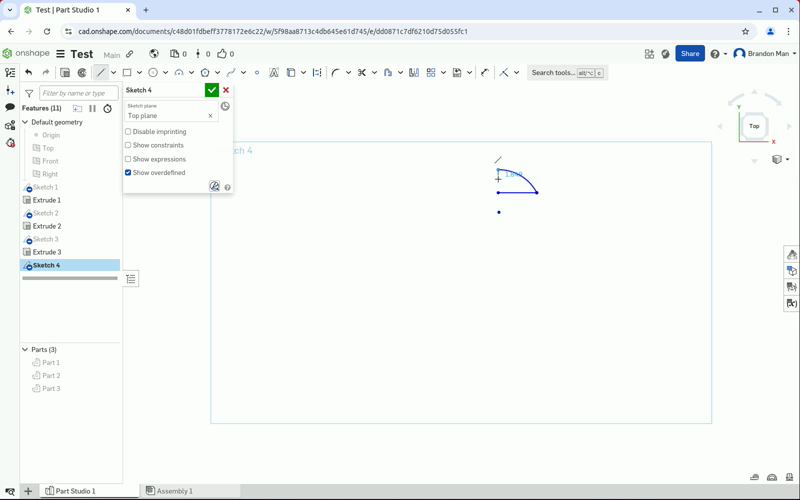
key(esc)
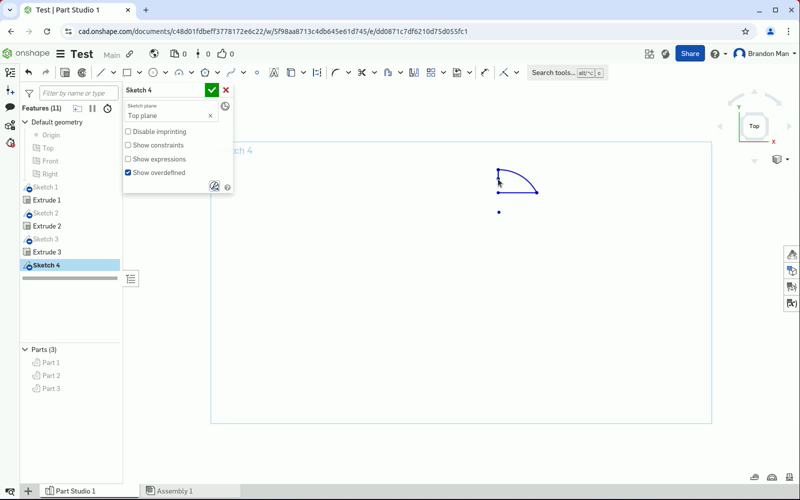
key(a)
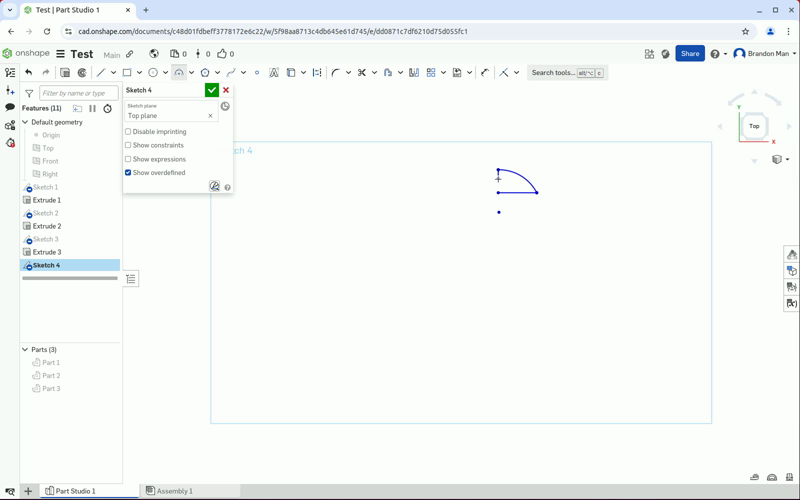
mouse_move(498, 178)
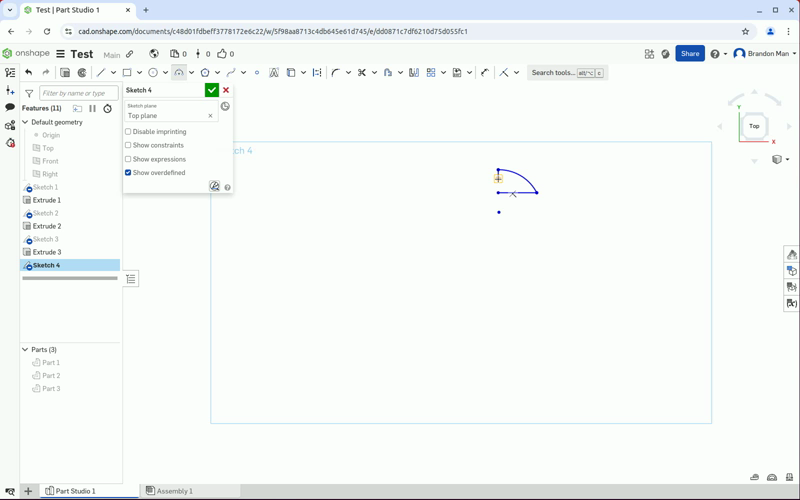
click(498, 178)
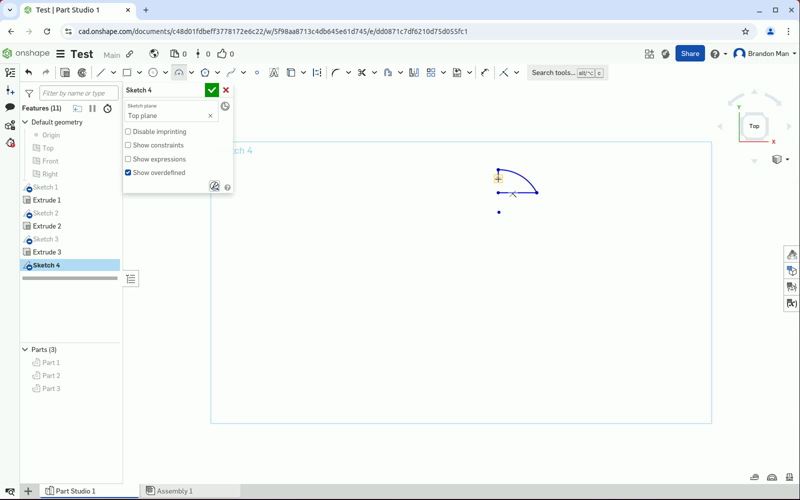
key_down(shift)
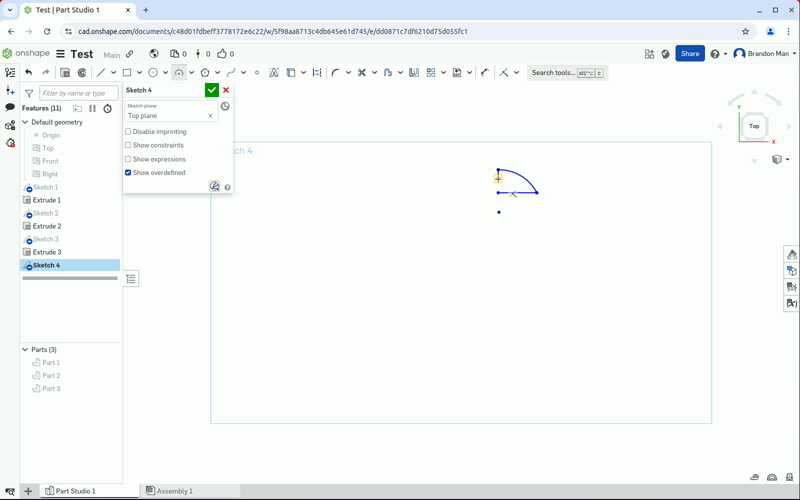
mouse_move(498, 183)
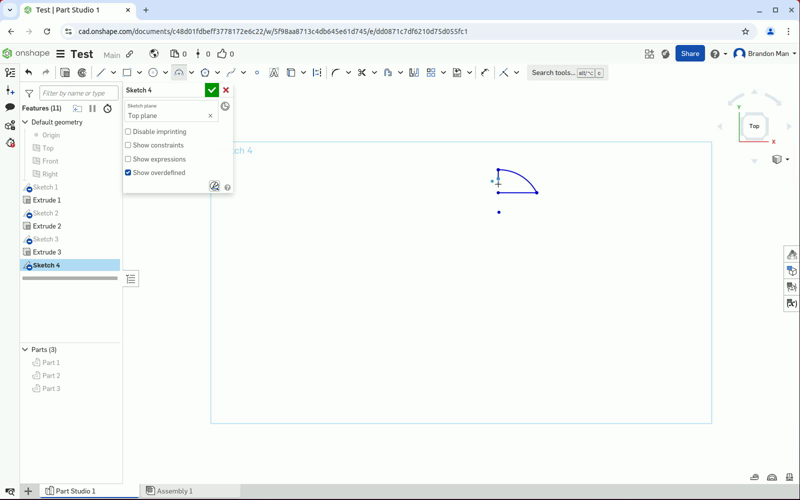
scroll(6)
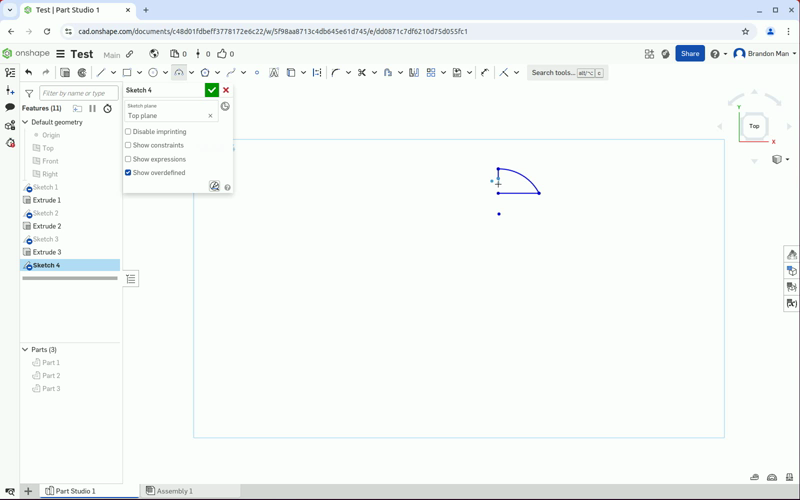
scroll(6)
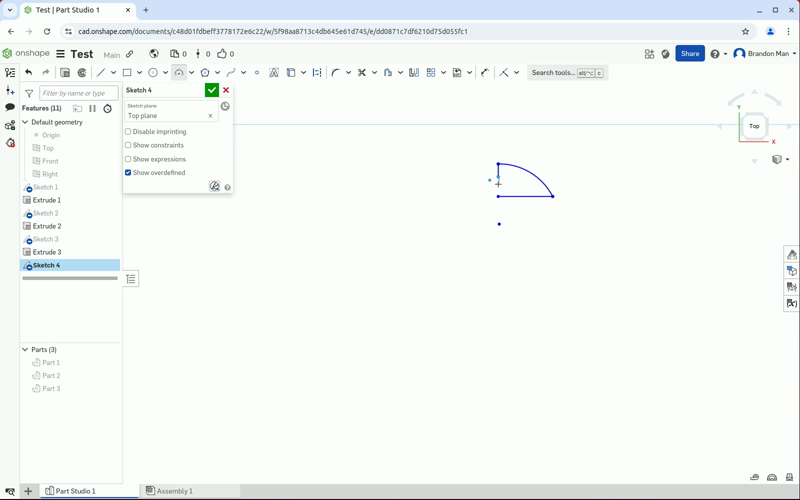
scroll(6)
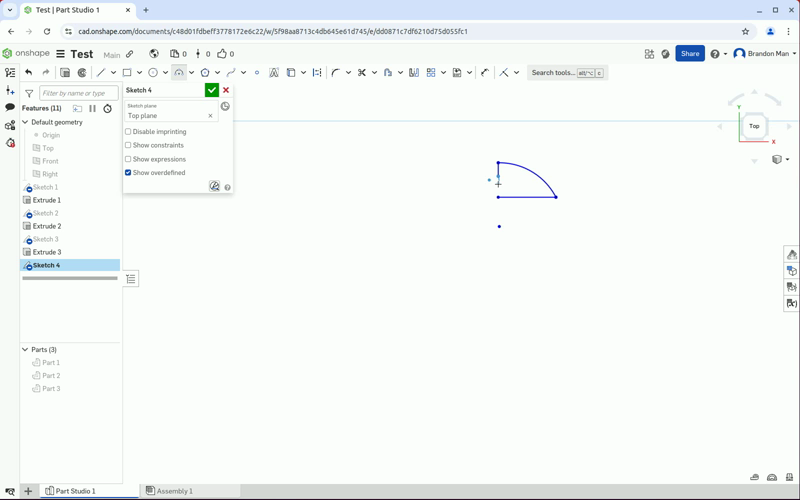
scroll(6)
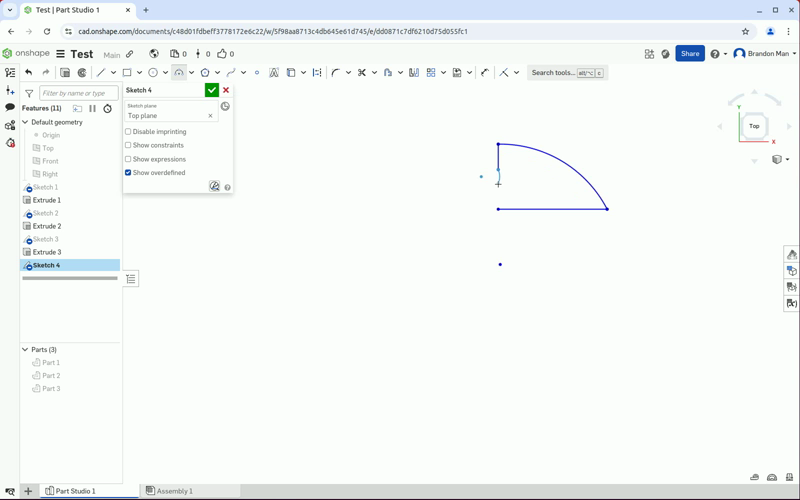
scroll(6)
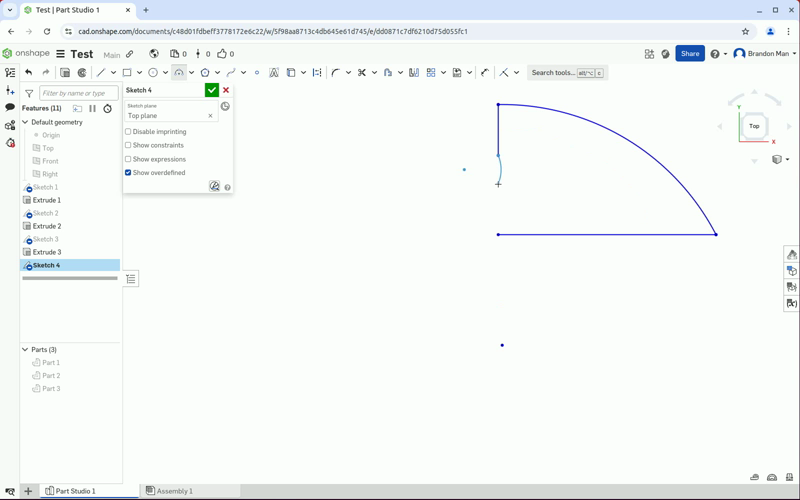
scroll(6)
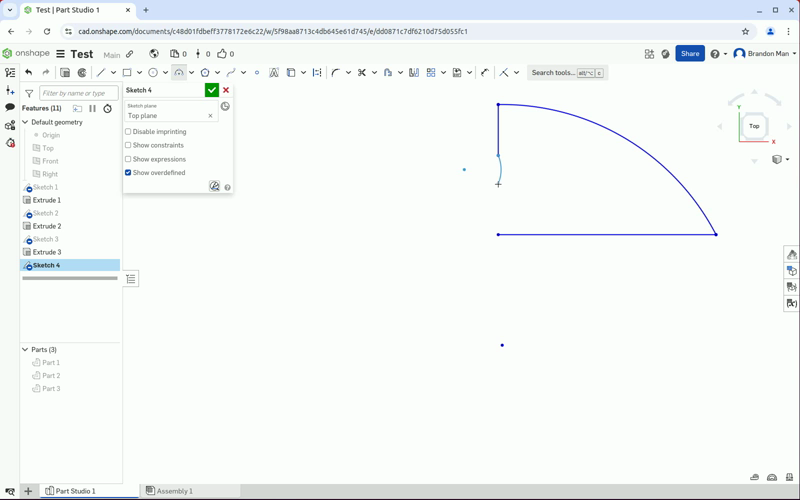
scroll(6)
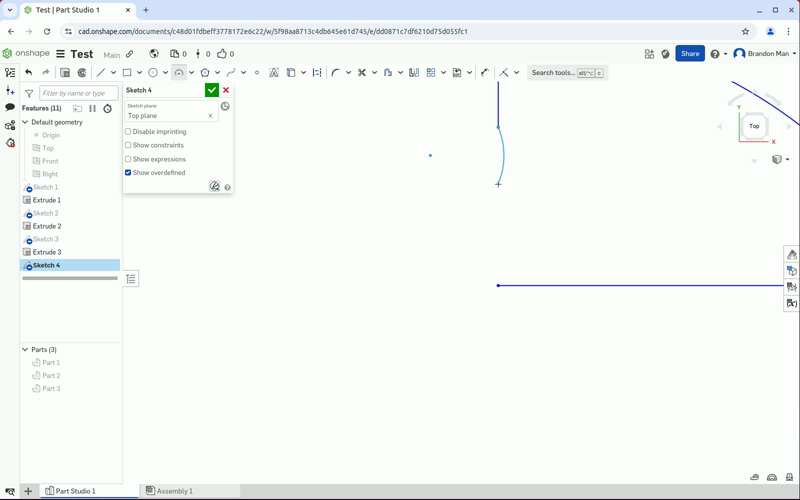
click(498, 183)
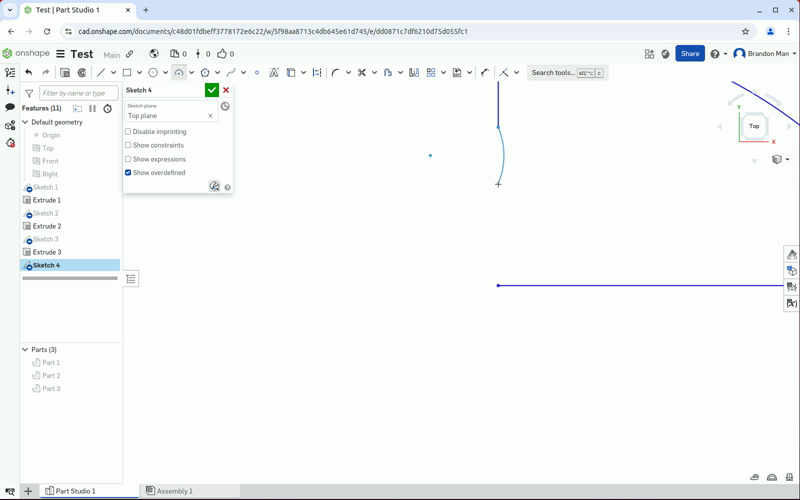
scroll(-6)
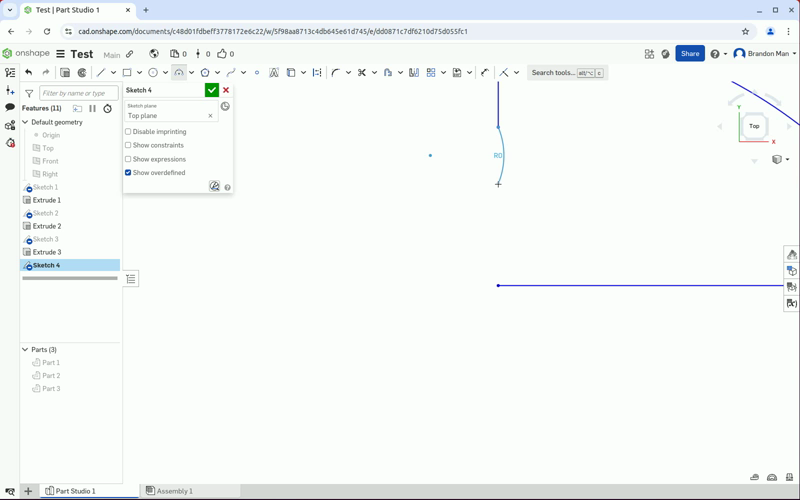
scroll(-6)
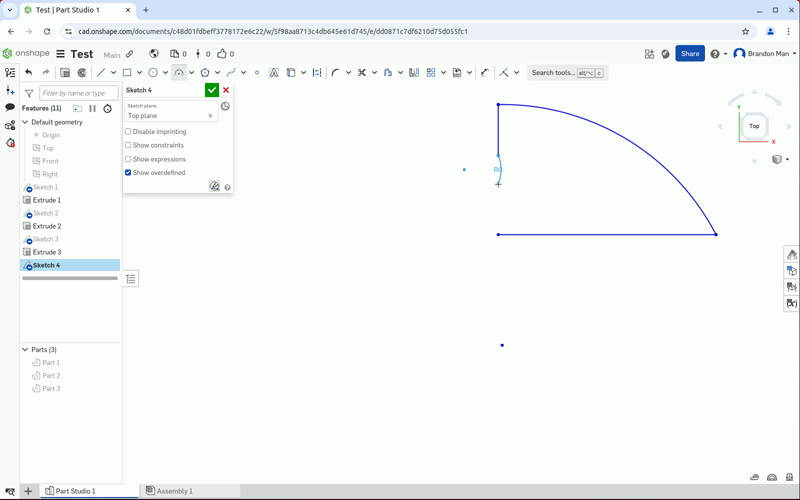
scroll(-6)
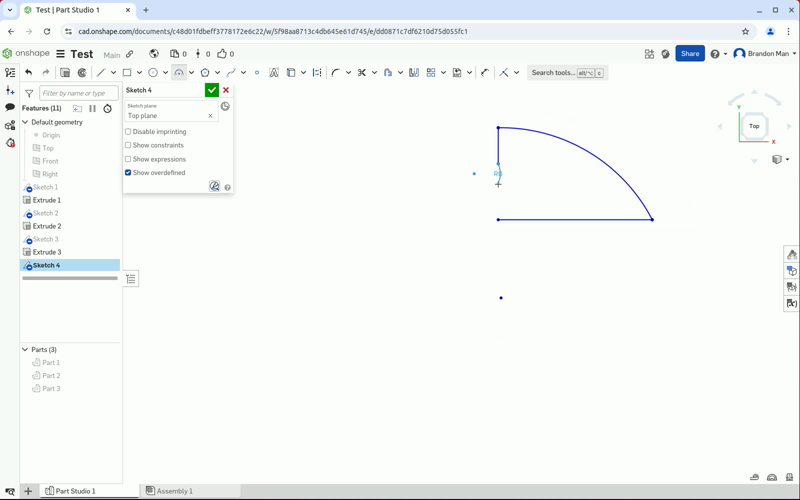
scroll(-6)
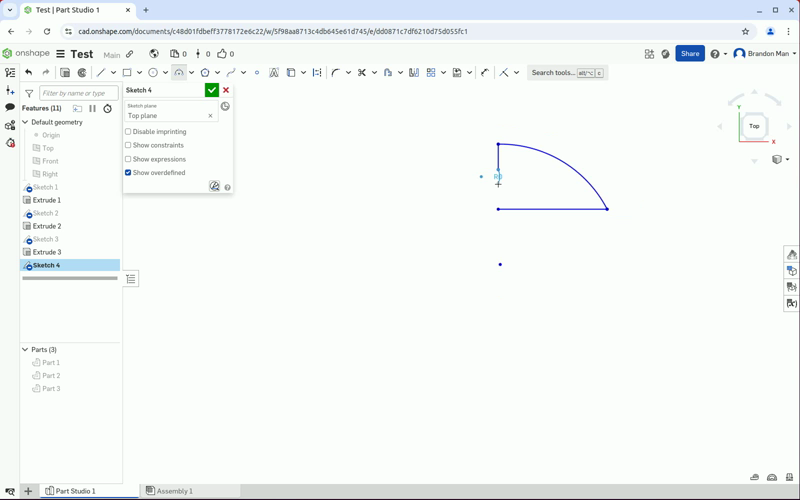
scroll(-6)
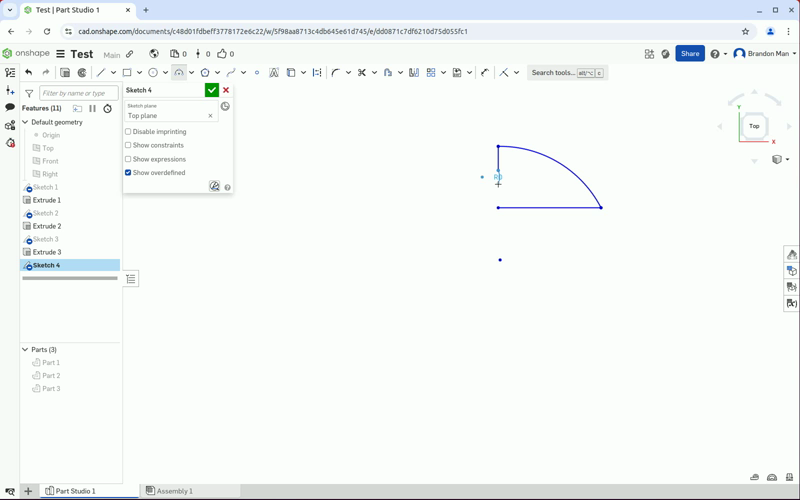
scroll(-6)
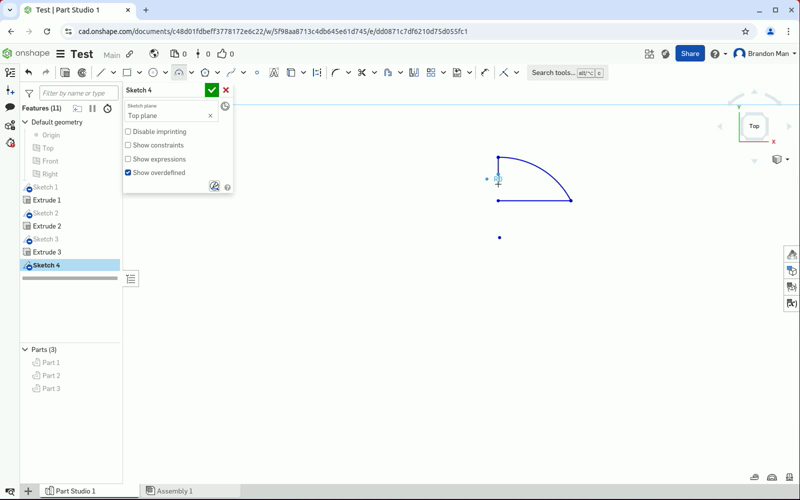
scroll(-6)
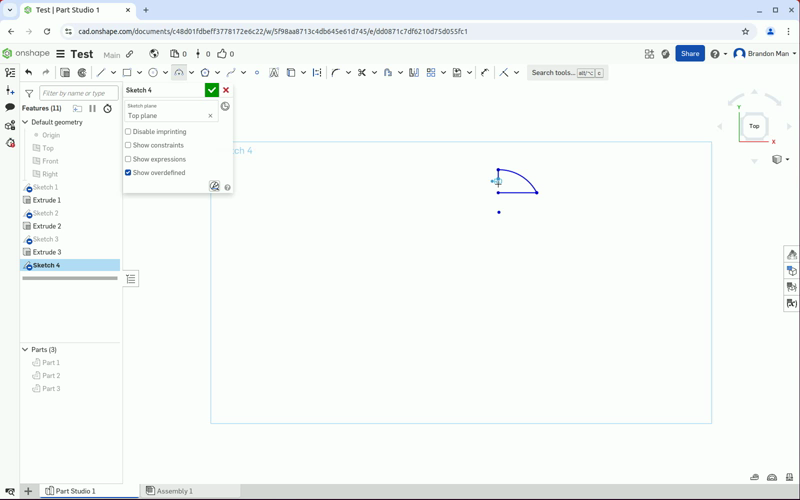
mouse_move(501, 181)
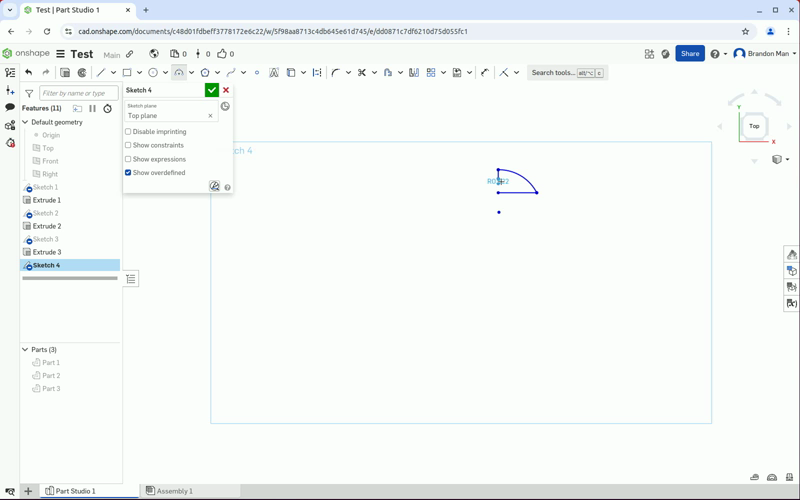
scroll(6)
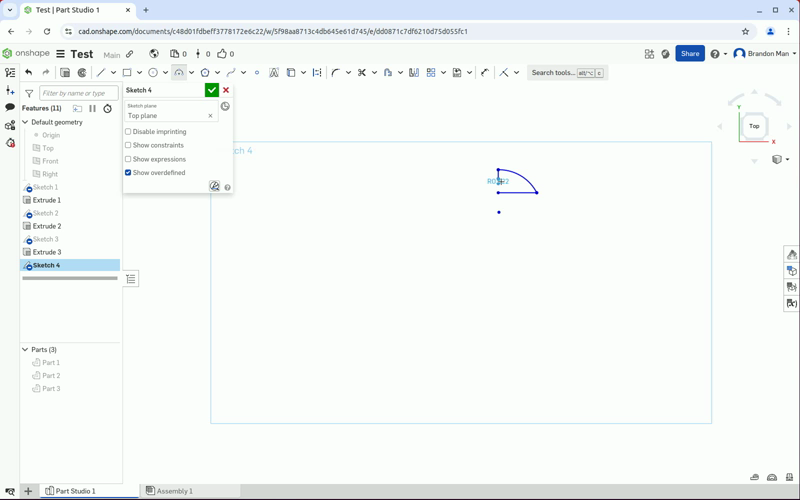
scroll(6)
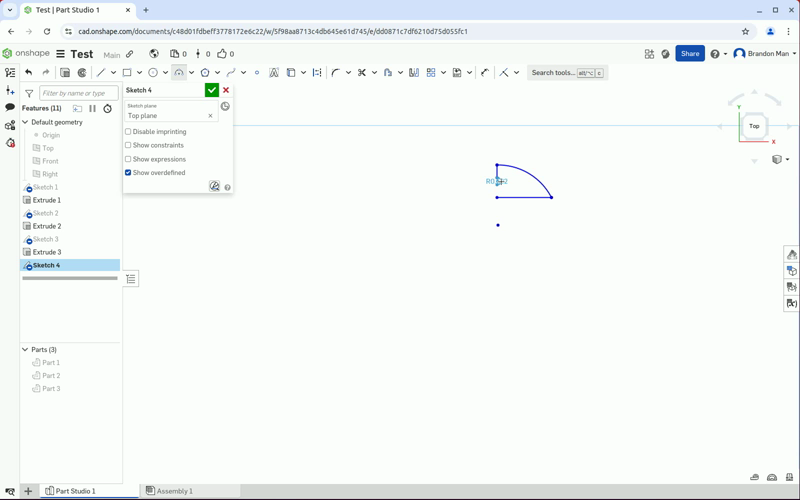
scroll(6)
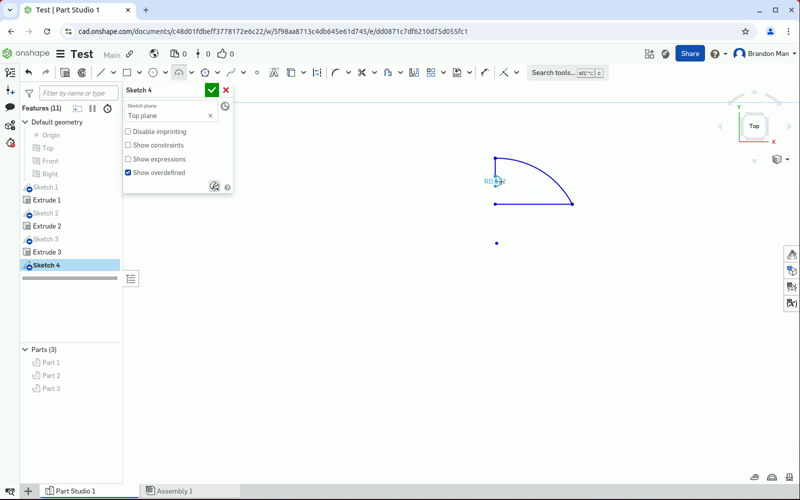
scroll(6)
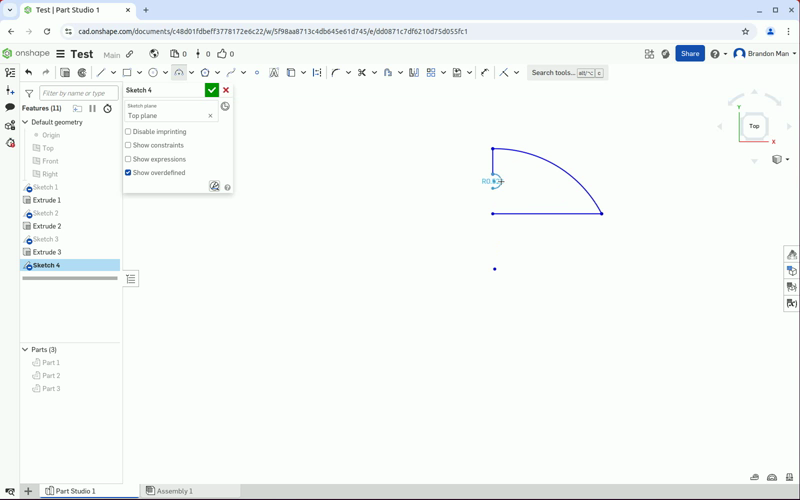
scroll(6)
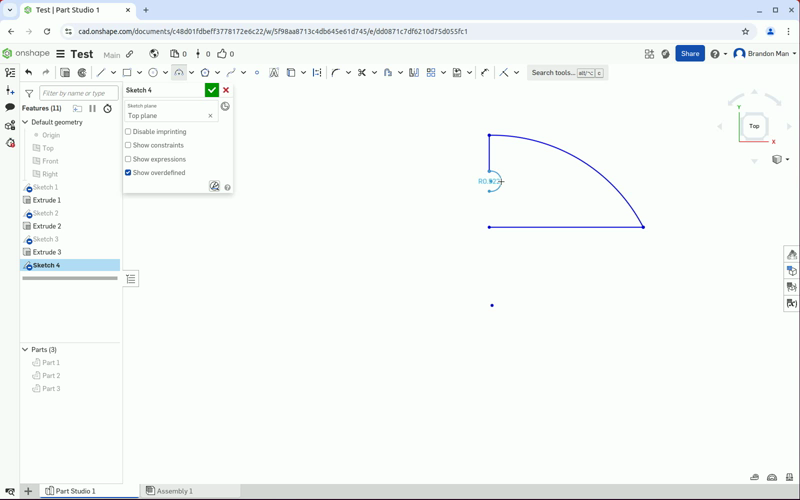
scroll(6)
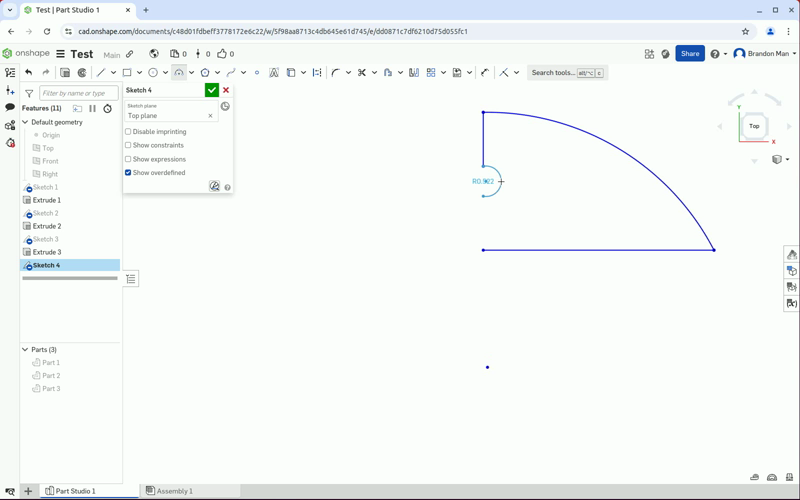
scroll(6)
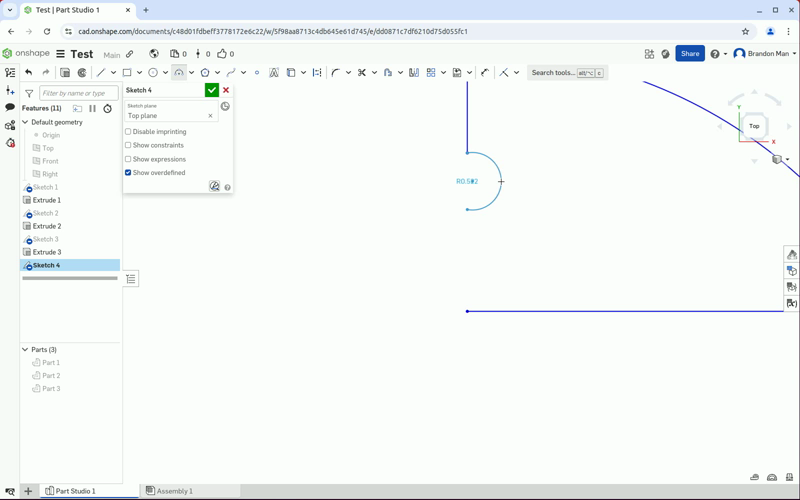
click(501, 181)
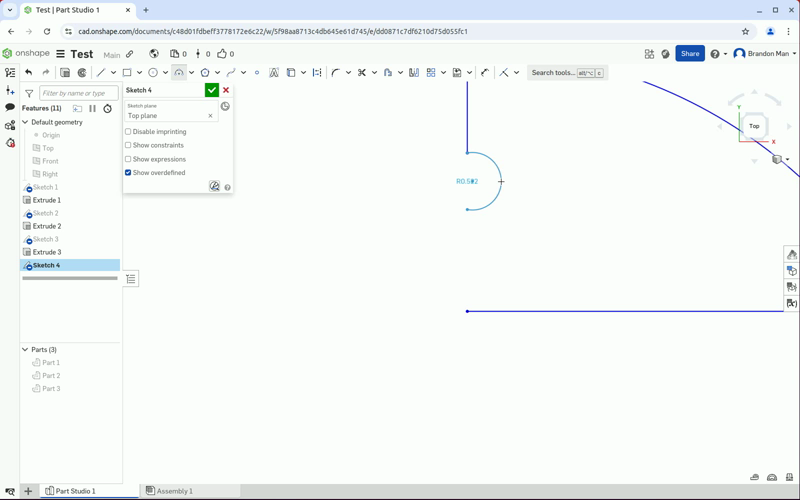
scroll(-6)
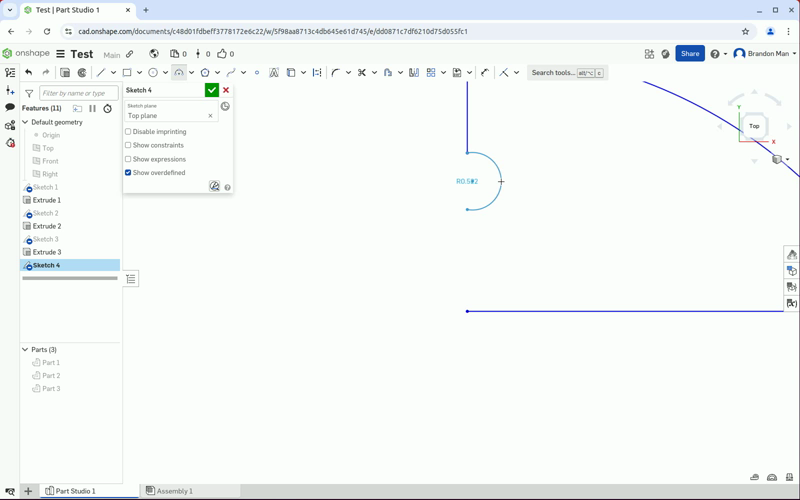
scroll(-6)
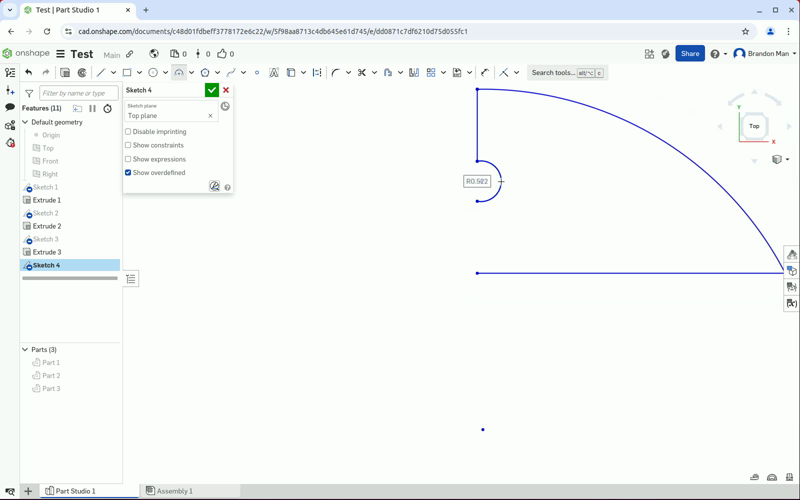
scroll(-6)
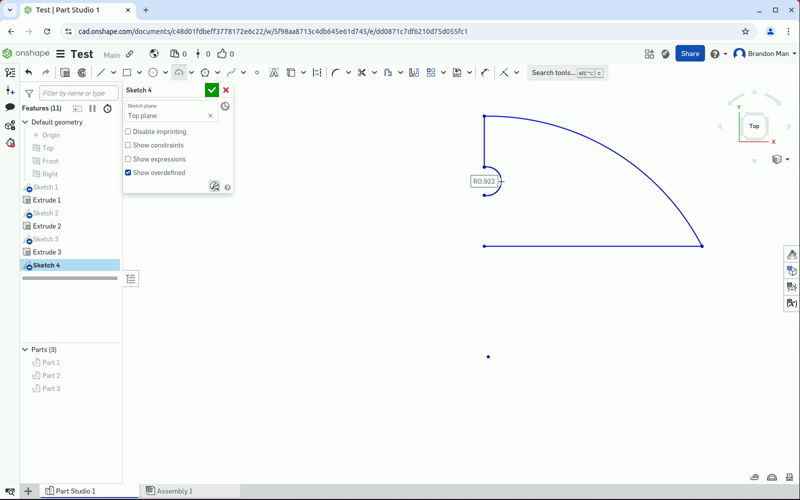
scroll(-6)
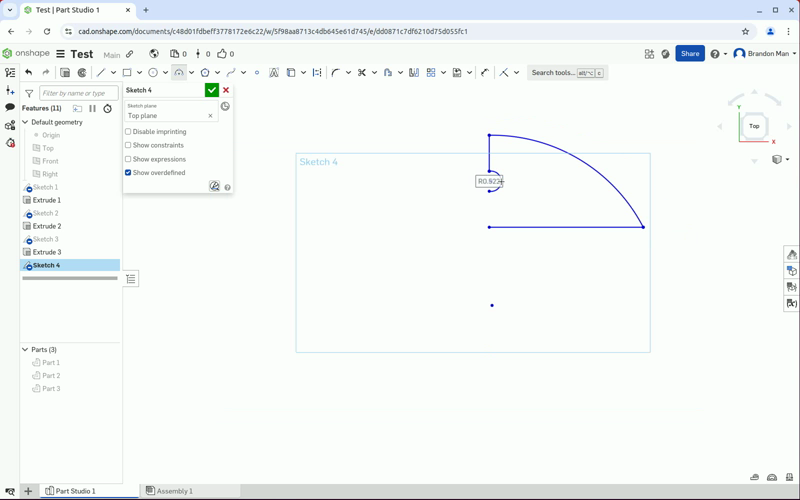
scroll(-6)
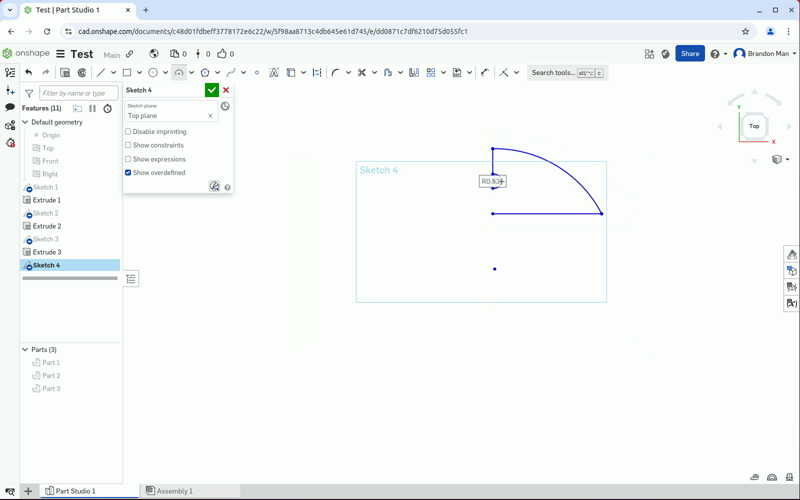
scroll(-6)
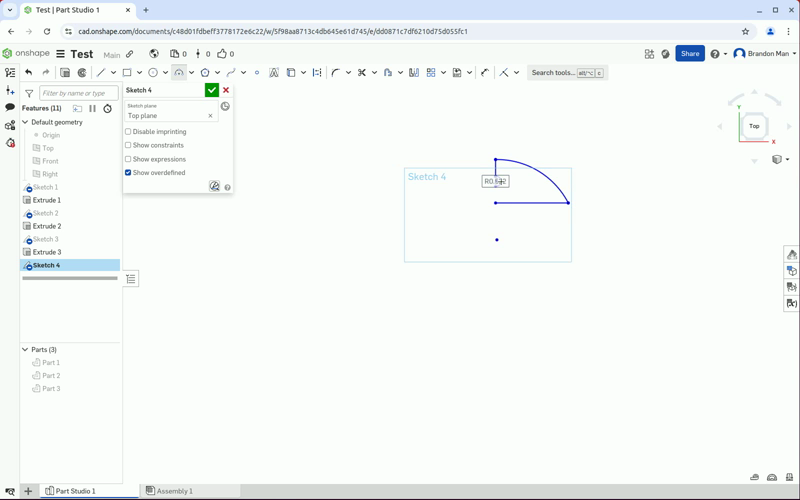
scroll(-6)
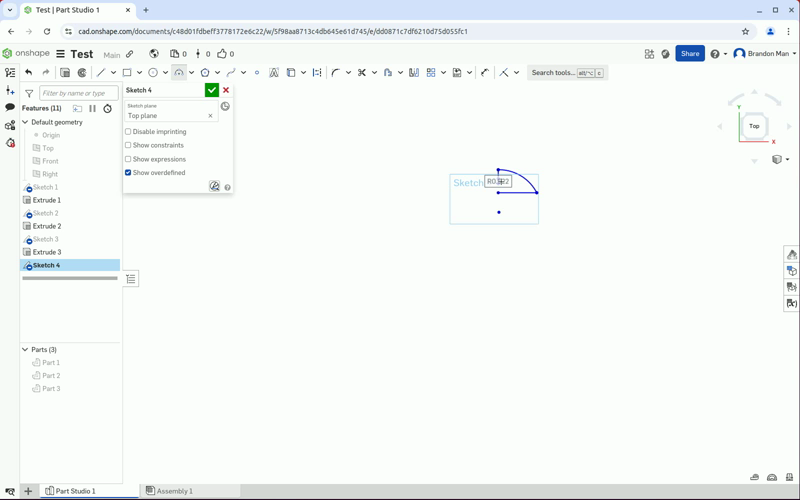
key_up(shift)
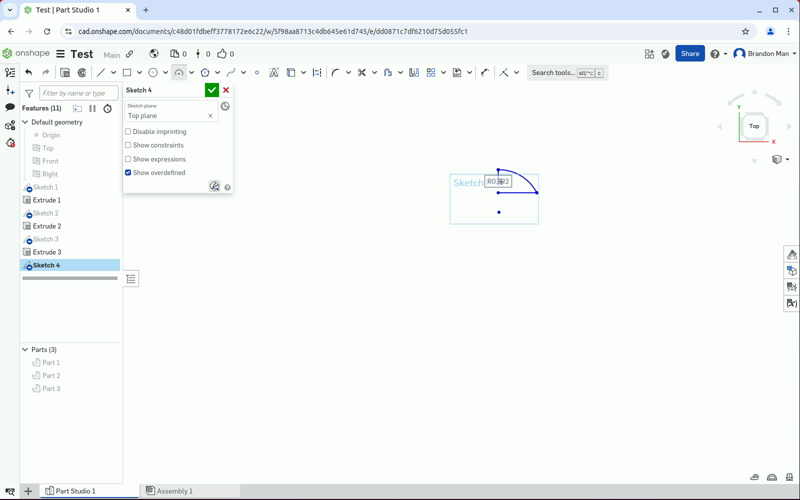
key(esc)
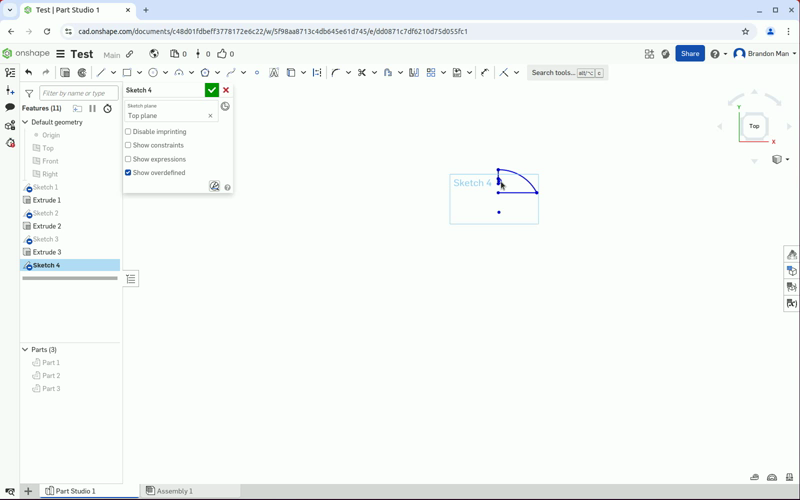
key(l)
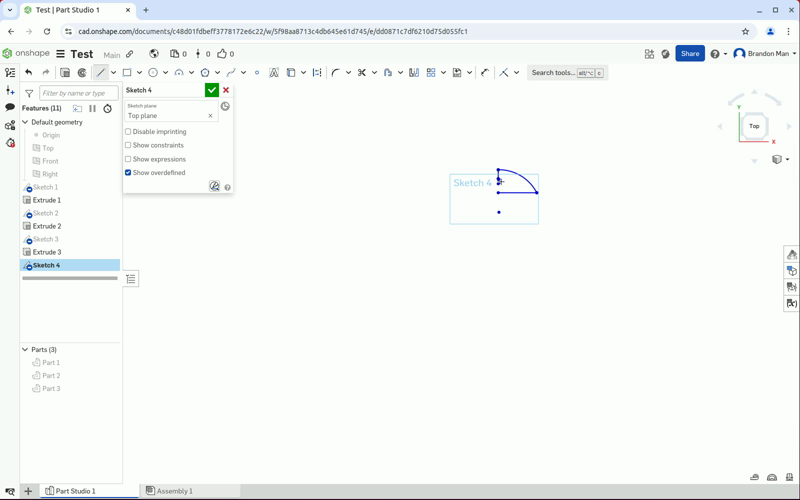
mouse_move(498, 183)
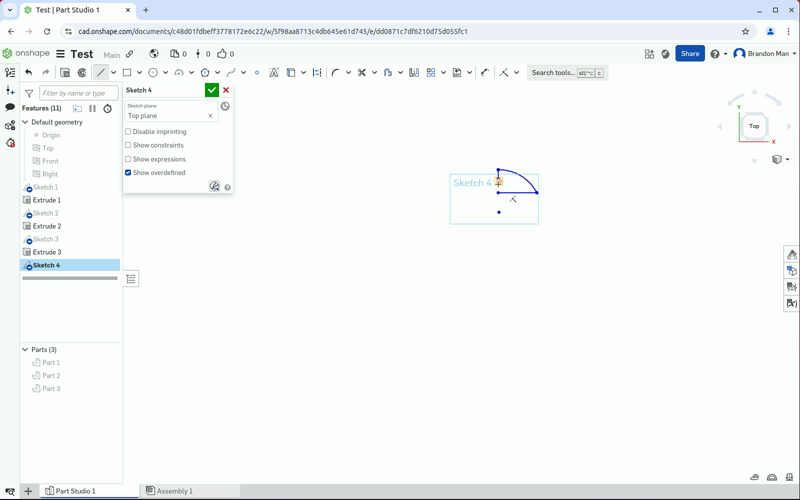
scroll(6)
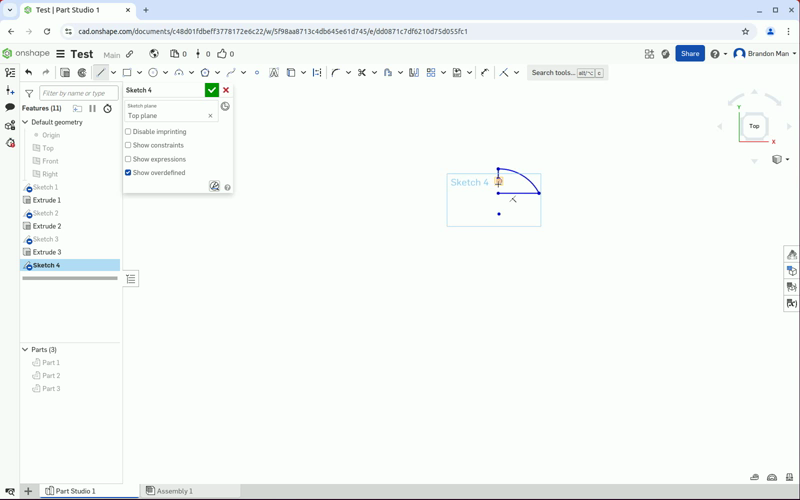
scroll(6)
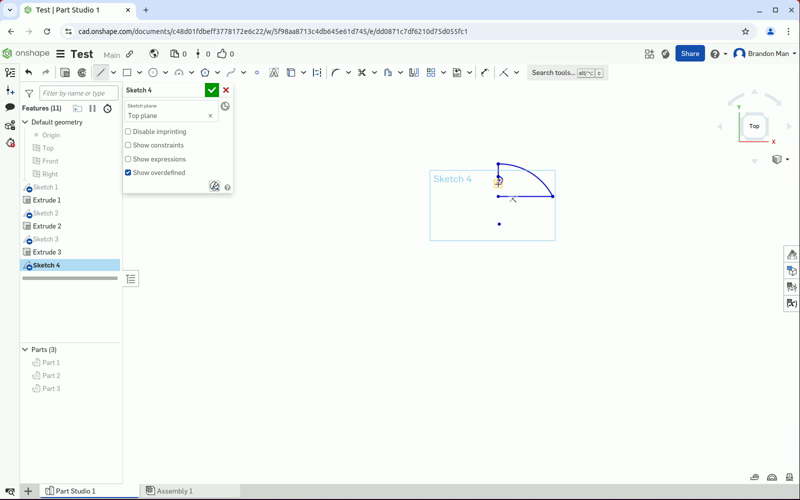
scroll(6)
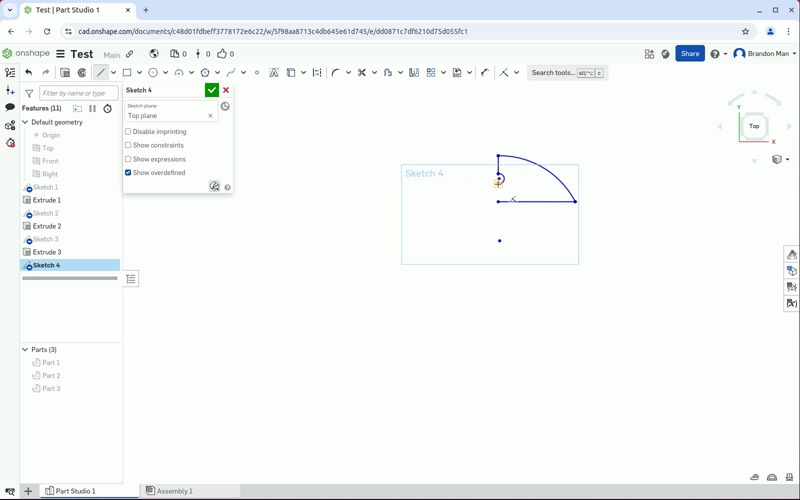
scroll(6)
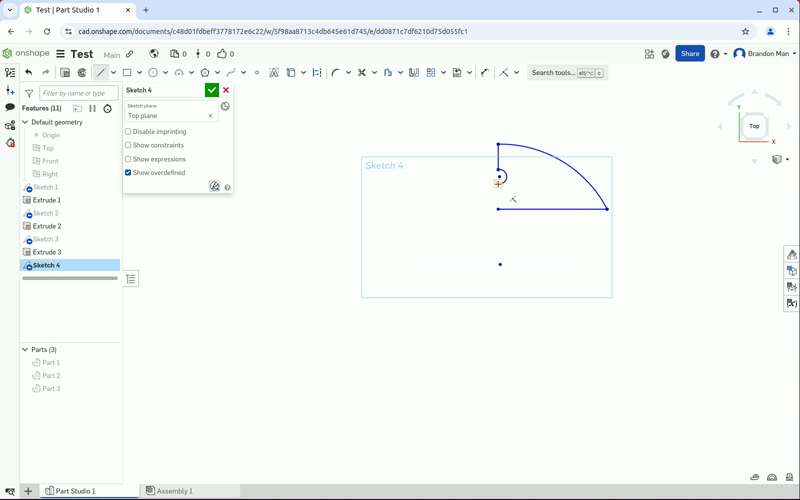
scroll(6)
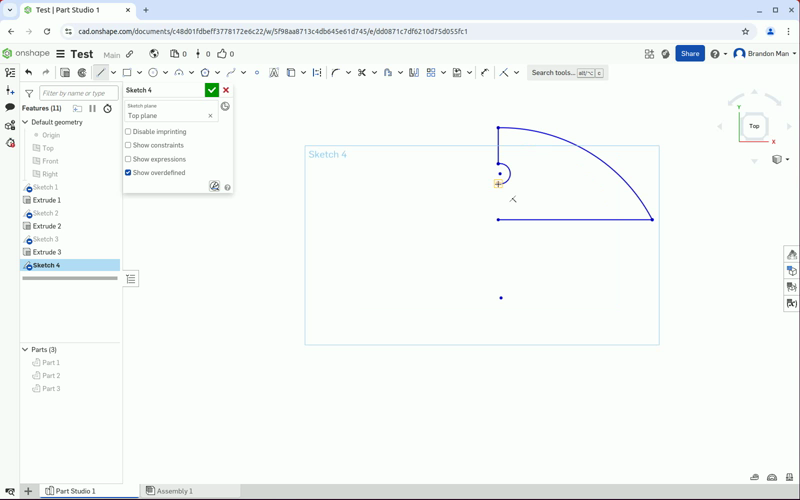
scroll(6)
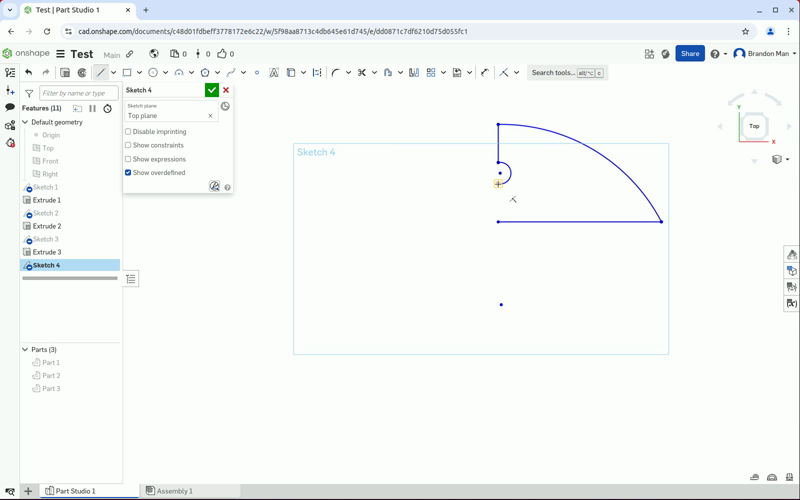
scroll(6)
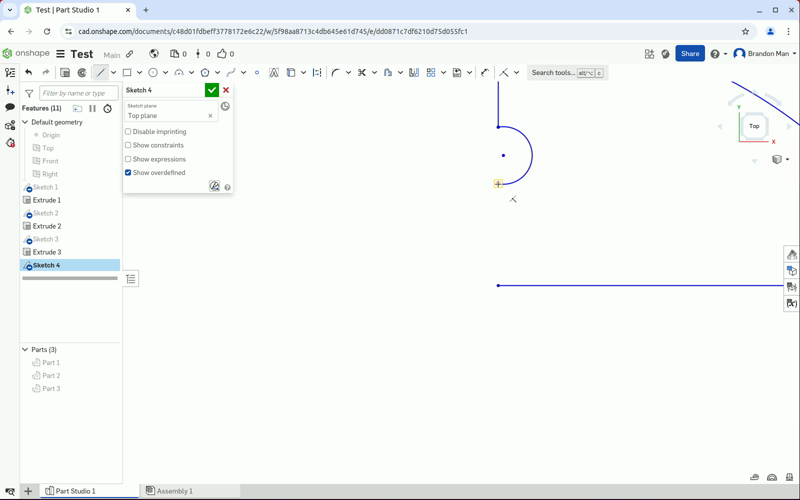
click(498, 183)
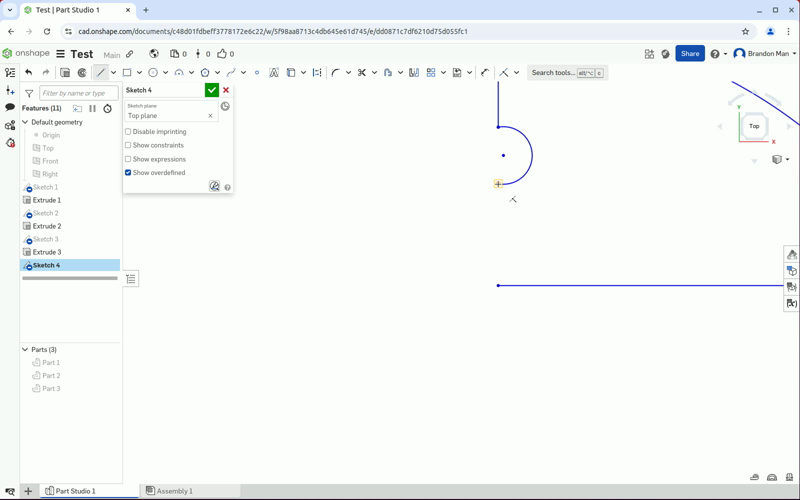
scroll(-6)
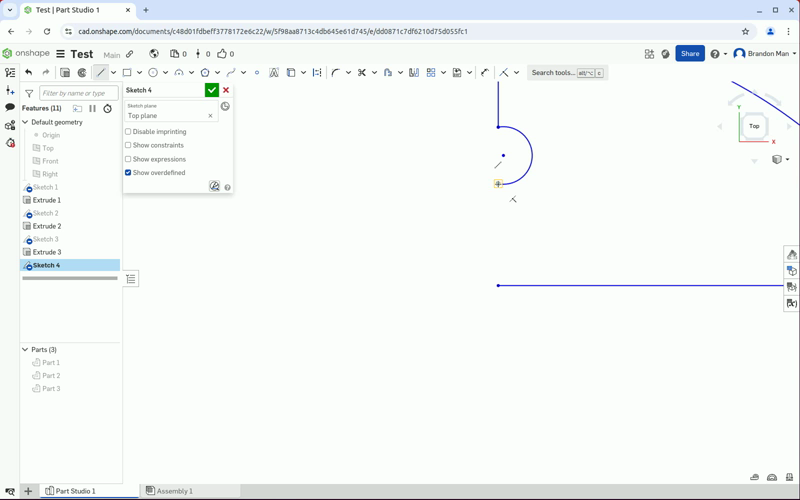
scroll(-6)
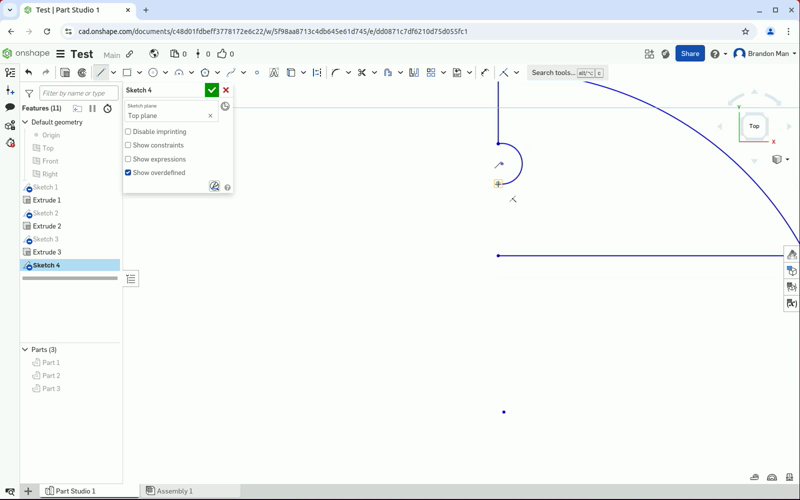
scroll(-6)
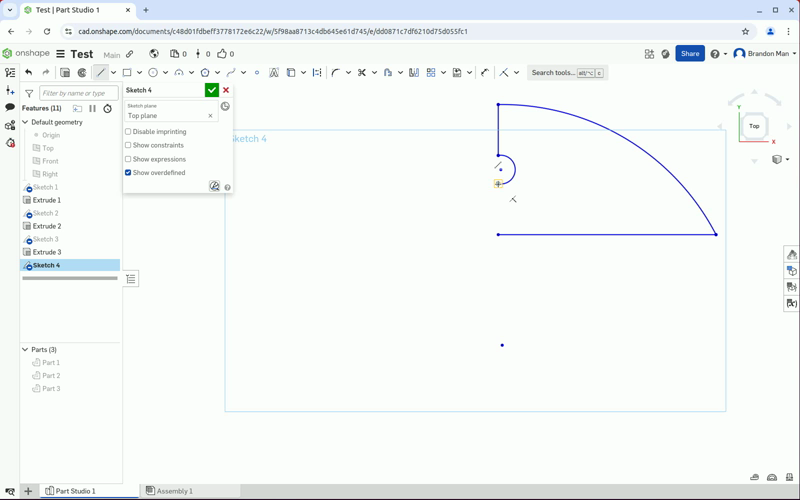
scroll(-6)
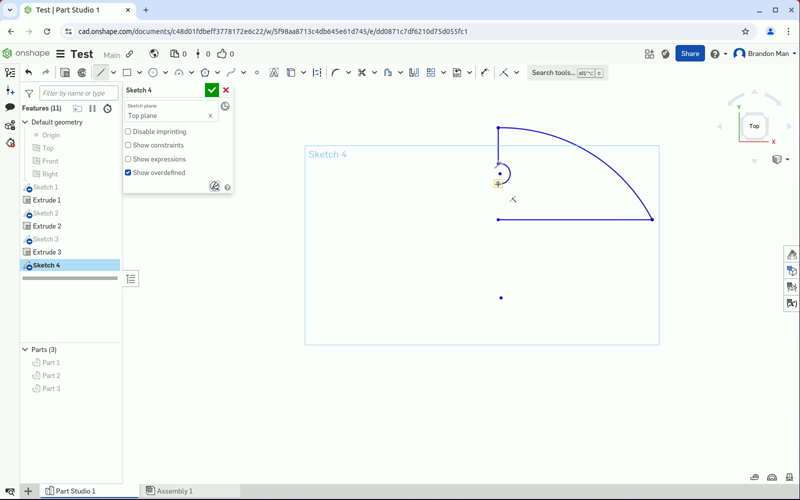
scroll(-6)
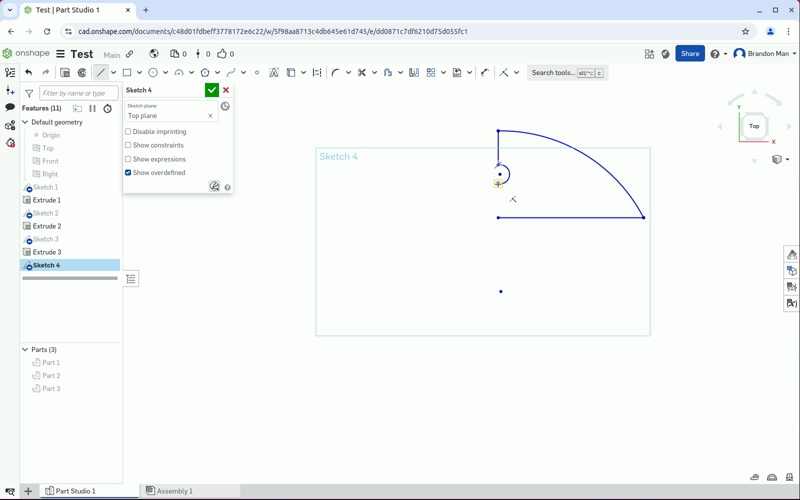
scroll(-6)
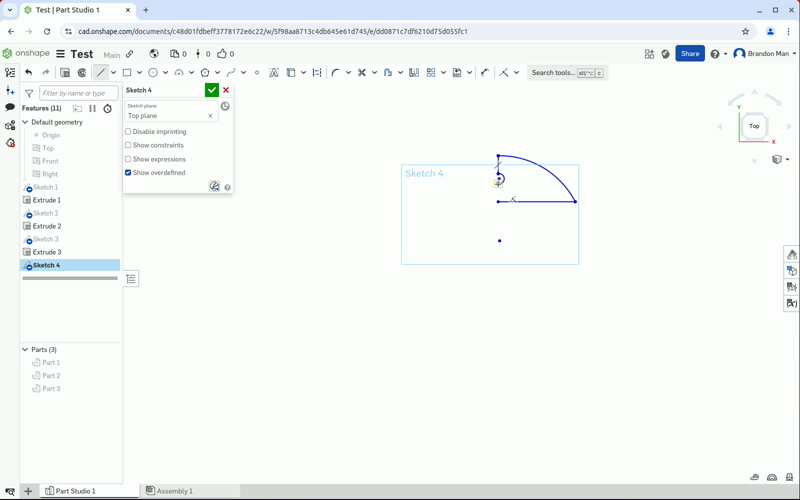
scroll(-6)
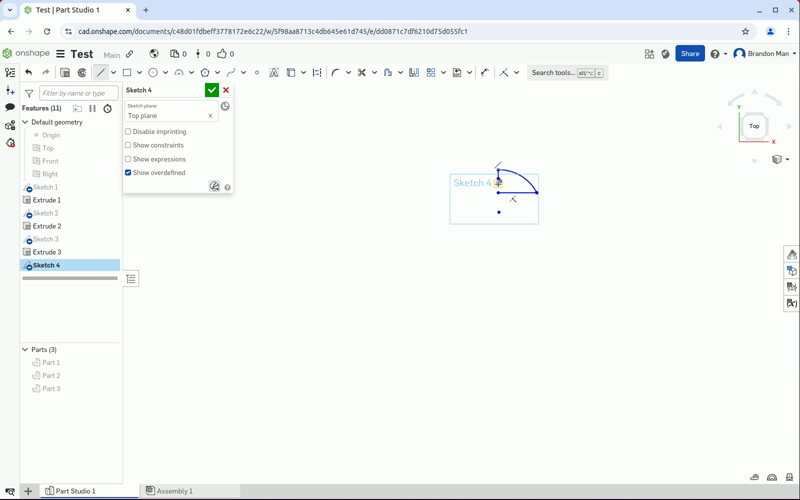
mouse_move(528, 183)
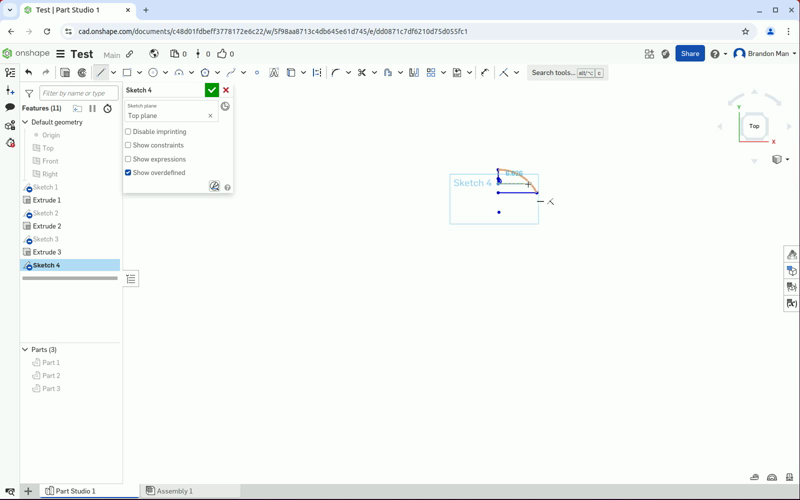
key_down(shift)
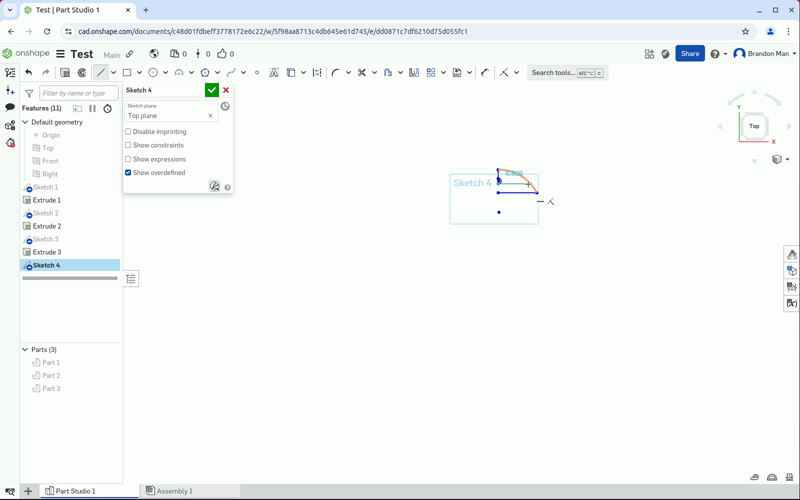
mouse_move(498, 192)
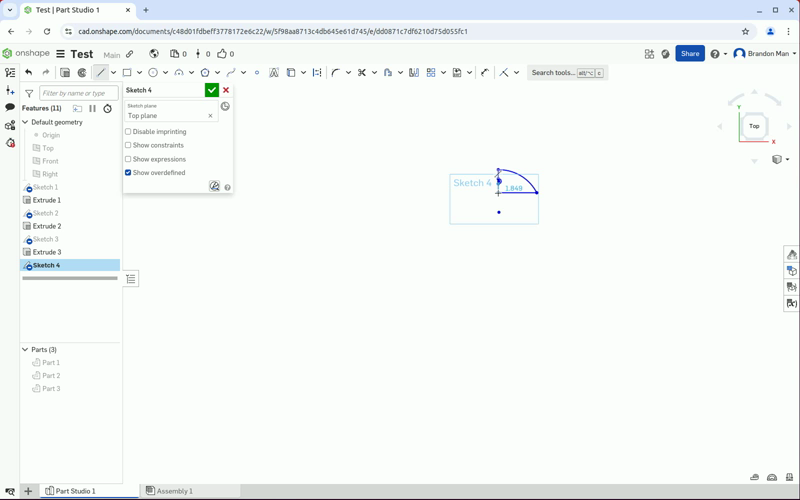
key_up(shift)
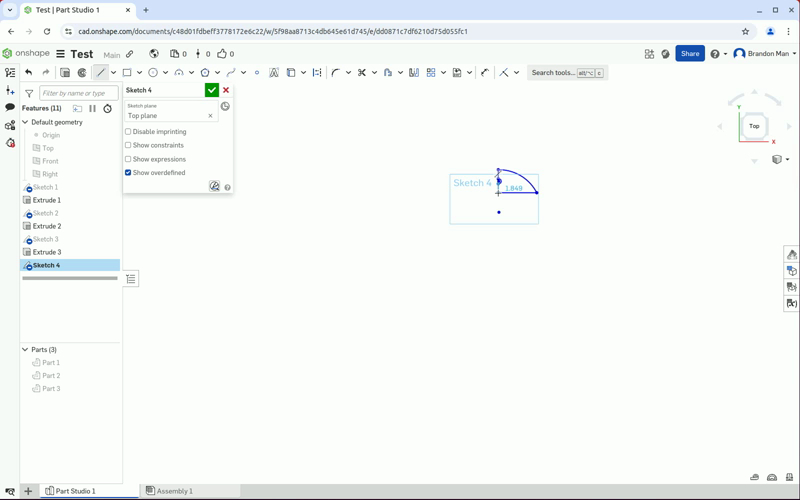
click(498, 192)
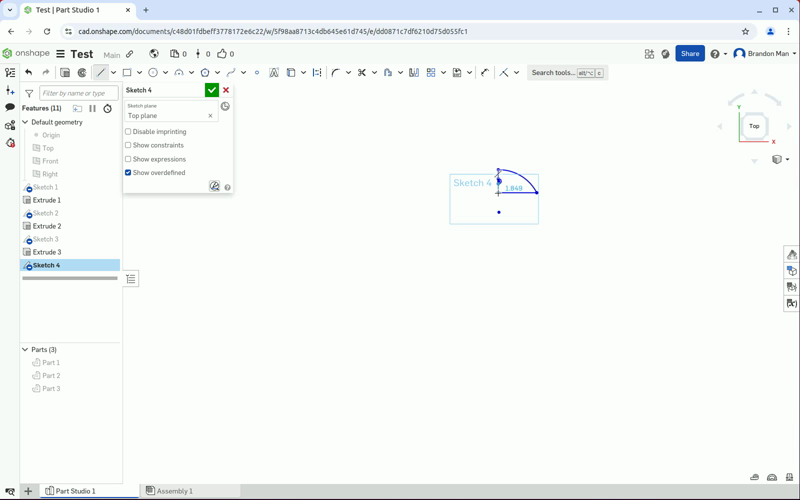
key(esc)
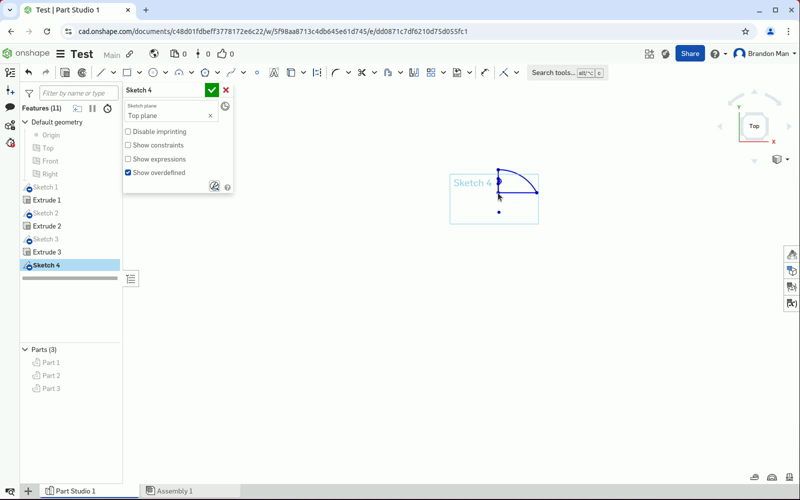
mouse_move(501, 171)
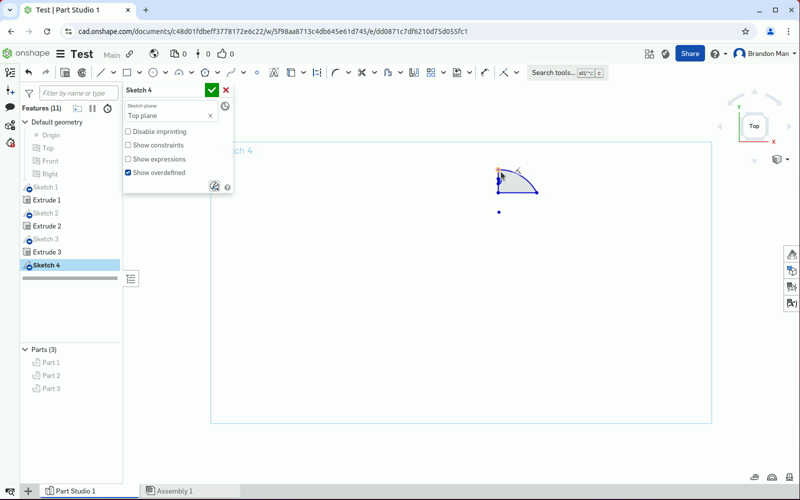
scroll(6)
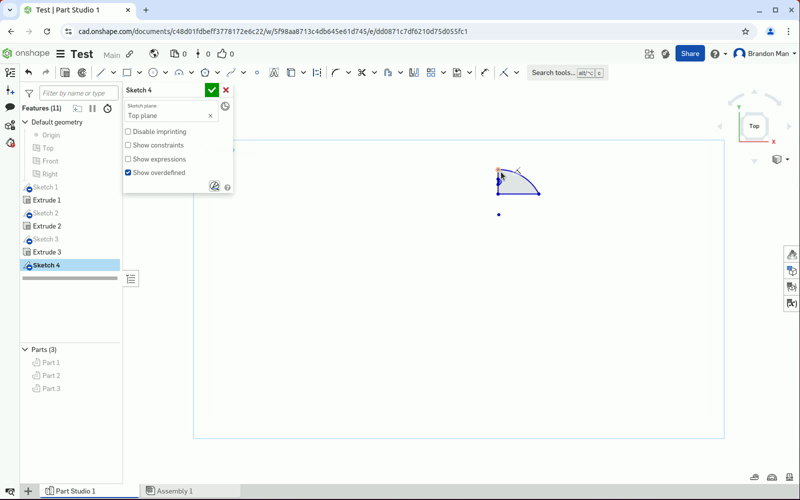
scroll(6)
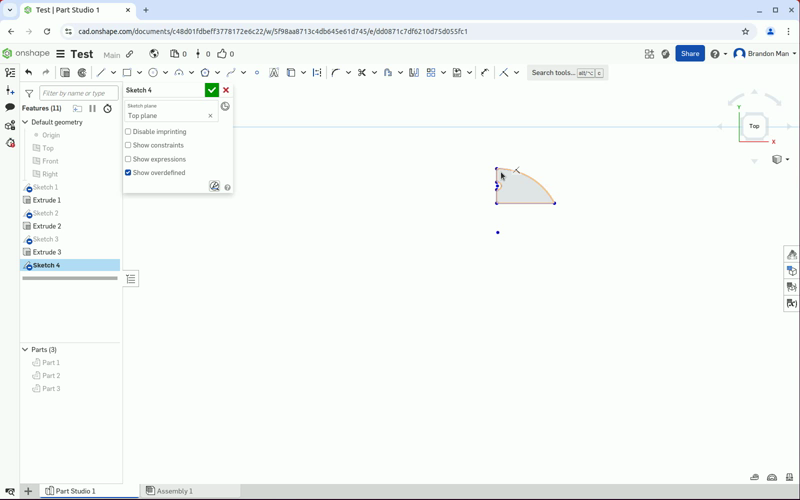
scroll(6)
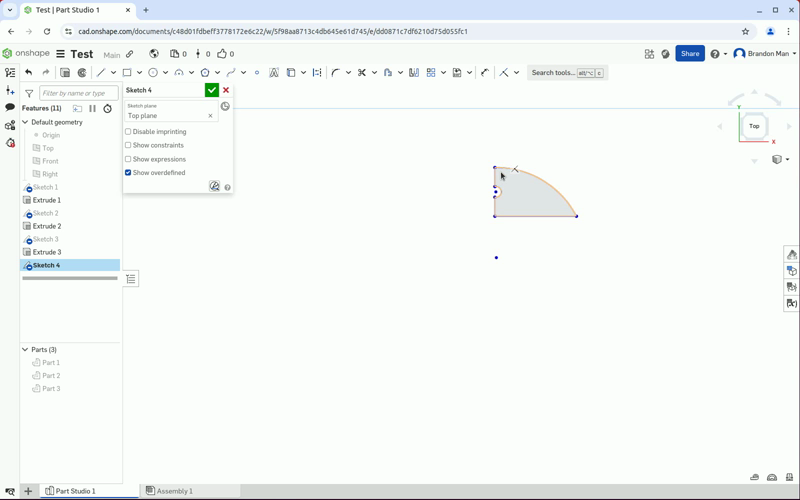
scroll(6)
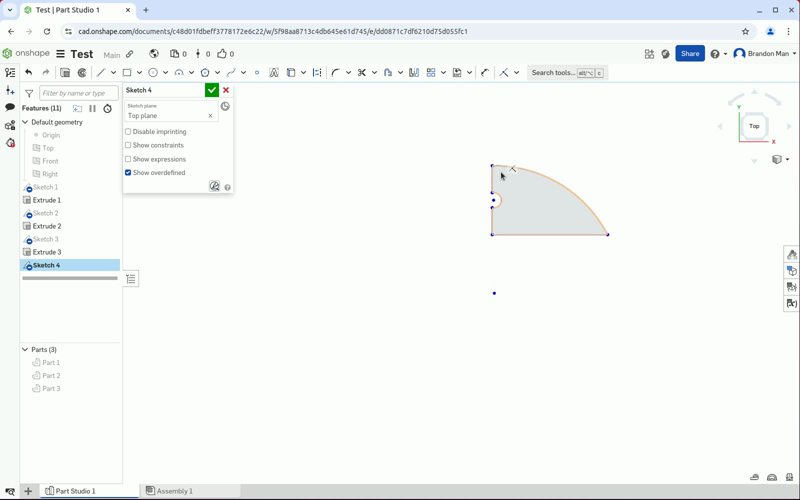
scroll(6)
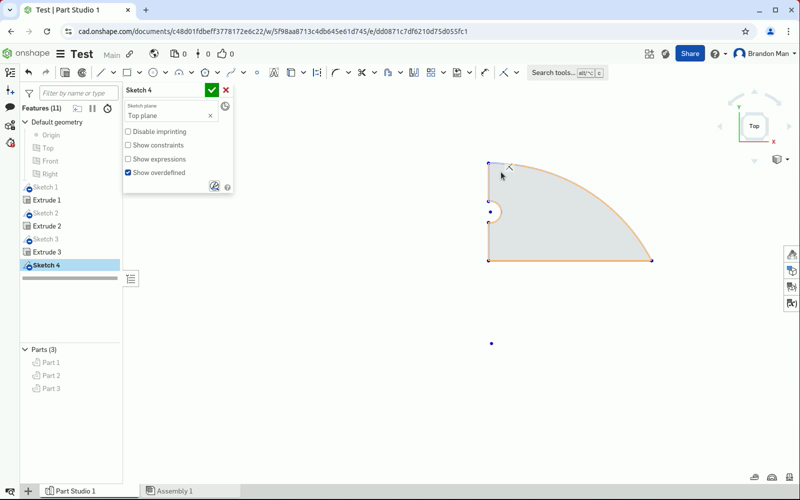
scroll(6)
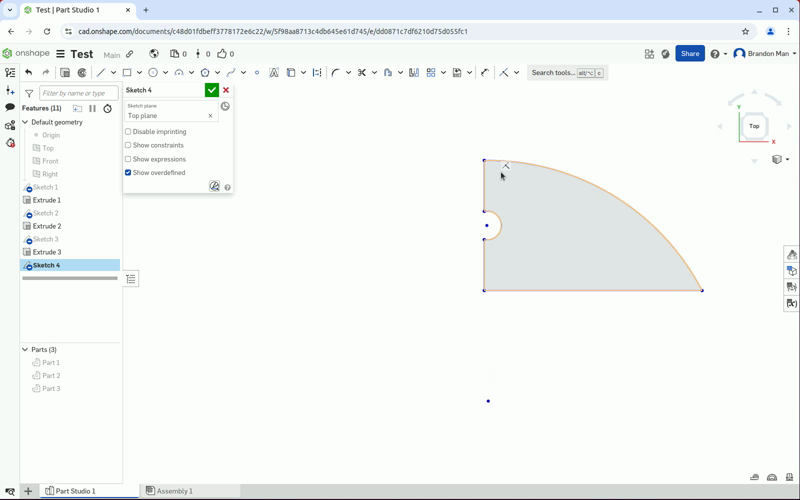
scroll(6)
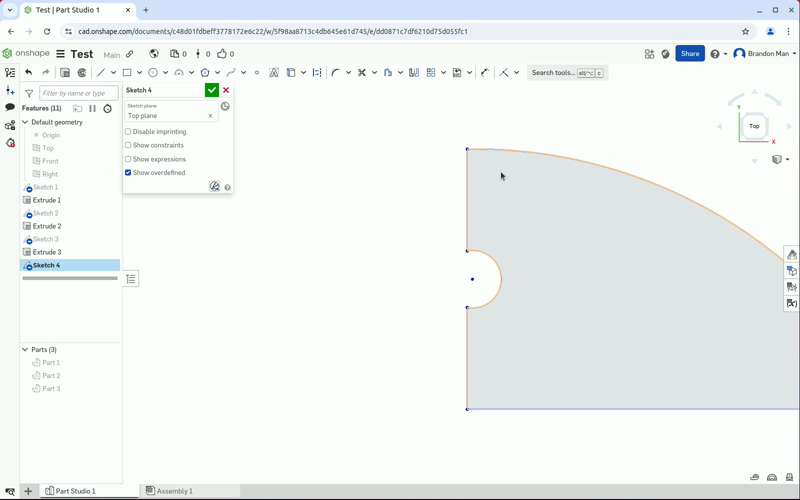
click(501, 171)
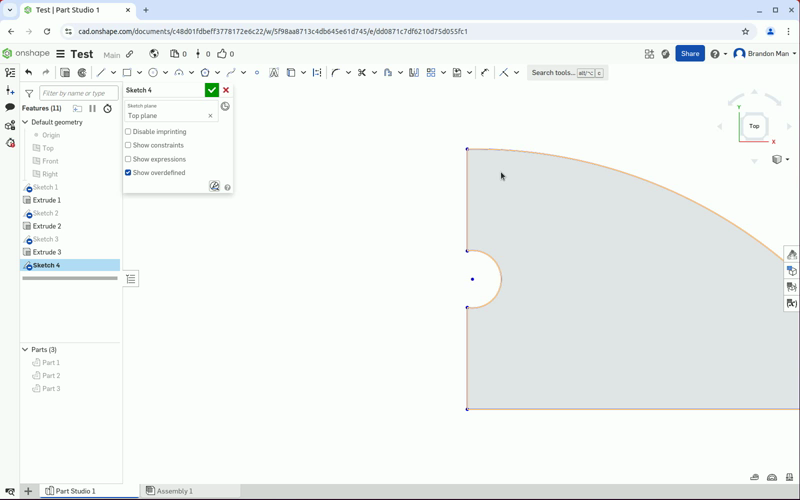
scroll(-6)
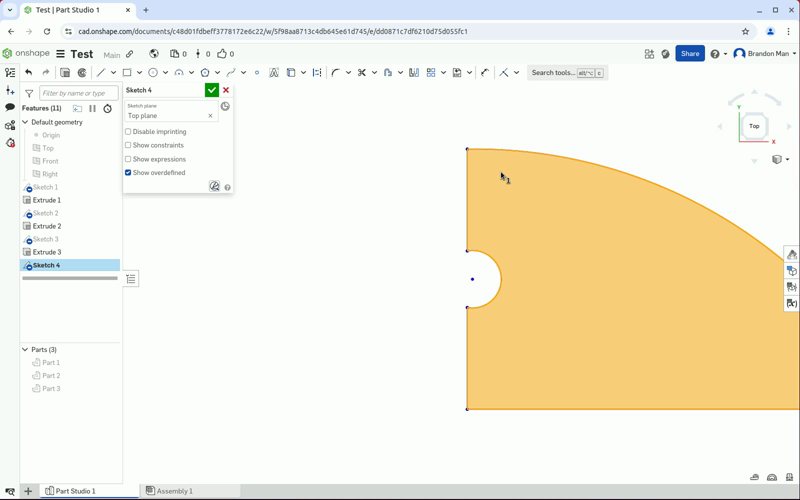
scroll(-6)
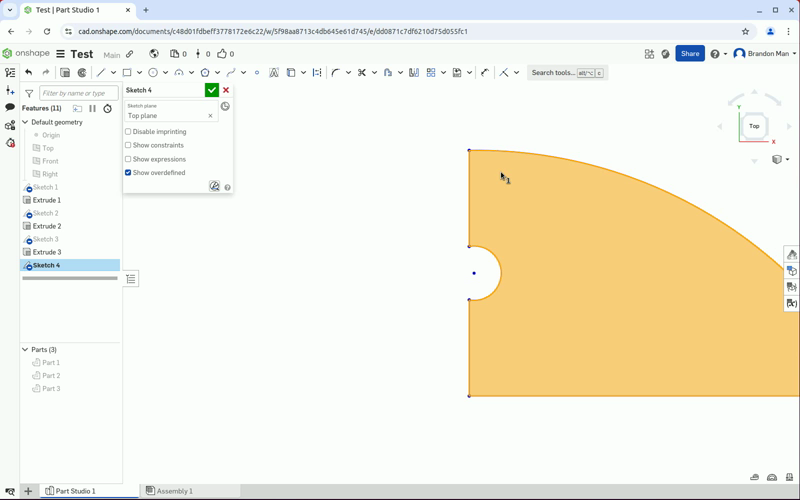
scroll(-6)
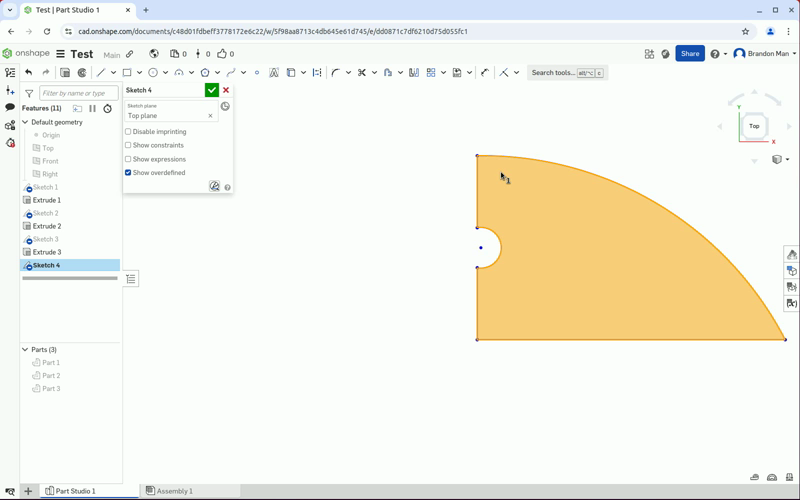
scroll(-6)
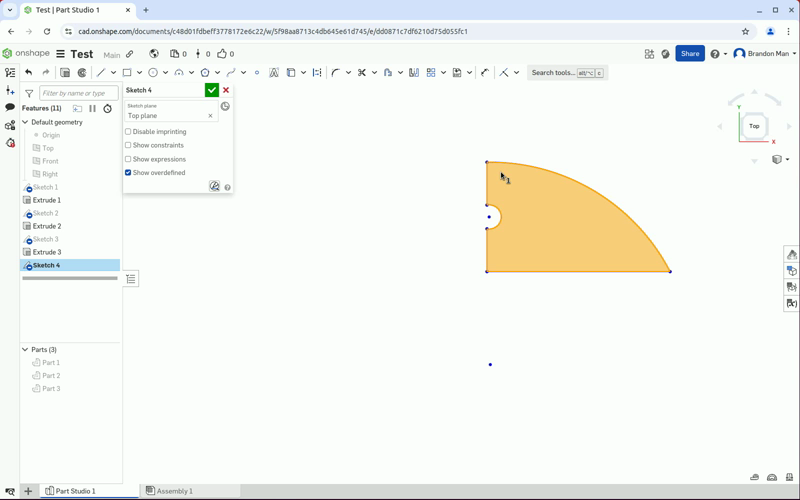
scroll(-6)
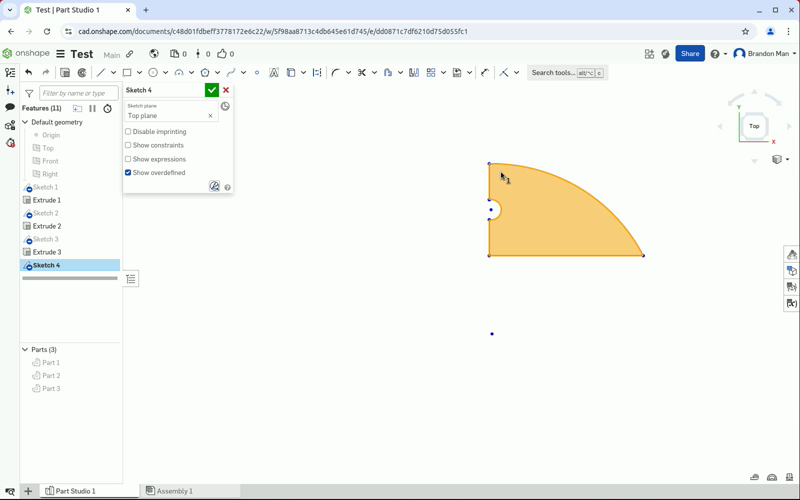
scroll(-6)
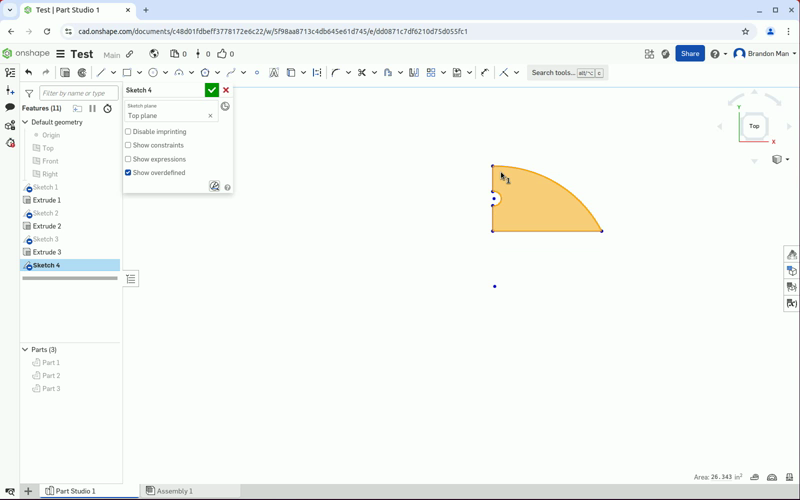
scroll(-6)
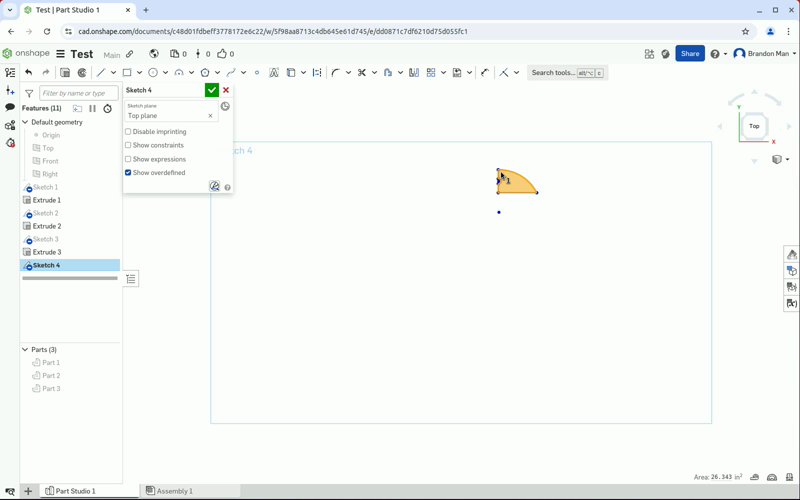
mouse_move(73, 352)
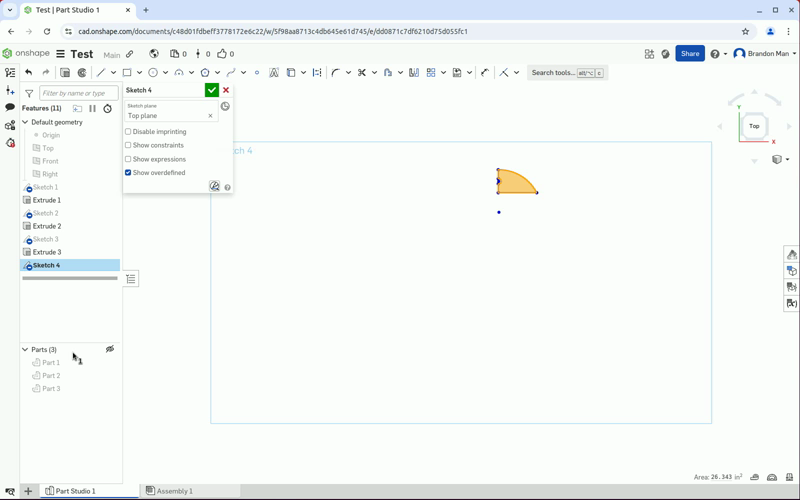
key(shift+y)
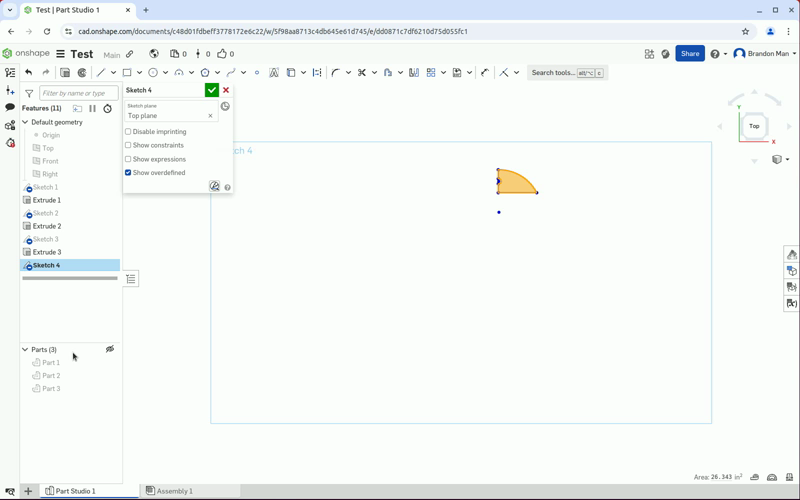
key(shift+e)
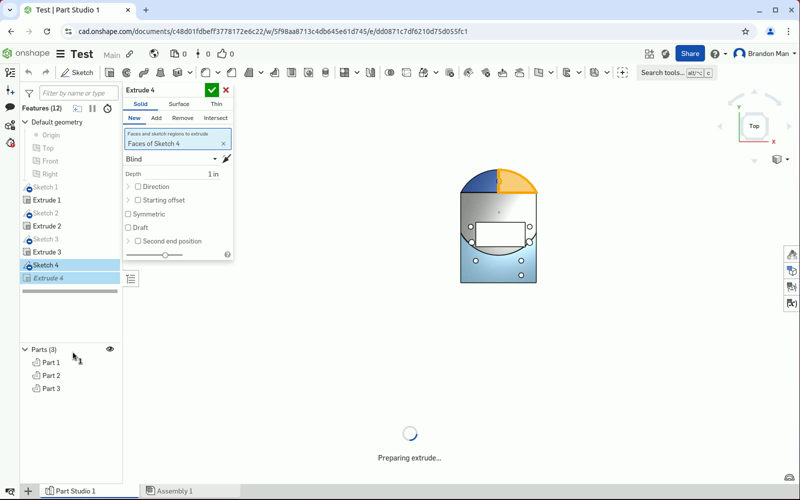
mouse_move(143, 106)
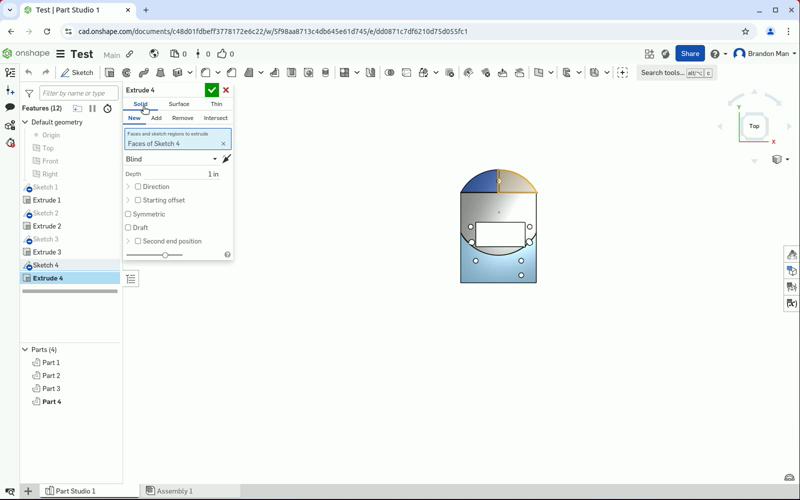
click(143, 106)
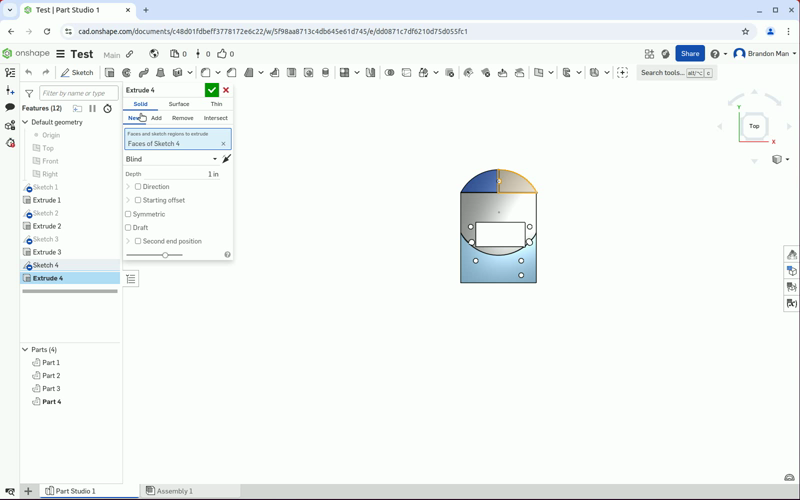
mouse_move(137, 120)
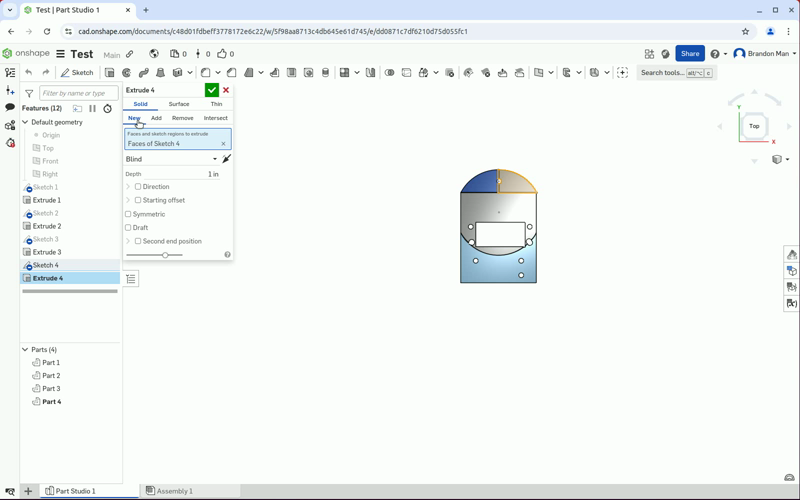
click(137, 120)
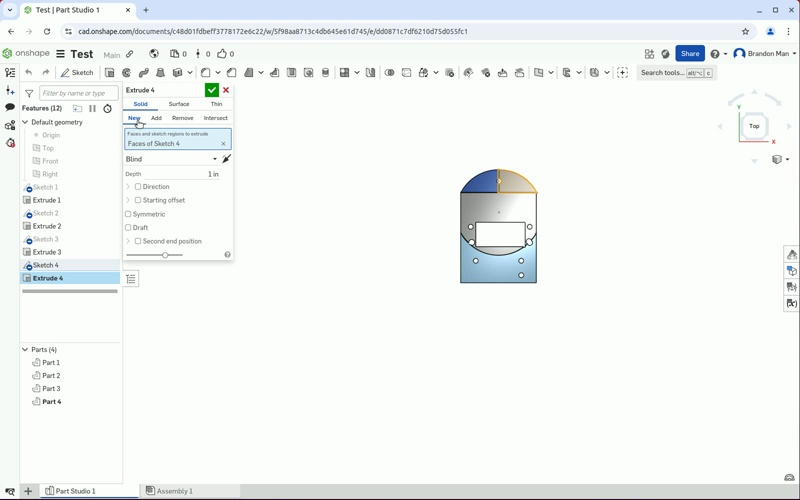
key(tab, 4)
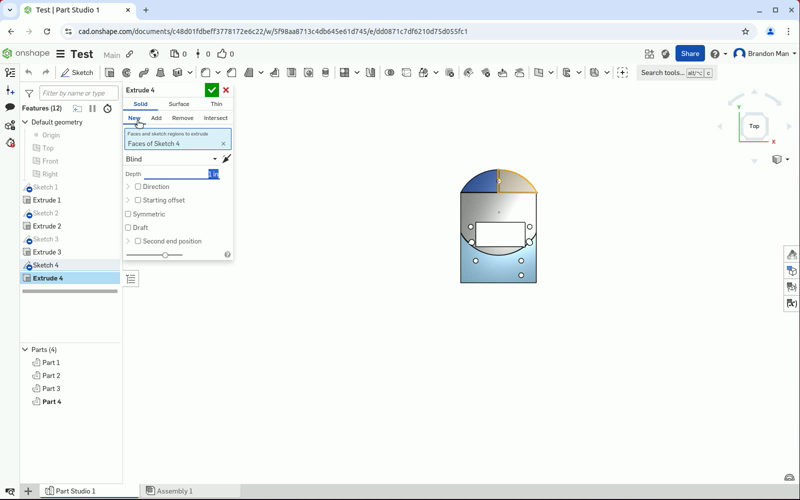
text(1.444)
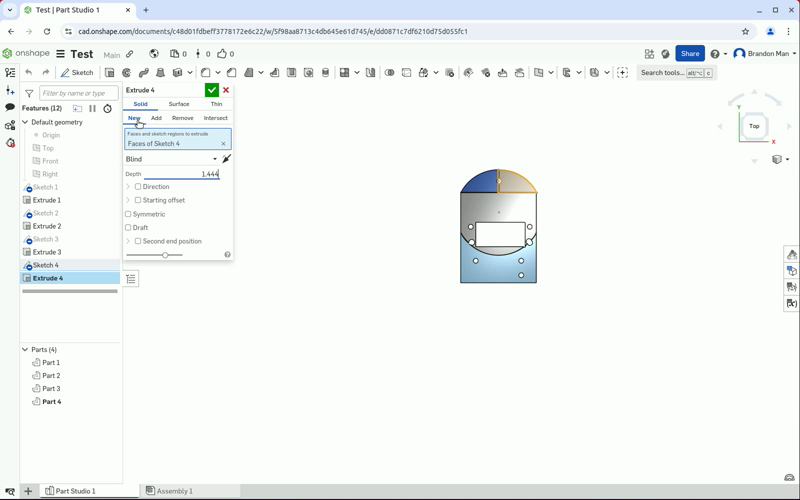
key(enter)
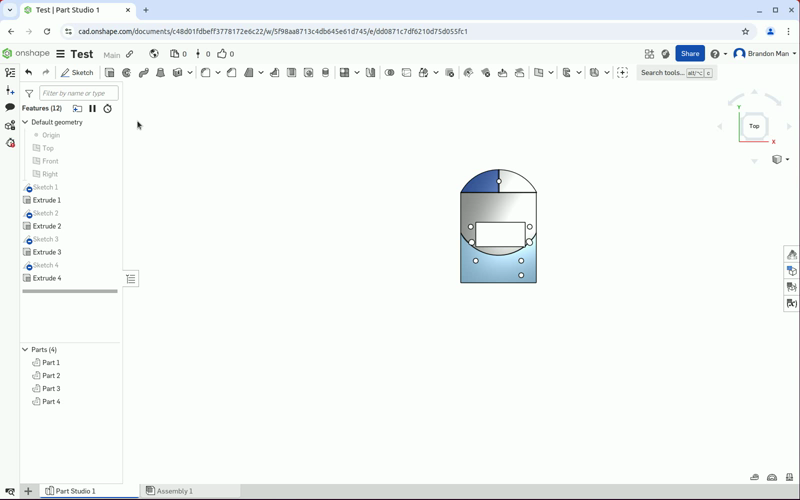
key(shift+h)
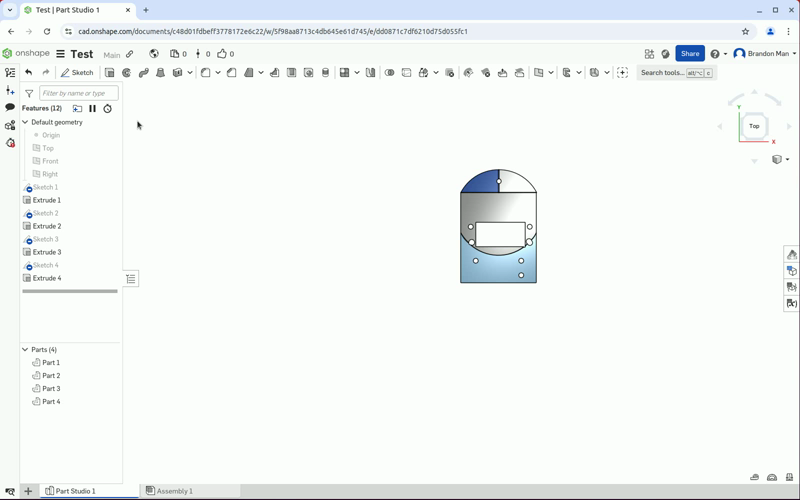
key(shift+h)
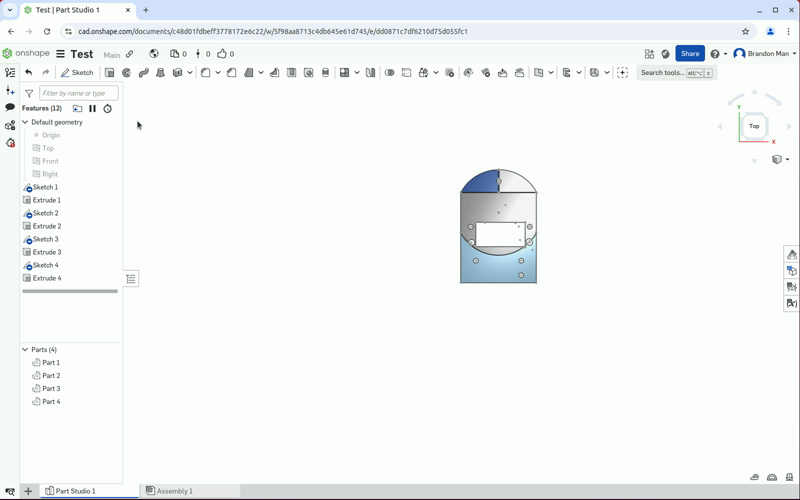
key(shift+7)
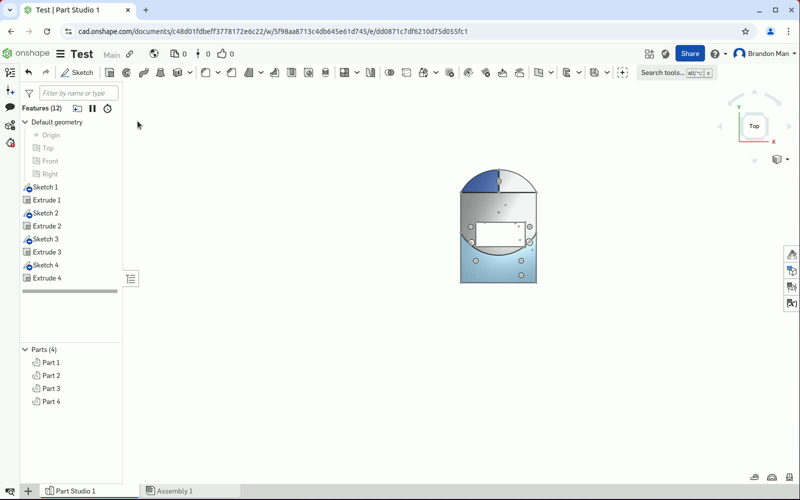
key(up, 3)
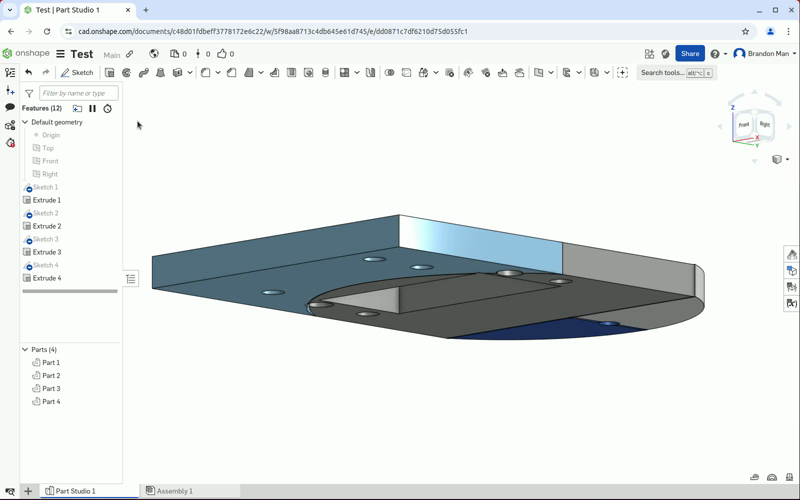
key(left, 3)
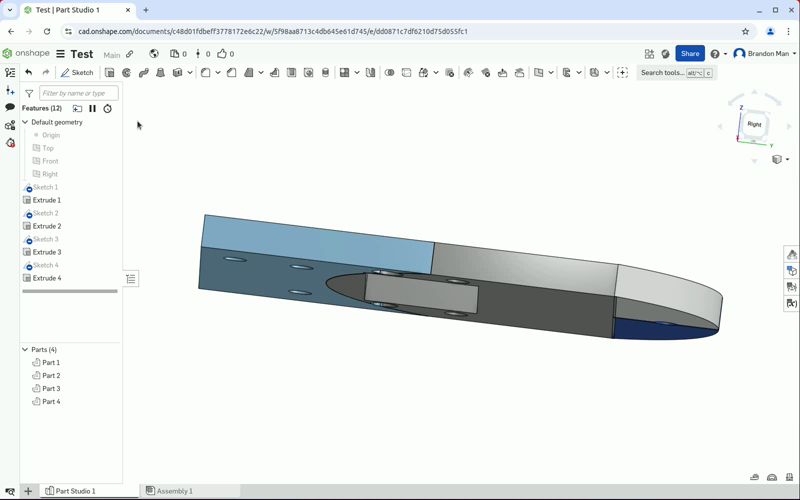
key(right, 3)
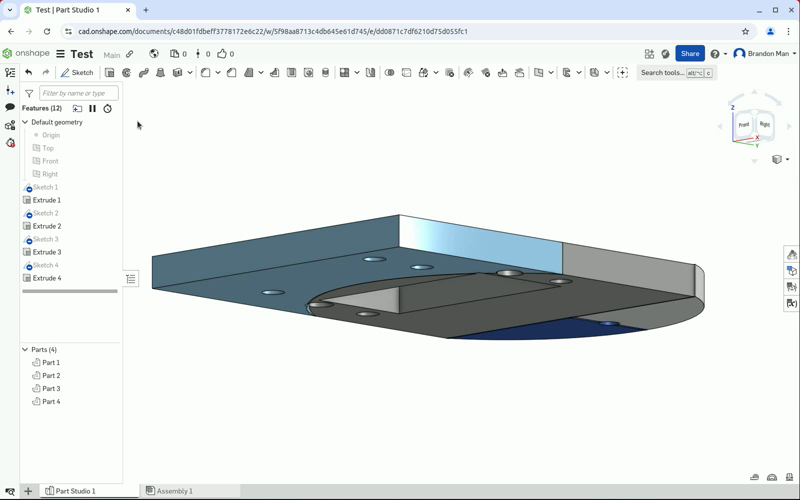
key(down, 3)
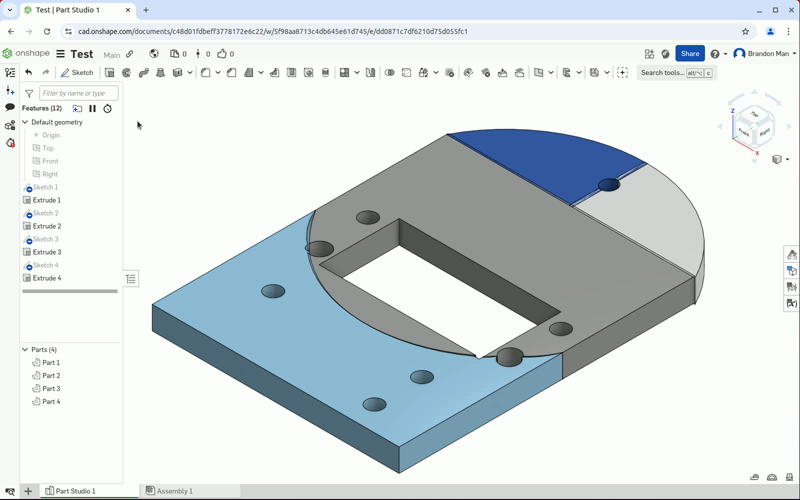
mouse_move(73, 189)
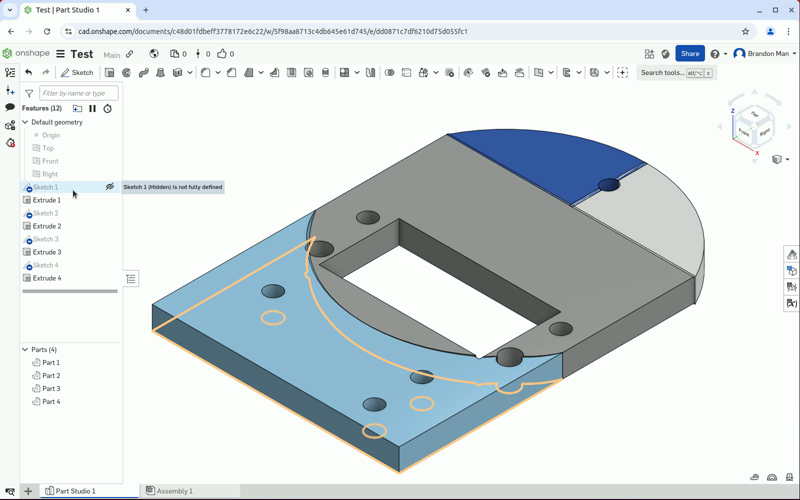
click(73, 189)